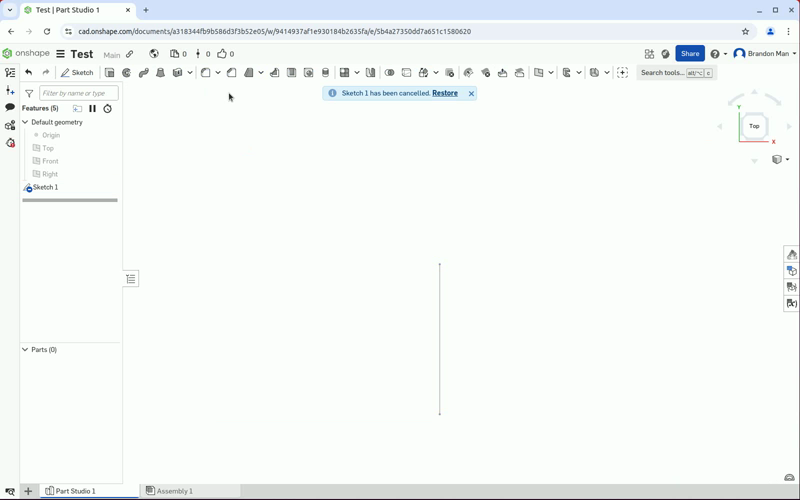
key(shift+h)
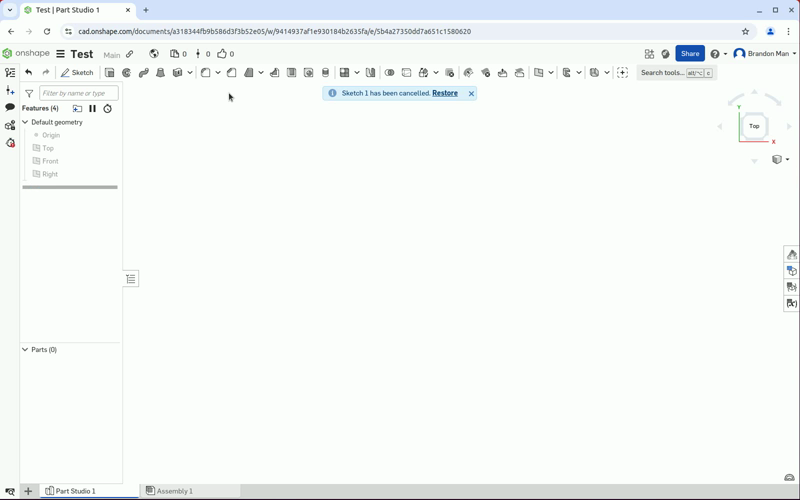
mouse_move(73, 352)
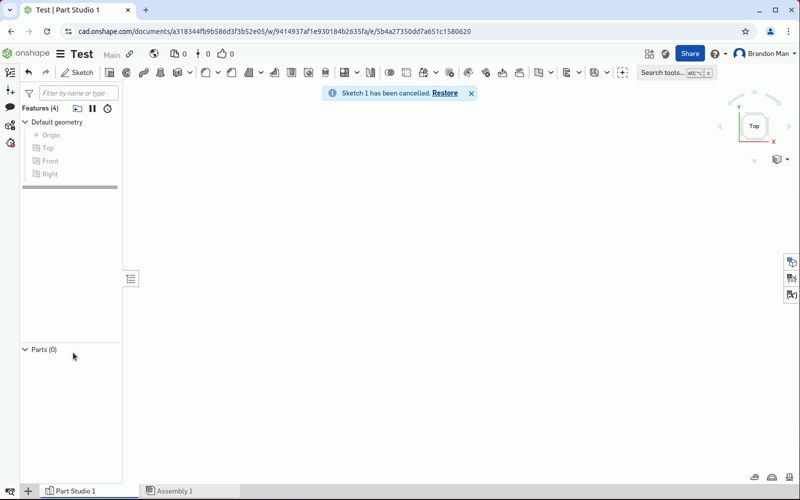
key(y)
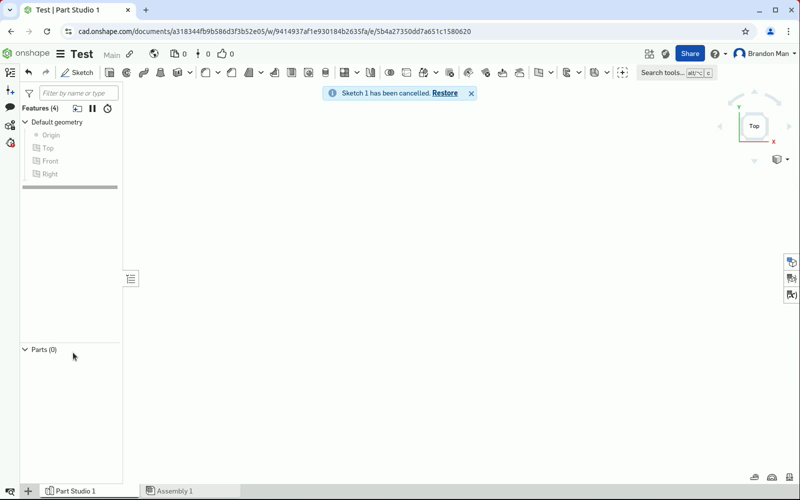
key(shift+p)
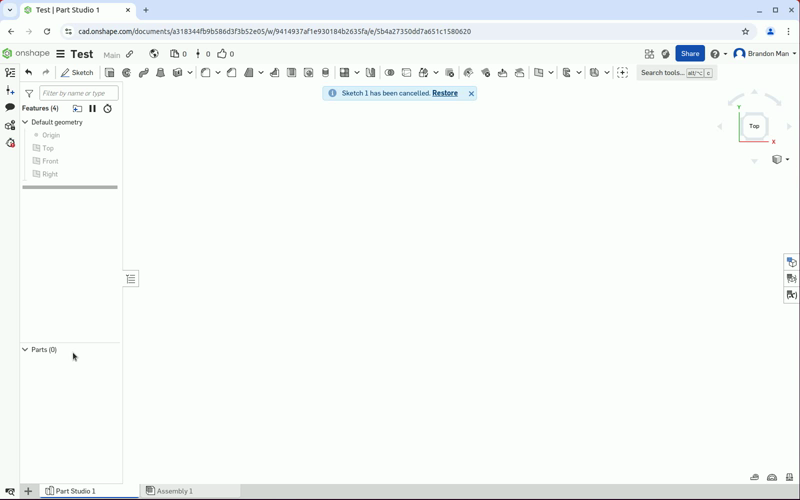
key(space)
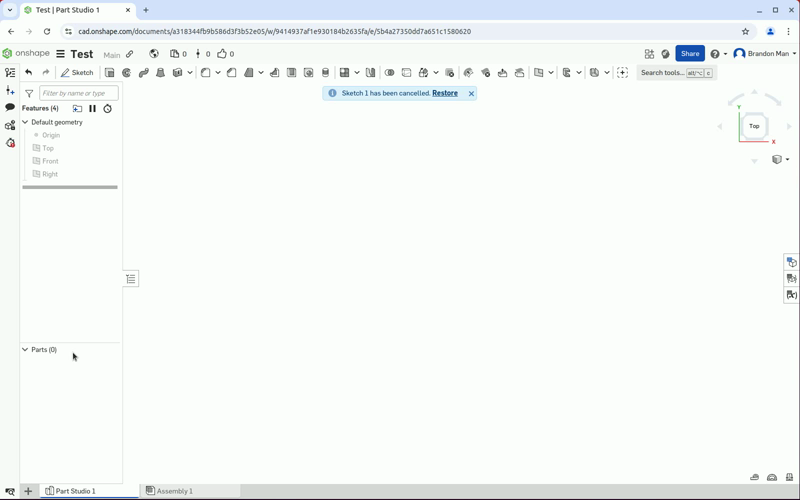
key_down(shift)
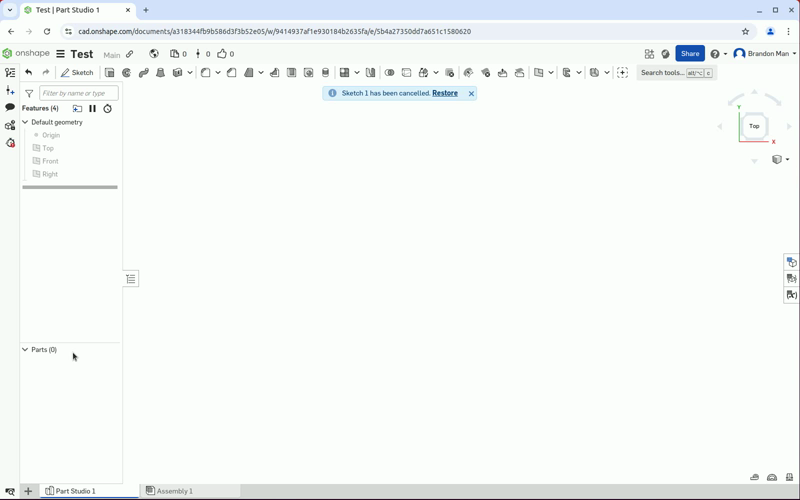
key(up)
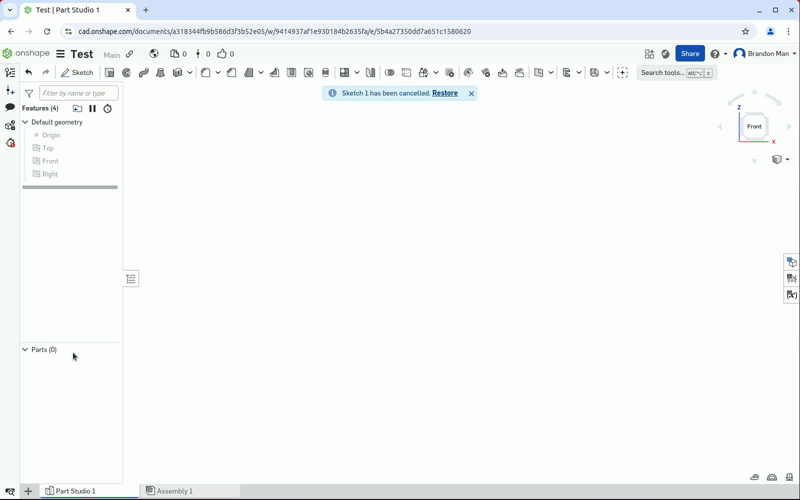
key_up(shift)
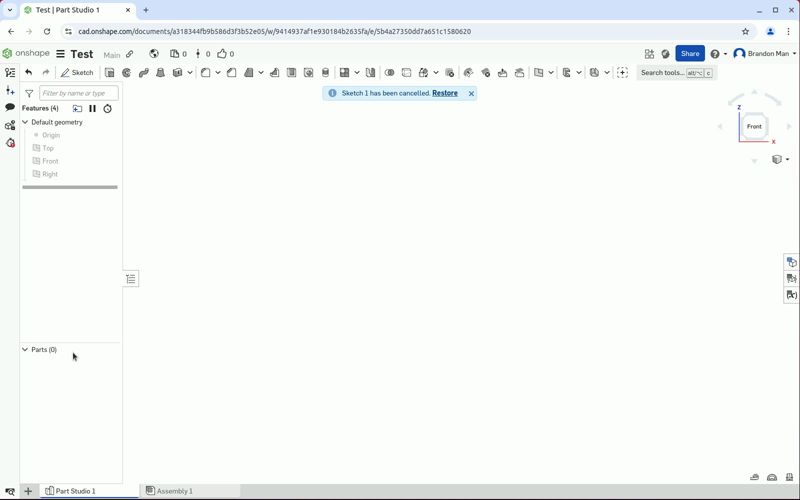
mouse_move(73, 352)
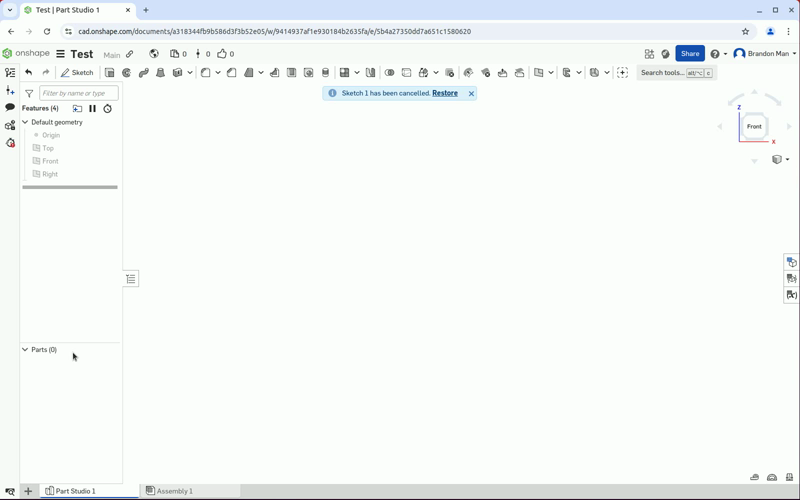
key(shift+y)
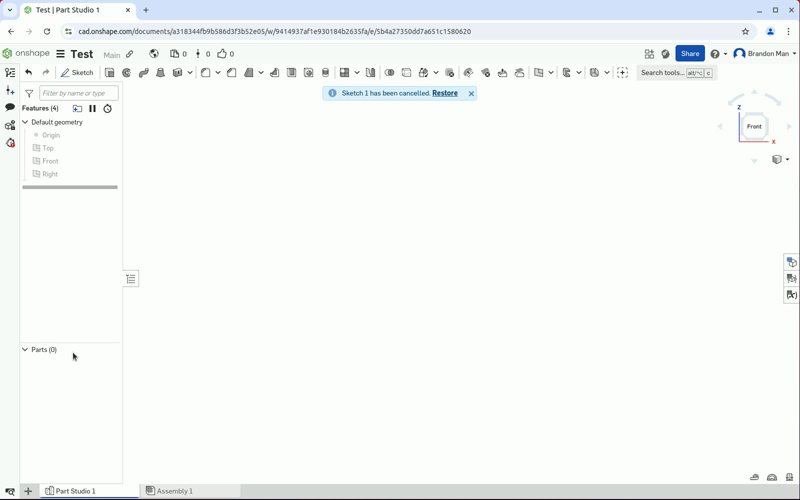
key(shift+s)
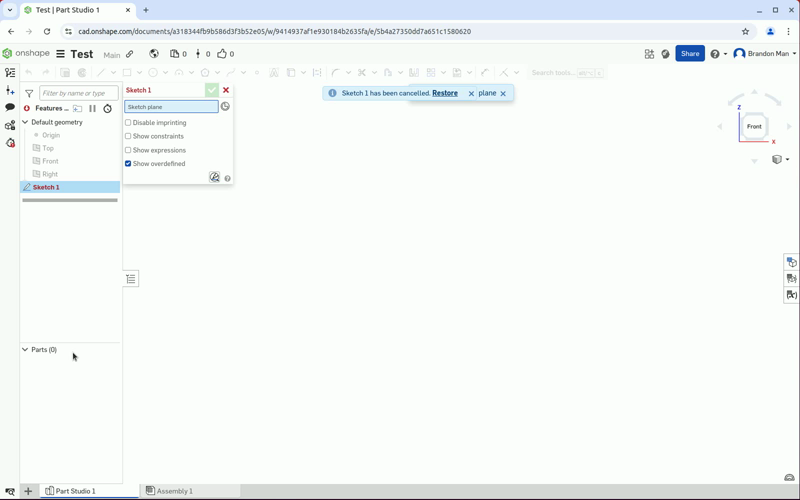
mouse_move(73, 163)
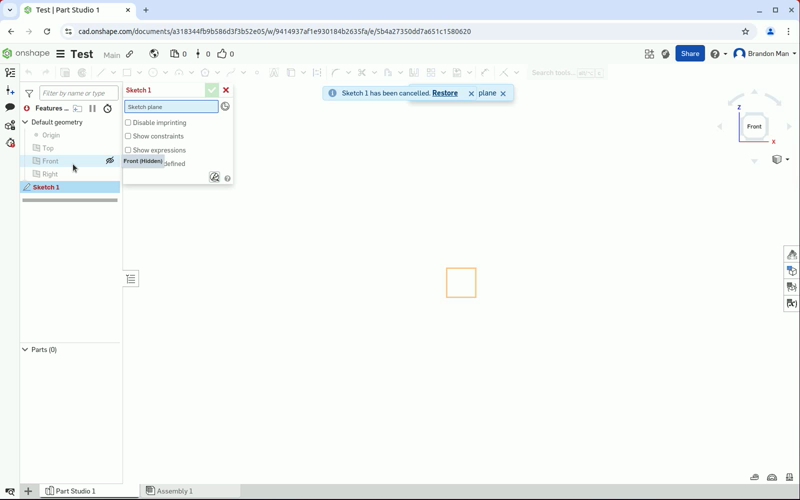
click(73, 163)
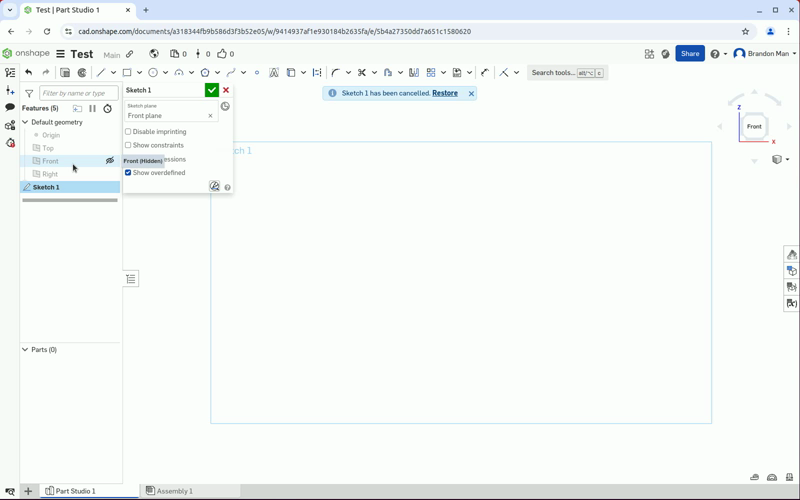
mouse_move(73, 352)
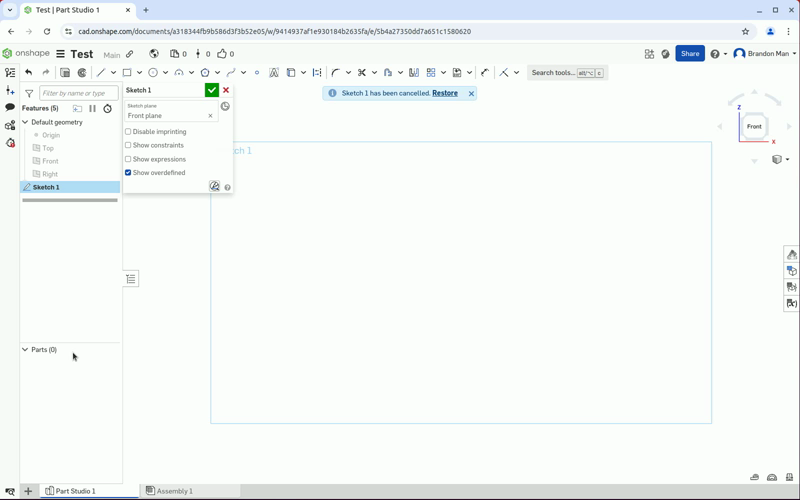
key(y)
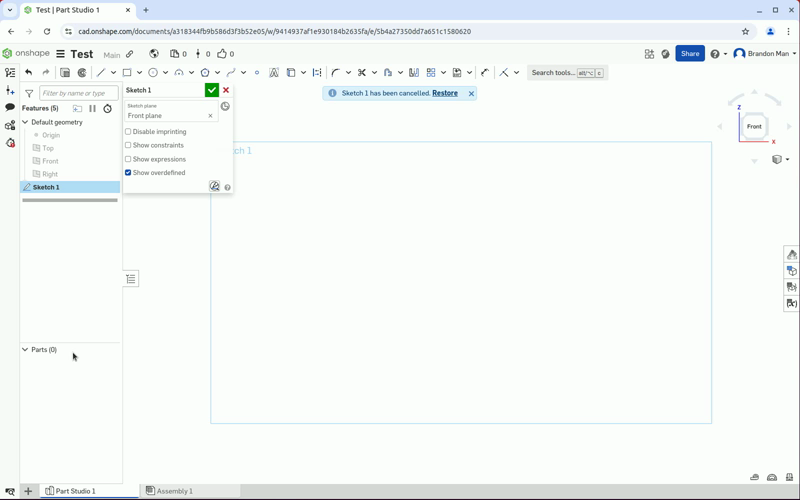
key(l)
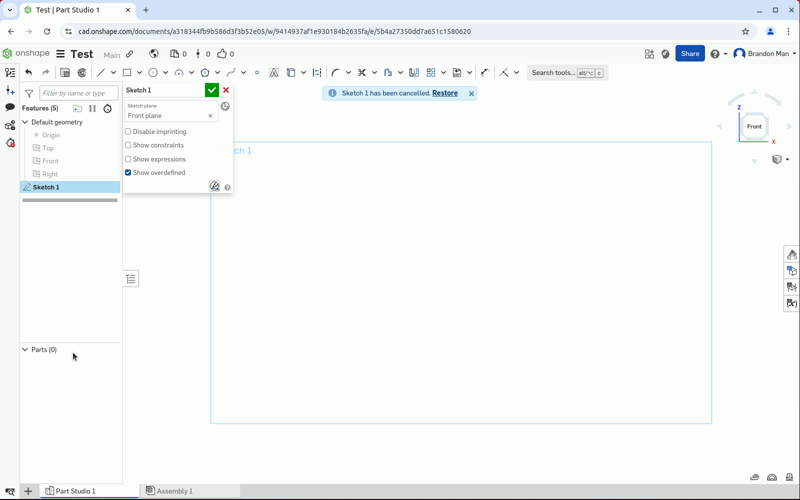
key_down(shift)
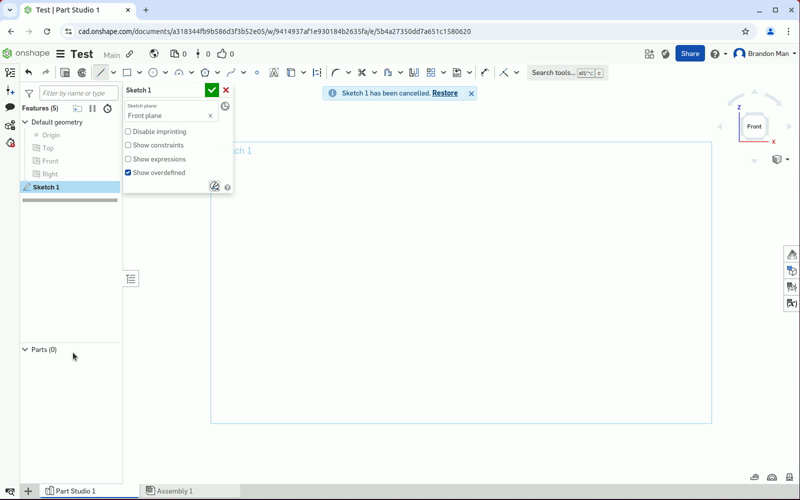
mouse_move(434, 300)
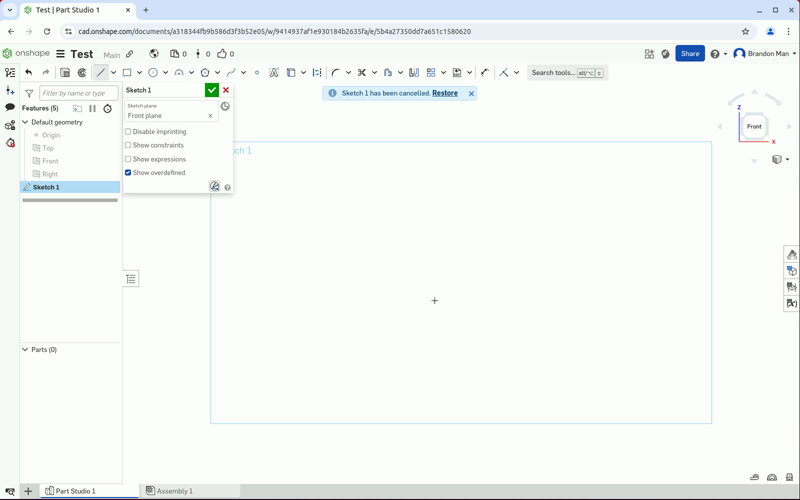
click(434, 300)
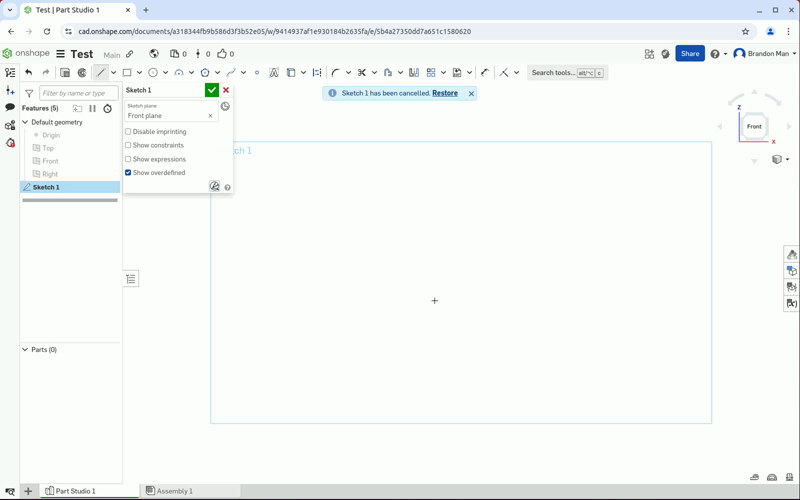
key_up(shift)
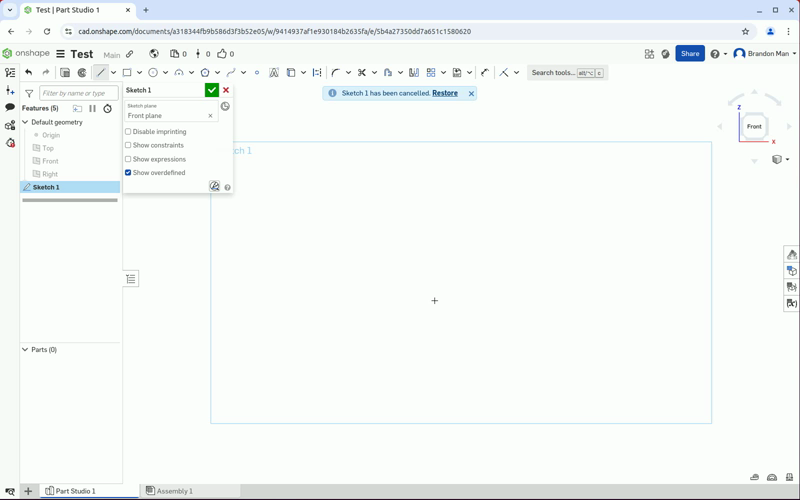
key_down(shift)
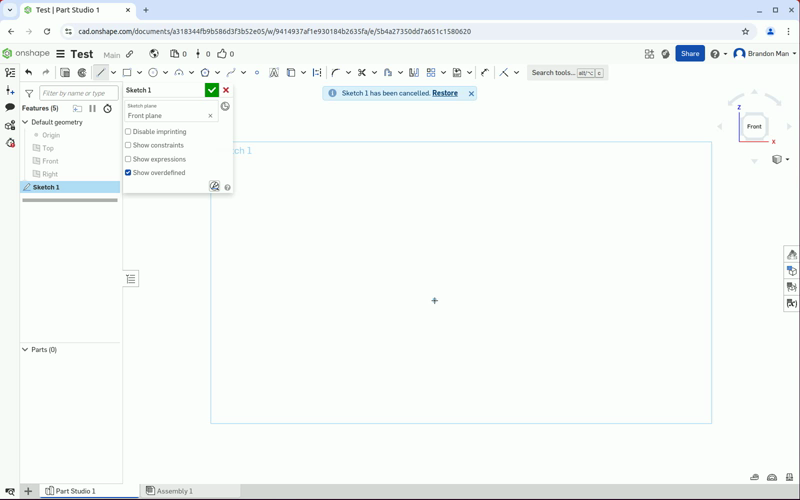
mouse_move(464, 300)
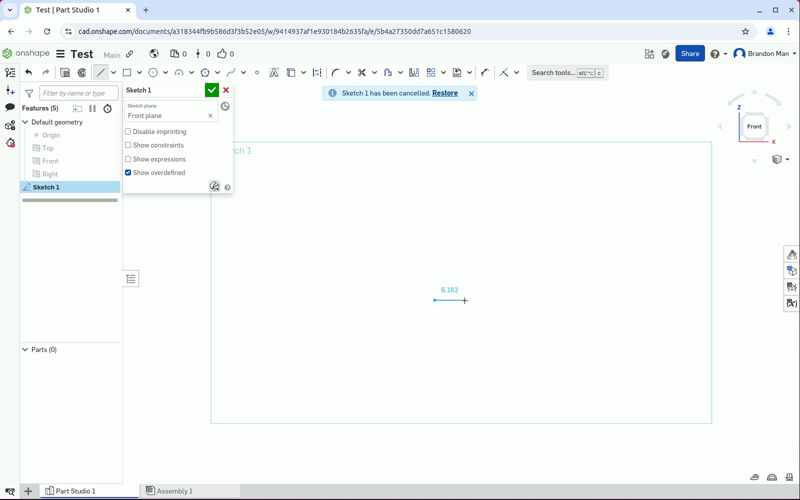
mouse_move(477, 300)
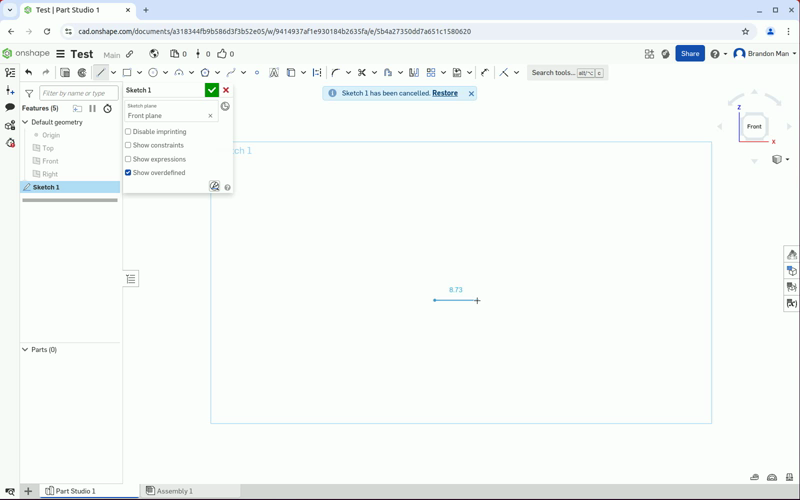
click(477, 300)
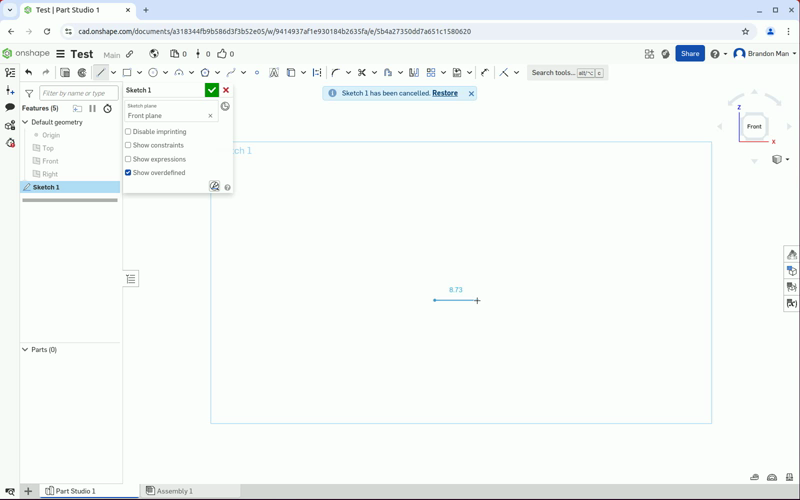
key_up(shift)
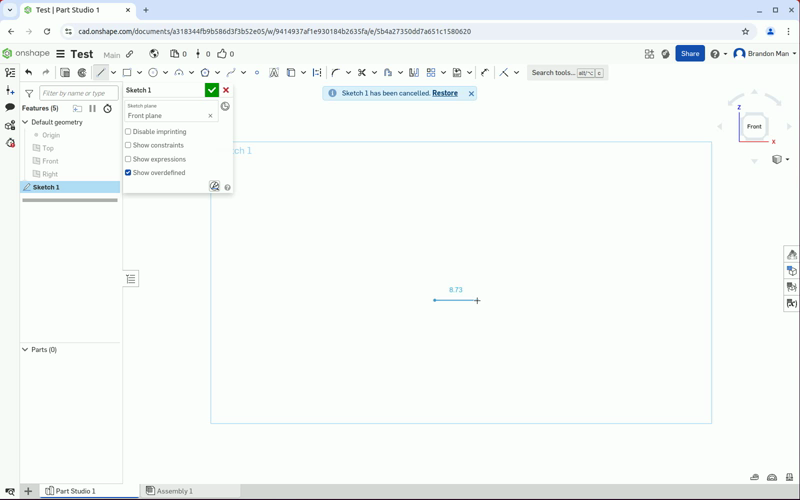
key_down(shift)
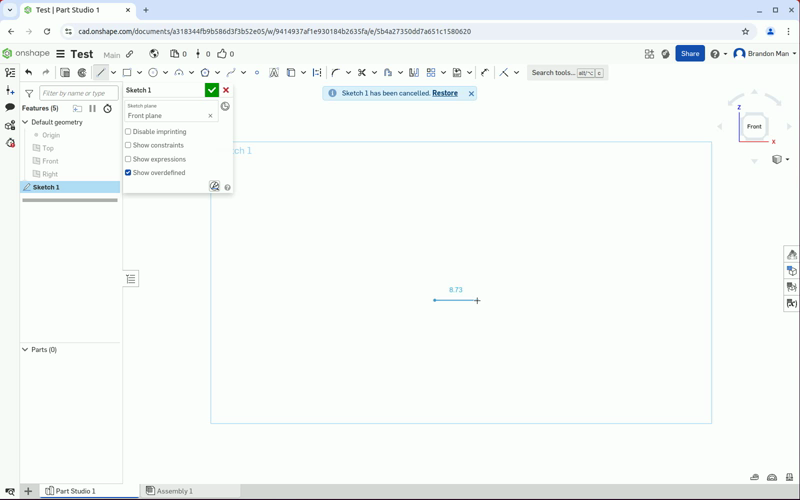
mouse_move(477, 171)
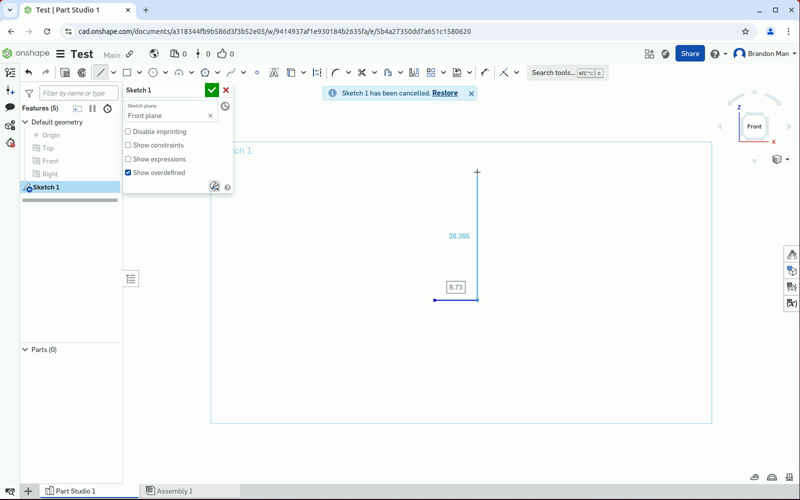
click(477, 171)
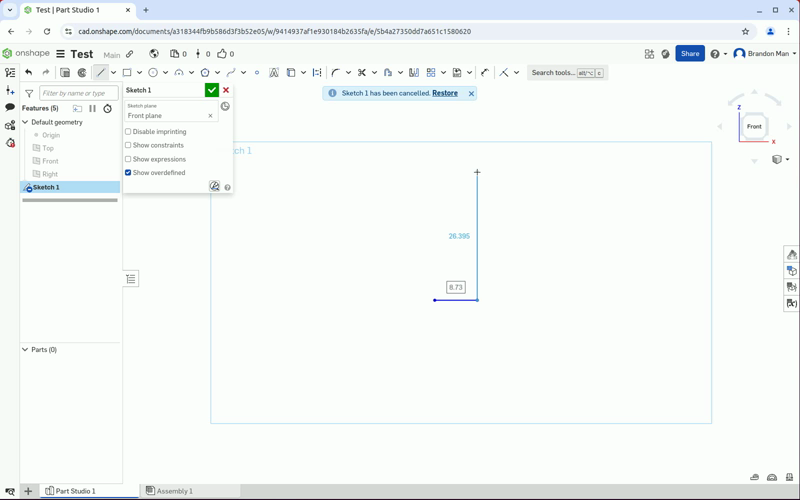
key_up(shift)
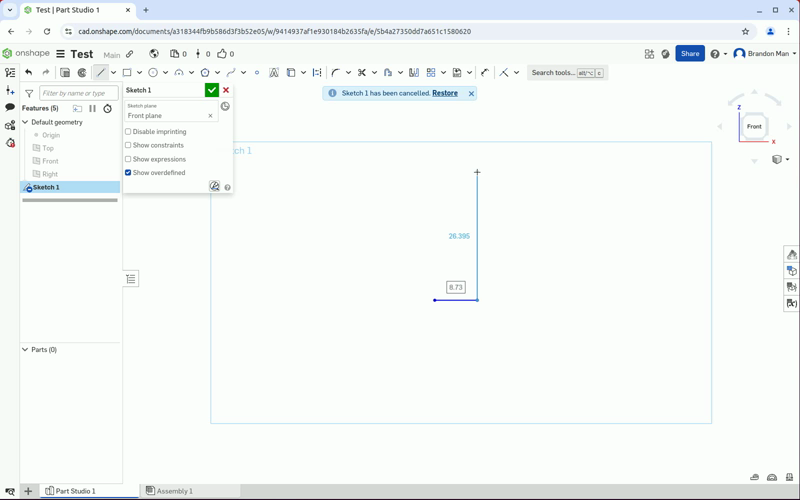
key_down(shift)
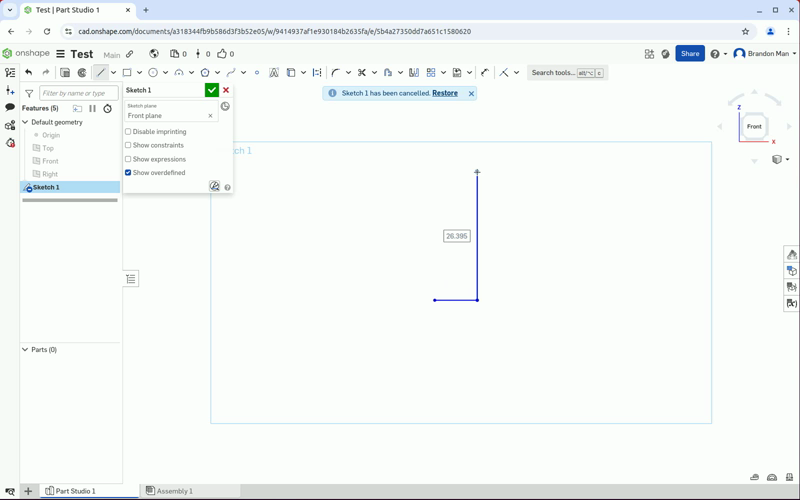
mouse_move(507, 171)
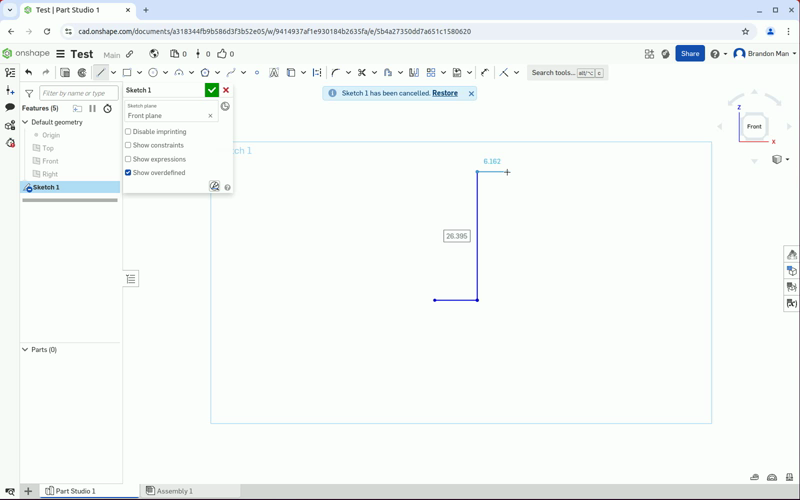
mouse_move(434, 171)
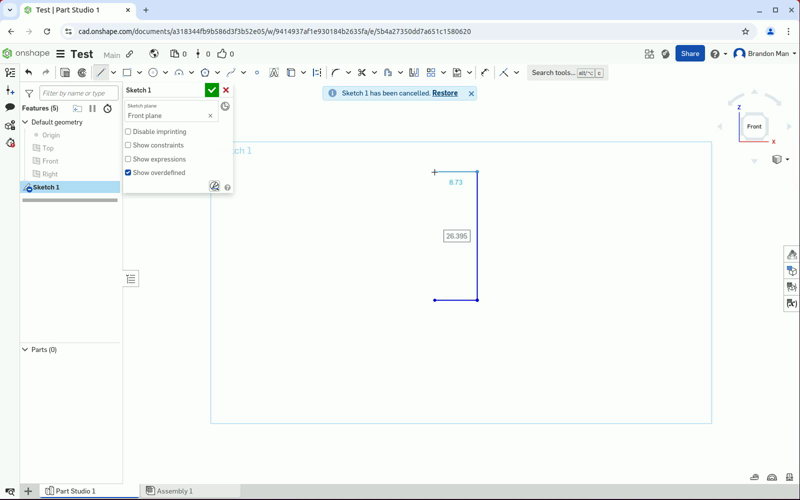
click(434, 171)
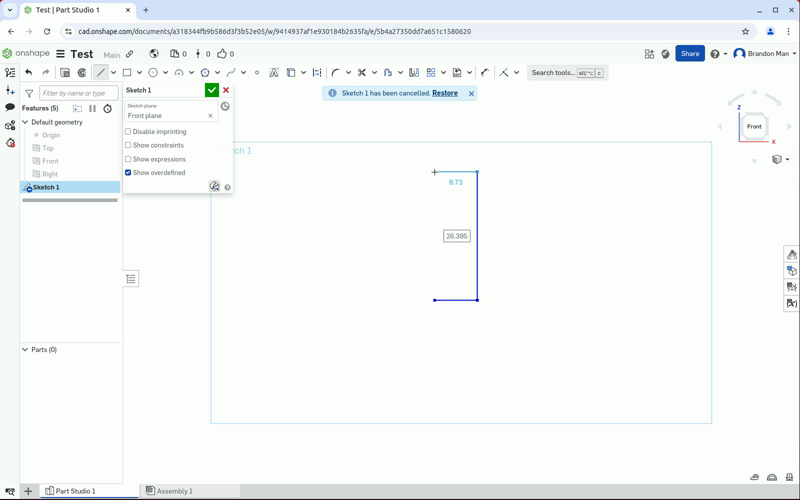
key_up(shift)
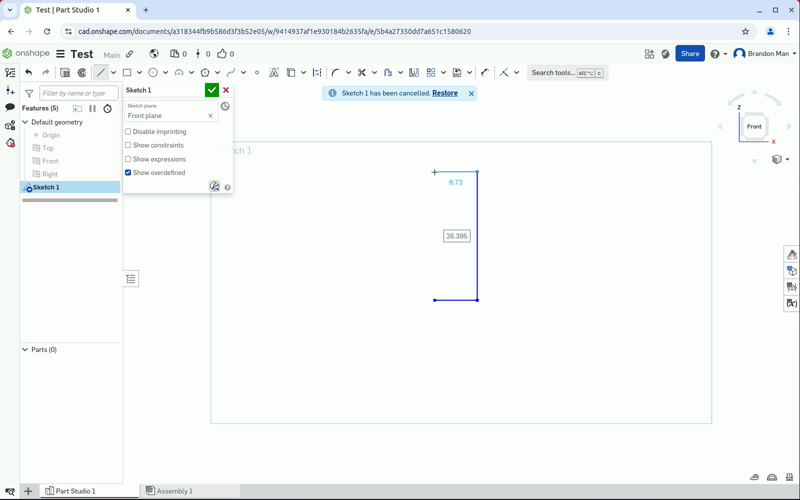
key_down(shift)
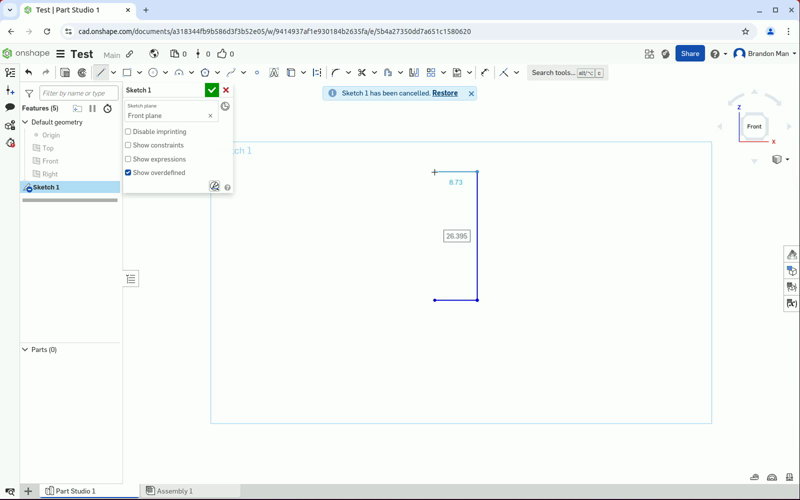
mouse_move(434, 300)
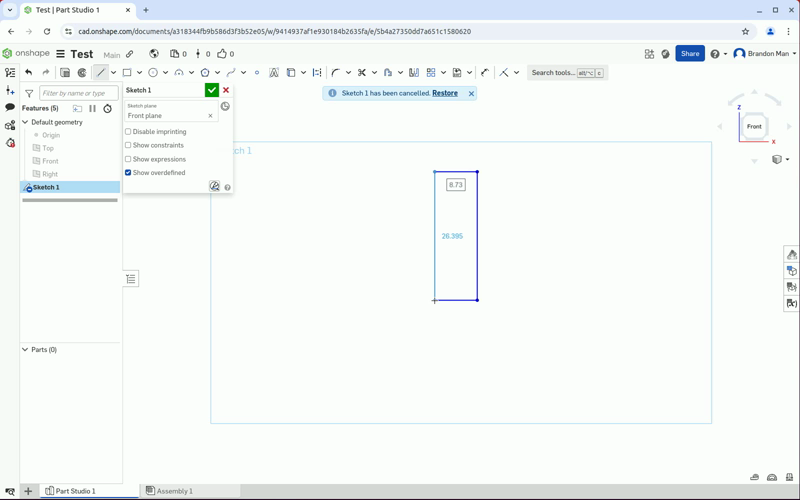
key_up(shift)
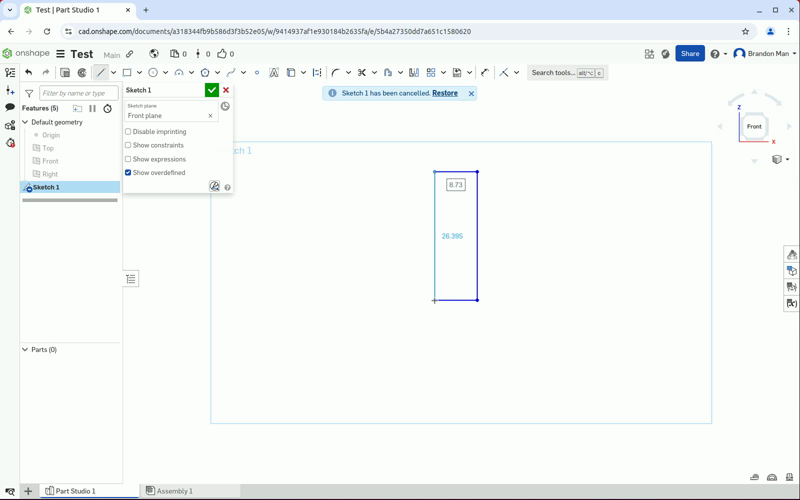
click(434, 300)
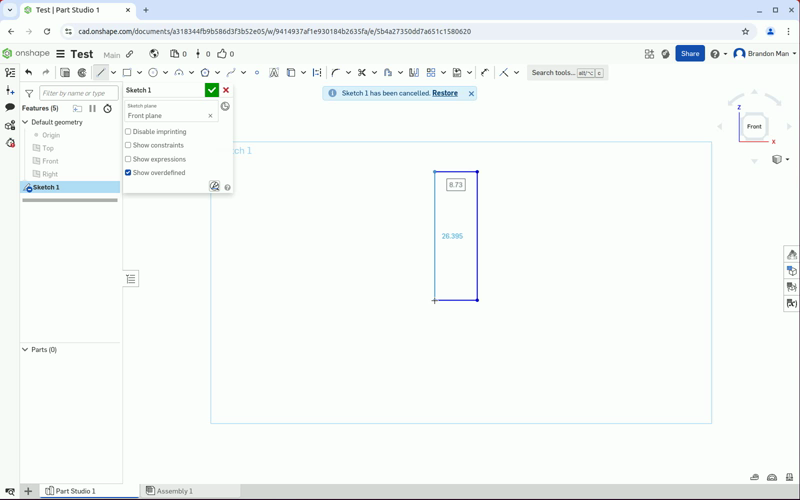
key(esc)
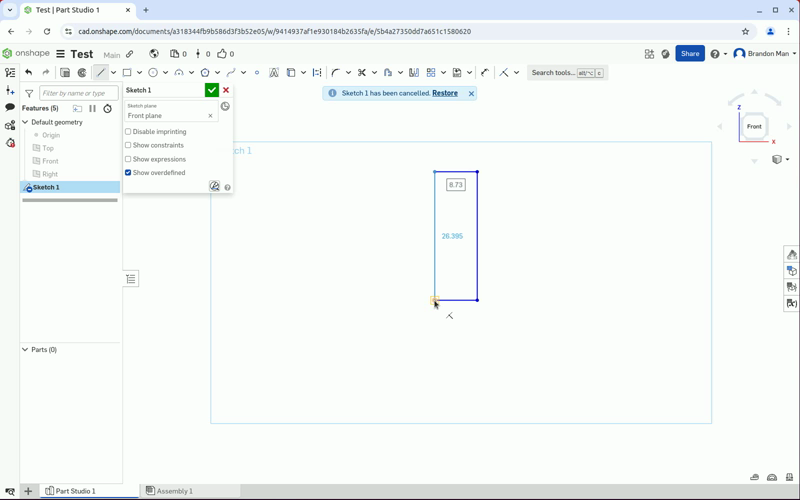
mouse_move(455, 258)
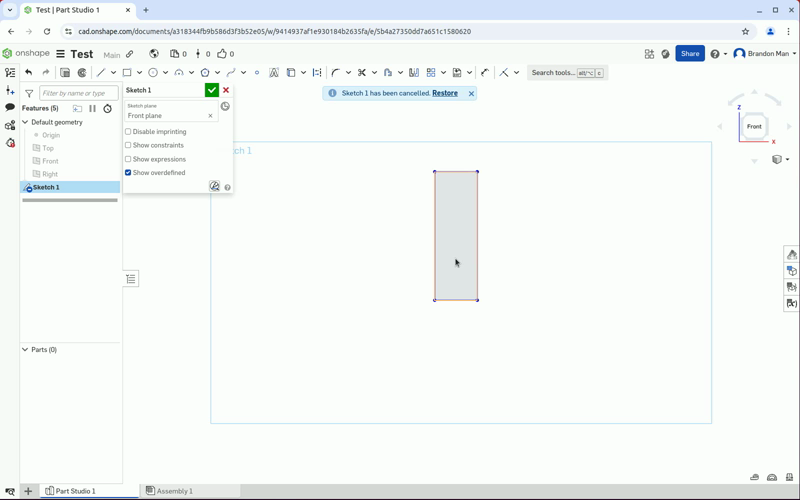
click(455, 258)
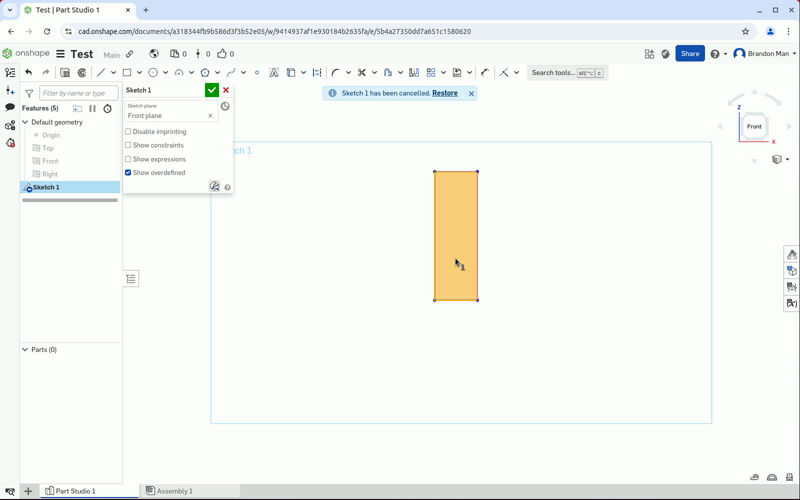
mouse_move(73, 352)
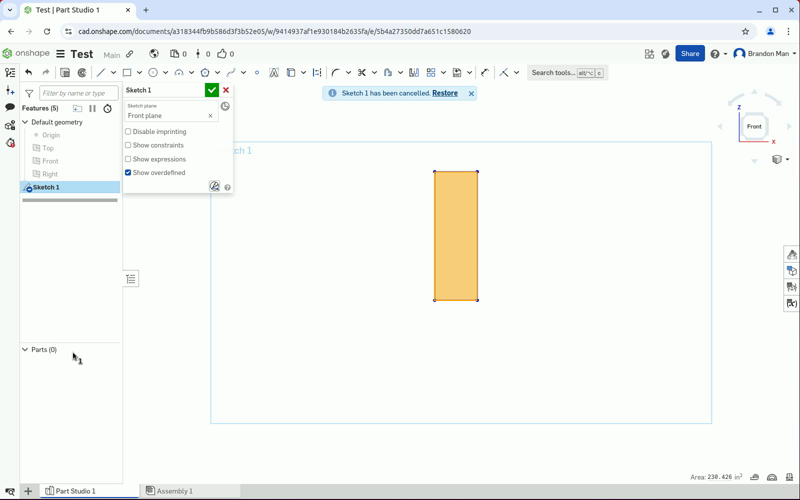
key(shift+y)
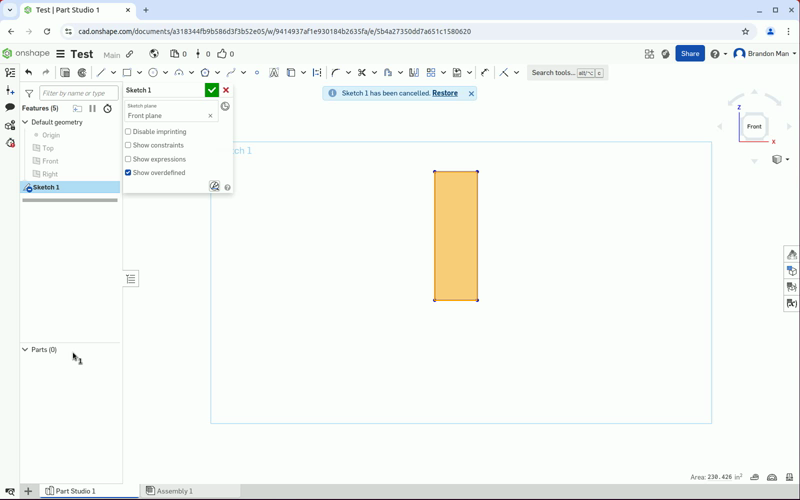
key(shift+e)
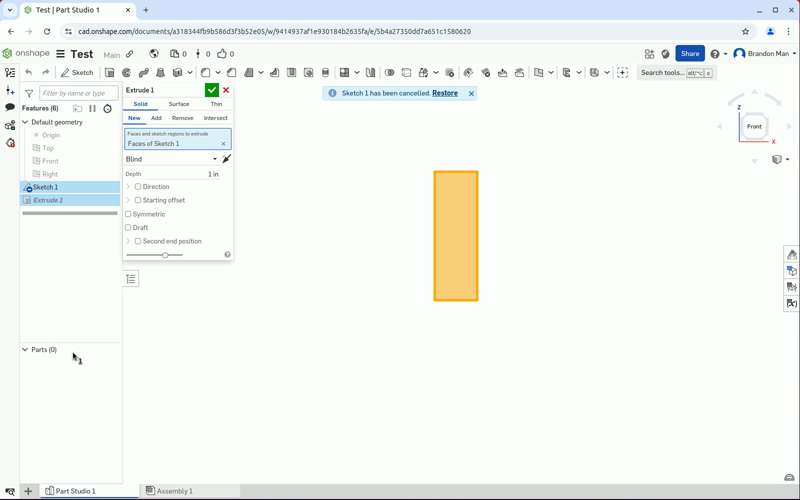
mouse_move(143, 106)
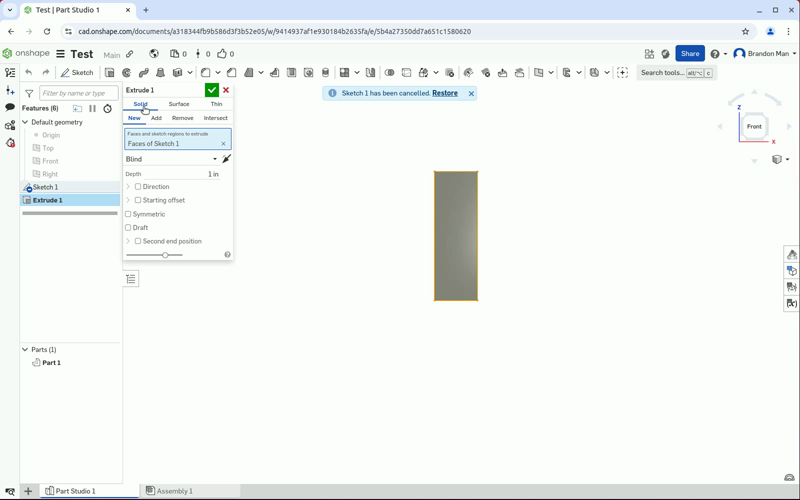
click(143, 106)
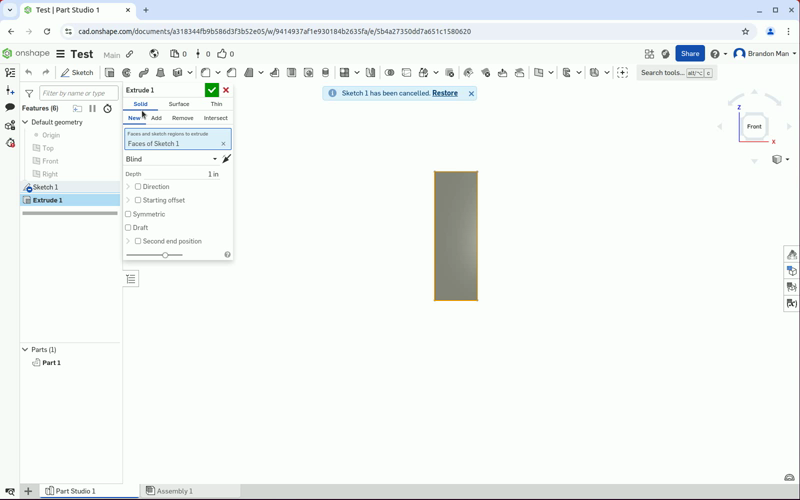
mouse_move(137, 120)
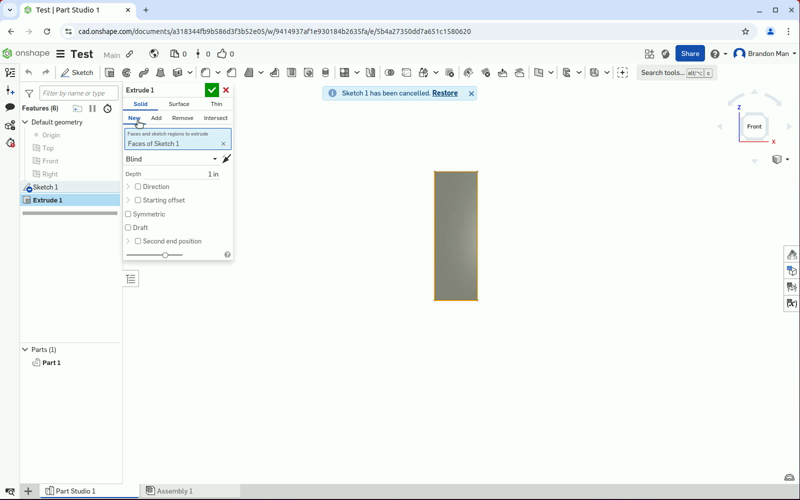
click(137, 120)
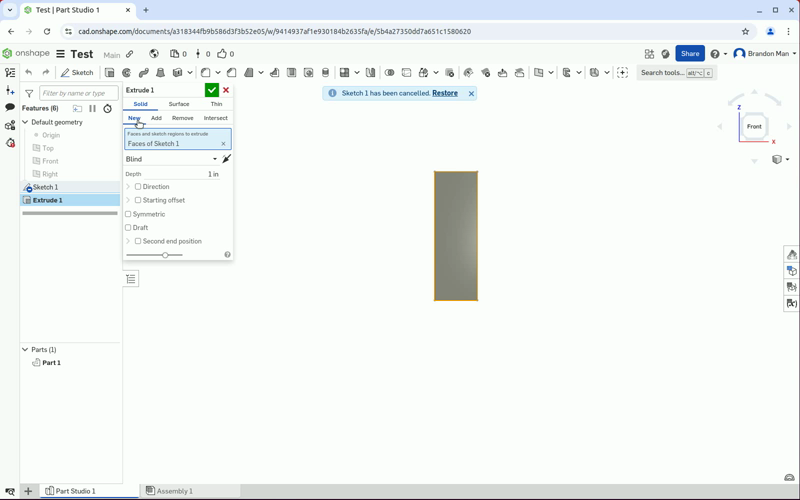
key(tab, 4)
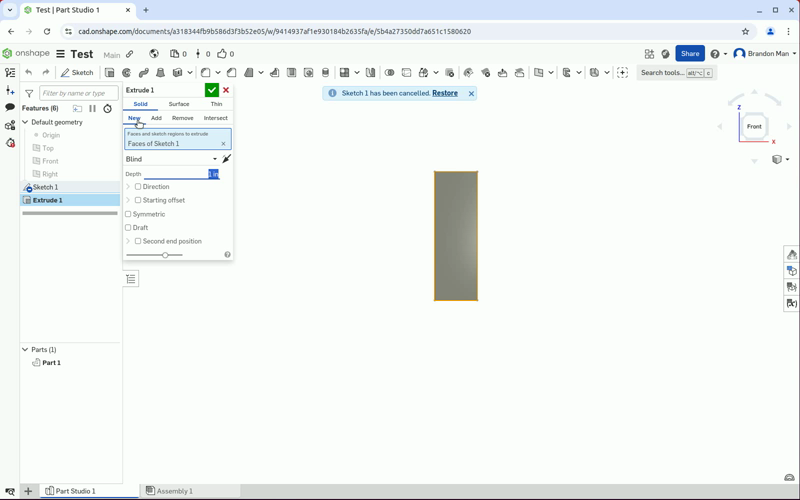
text(0.241)
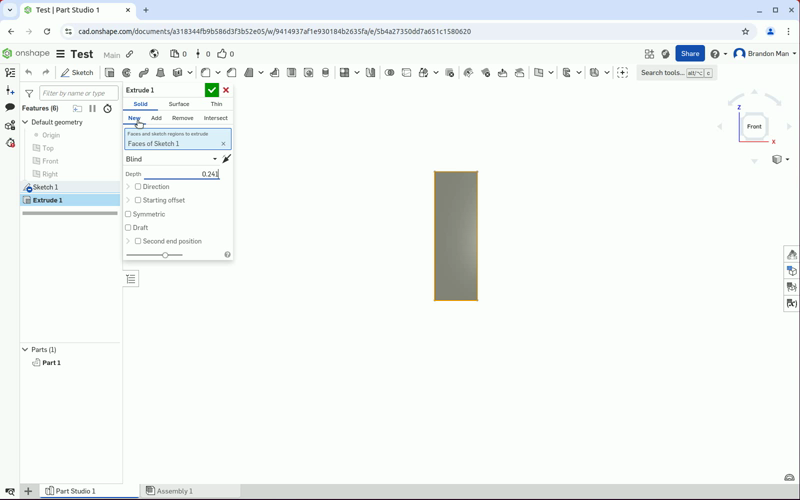
key(enter)
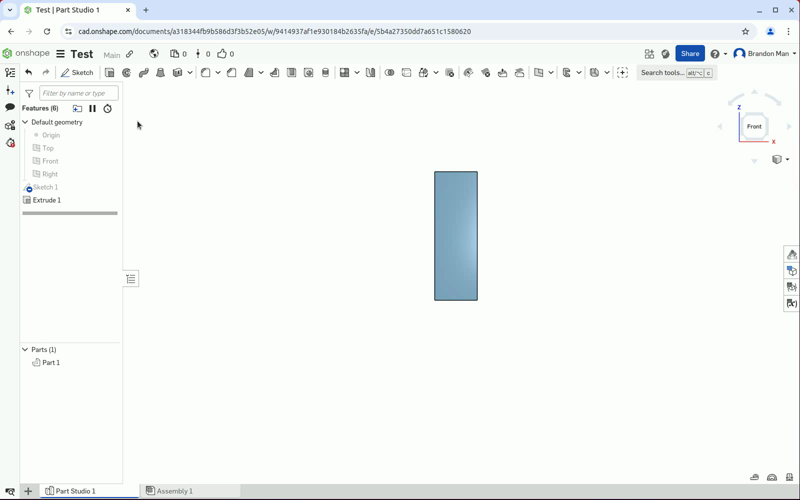
key(shift+h)
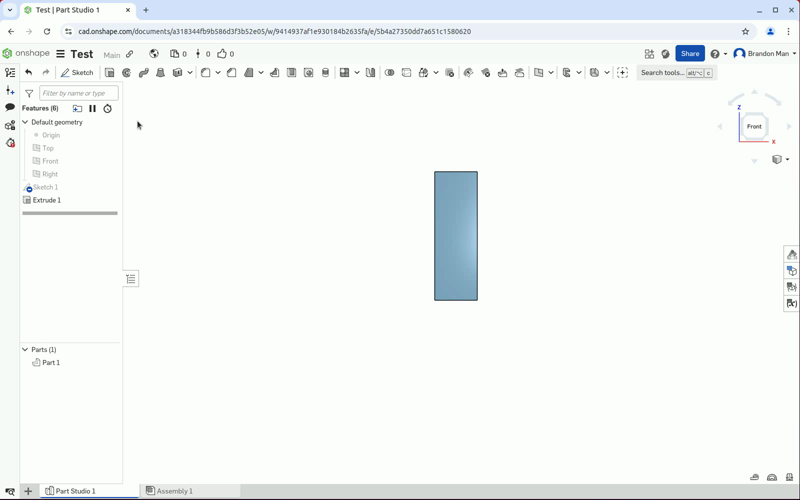
key(shift+h)
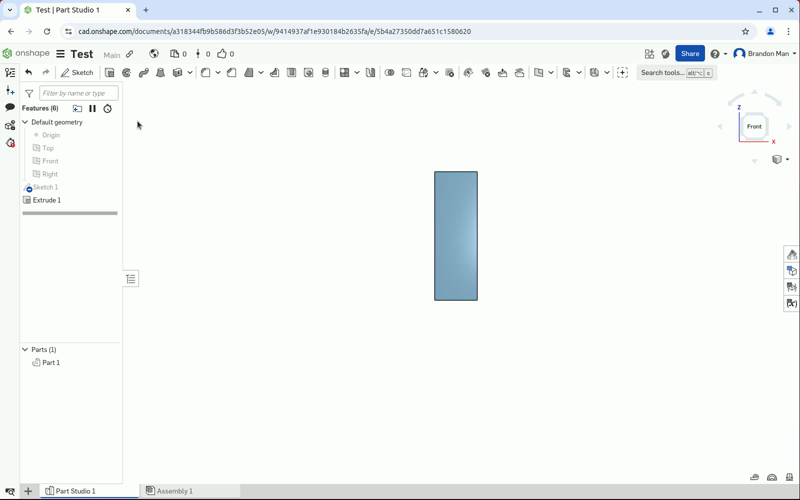
mouse_move(73, 189)
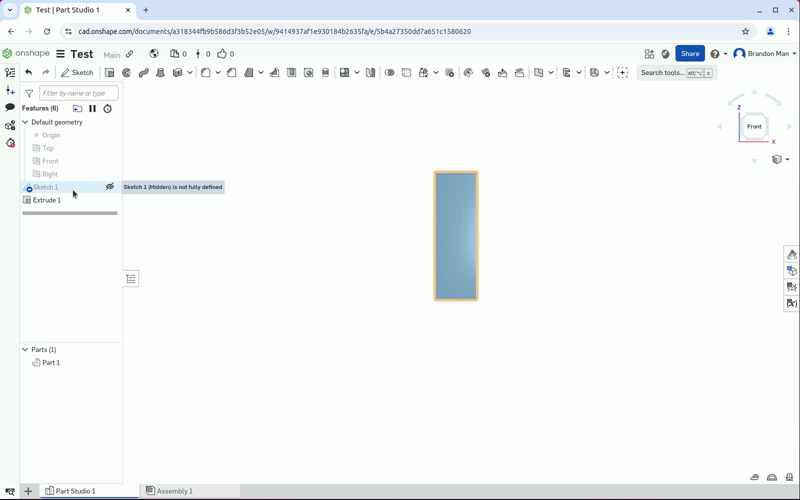
click(73, 189)
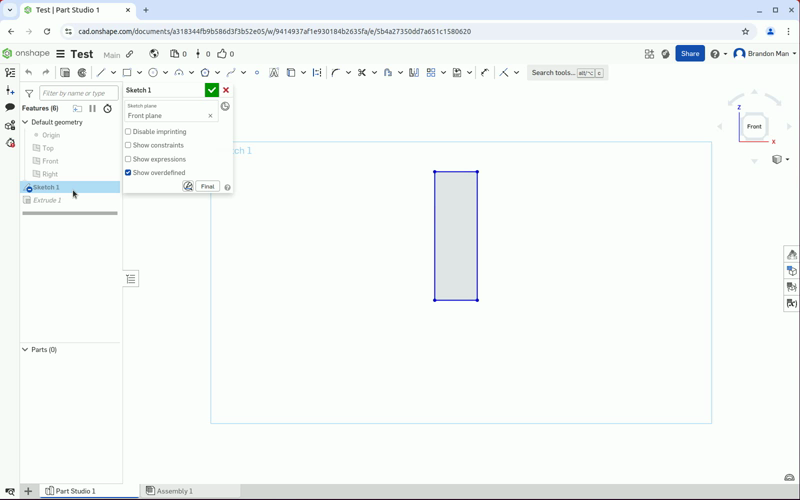
mouse_move(229, 92)
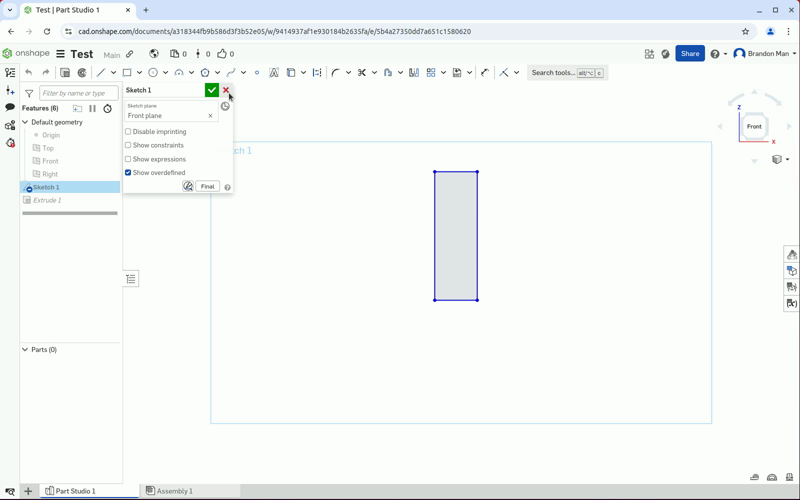
click(229, 92)
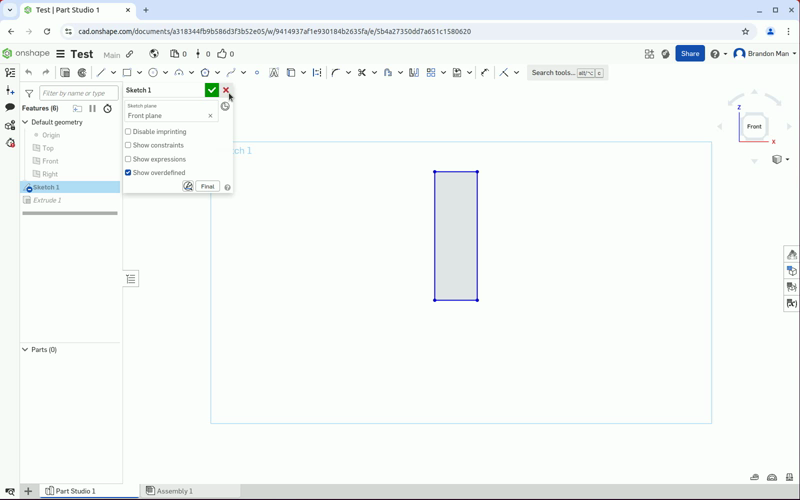
key(shift+s)
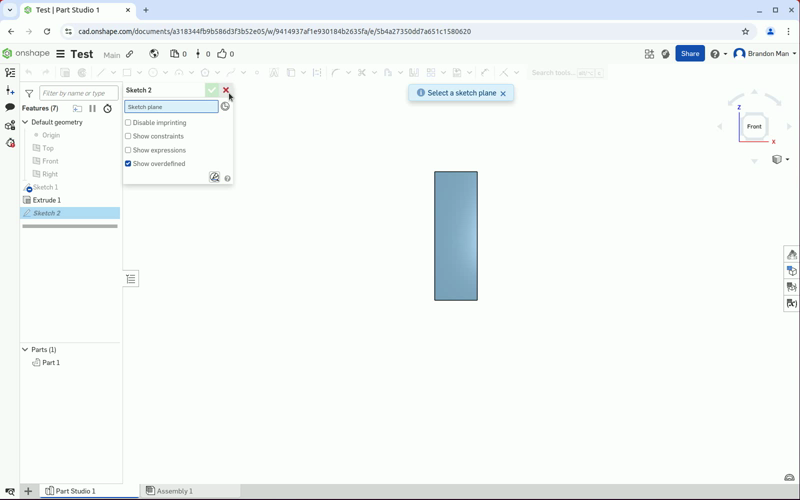
mouse_move(73, 163)
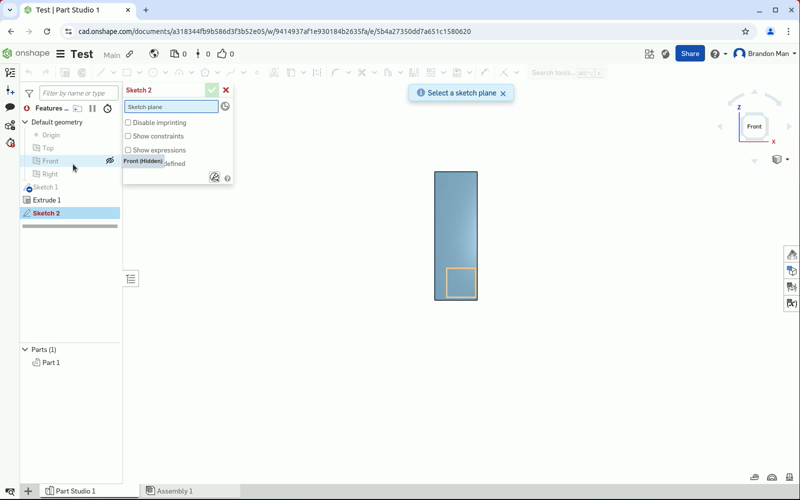
click(73, 163)
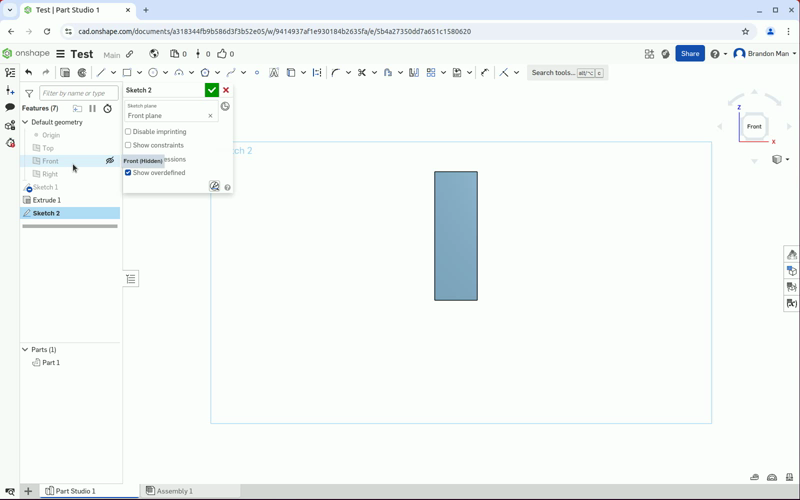
mouse_move(73, 352)
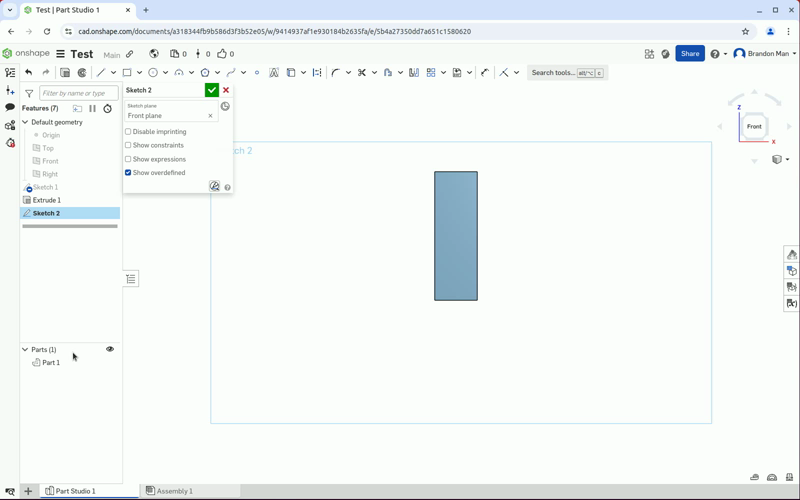
key(y)
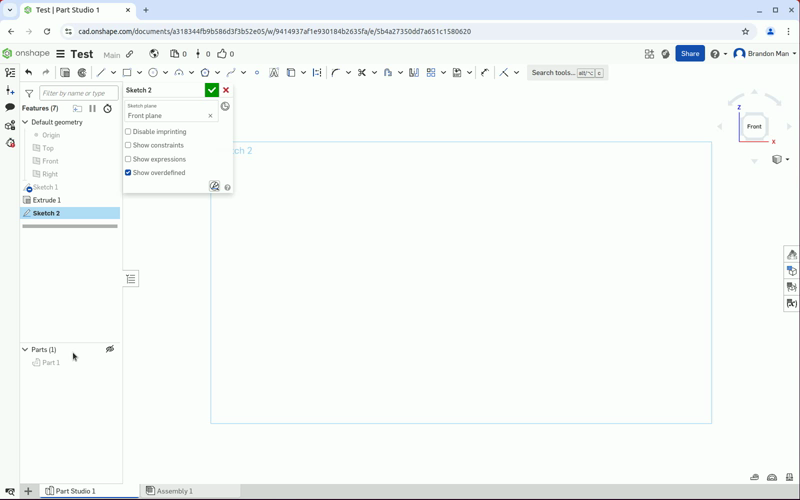
key(l)
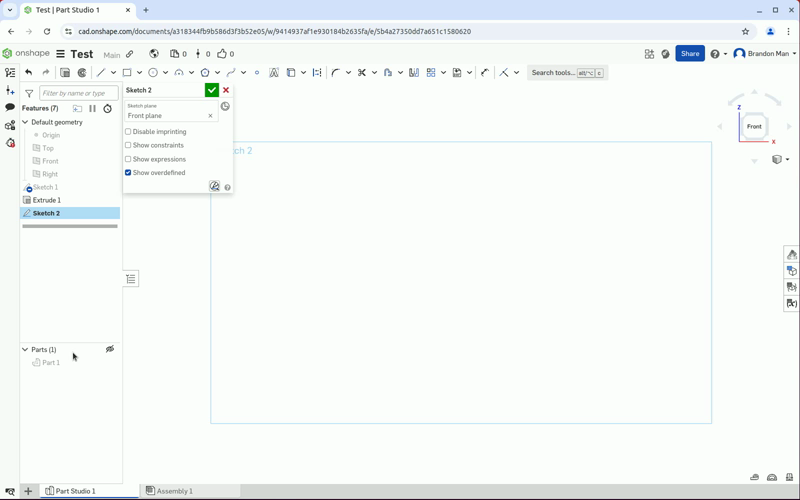
key_down(shift)
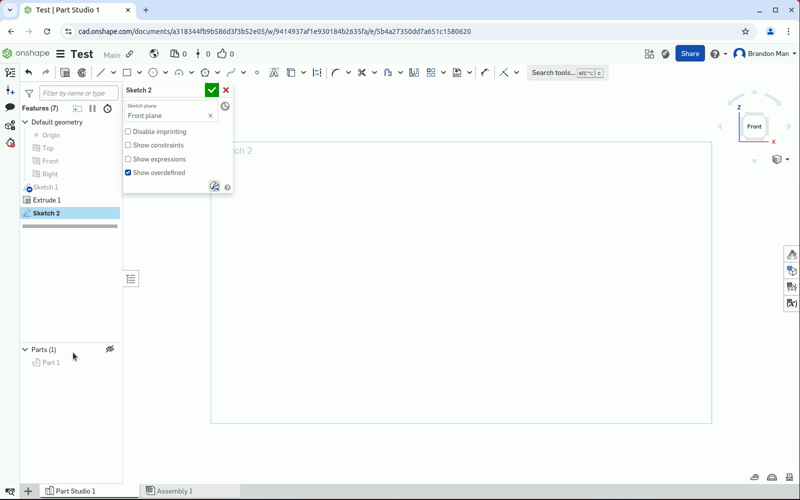
mouse_move(438, 301)
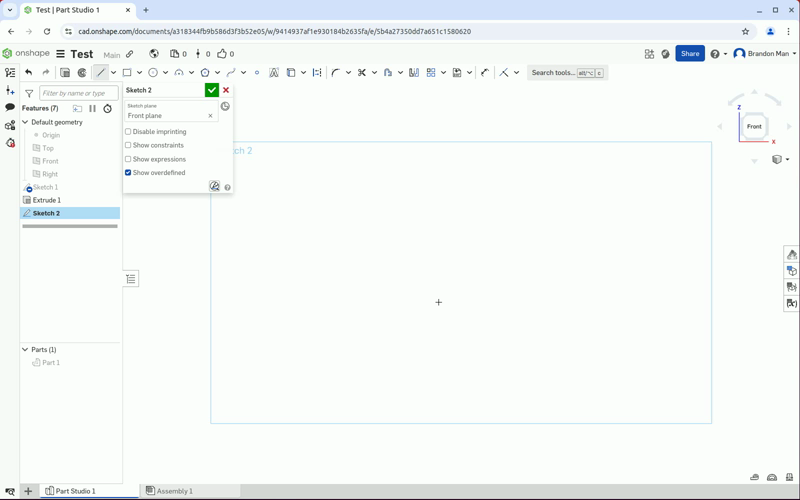
click(438, 301)
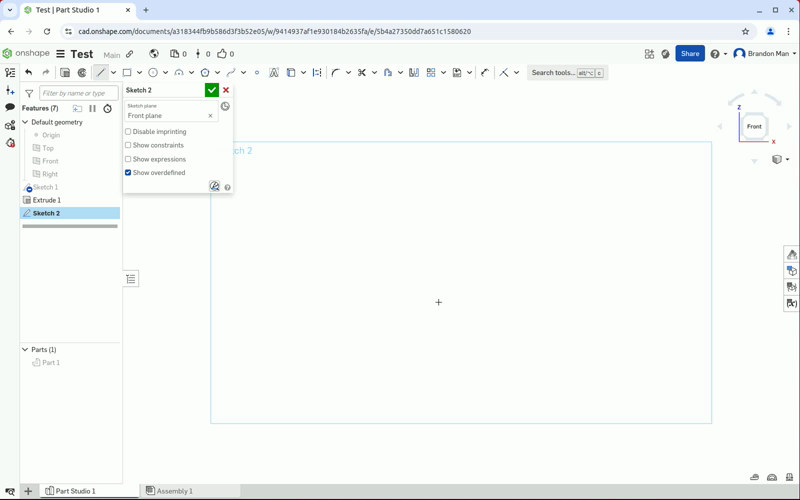
key_up(shift)
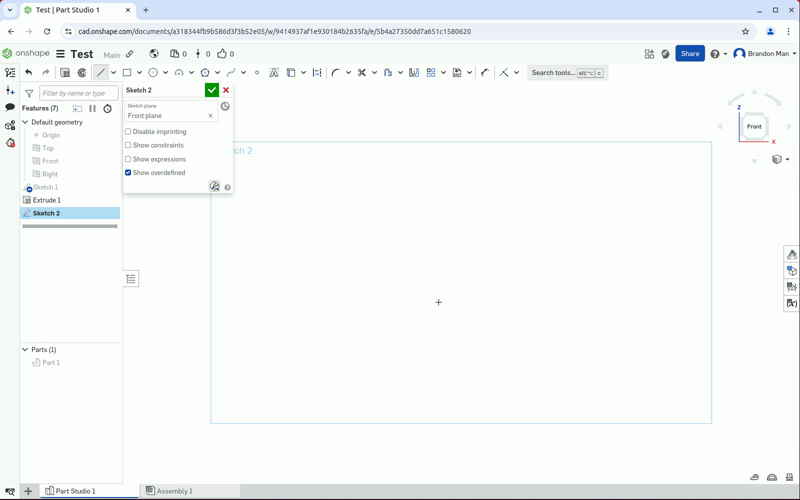
key_down(shift)
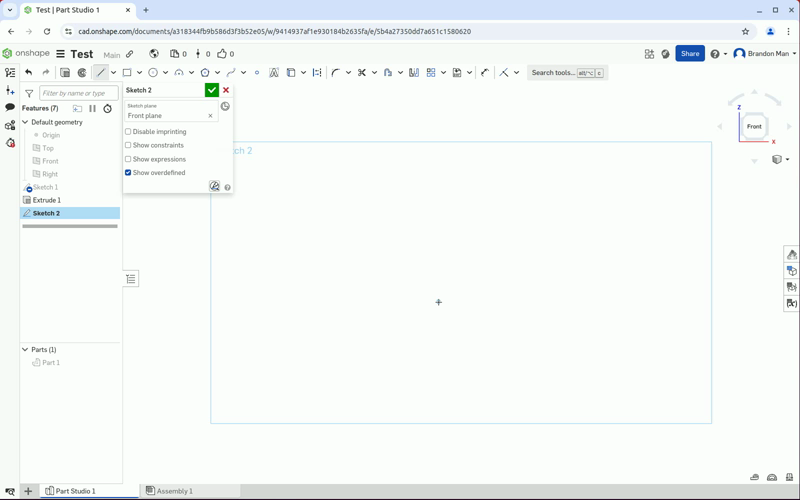
mouse_move(468, 301)
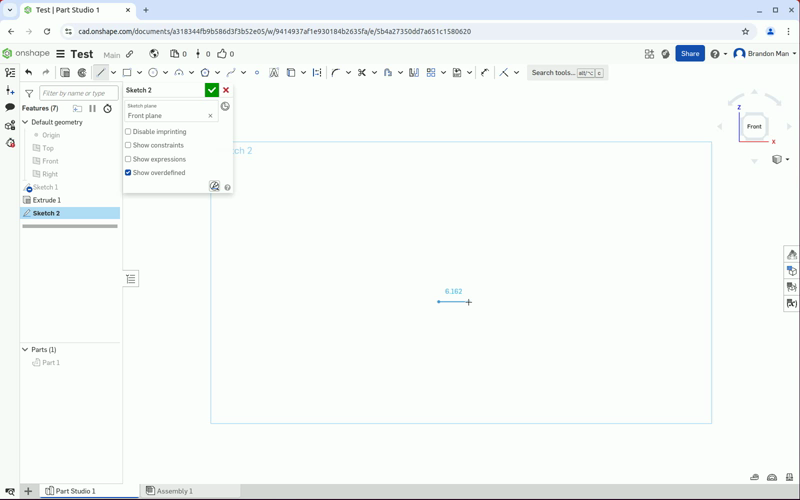
mouse_move(474, 301)
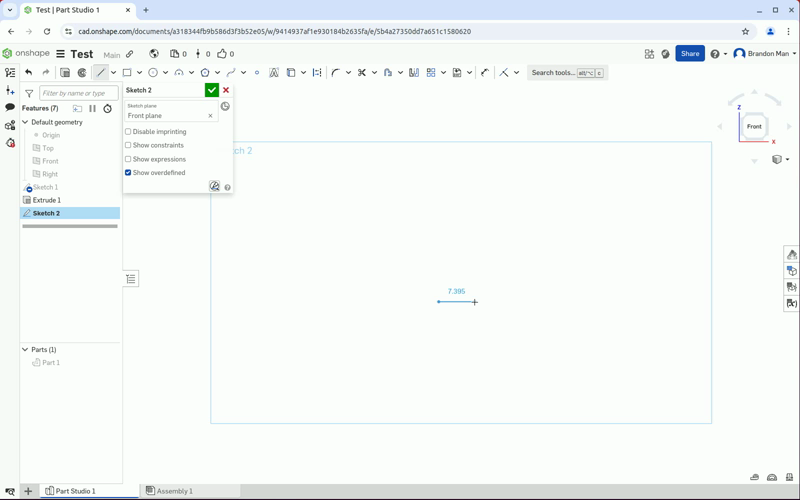
click(474, 301)
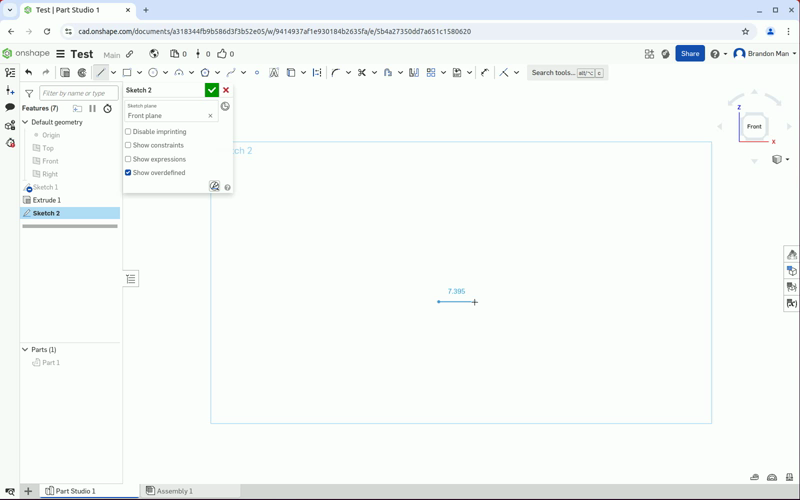
key_up(shift)
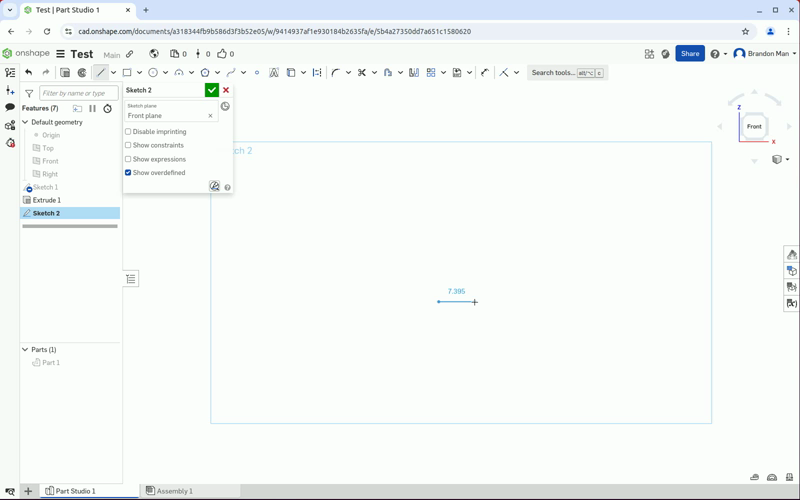
key_down(shift)
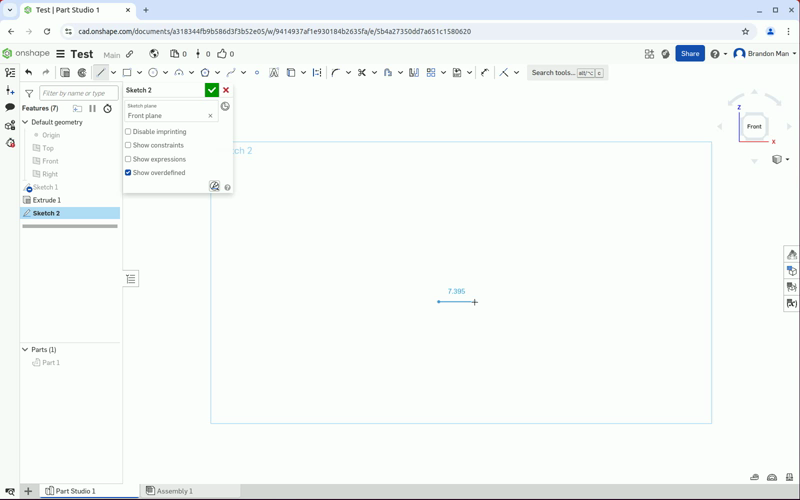
mouse_move(504, 301)
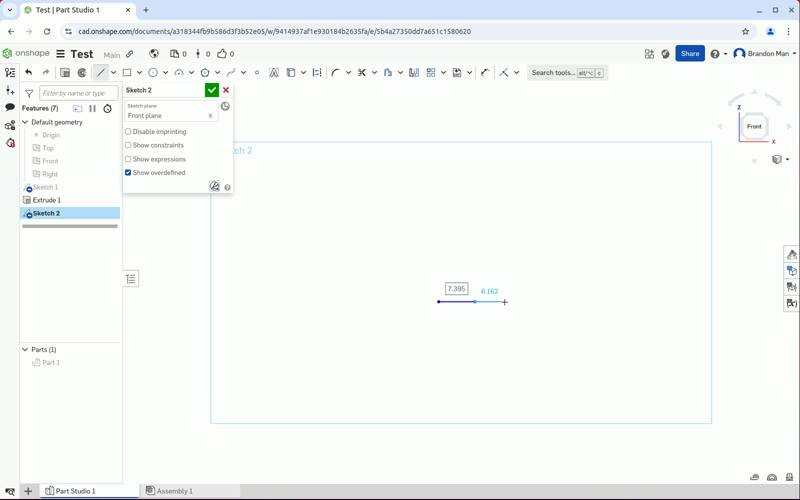
mouse_move(474, 294)
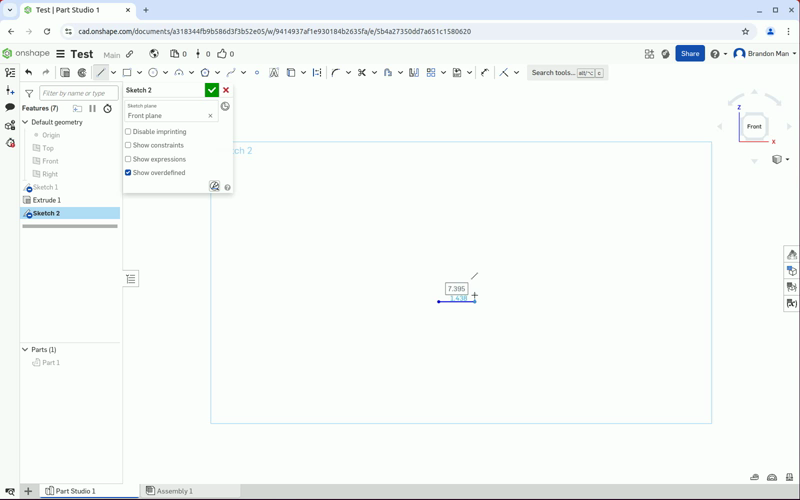
scroll(6)
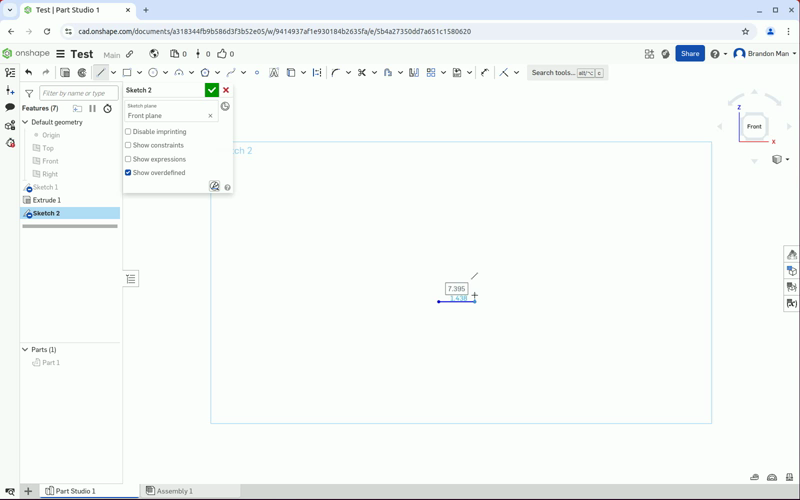
scroll(6)
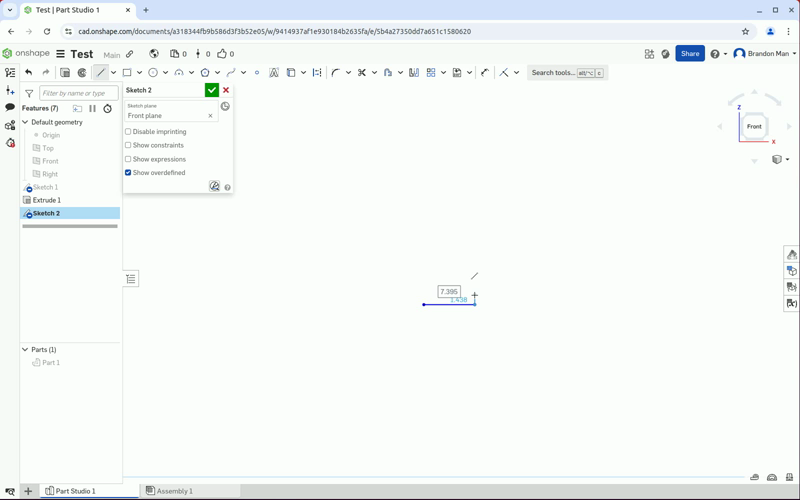
scroll(6)
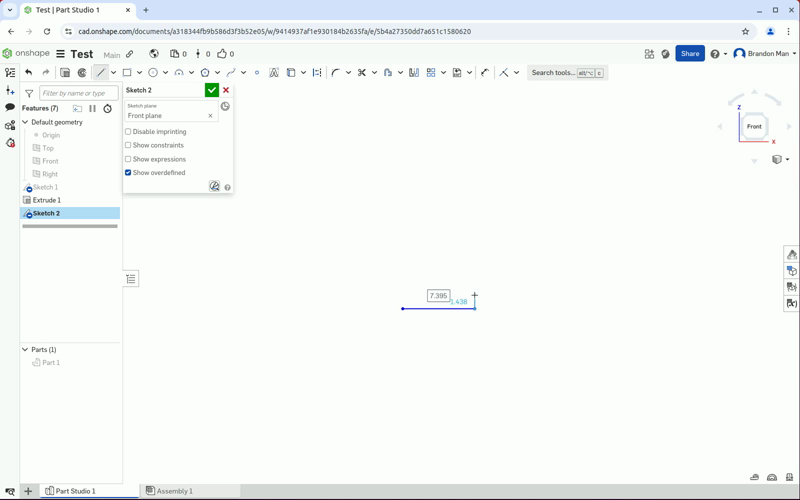
scroll(6)
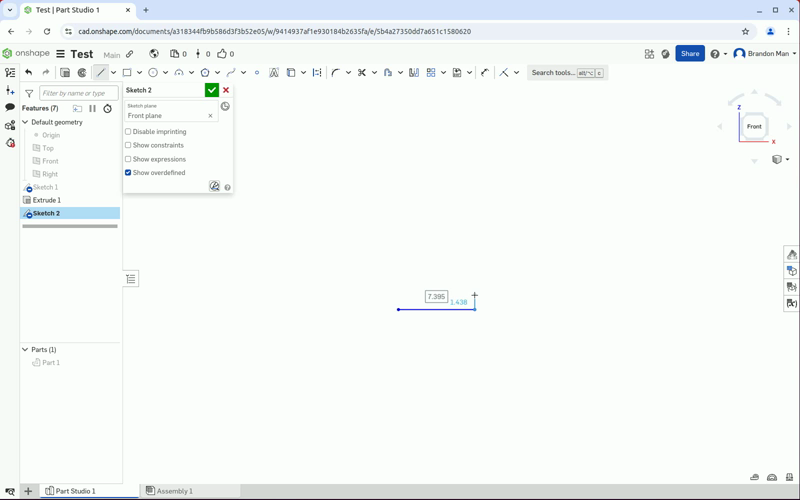
scroll(6)
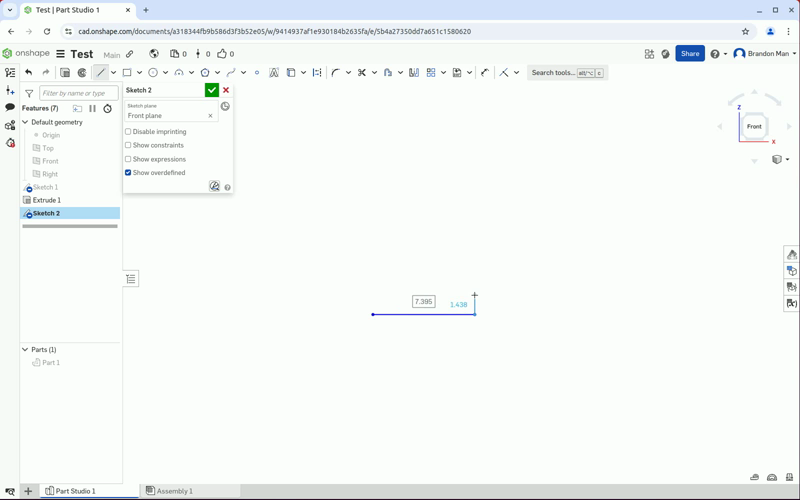
scroll(6)
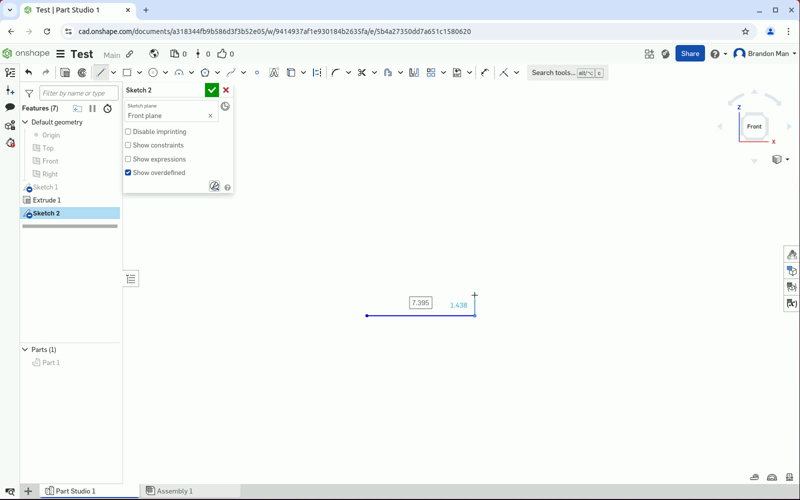
scroll(6)
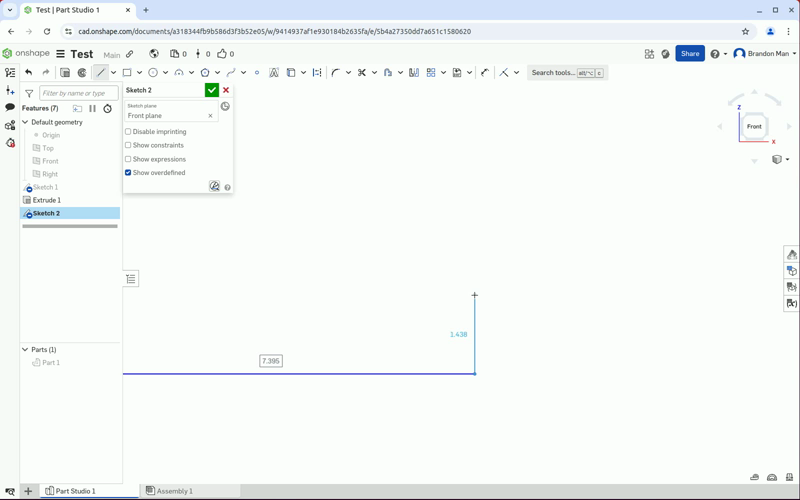
click(474, 294)
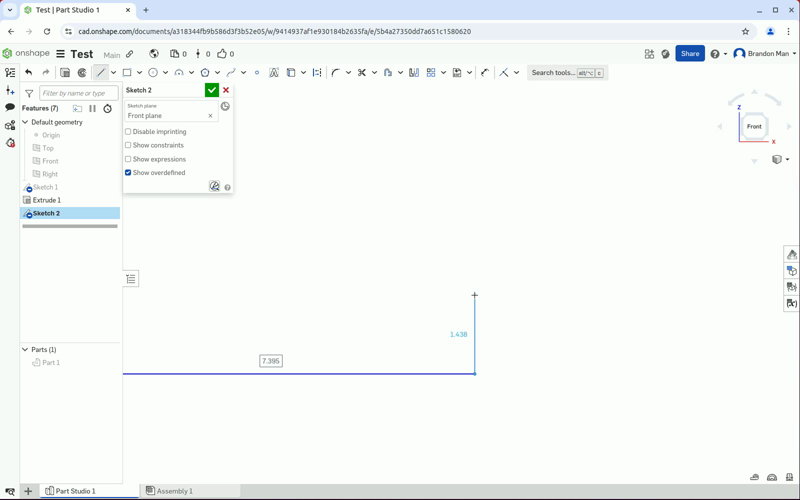
scroll(-6)
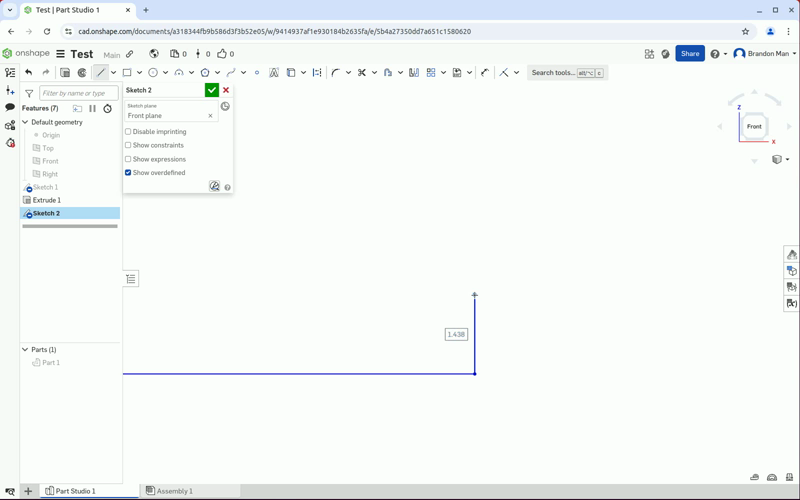
scroll(-6)
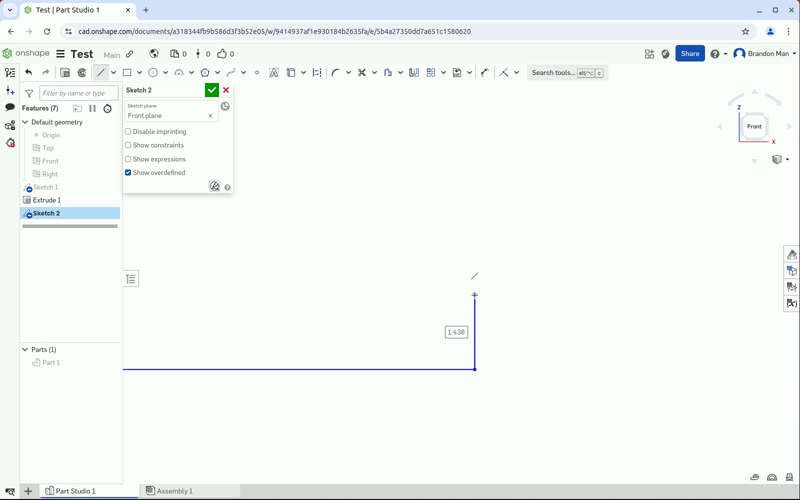
scroll(-6)
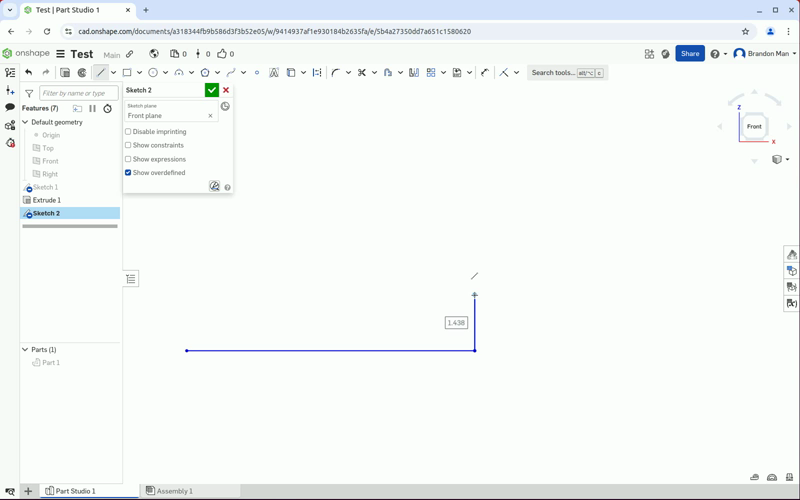
scroll(-6)
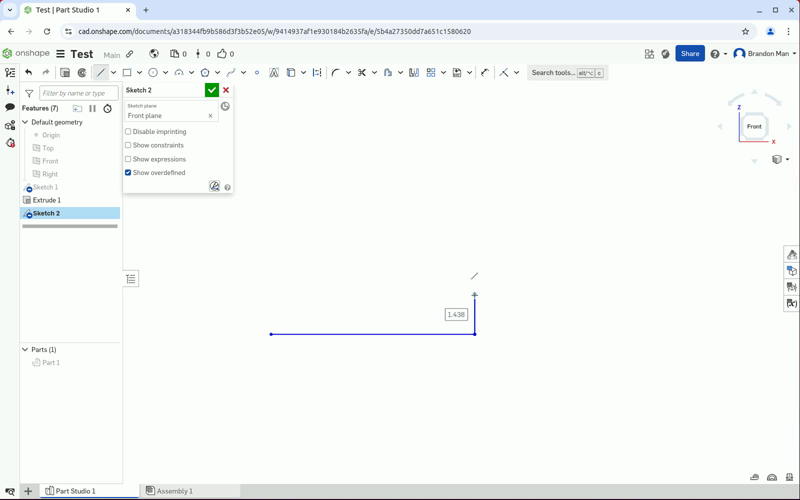
scroll(-6)
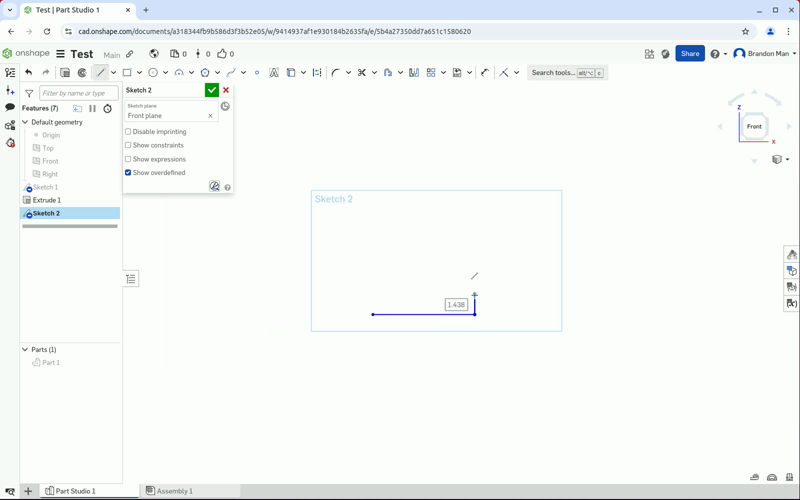
scroll(-6)
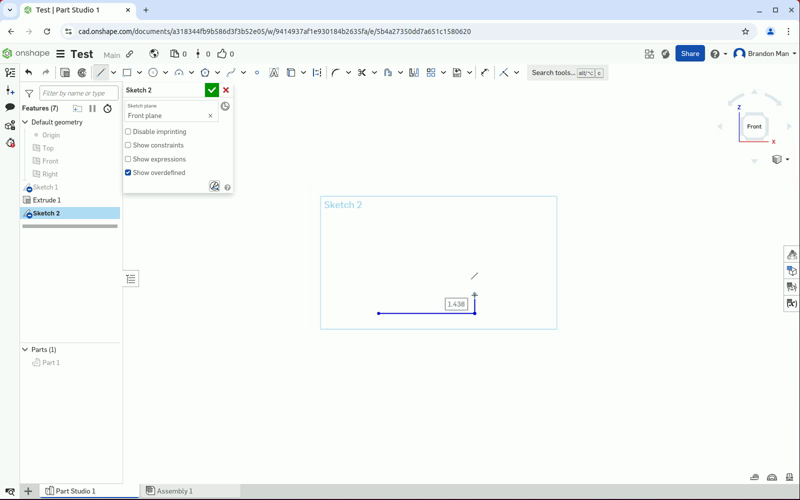
scroll(-6)
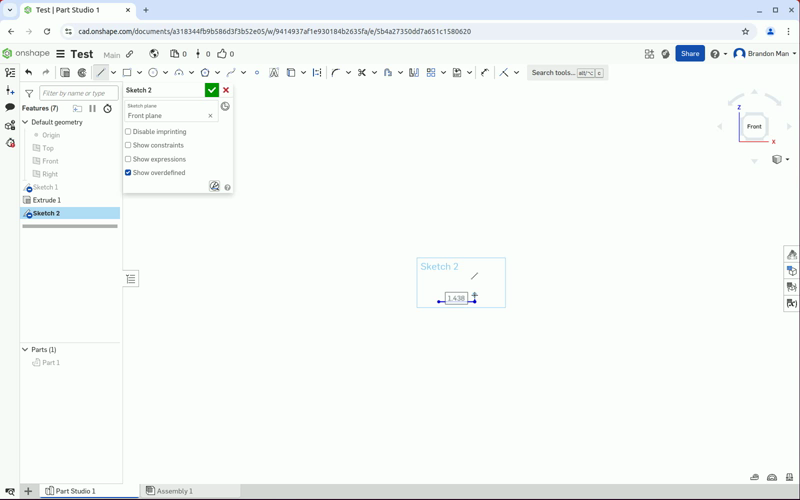
key_up(shift)
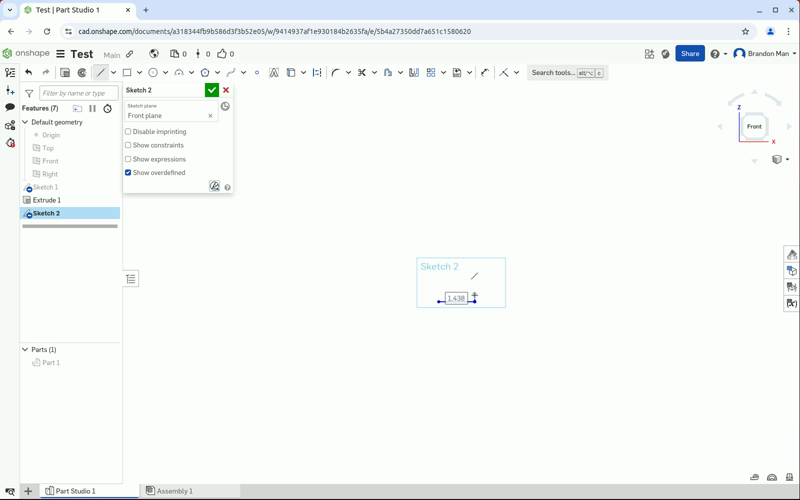
key_down(shift)
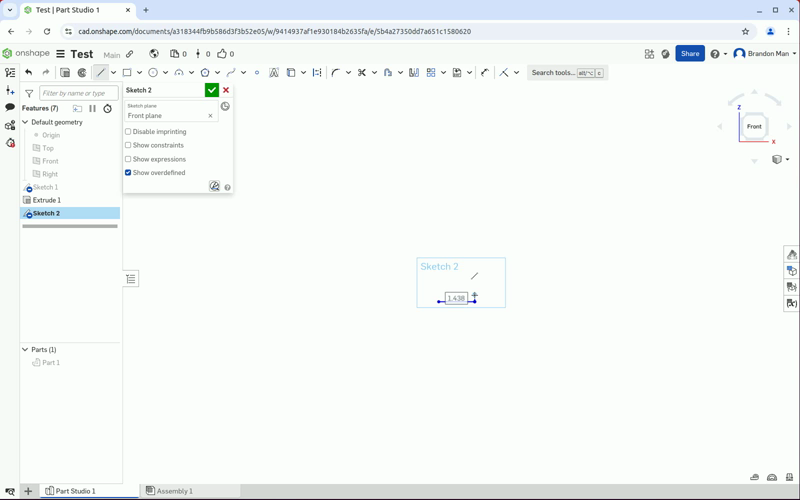
mouse_move(504, 294)
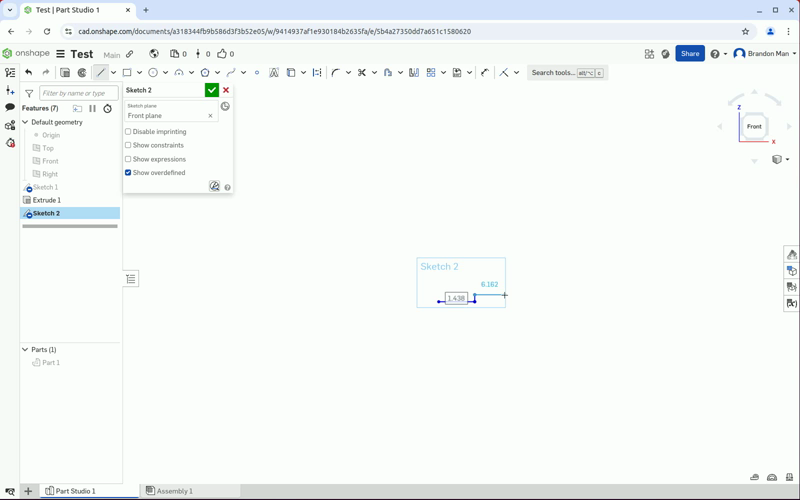
mouse_move(438, 294)
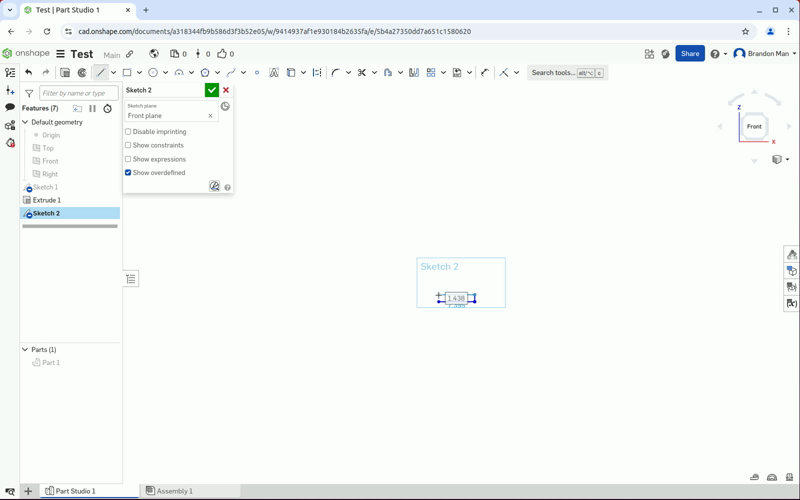
click(438, 294)
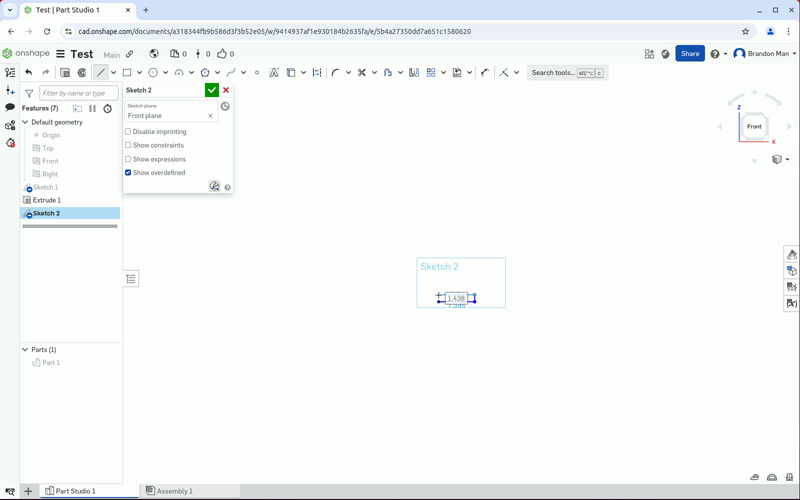
key_up(shift)
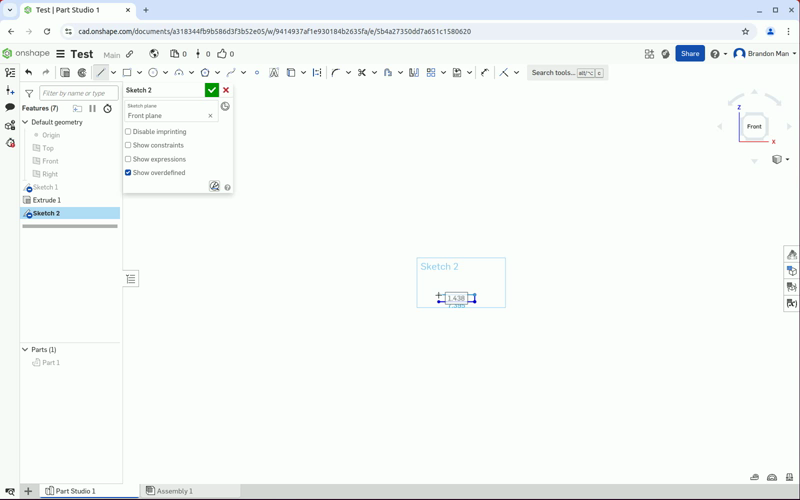
mouse_move(468, 294)
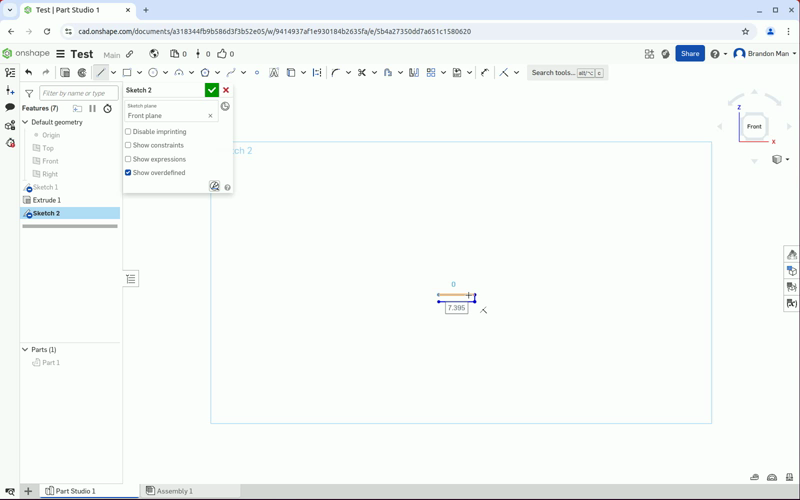
key_down(shift)
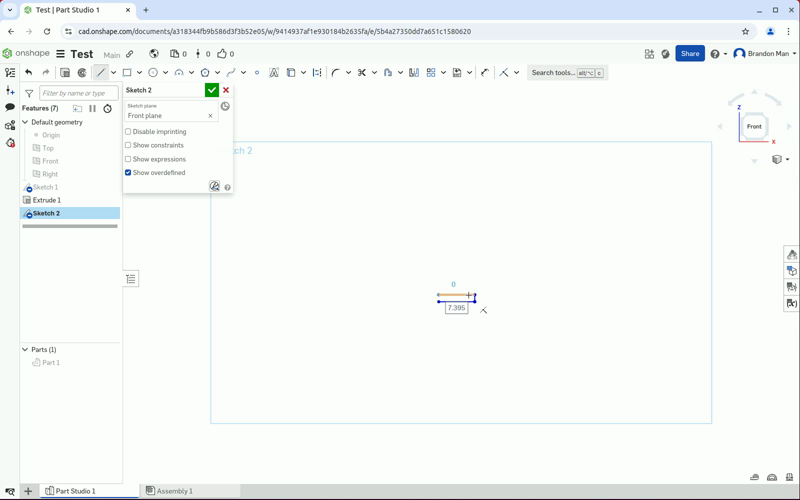
mouse_move(438, 301)
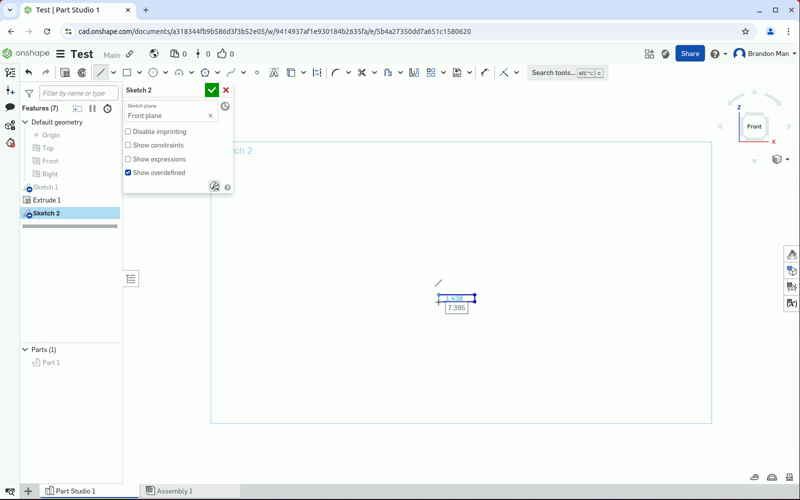
scroll(6)
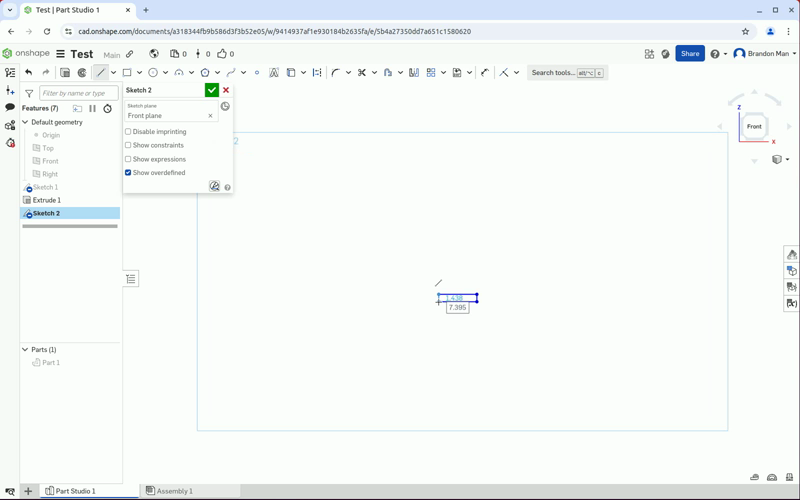
scroll(6)
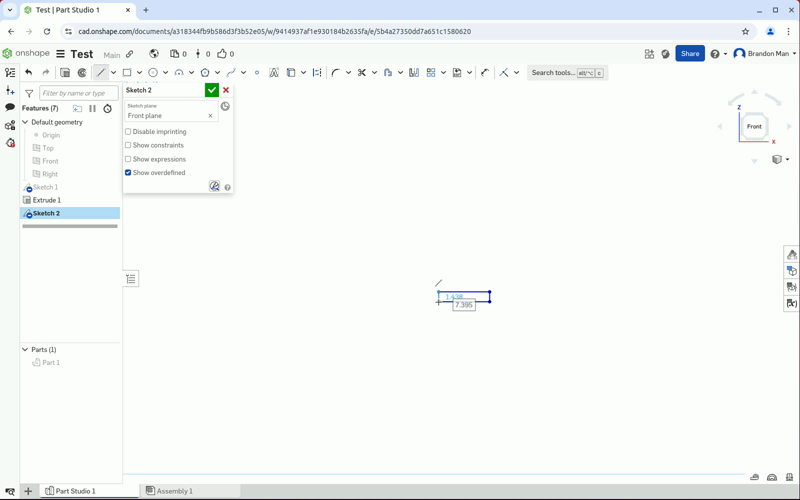
scroll(6)
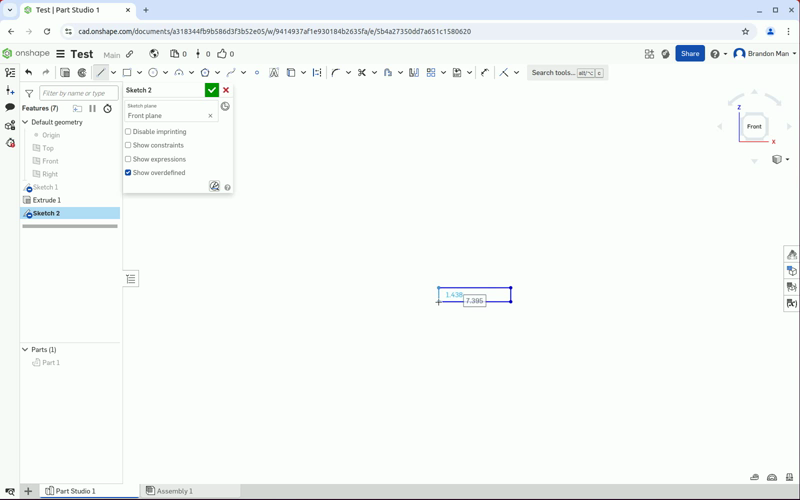
scroll(6)
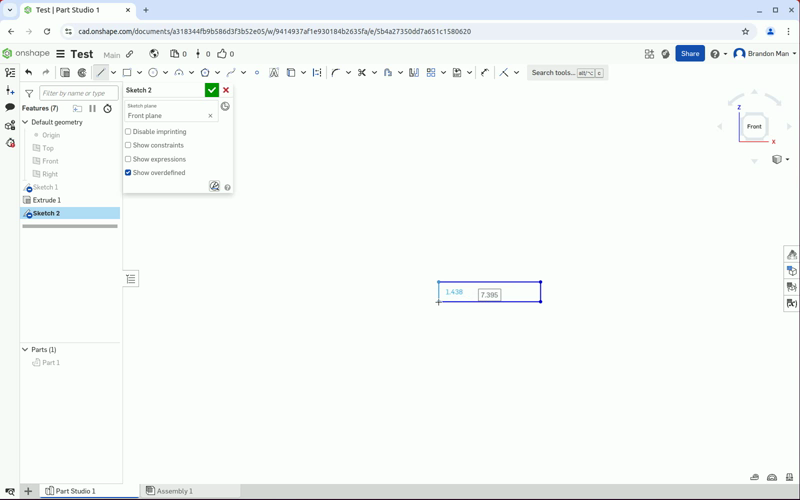
scroll(6)
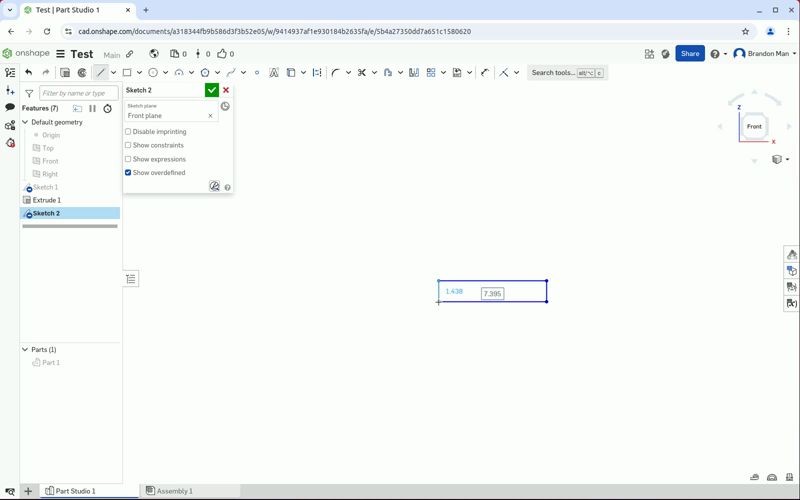
scroll(6)
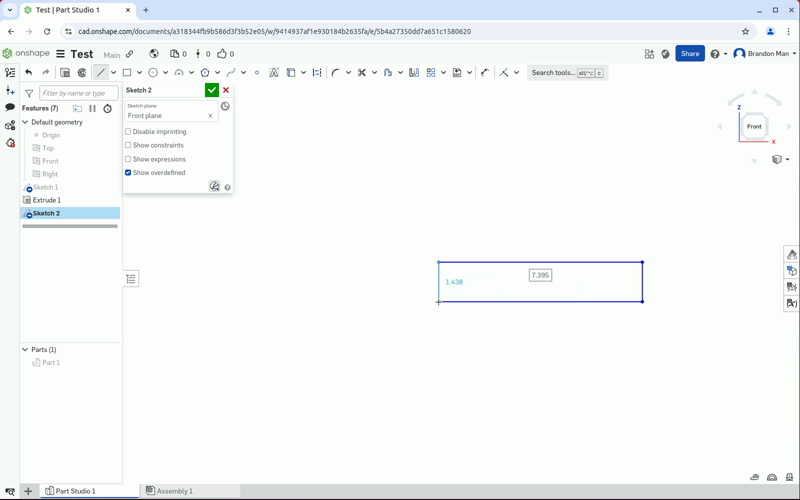
scroll(6)
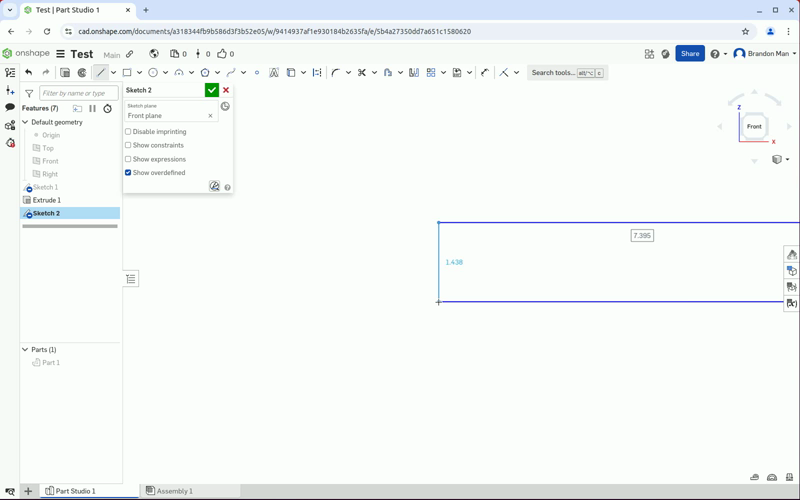
key_up(shift)
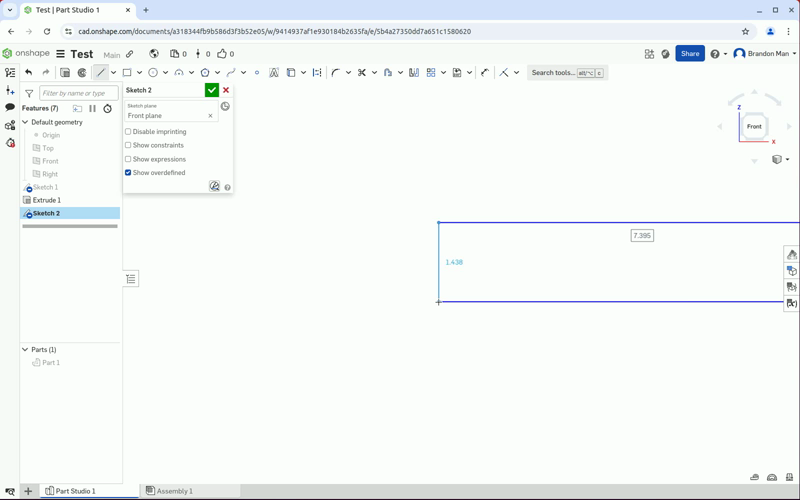
click(438, 301)
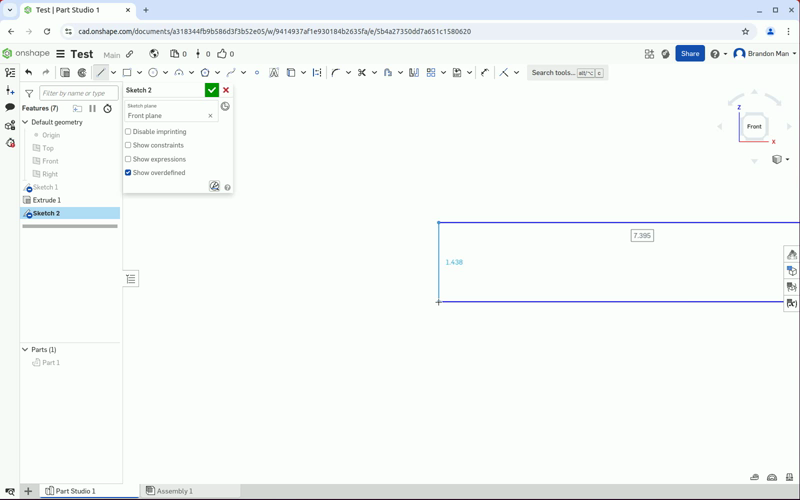
scroll(-6)
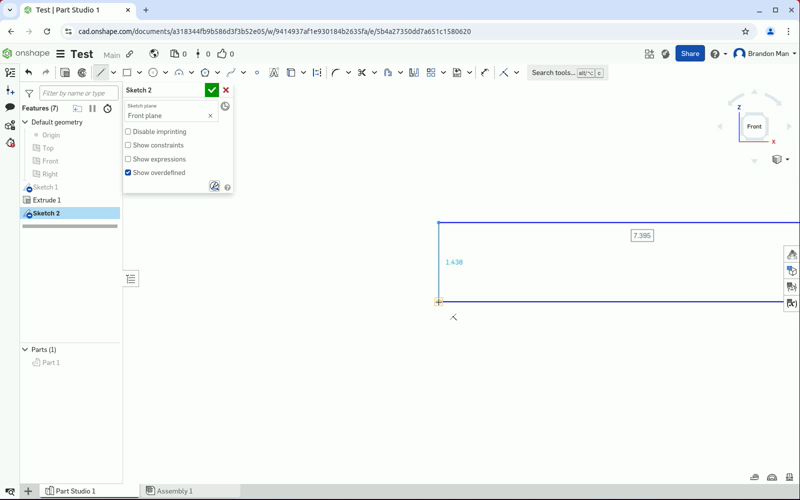
scroll(-6)
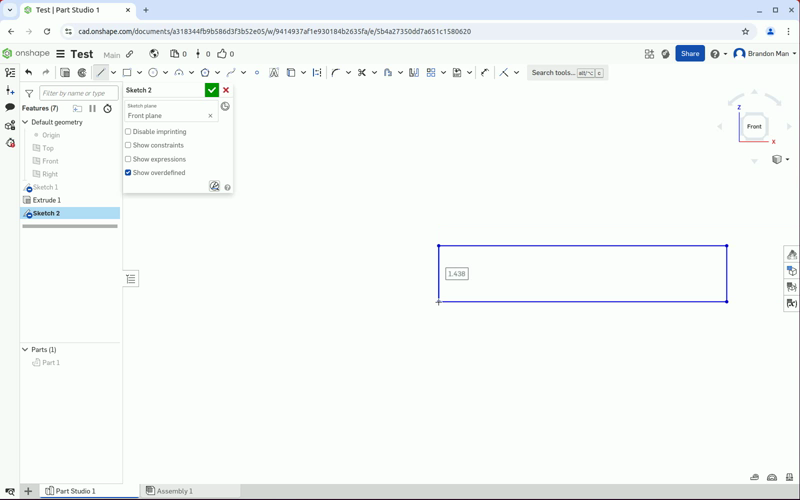
scroll(-6)
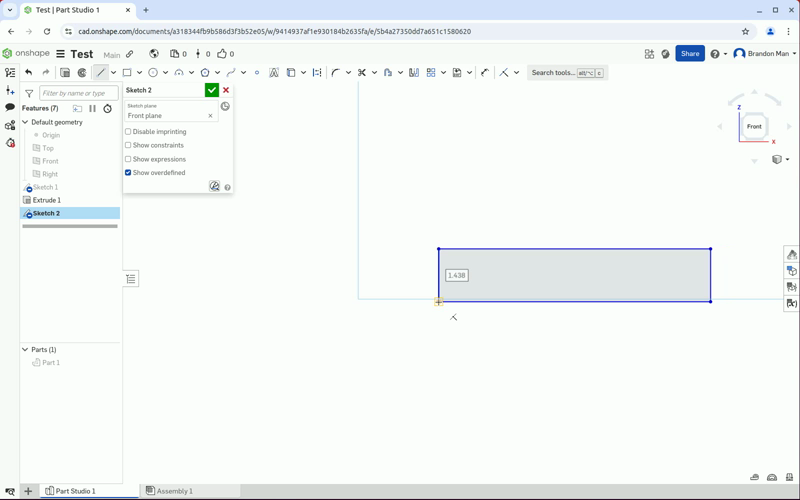
scroll(-6)
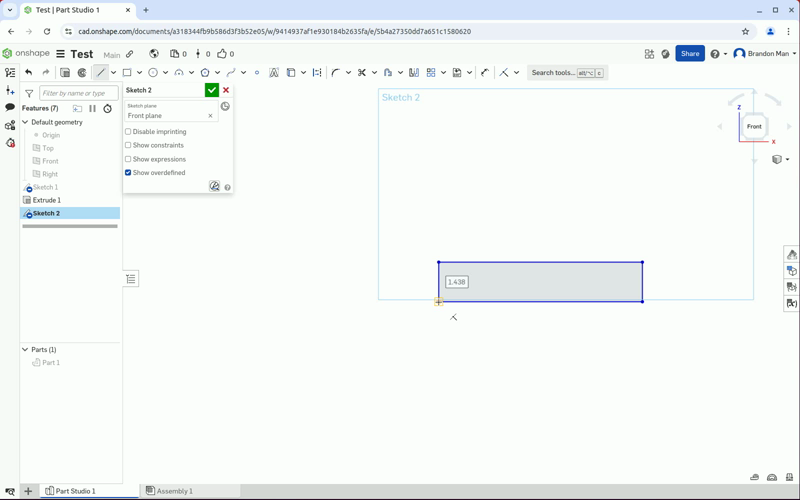
scroll(-6)
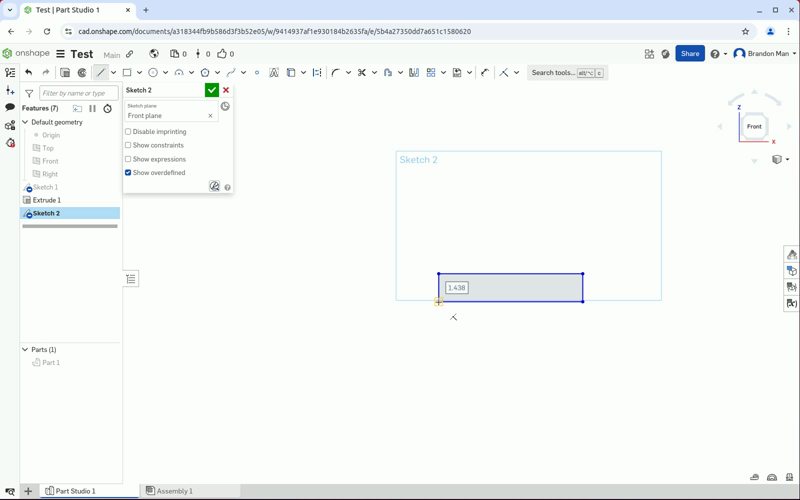
scroll(-6)
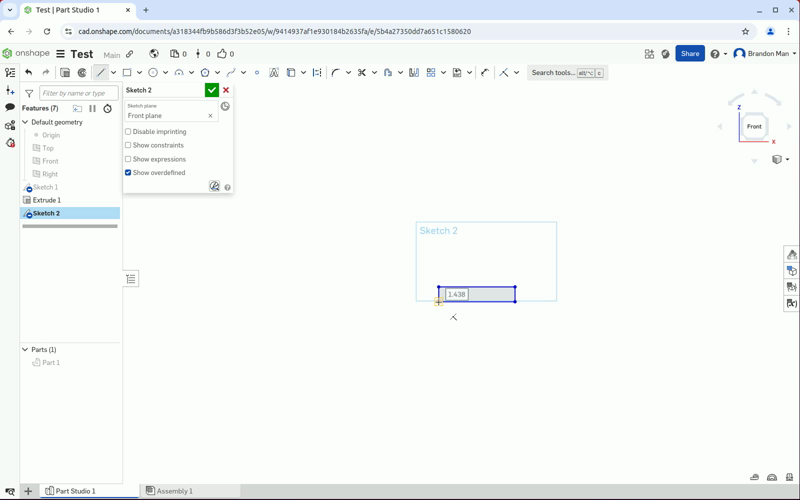
scroll(-6)
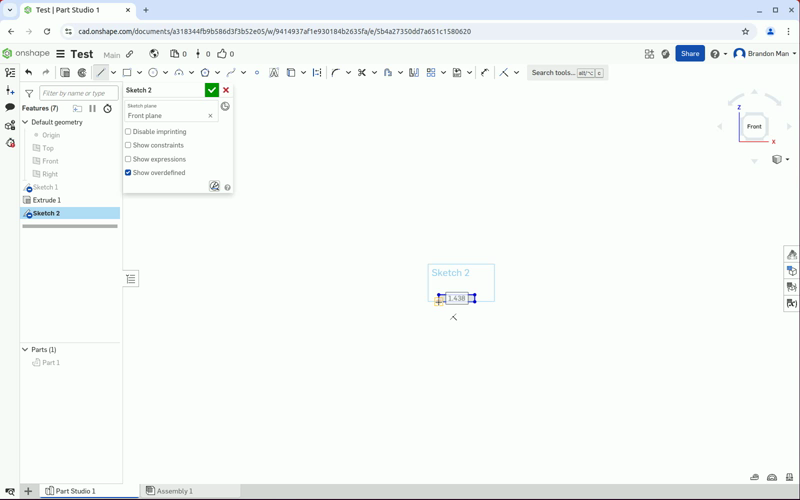
key(esc)
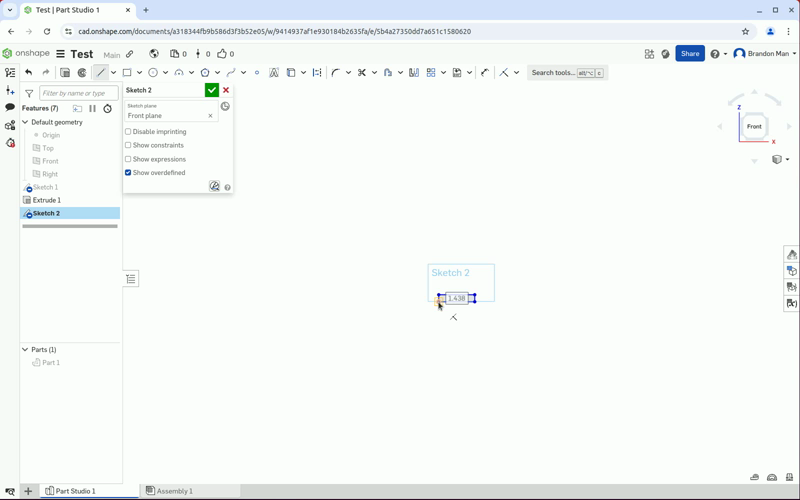
mouse_move(451, 297)
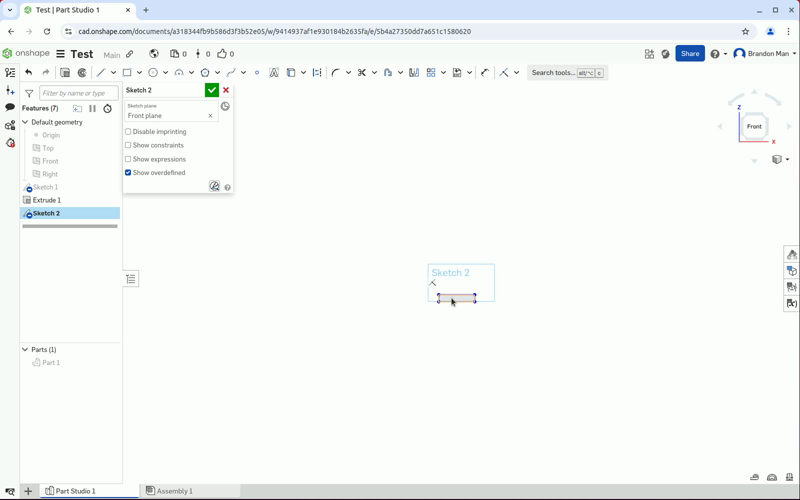
scroll(6)
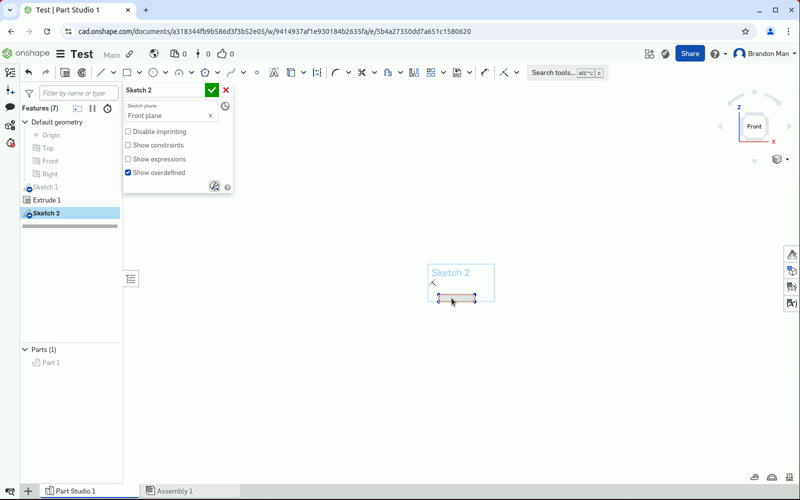
scroll(6)
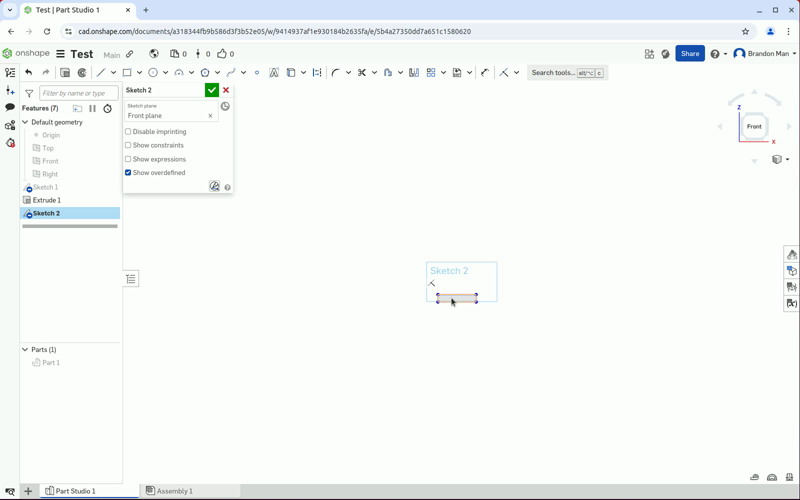
scroll(6)
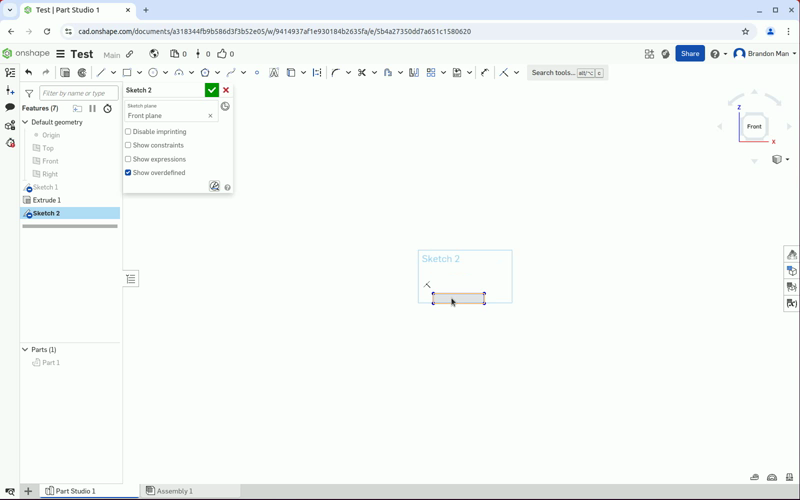
scroll(6)
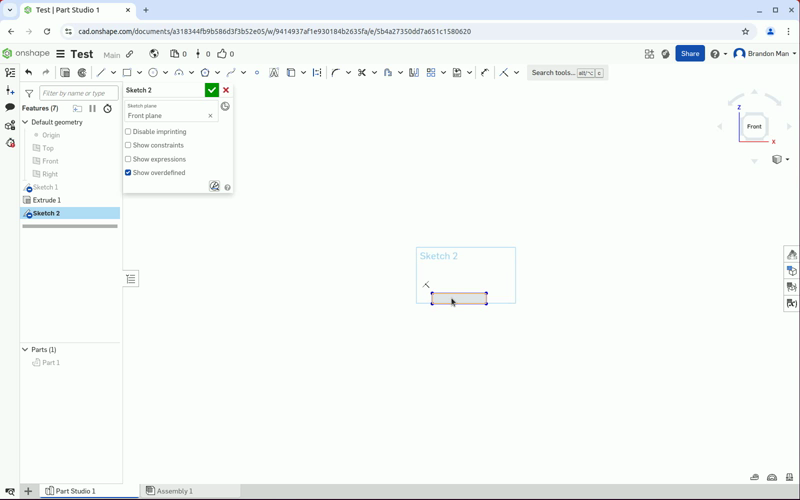
scroll(6)
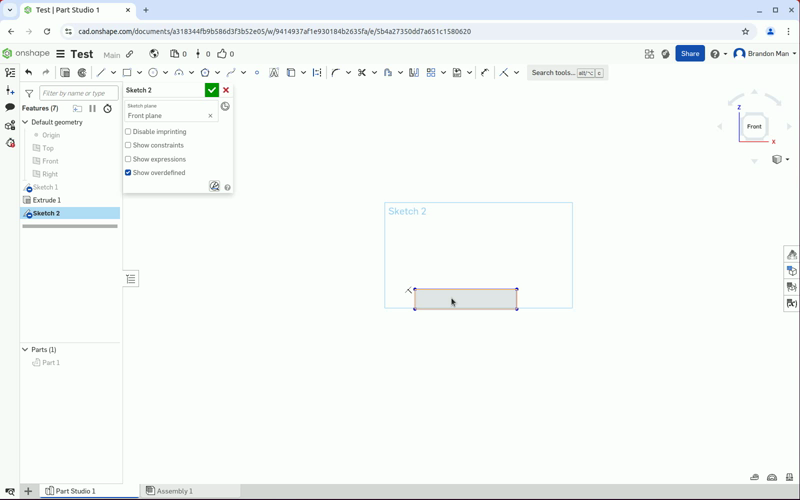
scroll(6)
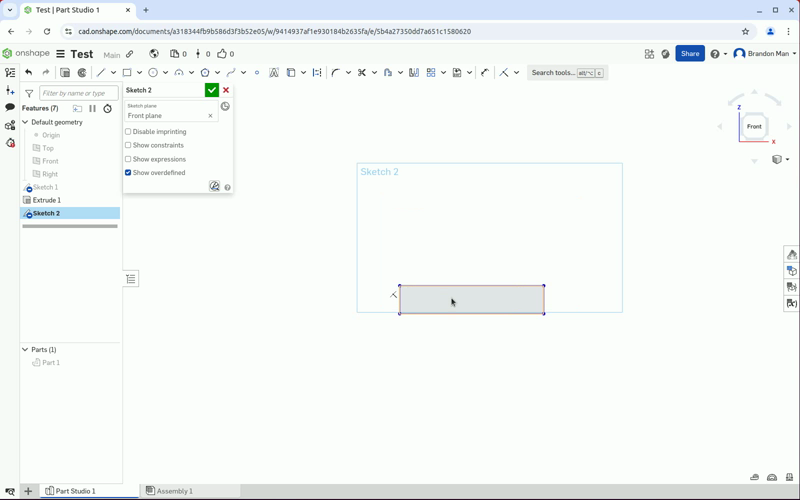
scroll(6)
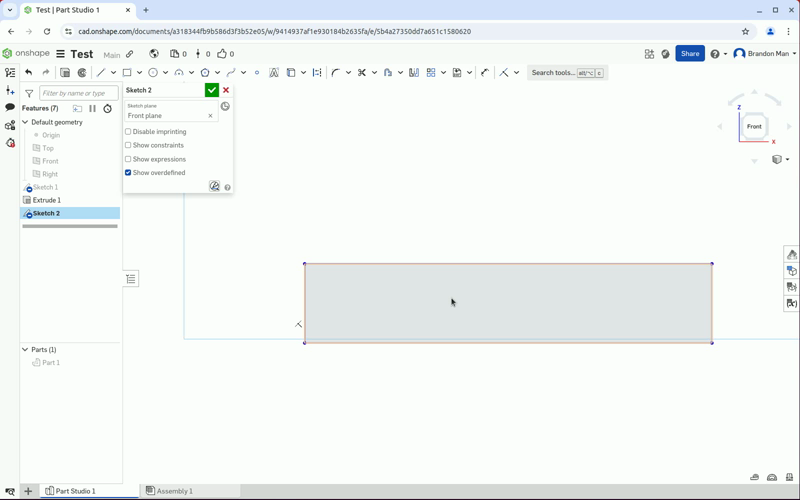
click(451, 297)
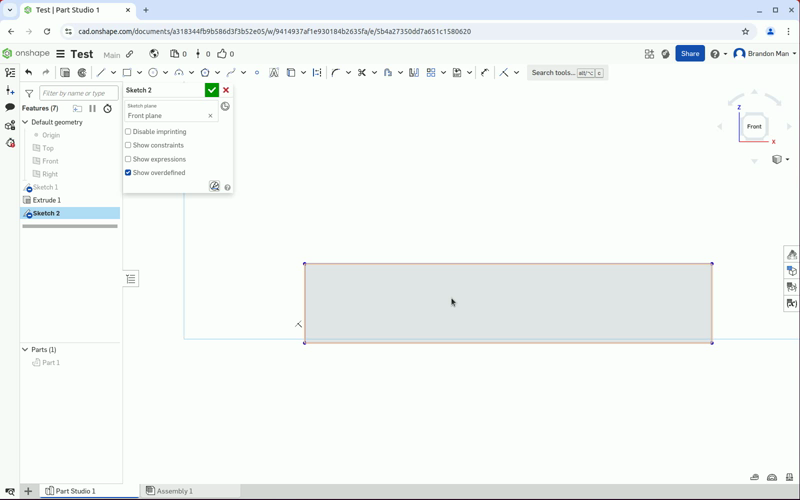
scroll(-6)
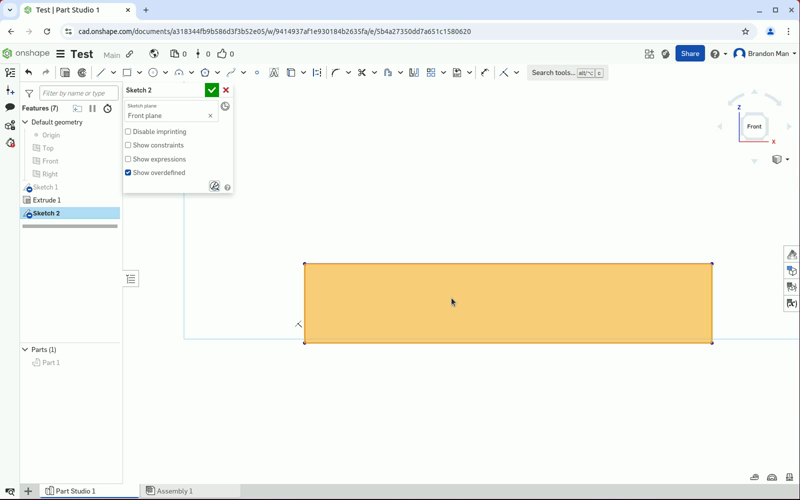
scroll(-6)
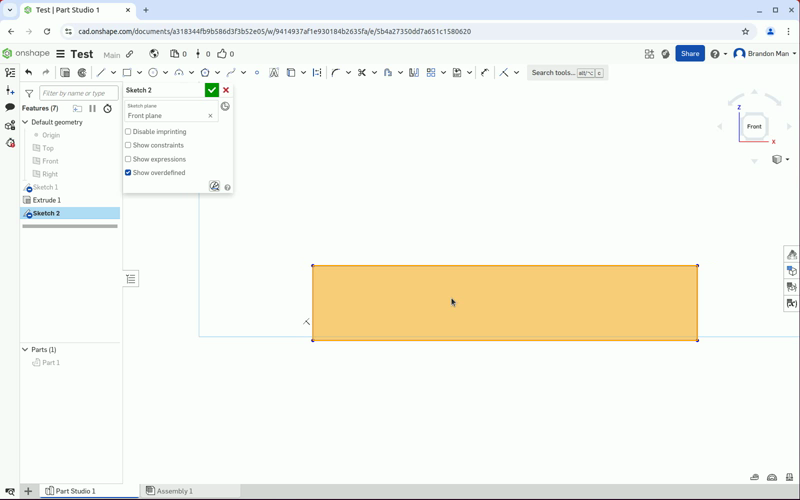
scroll(-6)
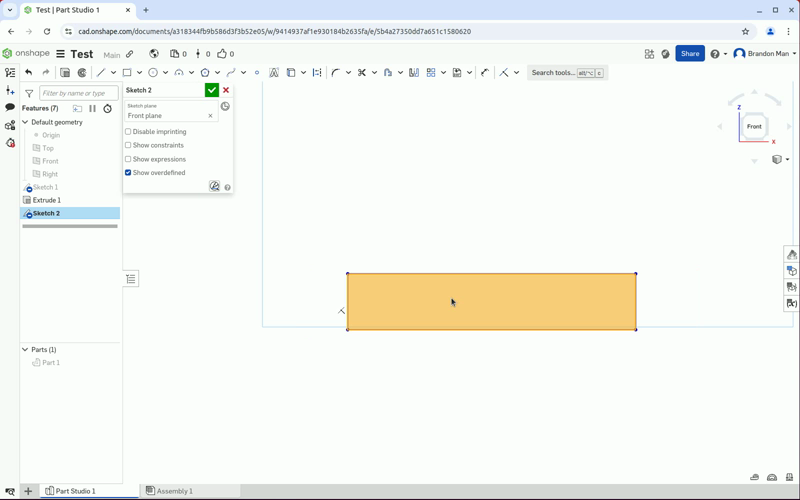
scroll(-6)
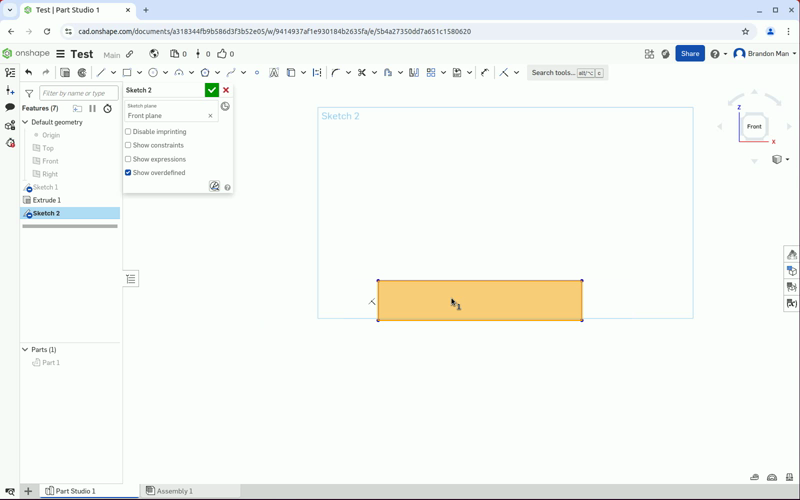
scroll(-6)
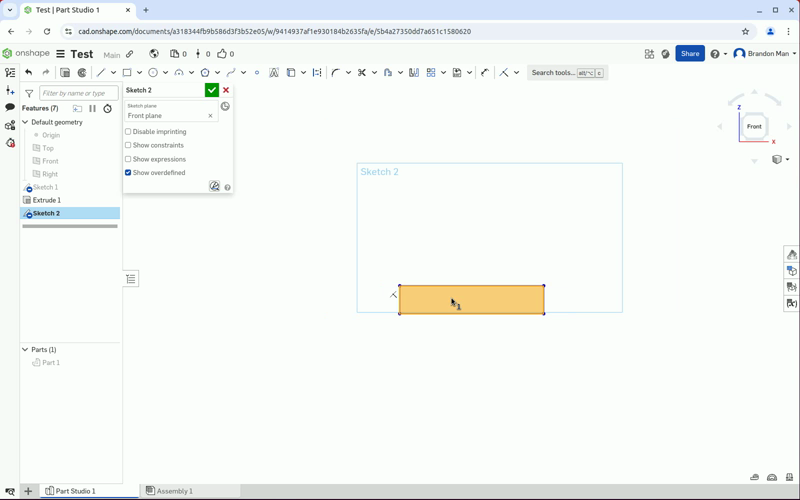
scroll(-6)
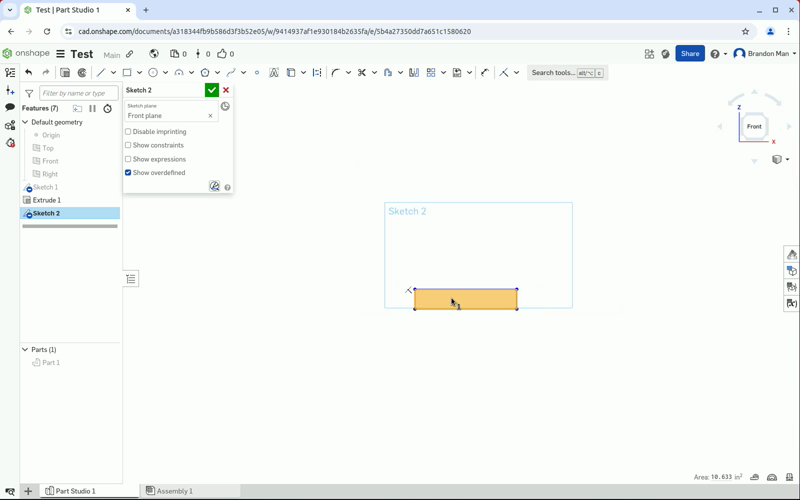
scroll(-6)
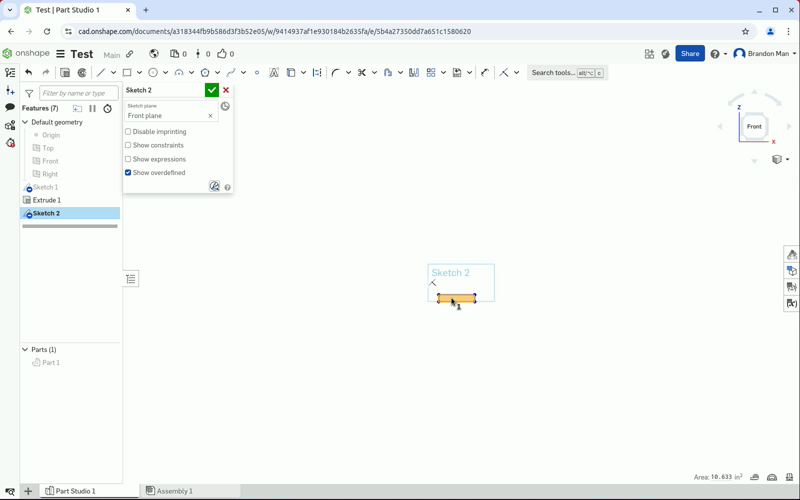
mouse_move(73, 352)
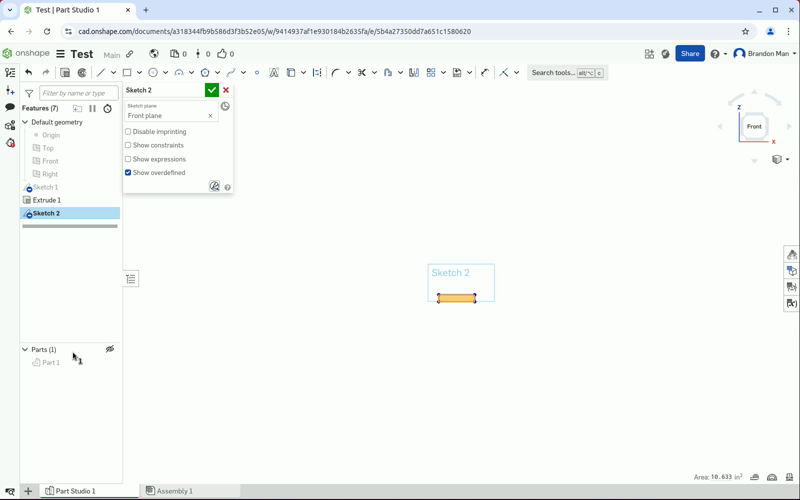
key(shift+y)
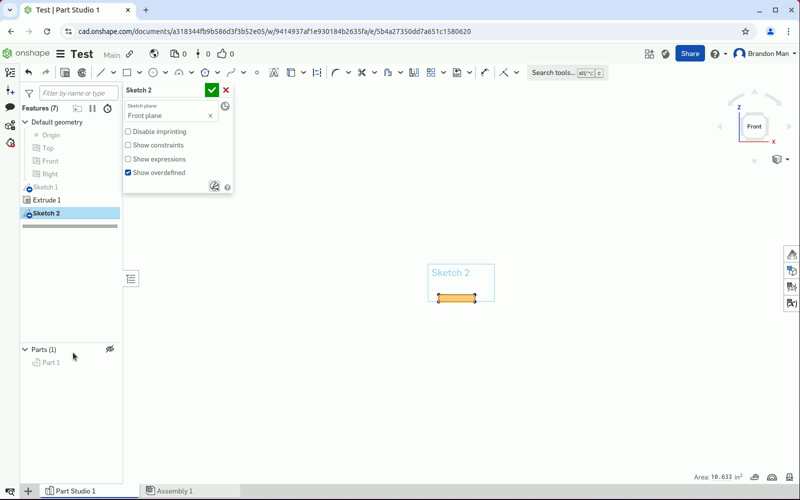
key(shift+e)
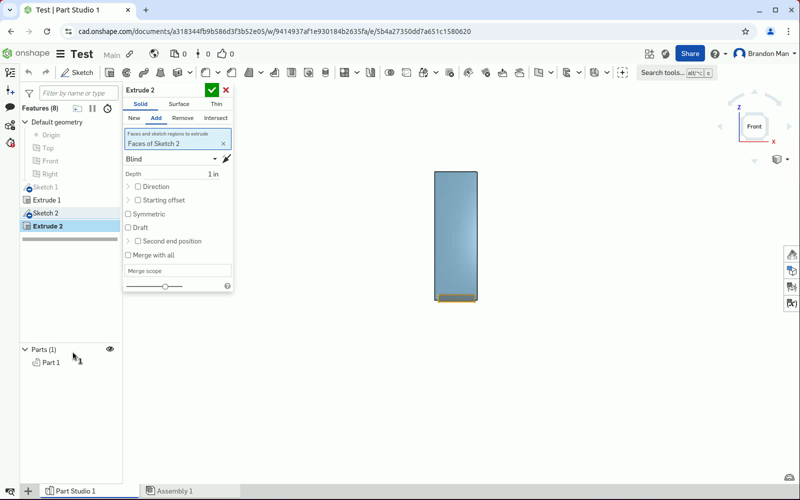
mouse_move(143, 106)
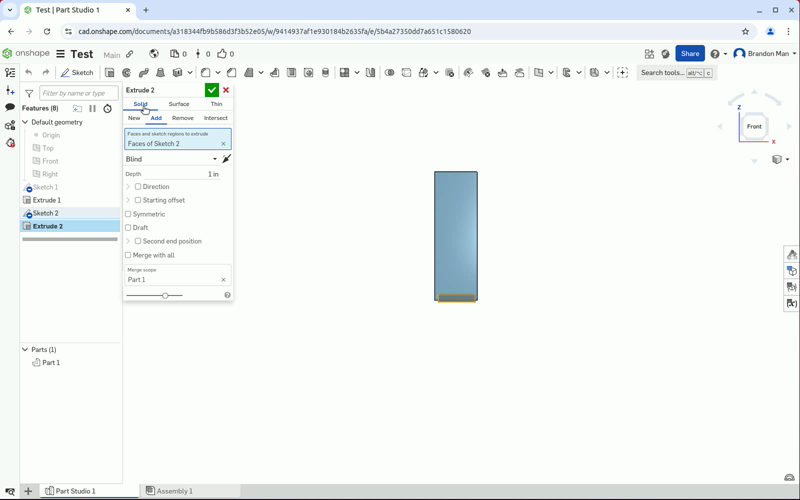
click(143, 106)
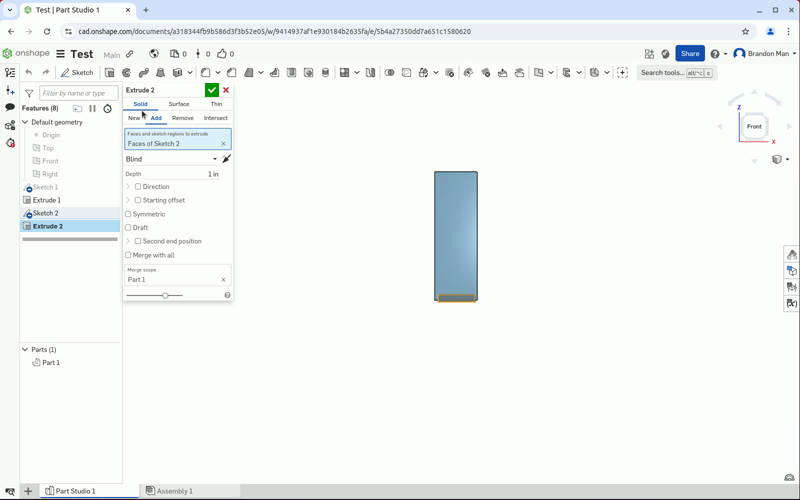
mouse_move(137, 120)
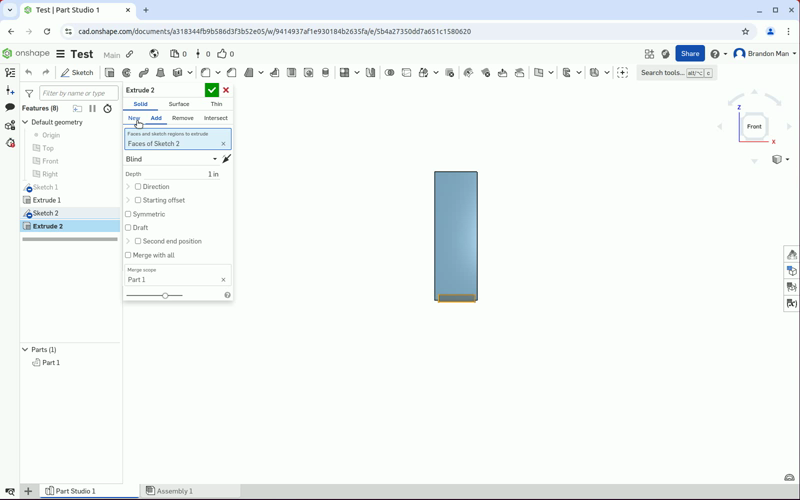
click(137, 120)
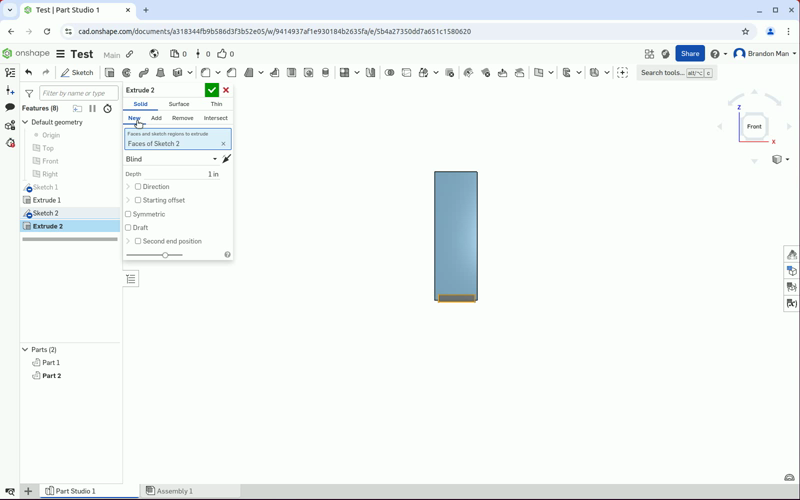
key(tab, 4)
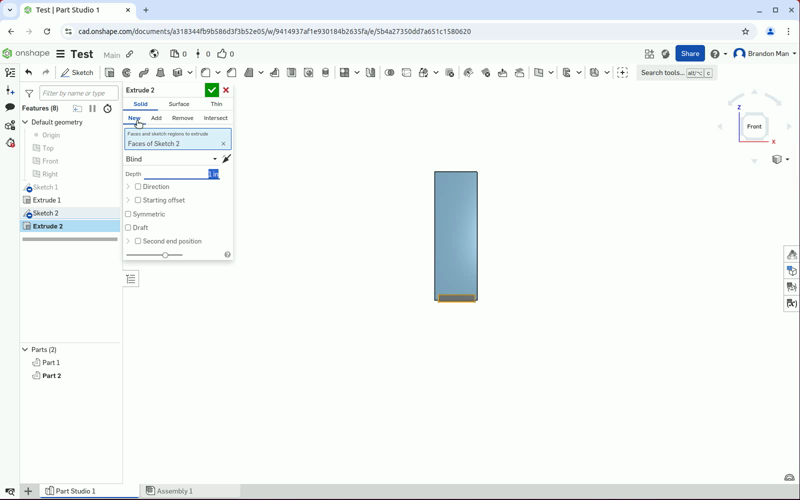
text(0.241)
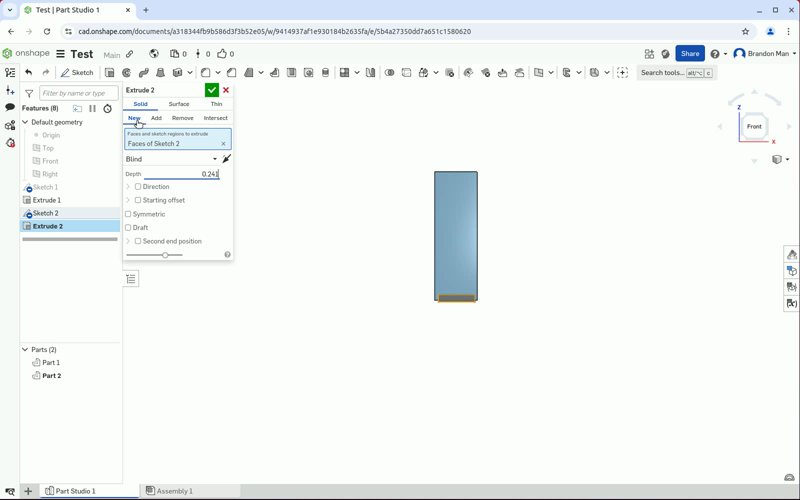
key(enter)
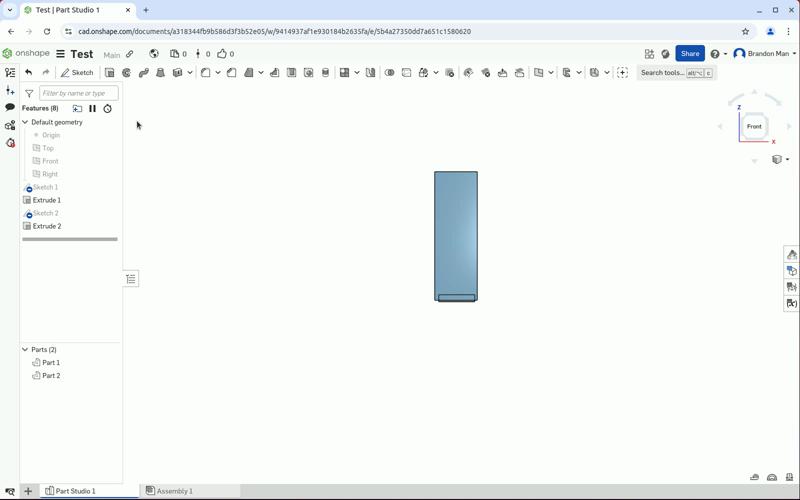
key(shift+h)
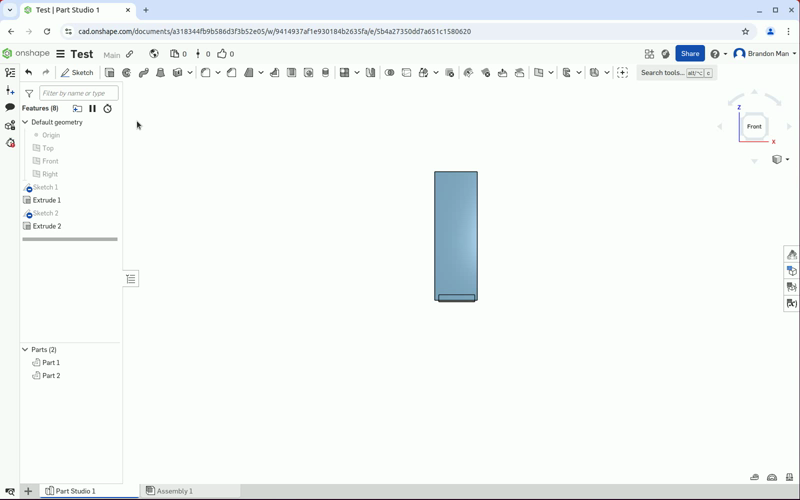
key(shift+h)
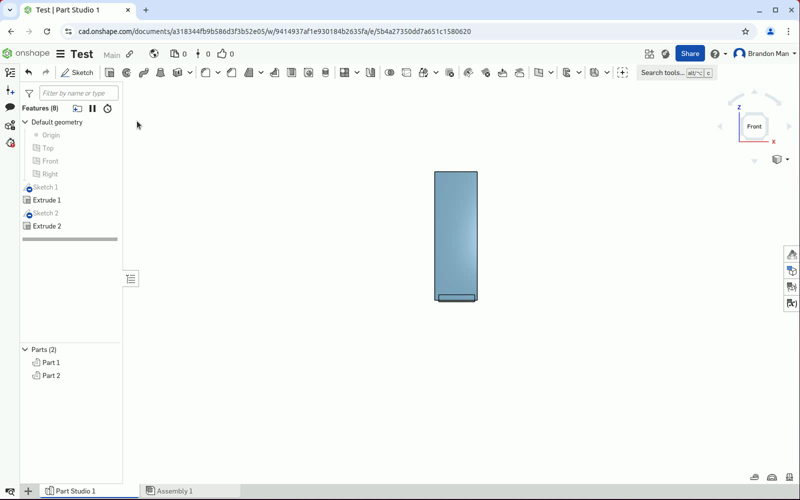
mouse_move(73, 189)
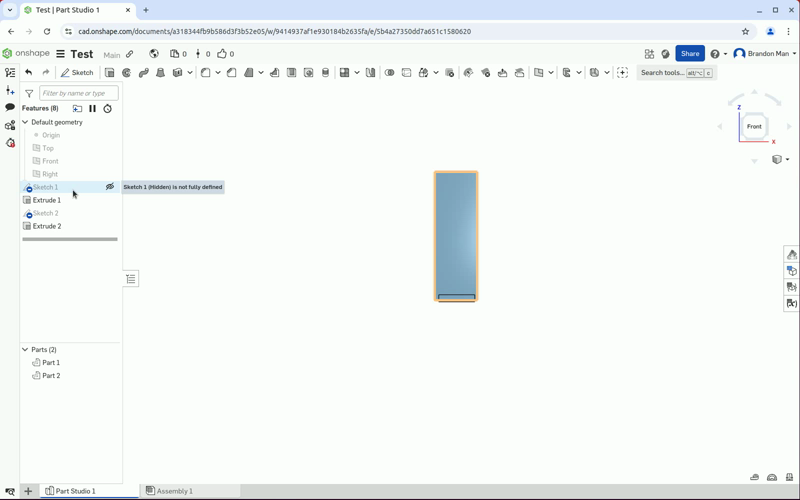
click(73, 189)
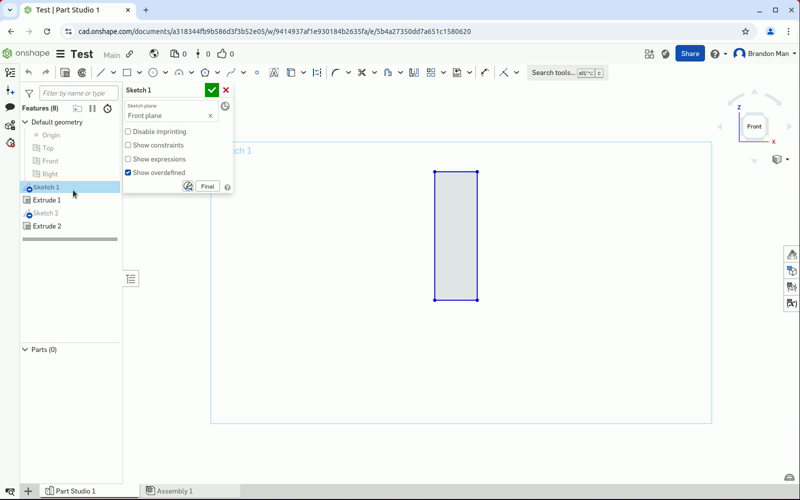
mouse_move(229, 92)
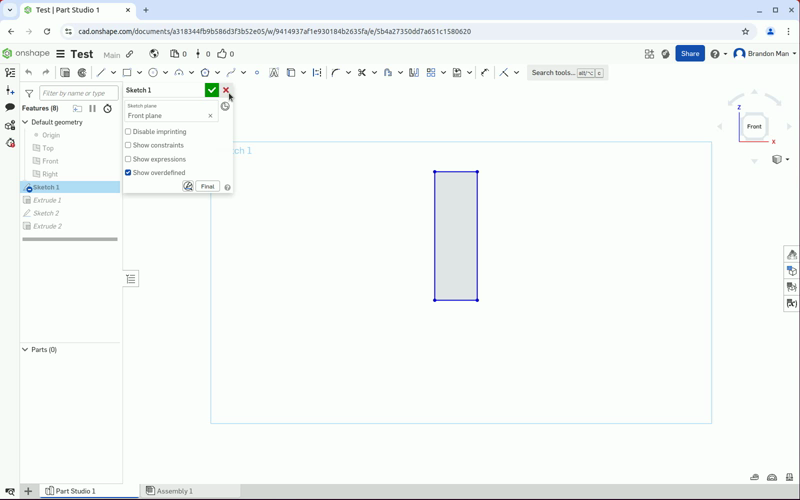
click(229, 92)
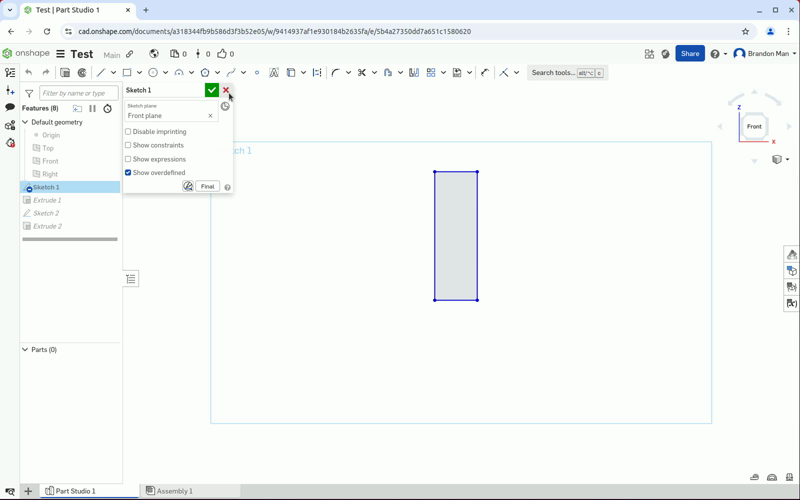
key(shift+s)
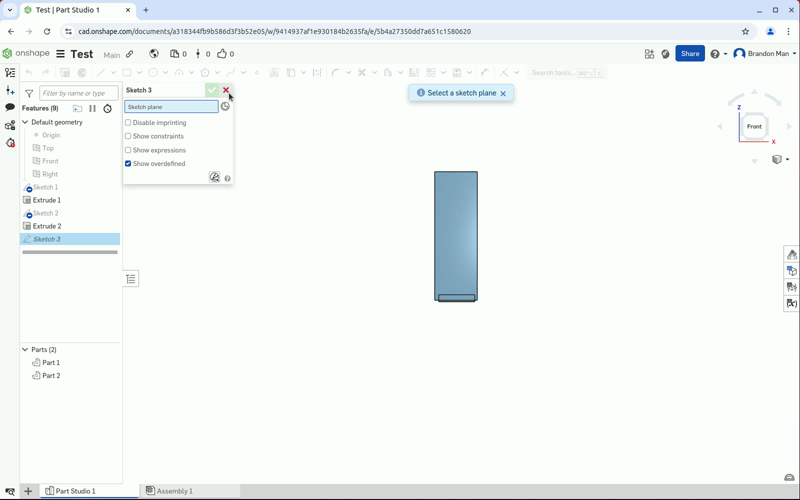
mouse_move(73, 163)
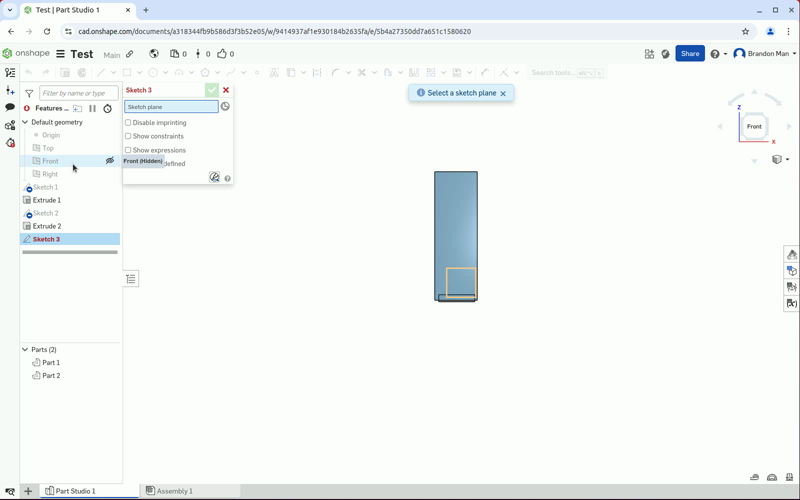
click(73, 163)
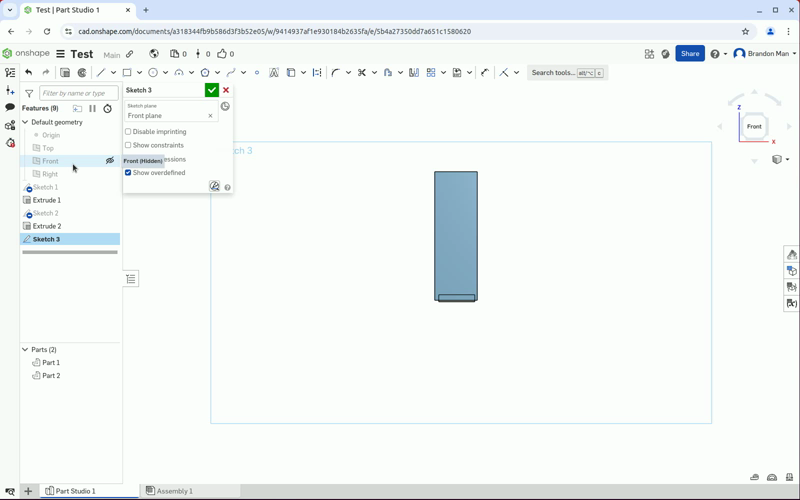
mouse_move(73, 352)
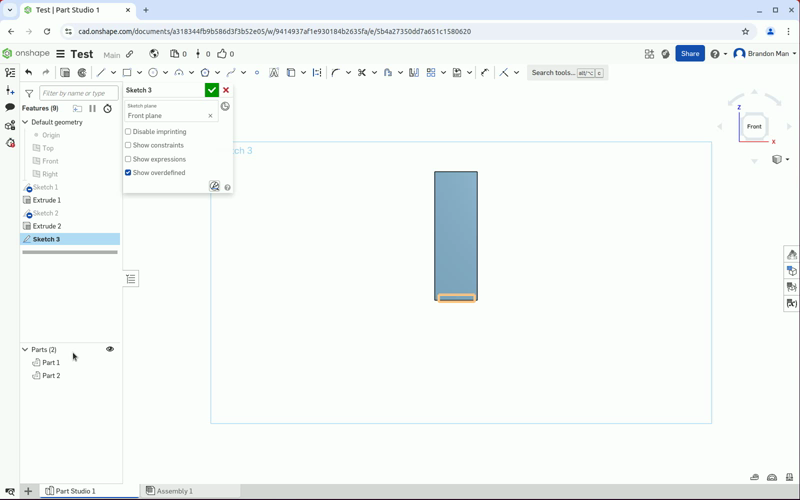
key(y)
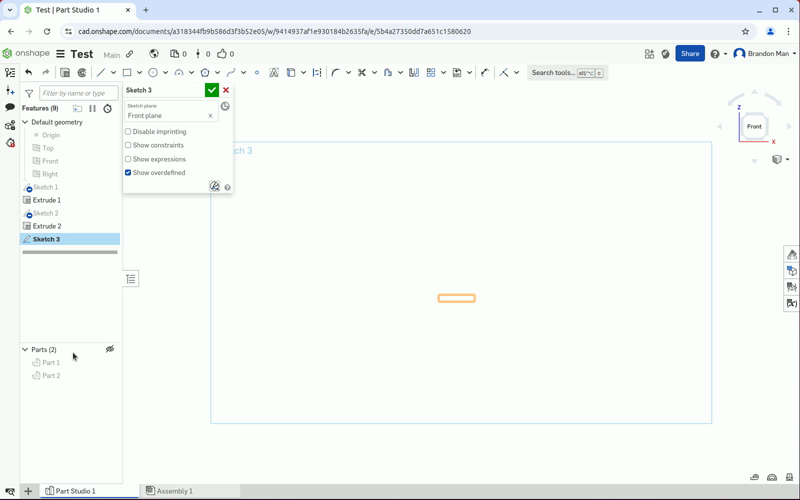
key(l)
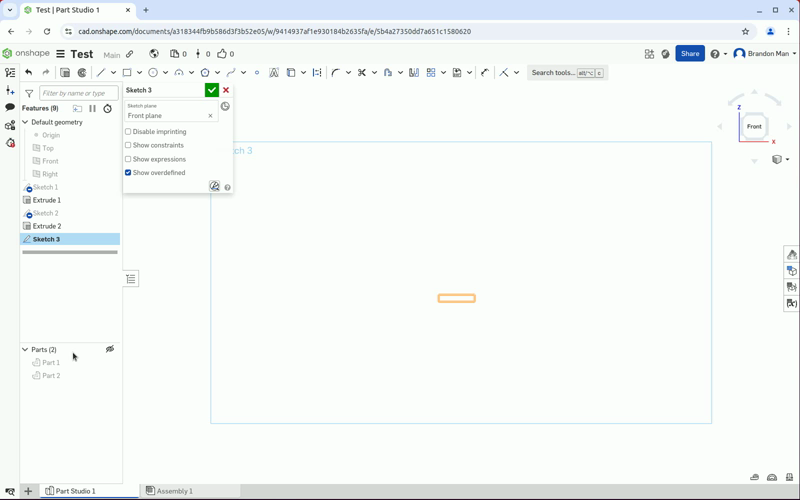
key_down(shift)
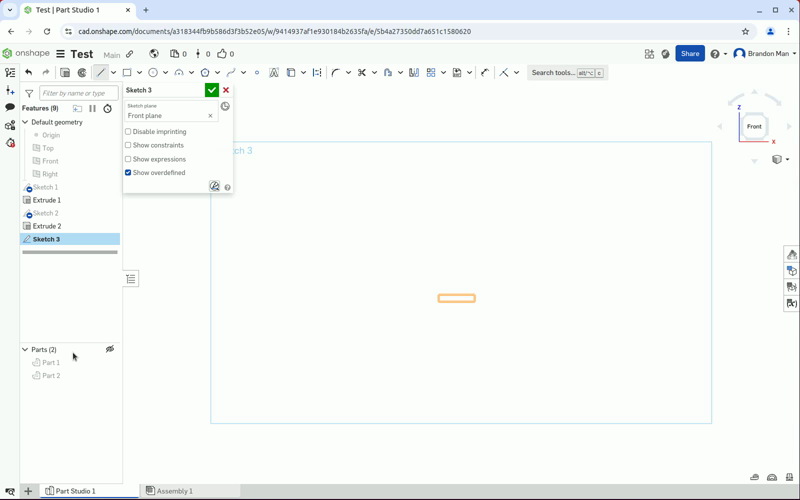
mouse_move(432, 301)
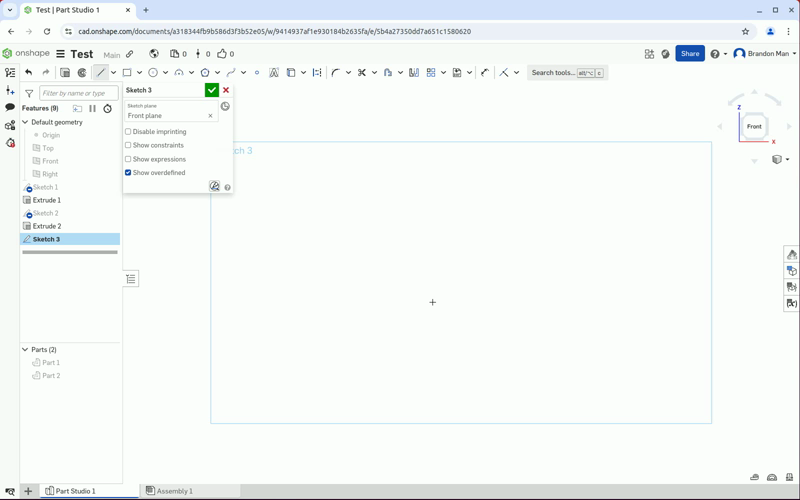
click(432, 301)
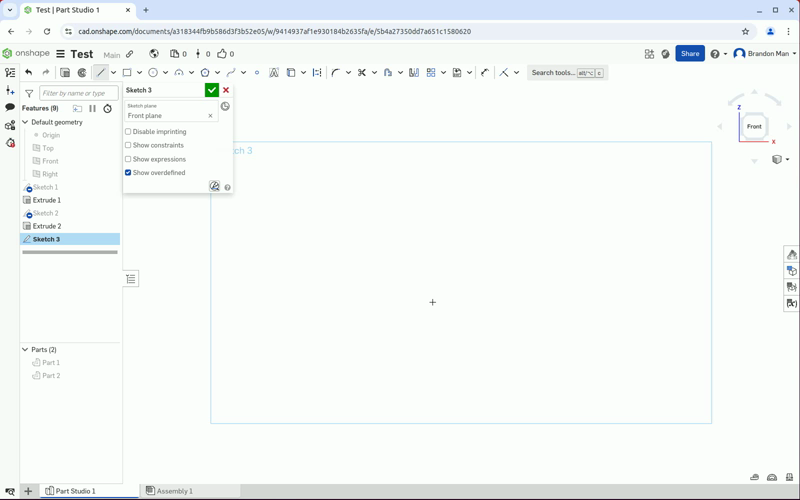
key_up(shift)
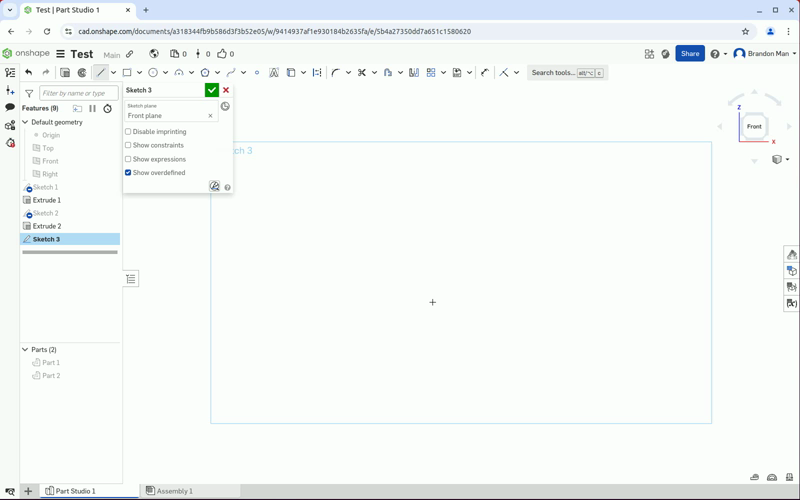
key_down(shift)
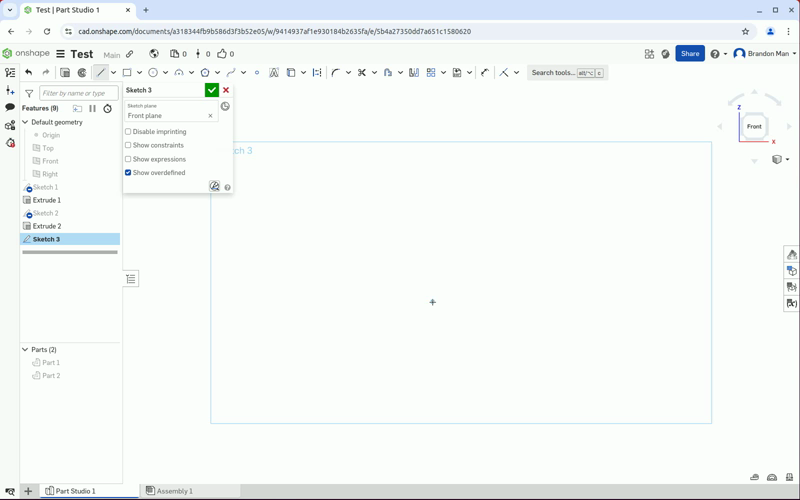
mouse_move(462, 301)
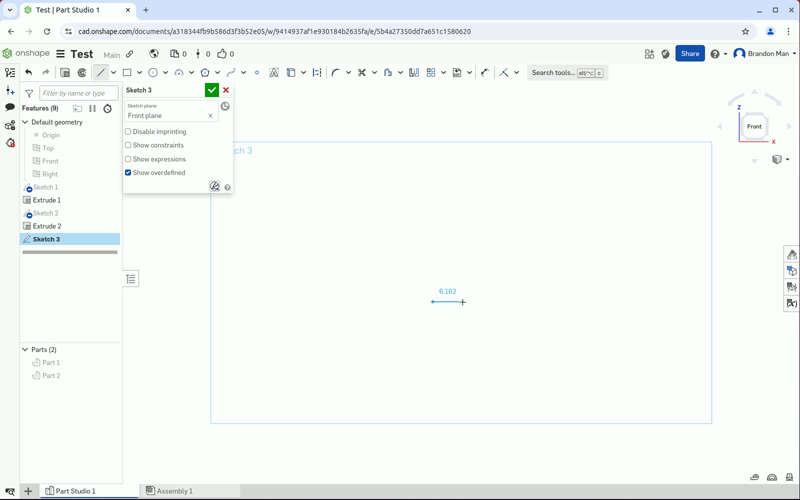
mouse_move(439, 301)
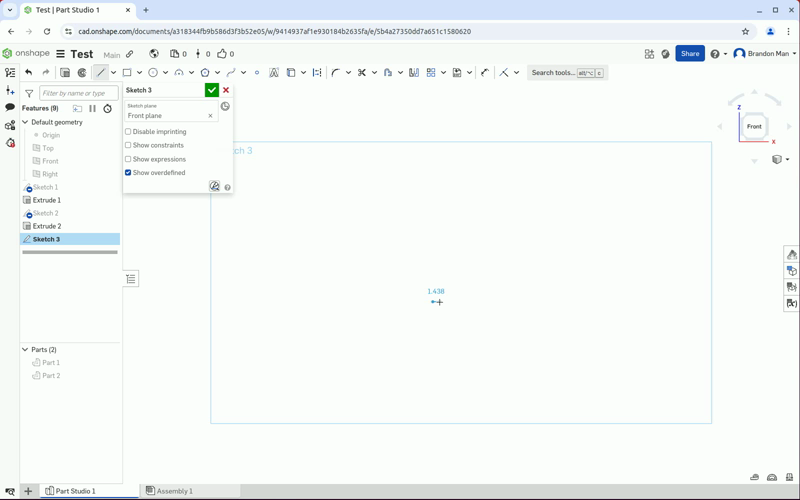
scroll(6)
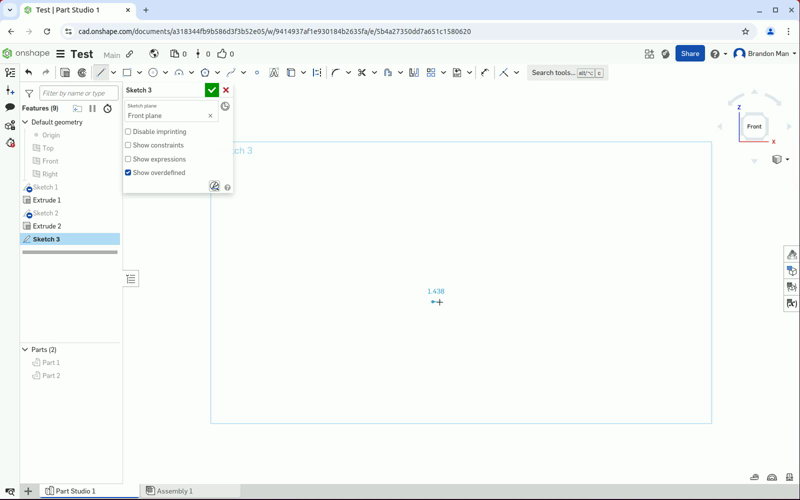
scroll(6)
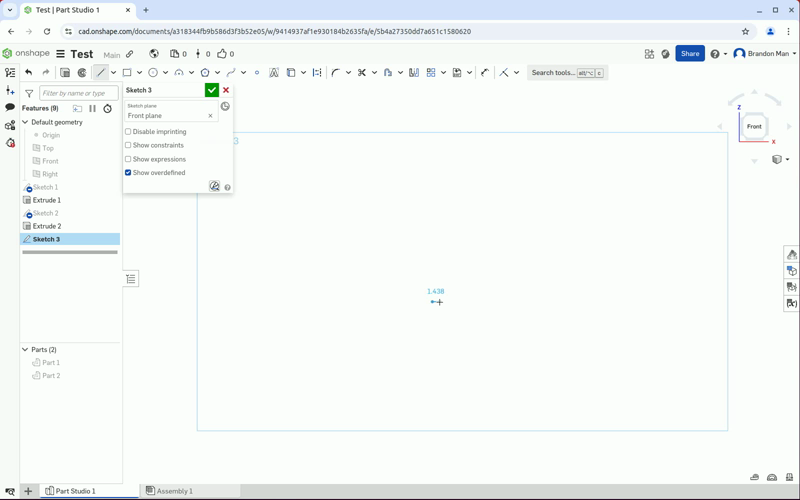
scroll(6)
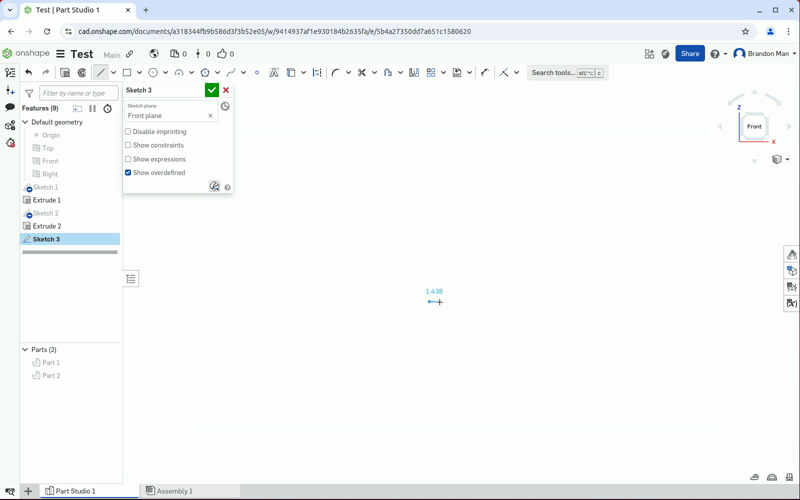
scroll(6)
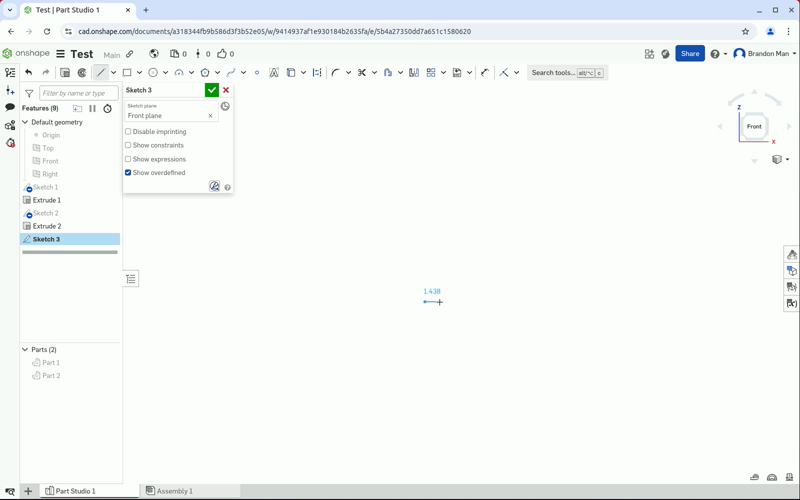
scroll(6)
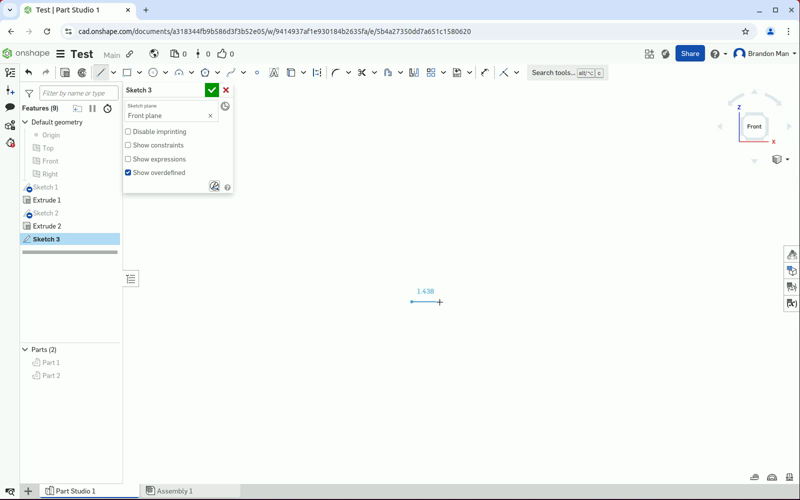
scroll(6)
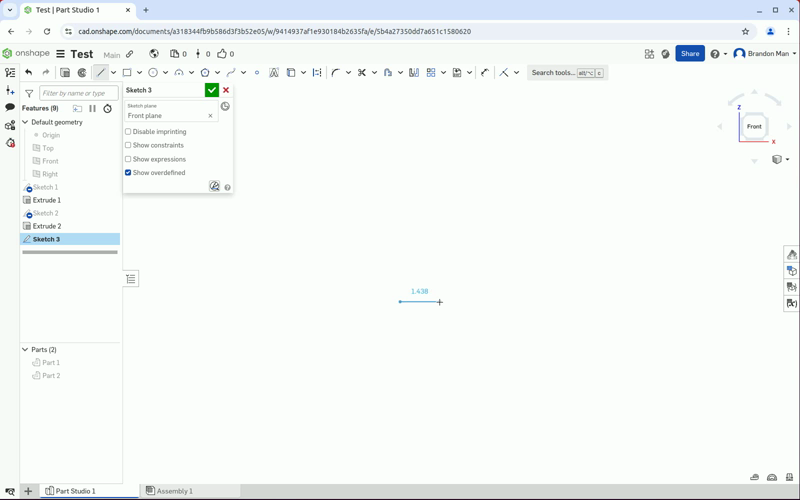
scroll(6)
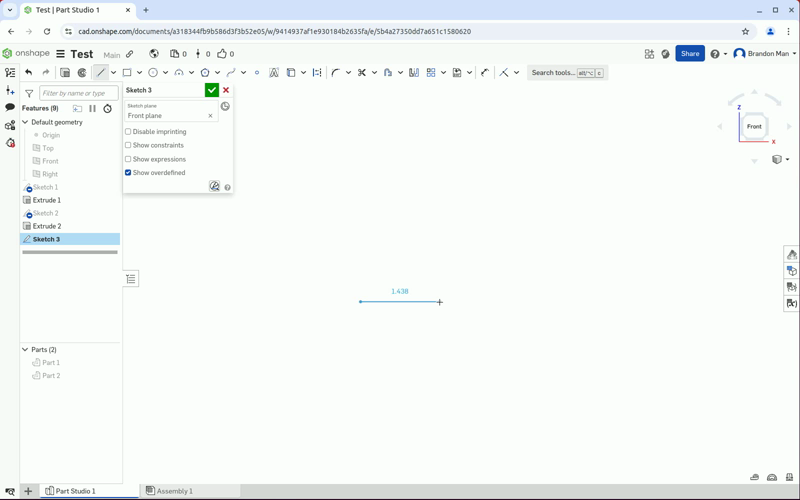
click(439, 301)
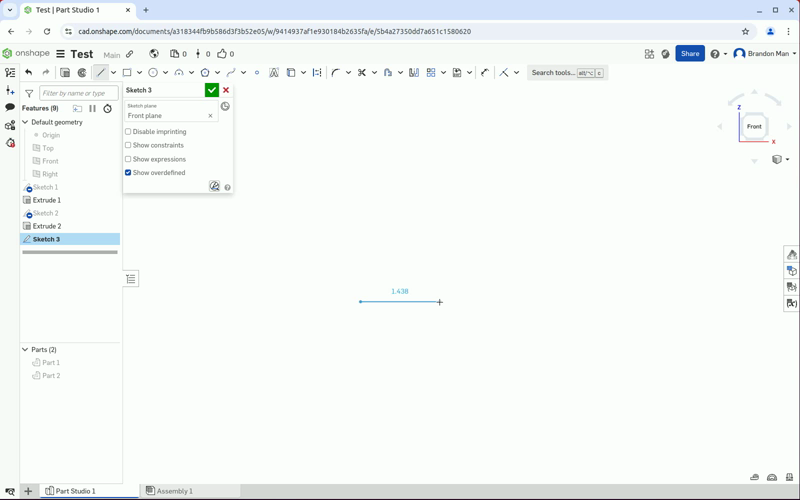
scroll(-6)
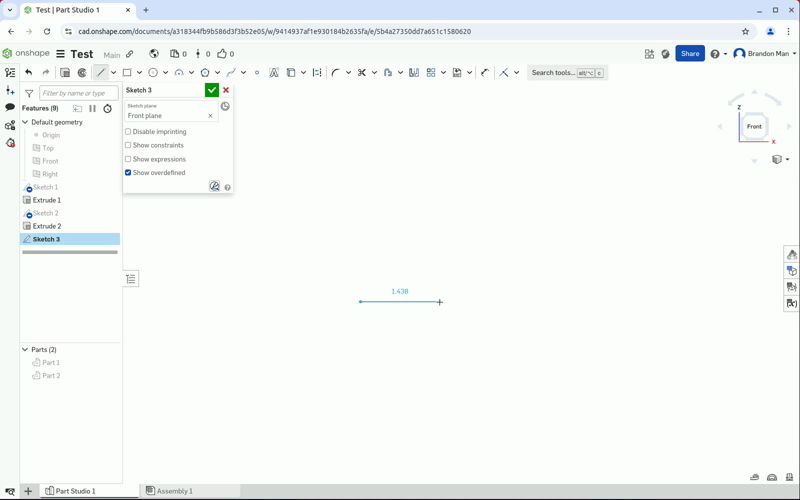
scroll(-6)
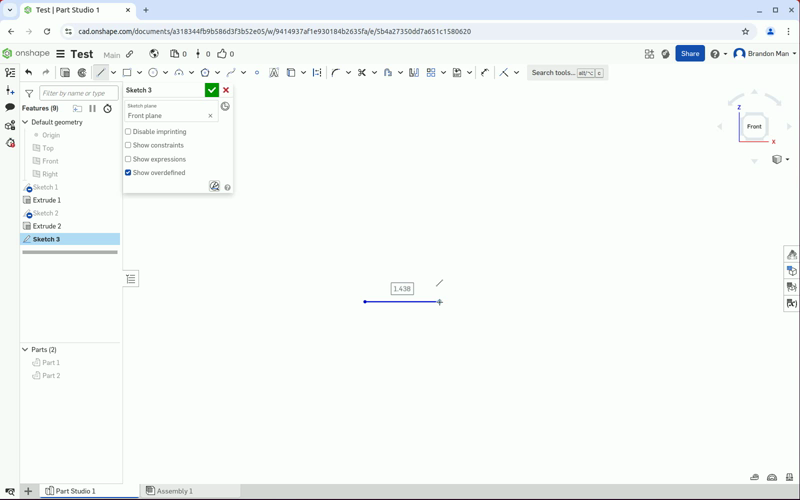
scroll(-6)
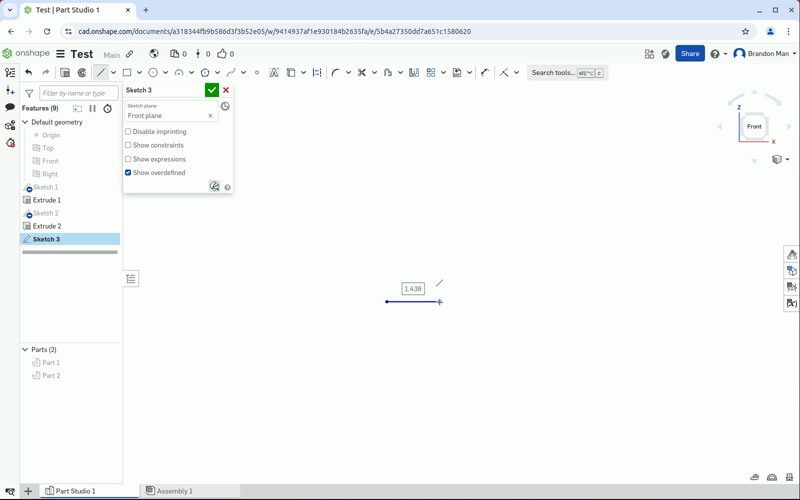
scroll(-6)
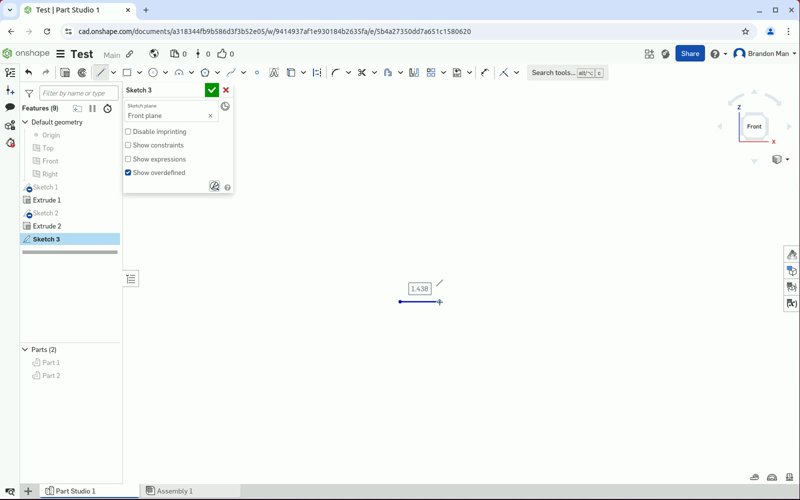
scroll(-6)
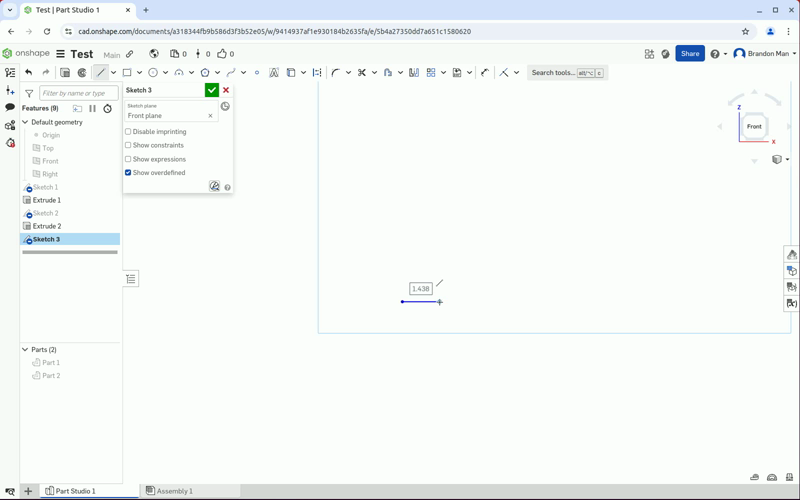
scroll(-6)
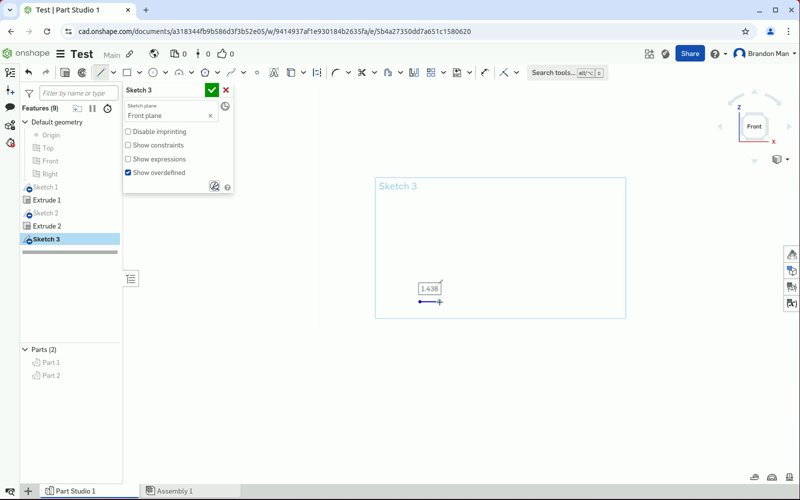
scroll(-6)
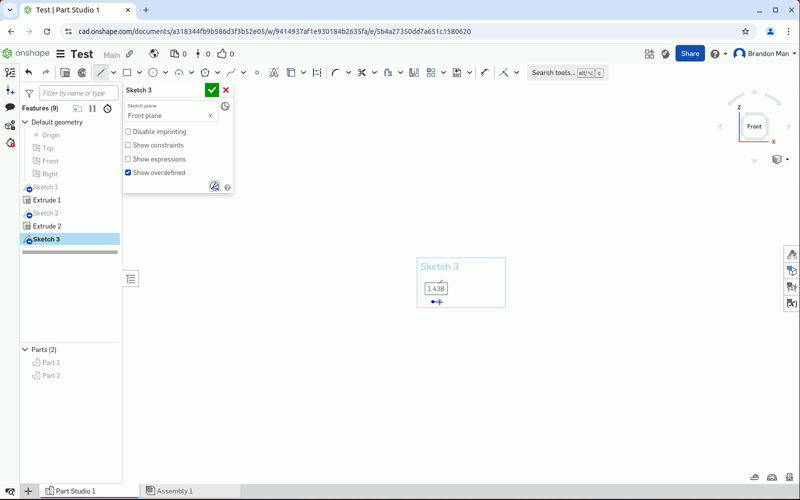
key_up(shift)
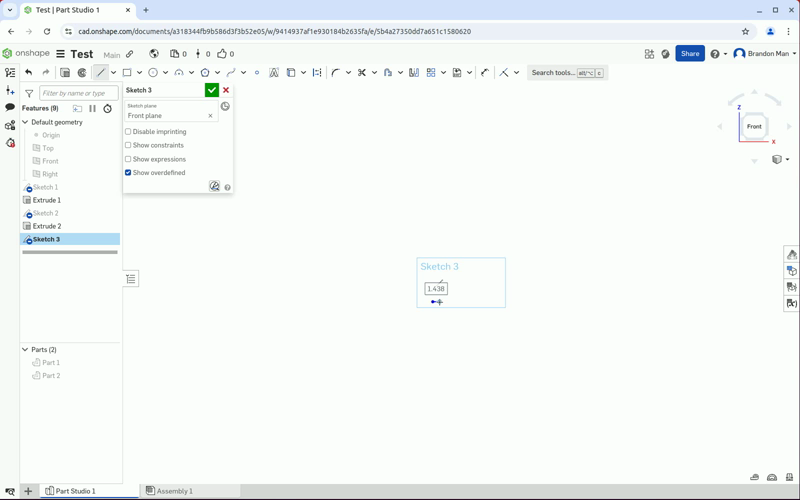
key_down(shift)
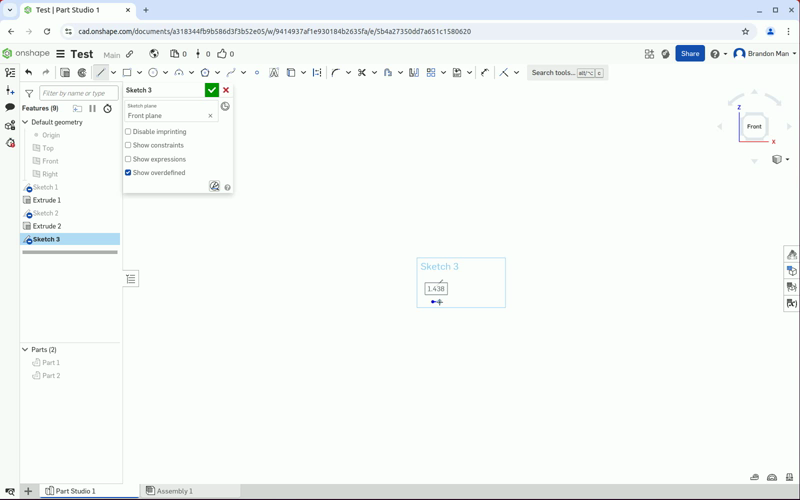
mouse_move(469, 301)
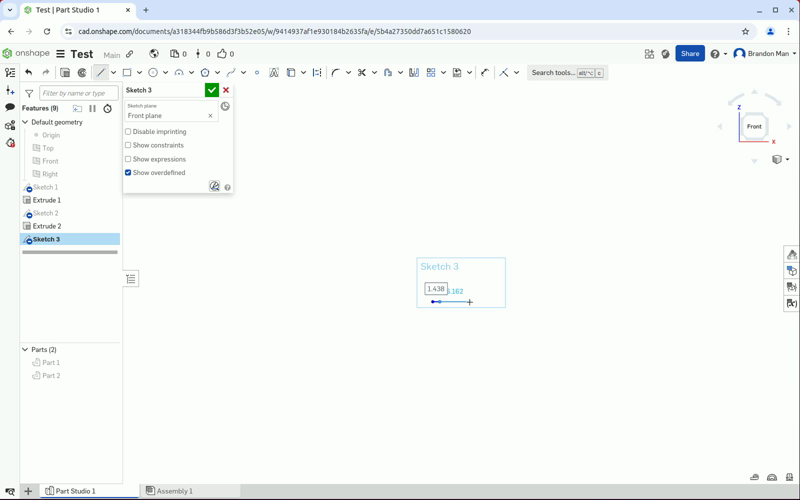
mouse_move(439, 293)
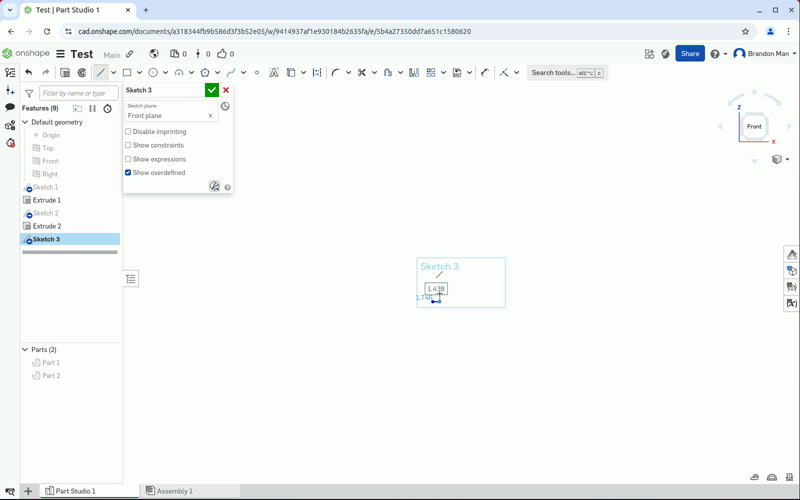
click(439, 293)
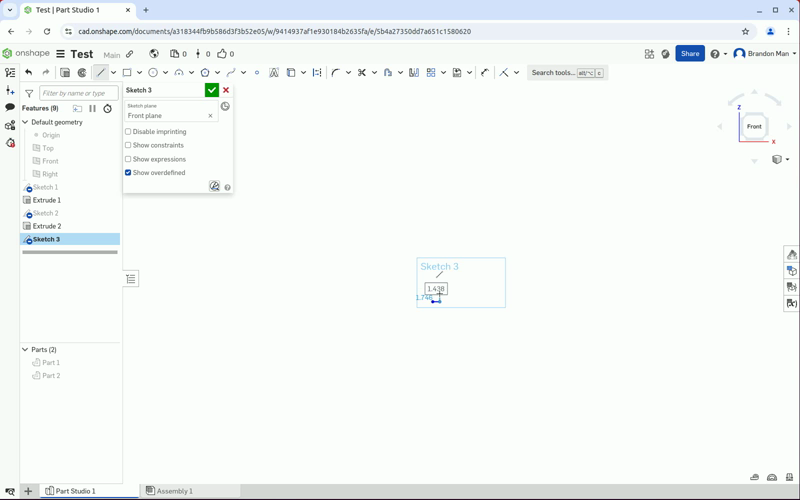
key_up(shift)
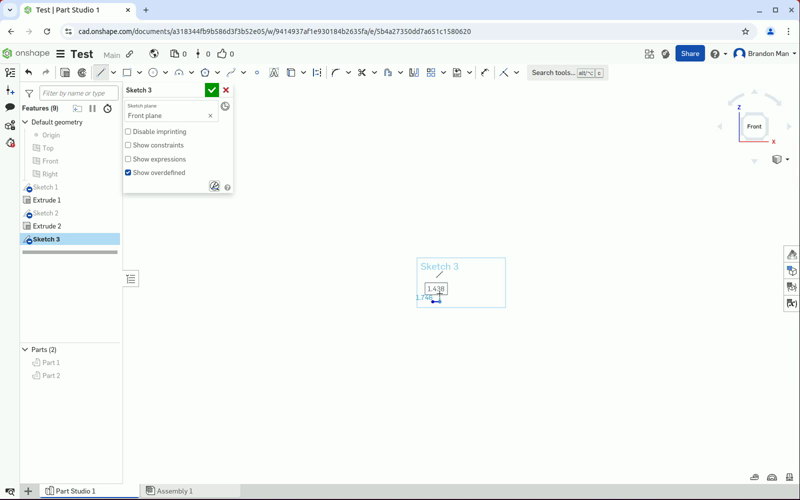
key_down(shift)
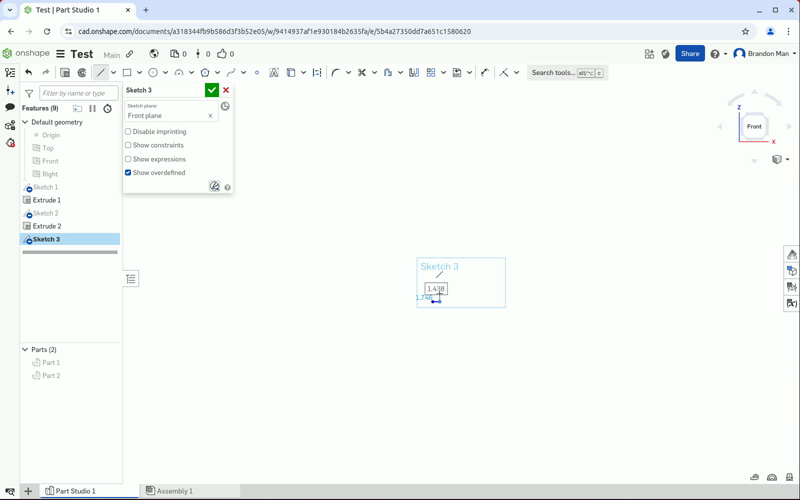
mouse_move(469, 293)
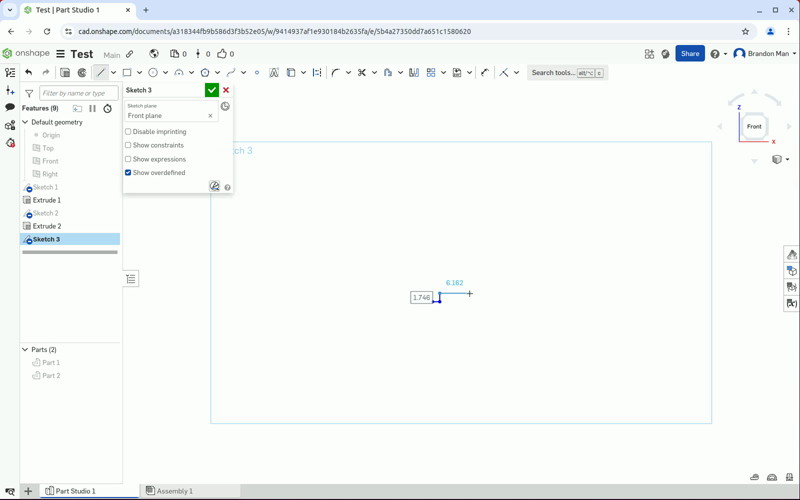
mouse_move(432, 293)
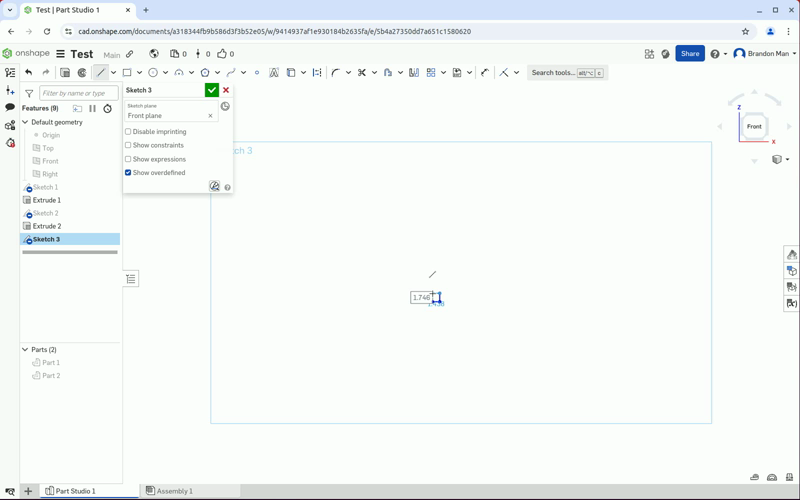
scroll(6)
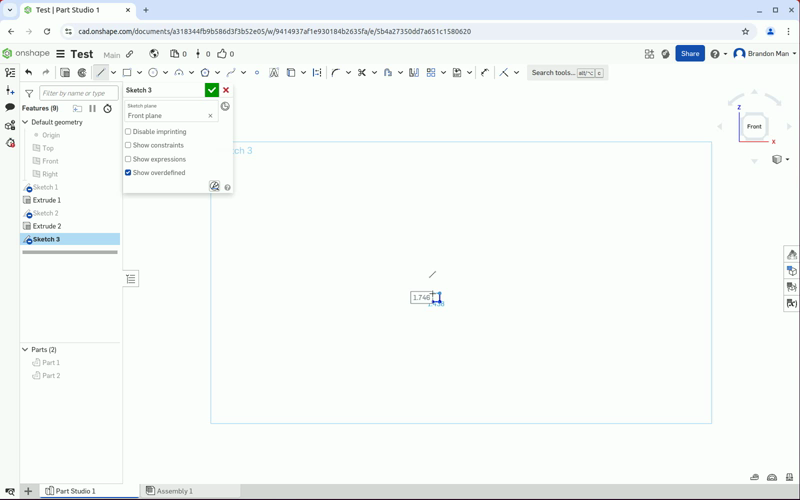
scroll(6)
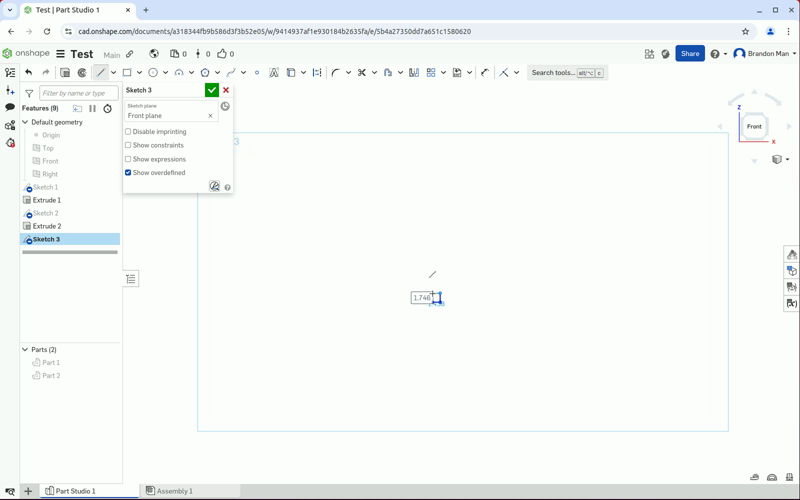
scroll(6)
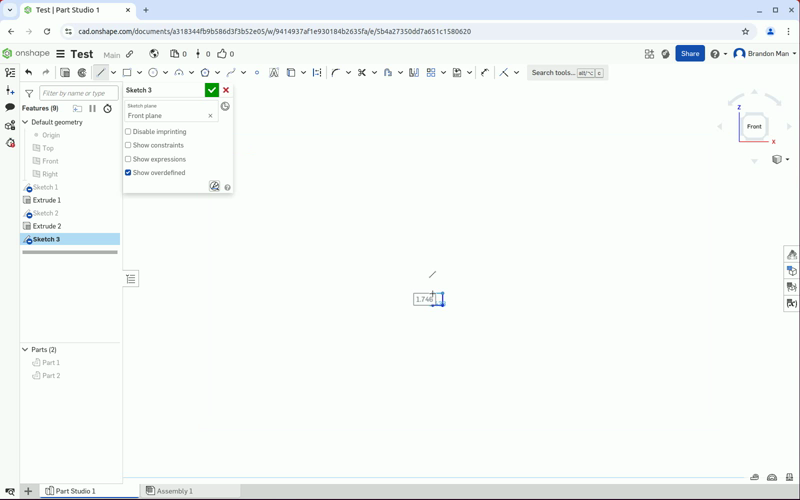
scroll(6)
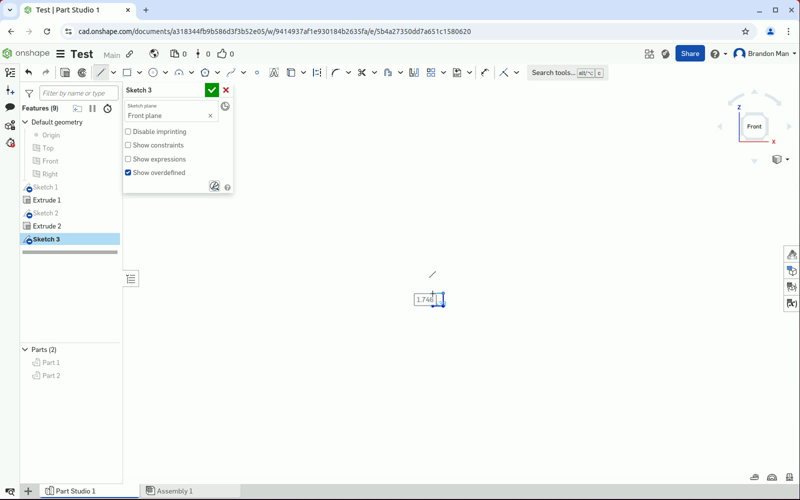
scroll(6)
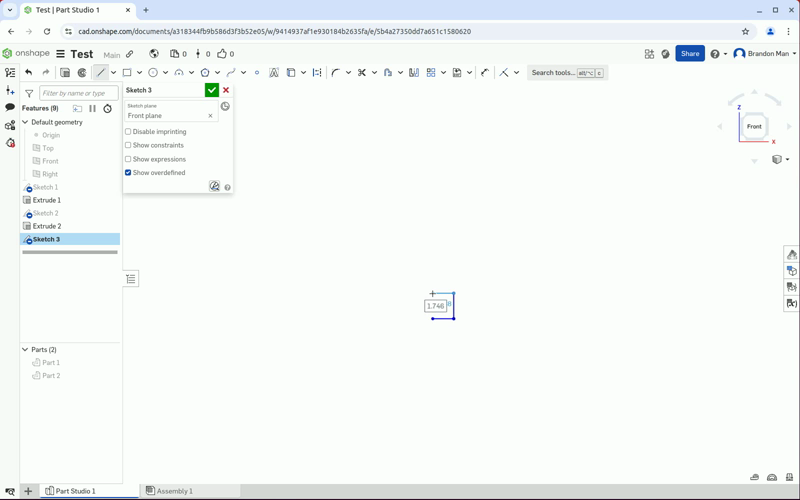
scroll(6)
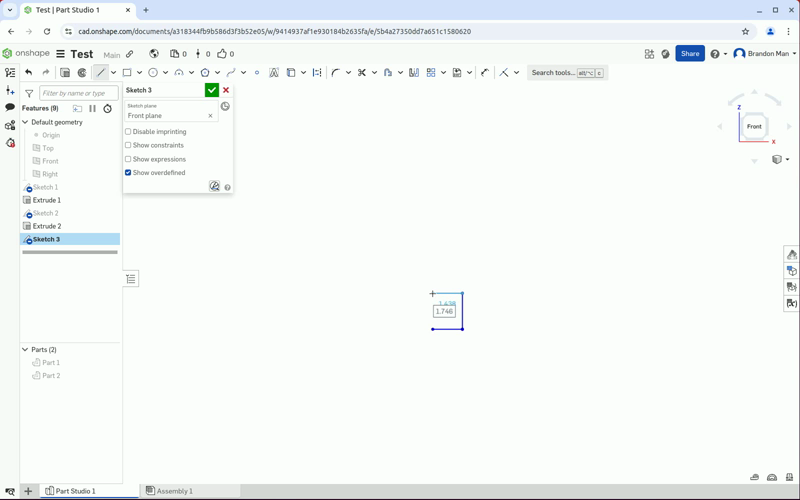
scroll(6)
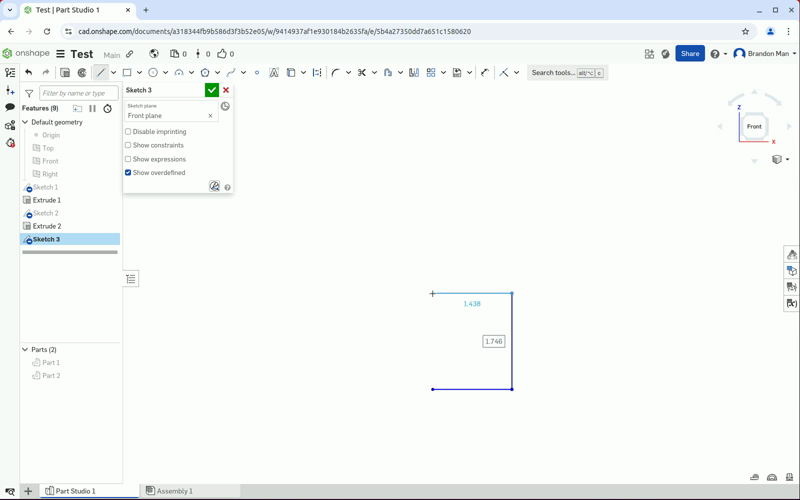
click(432, 293)
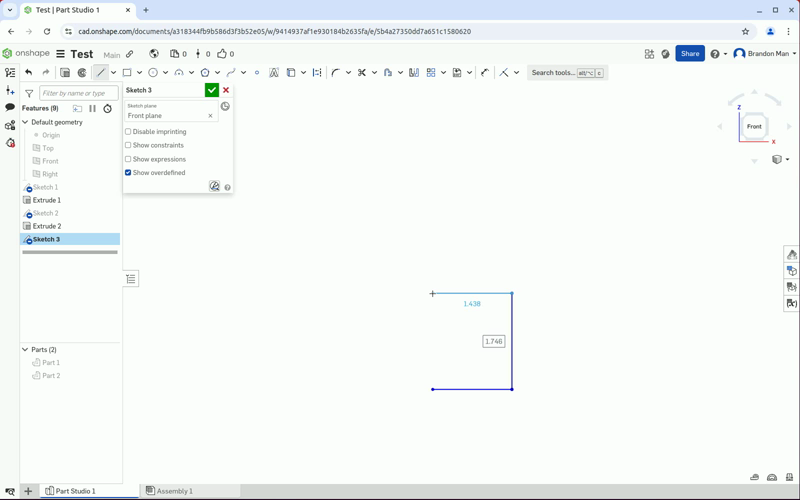
scroll(-6)
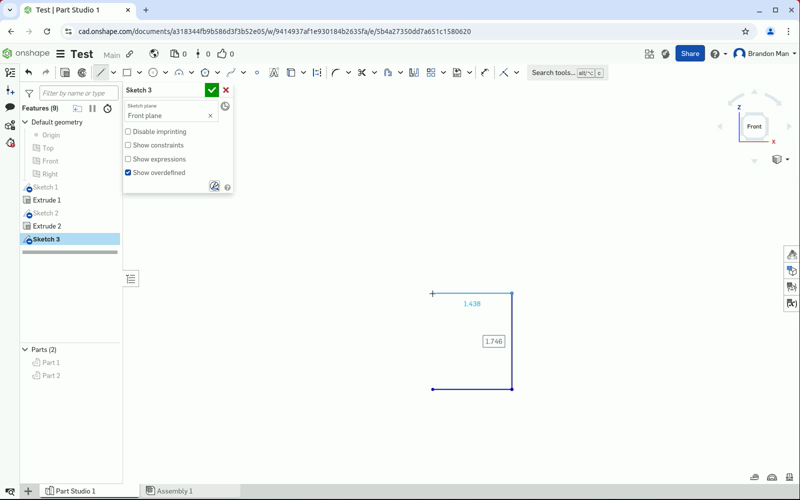
scroll(-6)
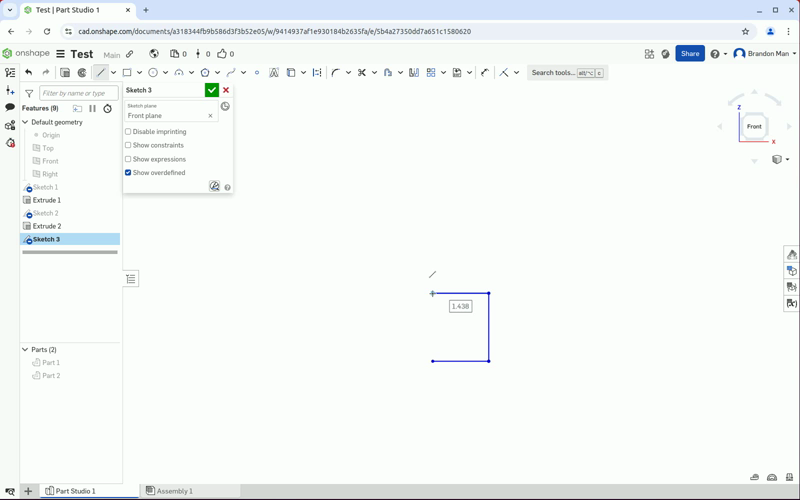
scroll(-6)
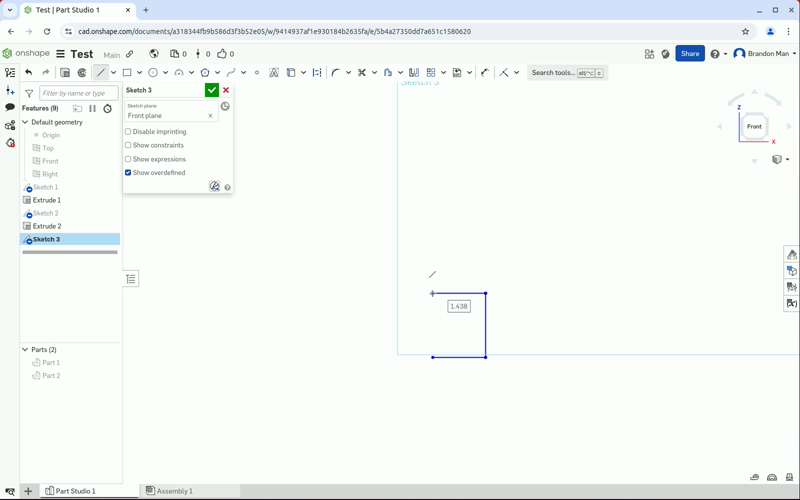
scroll(-6)
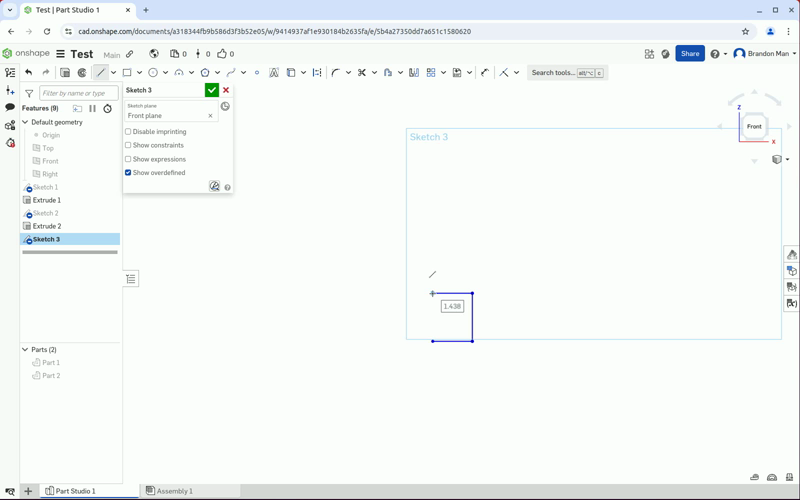
scroll(-6)
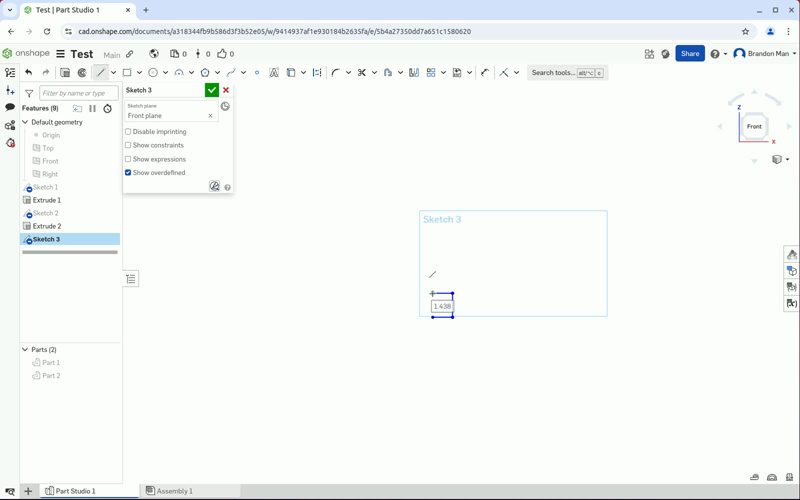
scroll(-6)
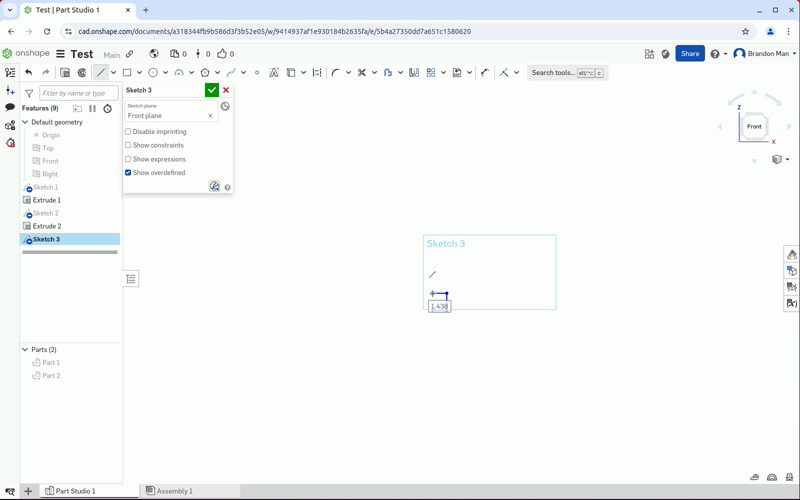
scroll(-6)
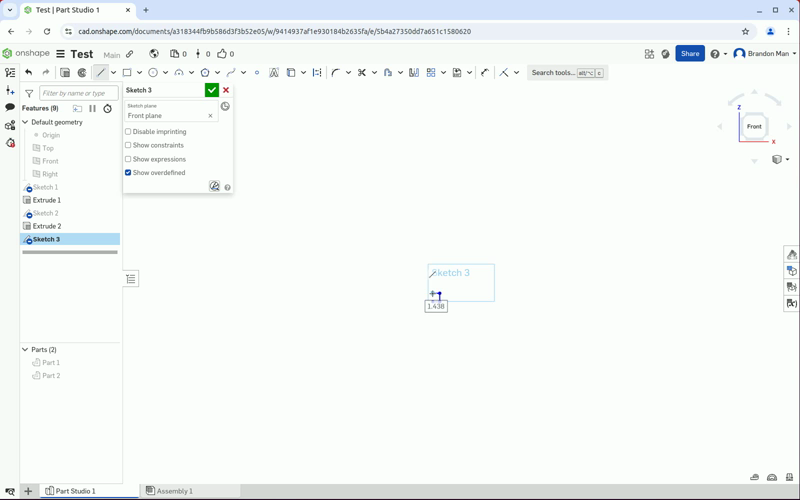
key_up(shift)
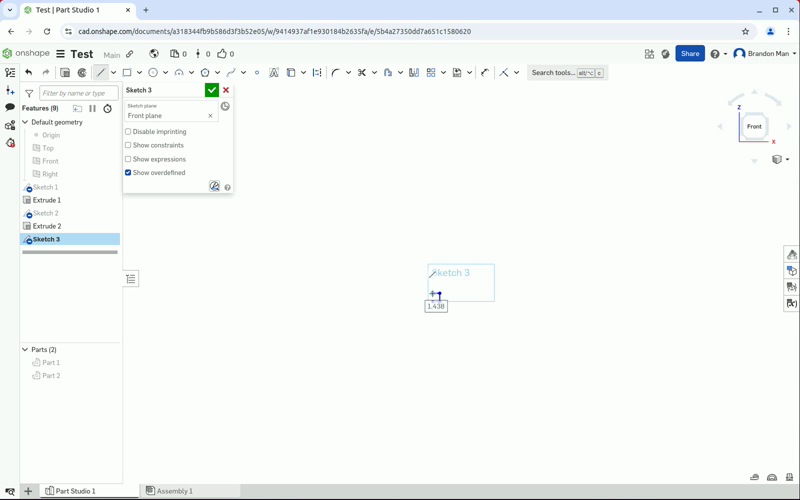
mouse_move(462, 293)
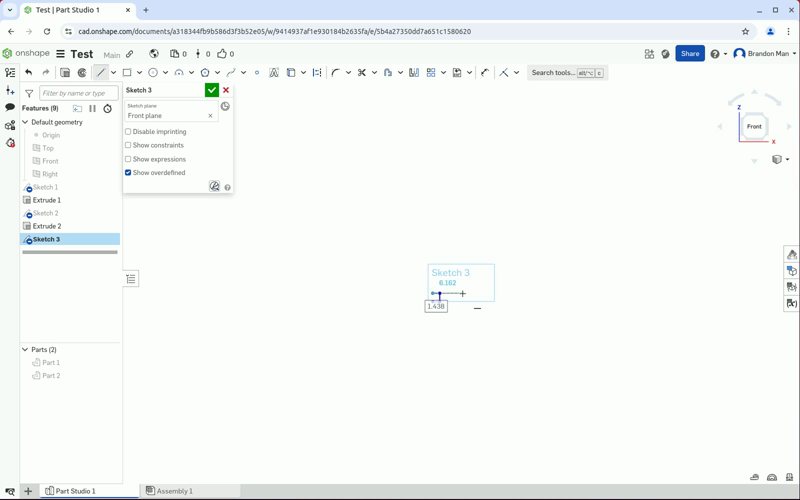
key_down(shift)
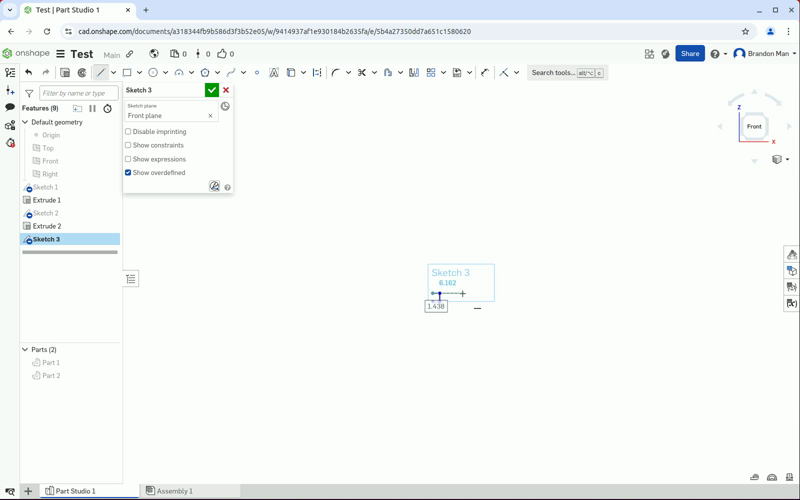
mouse_move(432, 301)
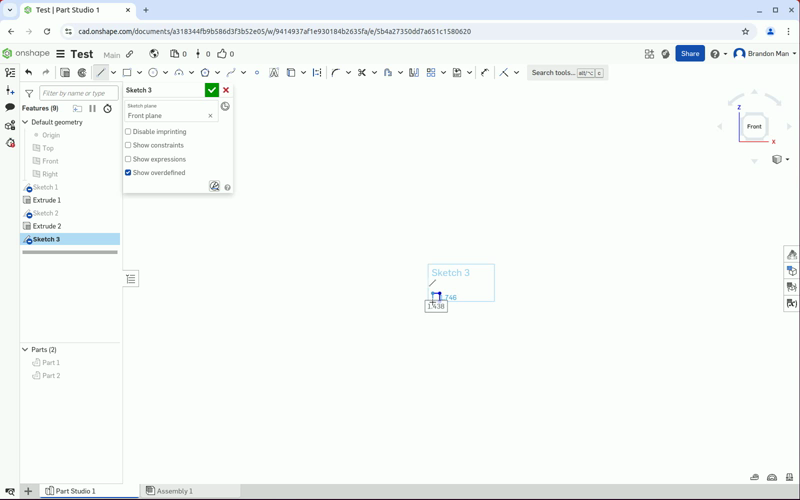
key_up(shift)
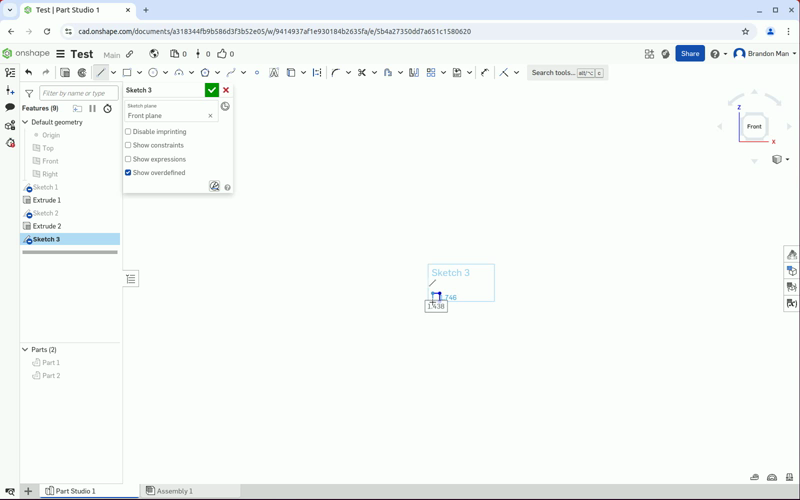
click(432, 301)
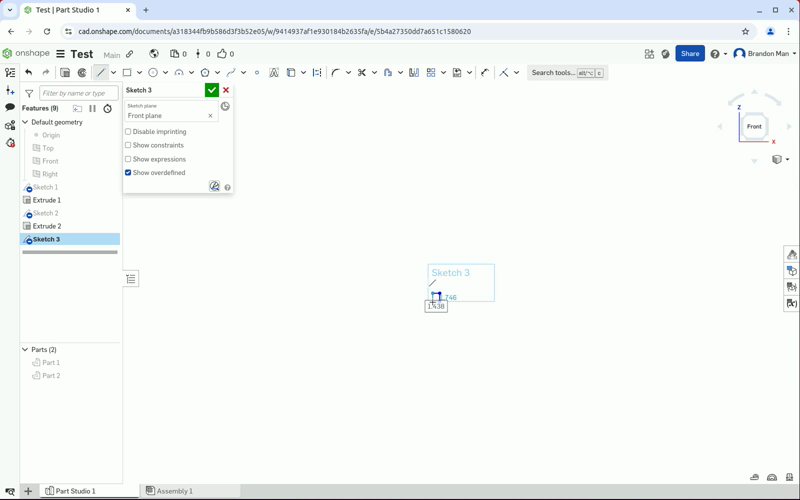
key(esc)
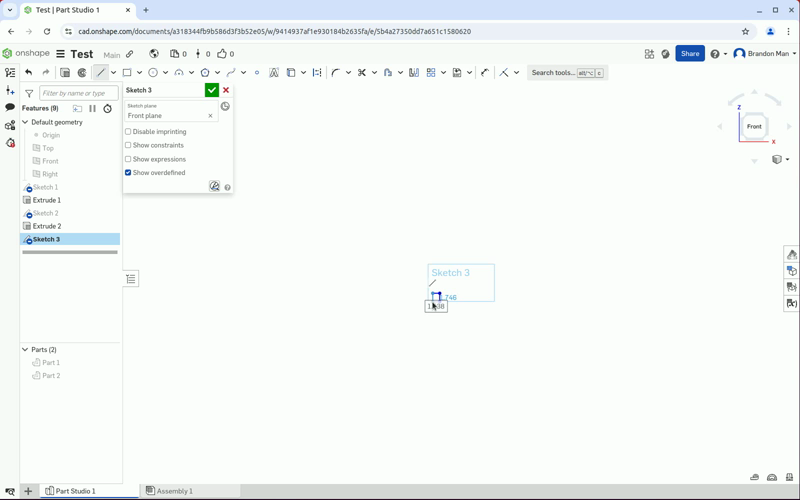
mouse_move(434, 300)
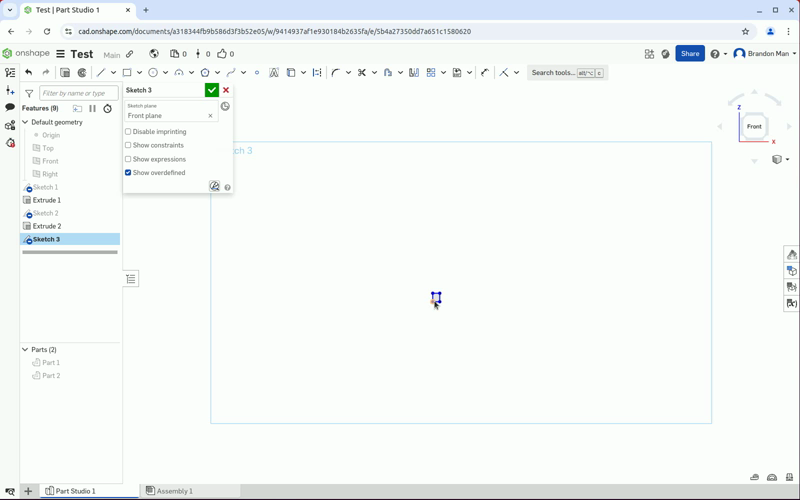
scroll(6)
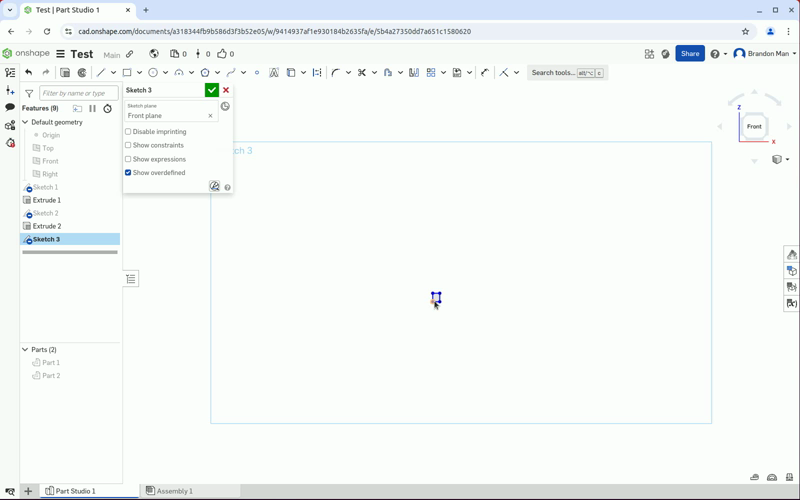
scroll(6)
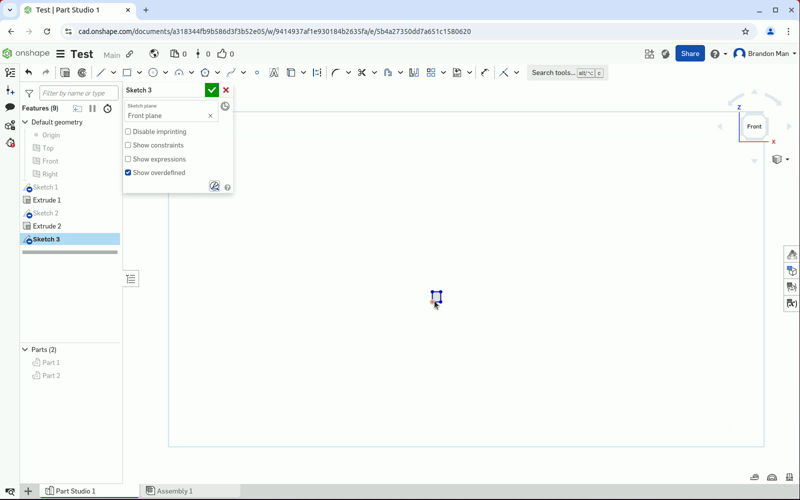
scroll(6)
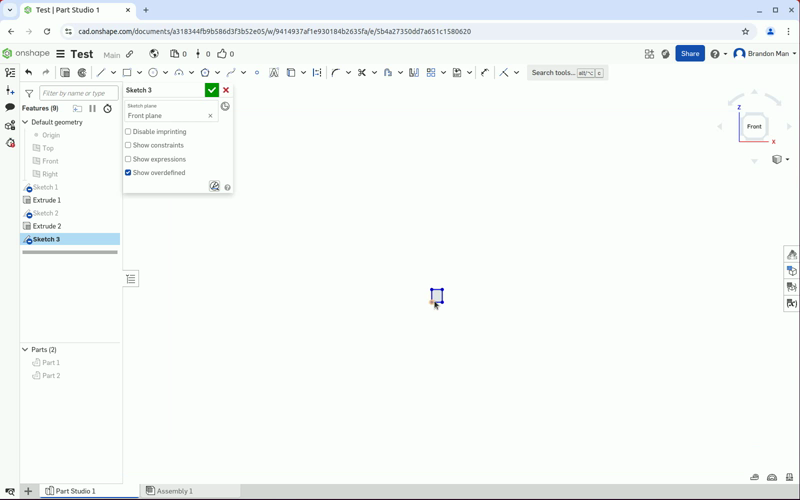
scroll(6)
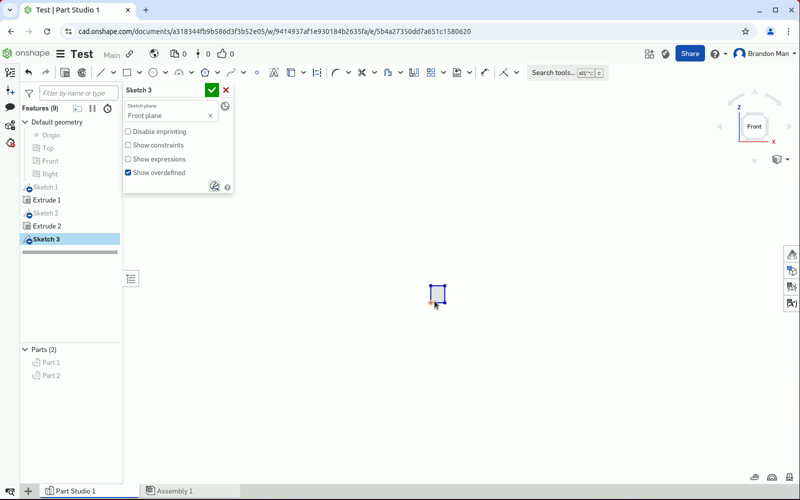
scroll(6)
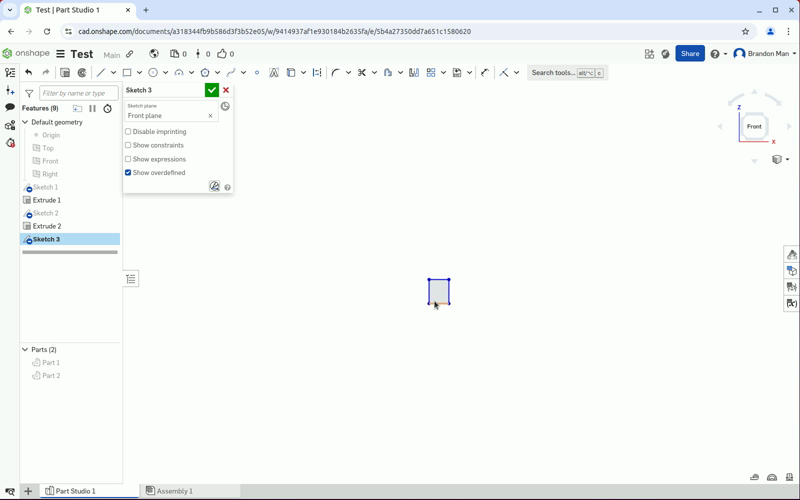
scroll(6)
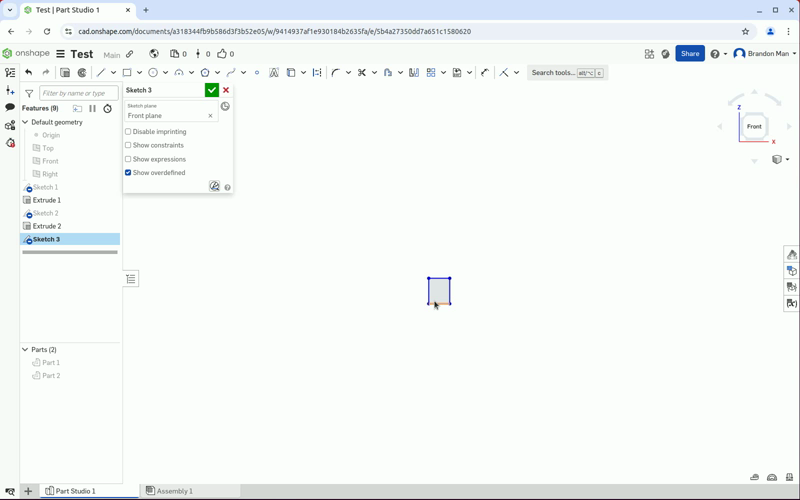
scroll(6)
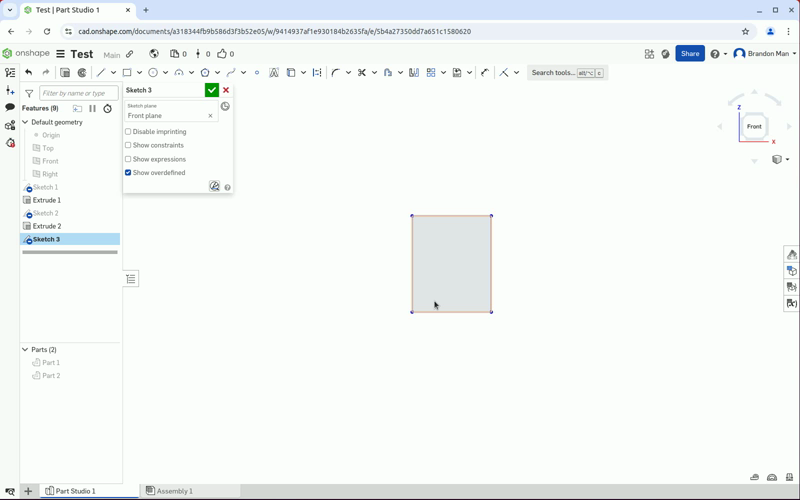
click(434, 300)
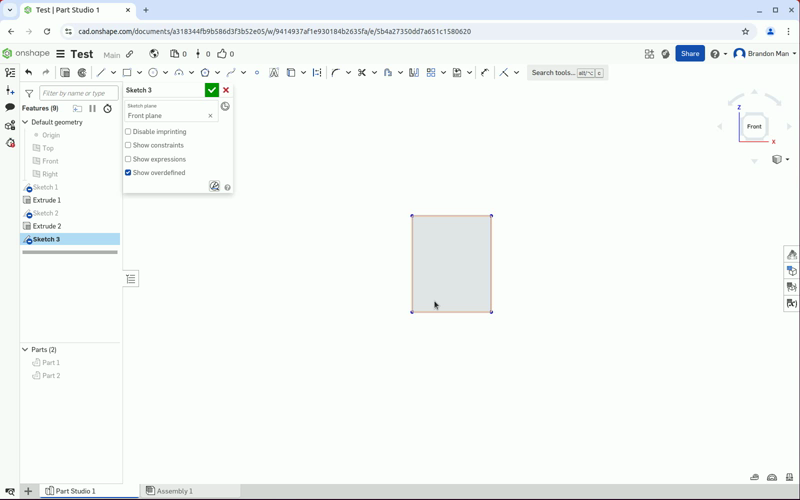
scroll(-6)
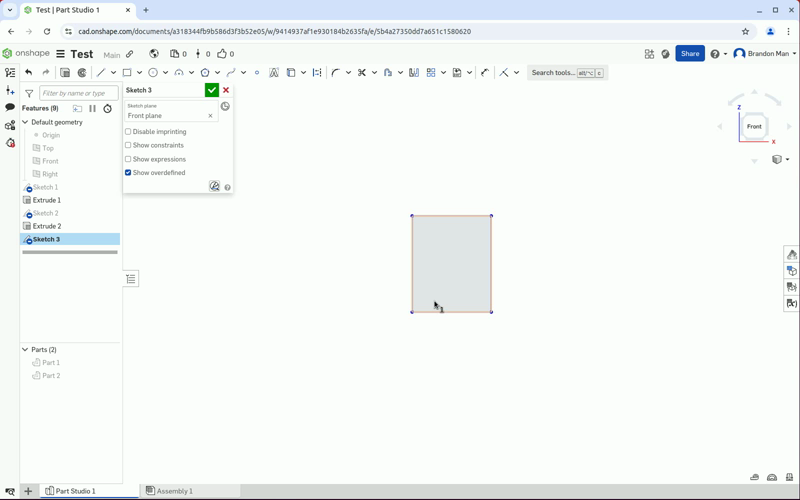
scroll(-6)
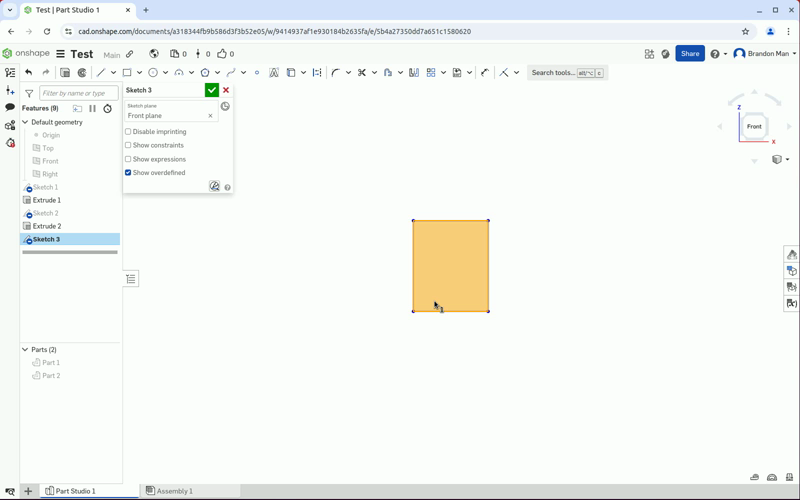
scroll(-6)
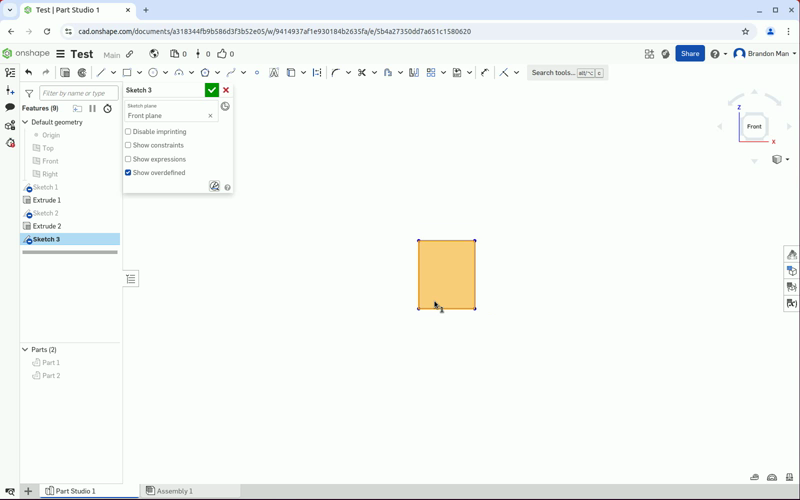
scroll(-6)
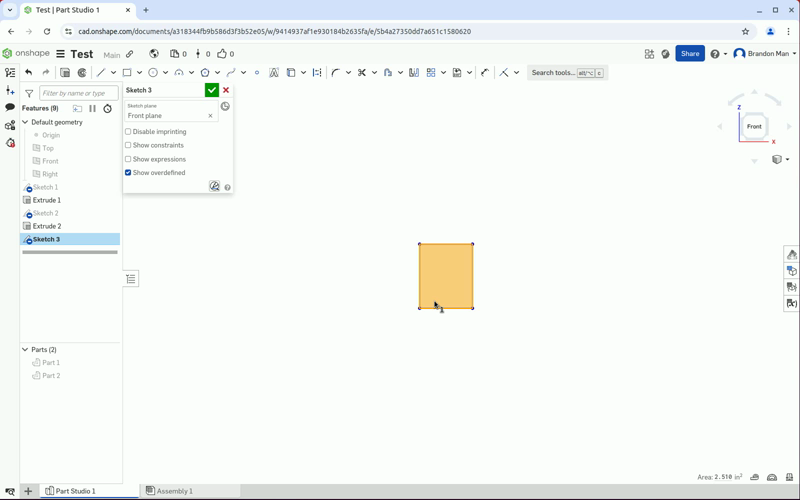
scroll(-6)
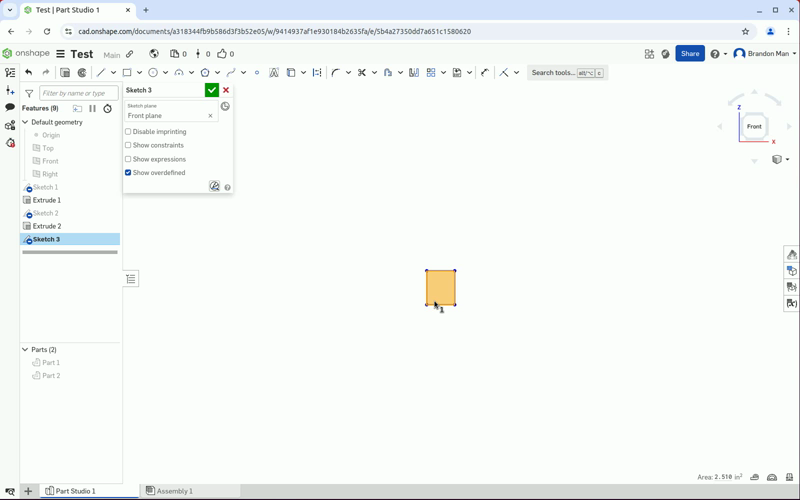
scroll(-6)
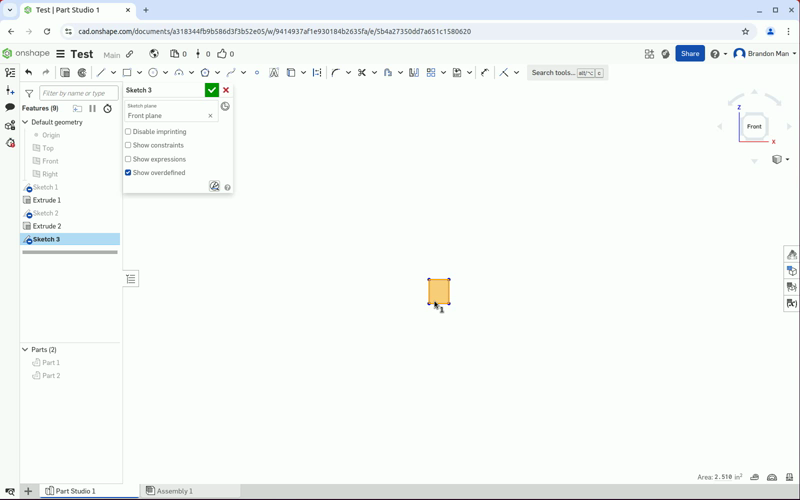
scroll(-6)
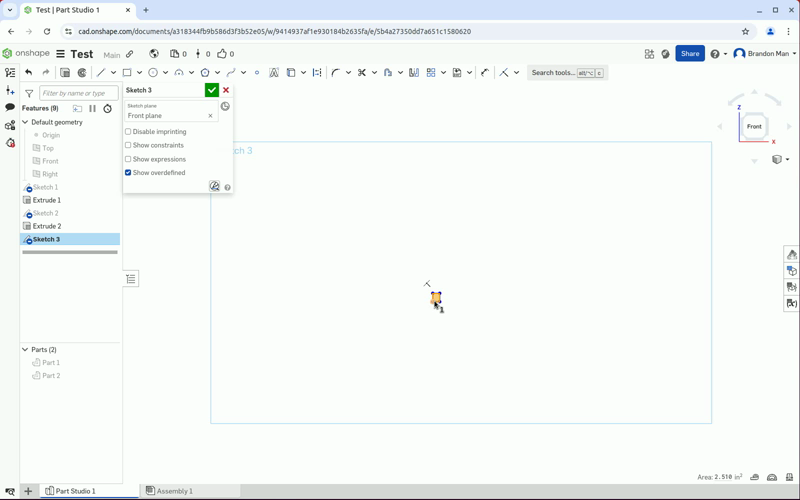
mouse_move(73, 352)
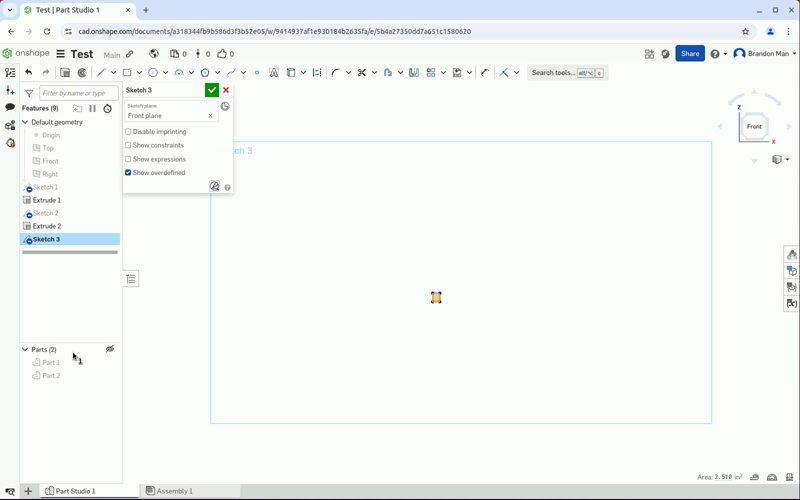
key(shift+y)
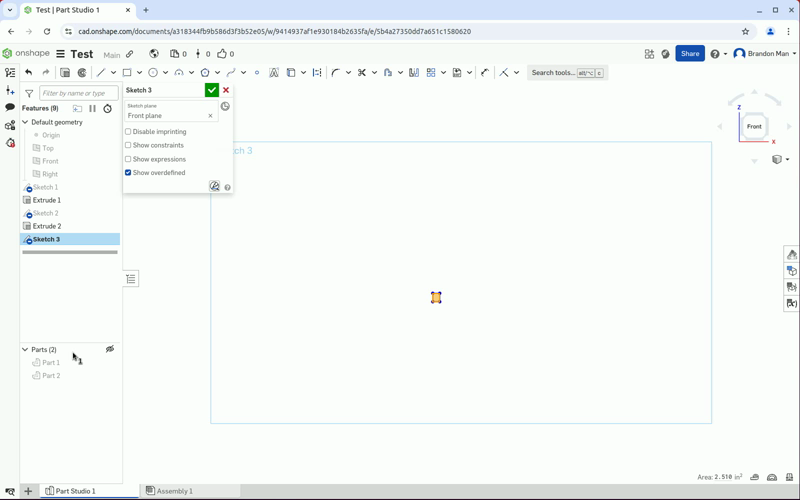
key(shift+e)
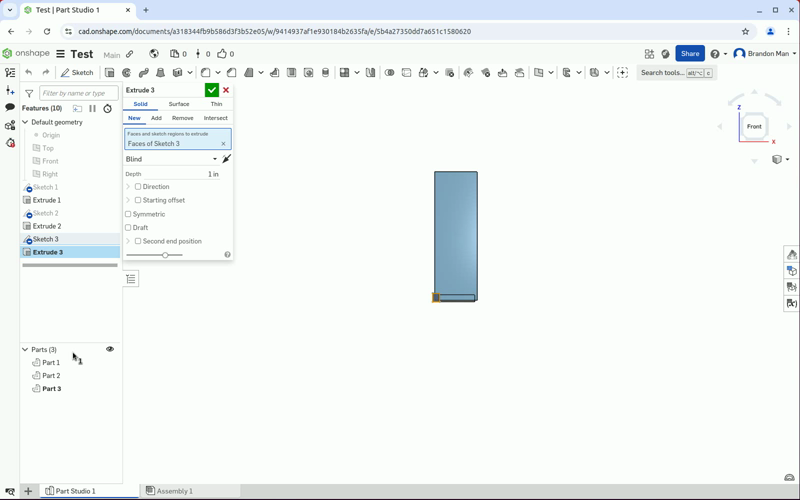
mouse_move(143, 106)
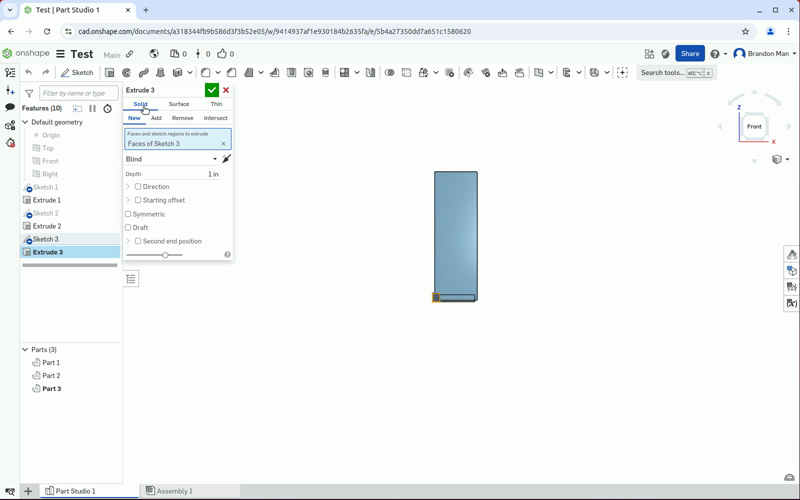
click(143, 106)
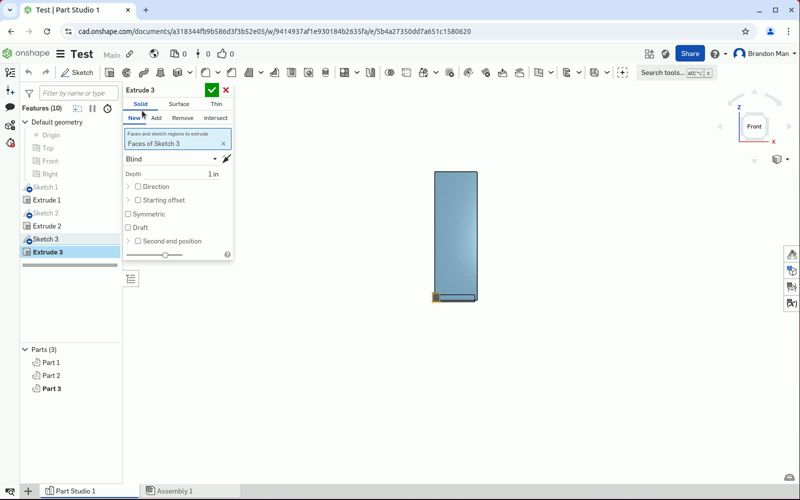
mouse_move(137, 120)
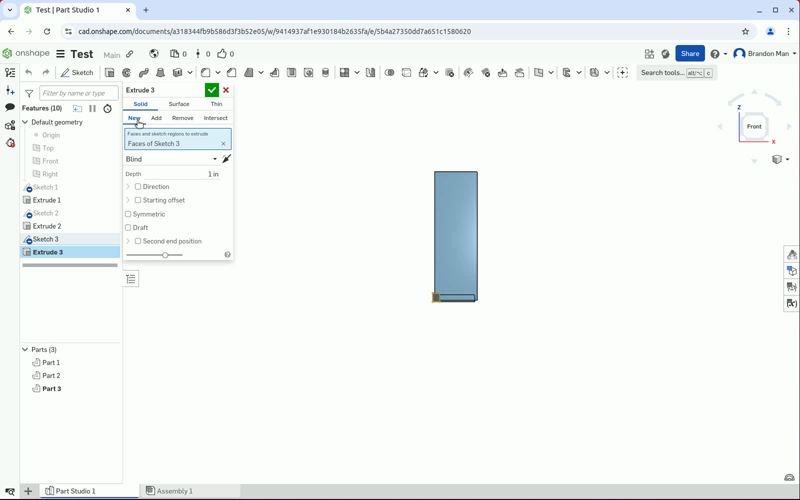
click(137, 120)
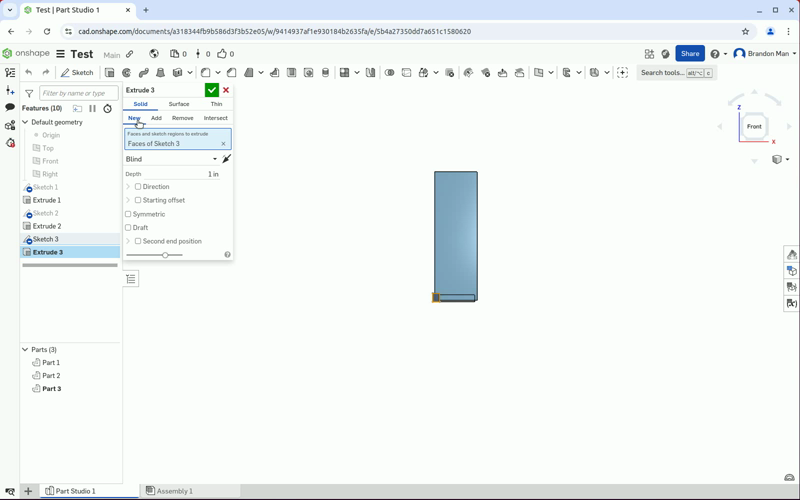
key(tab, 4)
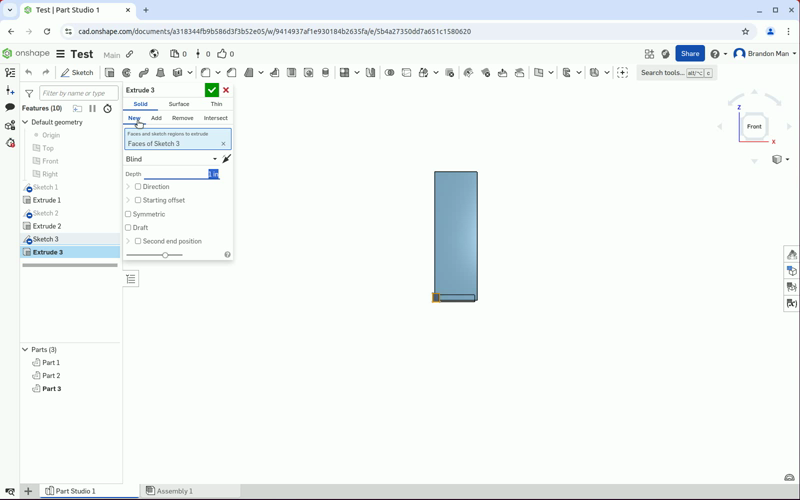
text(0.241)
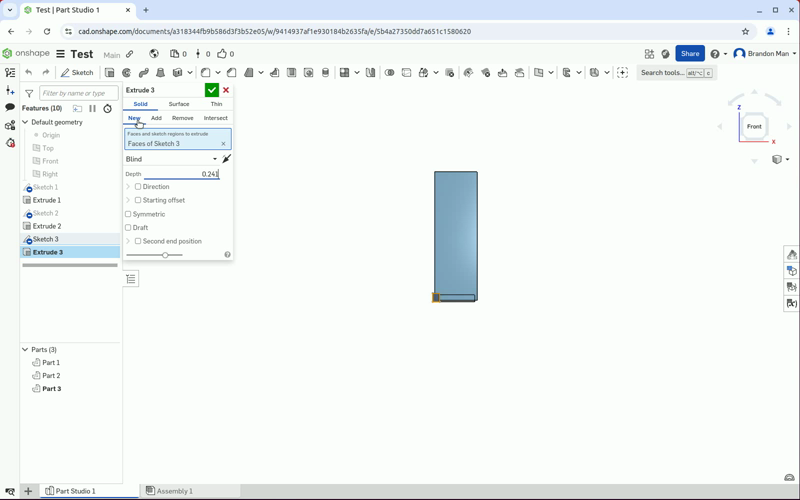
key(enter)
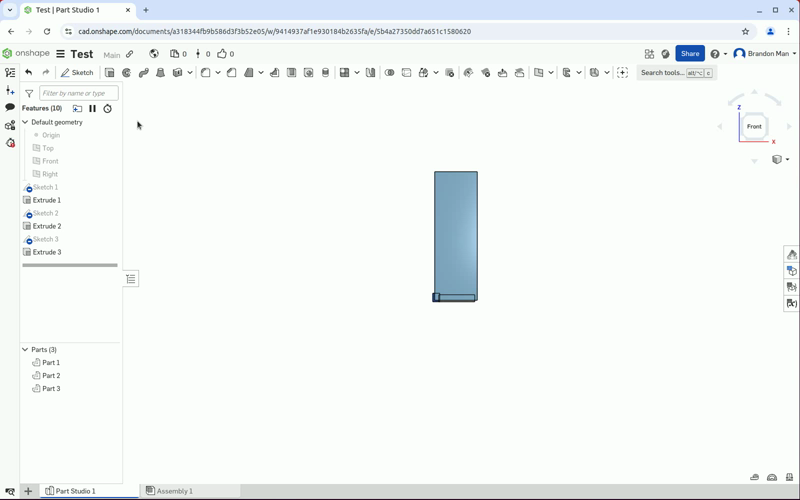
key(shift+h)
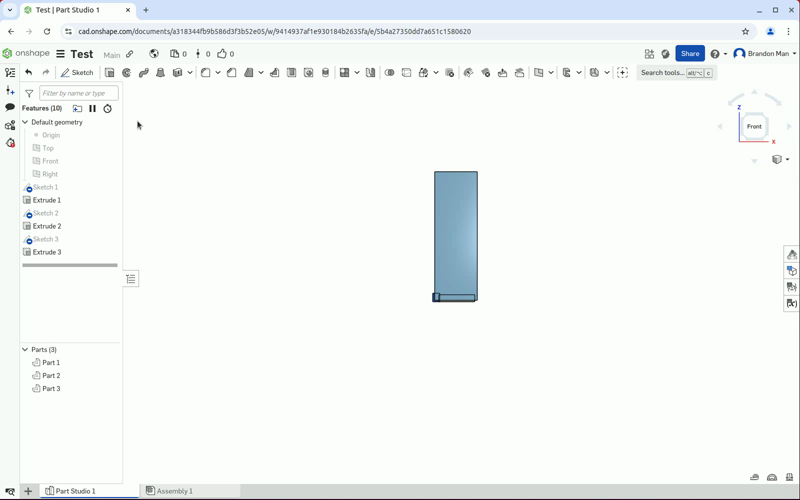
key(shift+h)
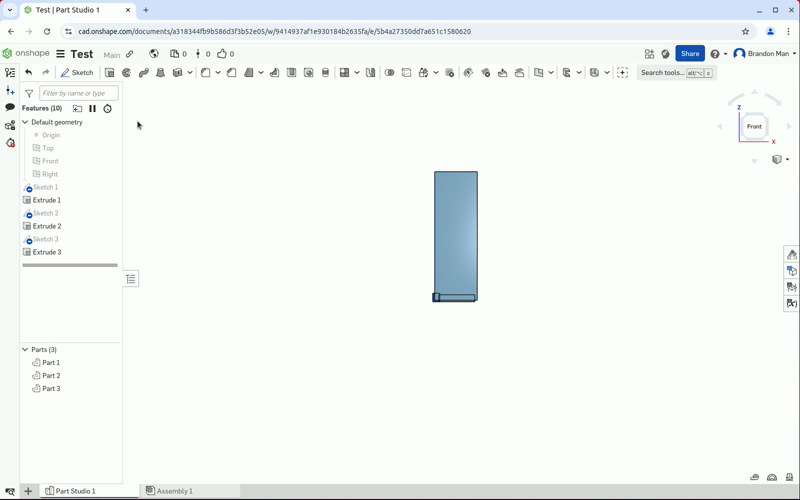
mouse_move(73, 189)
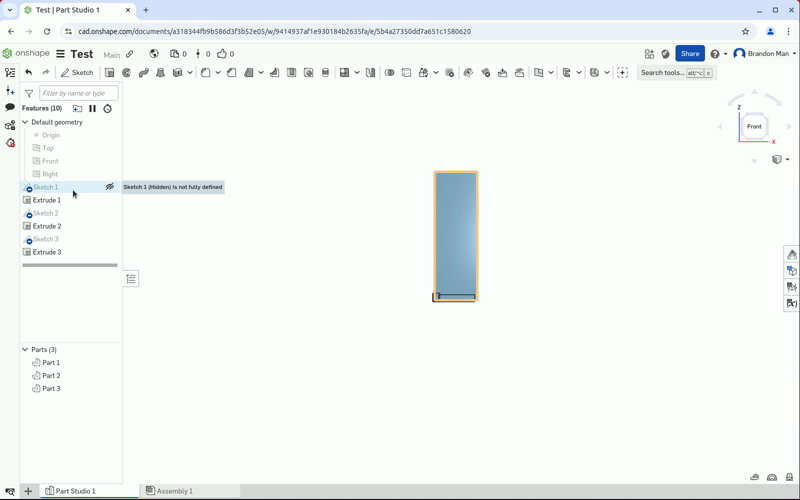
click(73, 189)
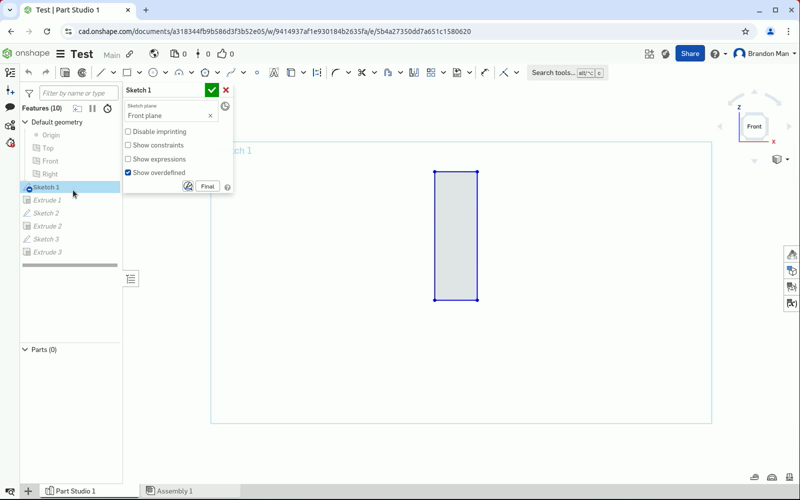
mouse_move(229, 92)
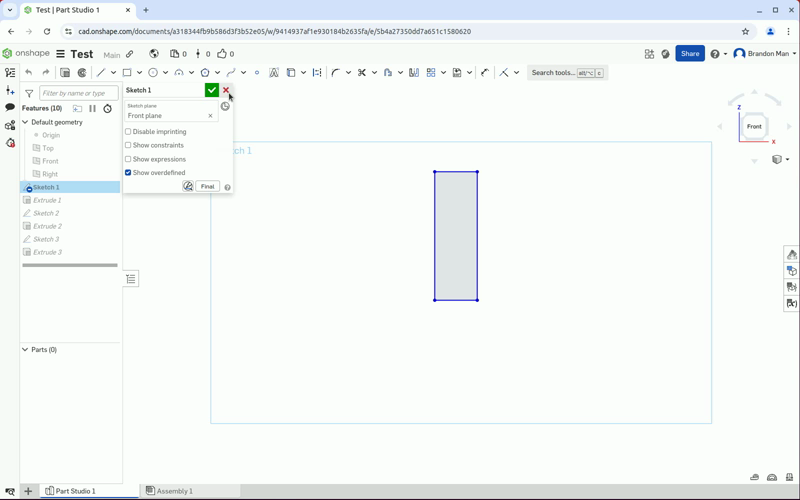
click(229, 92)
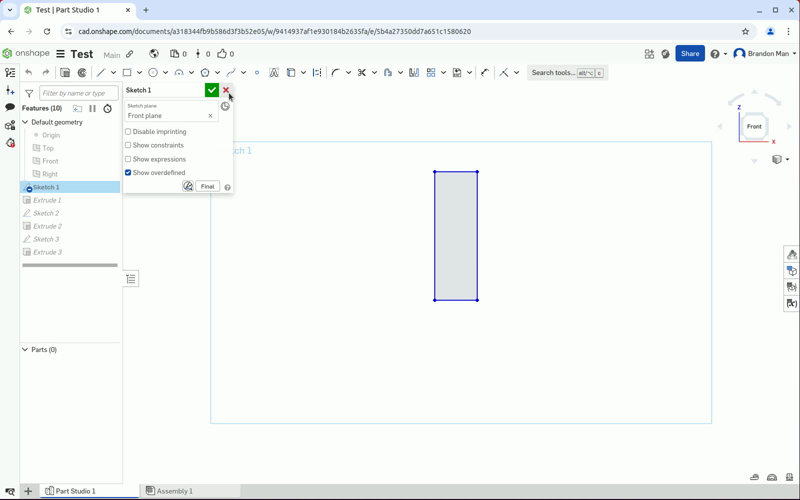
key(shift+s)
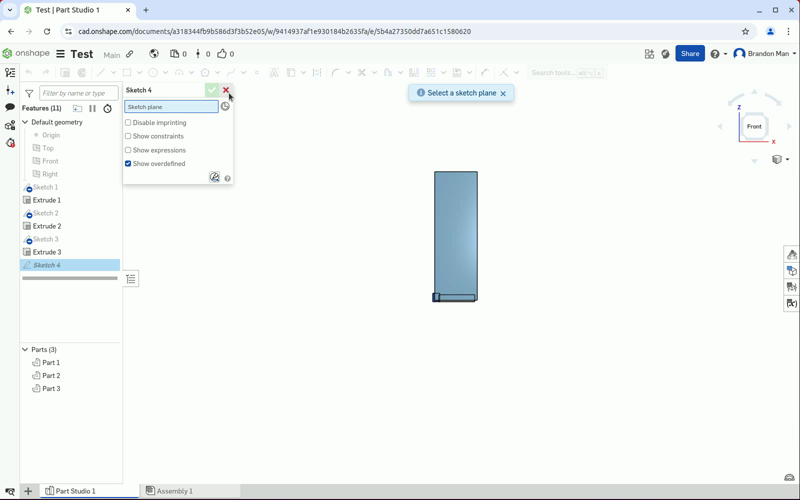
mouse_move(73, 163)
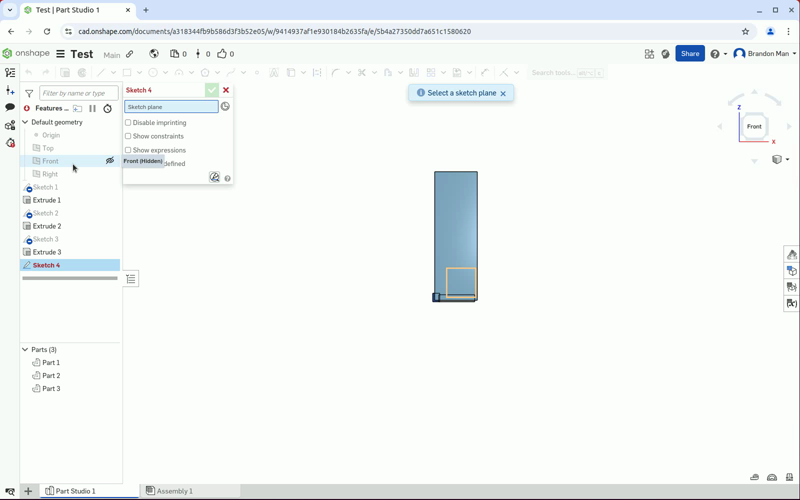
click(73, 163)
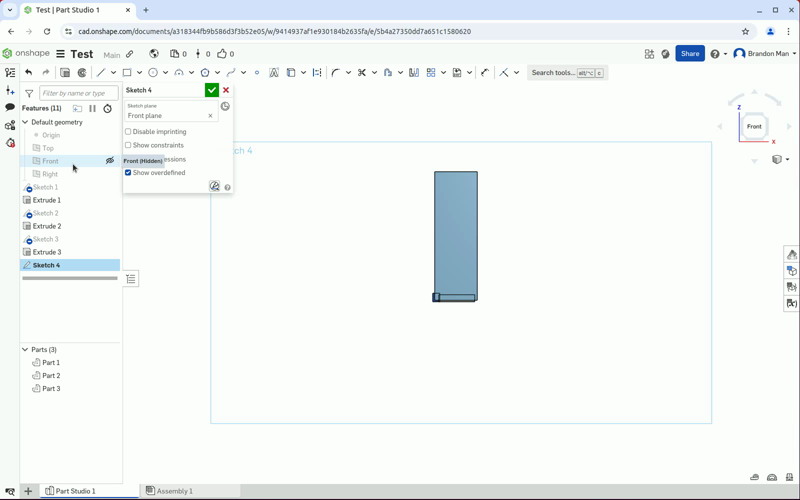
mouse_move(73, 352)
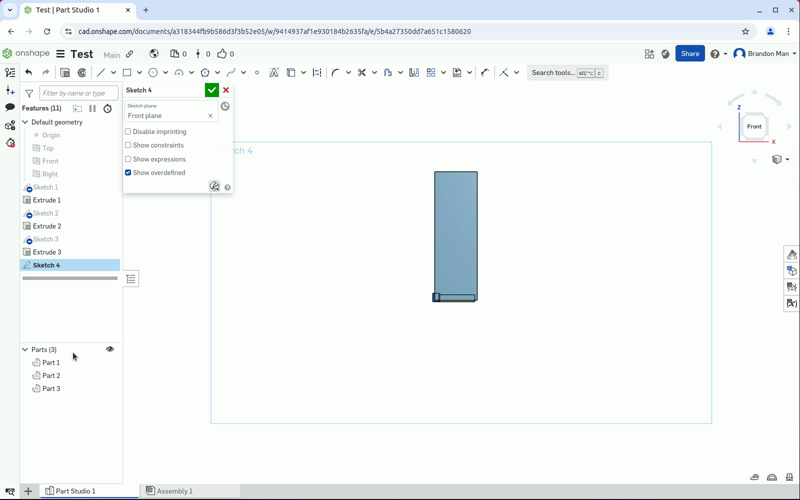
key(y)
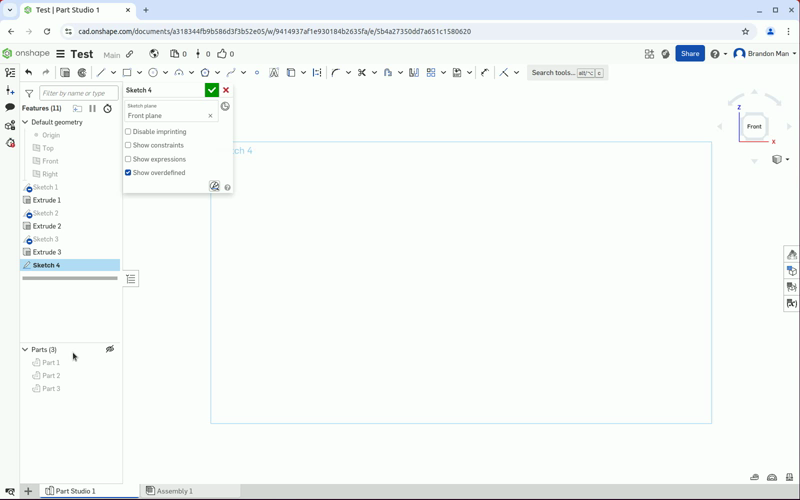
key(l)
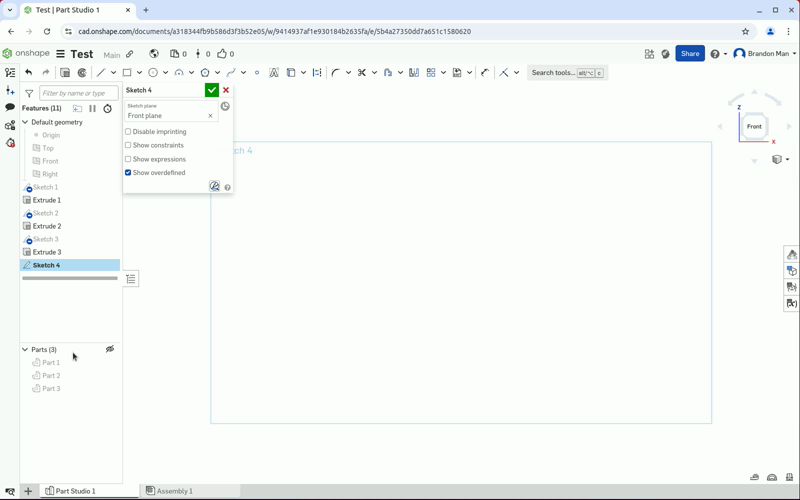
key_down(shift)
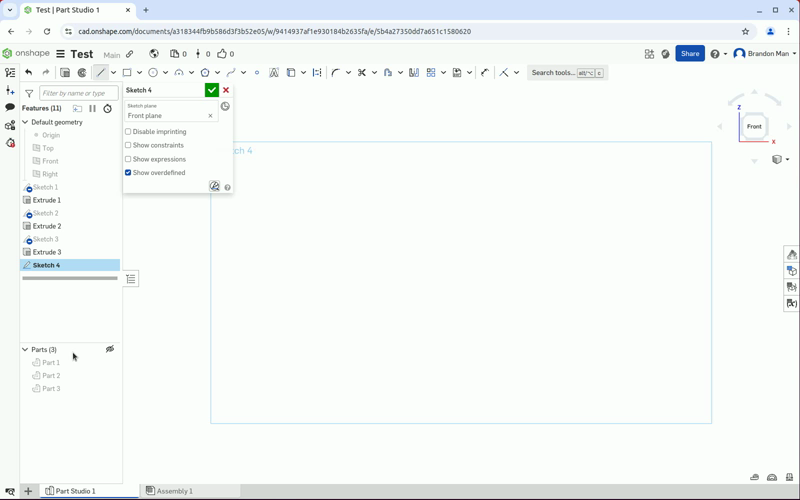
mouse_move(432, 301)
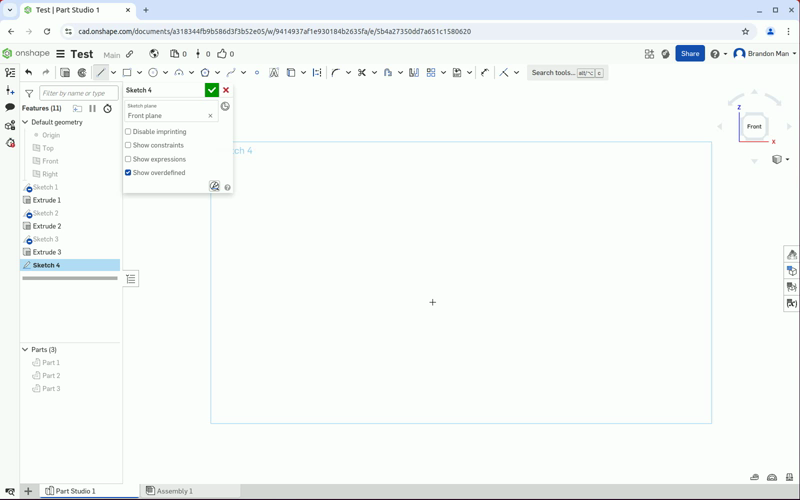
click(432, 301)
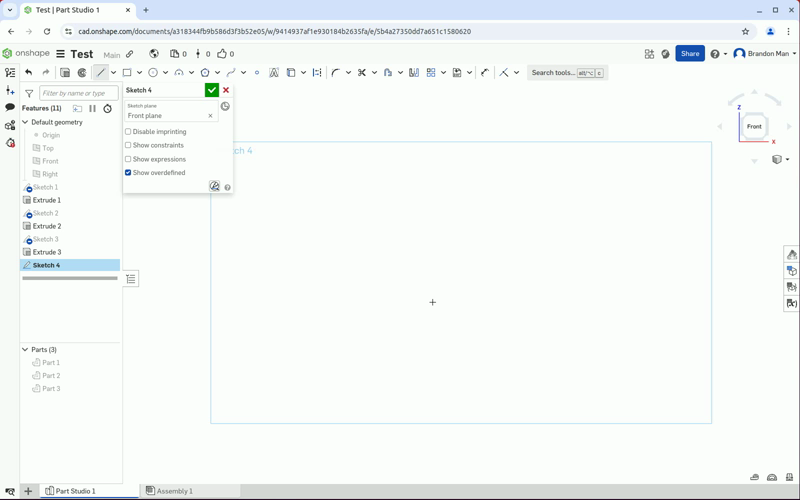
key_up(shift)
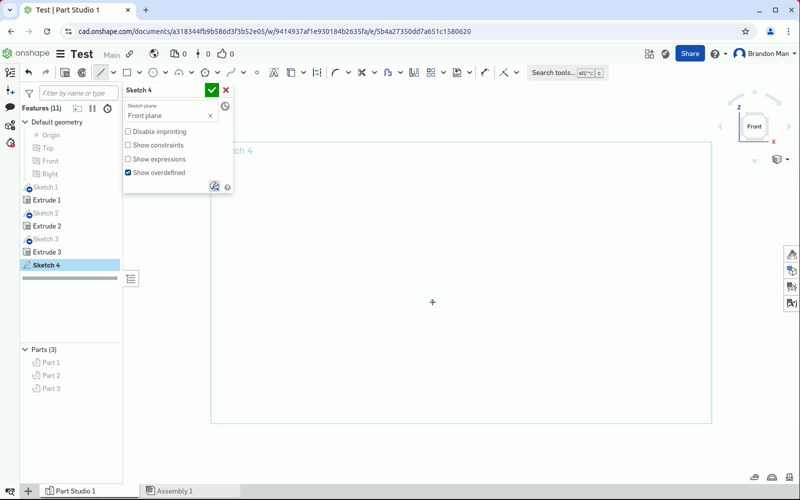
key_down(shift)
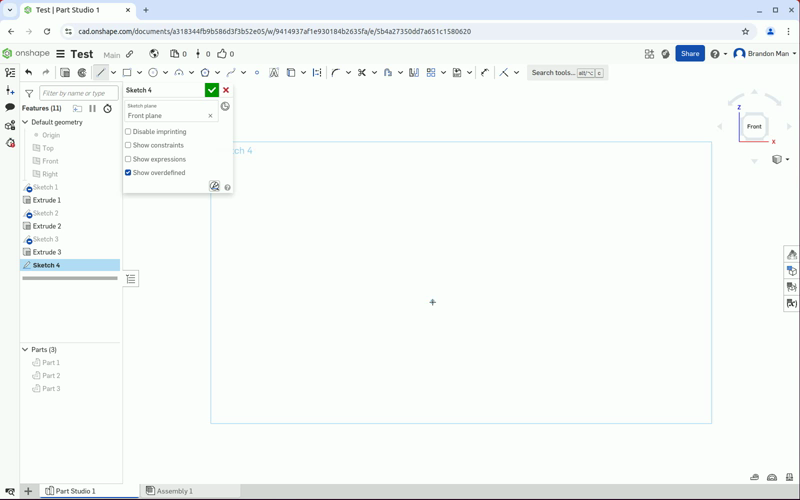
mouse_move(432, 176)
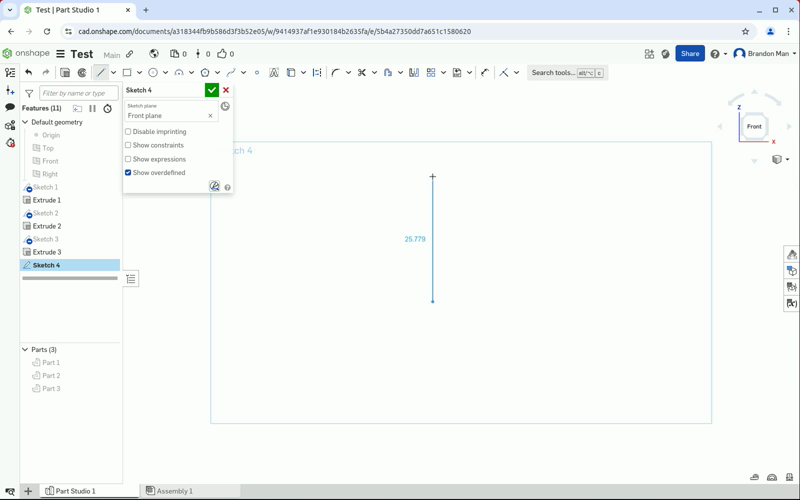
click(432, 176)
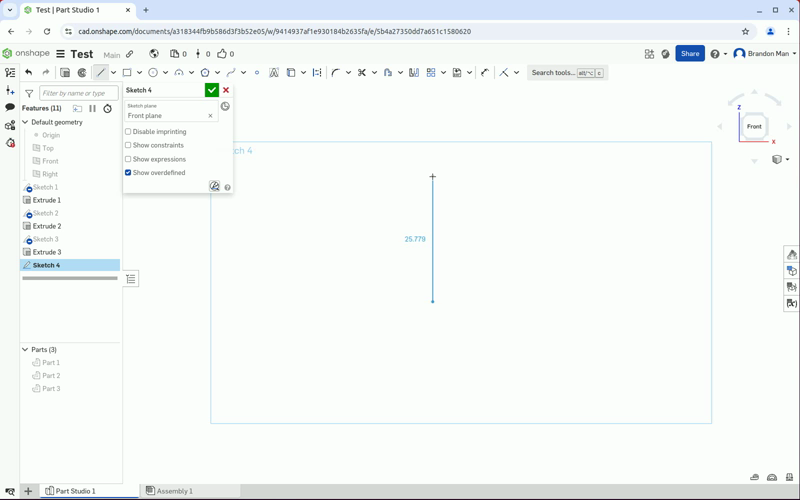
key_up(shift)
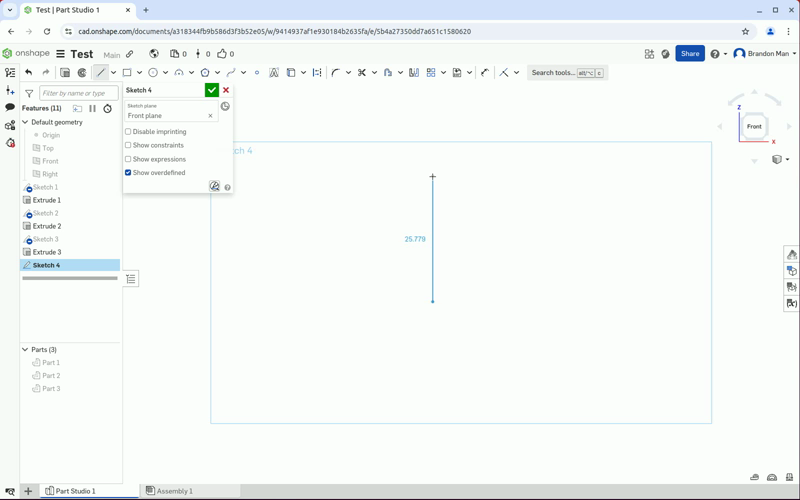
key_down(shift)
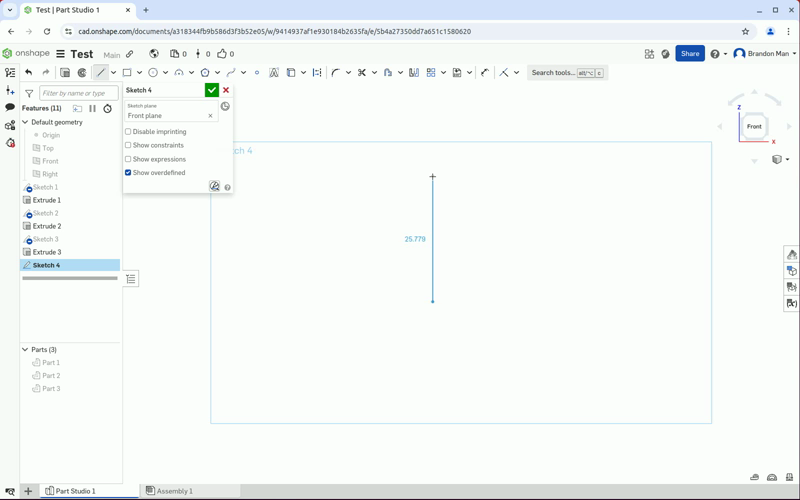
mouse_move(462, 176)
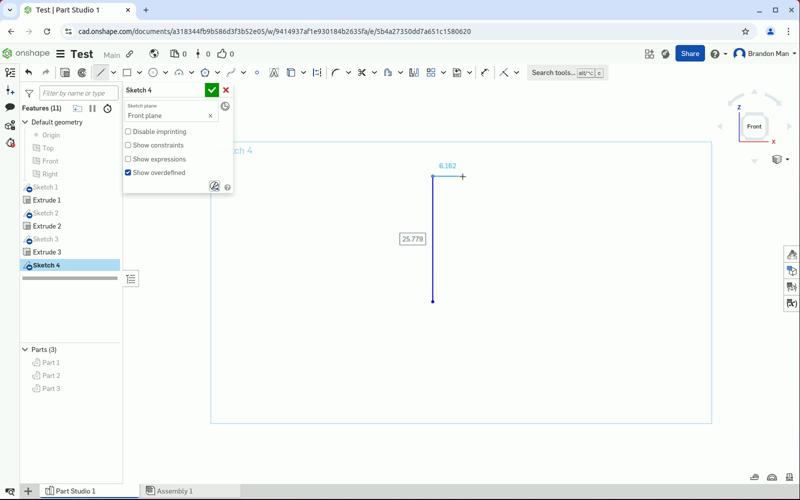
mouse_move(437, 176)
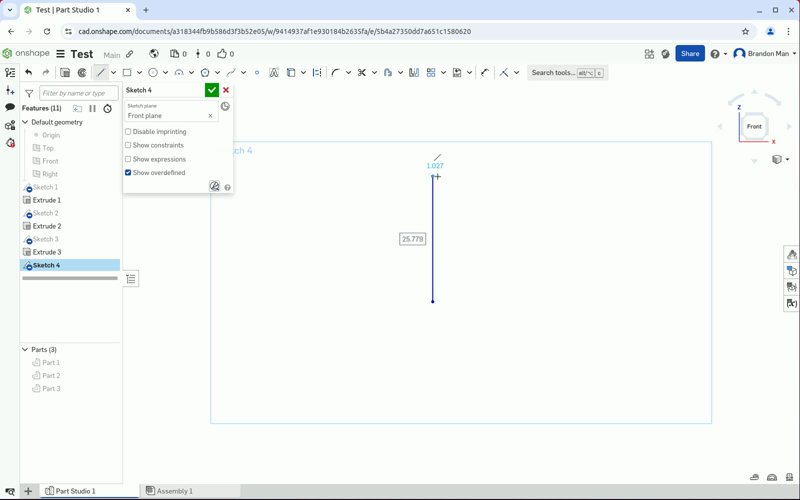
scroll(6)
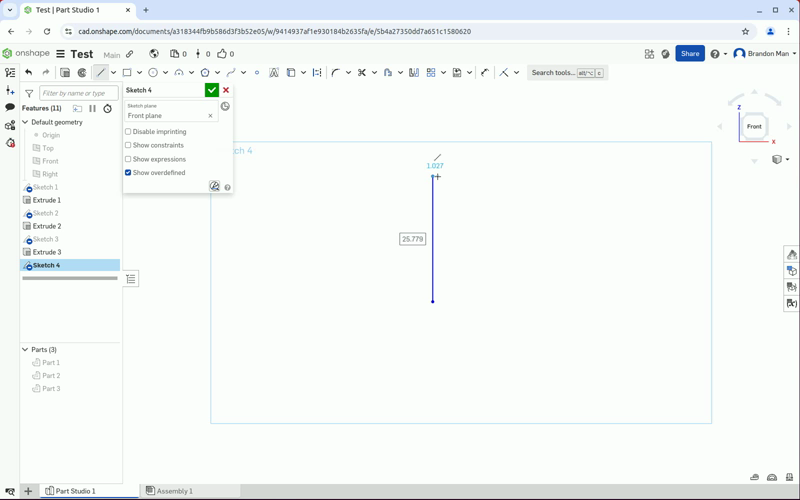
scroll(6)
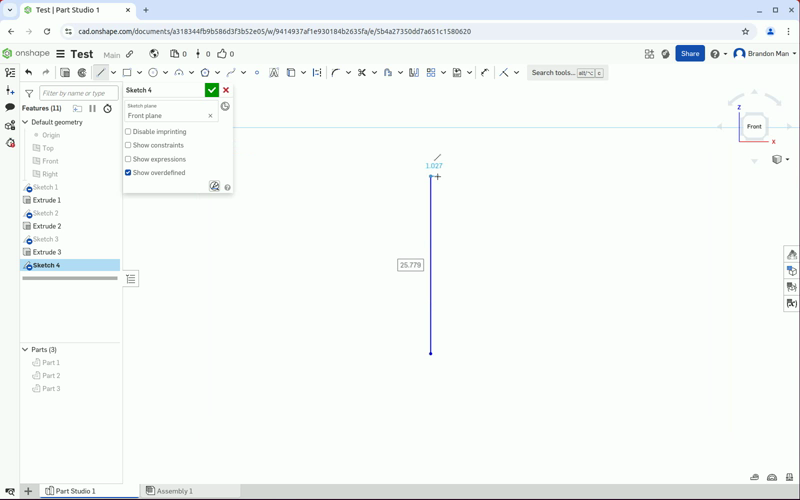
scroll(6)
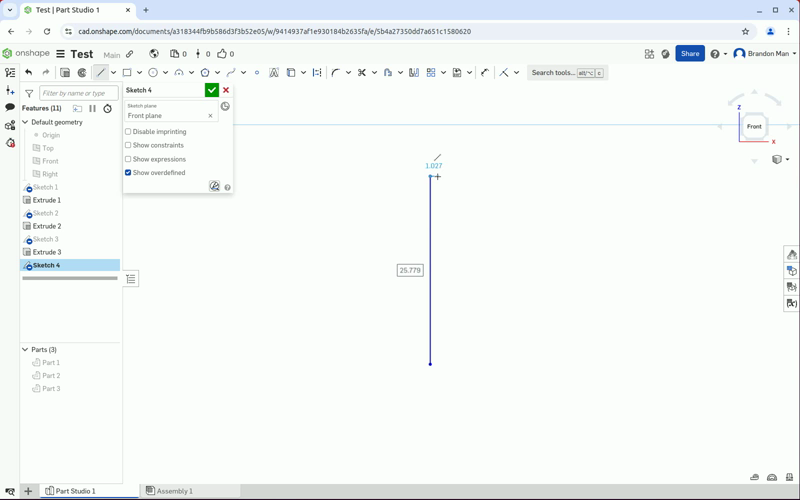
scroll(6)
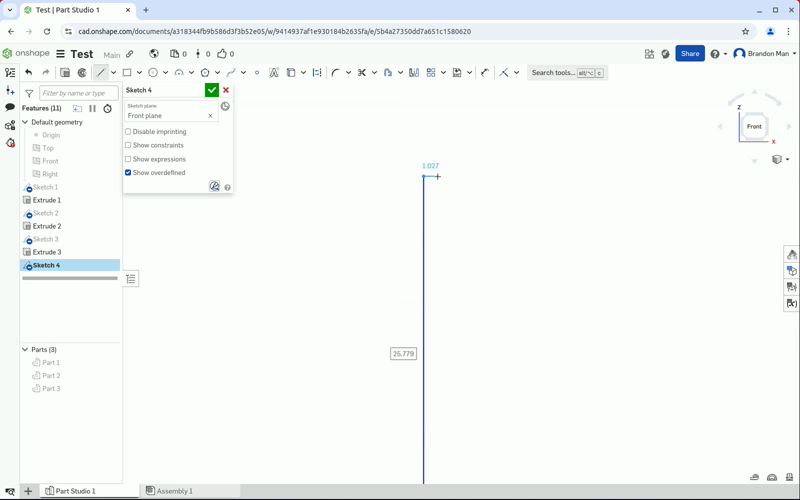
scroll(6)
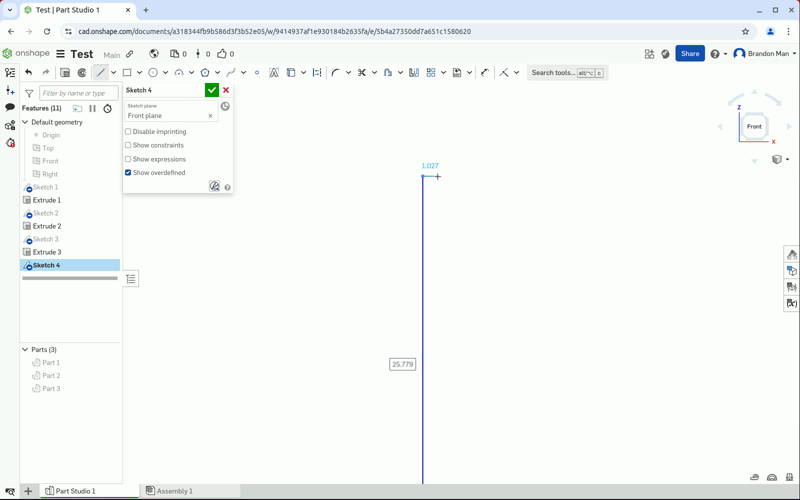
scroll(6)
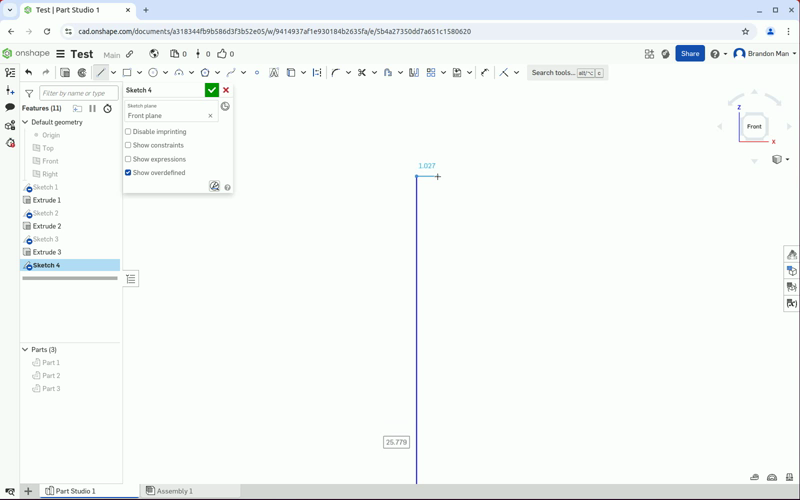
scroll(6)
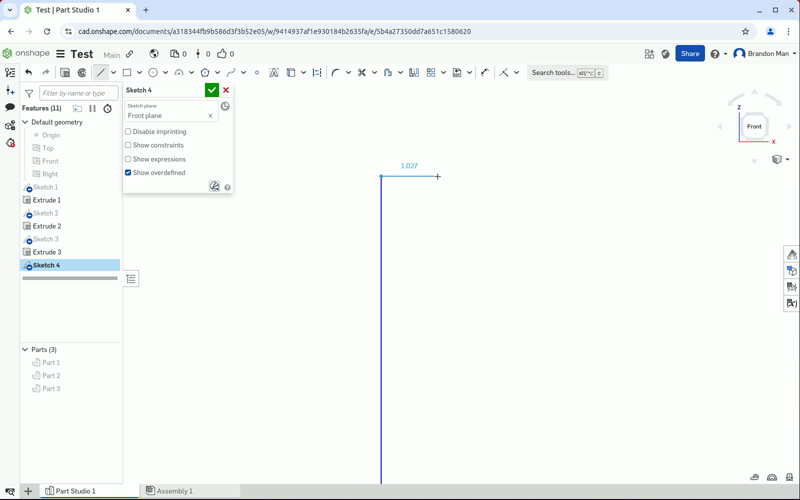
click(437, 176)
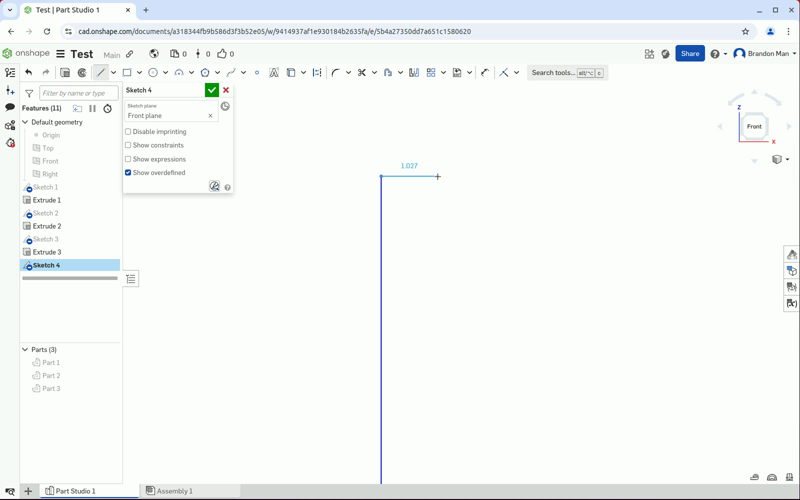
scroll(-6)
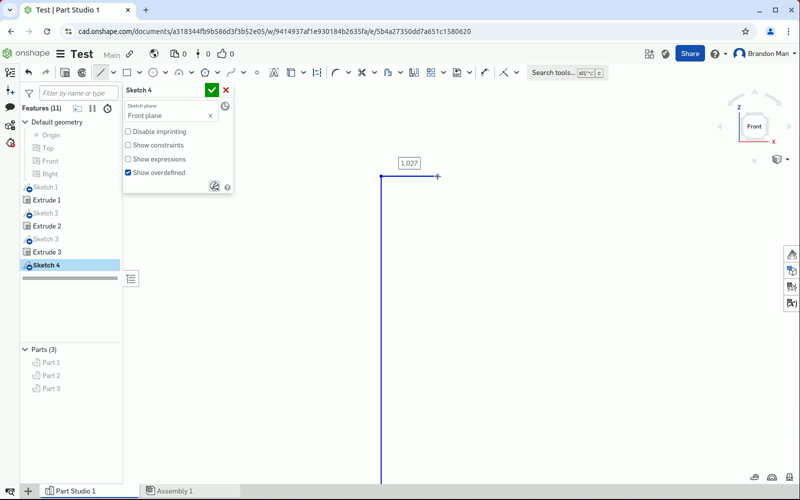
scroll(-6)
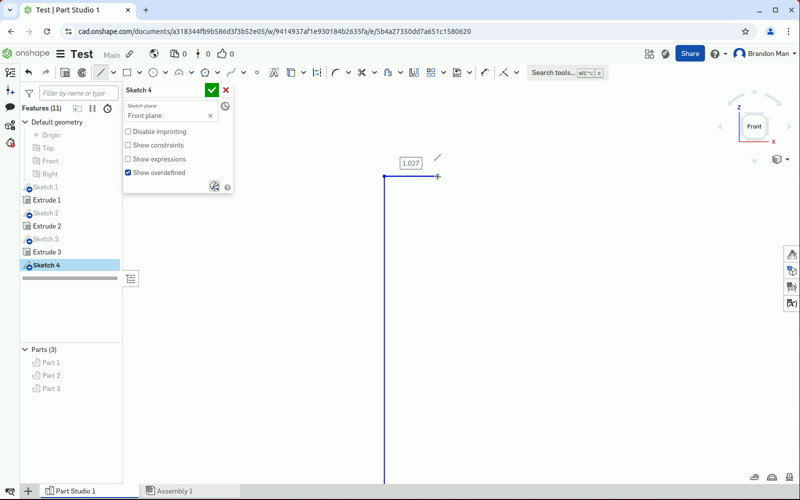
scroll(-6)
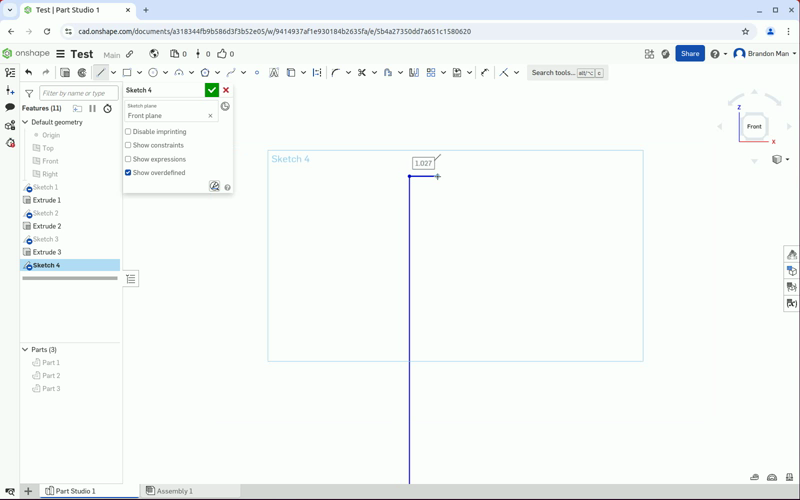
scroll(-6)
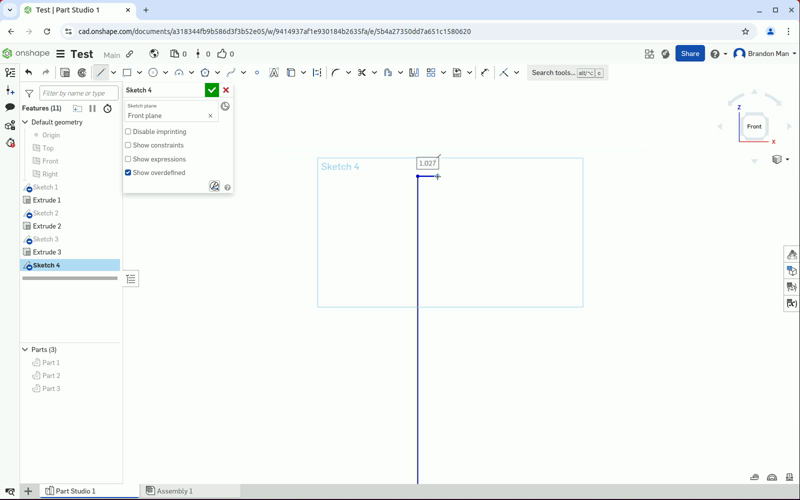
scroll(-6)
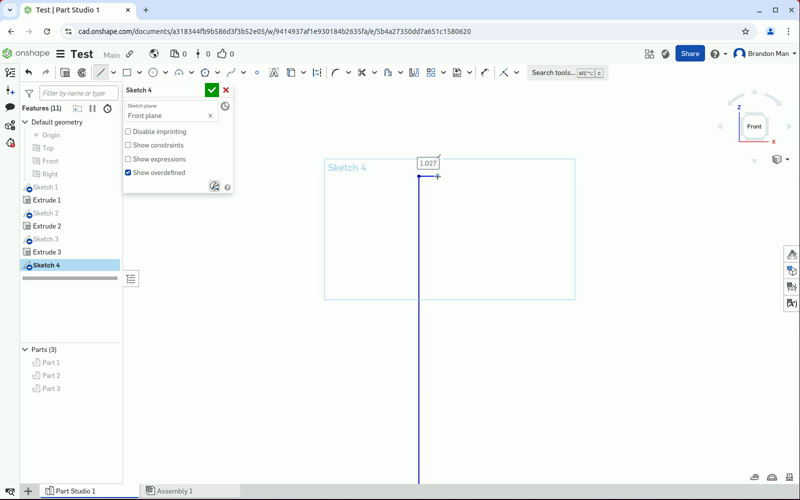
scroll(-6)
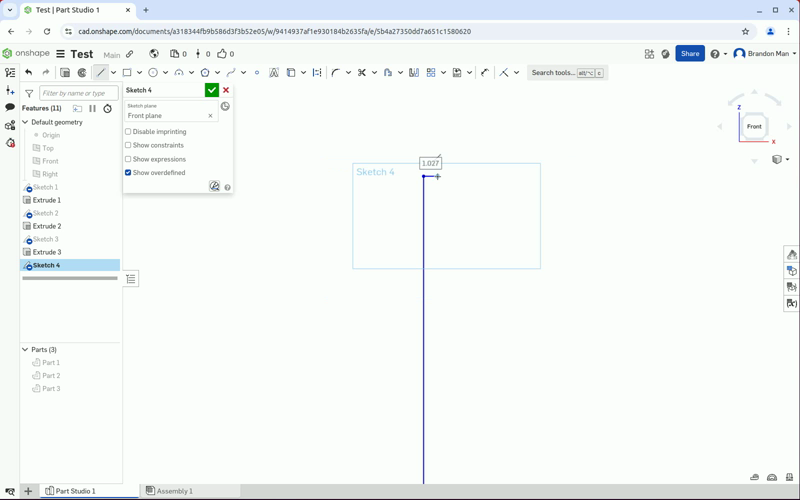
scroll(-6)
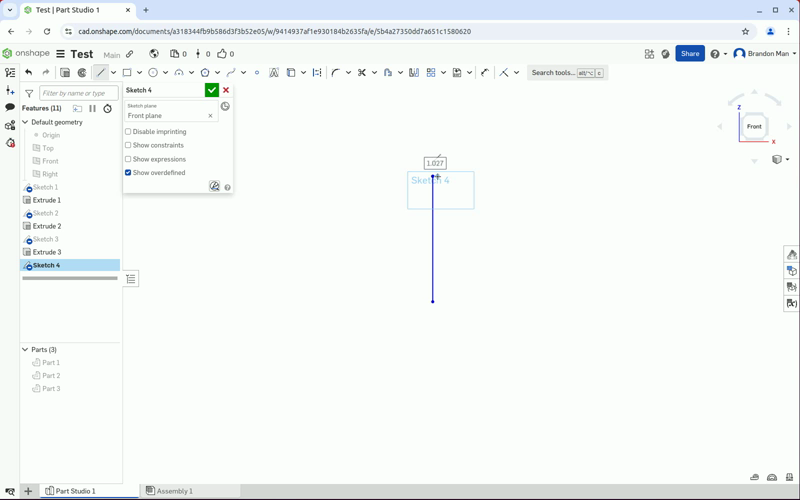
key_up(shift)
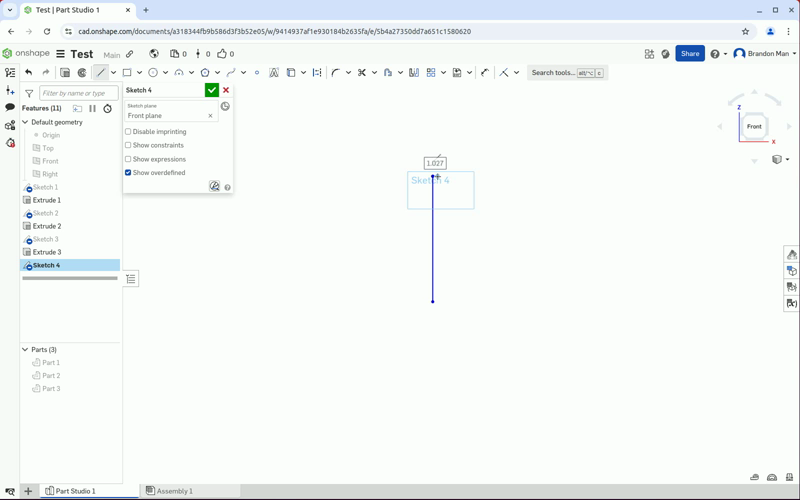
key_down(shift)
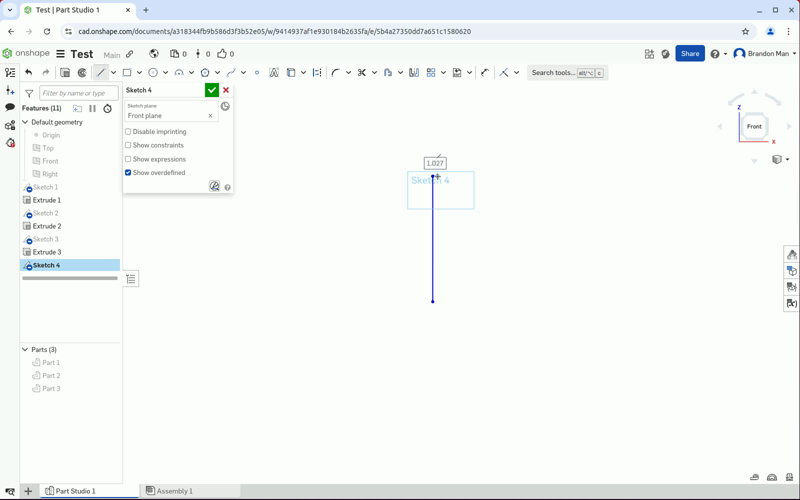
mouse_move(437, 295)
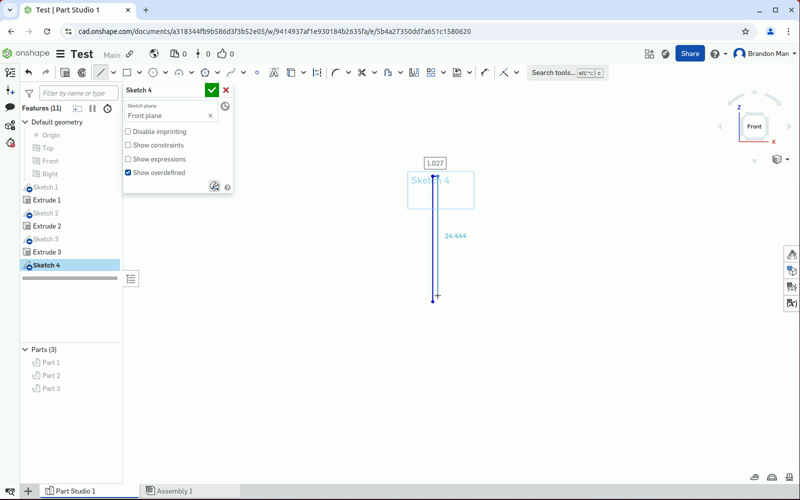
click(437, 295)
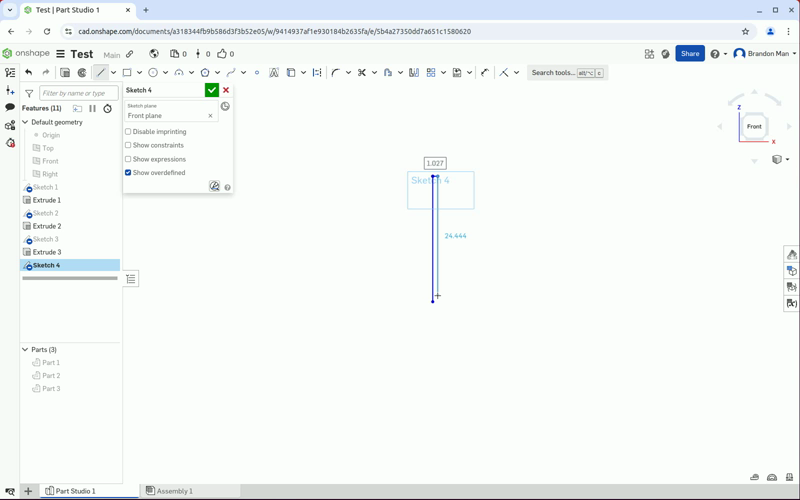
key_up(shift)
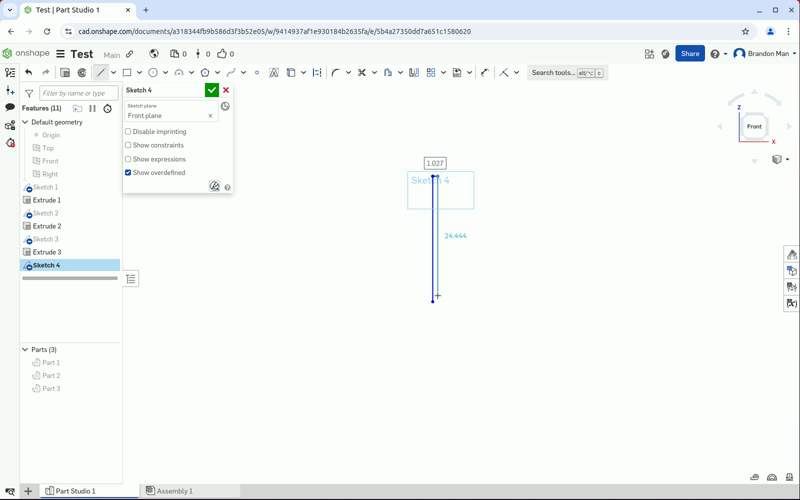
key_down(shift)
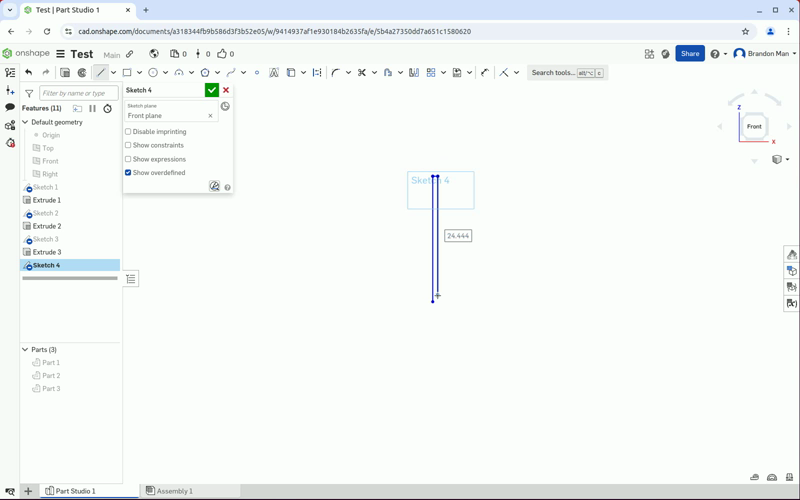
mouse_move(467, 295)
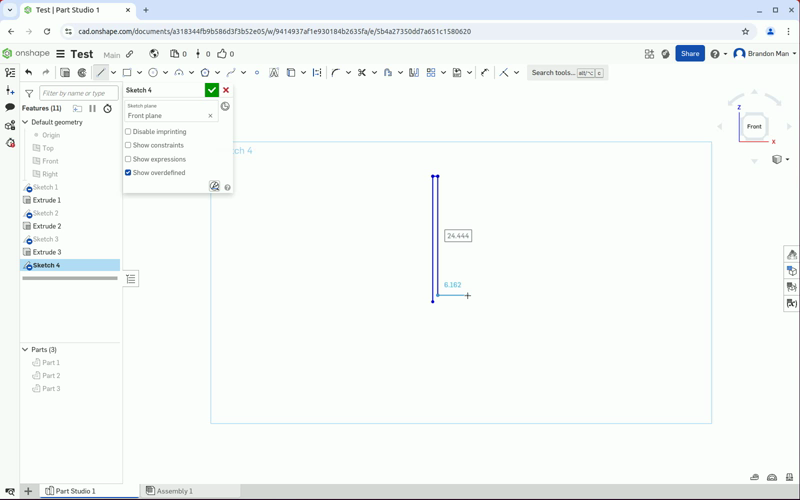
mouse_move(432, 295)
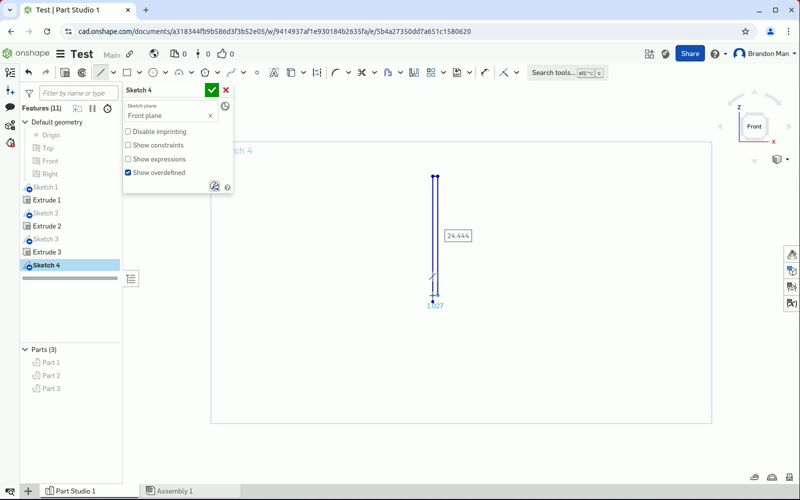
scroll(6)
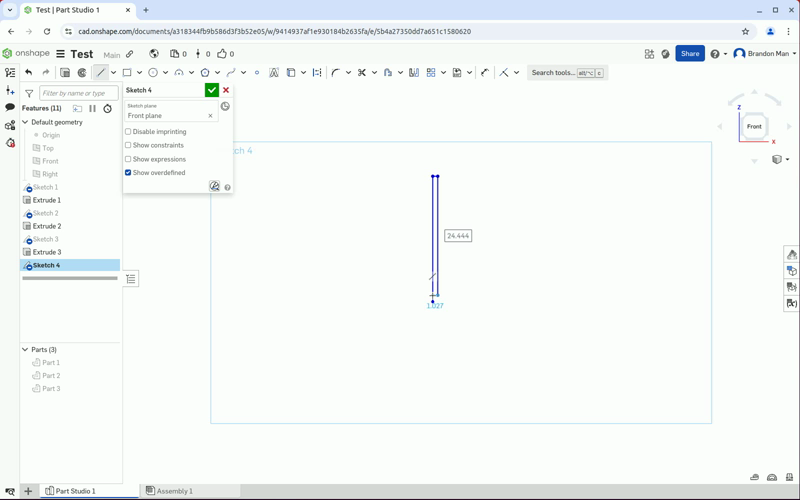
scroll(6)
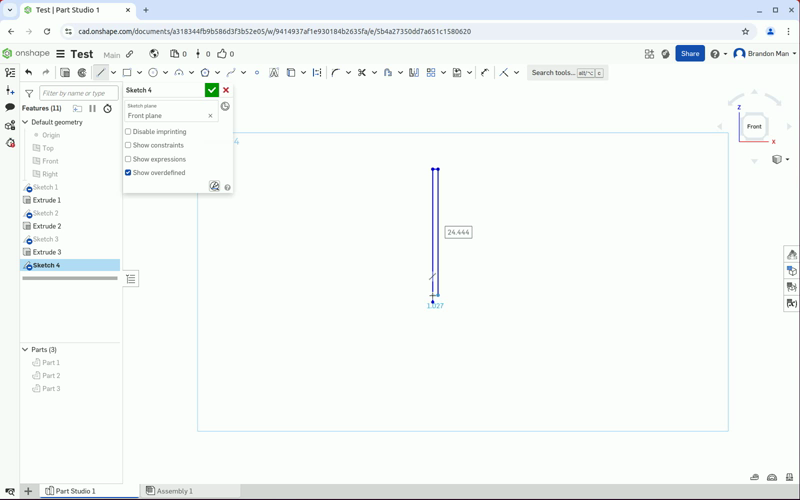
scroll(6)
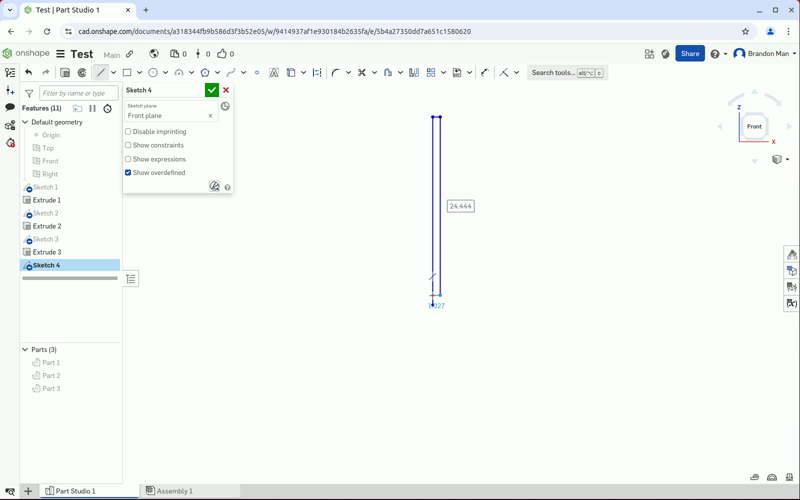
scroll(6)
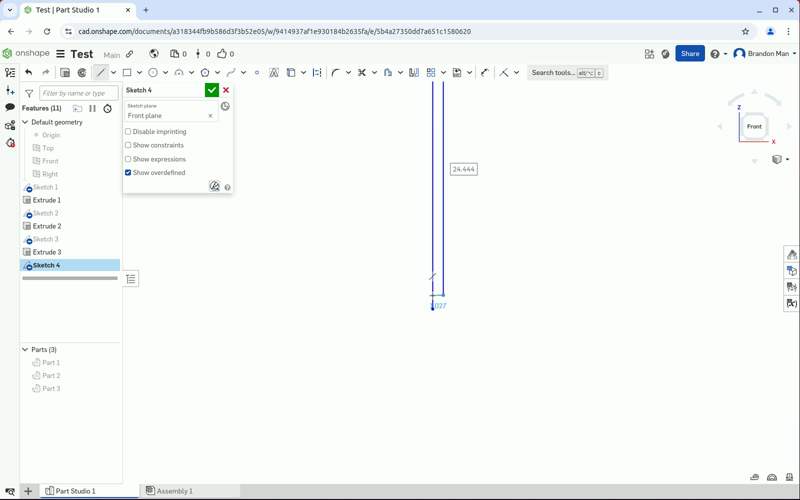
scroll(6)
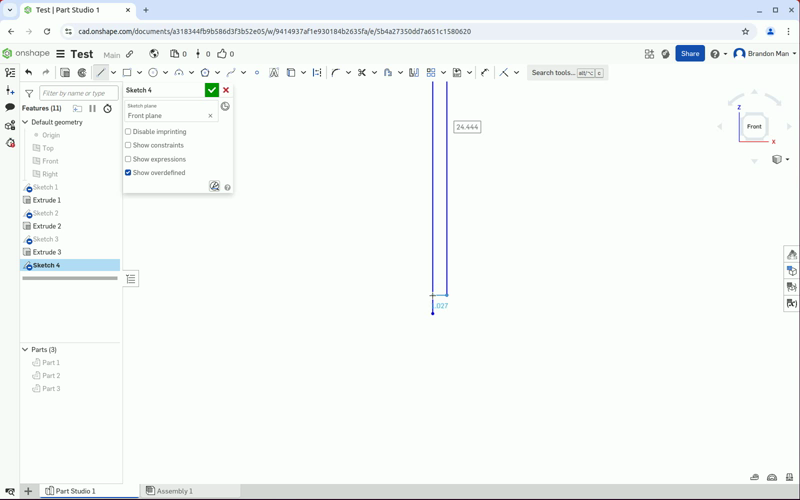
scroll(6)
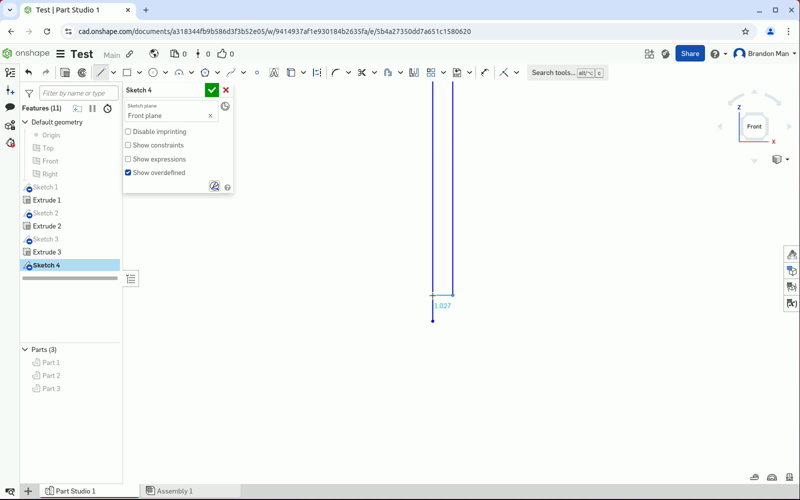
scroll(6)
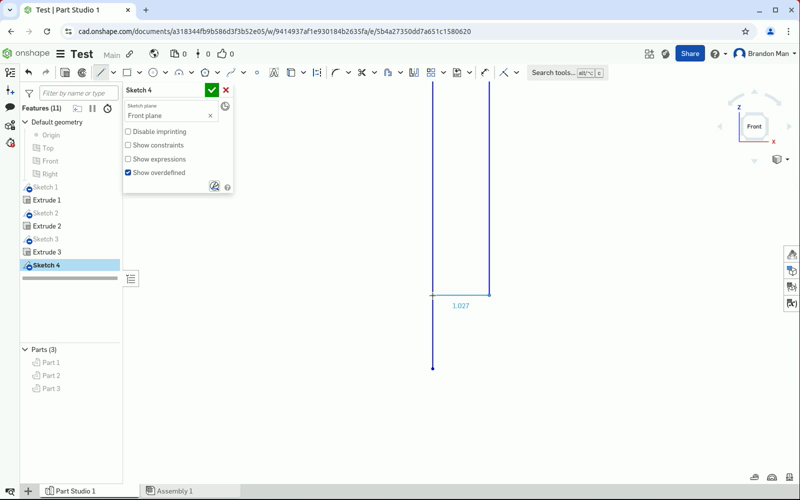
click(432, 295)
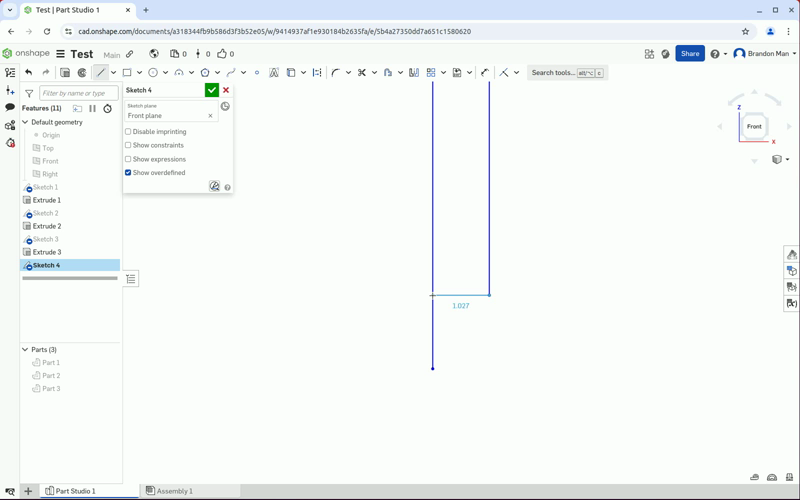
scroll(-6)
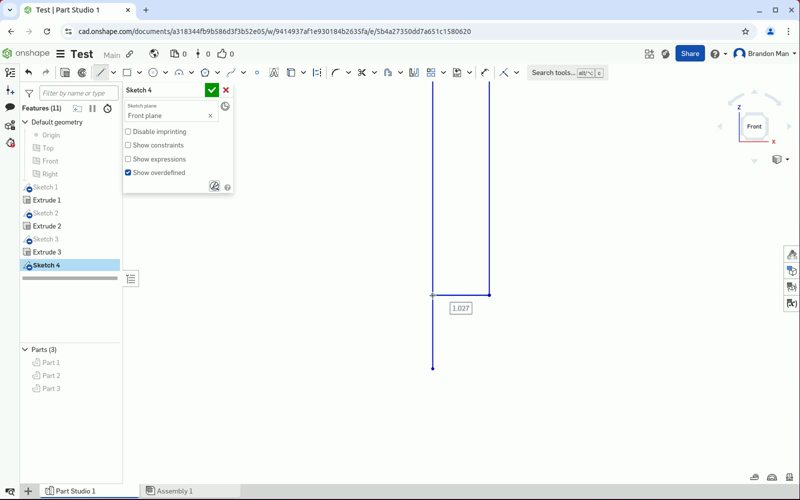
scroll(-6)
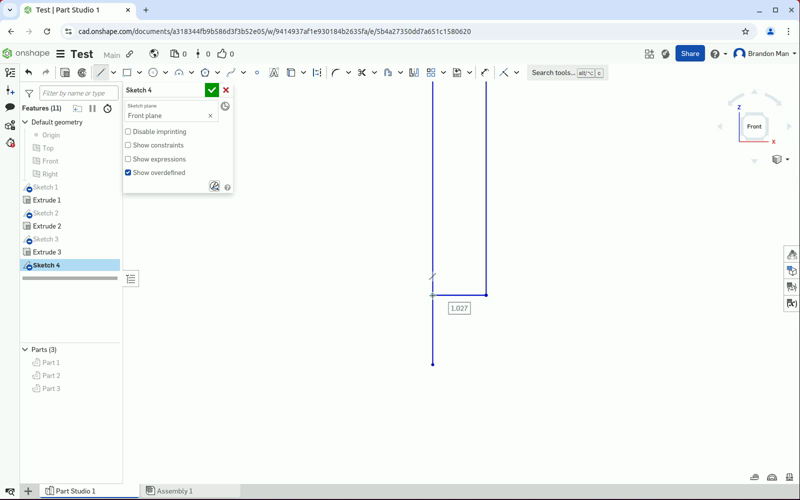
scroll(-6)
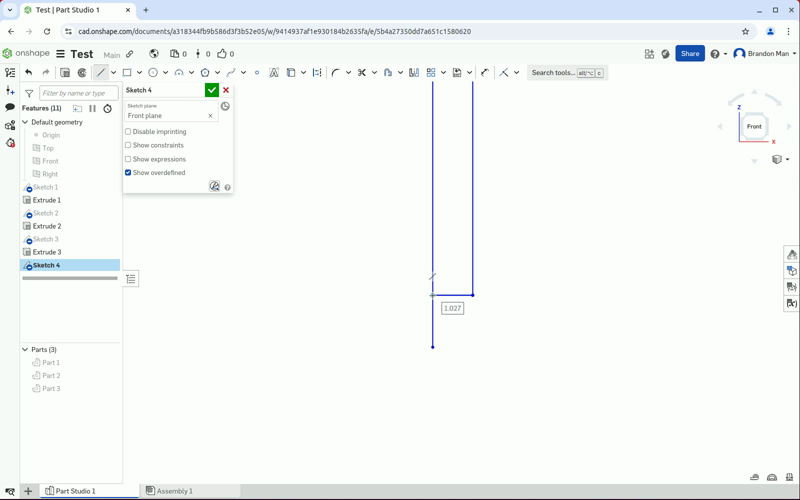
scroll(-6)
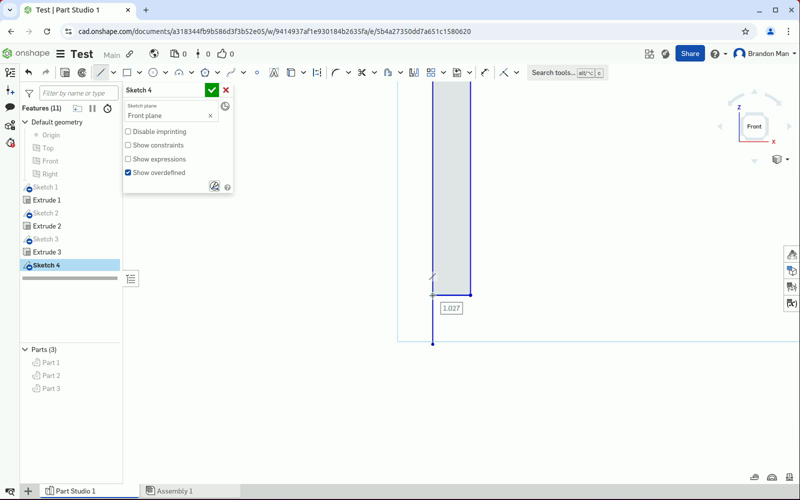
scroll(-6)
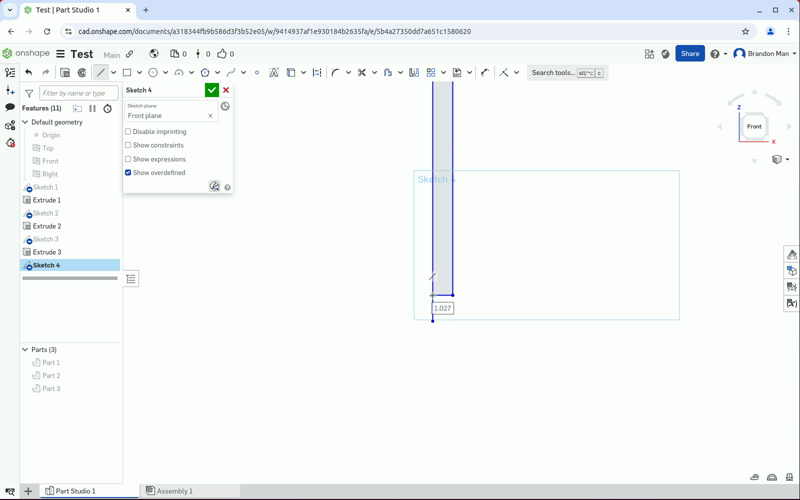
scroll(-6)
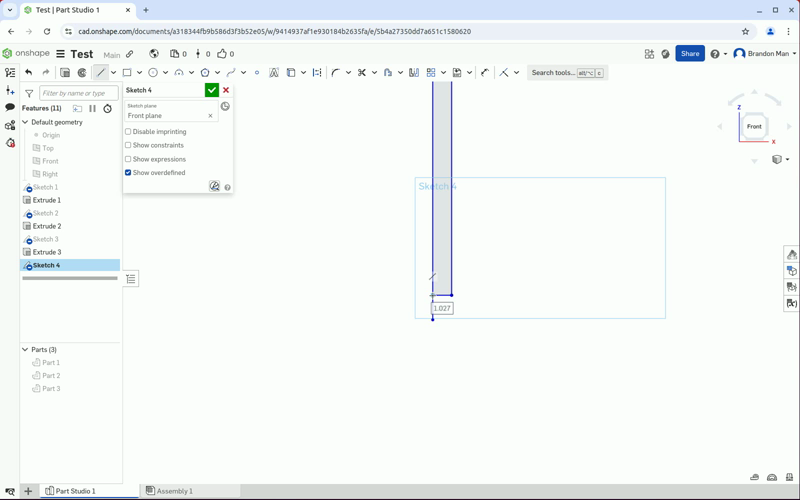
scroll(-6)
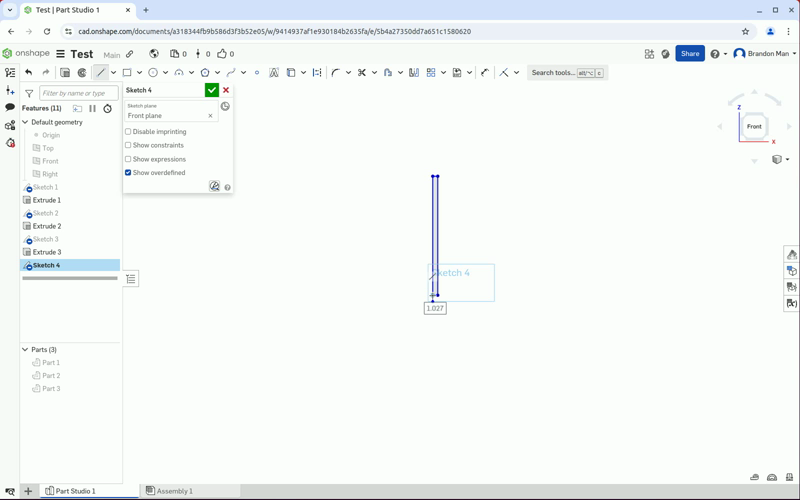
key_up(shift)
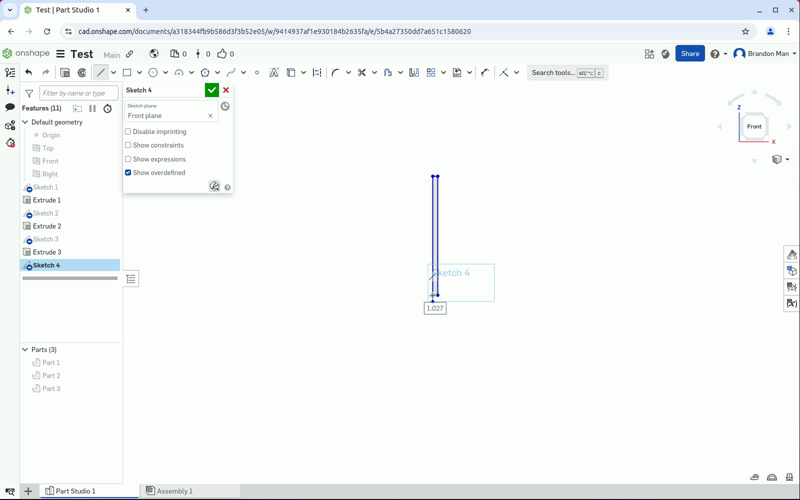
key_down(shift)
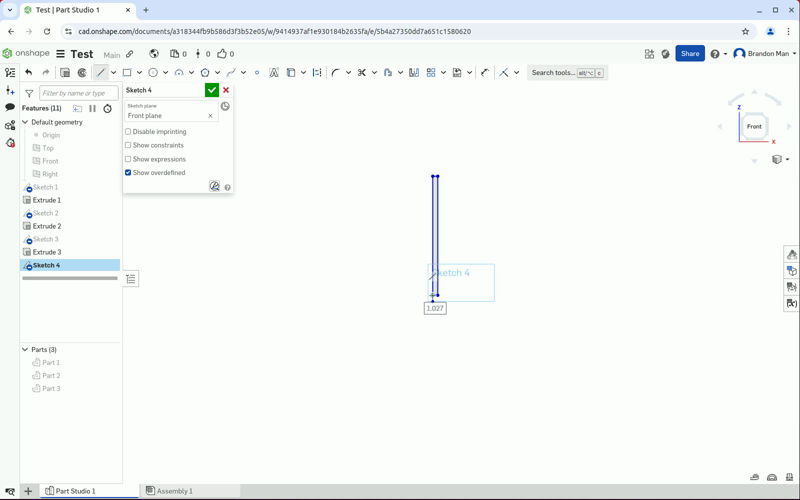
mouse_move(462, 295)
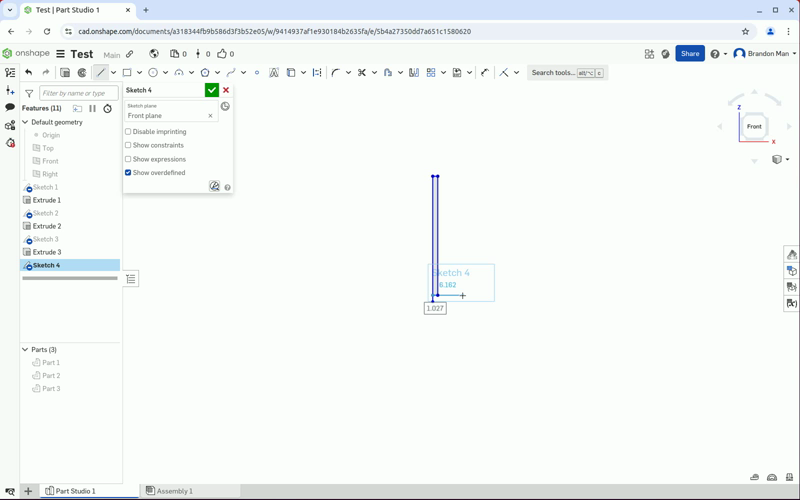
mouse_move(432, 301)
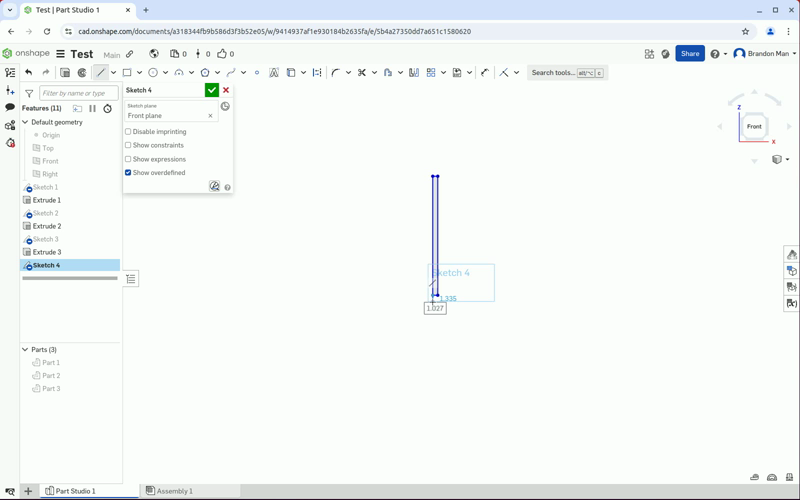
scroll(6)
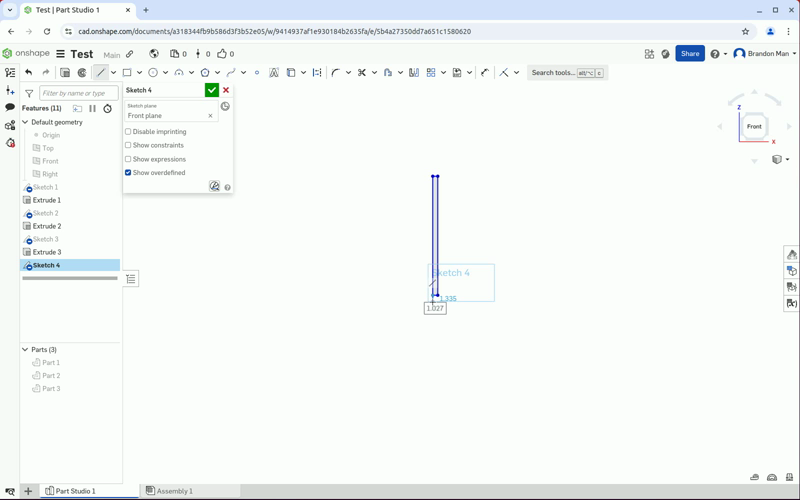
scroll(6)
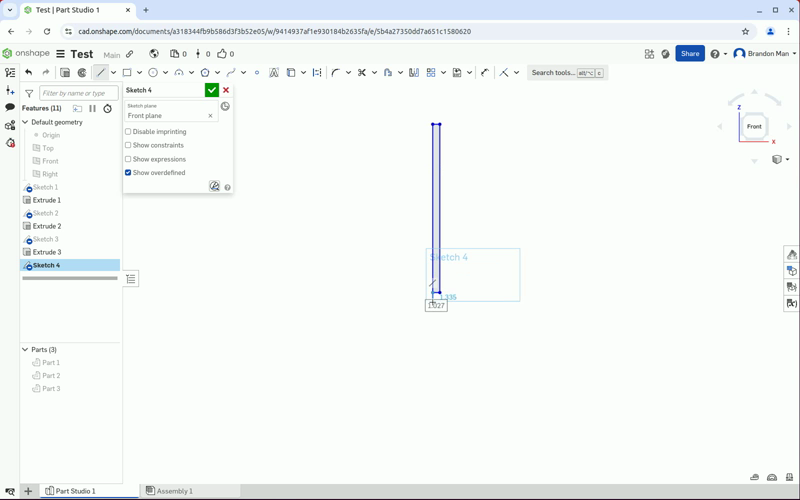
scroll(6)
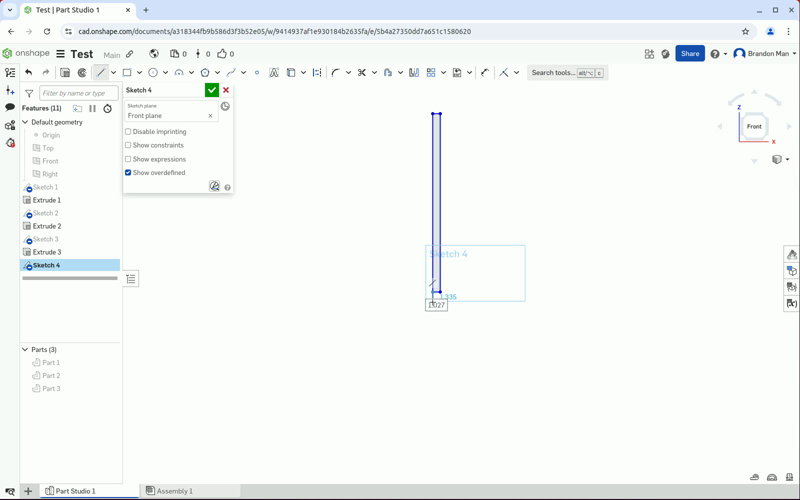
scroll(6)
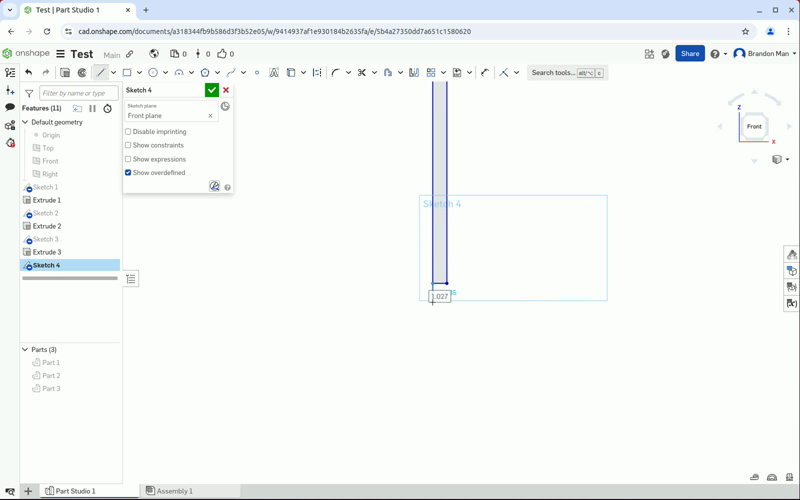
scroll(6)
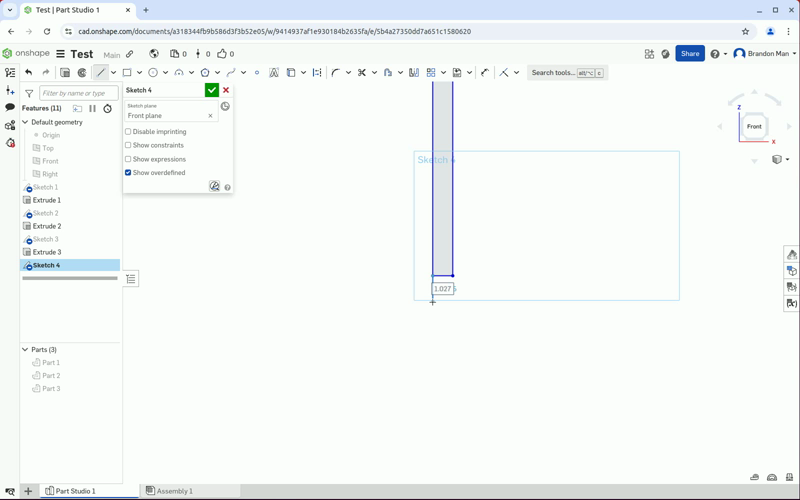
scroll(6)
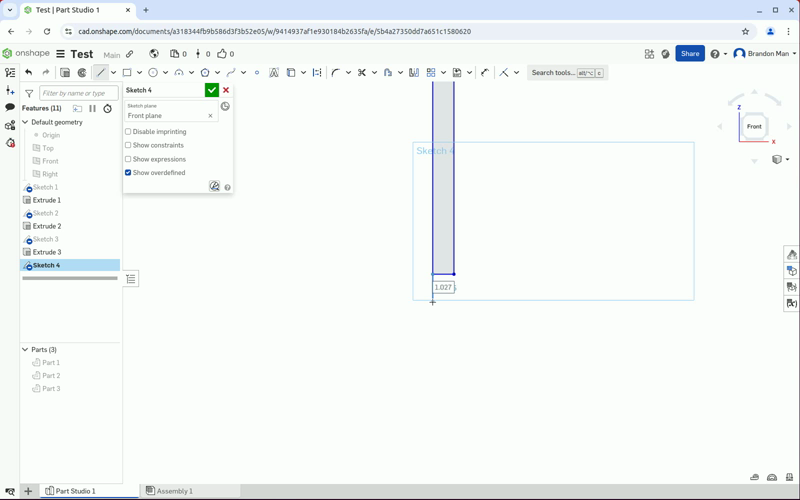
scroll(6)
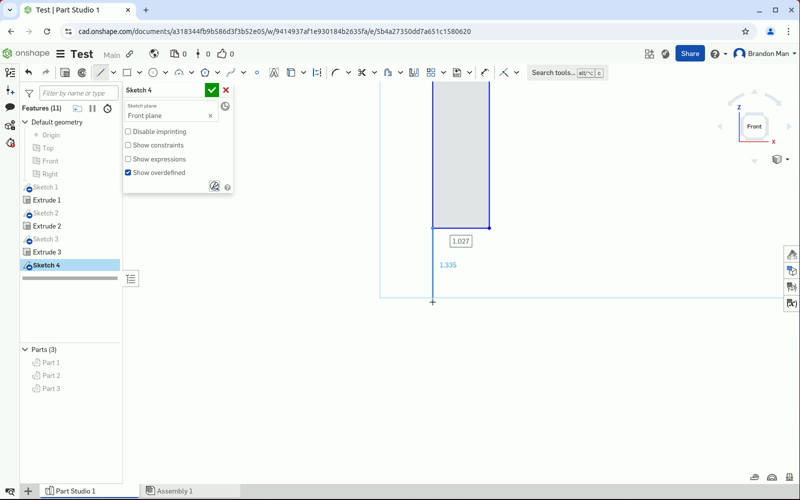
click(432, 301)
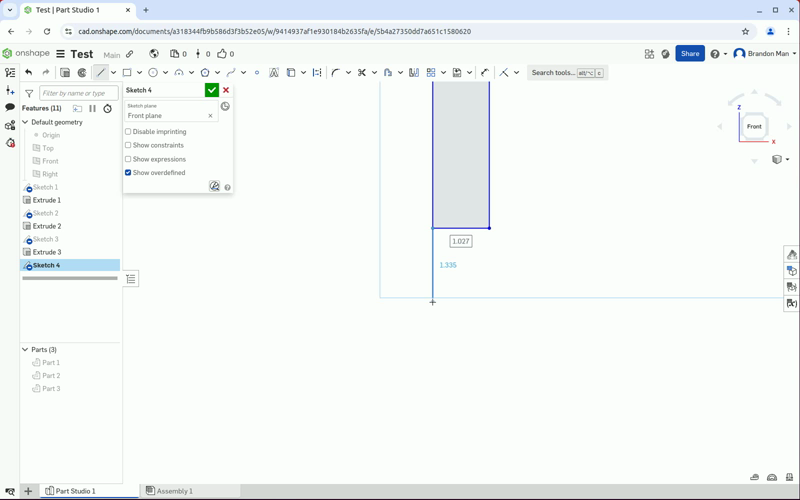
scroll(-6)
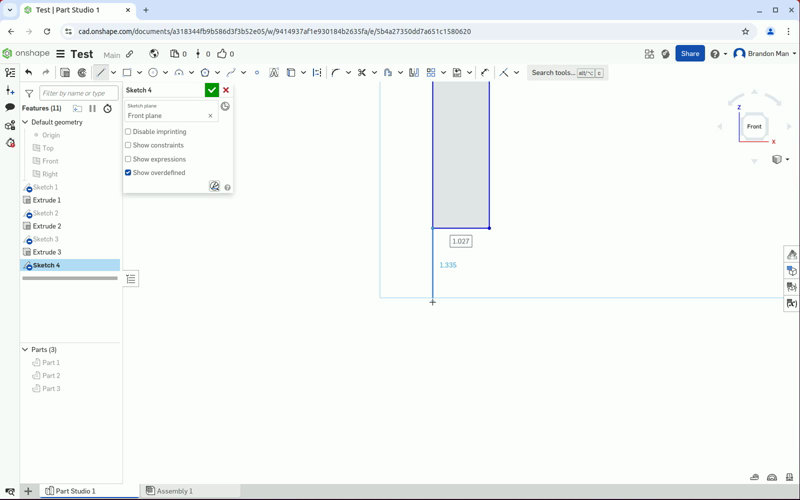
scroll(-6)
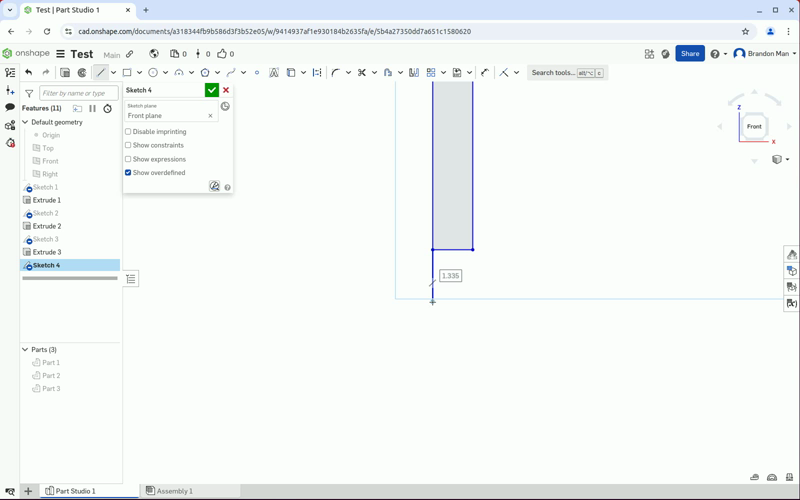
scroll(-6)
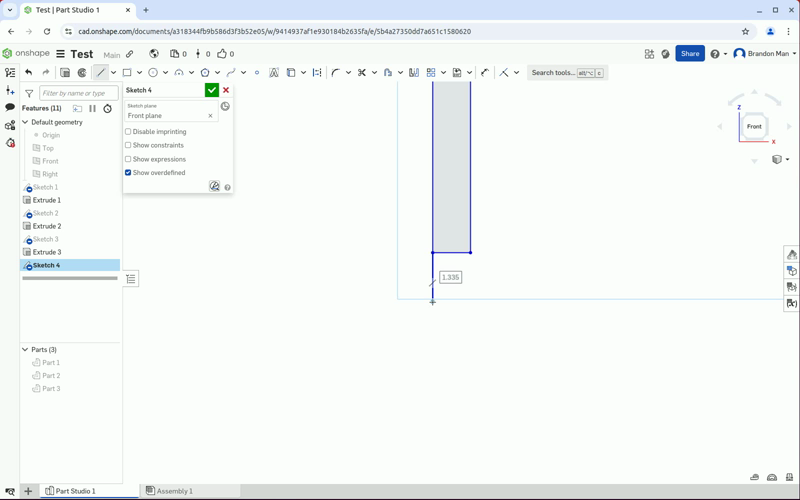
scroll(-6)
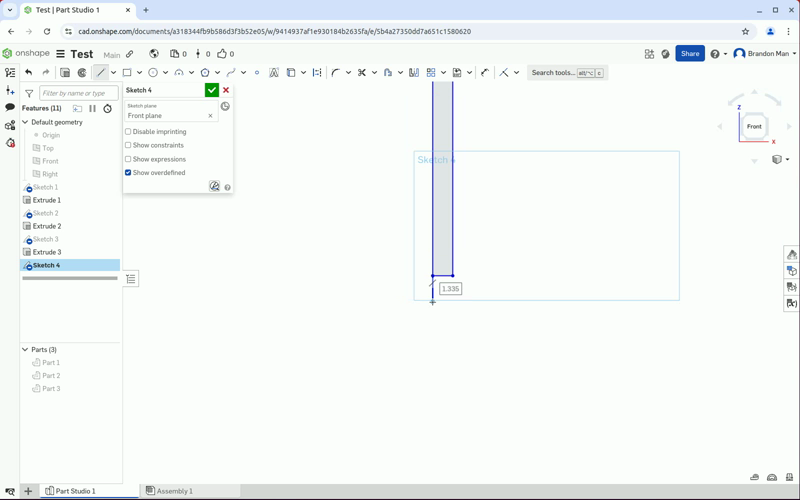
scroll(-6)
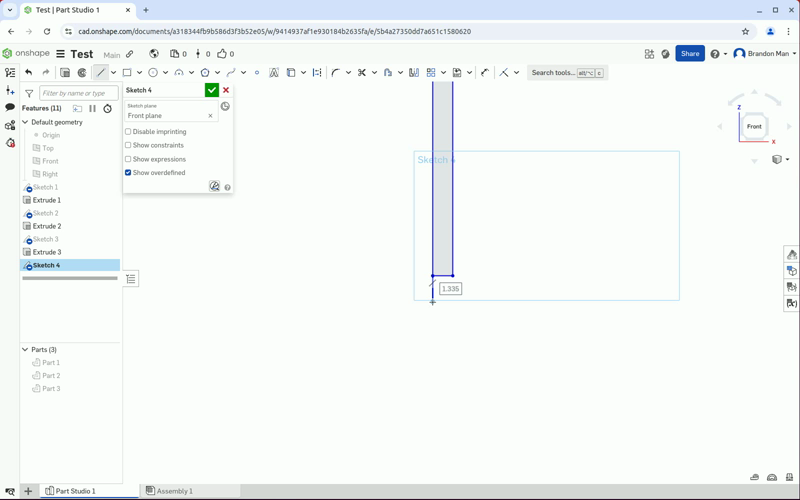
scroll(-6)
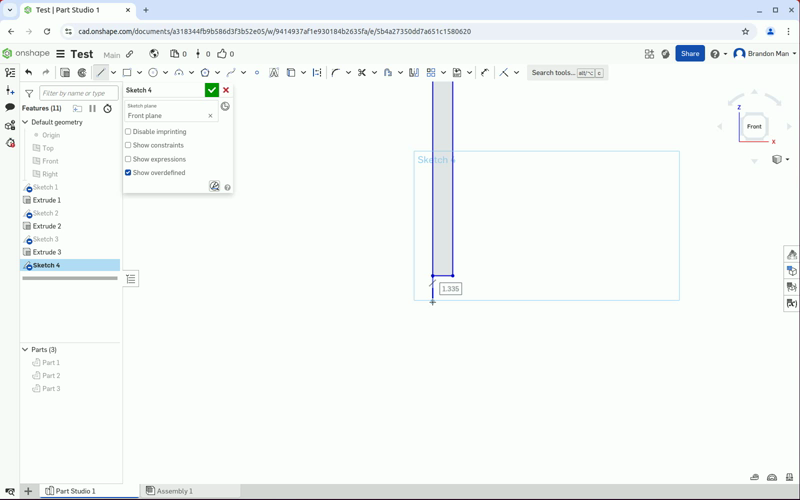
scroll(-6)
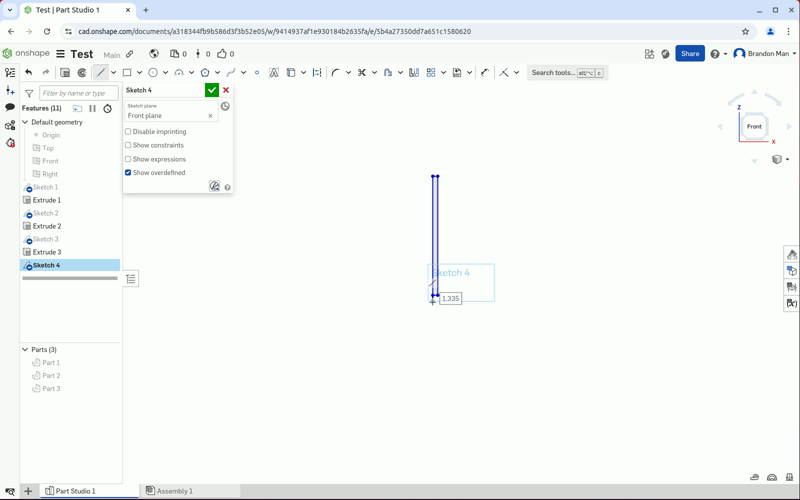
key_up(shift)
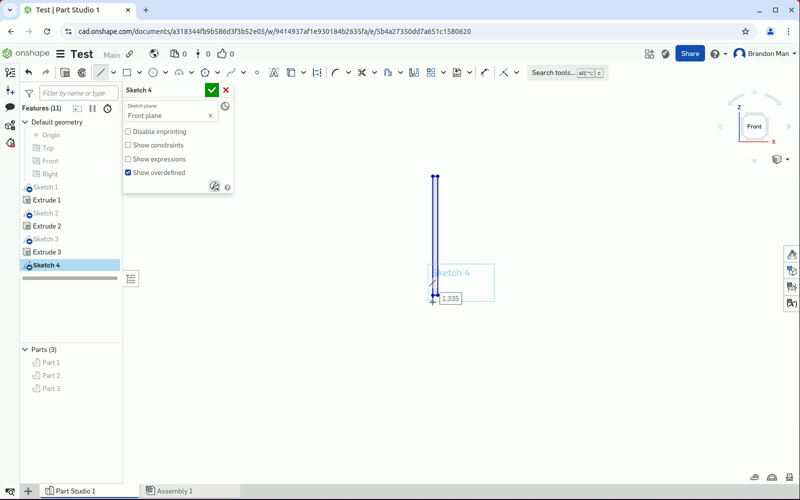
key(esc)
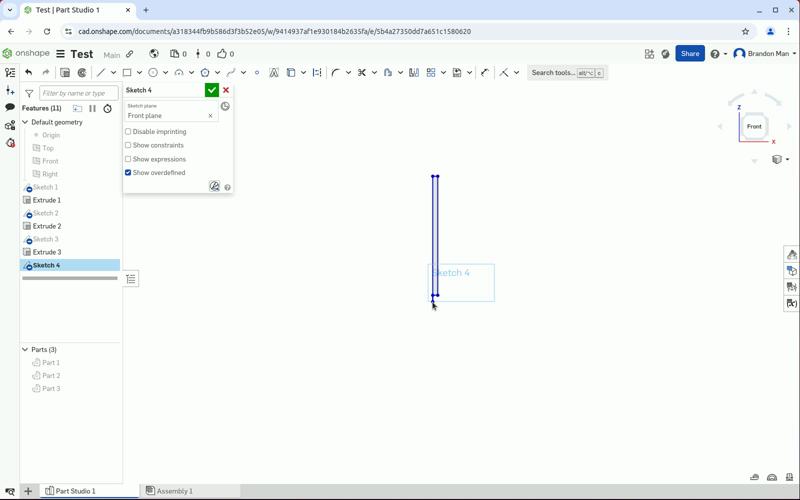
mouse_move(434, 238)
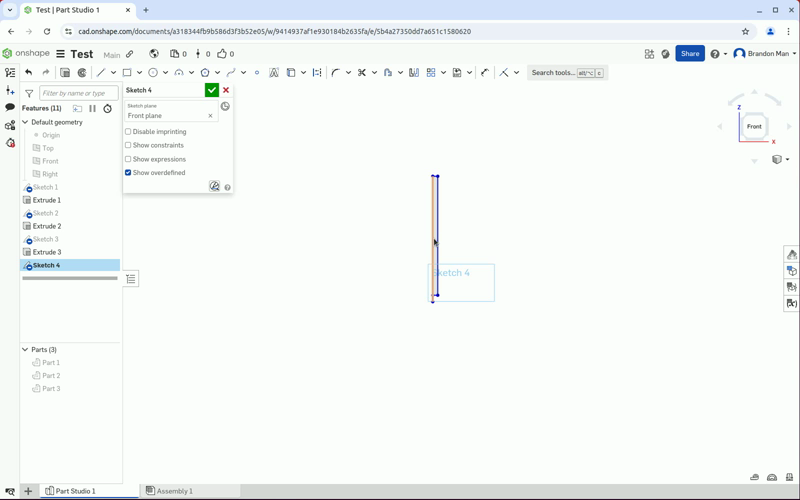
scroll(6)
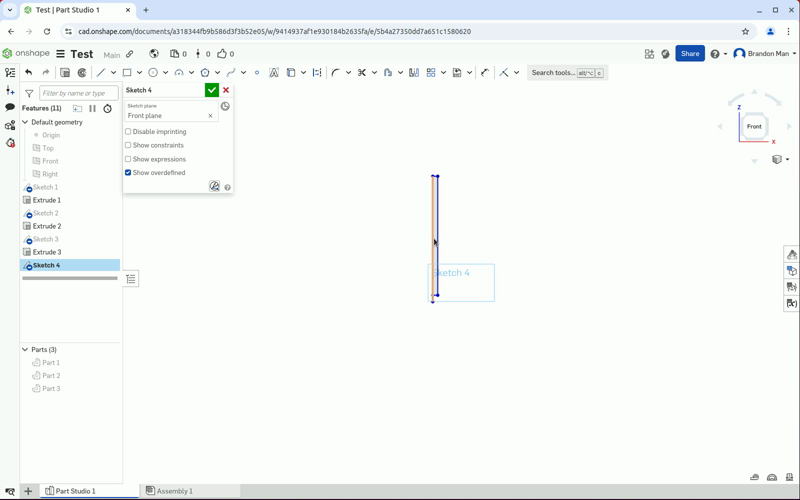
scroll(6)
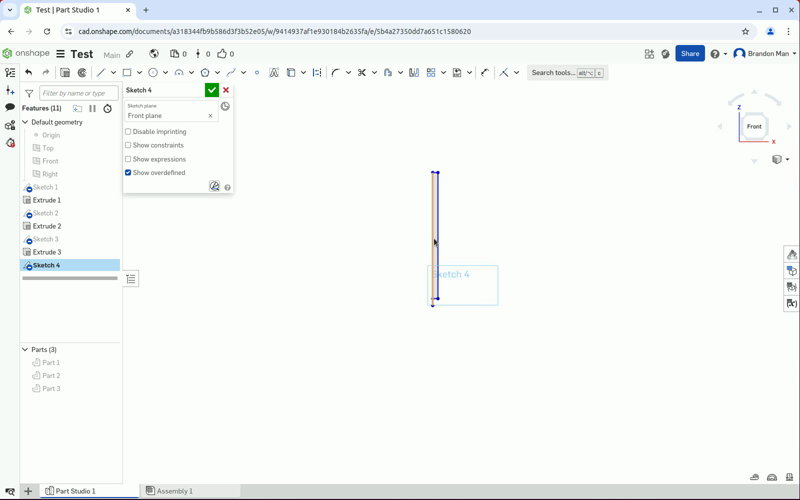
scroll(6)
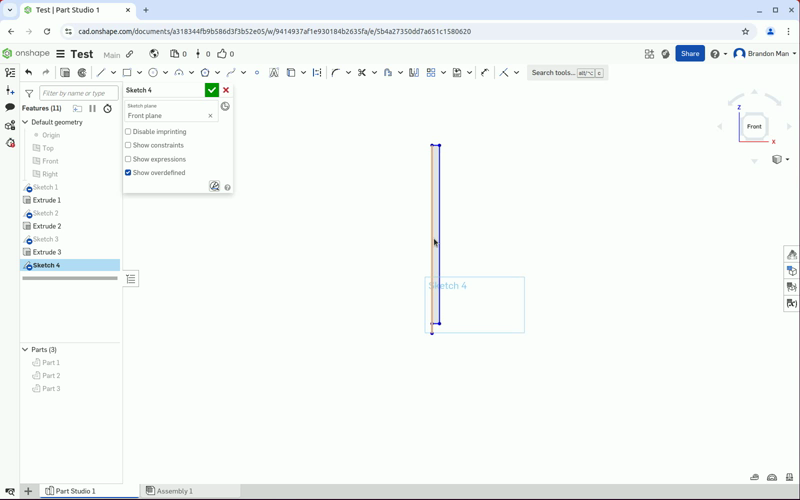
scroll(6)
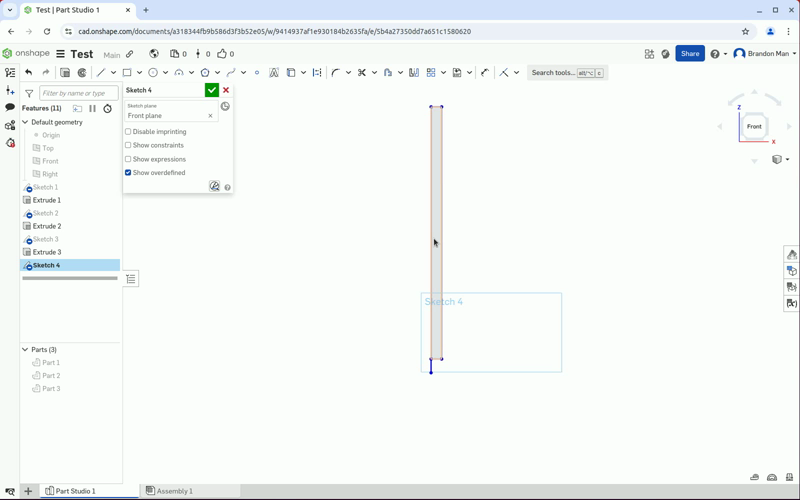
scroll(6)
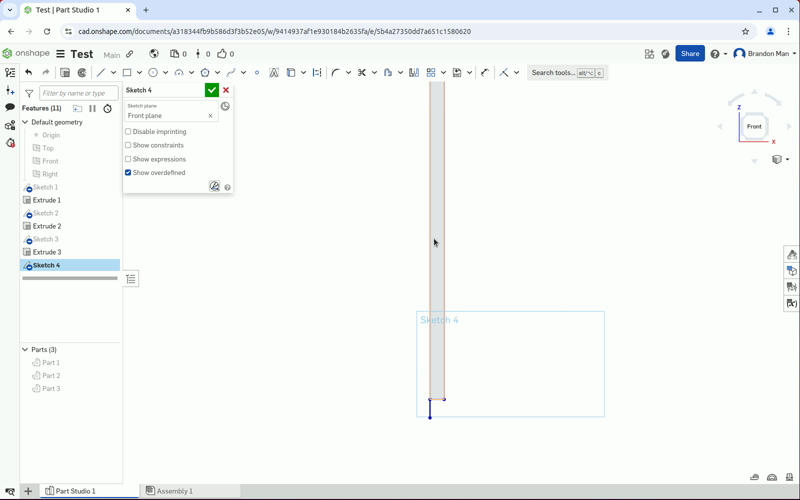
scroll(6)
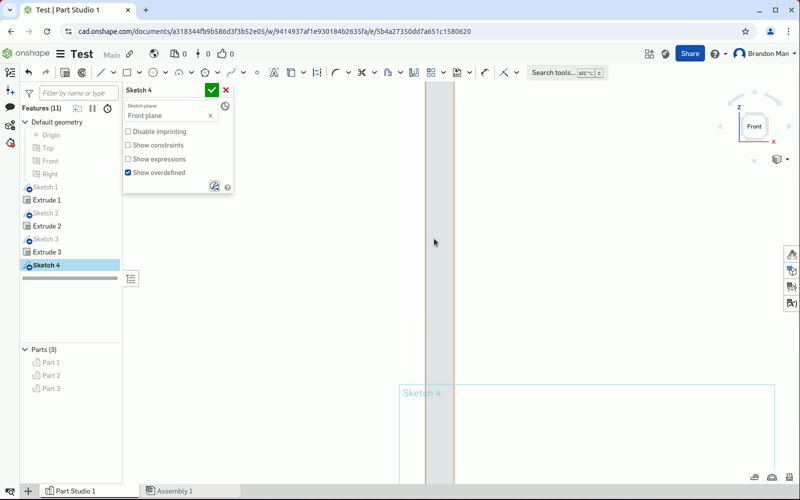
scroll(6)
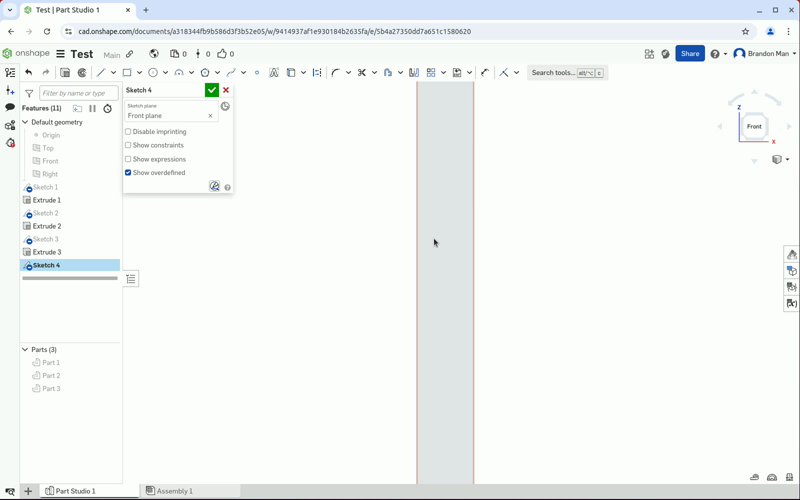
click(434, 238)
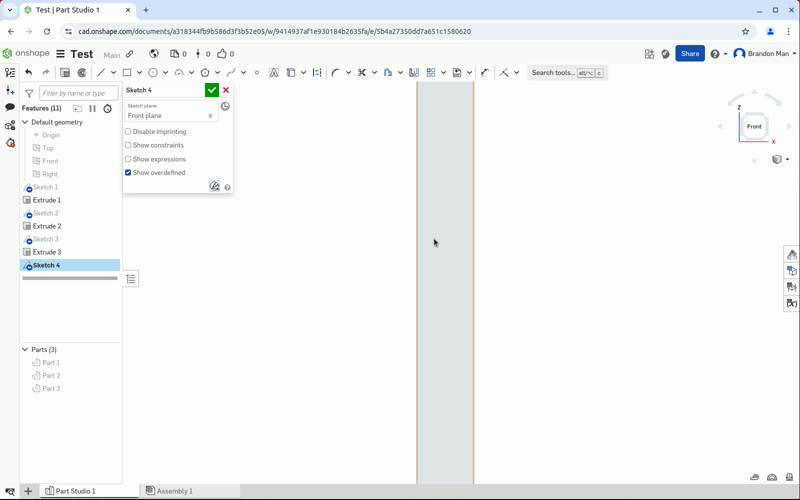
scroll(-6)
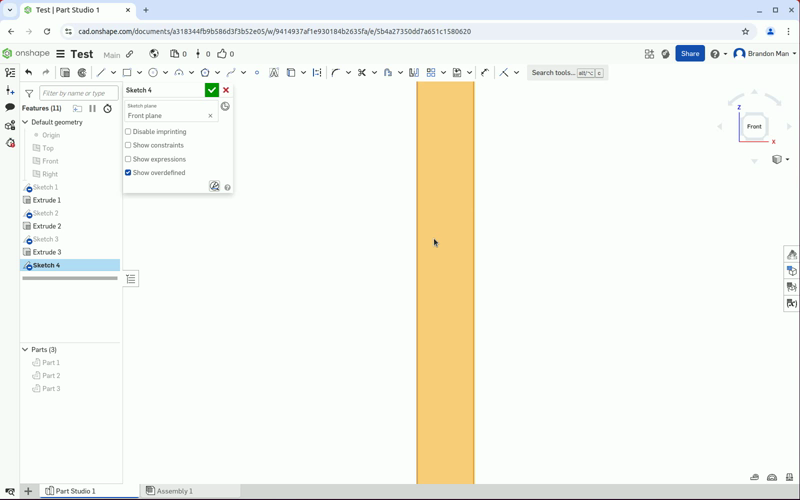
scroll(-6)
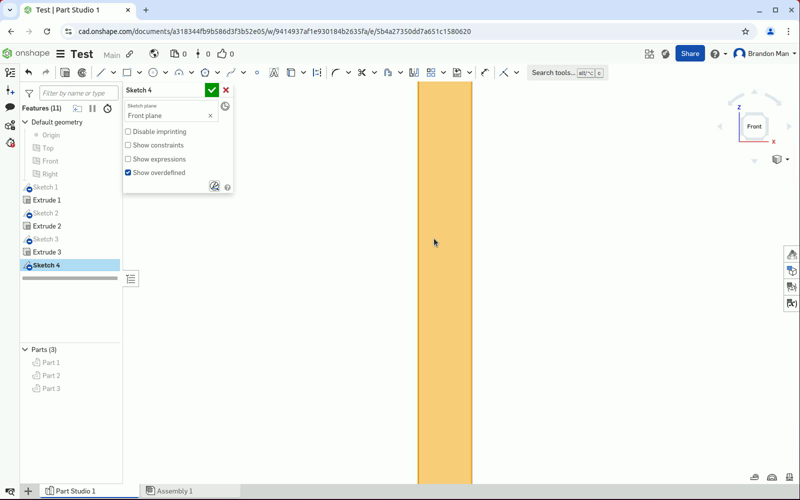
scroll(-6)
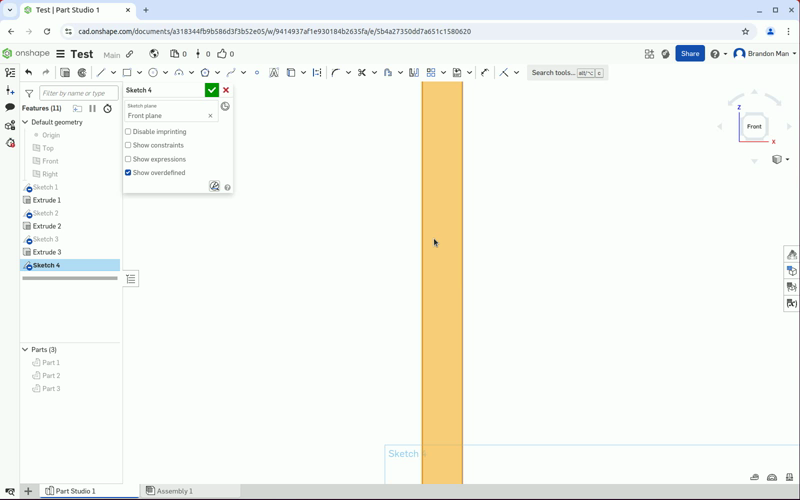
scroll(-6)
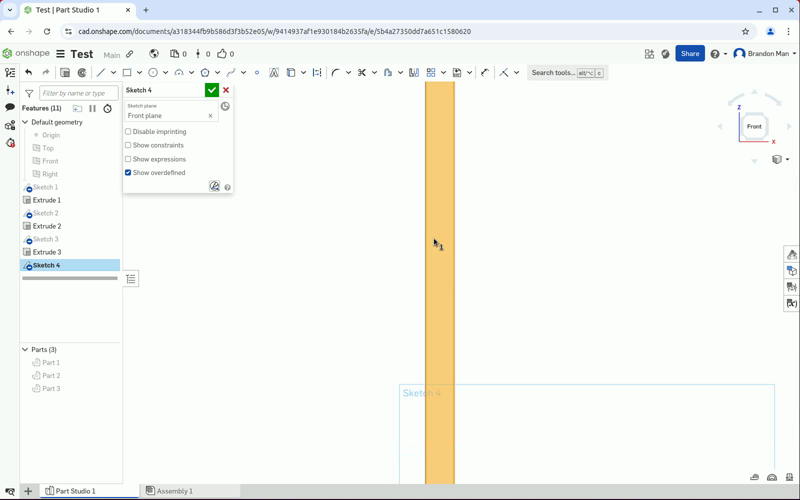
scroll(-6)
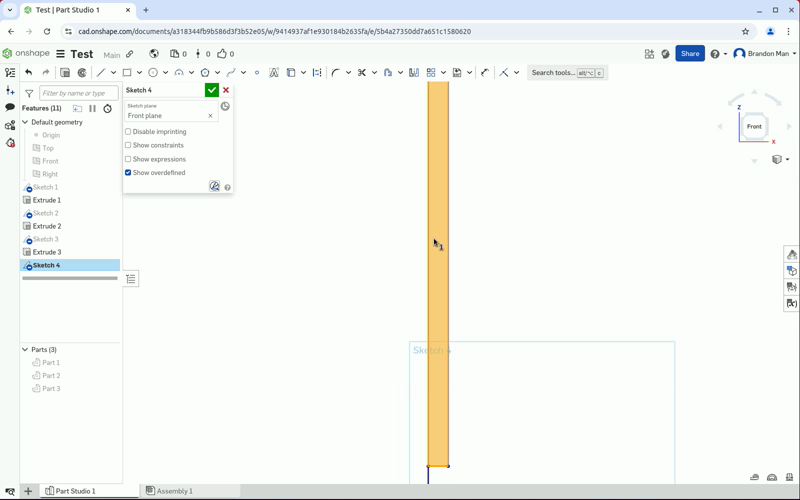
scroll(-6)
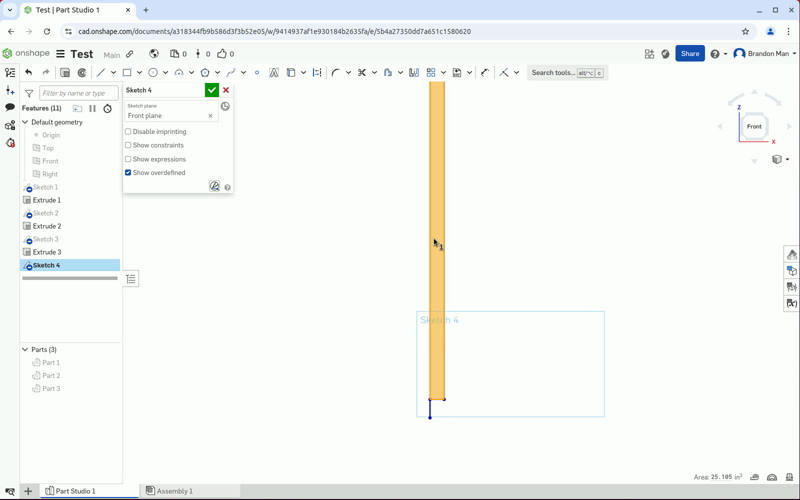
scroll(-6)
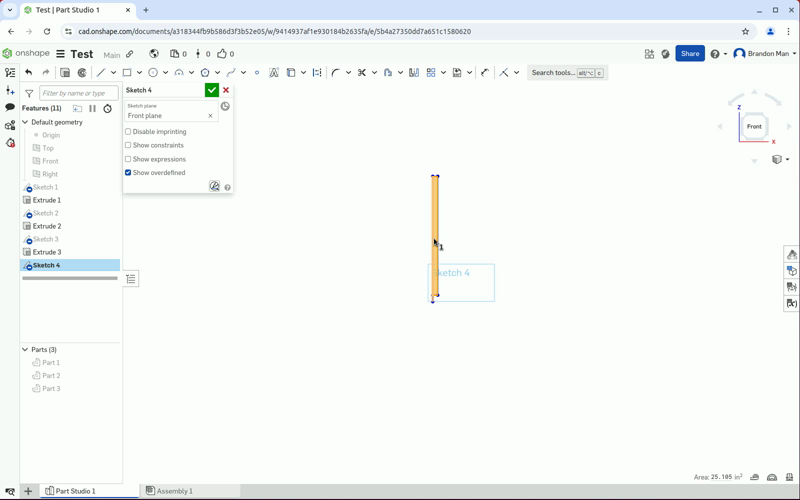
mouse_move(73, 352)
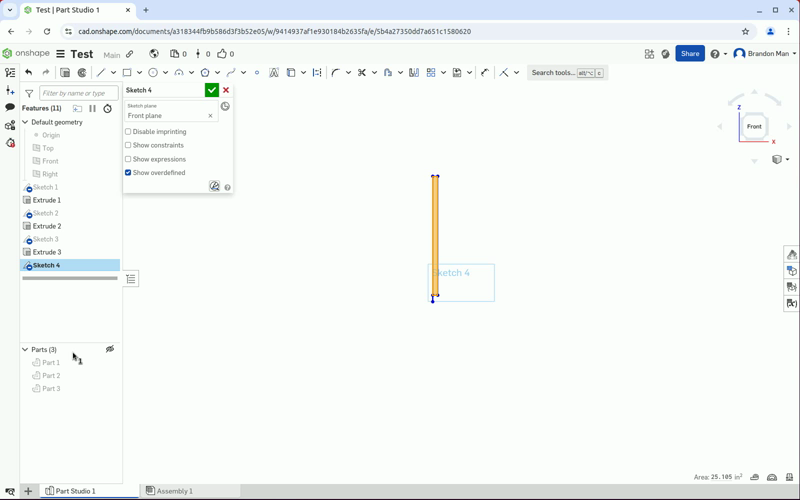
key(shift+y)
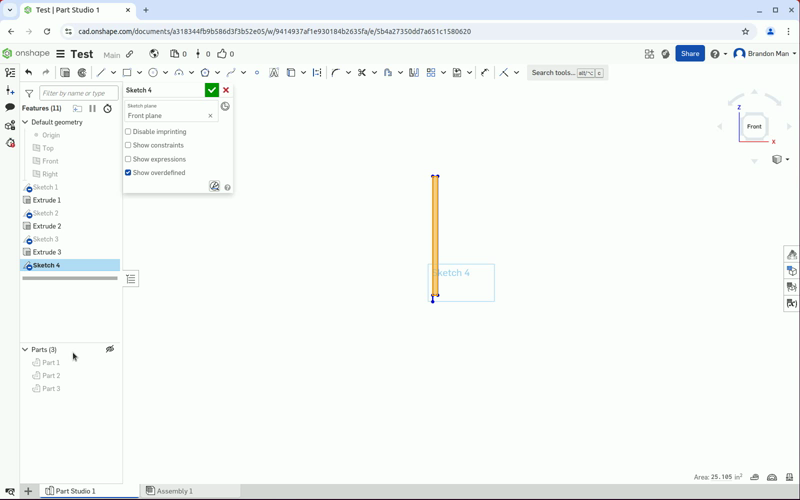
key(shift+e)
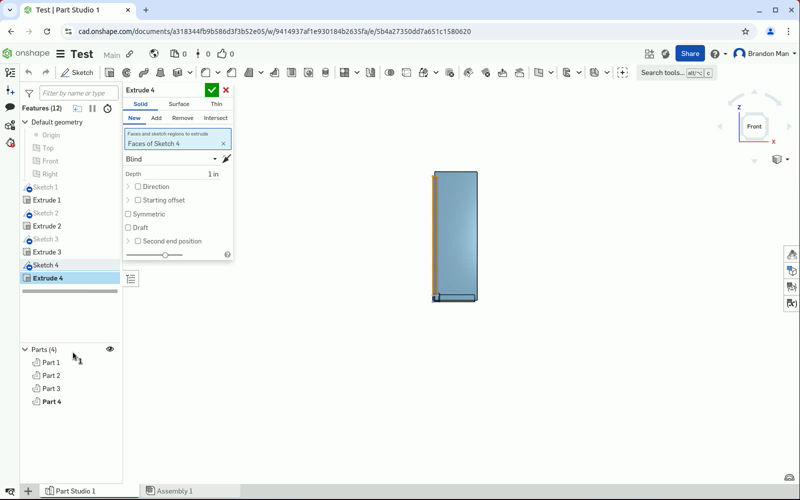
mouse_move(143, 106)
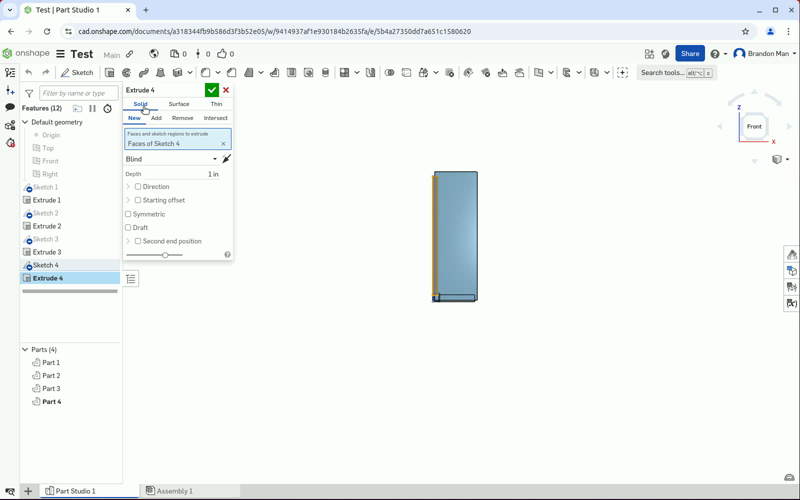
click(143, 106)
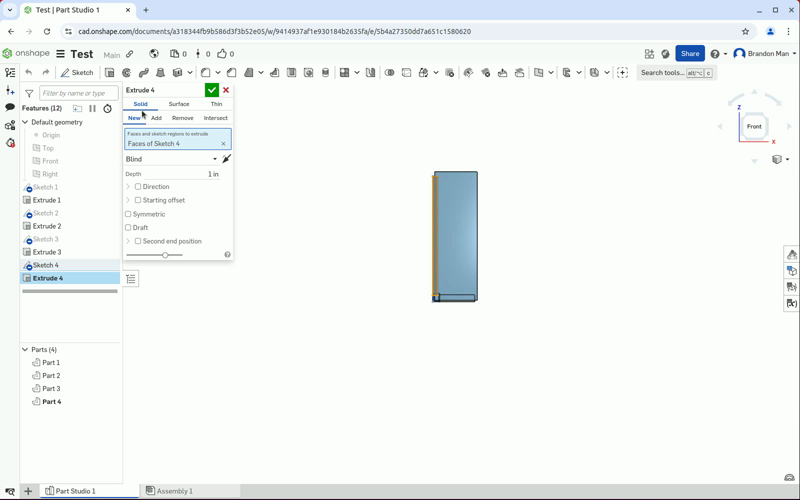
mouse_move(137, 120)
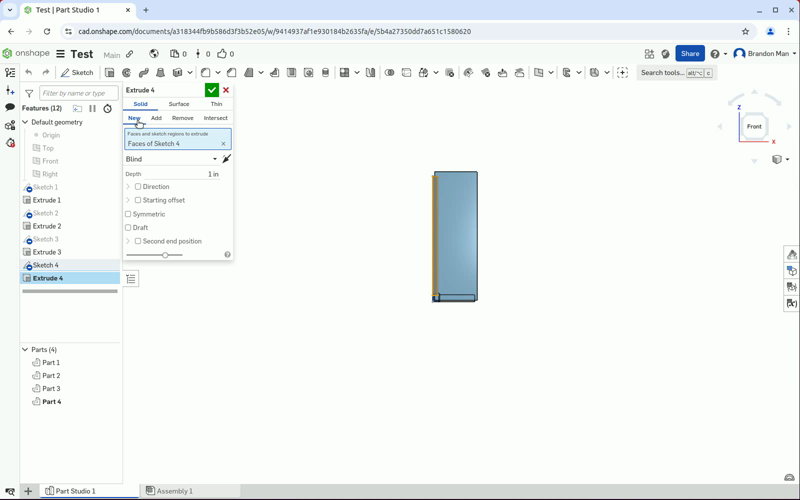
click(137, 120)
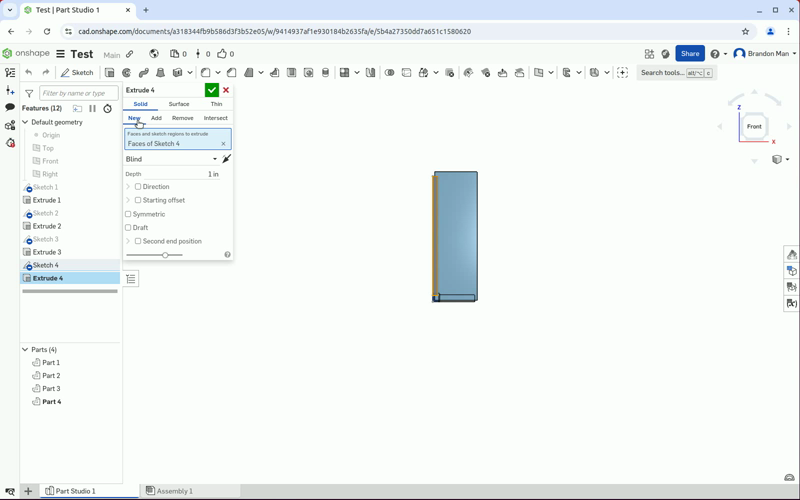
key(tab, 4)
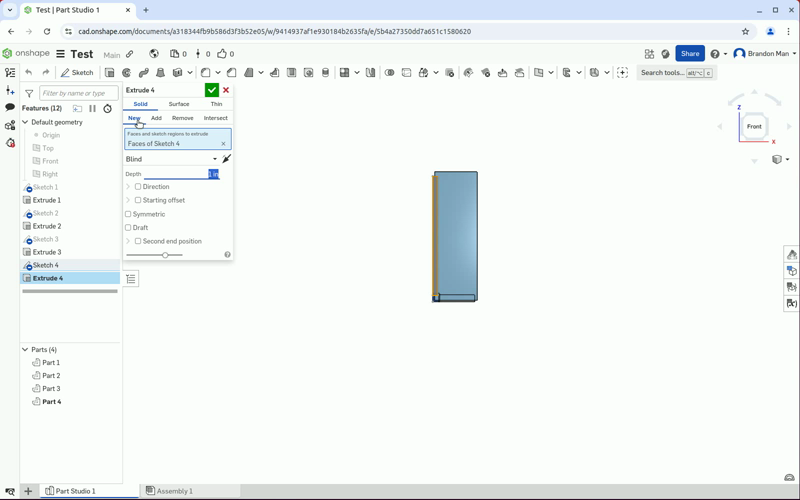
text(0.241)
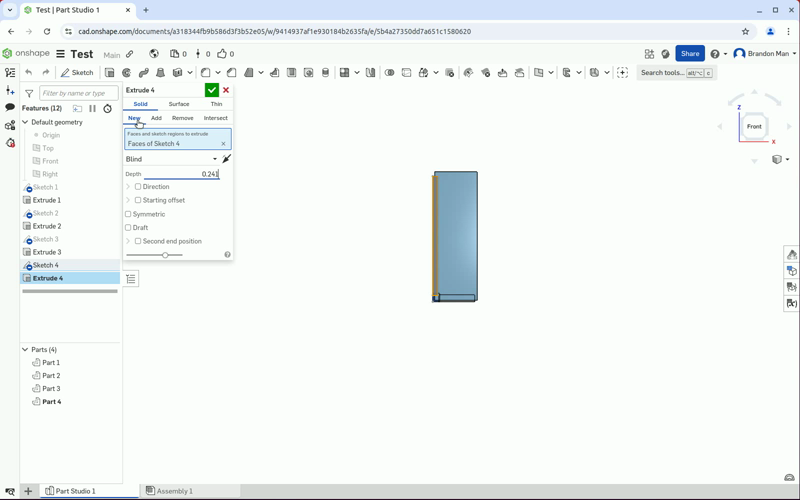
key(enter)
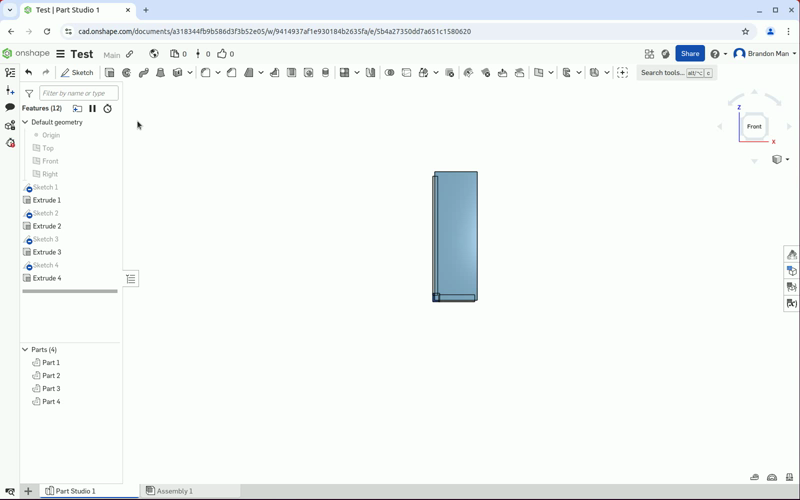
key(shift+h)
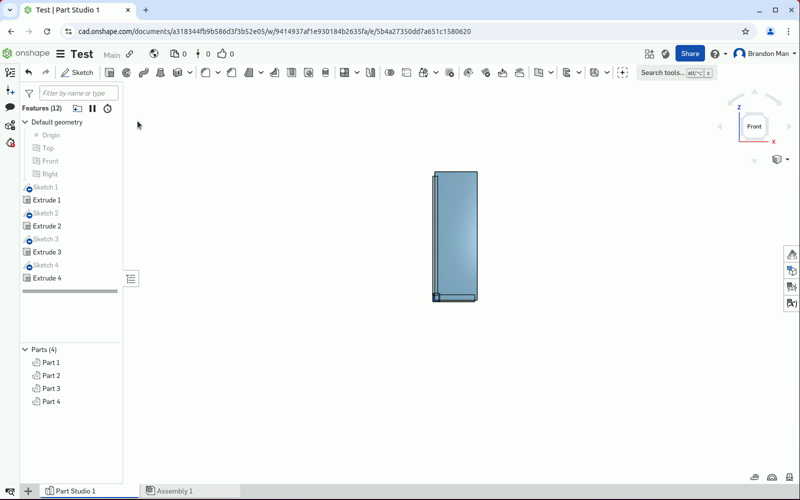
key(shift+h)
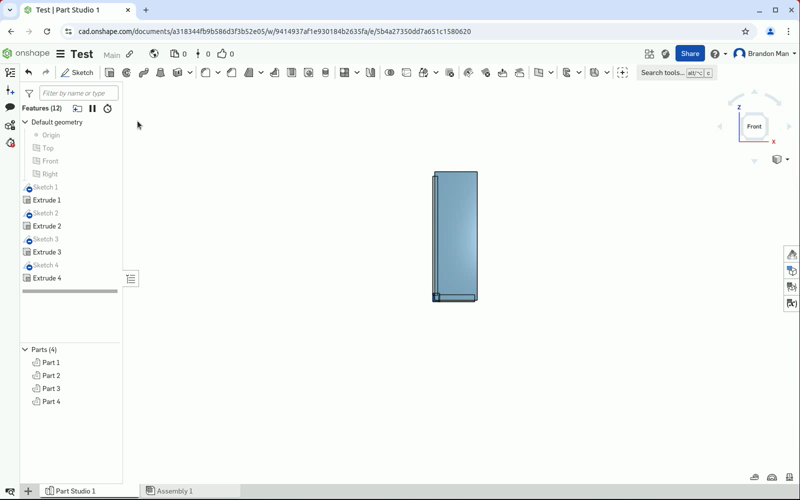
mouse_move(73, 189)
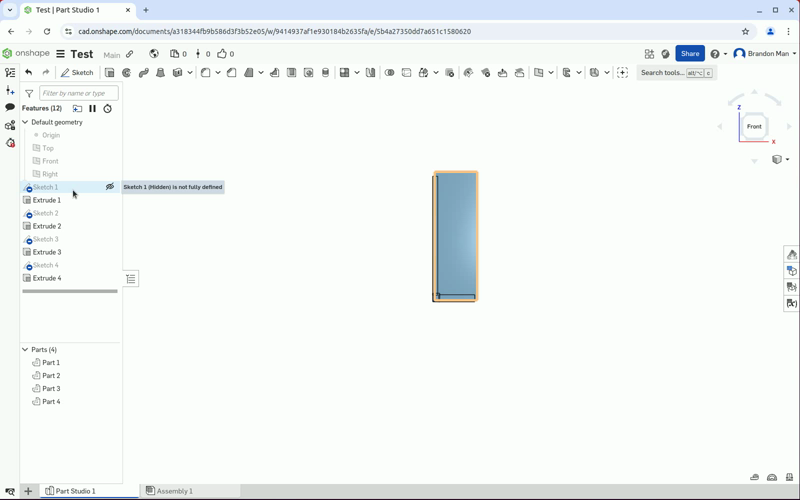
click(73, 189)
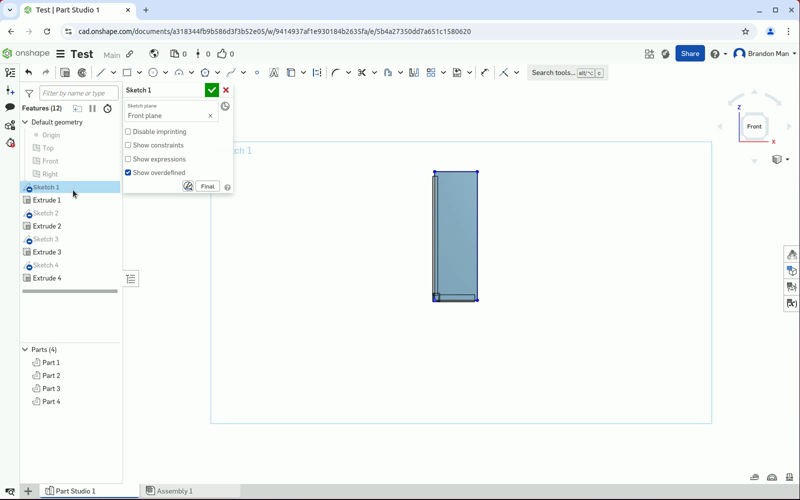
mouse_move(229, 92)
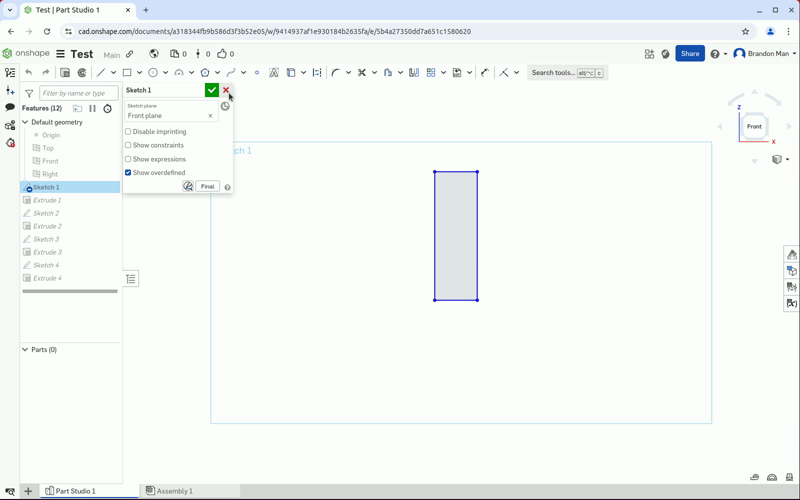
click(229, 92)
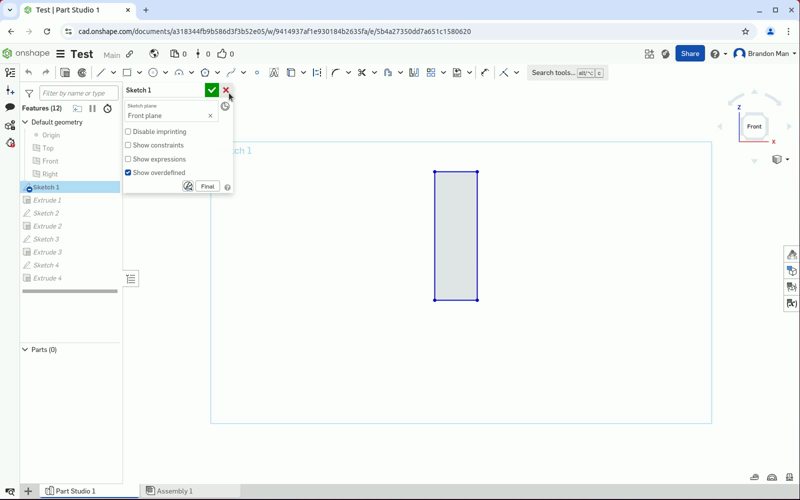
key(shift+s)
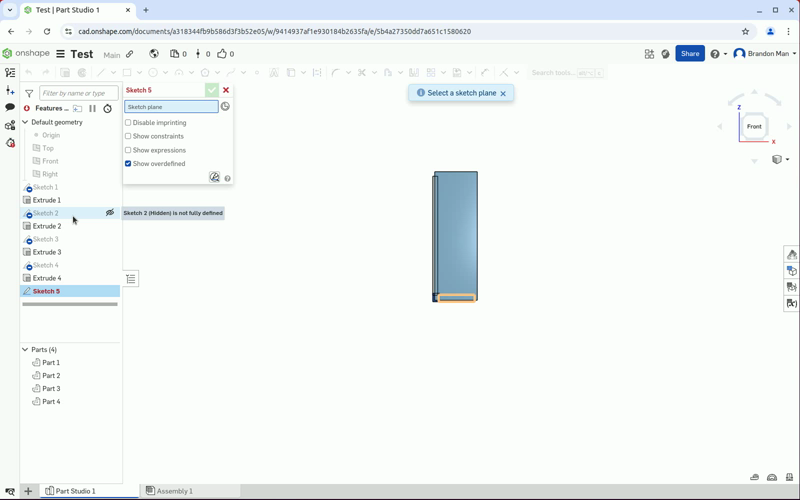
scroll(3)
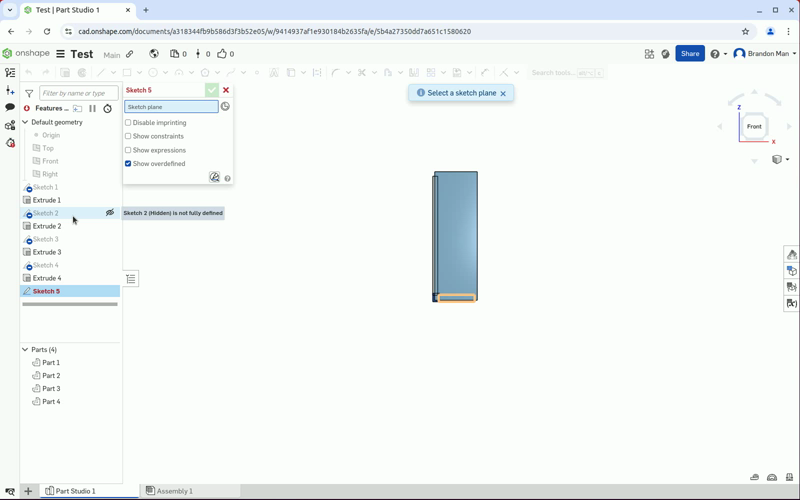
mouse_move(73, 163)
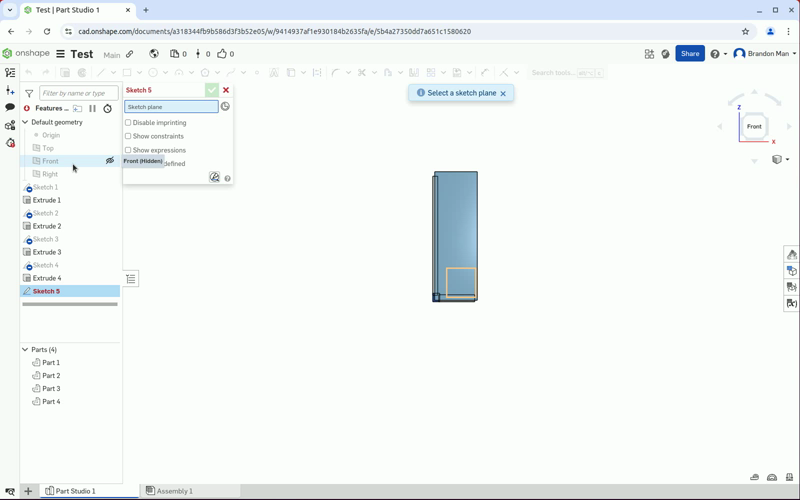
click(73, 163)
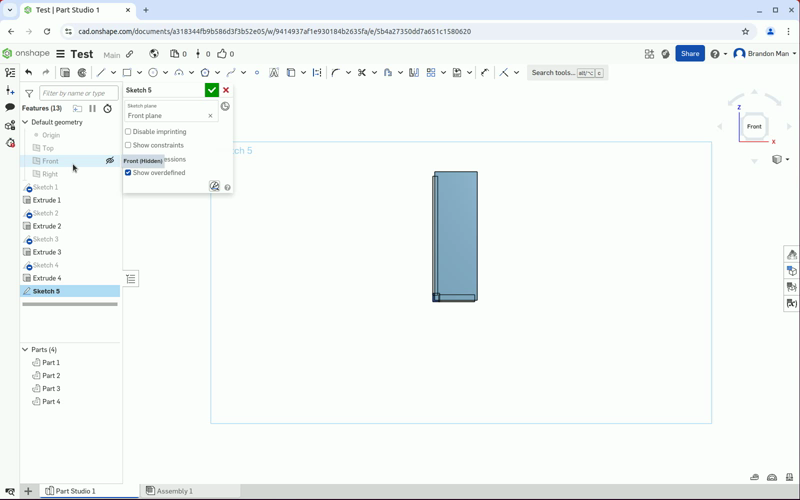
mouse_move(73, 352)
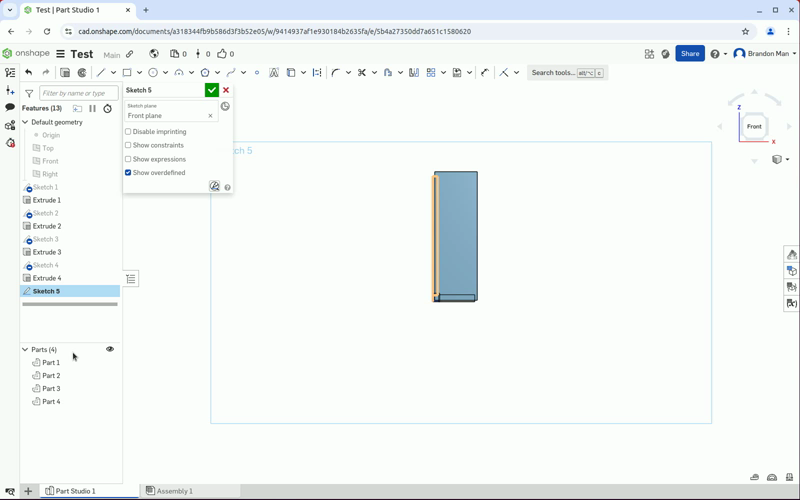
key(y)
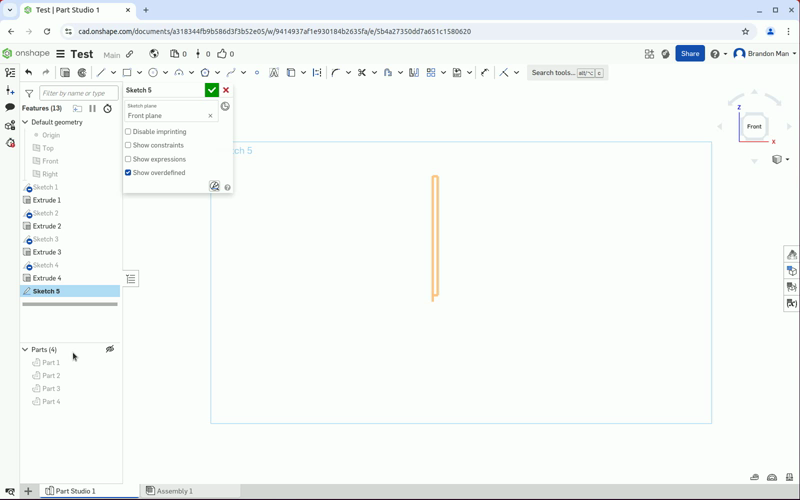
key(l)
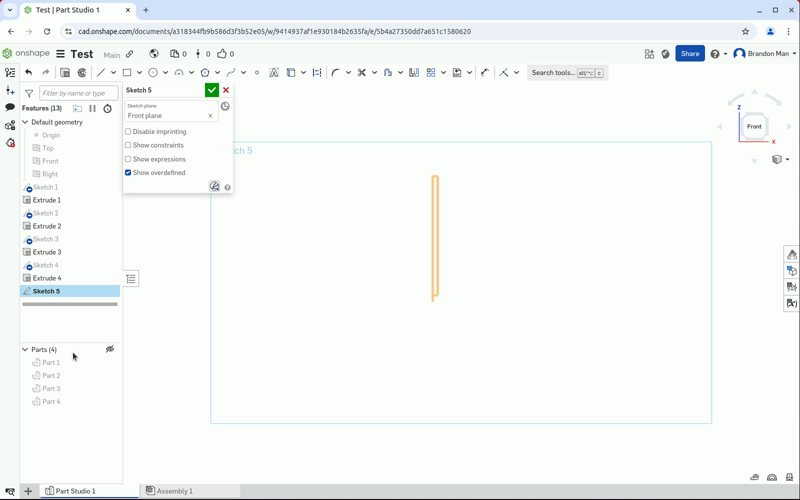
key_down(shift)
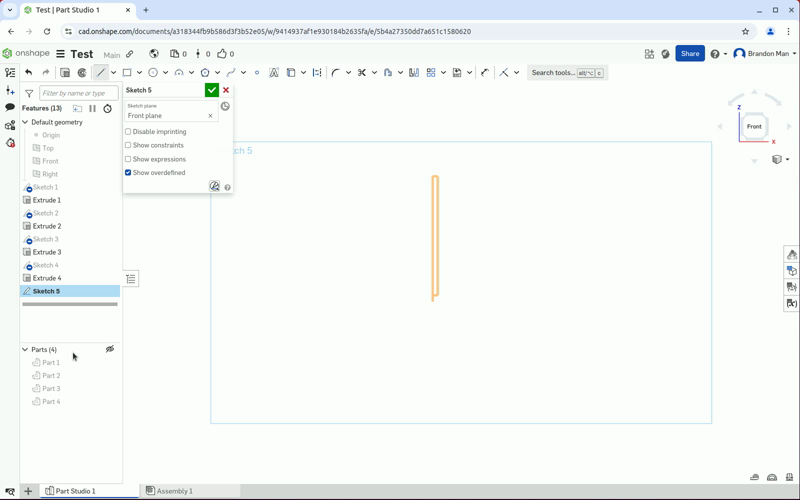
mouse_move(432, 177)
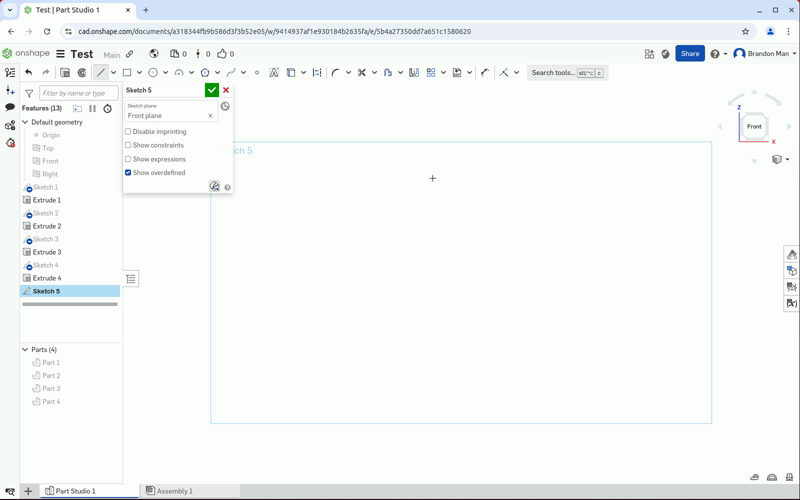
click(432, 177)
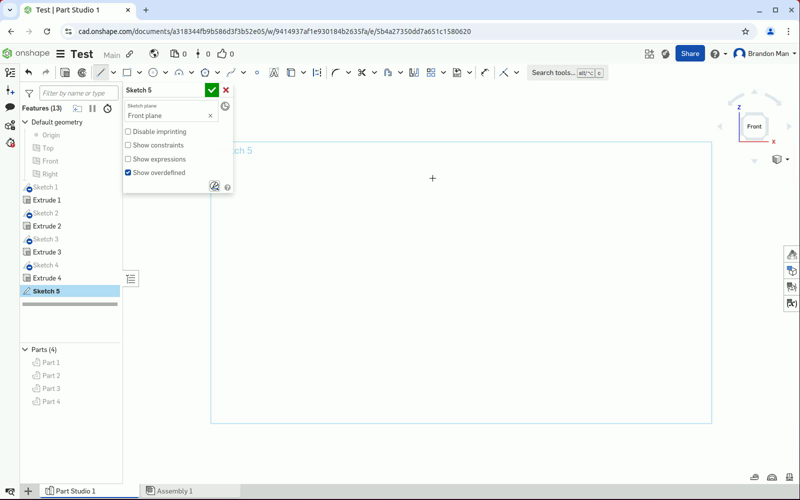
key_up(shift)
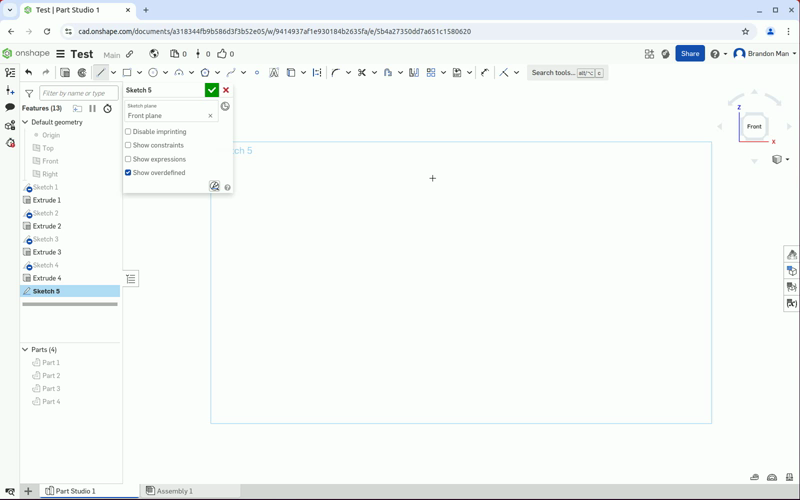
key_down(shift)
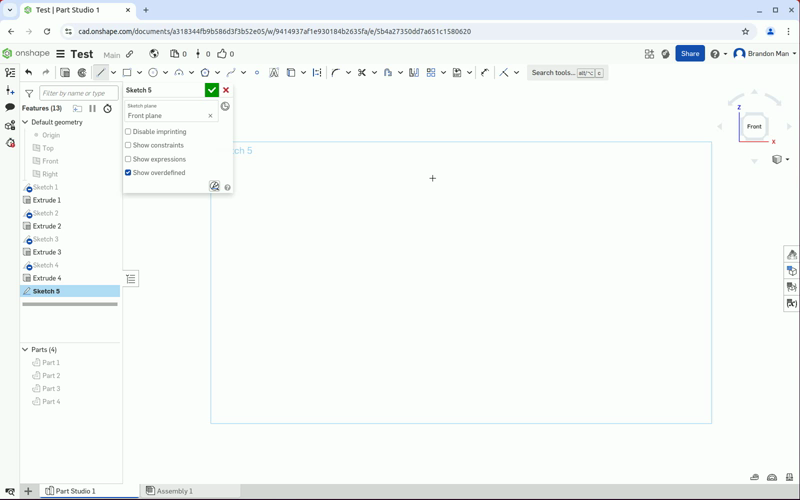
mouse_move(462, 177)
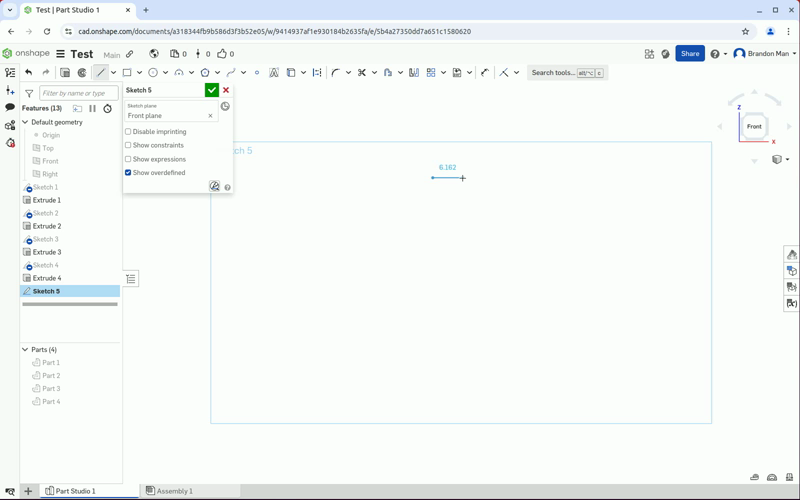
mouse_move(439, 177)
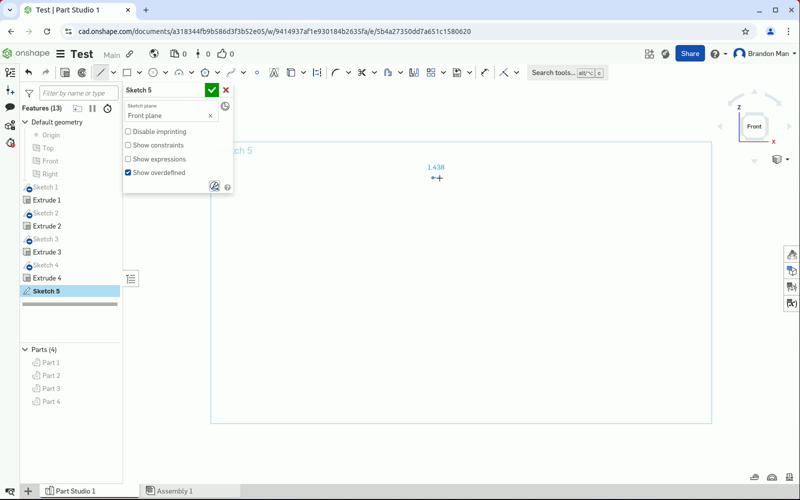
scroll(6)
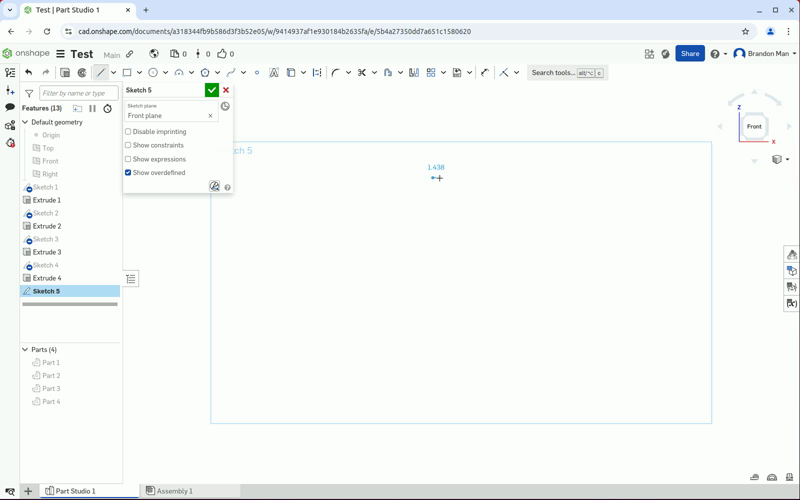
scroll(6)
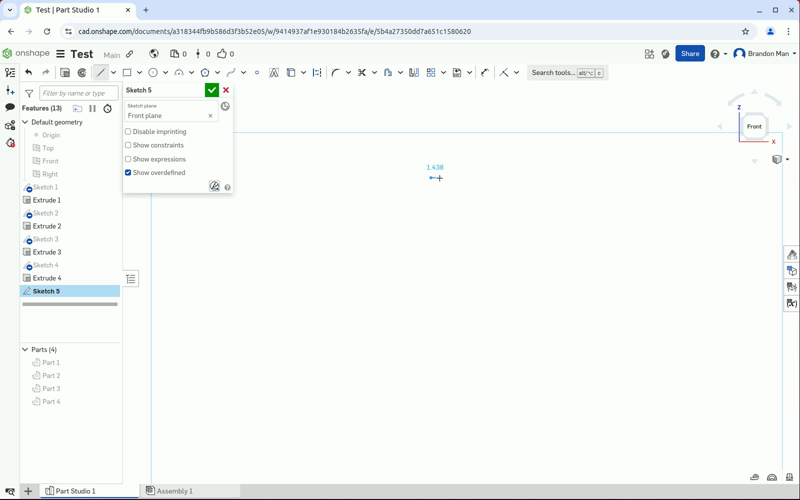
scroll(6)
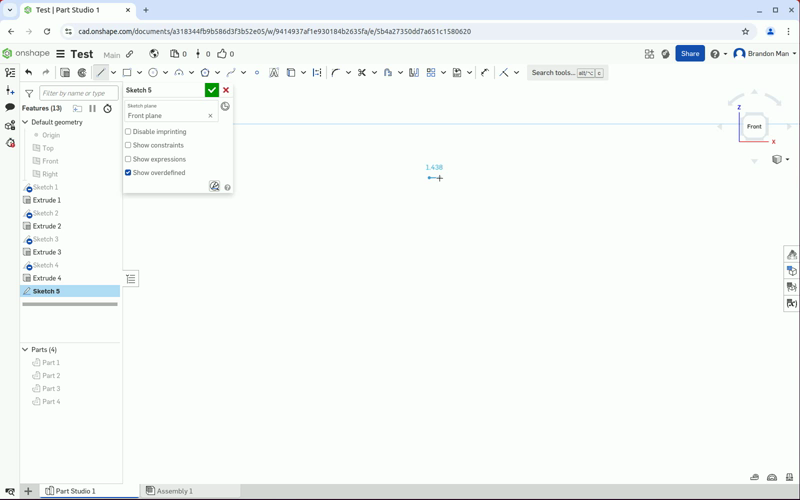
scroll(6)
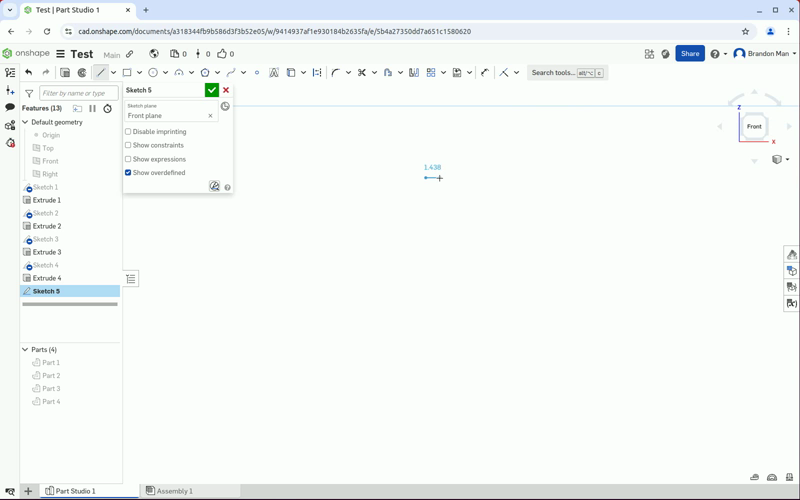
scroll(6)
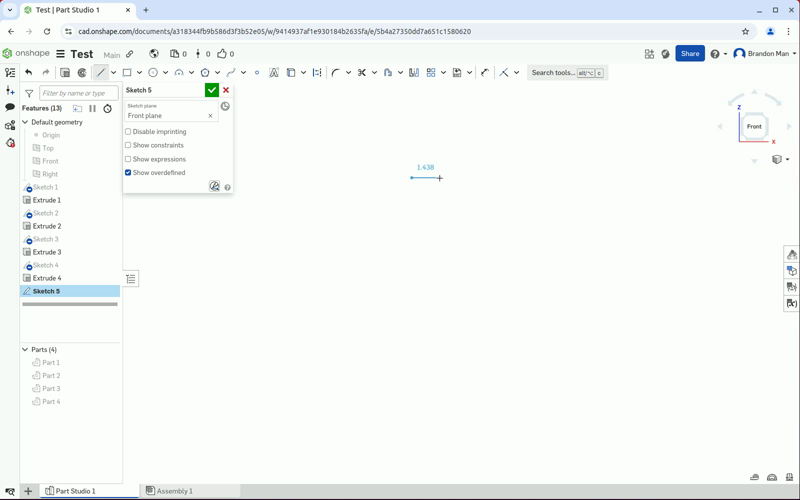
scroll(6)
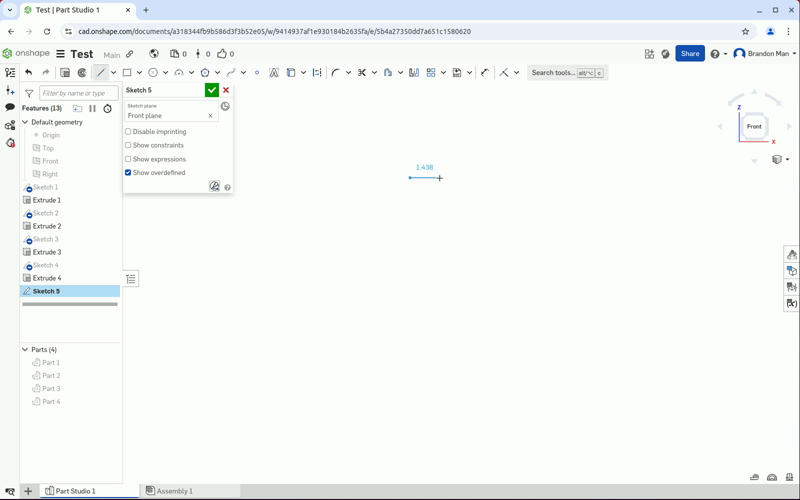
scroll(6)
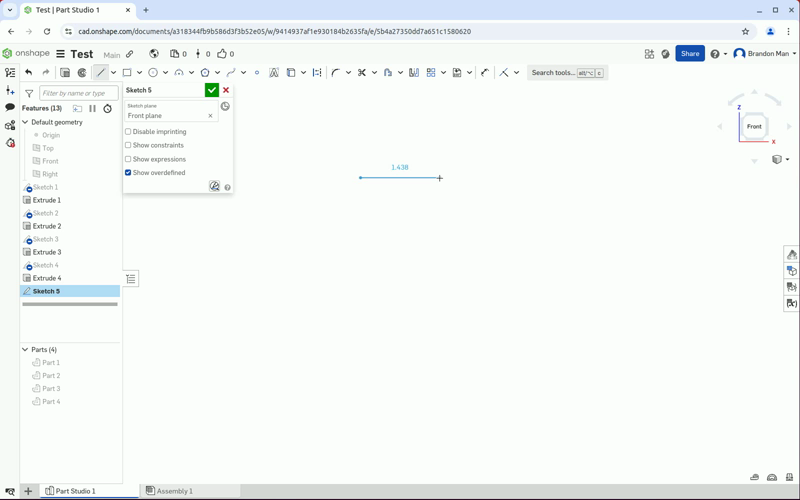
click(439, 177)
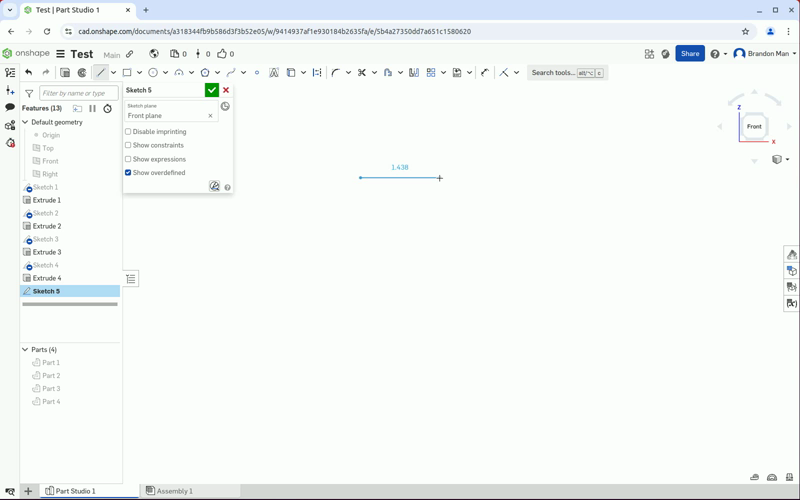
scroll(-6)
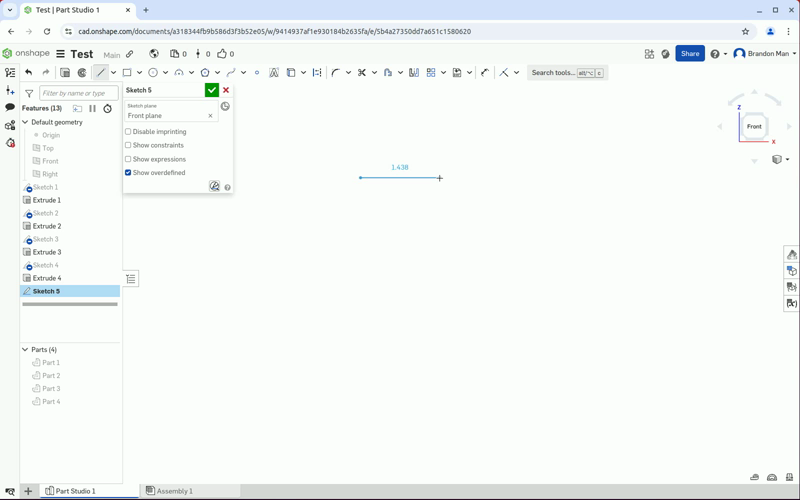
scroll(-6)
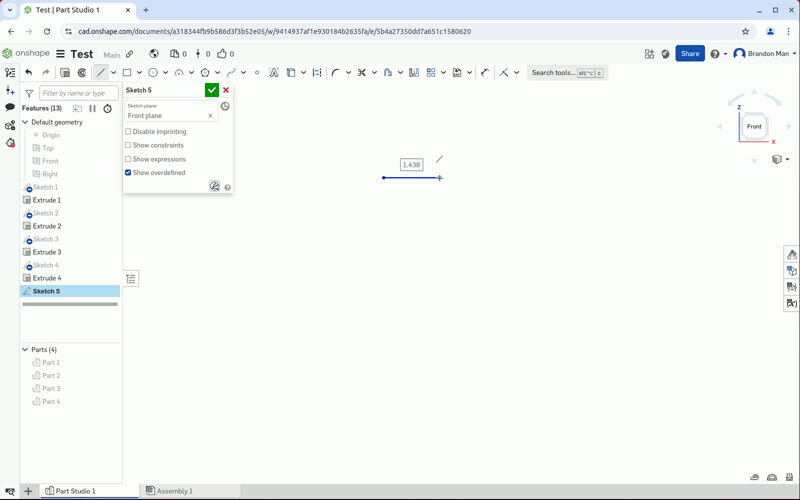
scroll(-6)
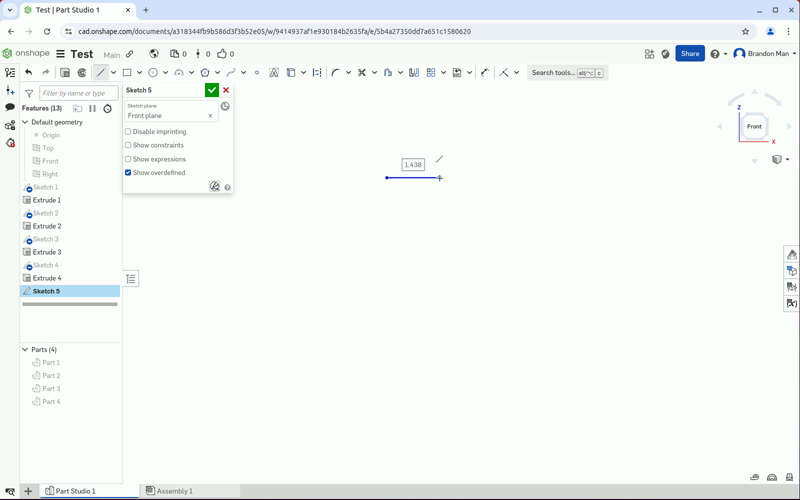
scroll(-6)
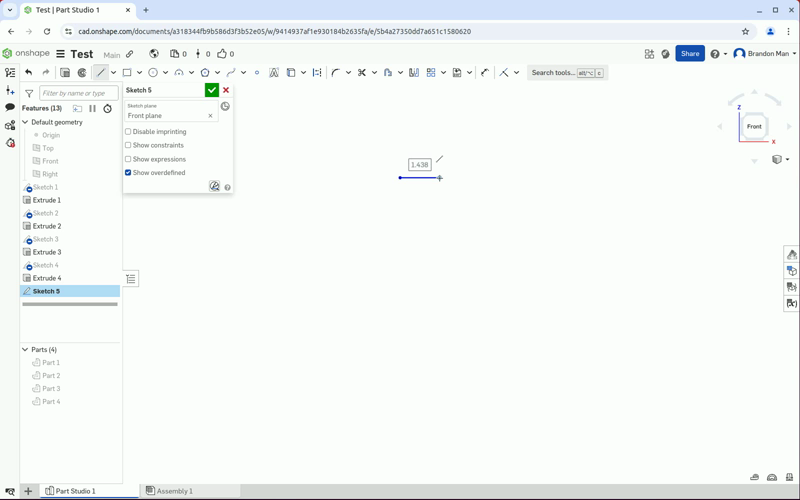
scroll(-6)
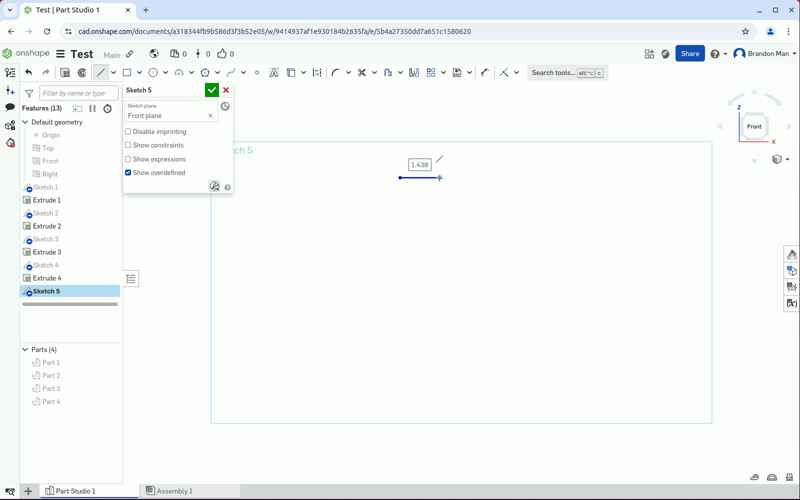
scroll(-6)
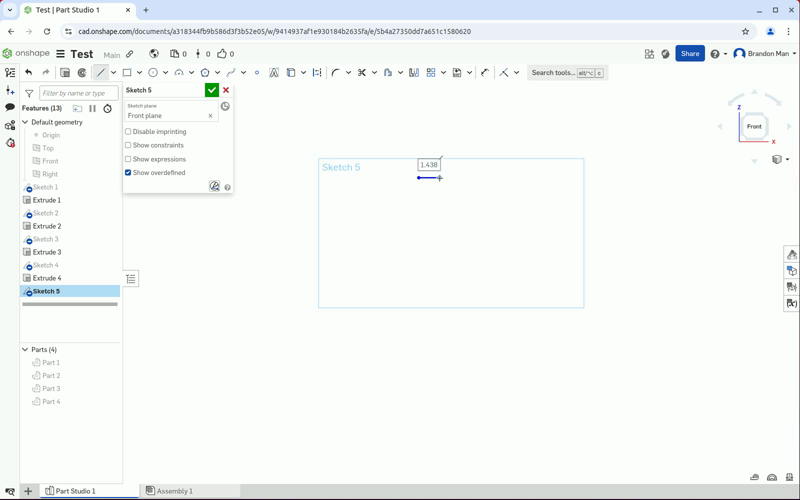
scroll(-6)
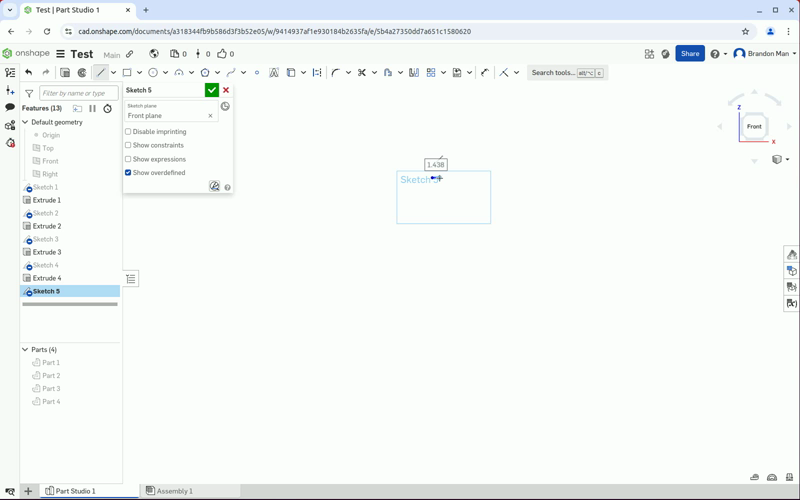
key_up(shift)
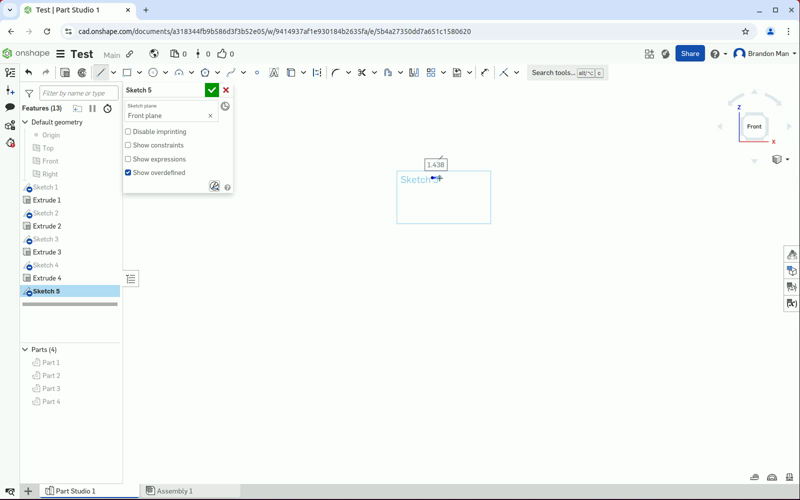
key_down(shift)
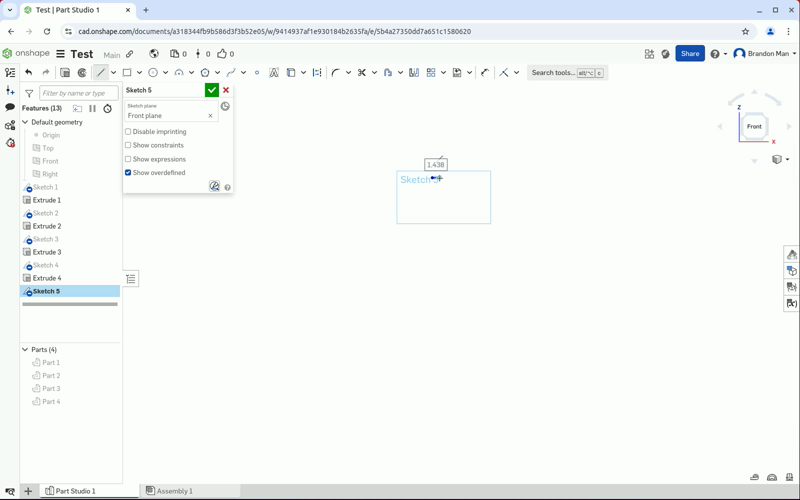
mouse_move(469, 177)
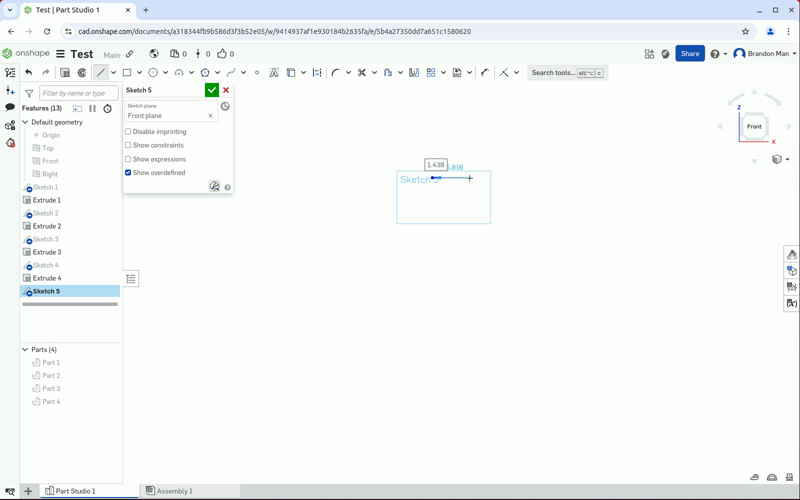
mouse_move(439, 169)
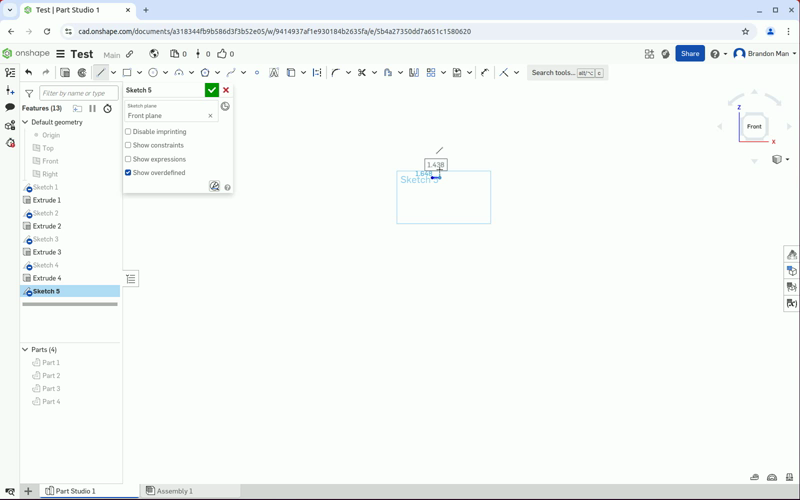
click(439, 169)
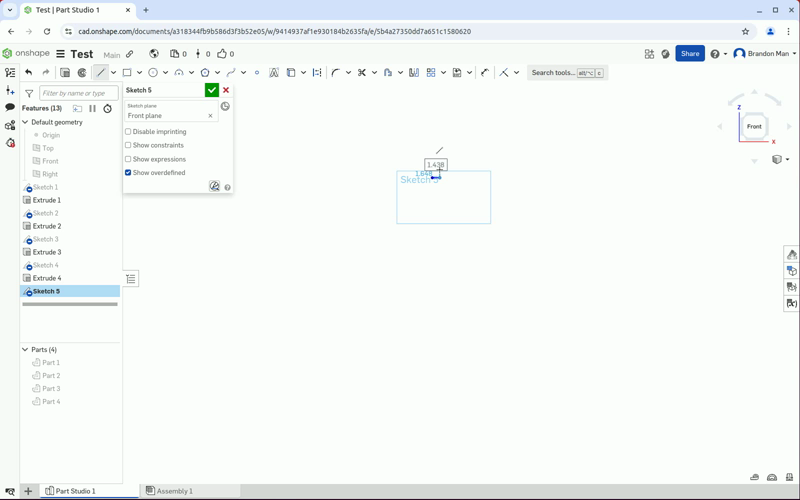
key_up(shift)
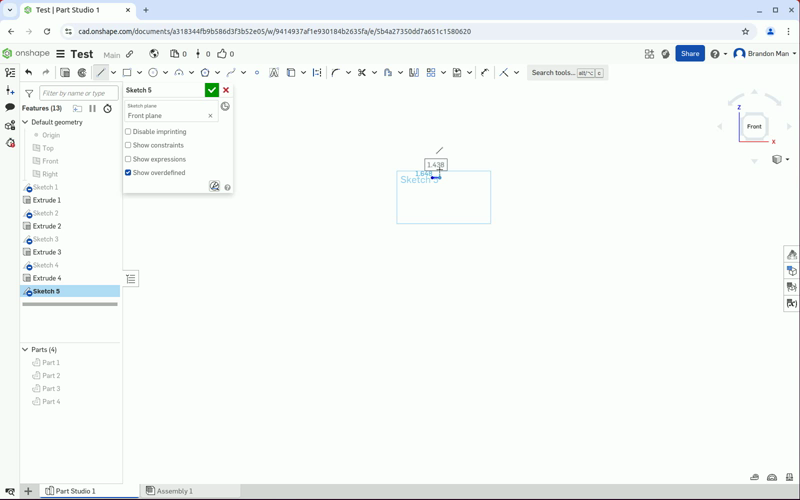
key_down(shift)
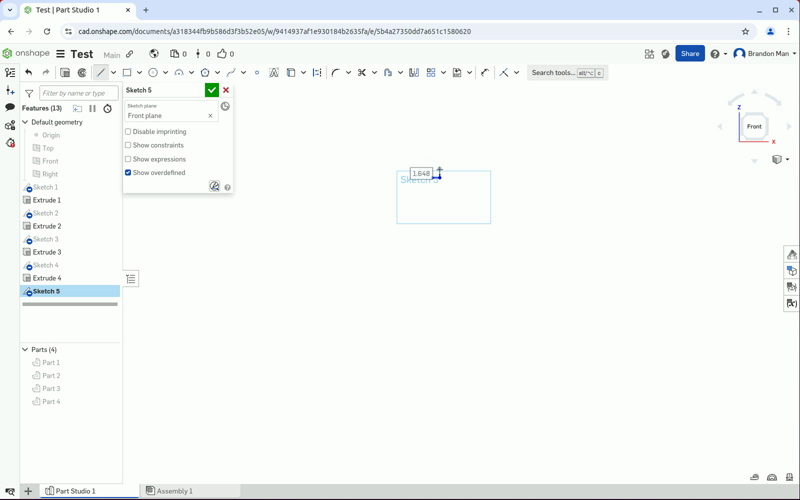
mouse_move(469, 169)
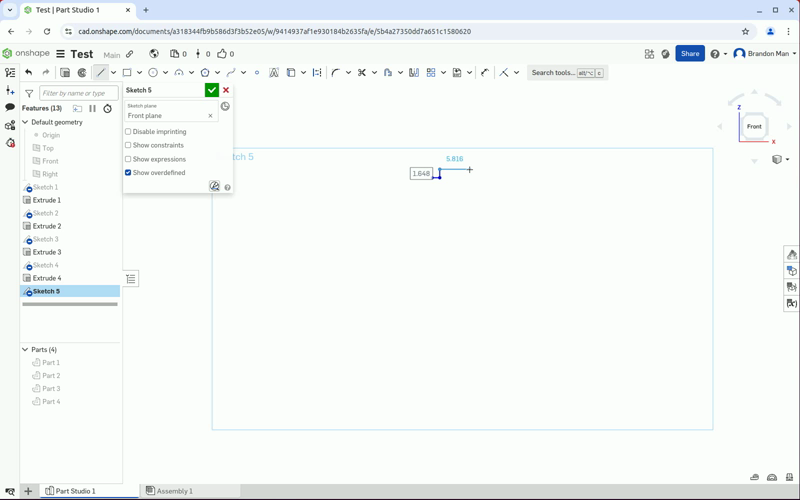
mouse_move(432, 169)
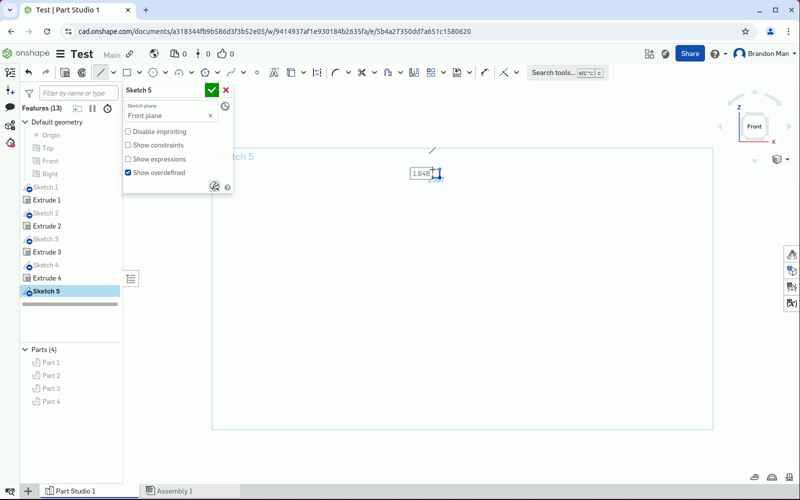
scroll(6)
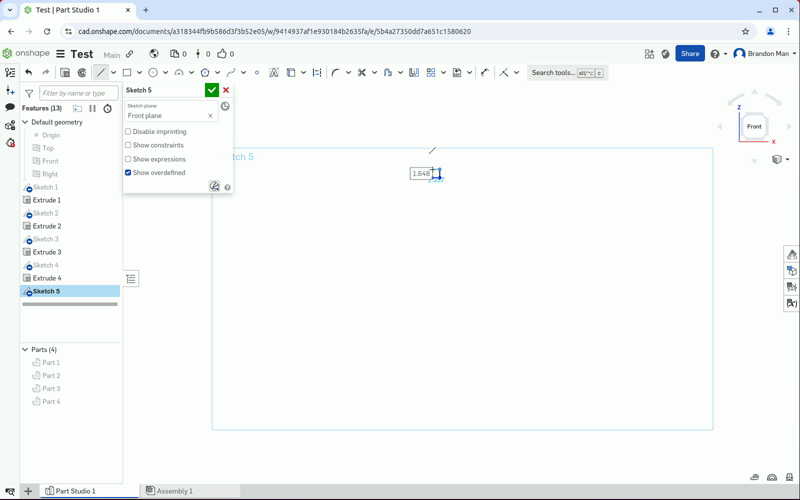
scroll(6)
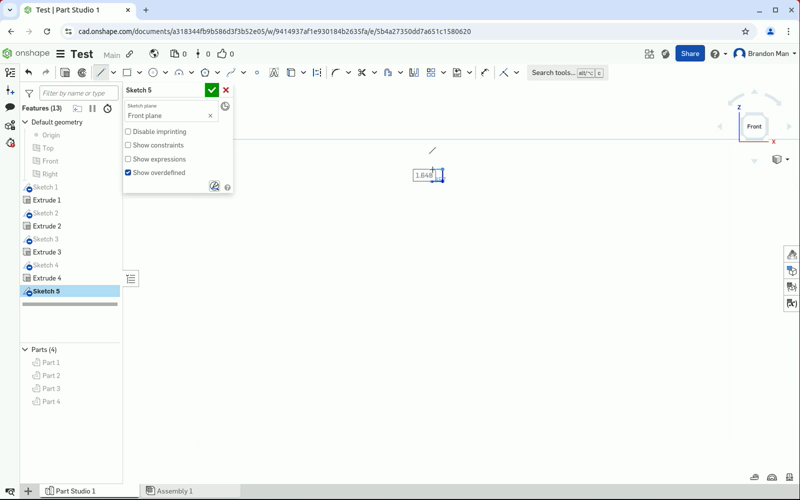
scroll(6)
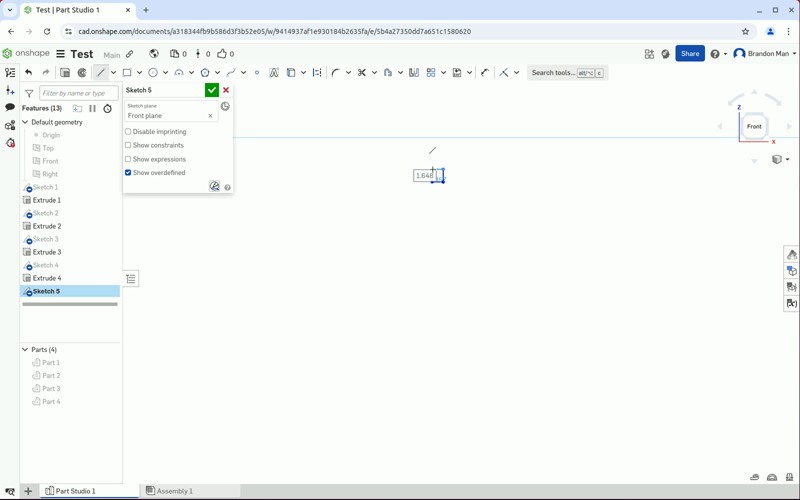
scroll(6)
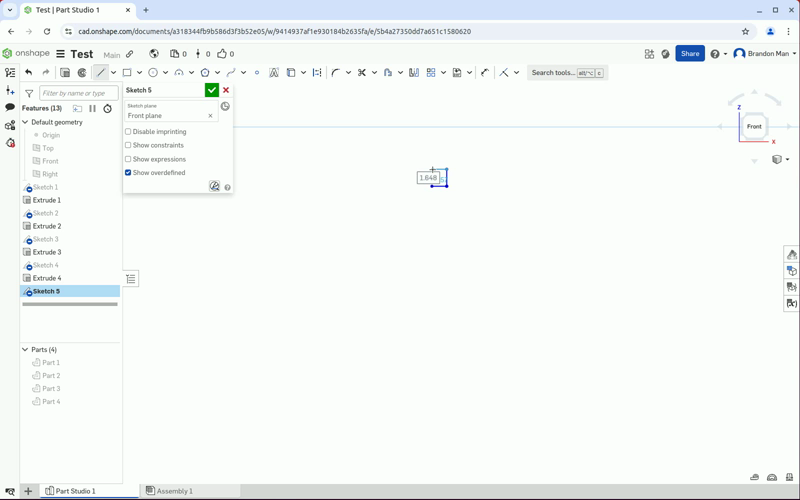
scroll(6)
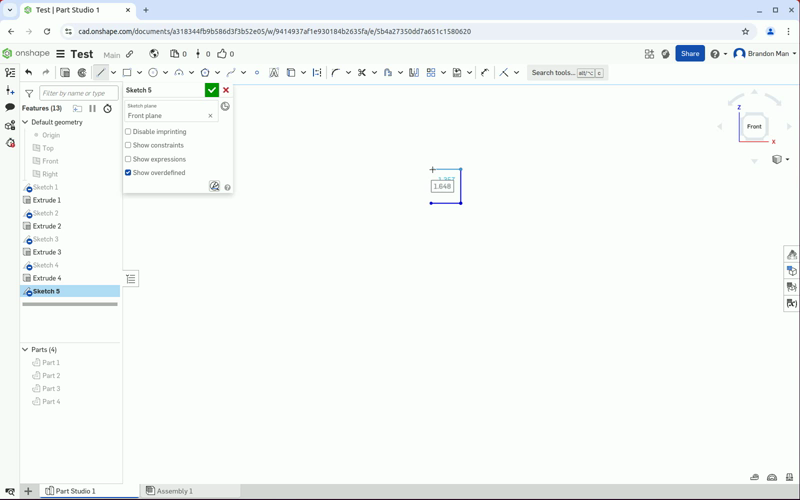
scroll(6)
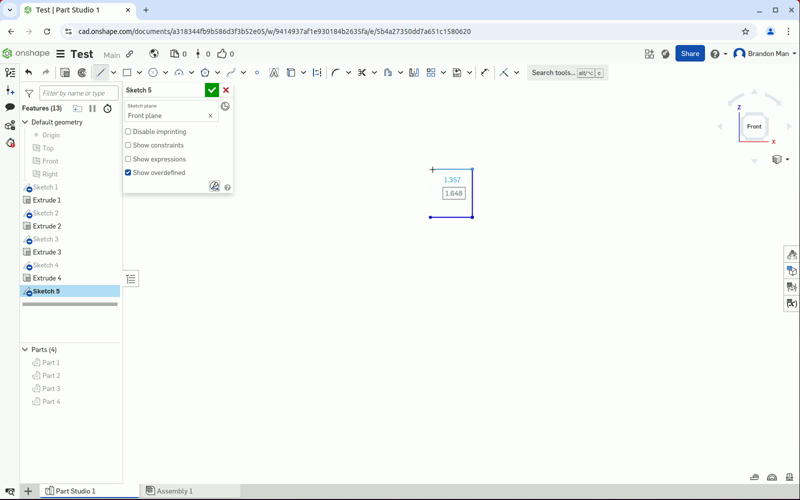
scroll(6)
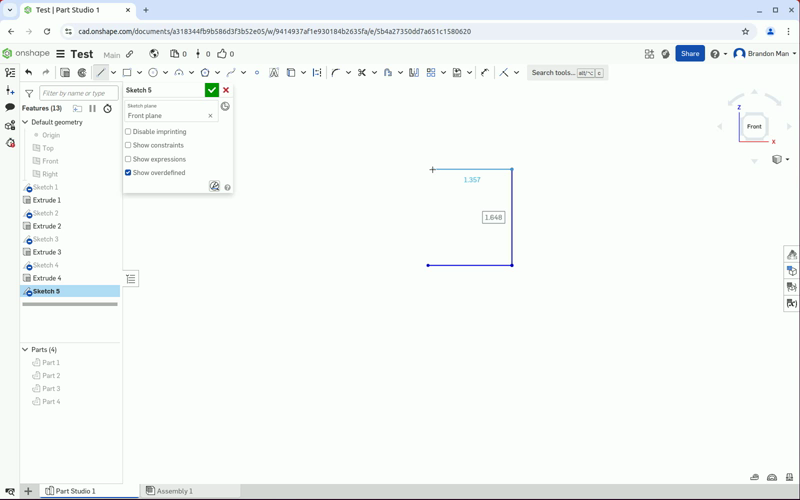
click(432, 169)
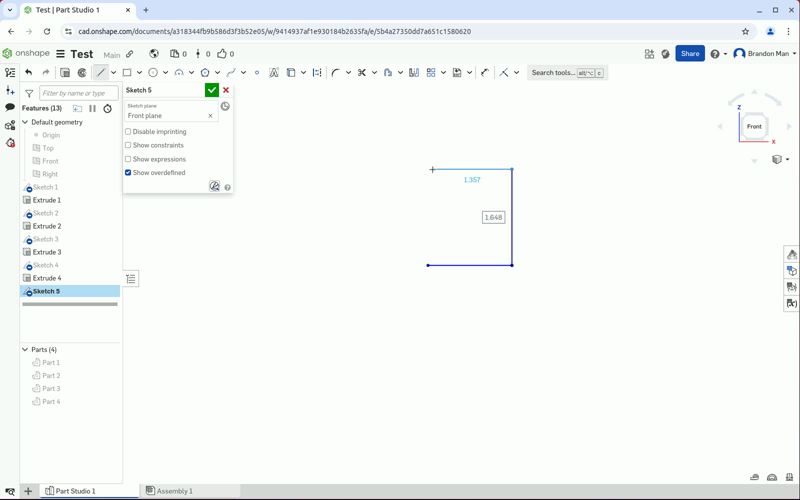
scroll(-6)
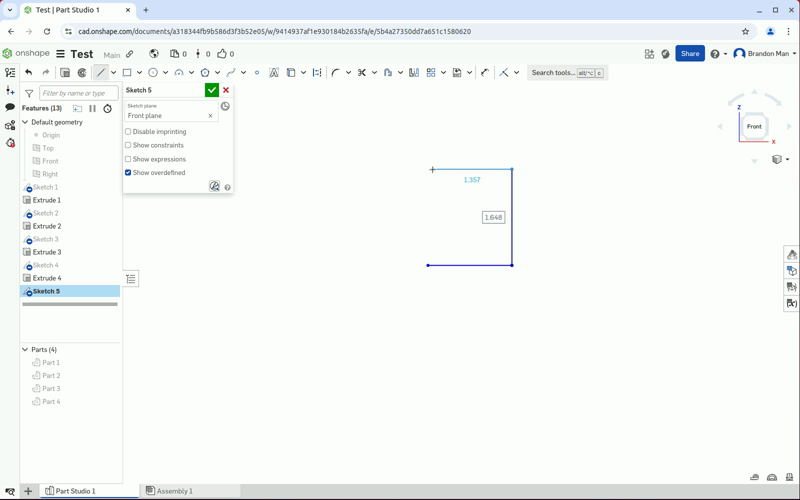
scroll(-6)
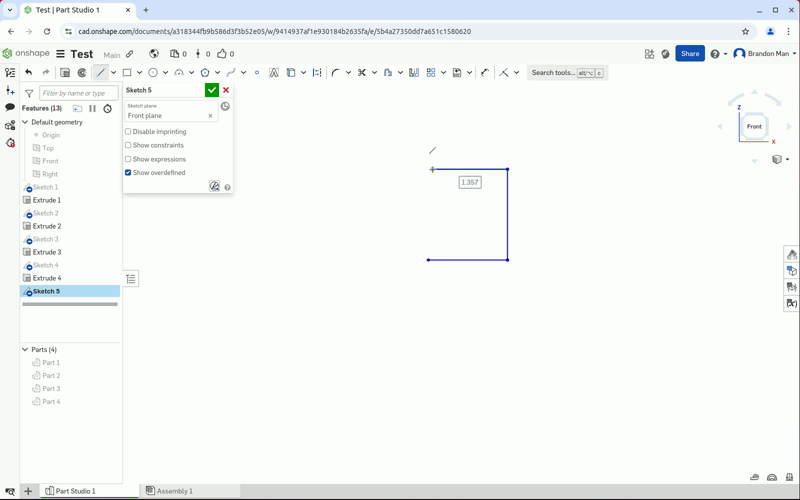
scroll(-6)
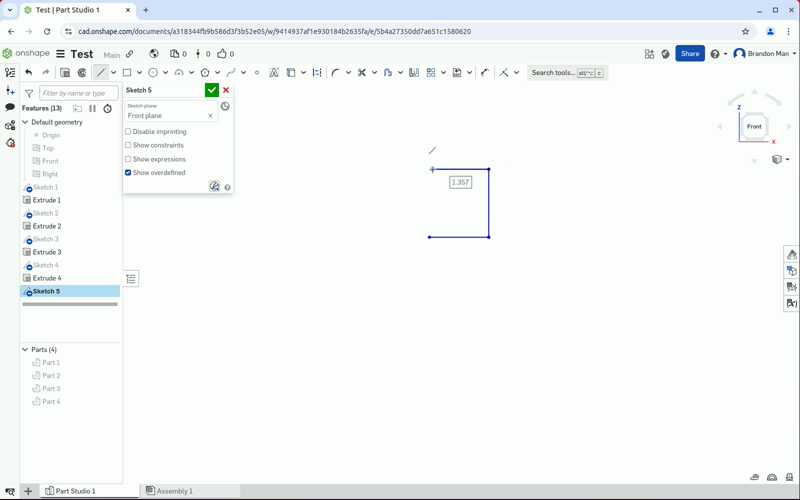
scroll(-6)
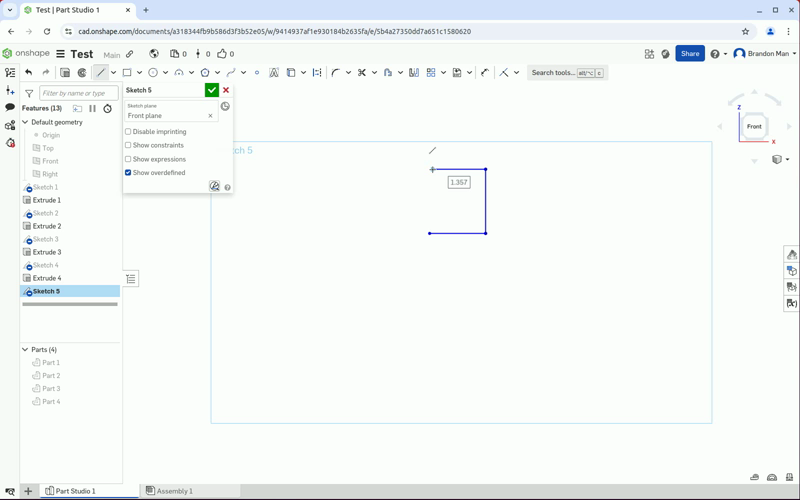
scroll(-6)
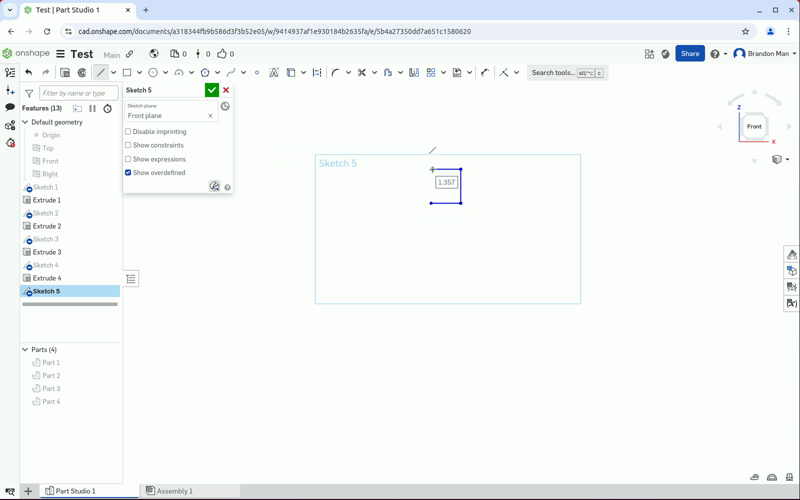
scroll(-6)
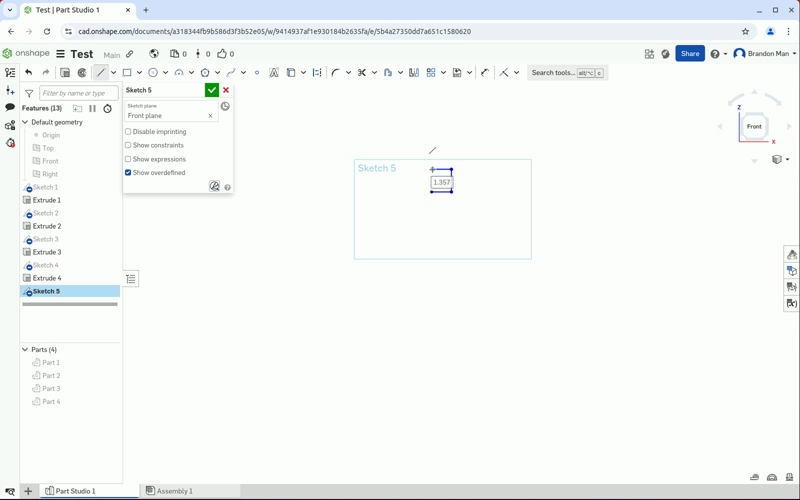
scroll(-6)
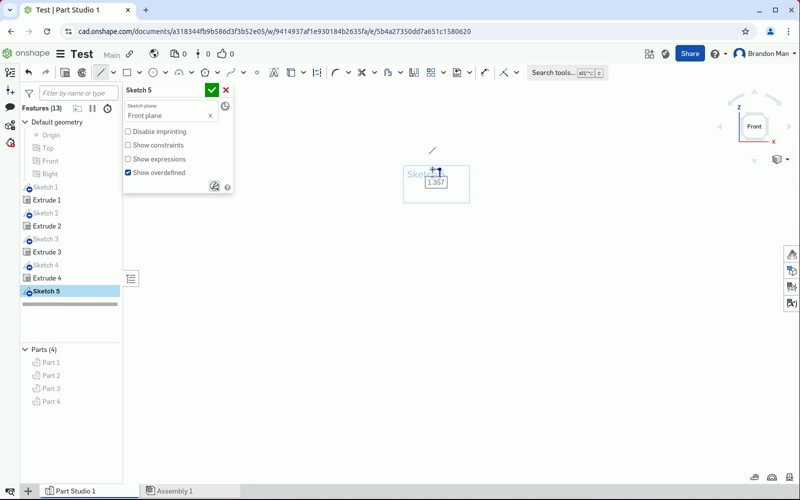
key_up(shift)
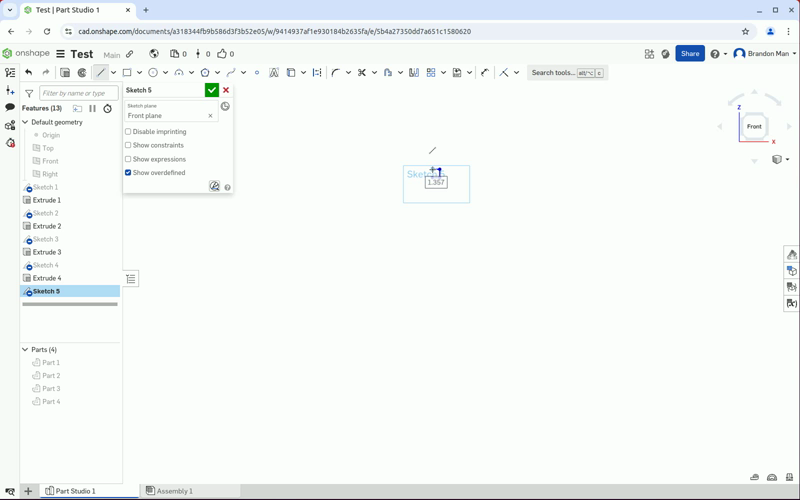
mouse_move(462, 169)
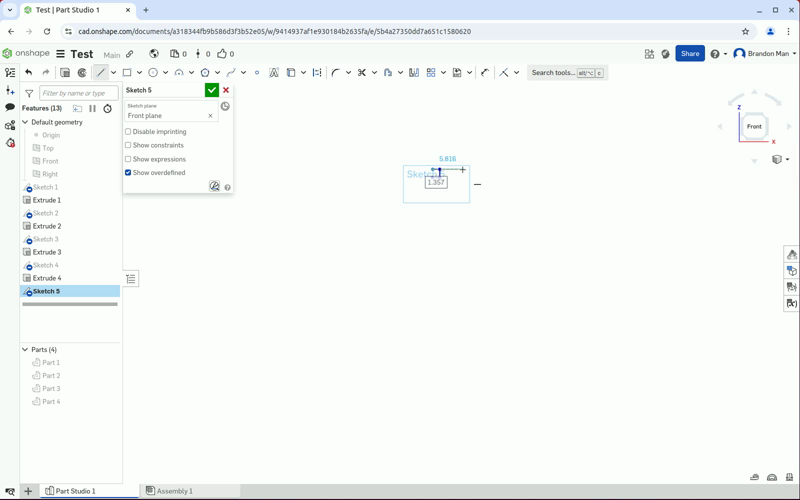
key_down(shift)
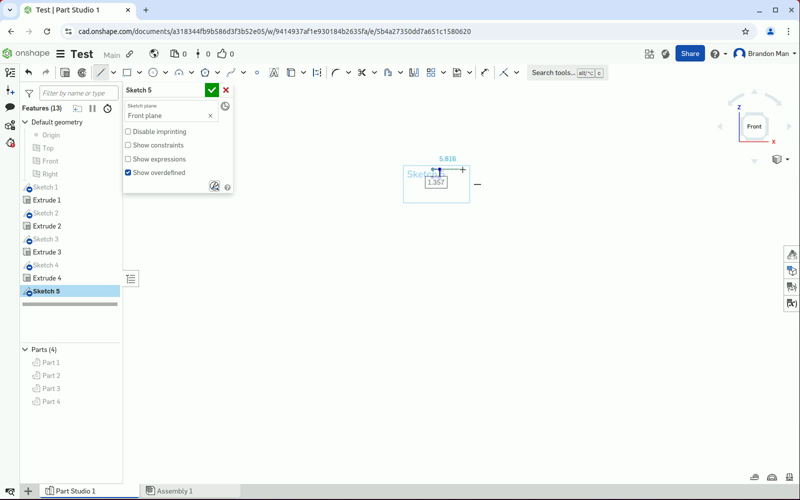
mouse_move(432, 177)
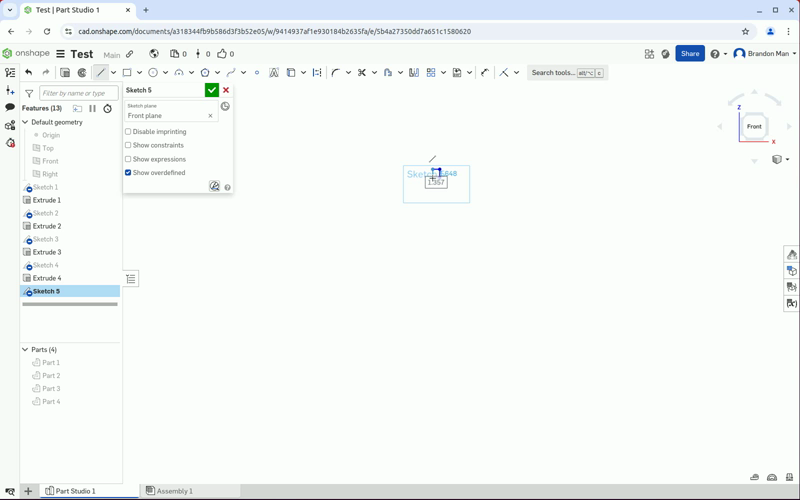
key_up(shift)
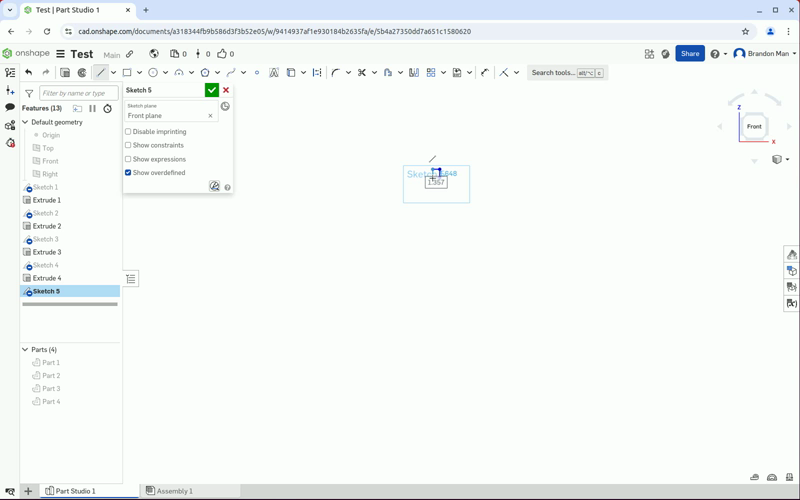
click(432, 177)
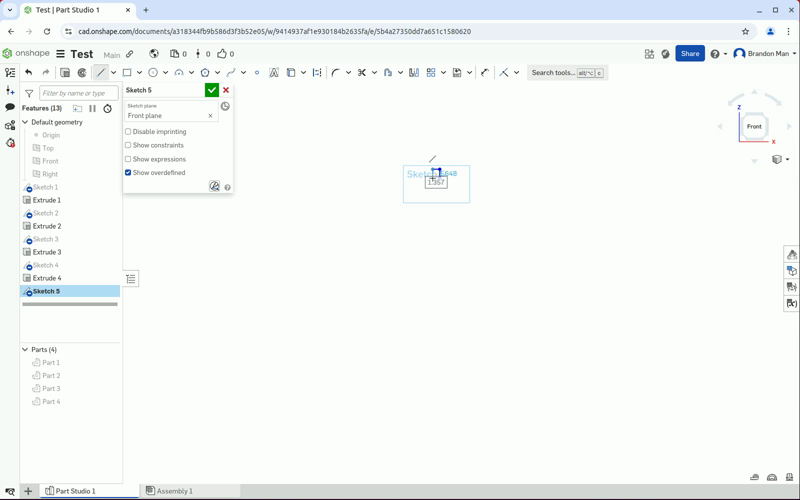
key(esc)
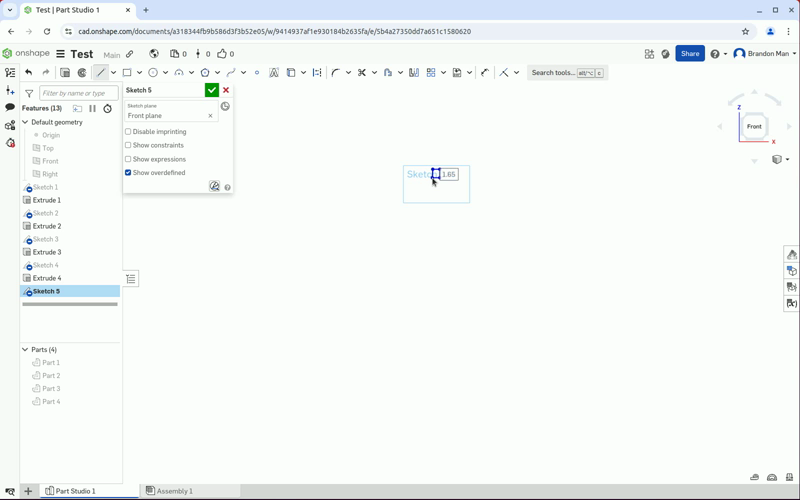
mouse_move(437, 175)
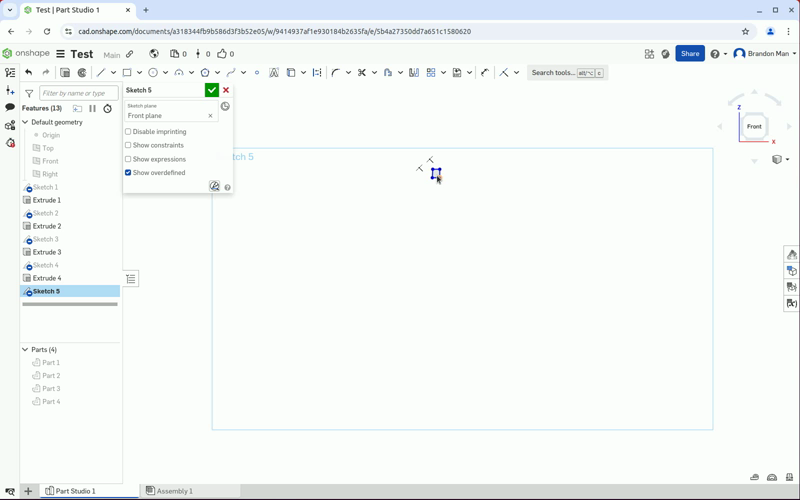
scroll(6)
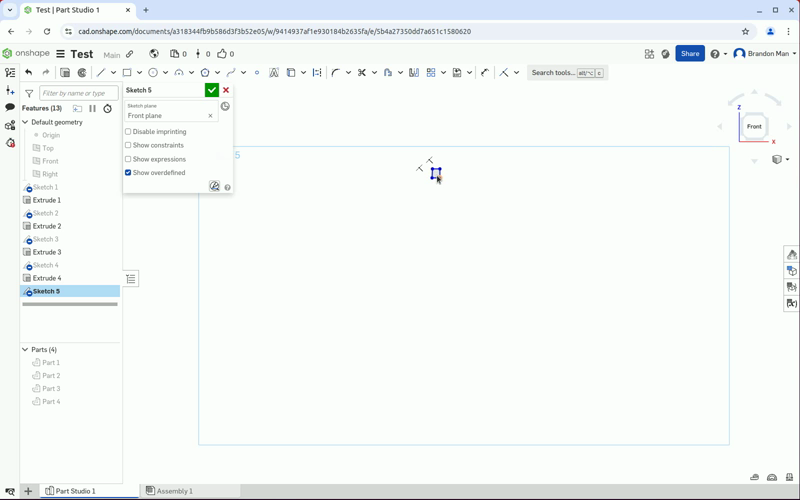
scroll(6)
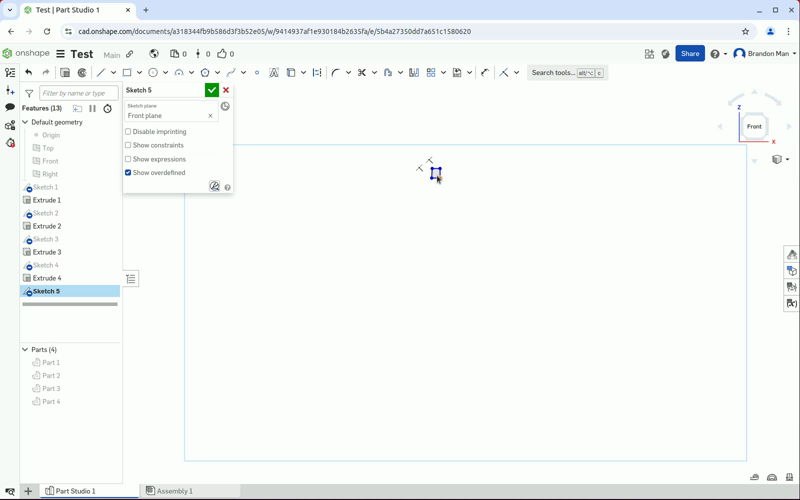
scroll(6)
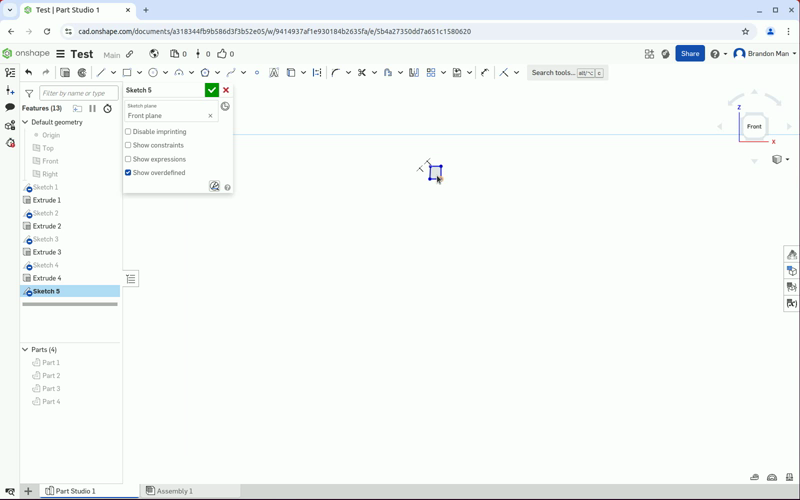
scroll(6)
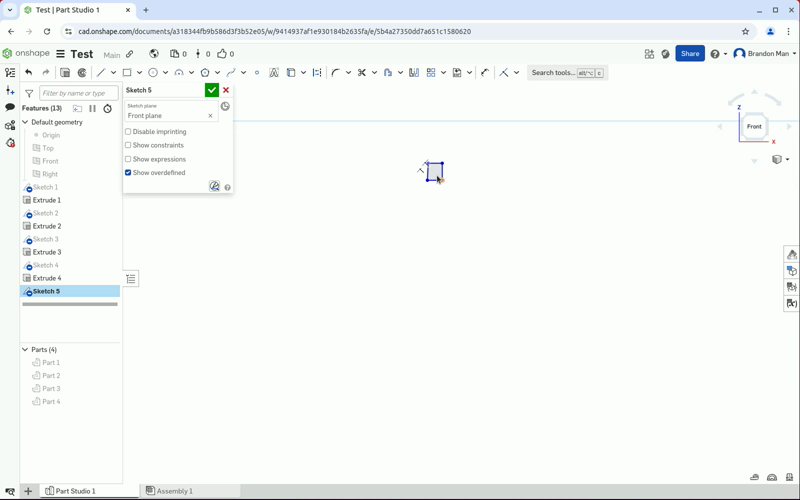
scroll(6)
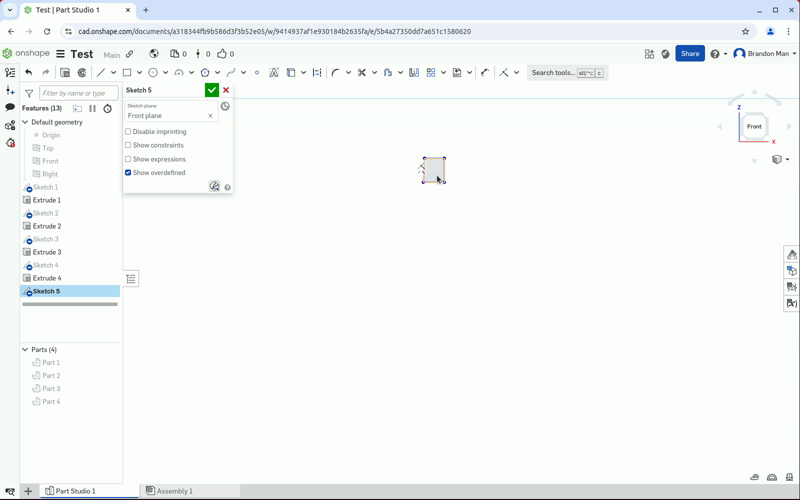
scroll(6)
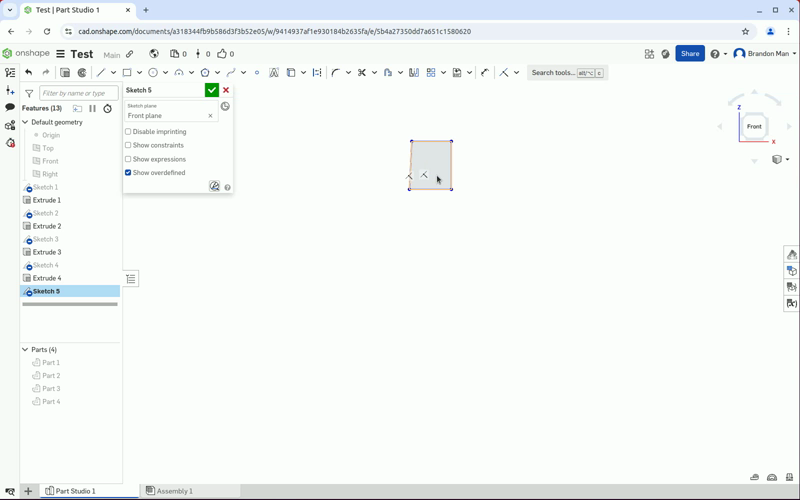
scroll(6)
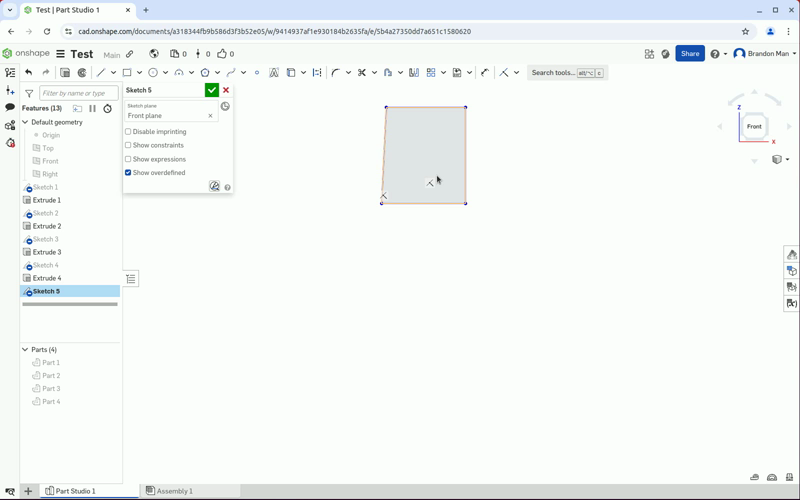
click(437, 175)
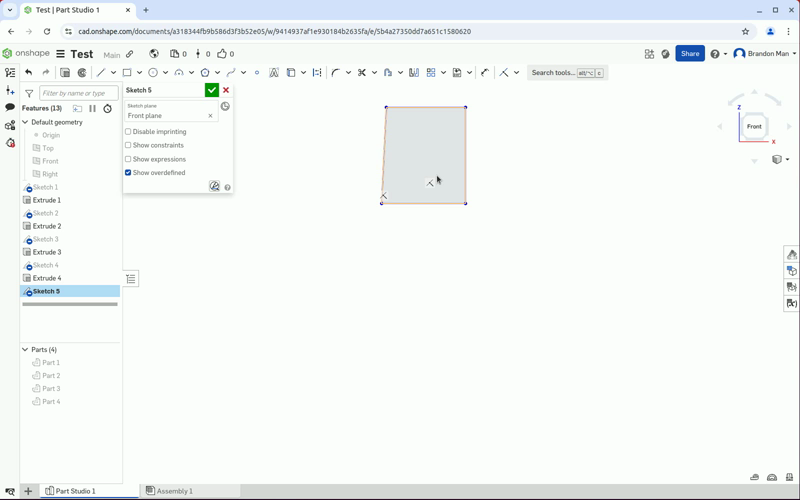
scroll(-6)
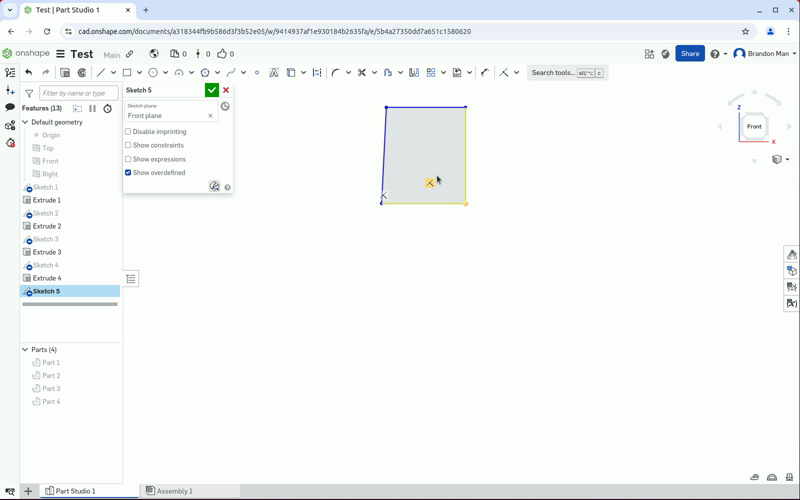
scroll(-6)
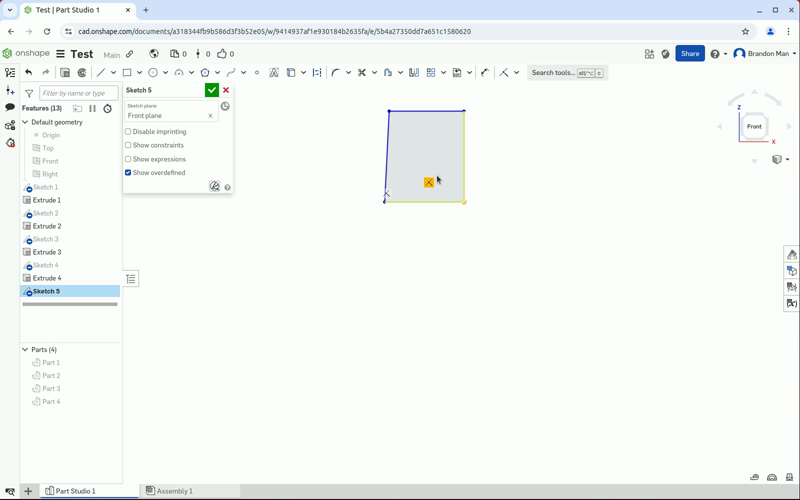
scroll(-6)
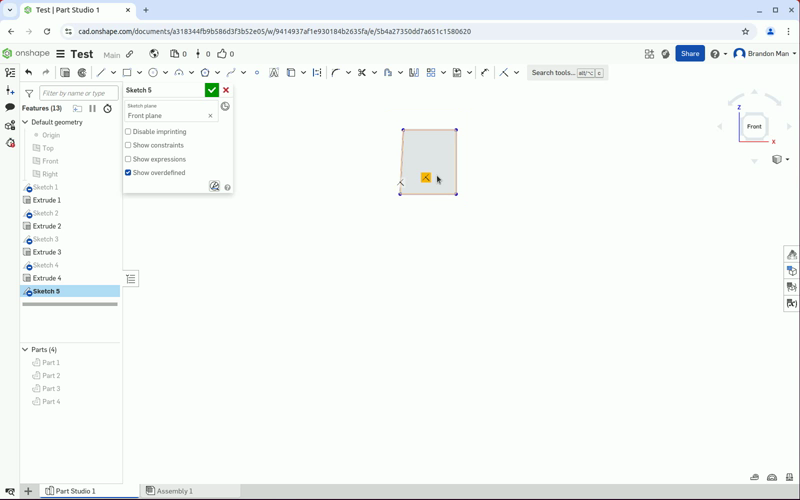
scroll(-6)
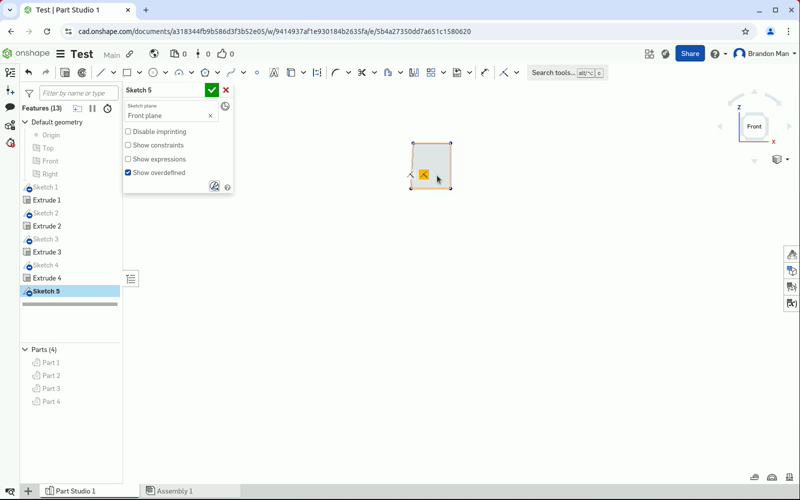
scroll(-6)
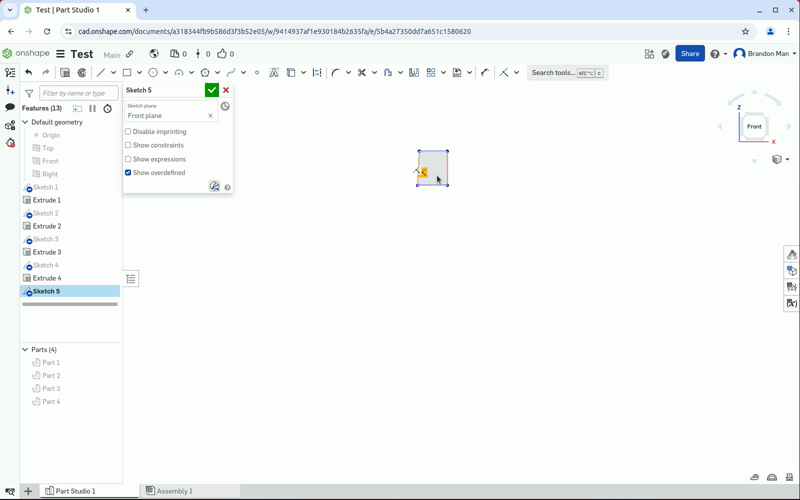
scroll(-6)
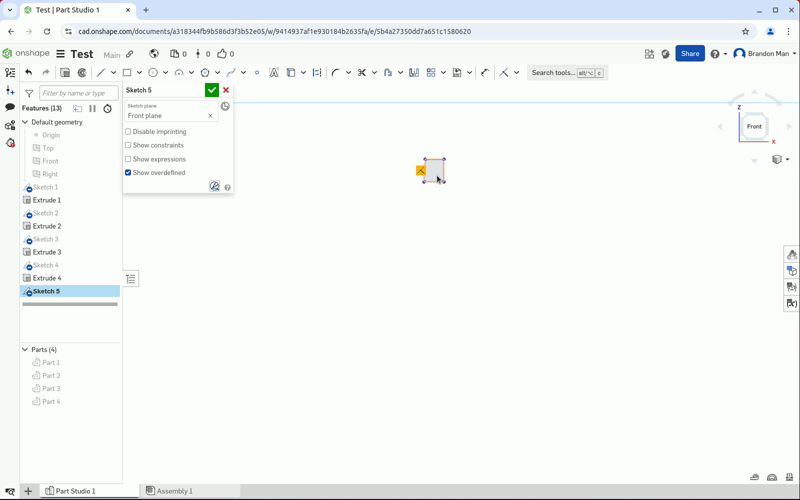
scroll(-6)
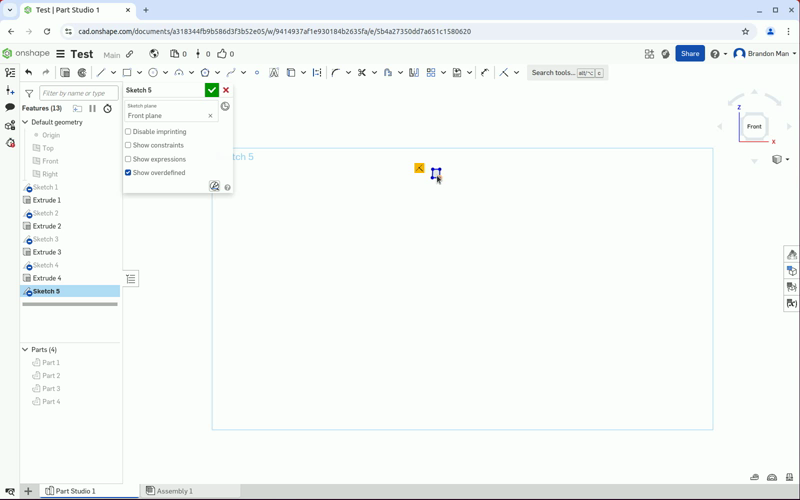
mouse_move(73, 352)
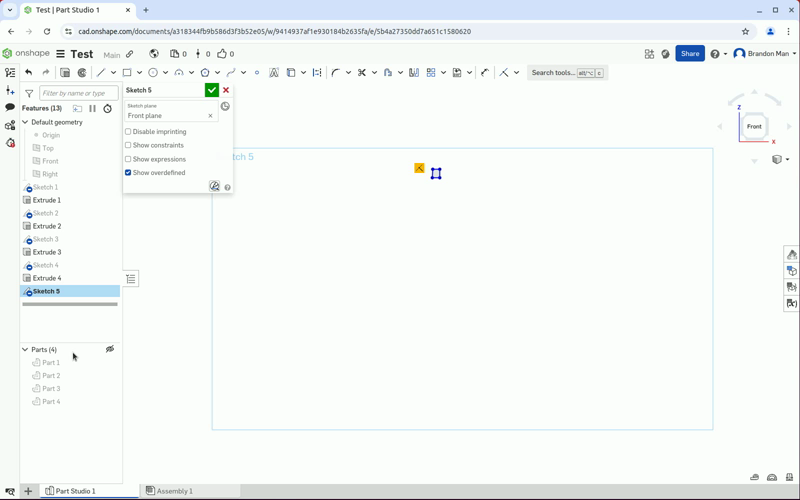
key(shift+y)
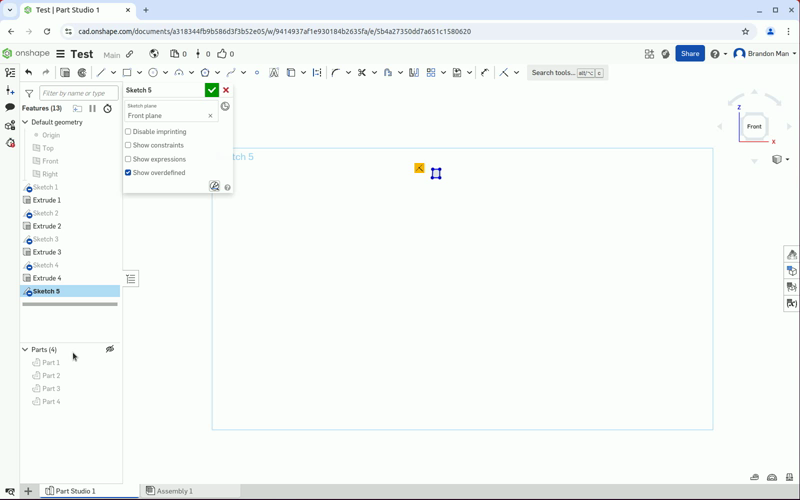
key(shift+e)
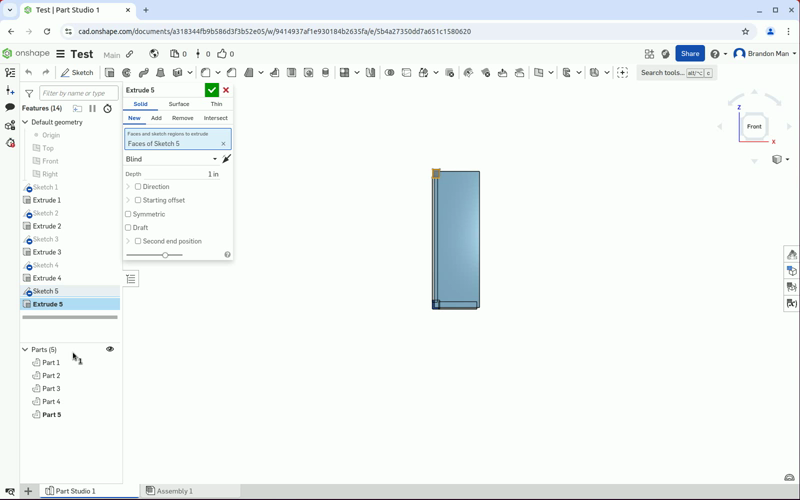
mouse_move(143, 106)
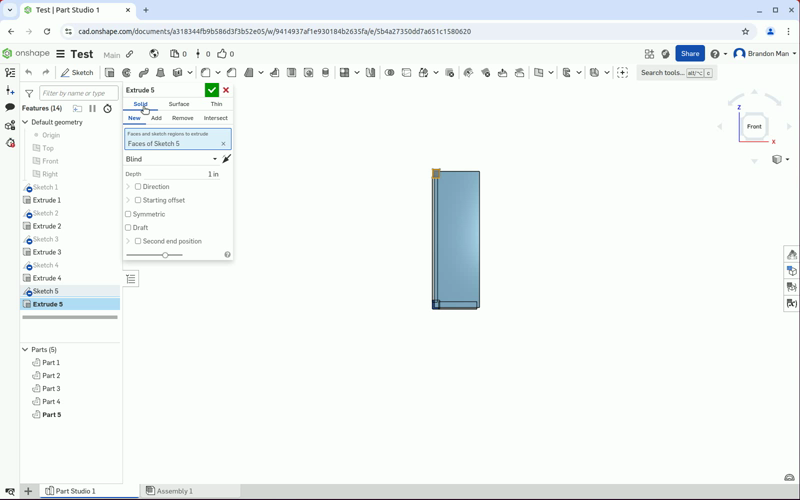
click(143, 106)
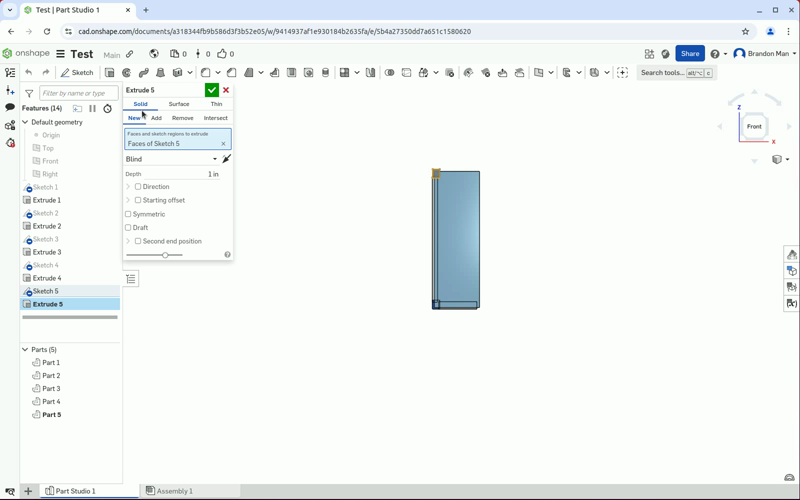
mouse_move(137, 120)
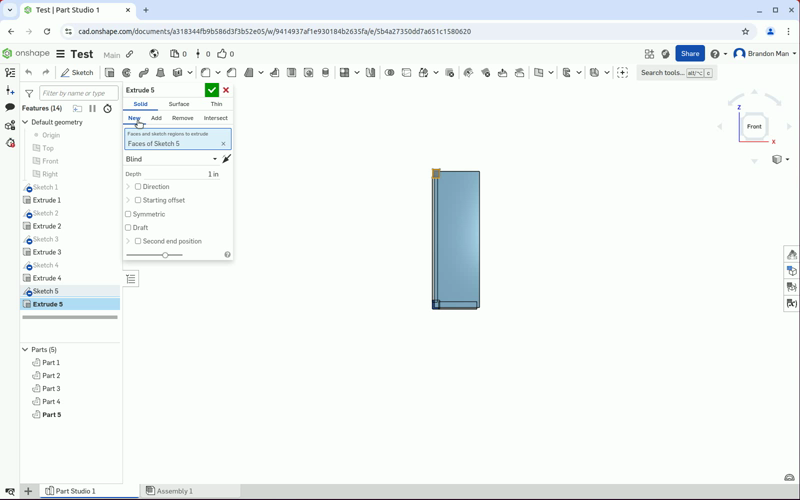
click(137, 120)
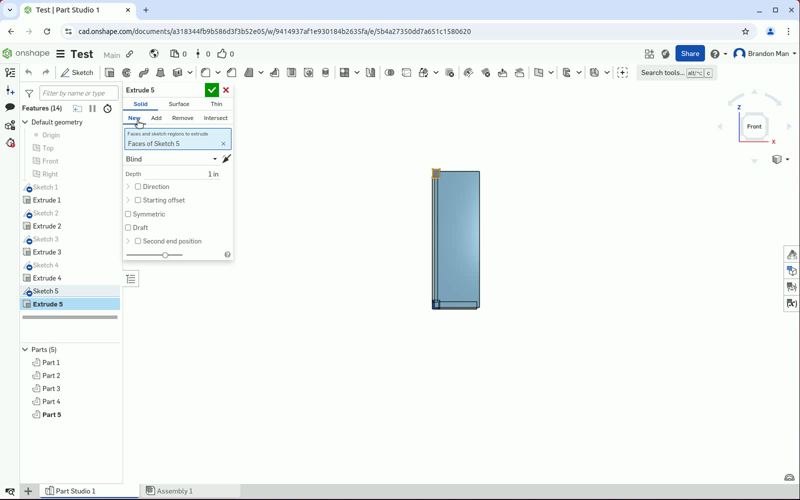
key(tab, 4)
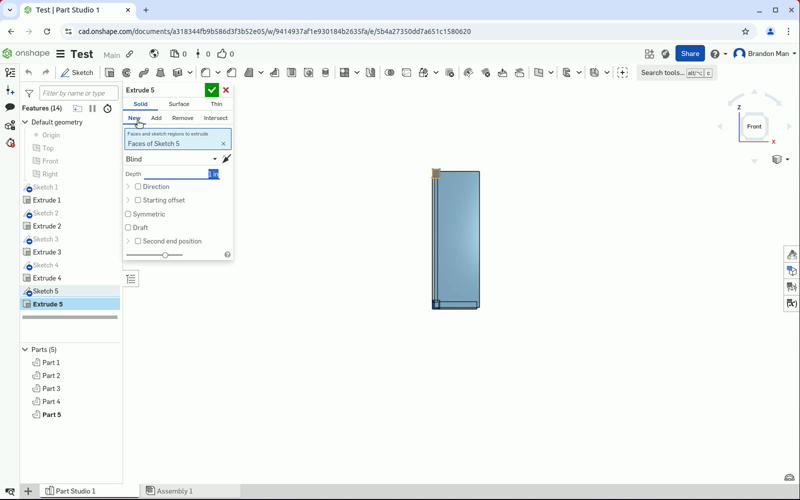
text(0.241)
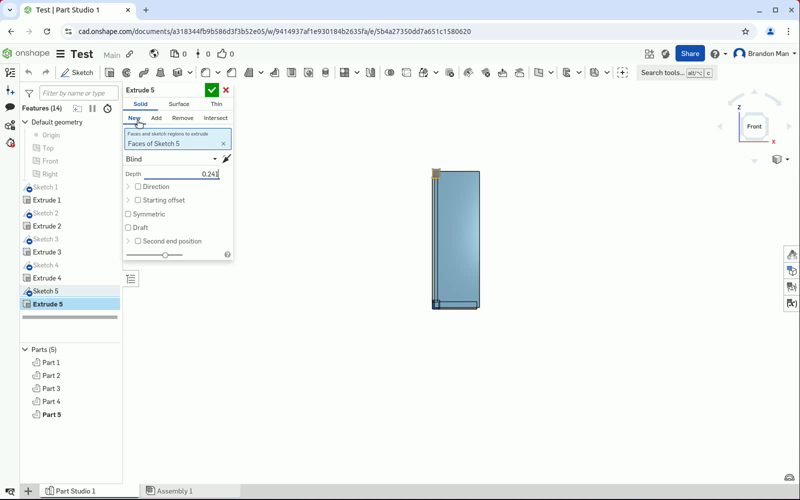
key(enter)
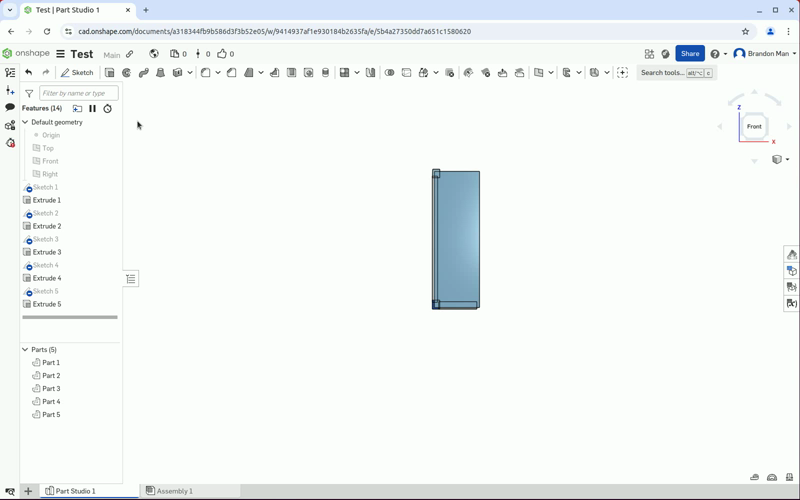
key(shift+h)
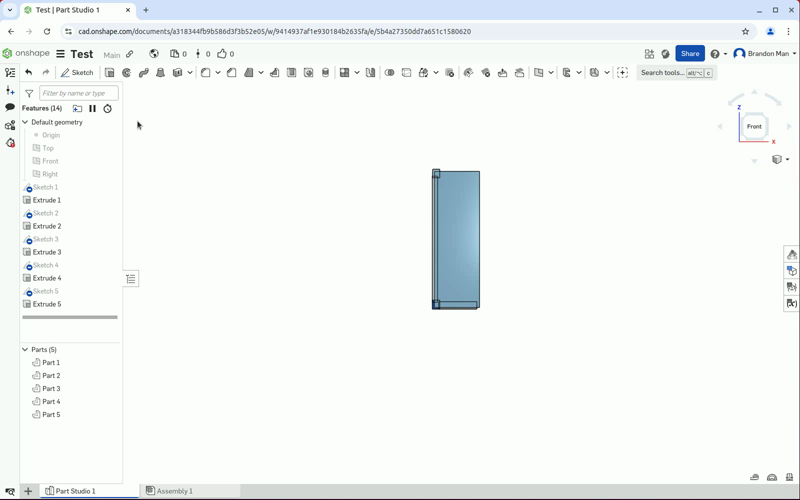
key(shift+h)
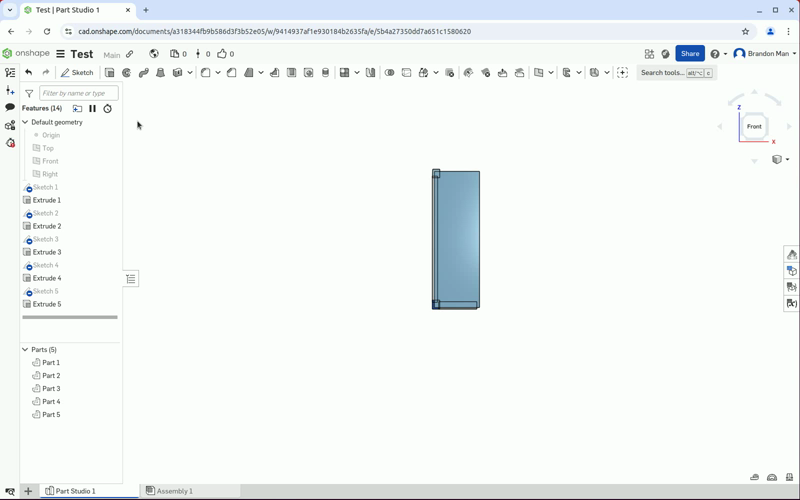
mouse_move(73, 189)
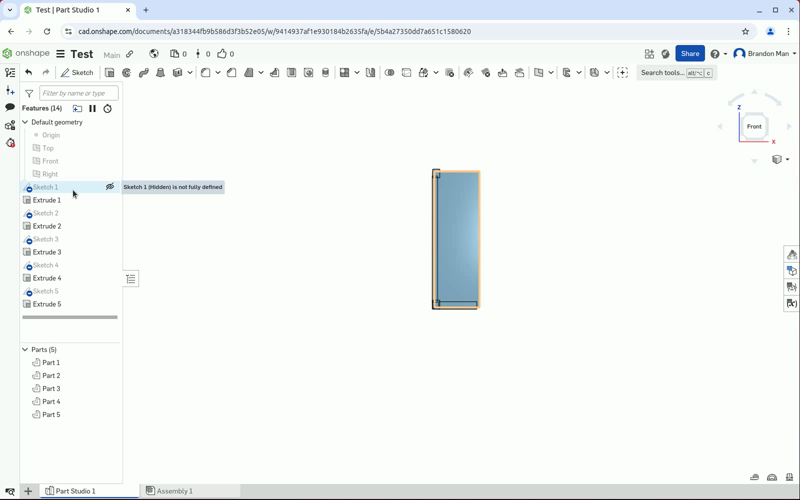
click(73, 189)
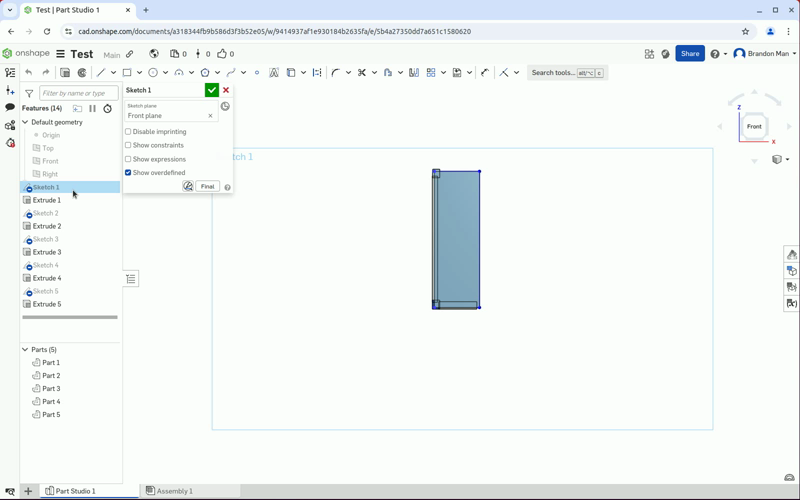
mouse_move(229, 92)
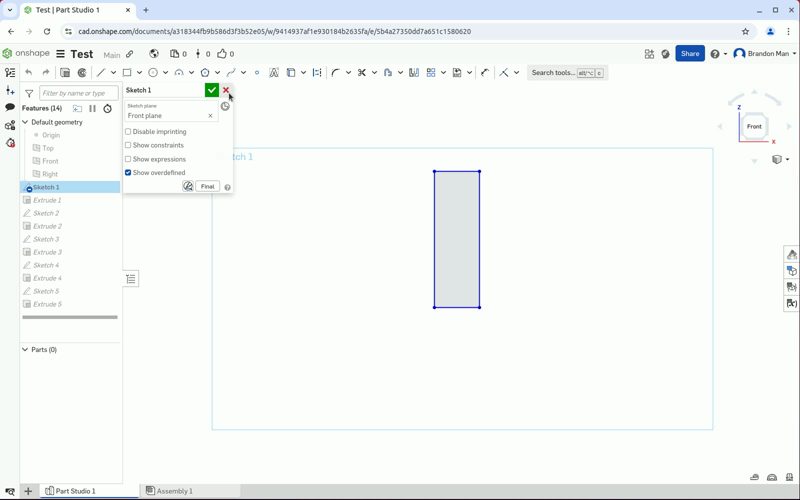
click(229, 92)
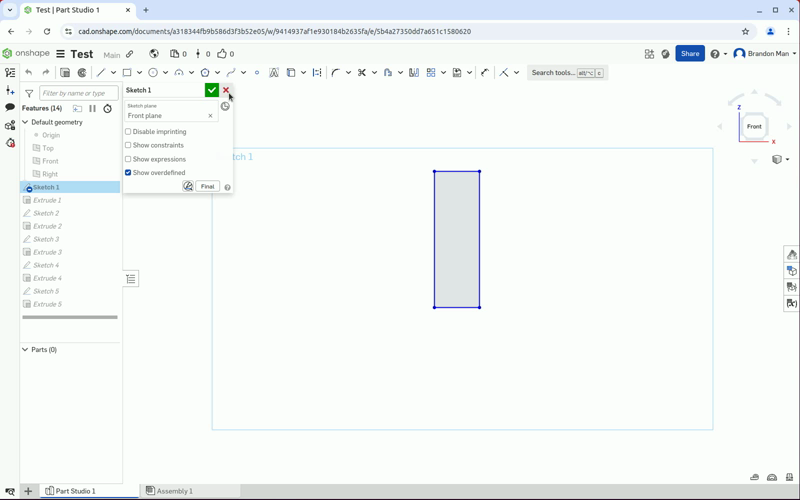
key(shift+s)
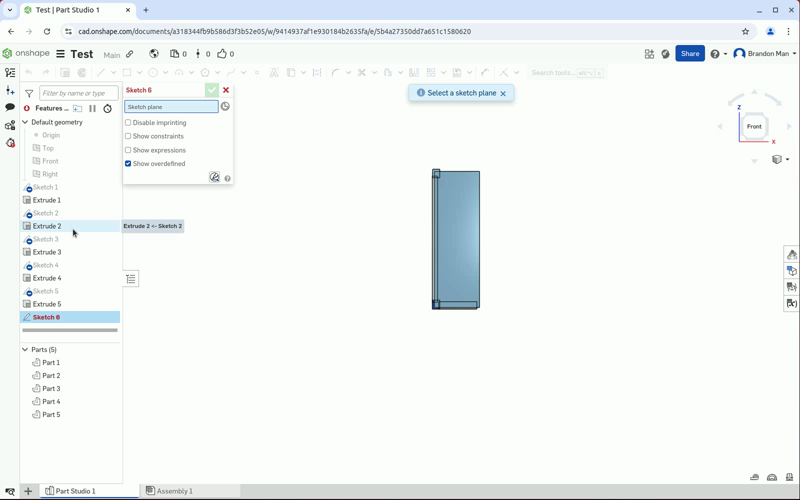
scroll(3)
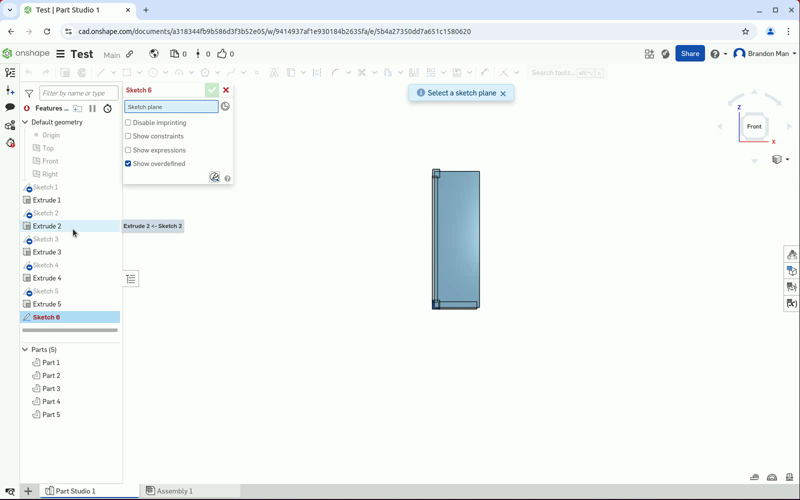
mouse_move(73, 163)
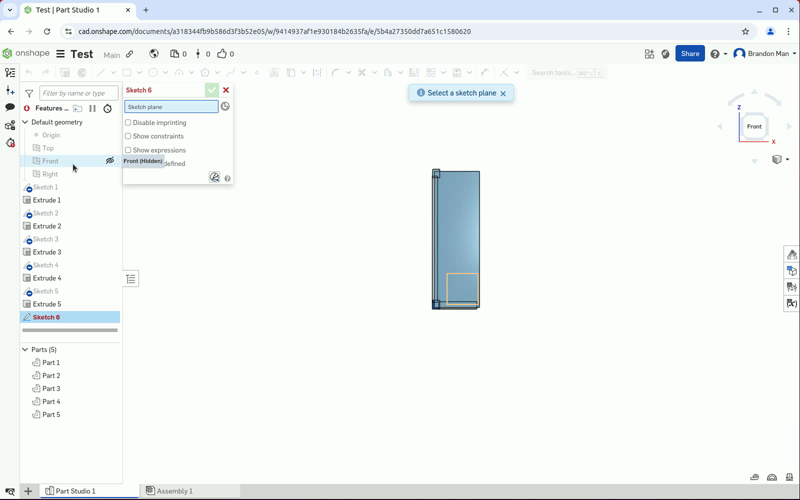
click(73, 163)
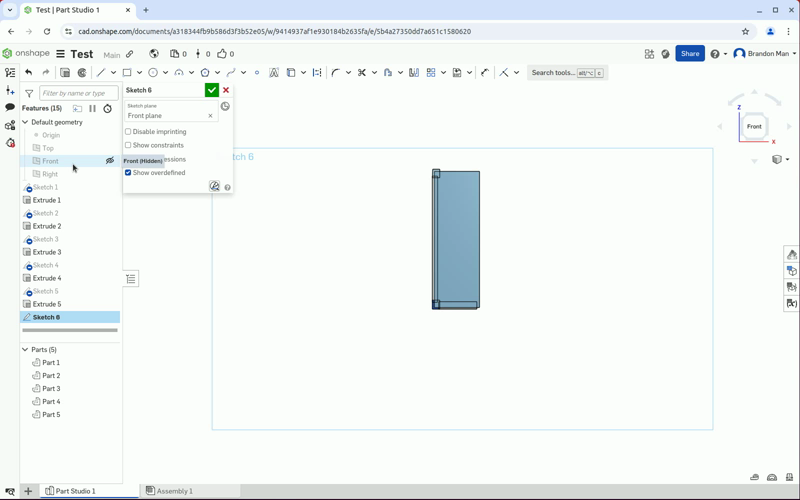
mouse_move(73, 352)
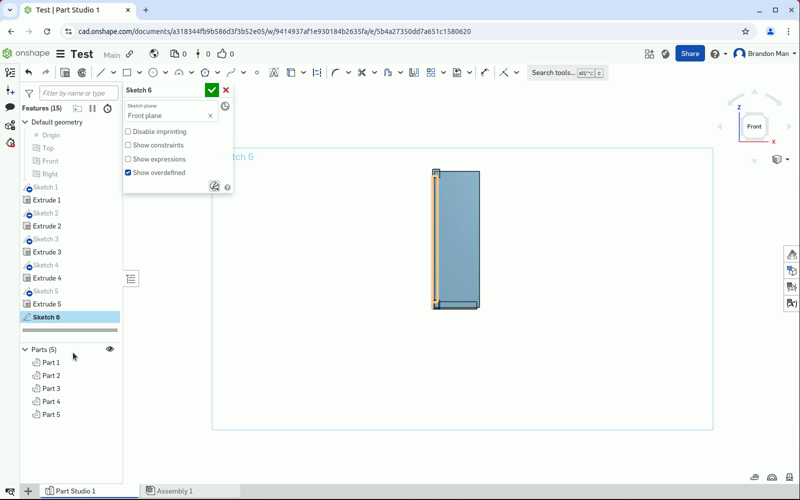
key(y)
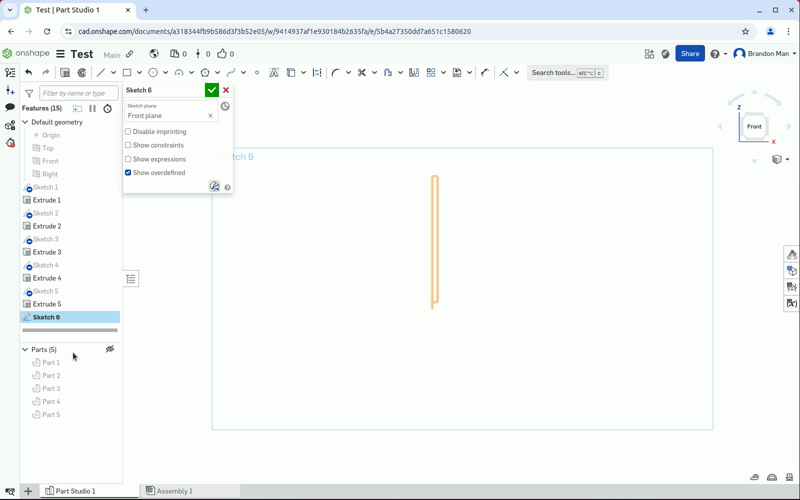
key(l)
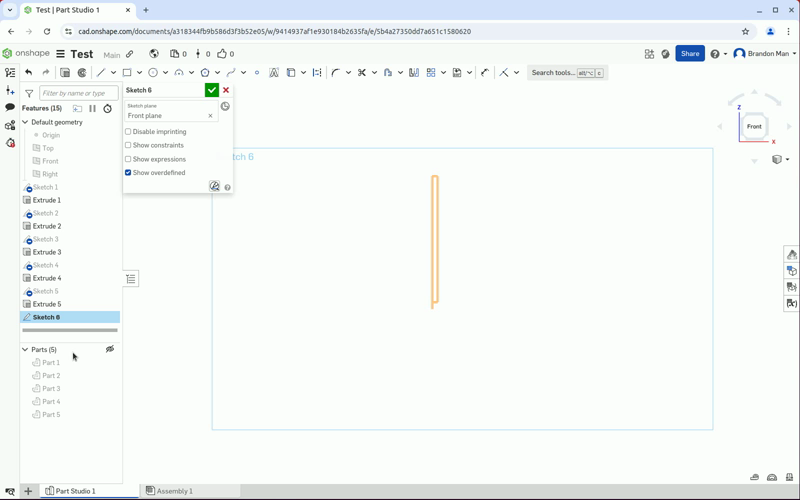
key_down(shift)
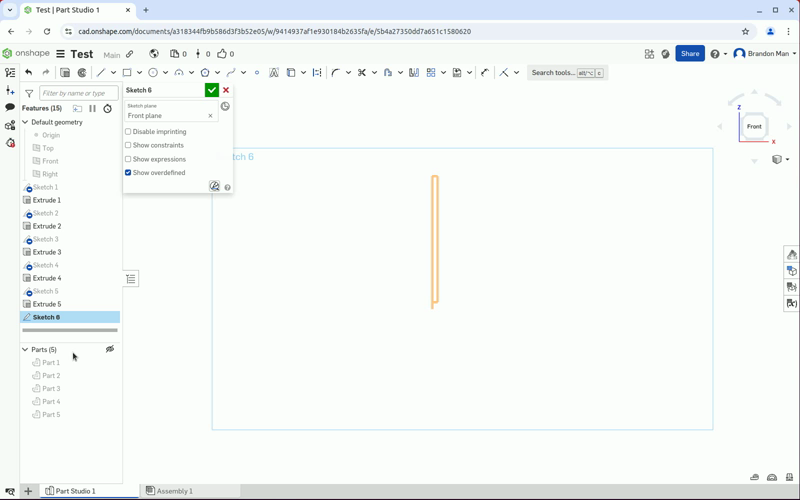
mouse_move(438, 177)
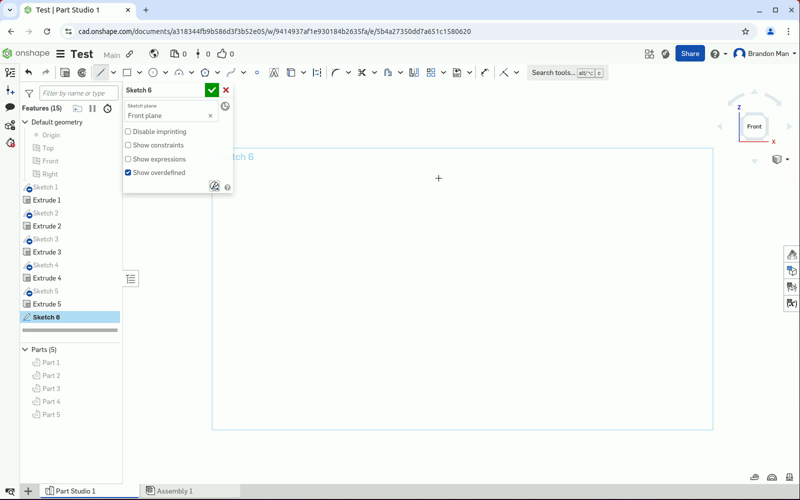
click(438, 177)
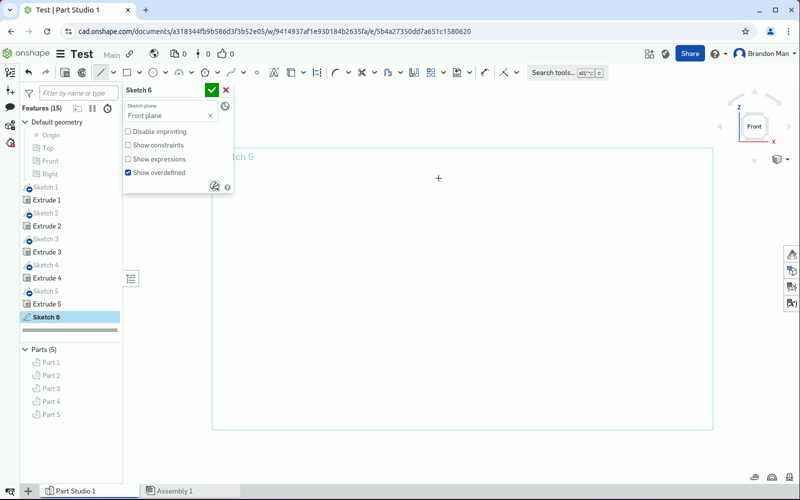
key_up(shift)
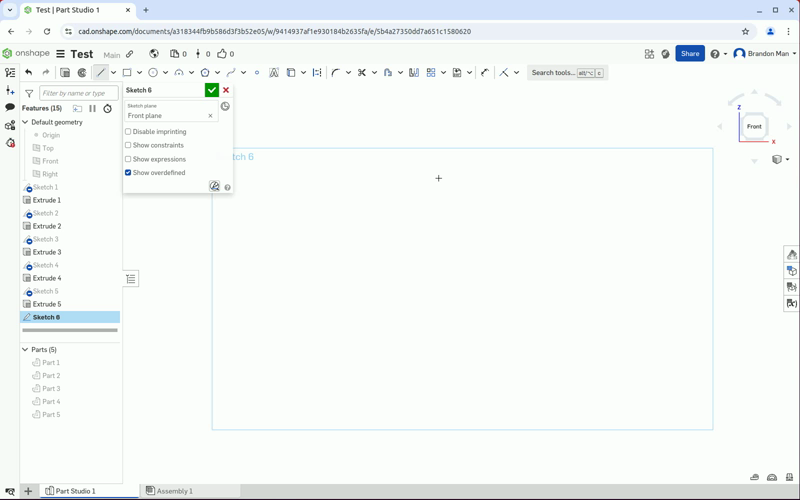
key_down(shift)
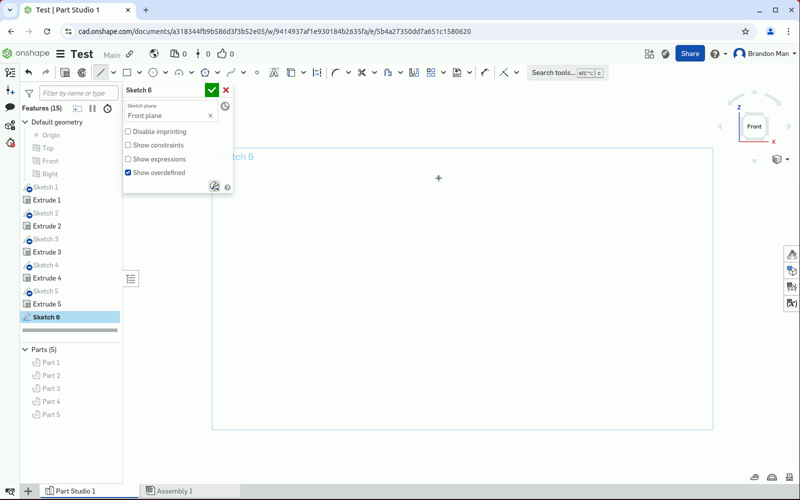
mouse_move(468, 177)
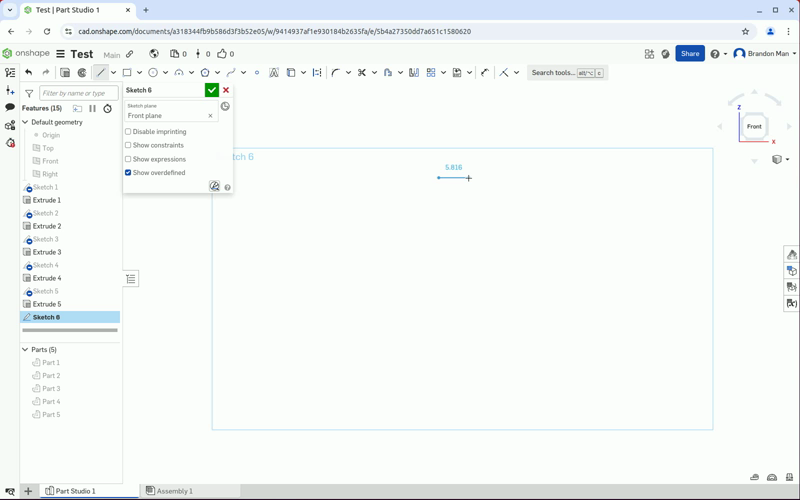
mouse_move(474, 177)
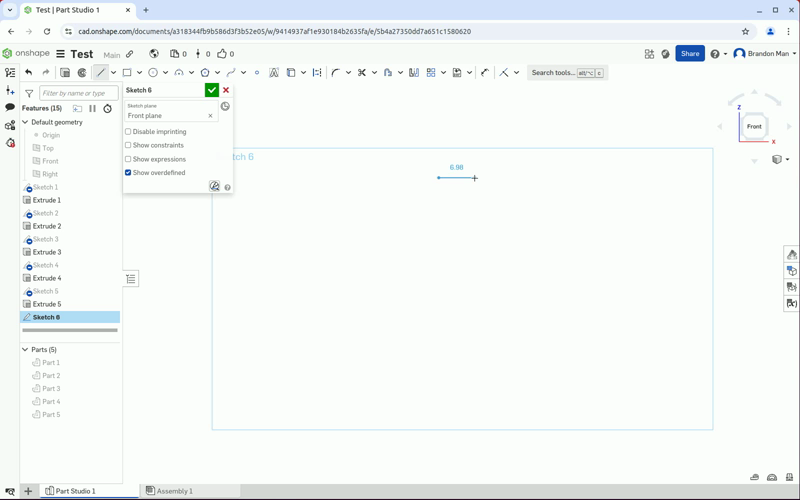
click(474, 177)
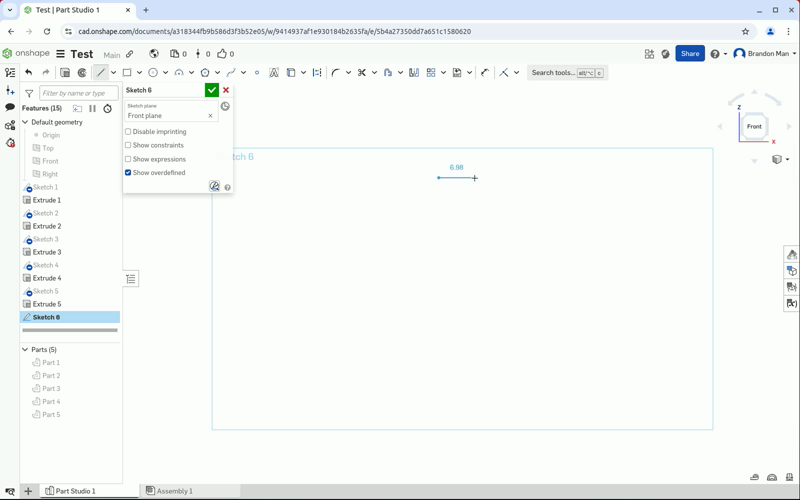
key_up(shift)
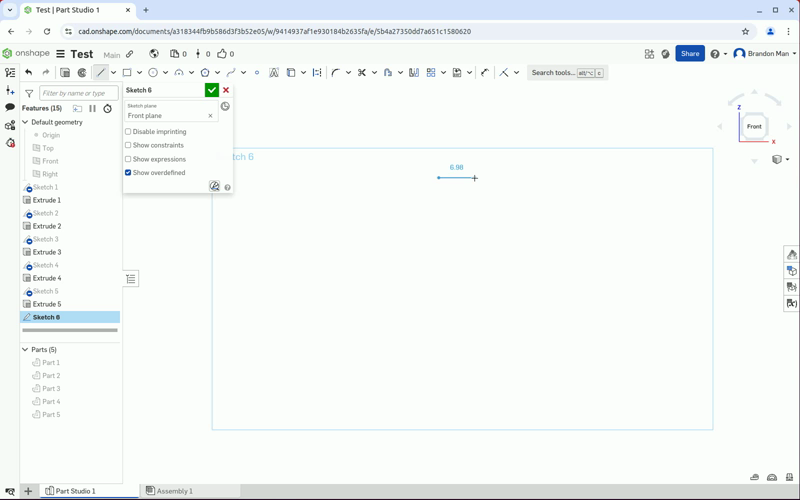
key_down(shift)
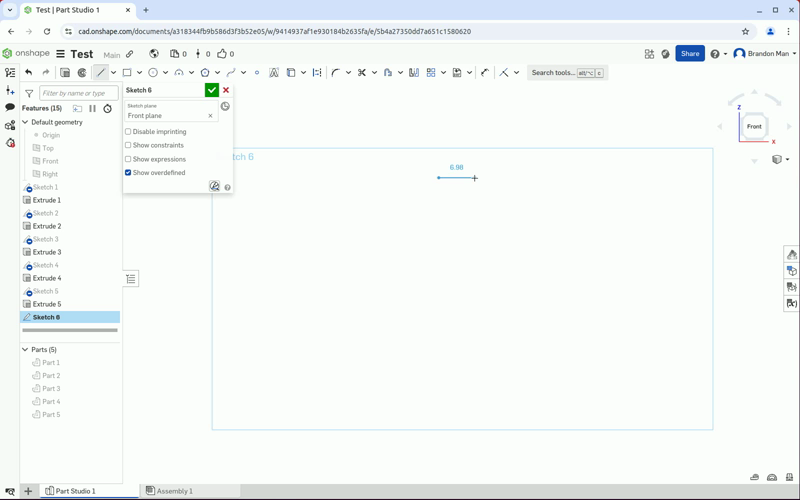
mouse_move(504, 177)
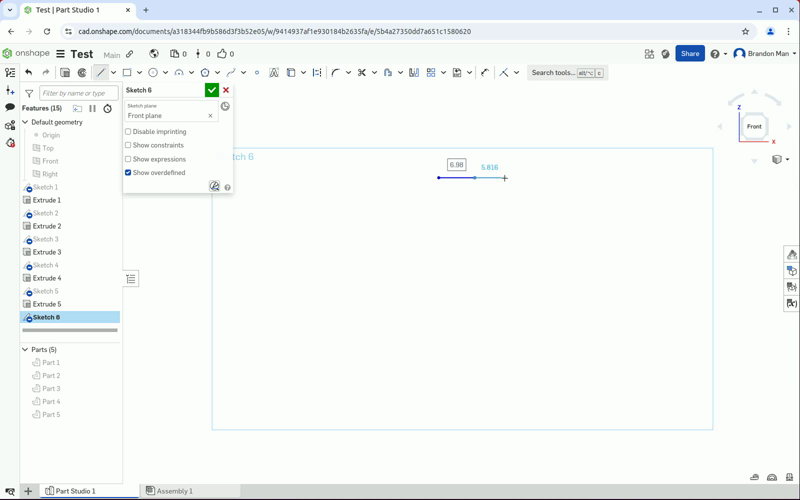
mouse_move(474, 170)
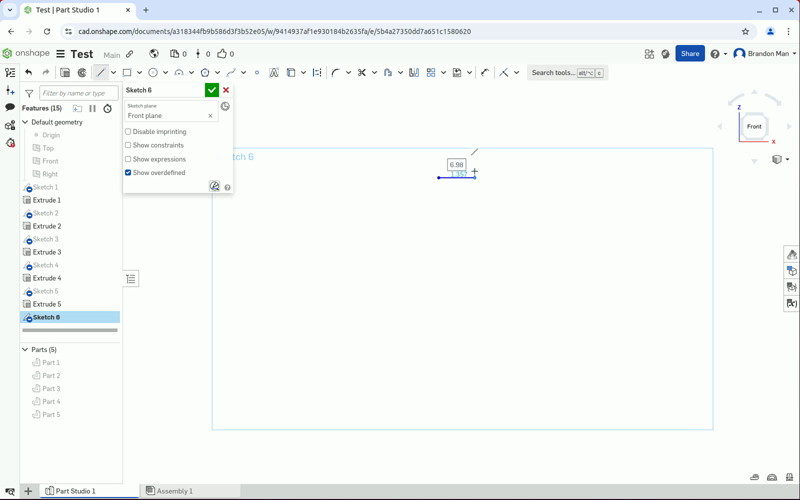
scroll(6)
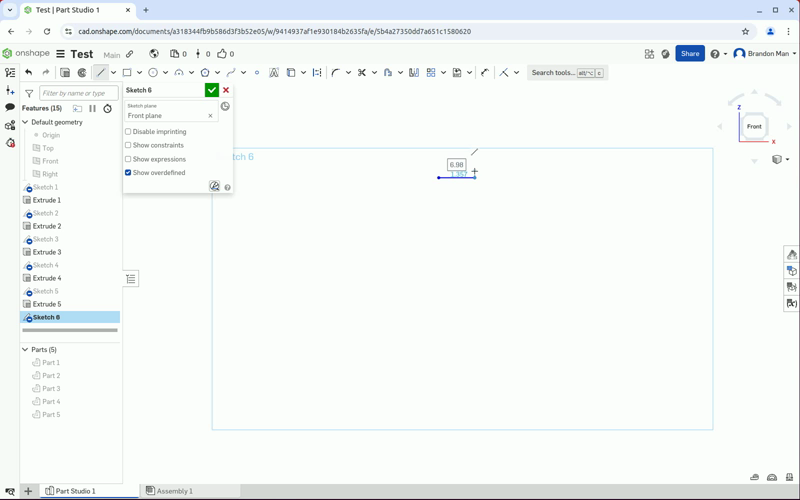
scroll(6)
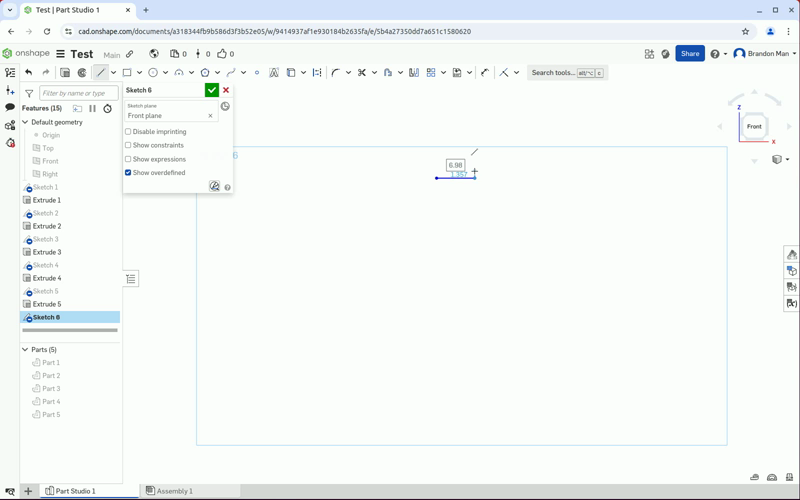
scroll(6)
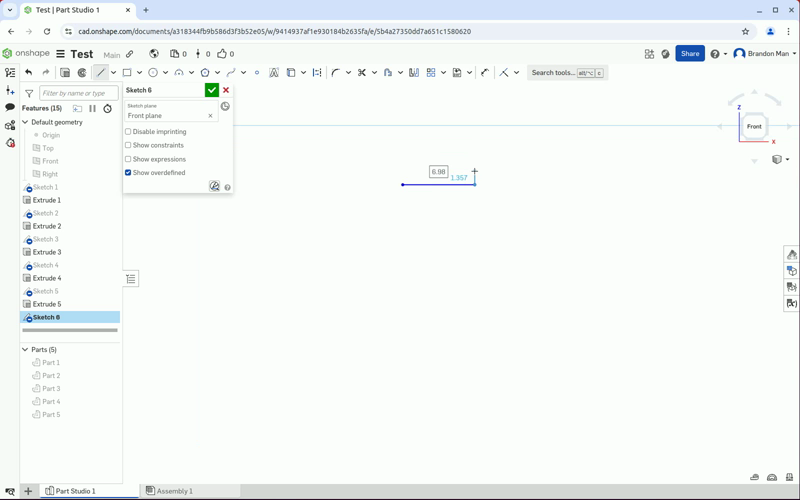
scroll(6)
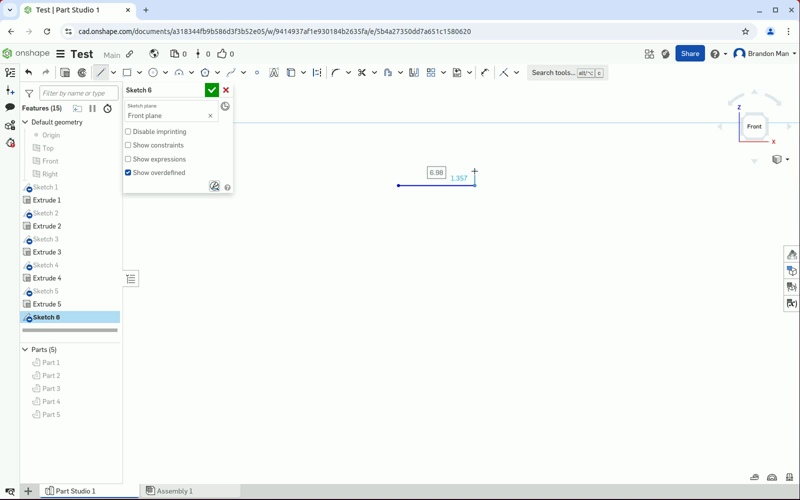
scroll(6)
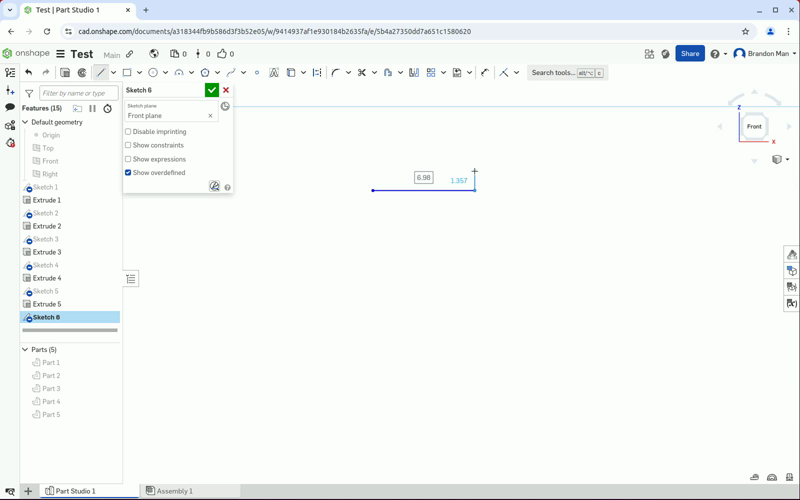
scroll(6)
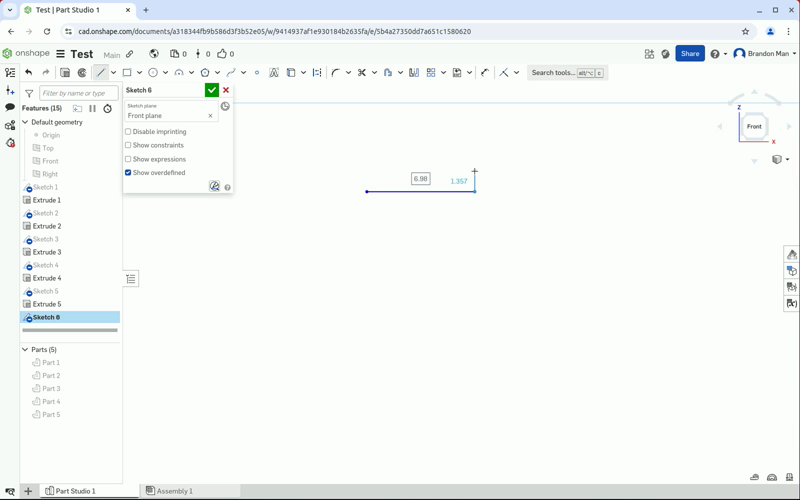
scroll(6)
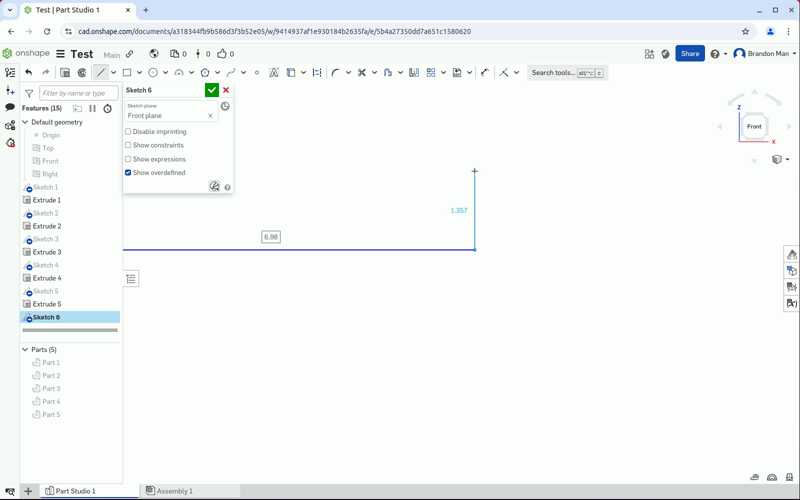
click(474, 170)
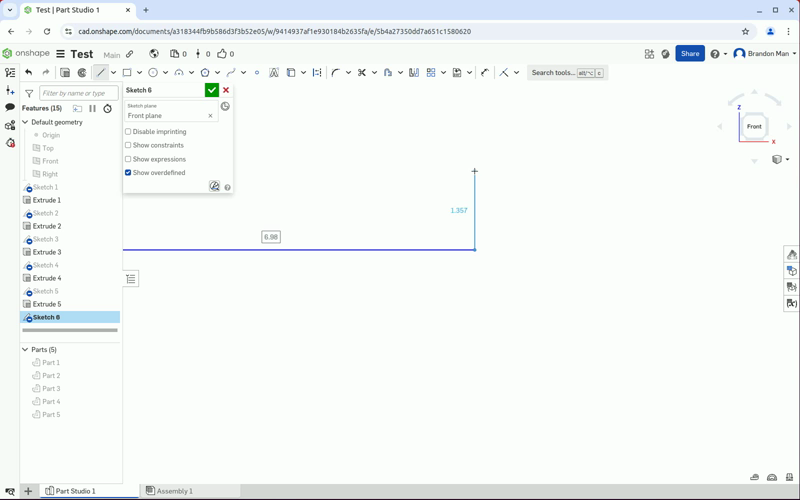
scroll(-6)
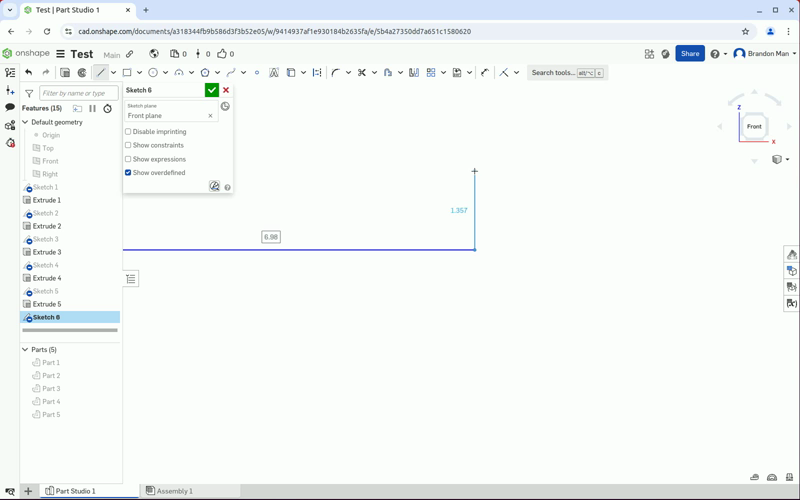
scroll(-6)
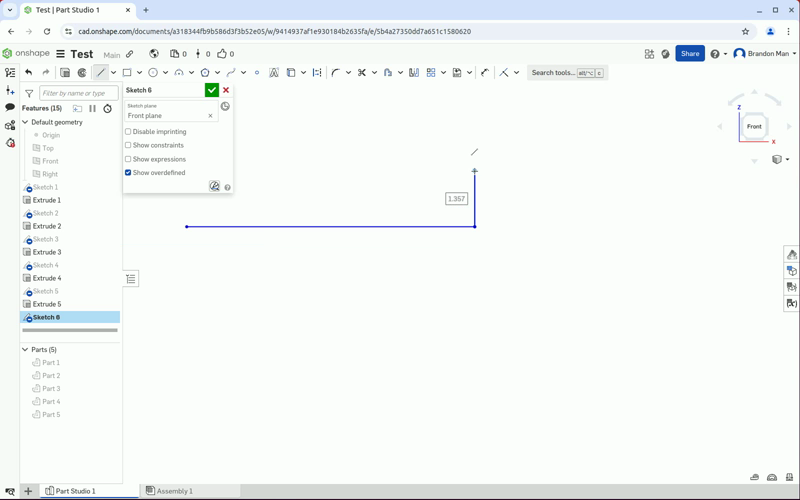
scroll(-6)
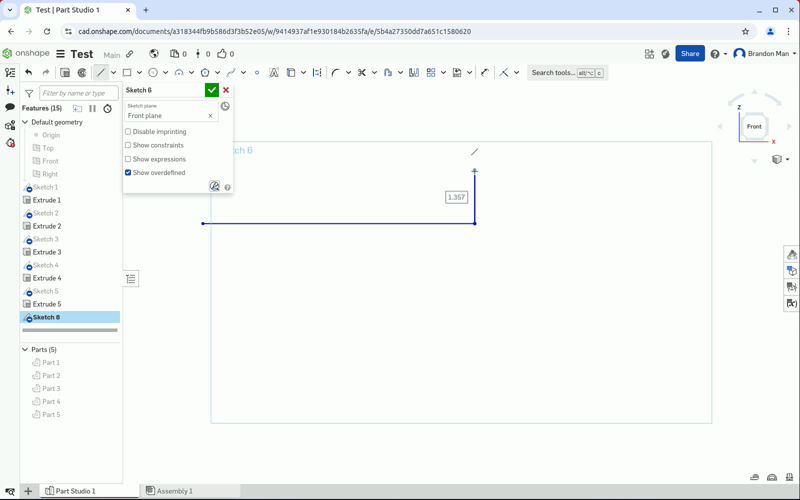
scroll(-6)
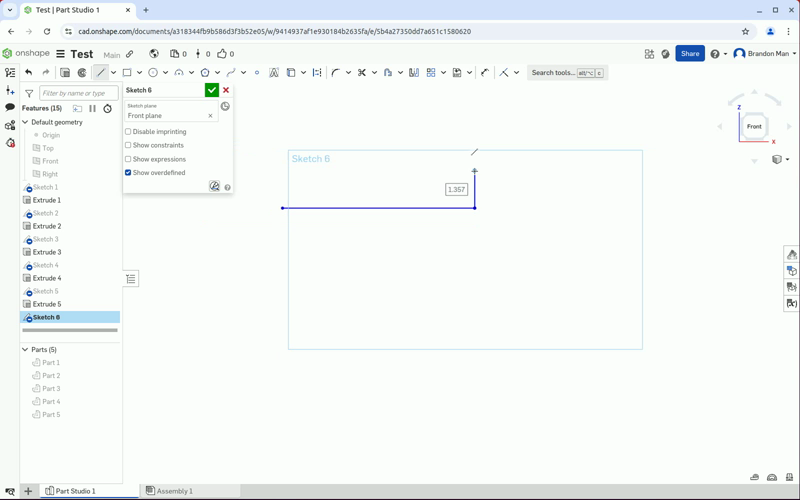
scroll(-6)
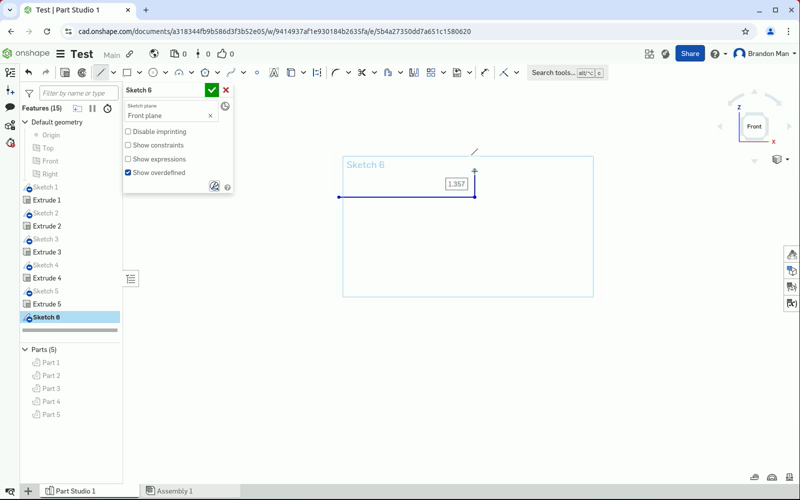
scroll(-6)
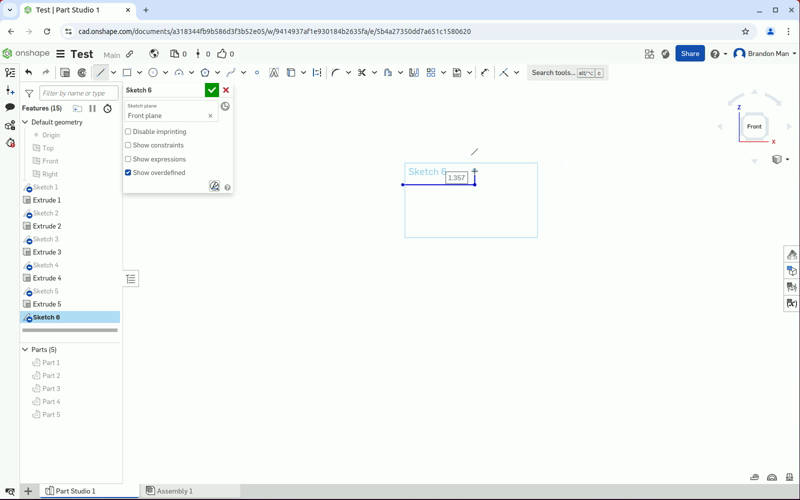
scroll(-6)
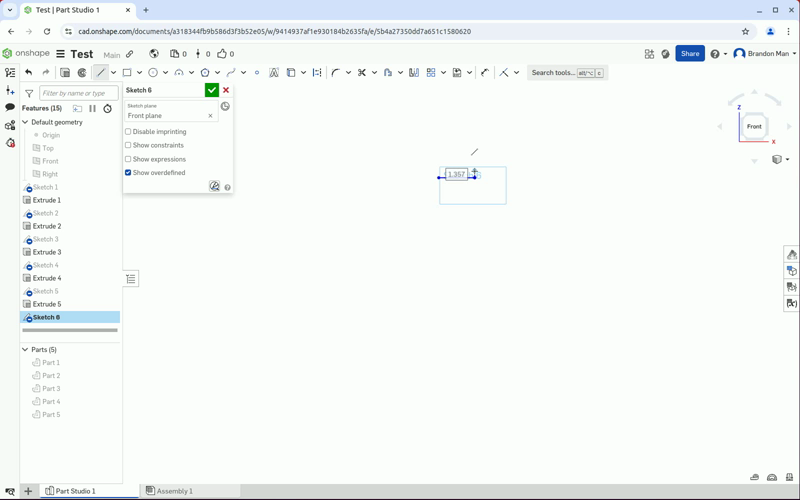
key_up(shift)
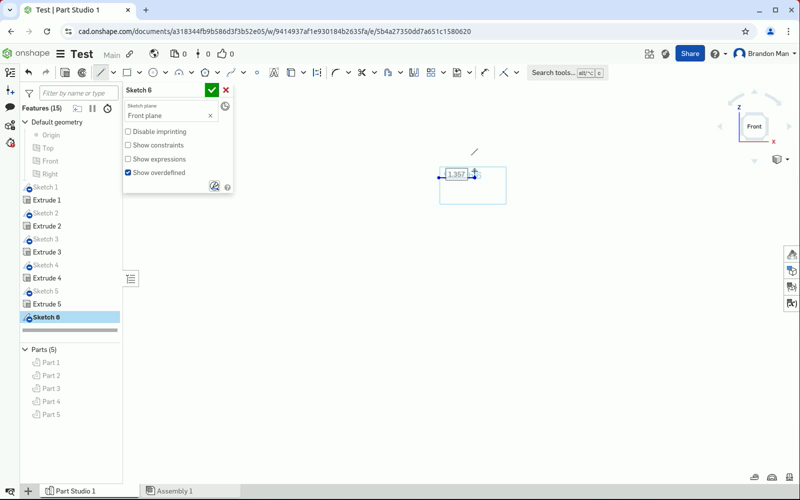
key_down(shift)
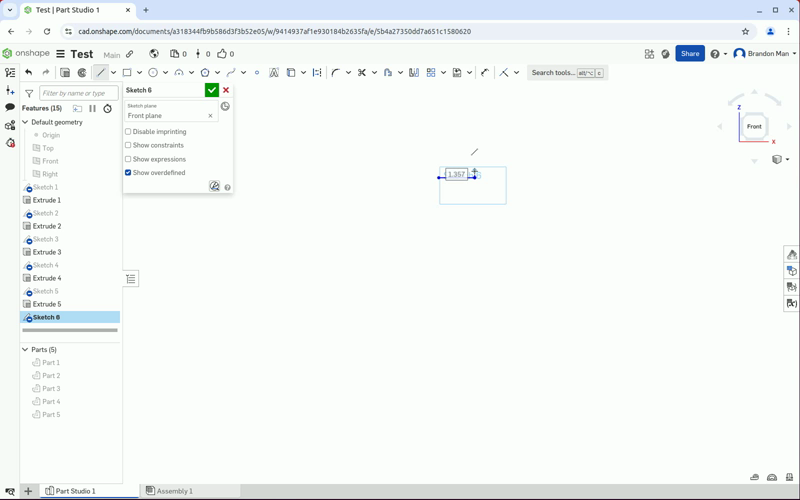
mouse_move(504, 170)
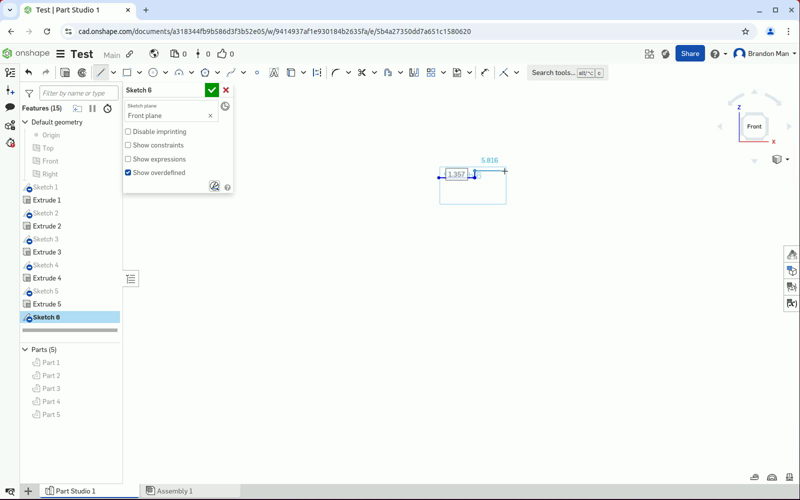
mouse_move(438, 170)
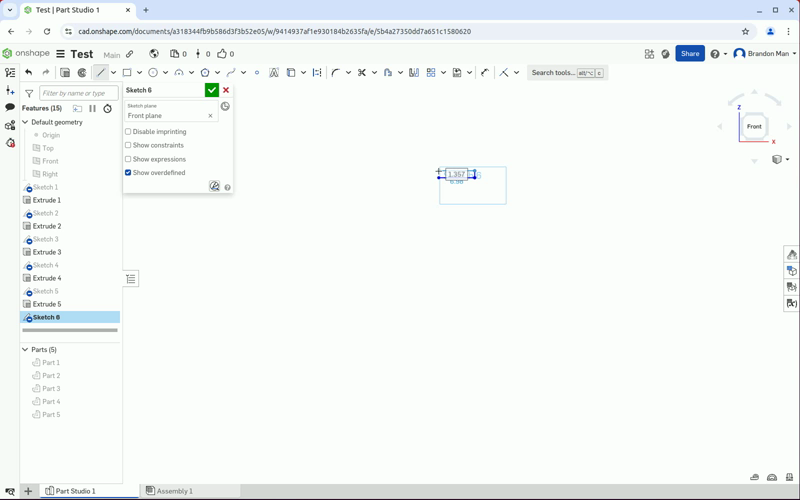
click(438, 170)
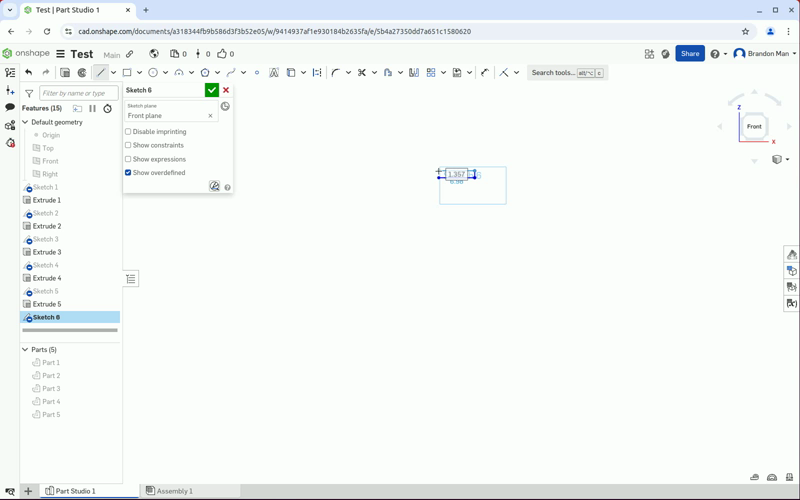
key_up(shift)
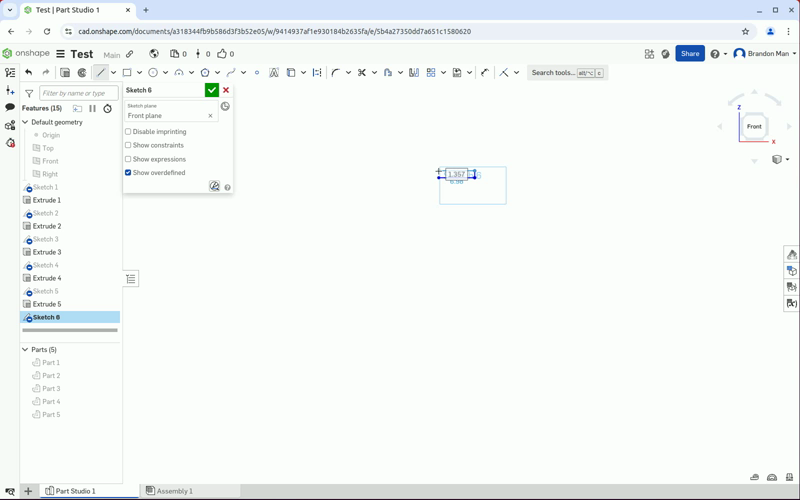
mouse_move(468, 170)
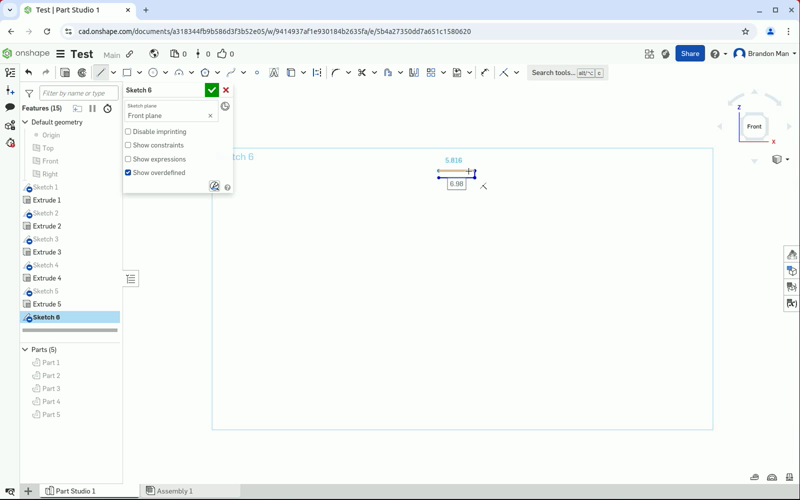
key_down(shift)
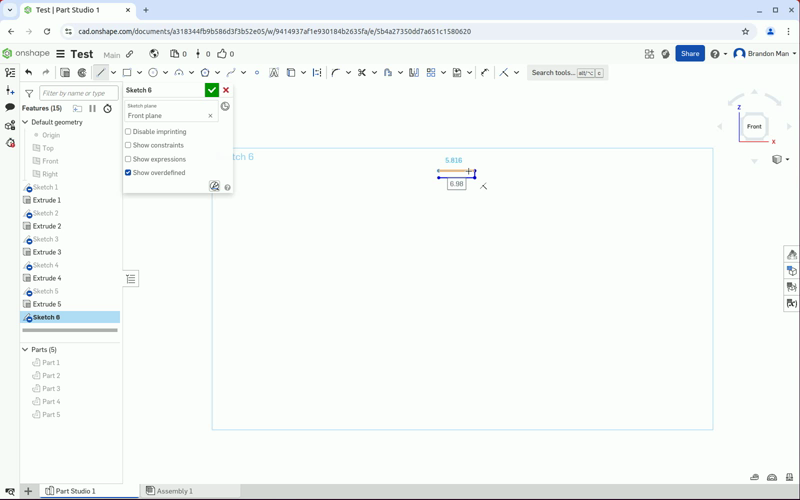
mouse_move(438, 177)
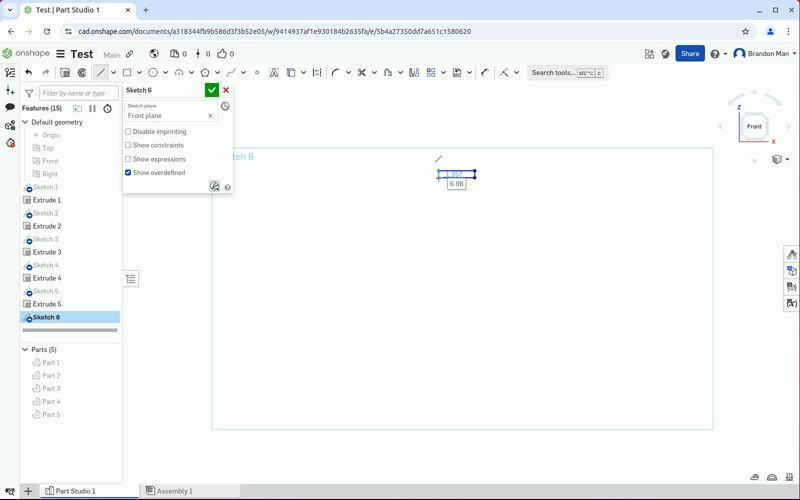
scroll(6)
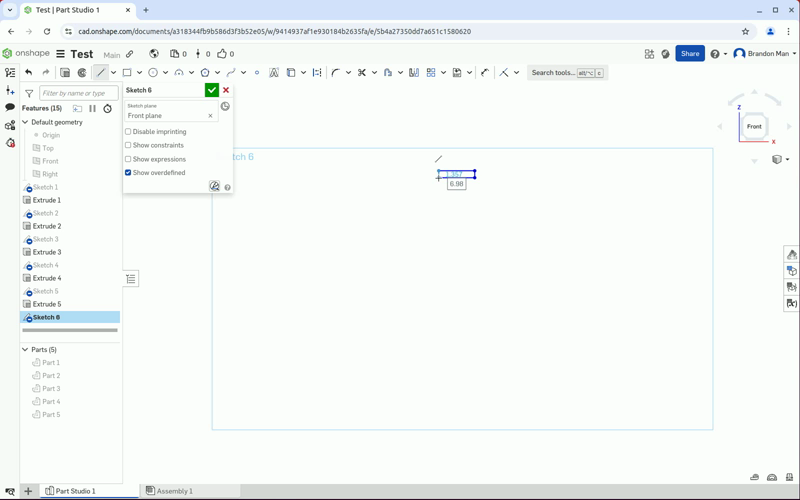
scroll(6)
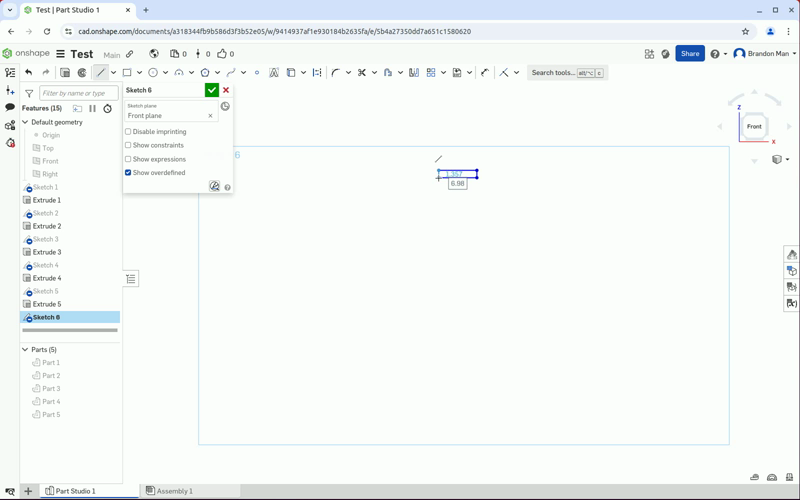
scroll(6)
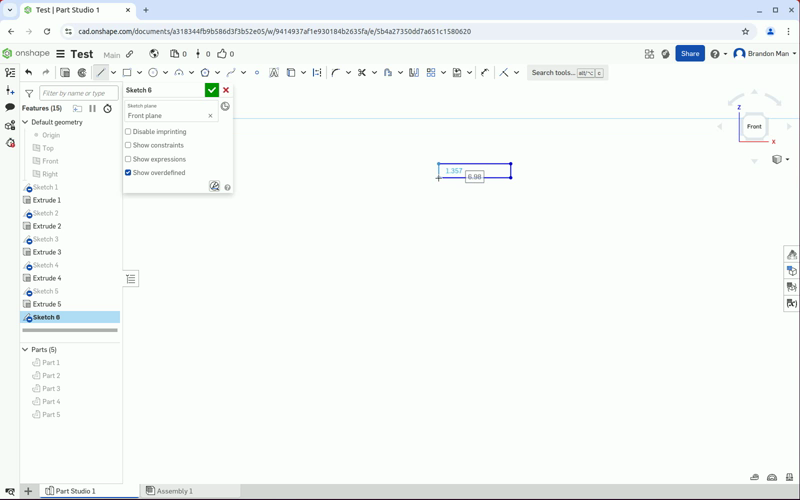
scroll(6)
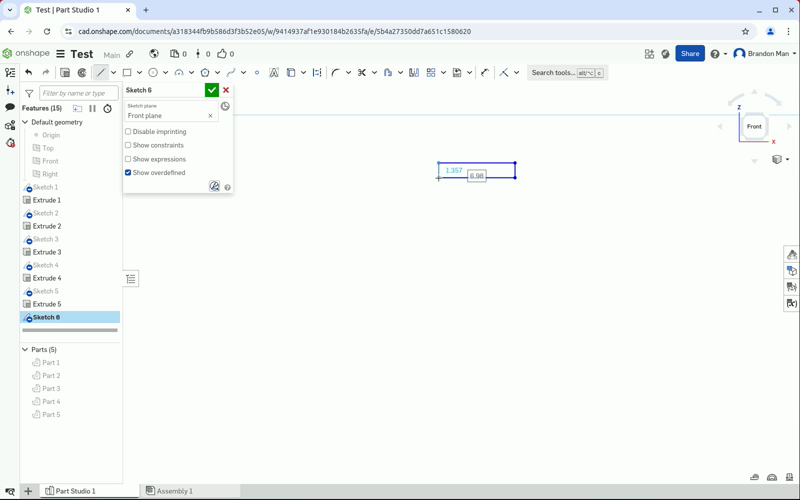
scroll(6)
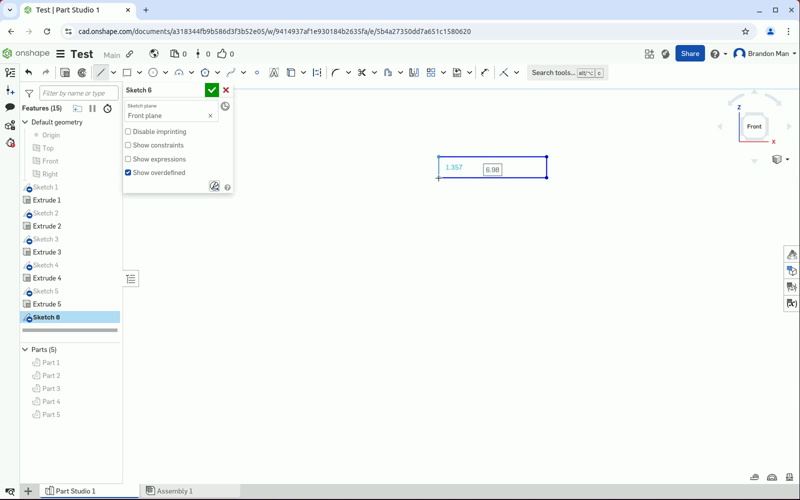
scroll(6)
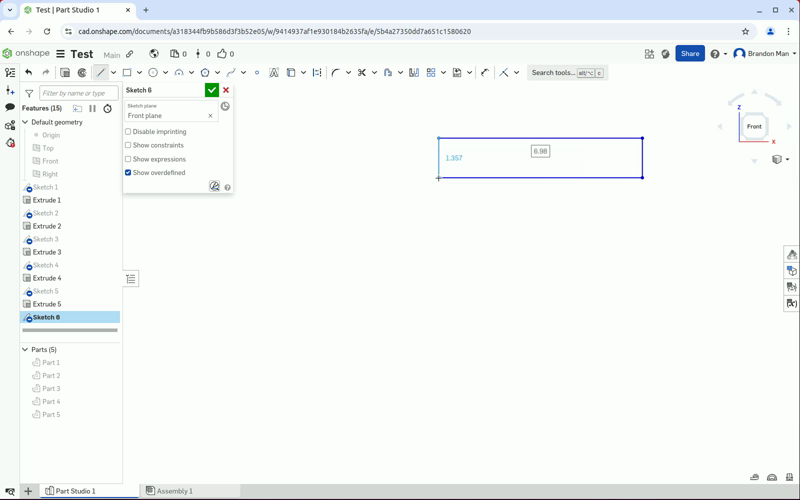
scroll(6)
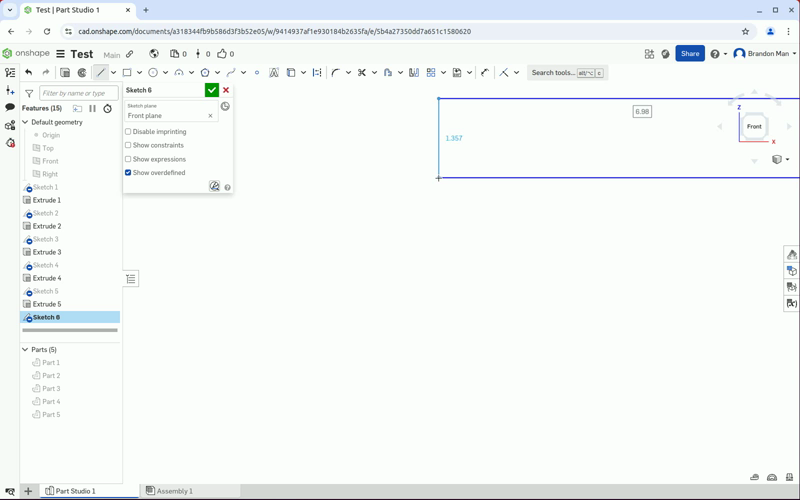
key_up(shift)
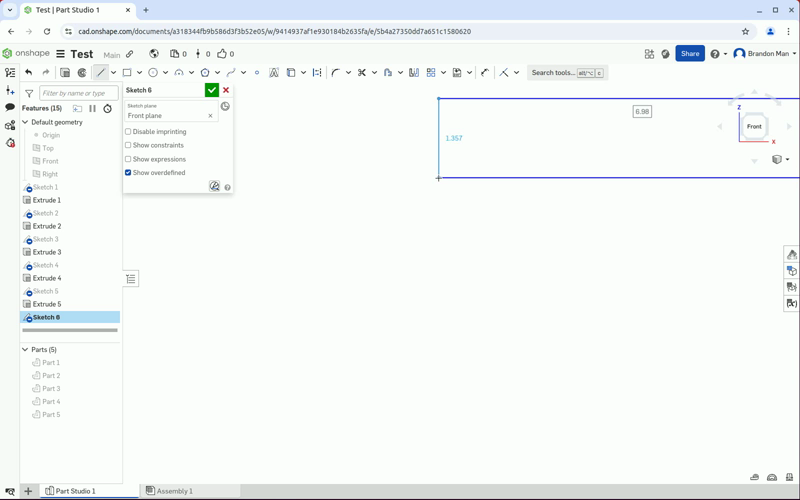
click(438, 177)
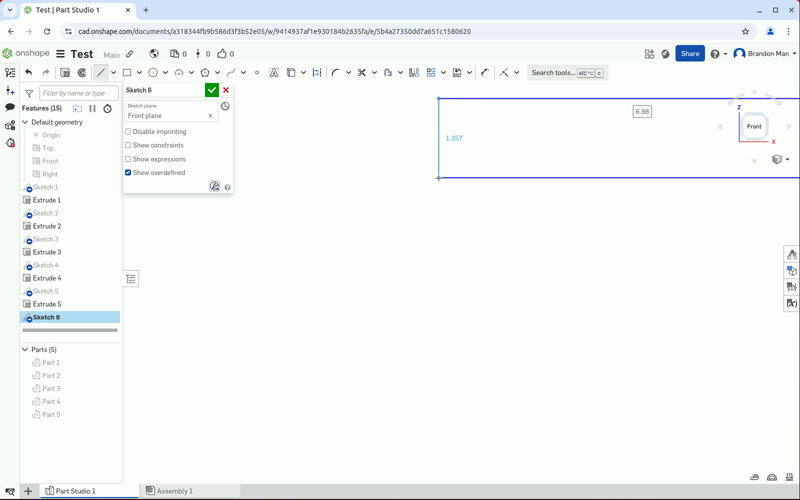
scroll(-6)
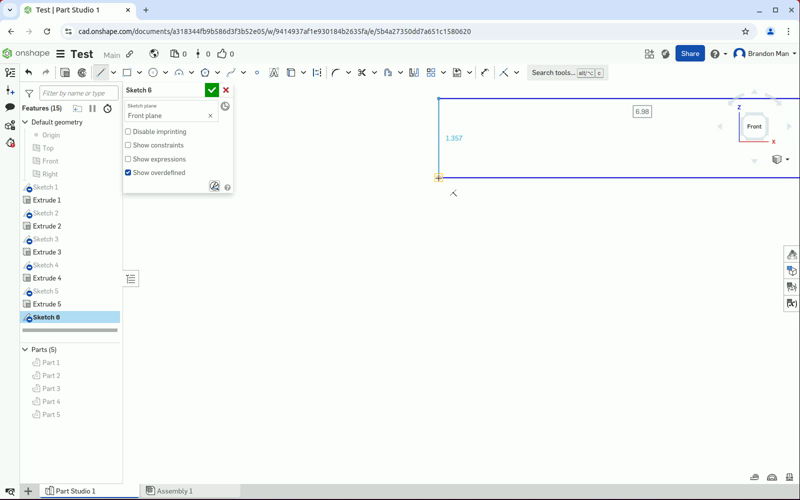
scroll(-6)
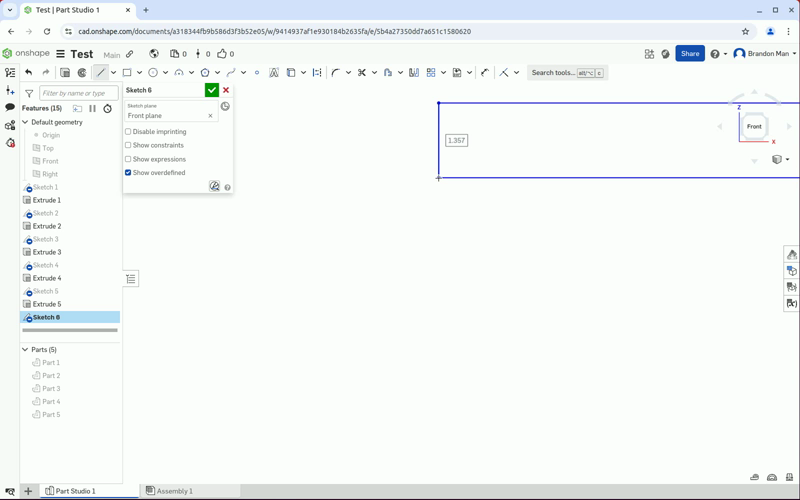
scroll(-6)
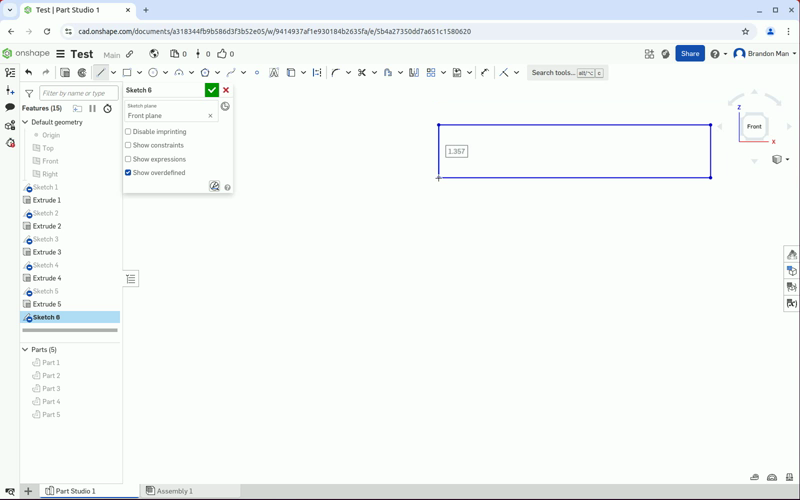
scroll(-6)
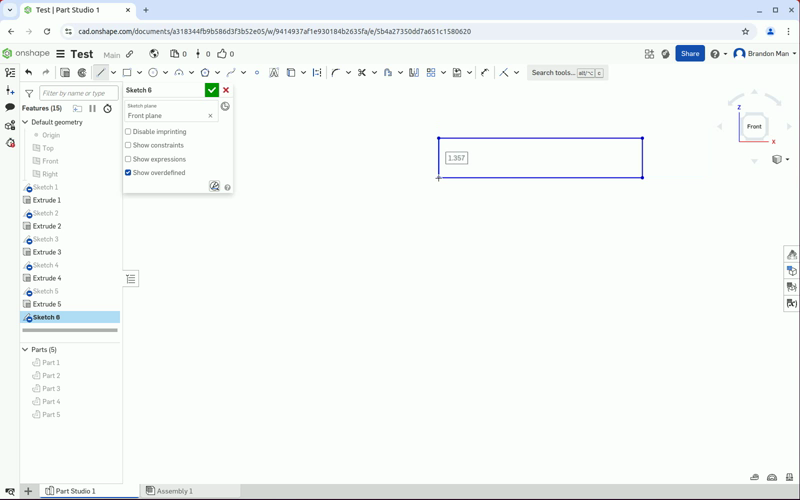
scroll(-6)
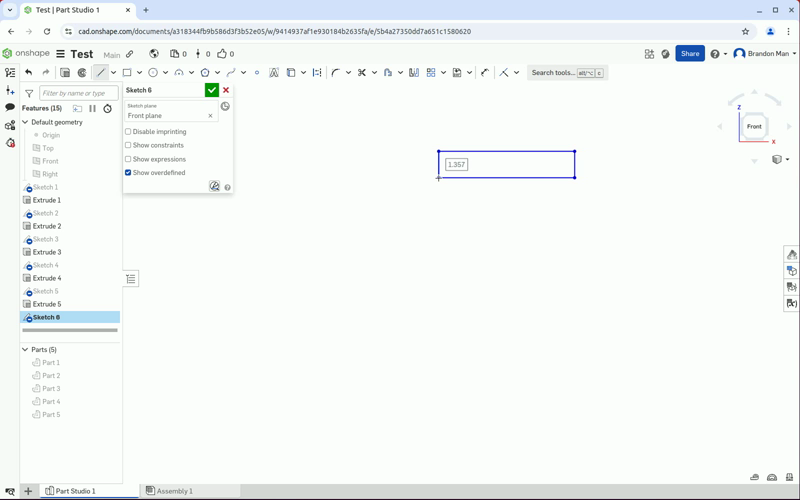
scroll(-6)
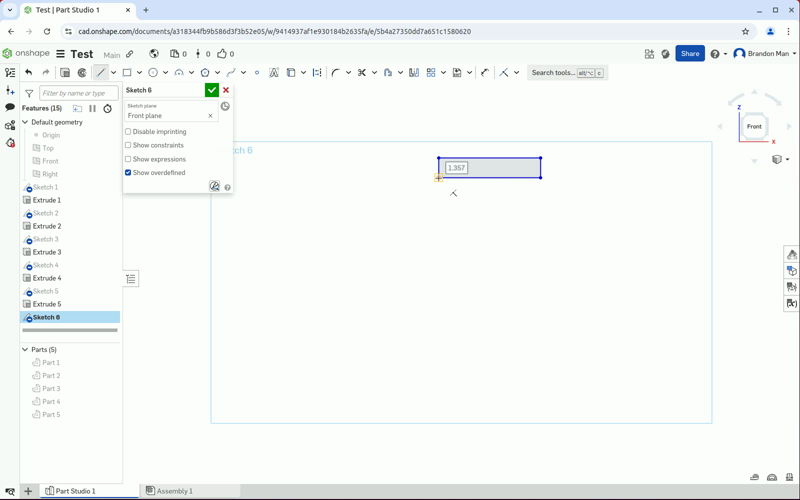
scroll(-6)
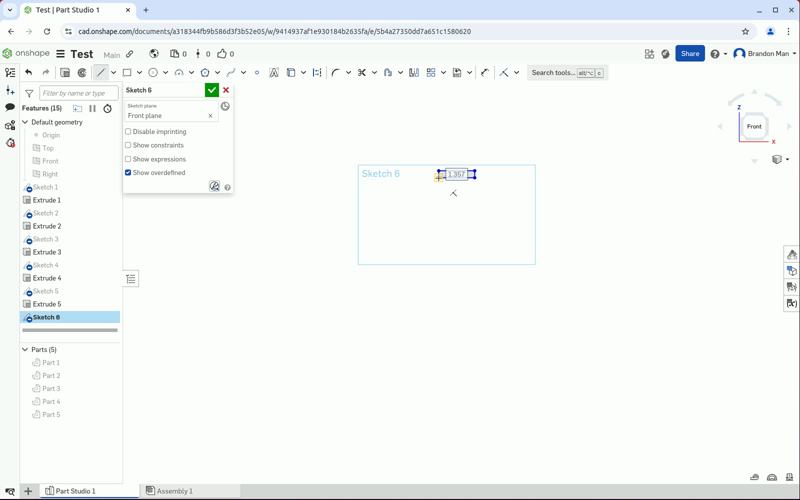
key(esc)
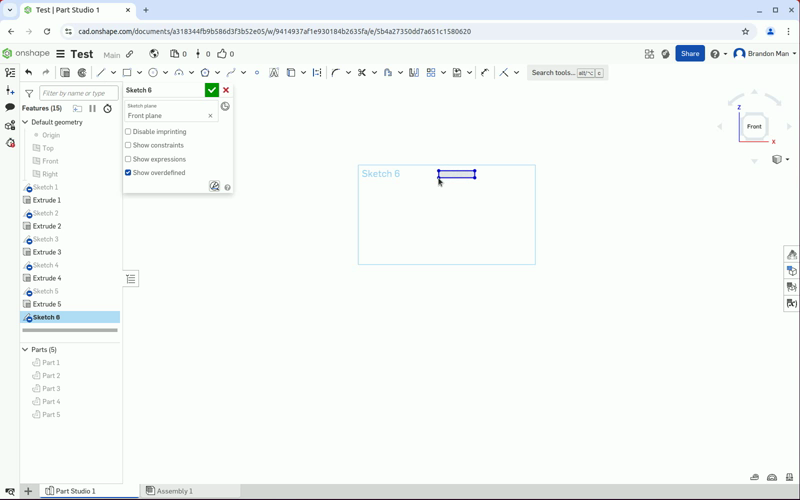
mouse_move(462, 176)
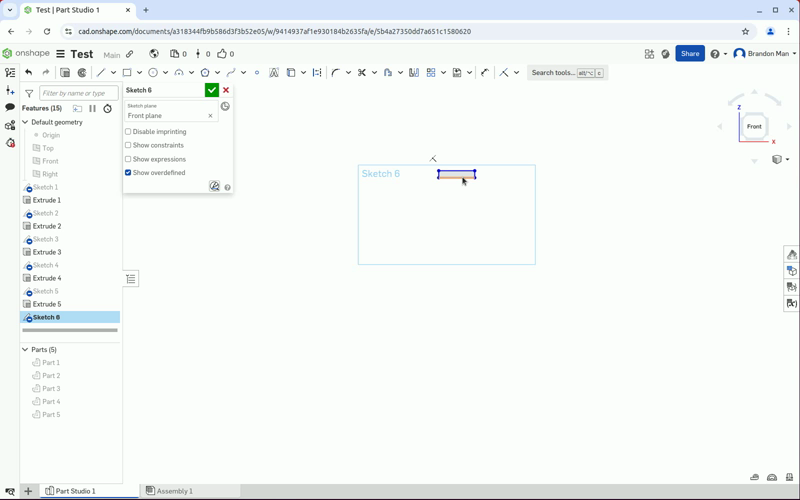
scroll(6)
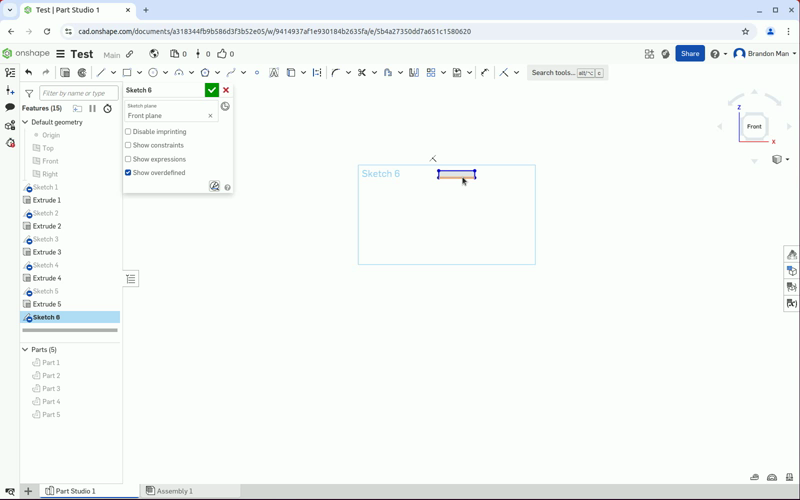
scroll(6)
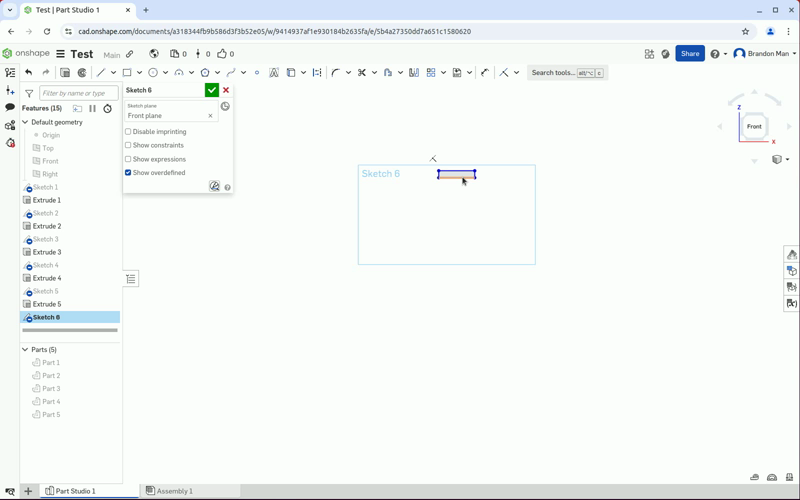
scroll(6)
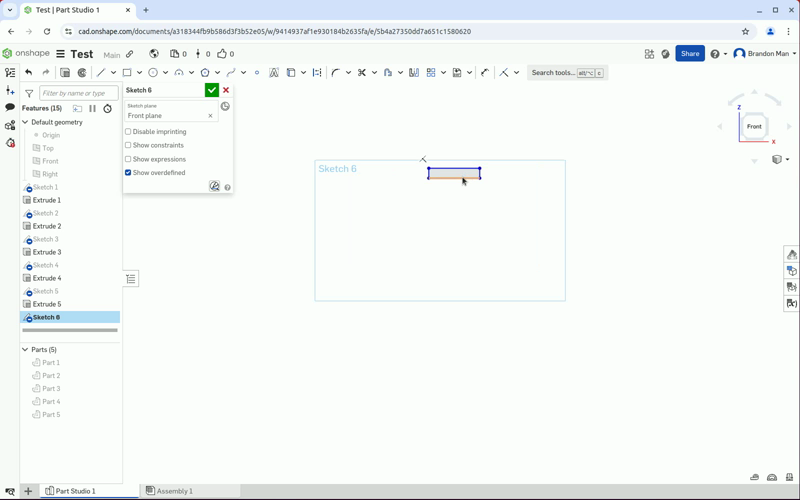
scroll(6)
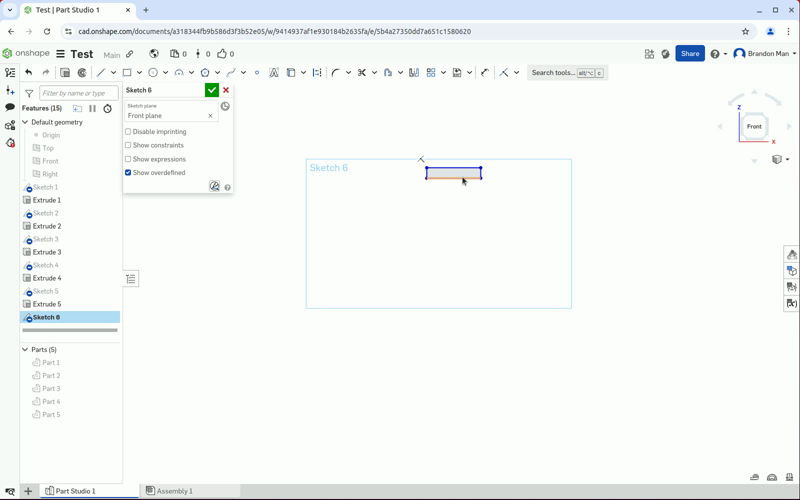
scroll(6)
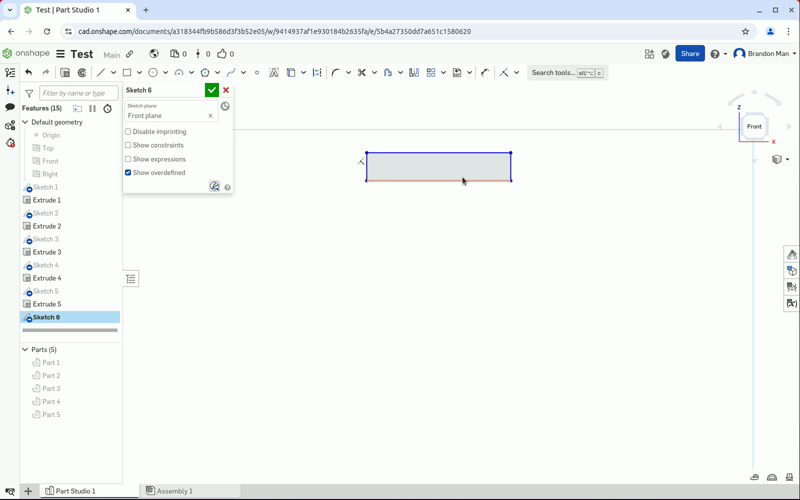
scroll(6)
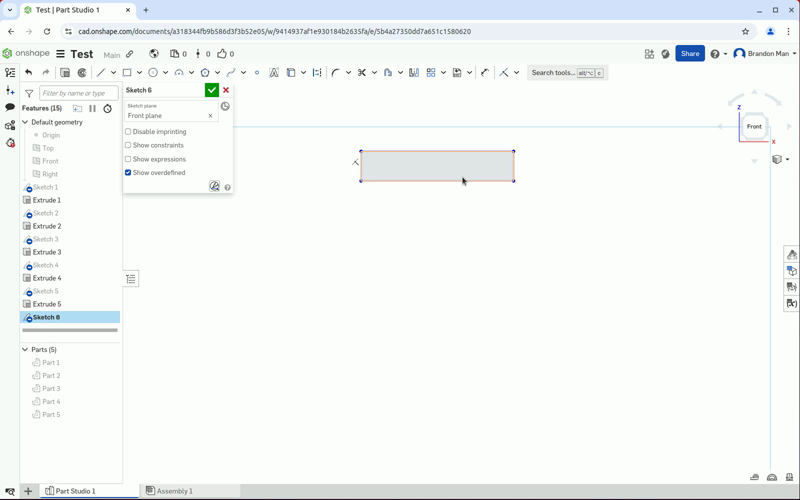
scroll(6)
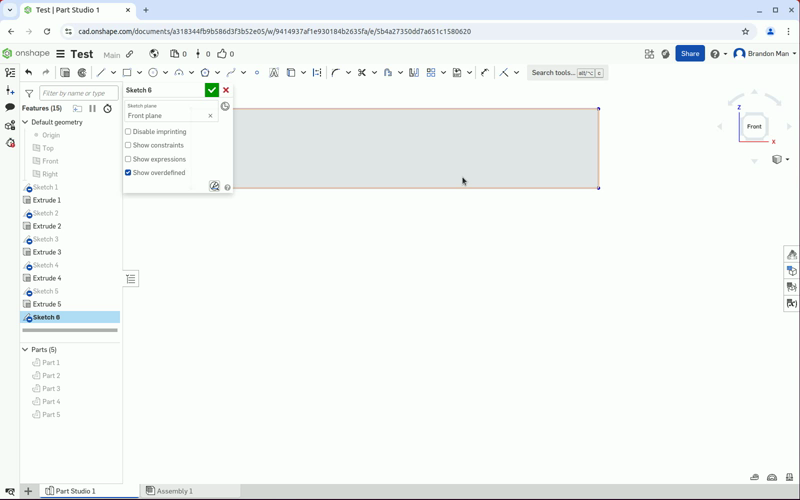
click(462, 176)
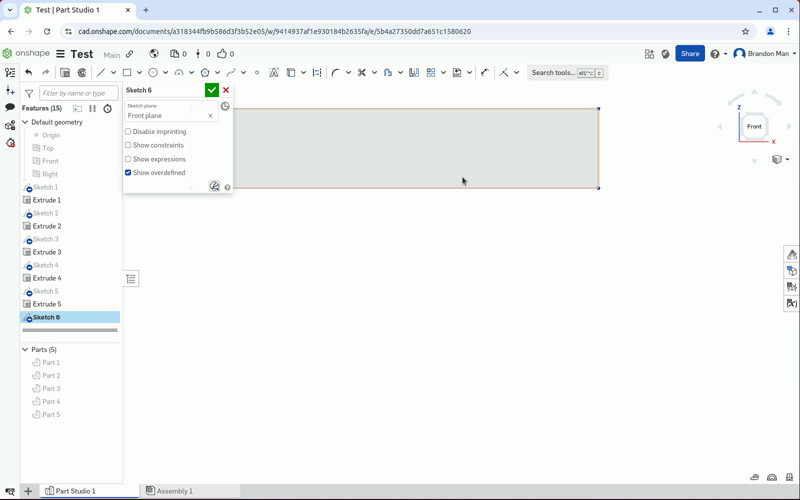
scroll(-6)
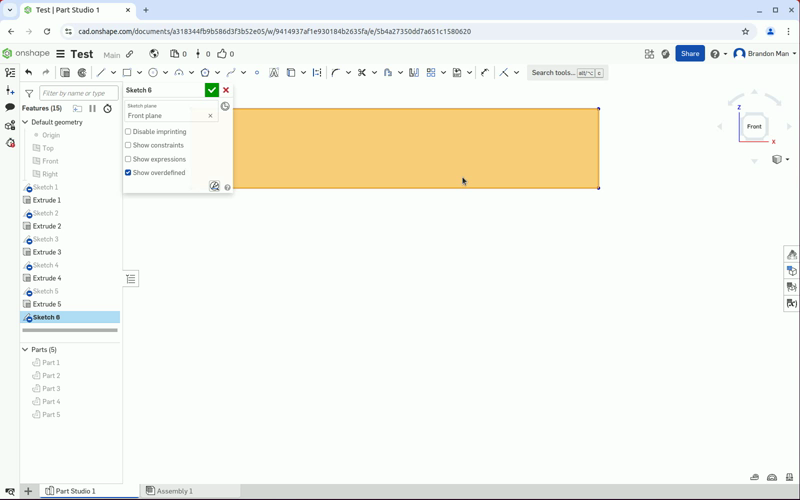
scroll(-6)
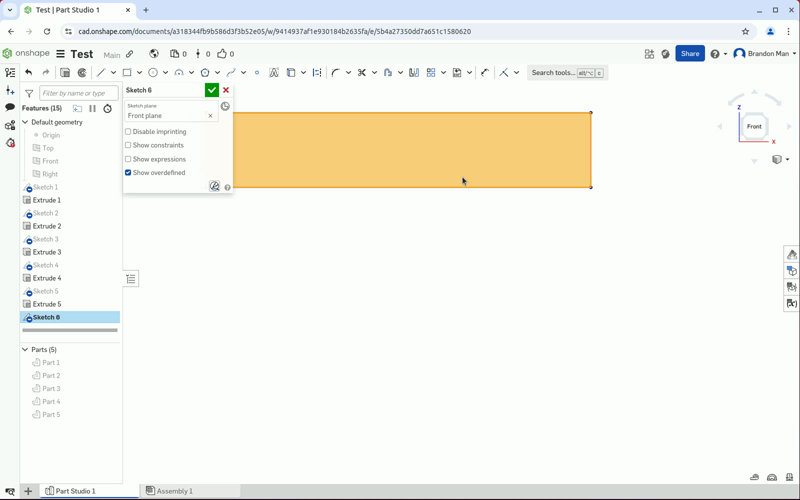
scroll(-6)
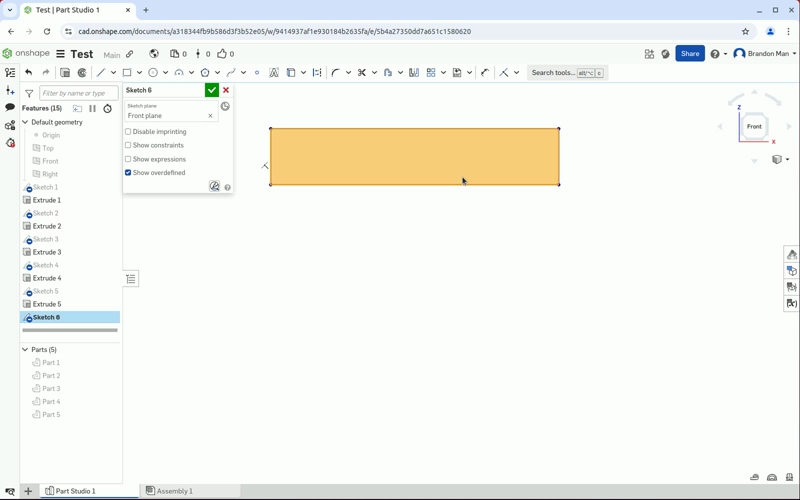
scroll(-6)
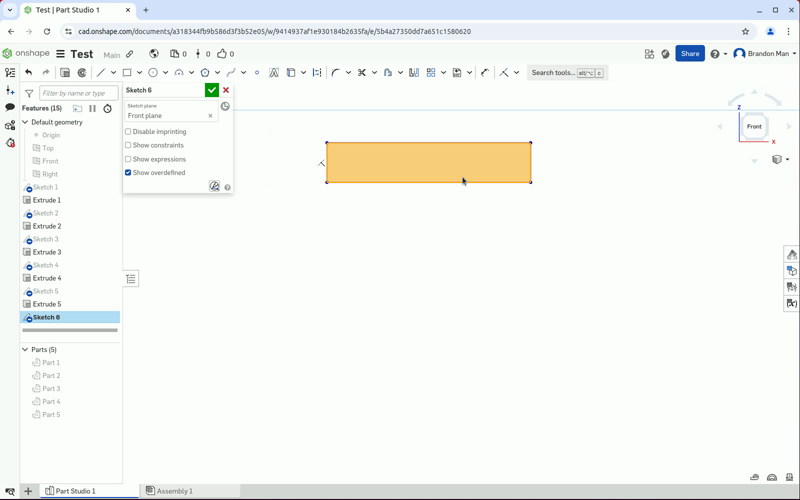
scroll(-6)
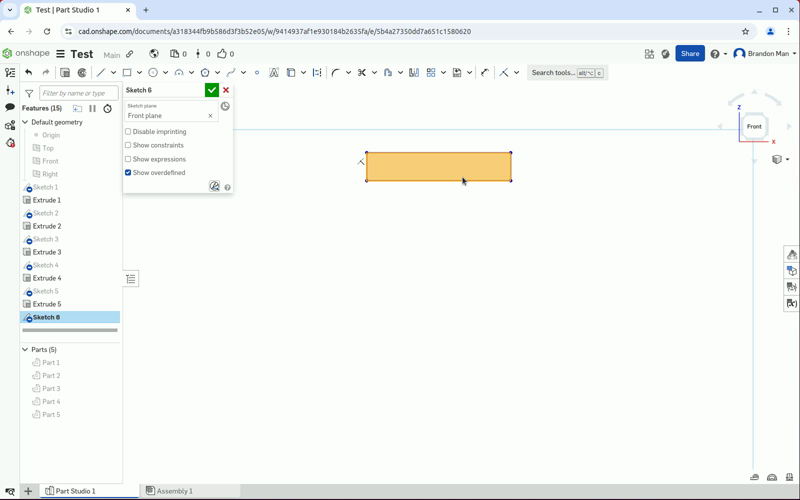
scroll(-6)
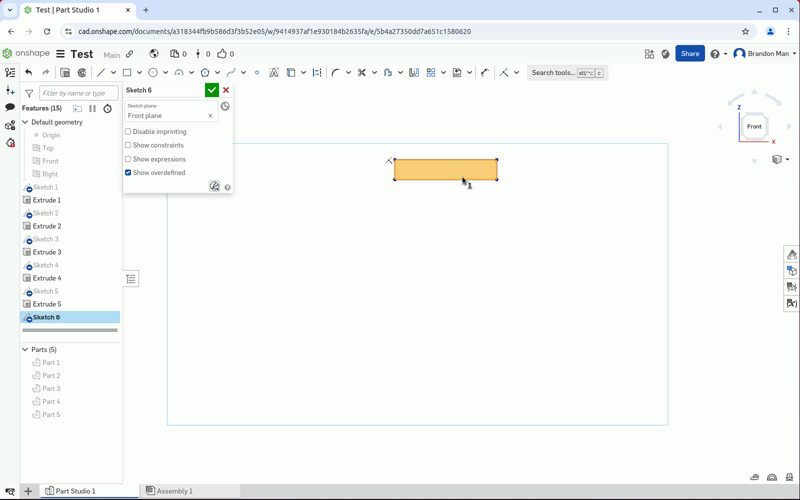
scroll(-6)
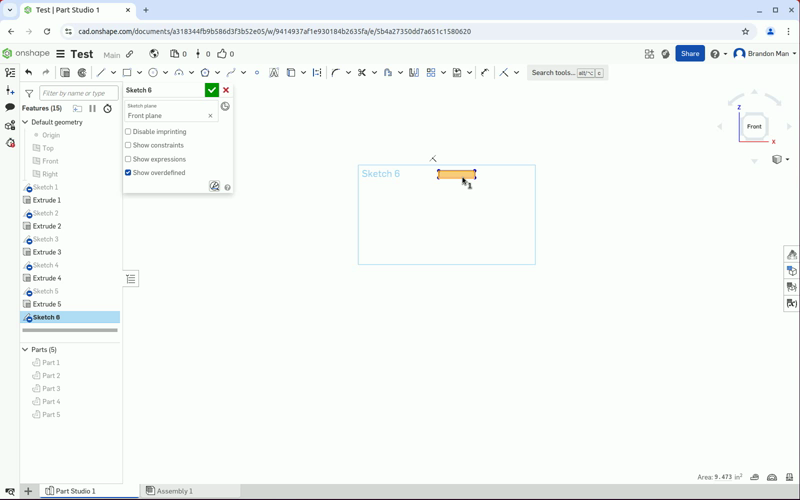
mouse_move(73, 352)
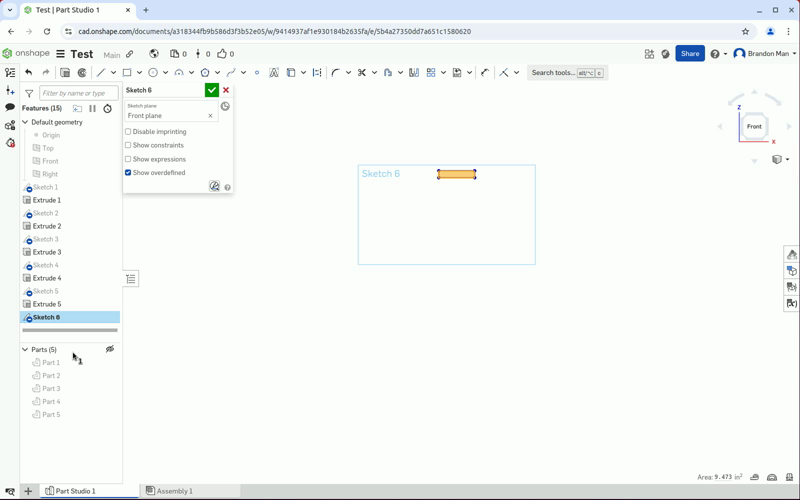
key(shift+y)
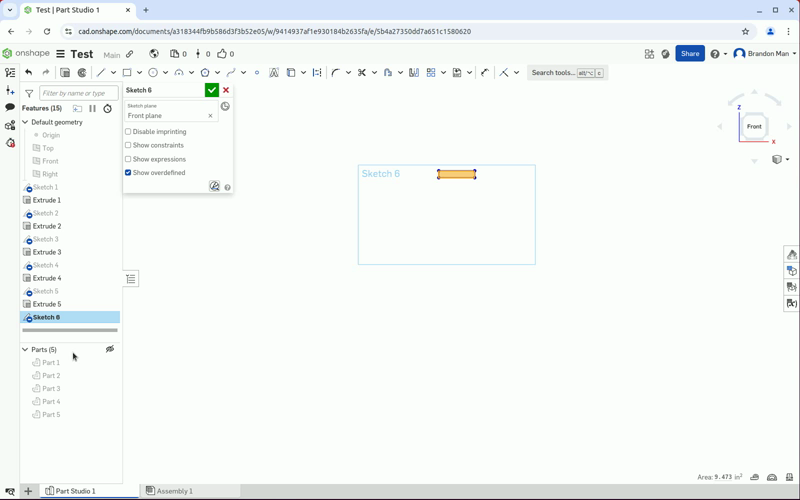
key(shift+e)
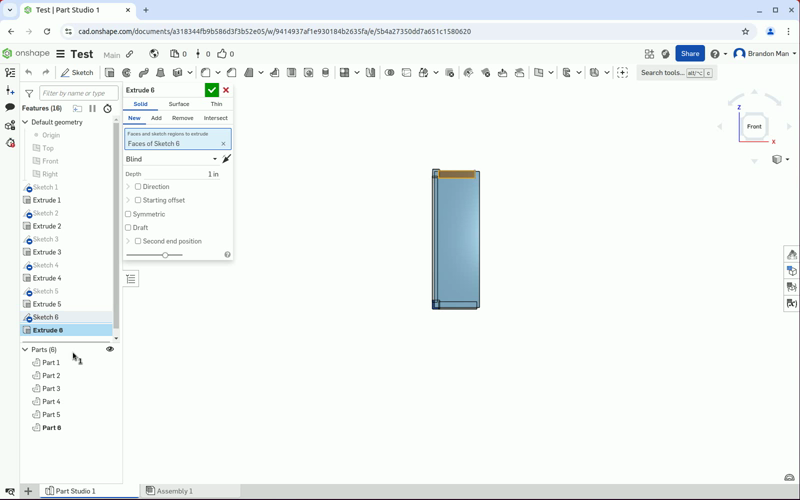
mouse_move(143, 106)
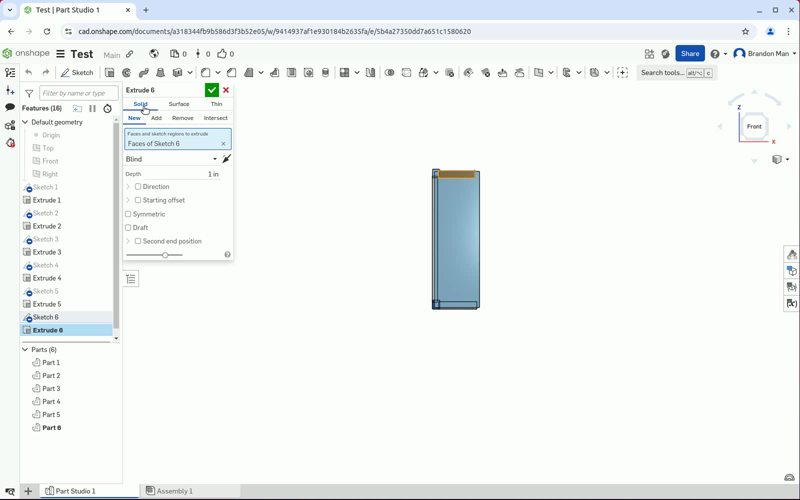
click(143, 106)
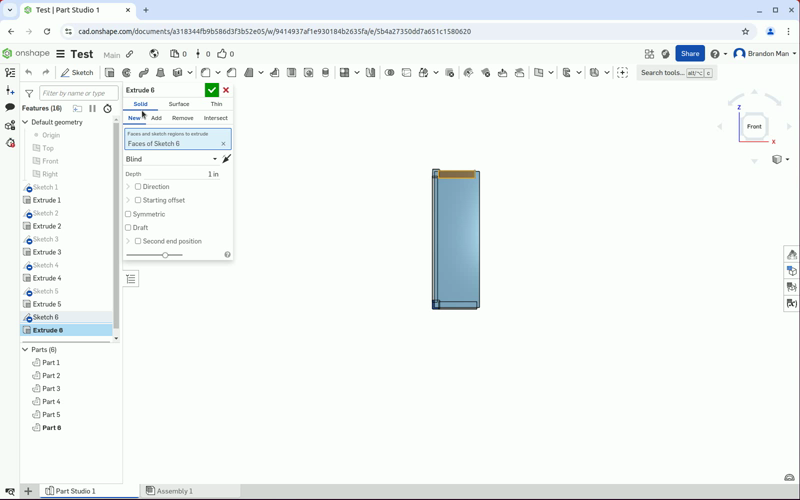
mouse_move(137, 120)
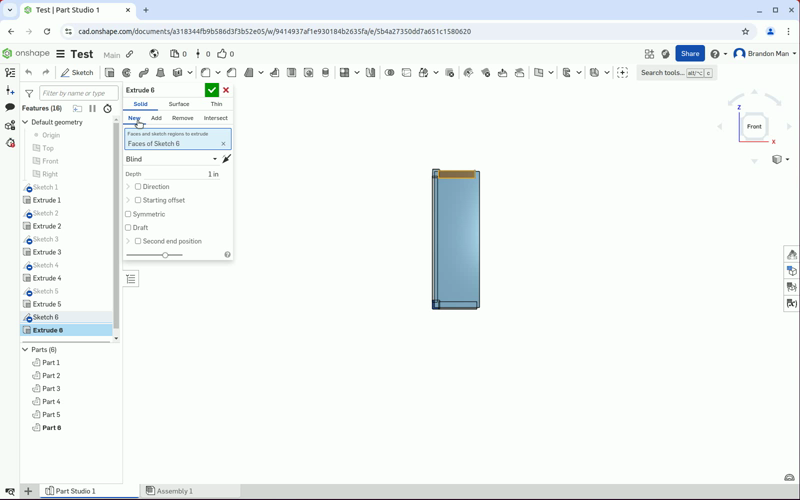
click(137, 120)
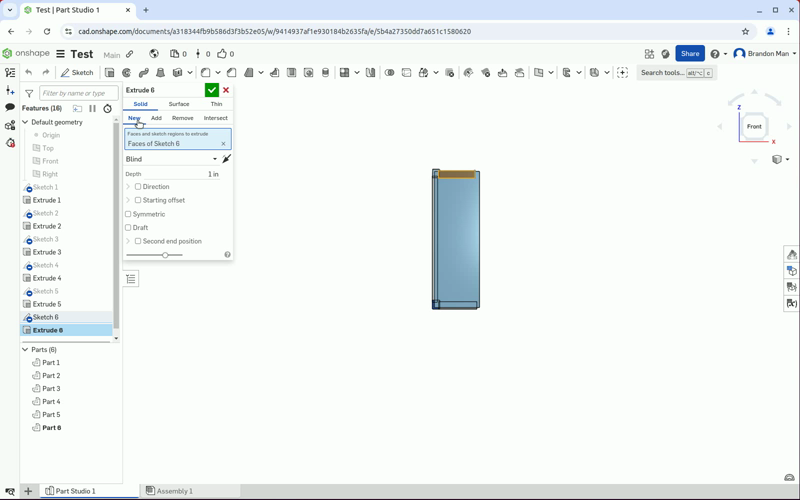
key(tab, 4)
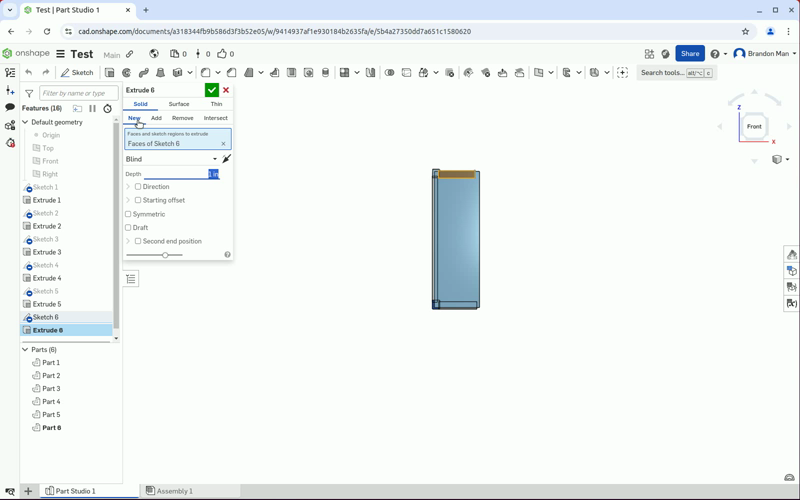
text(0.241)
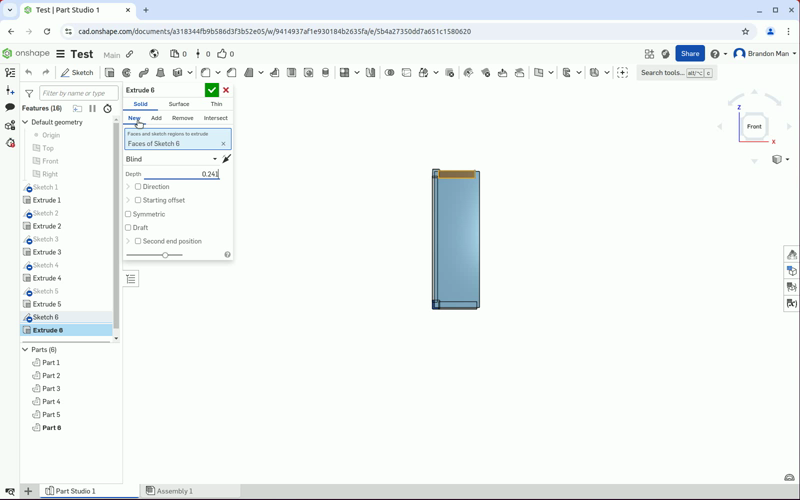
key(enter)
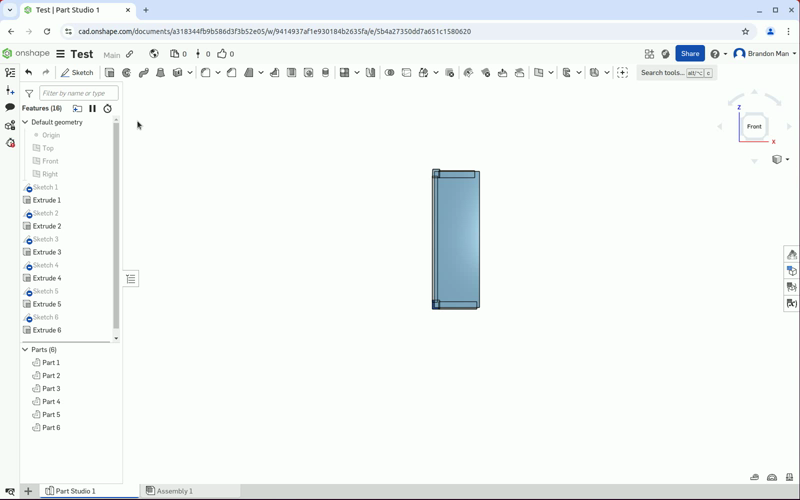
key(shift+h)
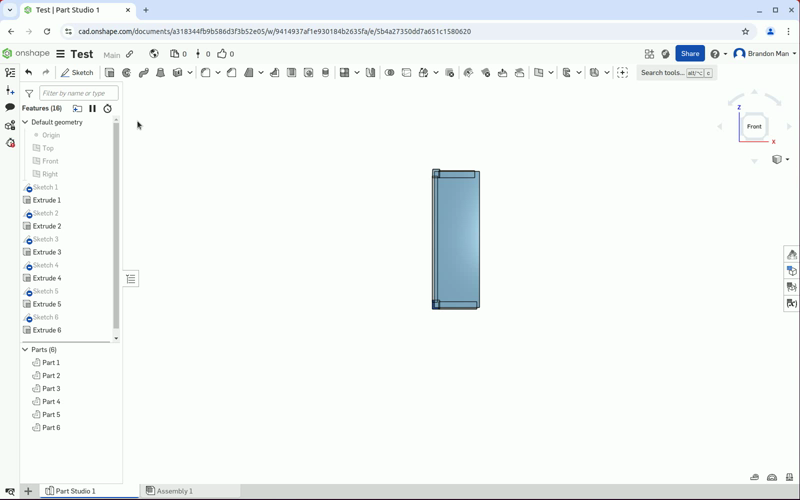
key(shift+h)
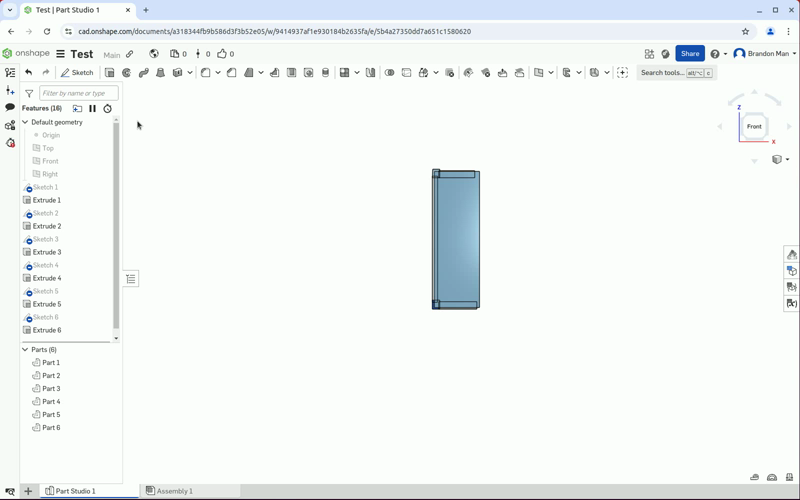
mouse_move(69, 189)
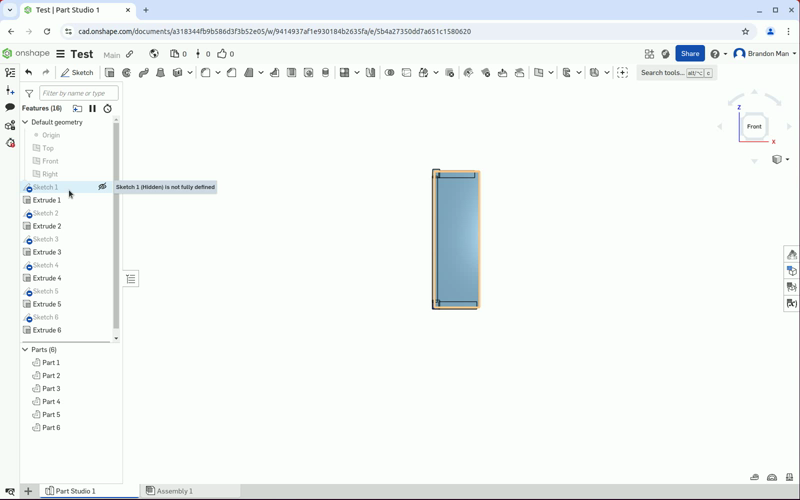
click(69, 189)
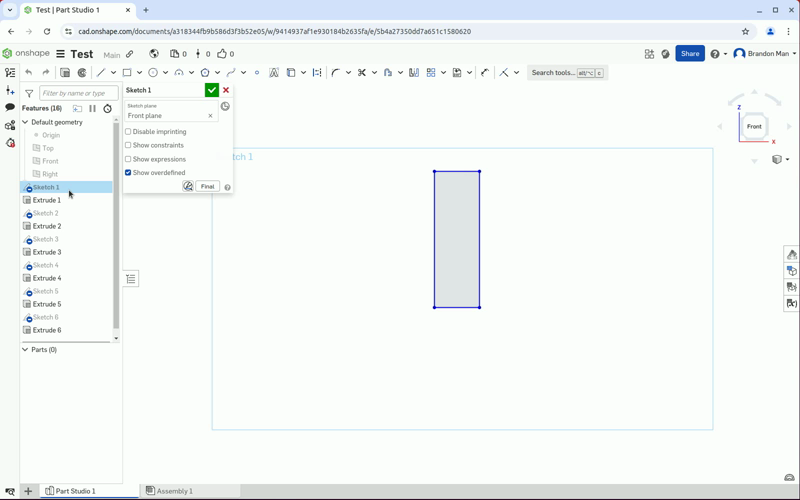
mouse_move(229, 92)
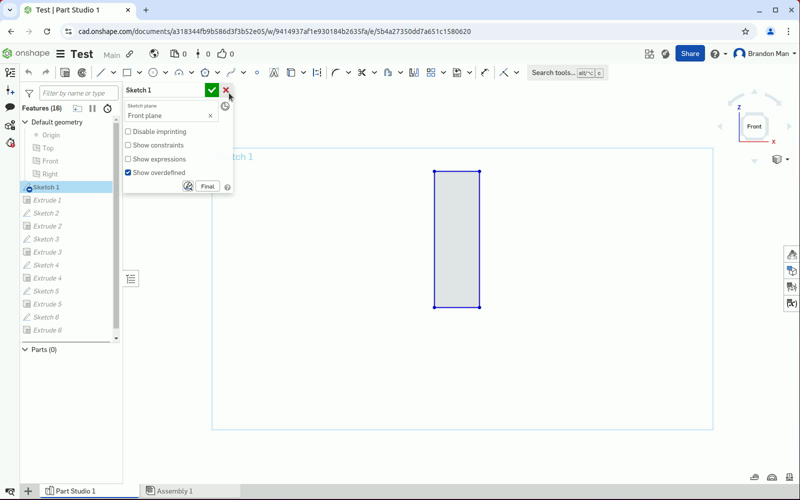
click(229, 92)
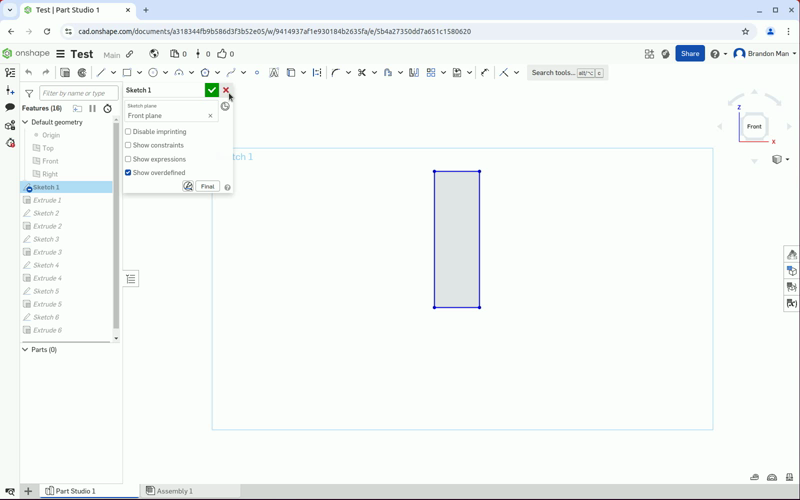
key(shift+s)
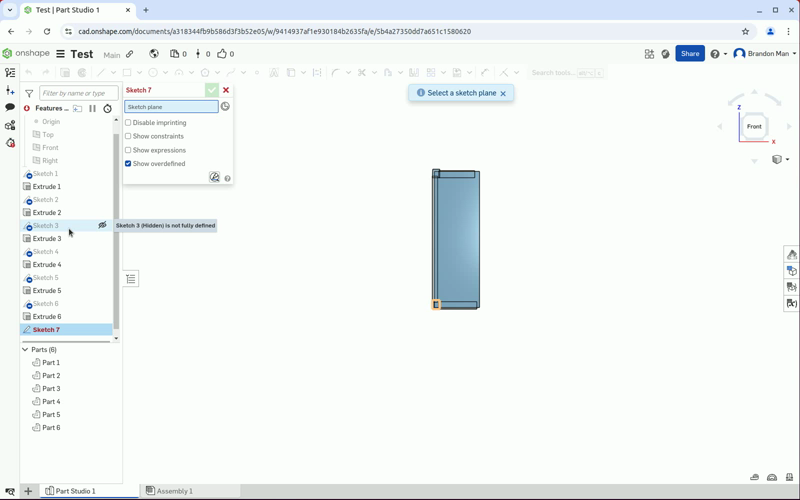
scroll(3)
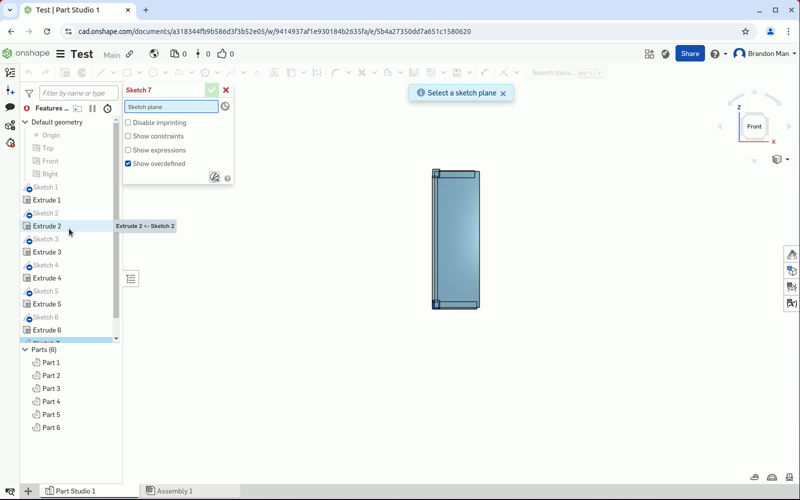
mouse_move(69, 163)
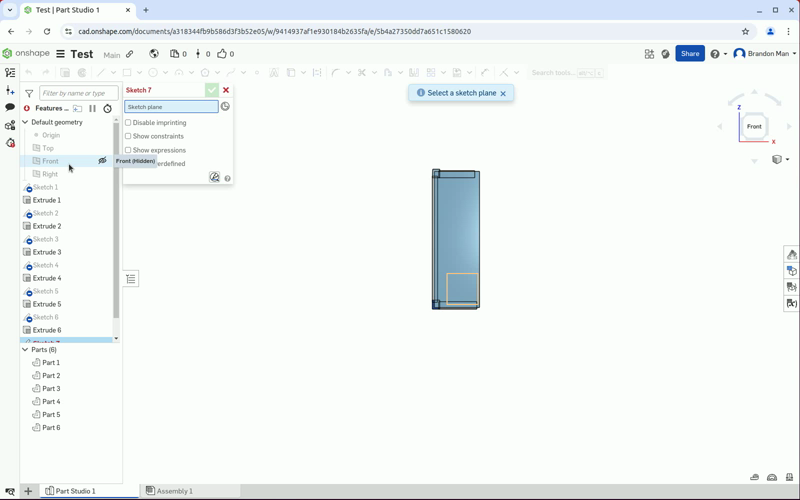
click(69, 163)
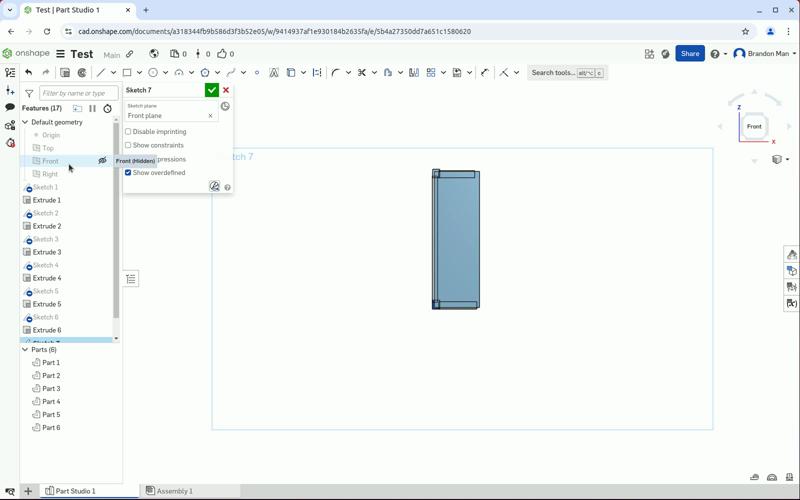
mouse_move(73, 352)
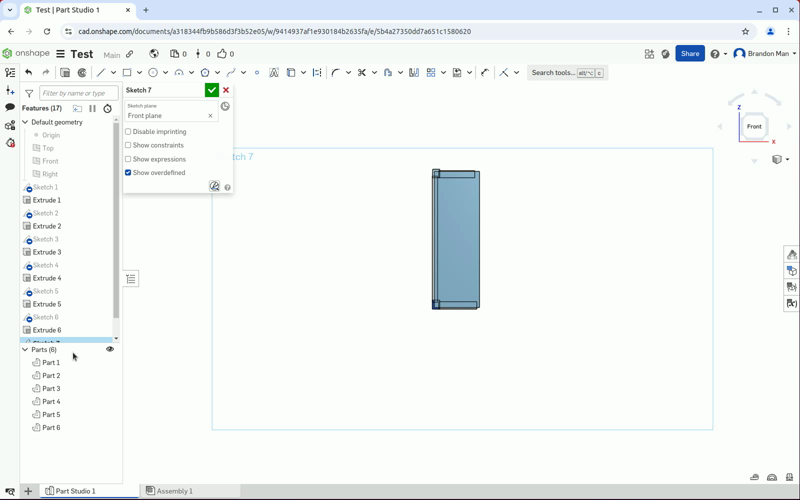
key(y)
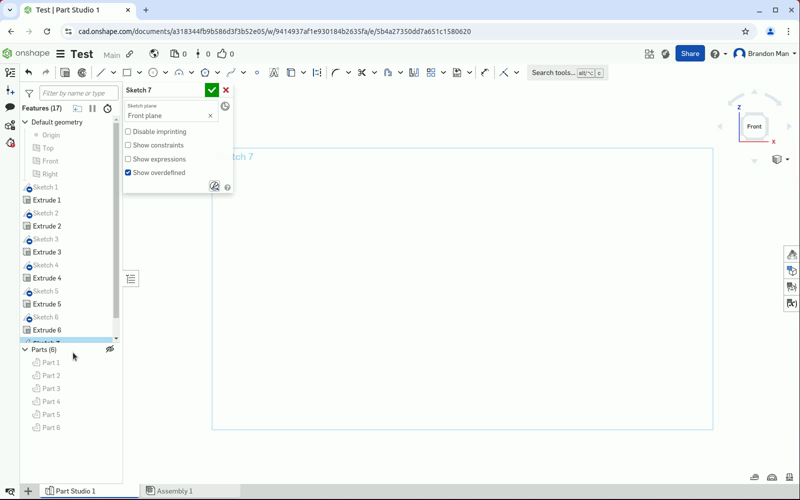
key(l)
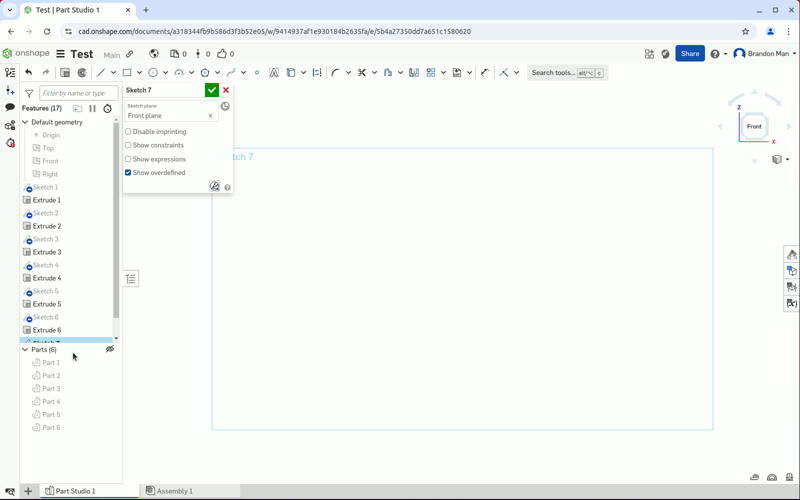
key_down(shift)
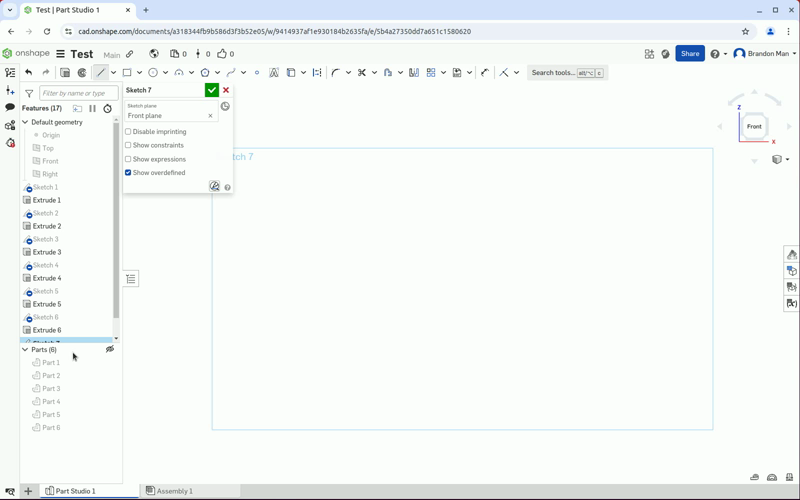
mouse_move(473, 177)
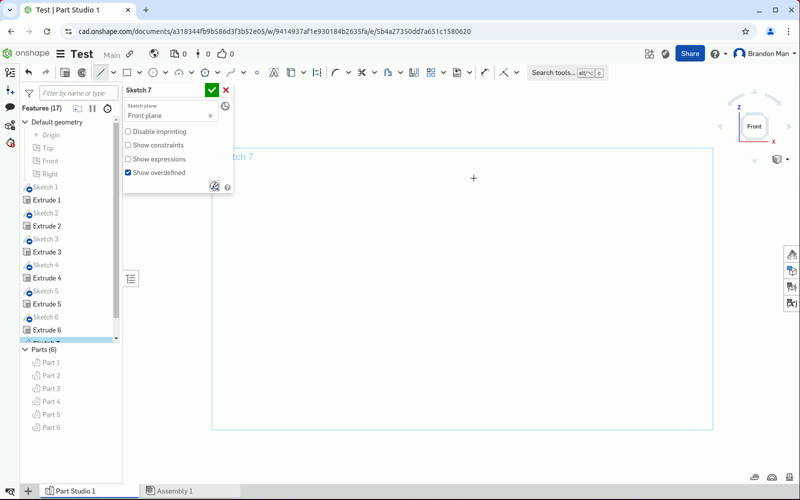
click(473, 177)
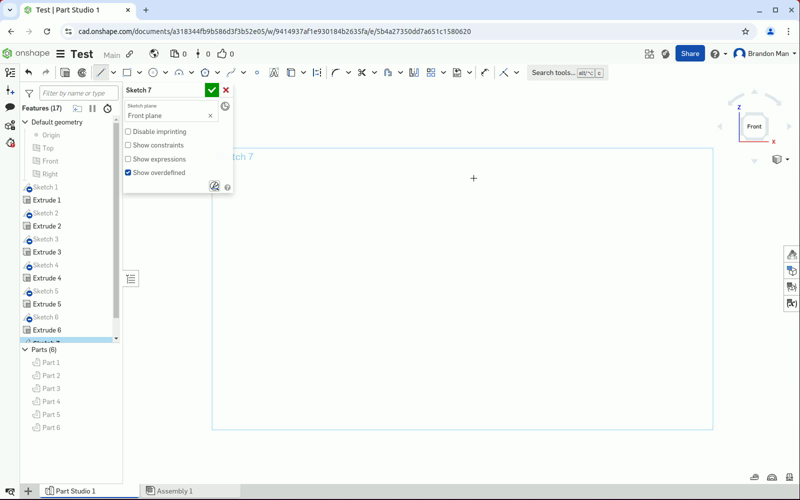
key_up(shift)
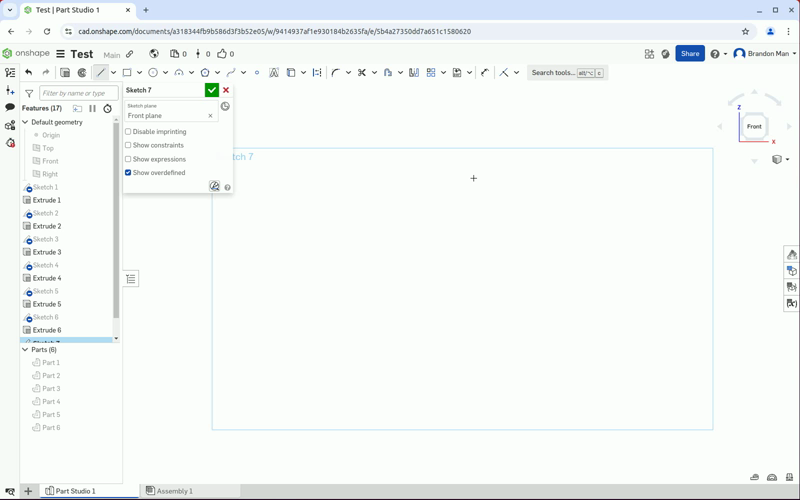
key_down(shift)
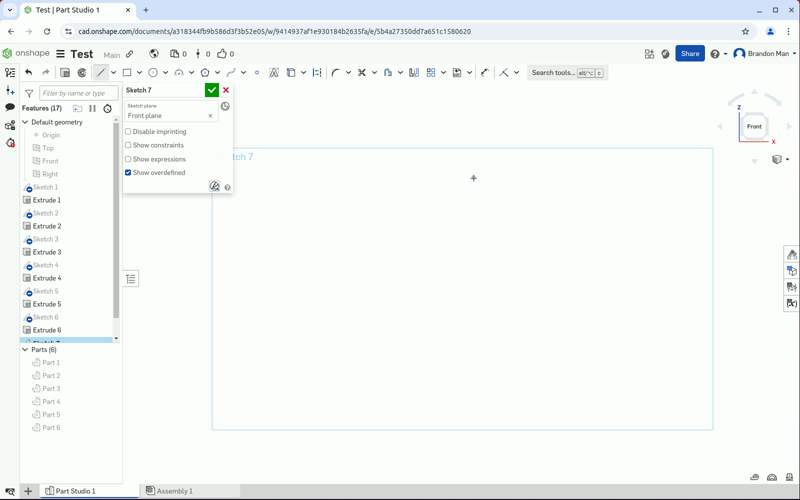
mouse_move(503, 177)
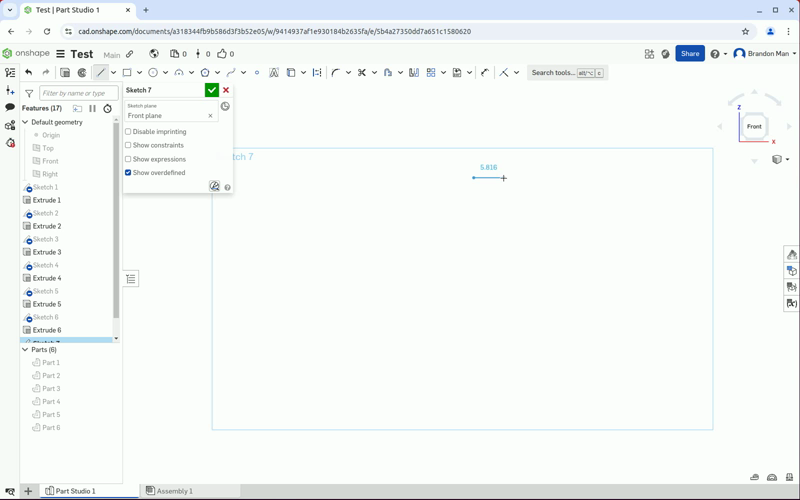
mouse_move(481, 177)
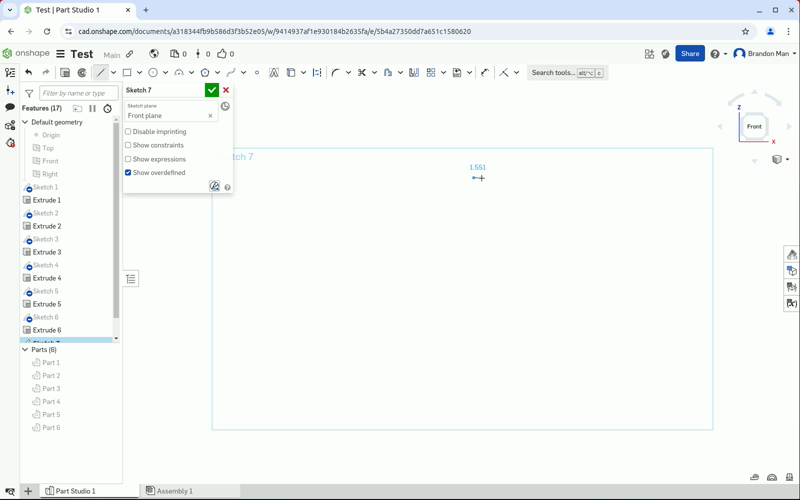
click(481, 177)
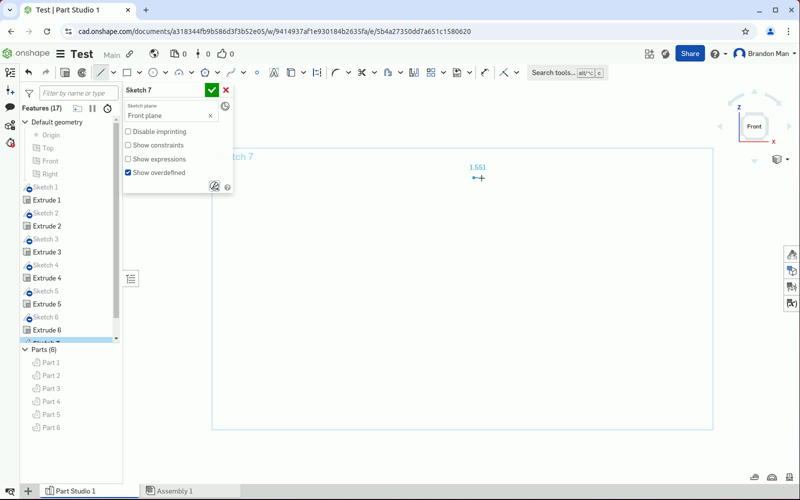
key_up(shift)
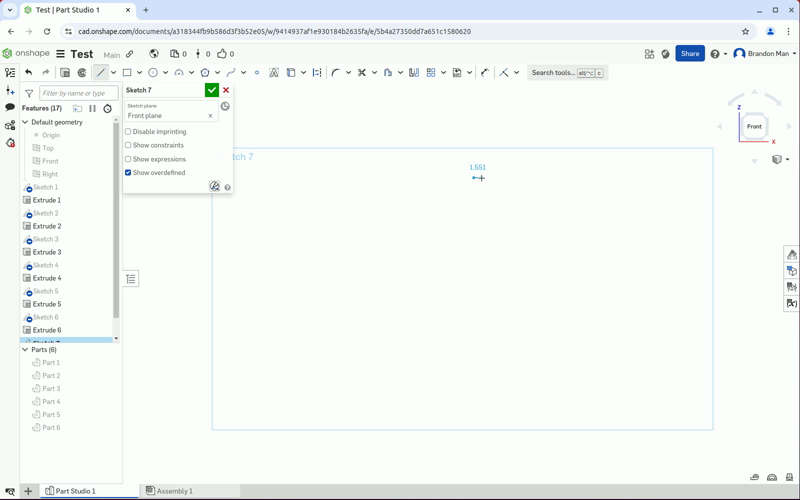
key_down(shift)
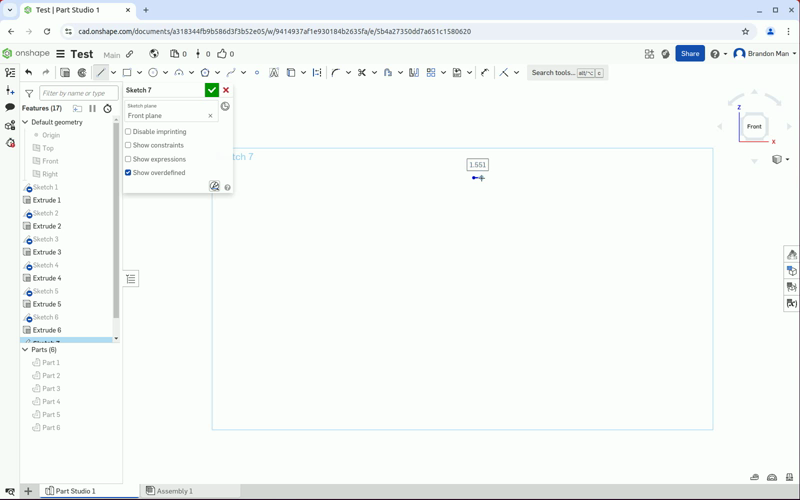
mouse_move(511, 177)
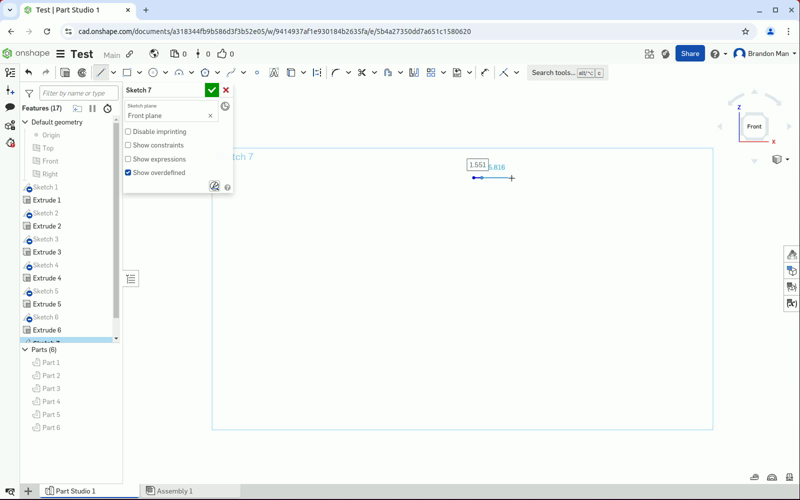
mouse_move(481, 169)
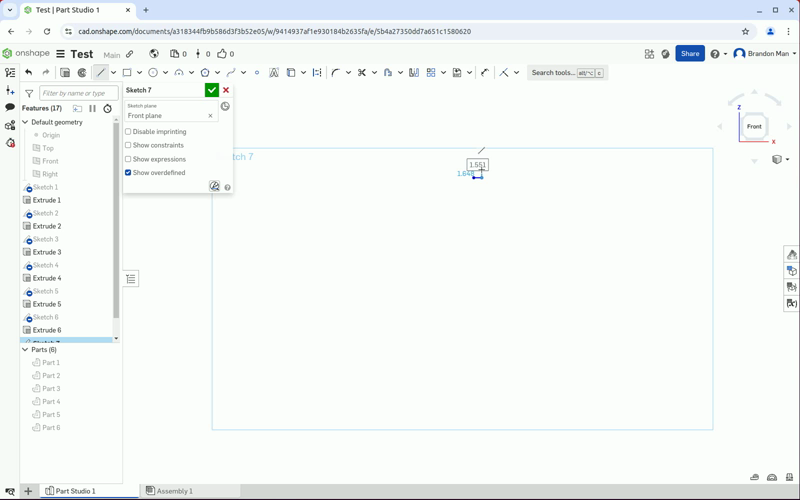
click(481, 169)
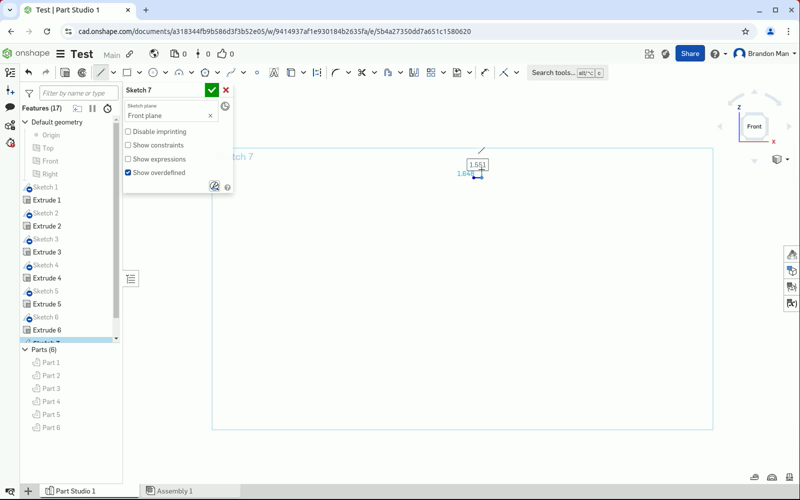
key_up(shift)
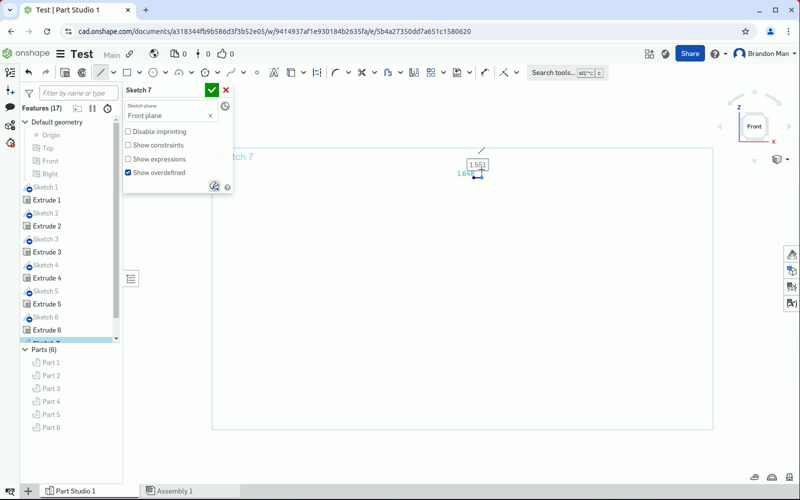
key_down(shift)
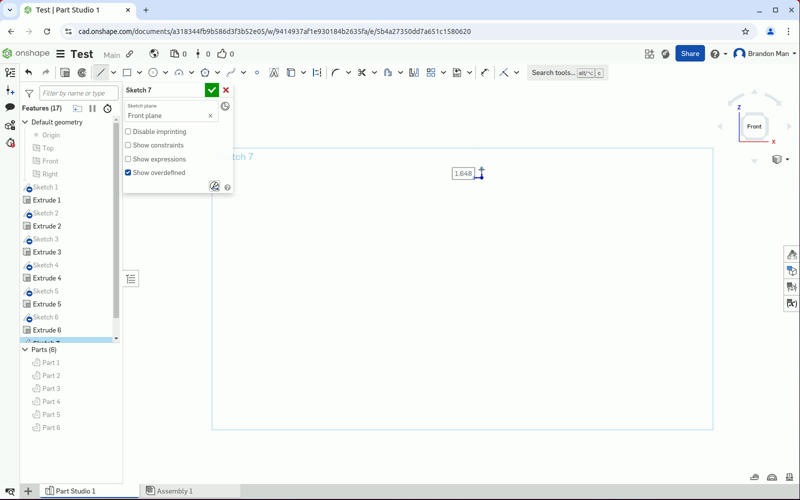
mouse_move(511, 169)
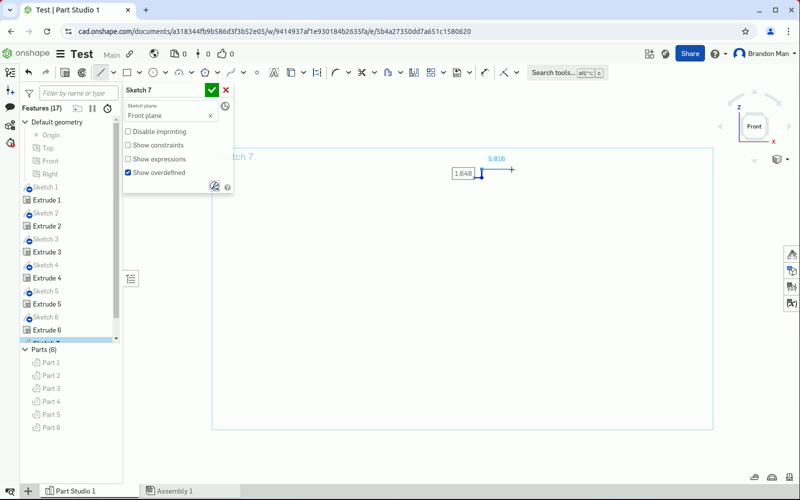
mouse_move(473, 169)
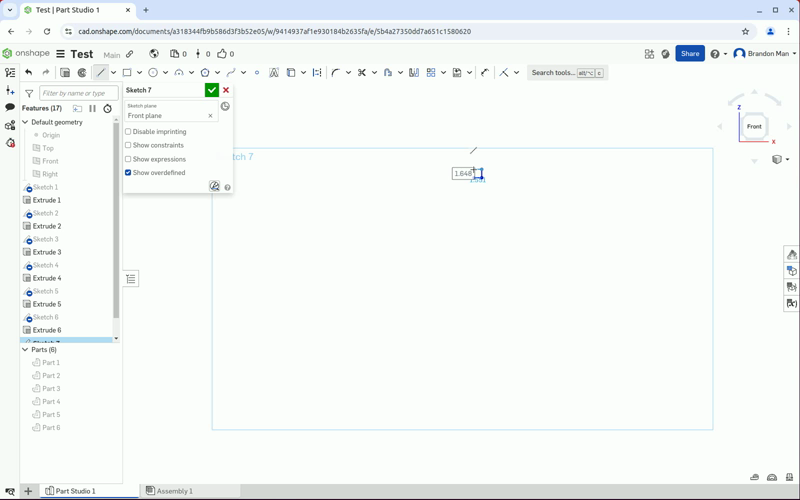
click(473, 169)
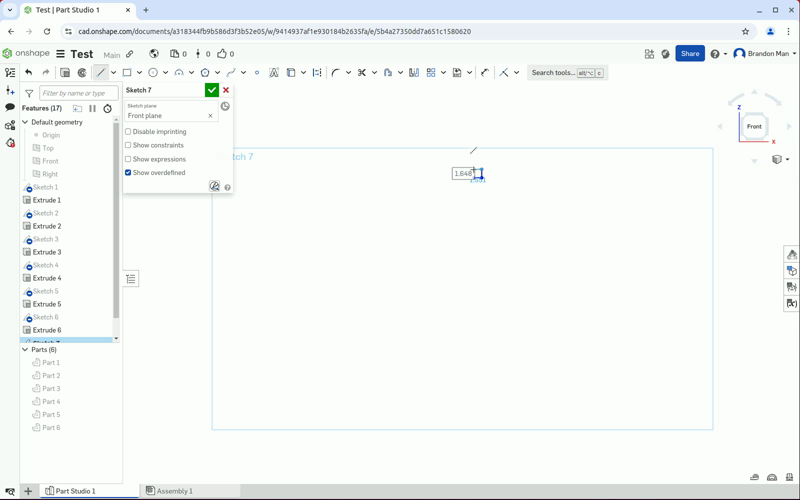
key_up(shift)
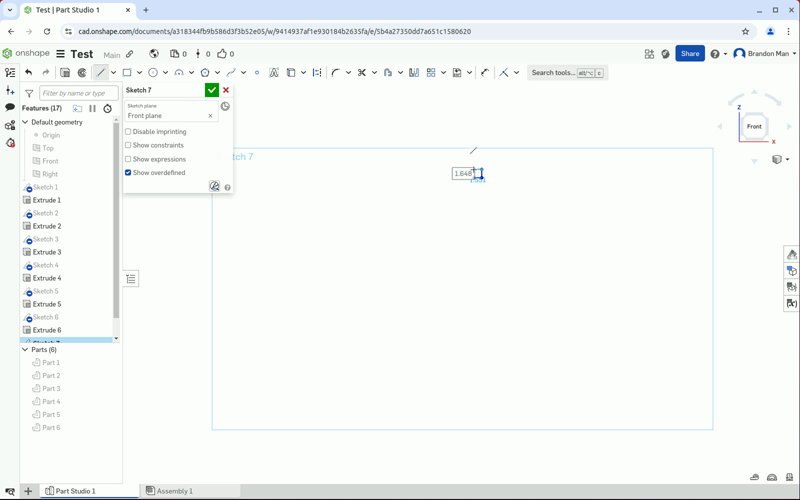
mouse_move(503, 169)
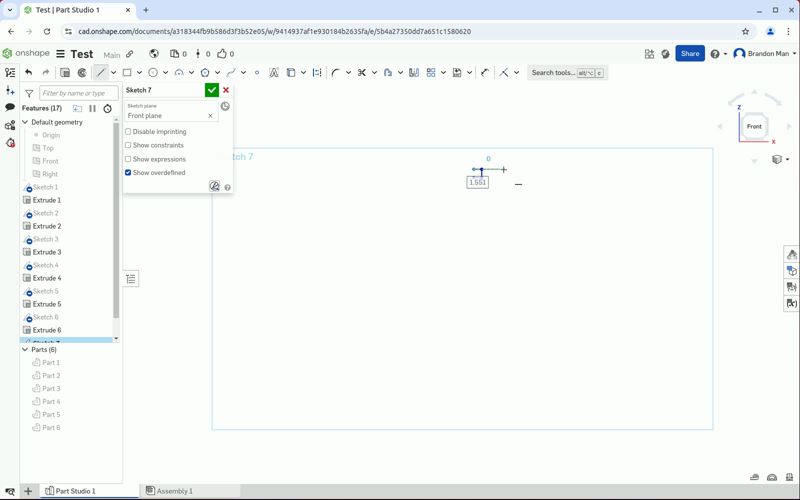
key_down(shift)
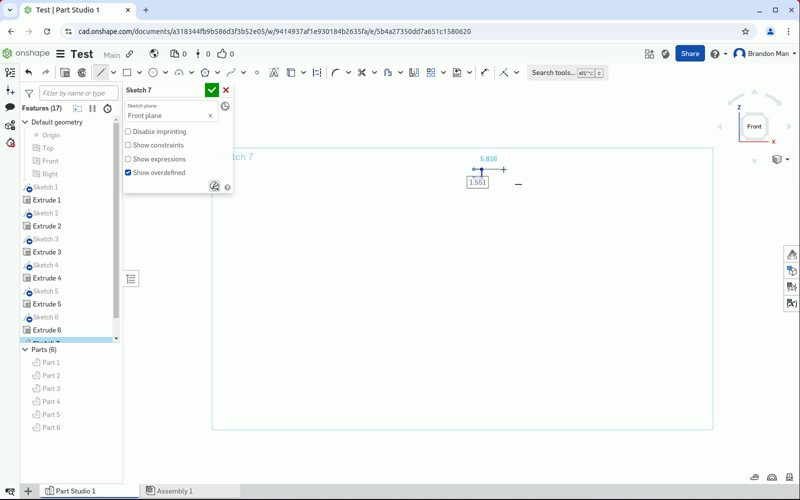
mouse_move(473, 177)
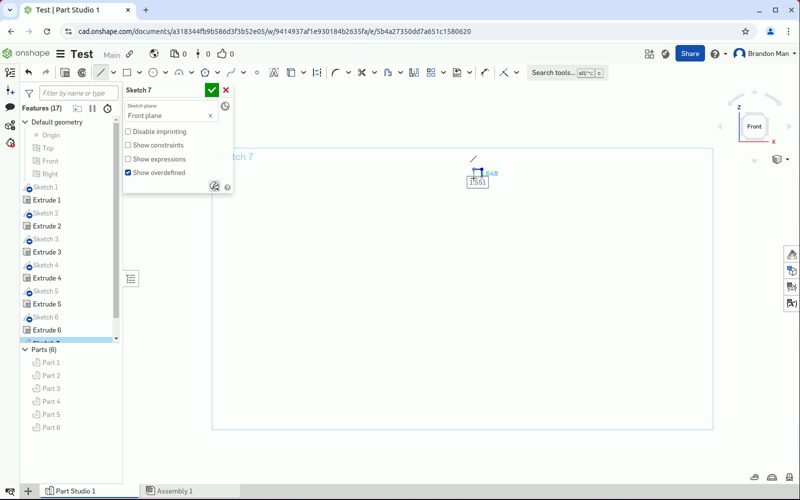
key_up(shift)
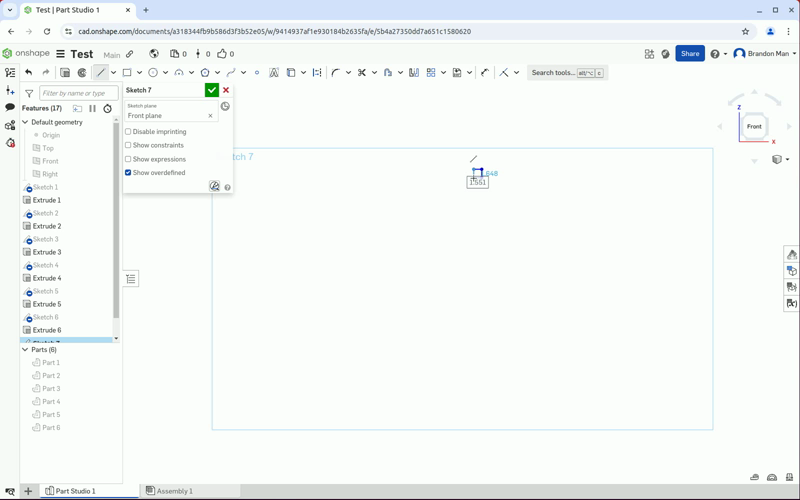
click(473, 177)
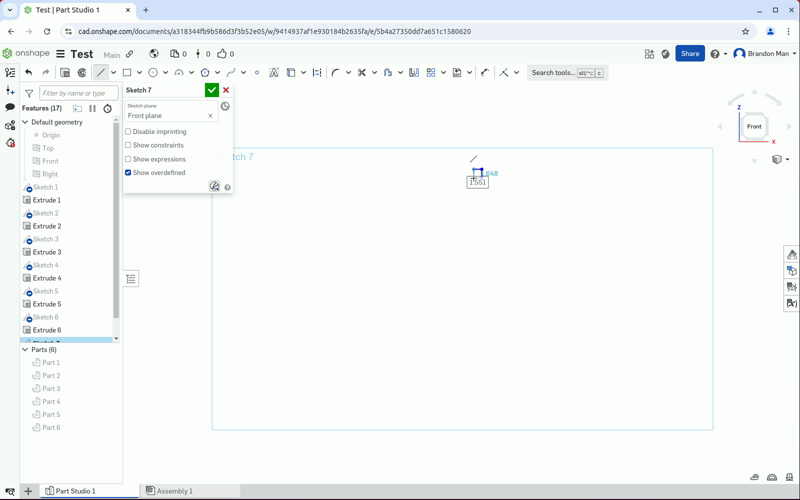
key(esc)
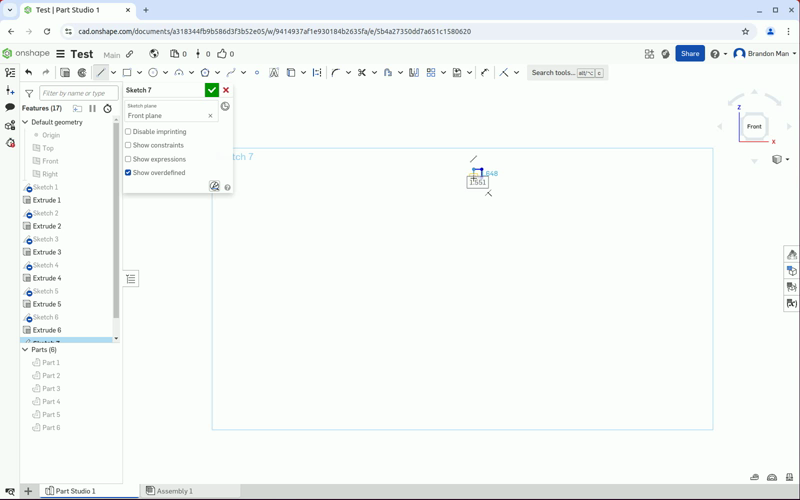
mouse_move(481, 173)
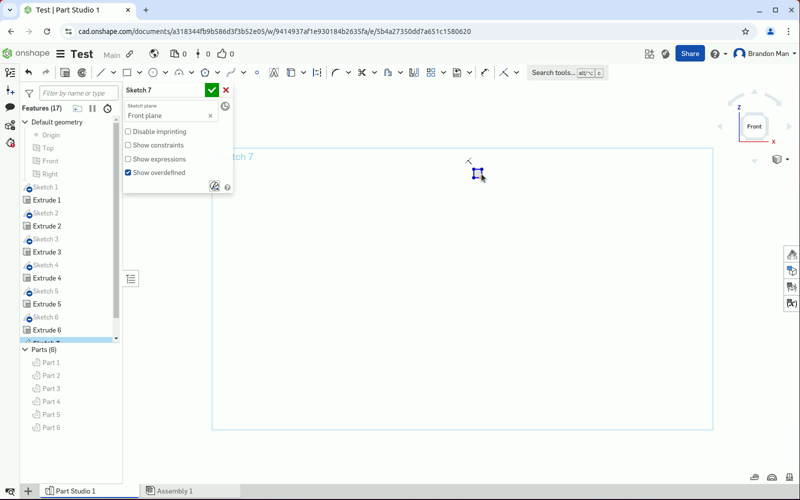
scroll(6)
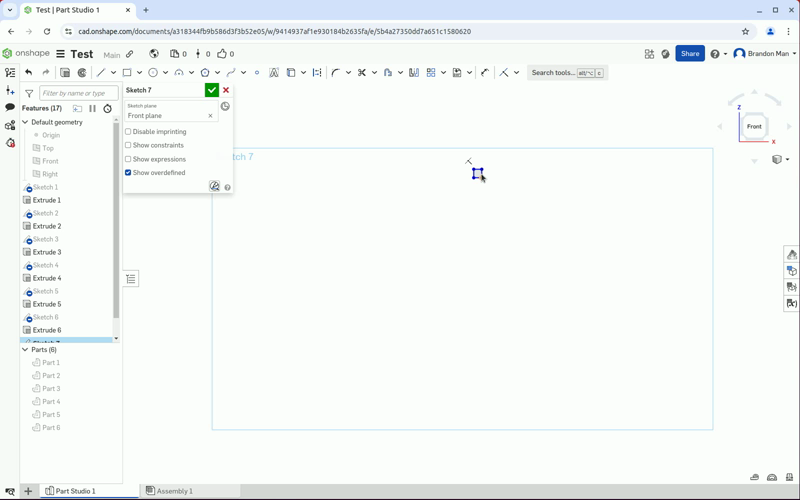
scroll(6)
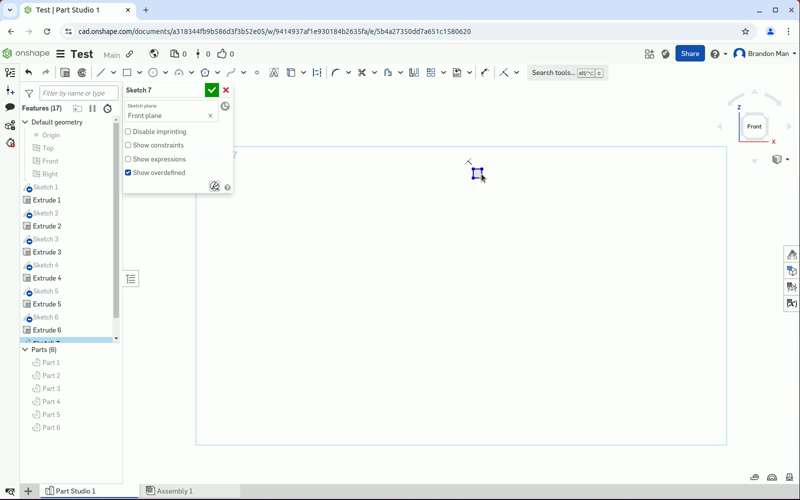
scroll(6)
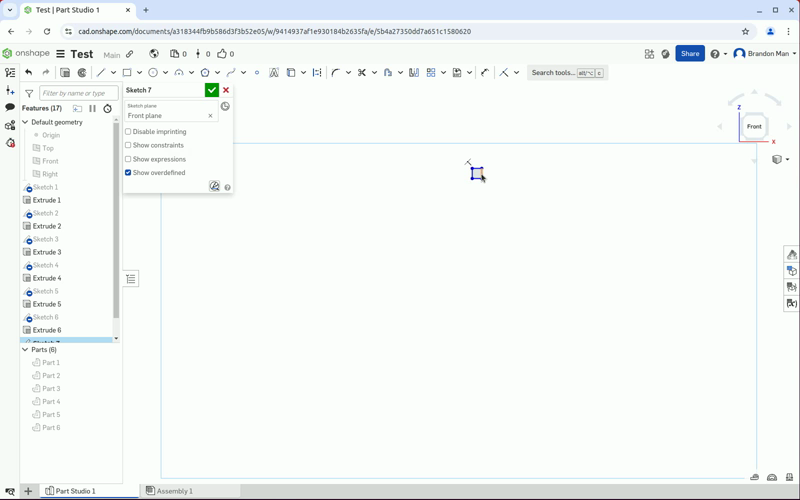
scroll(6)
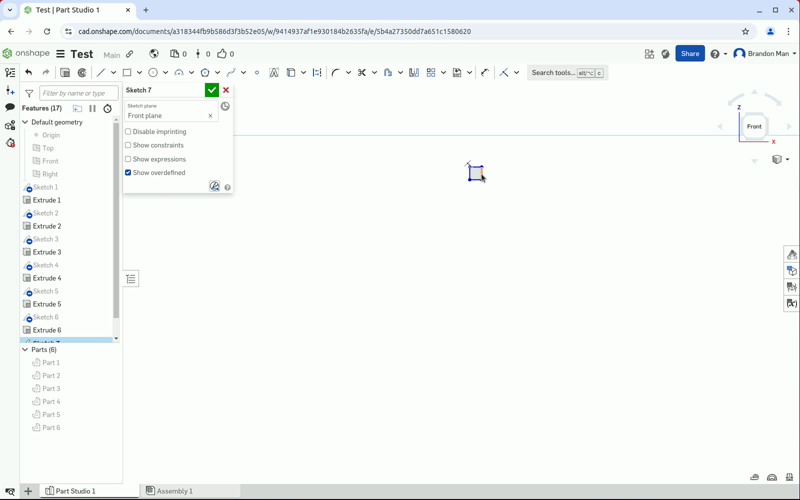
scroll(6)
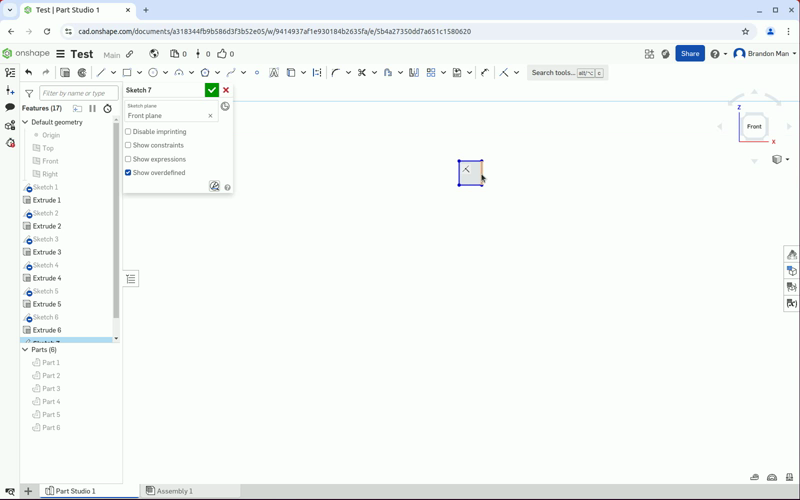
scroll(6)
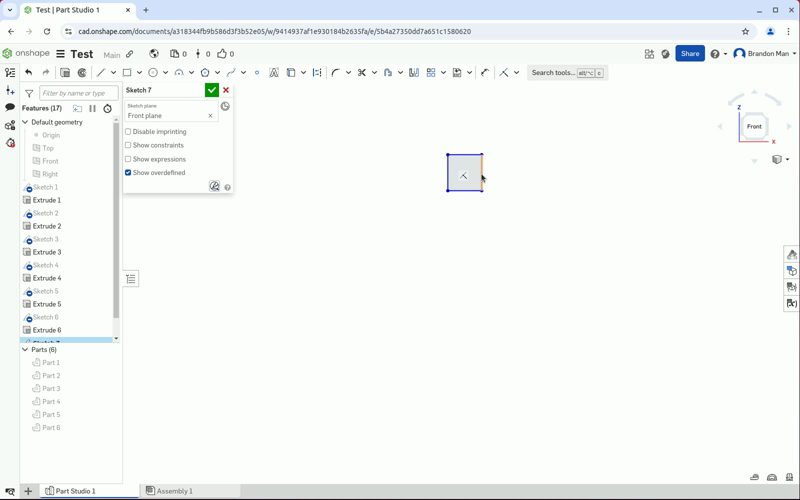
scroll(6)
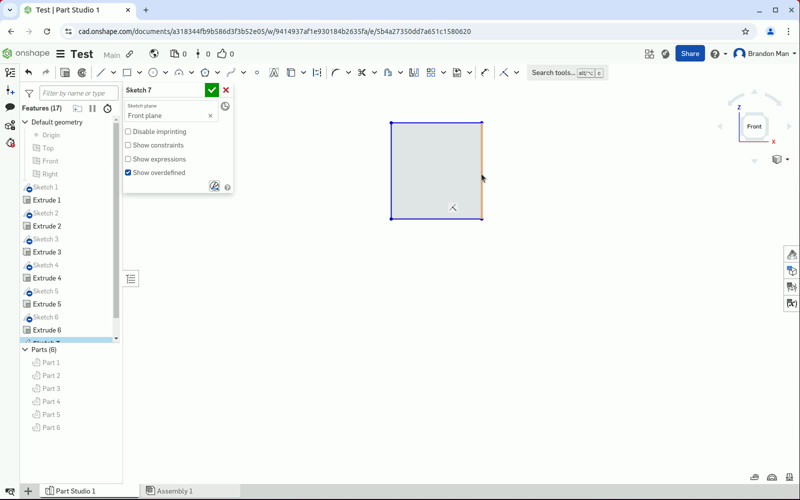
click(481, 173)
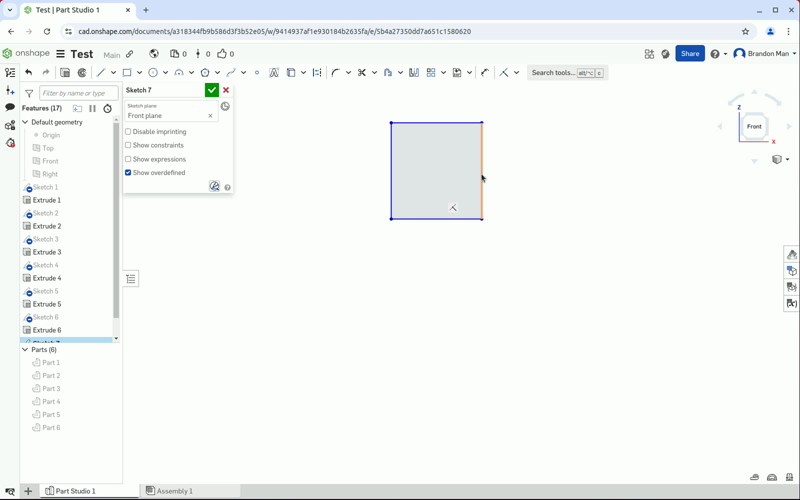
scroll(-6)
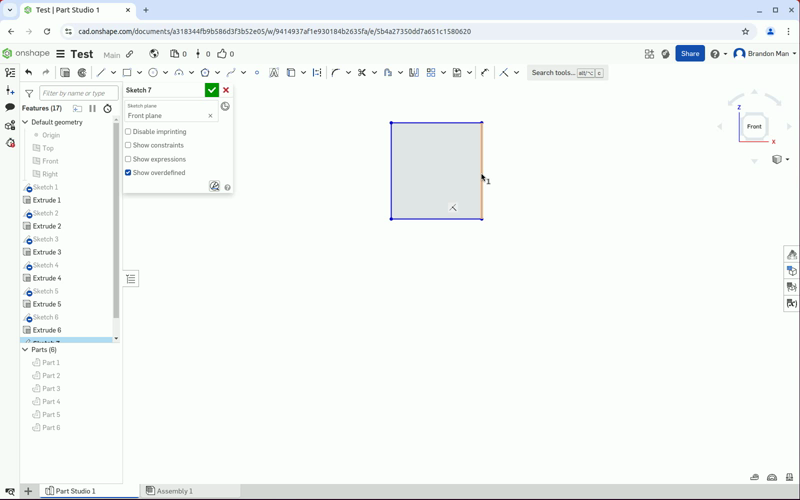
scroll(-6)
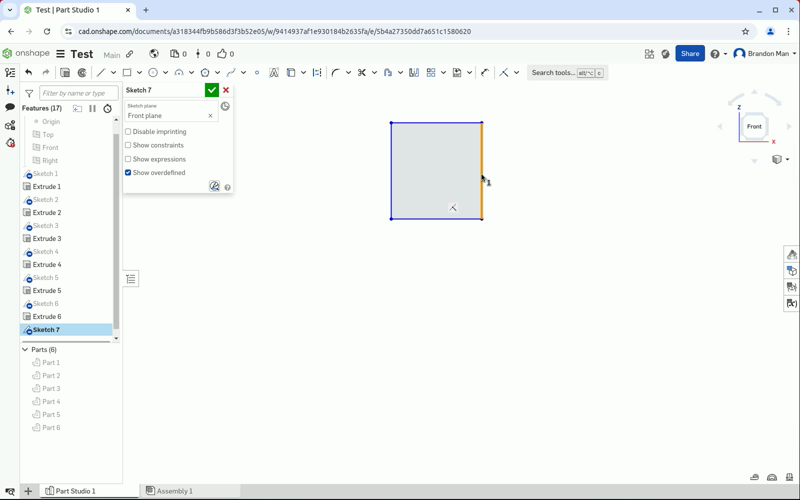
scroll(-6)
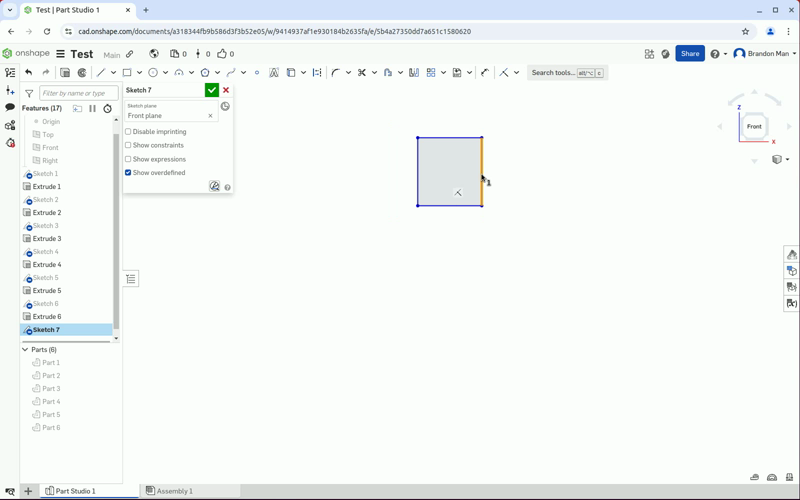
scroll(-6)
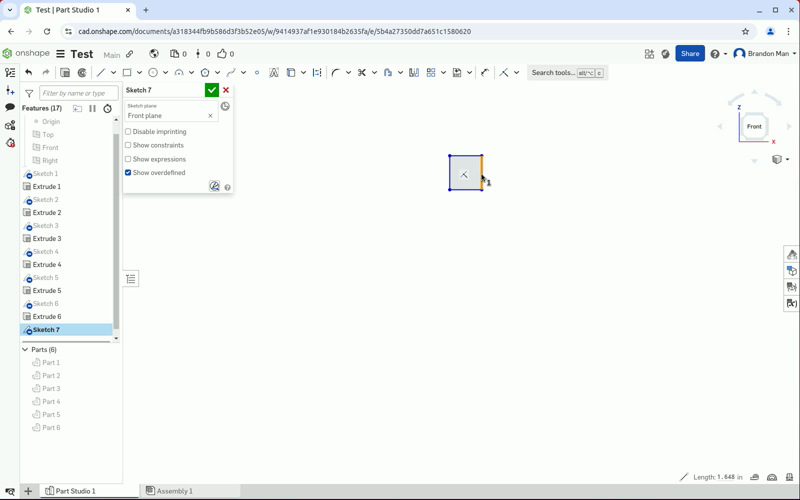
scroll(-6)
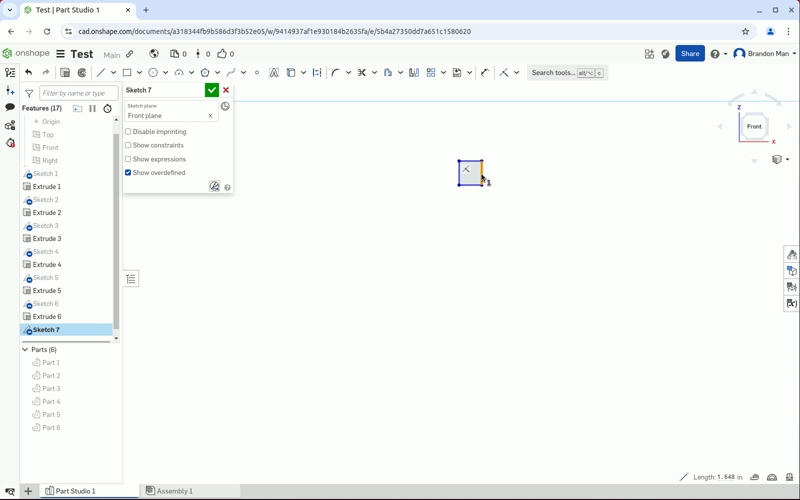
scroll(-6)
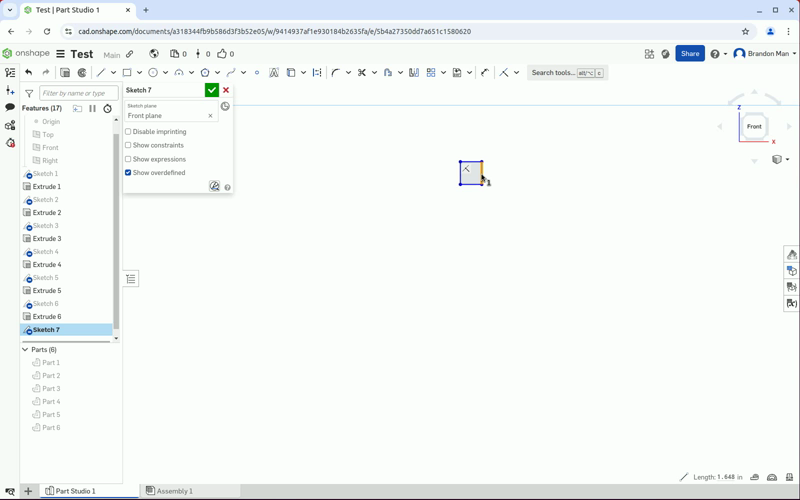
scroll(-6)
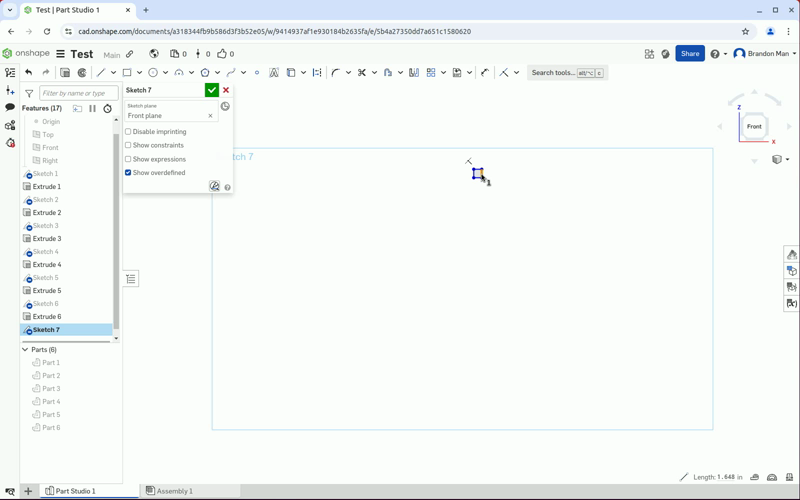
mouse_move(73, 352)
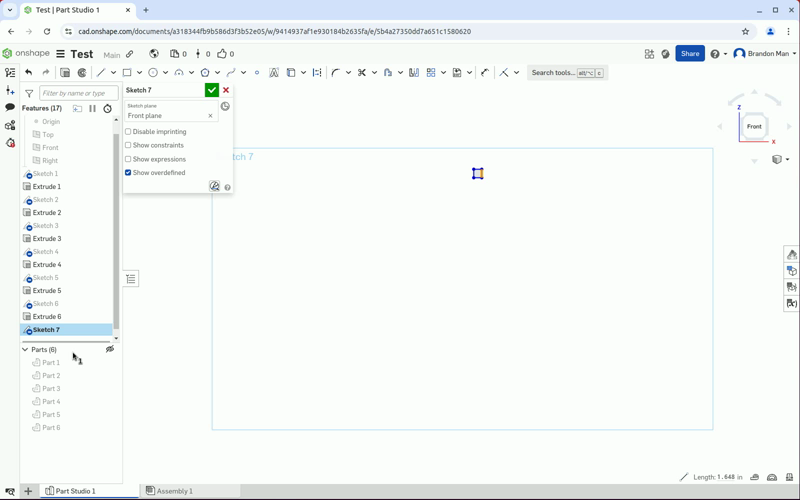
key(shift+y)
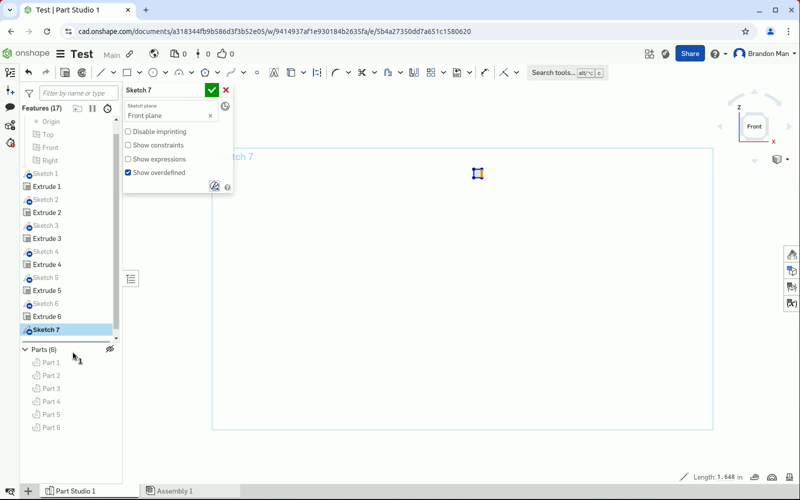
key(shift+e)
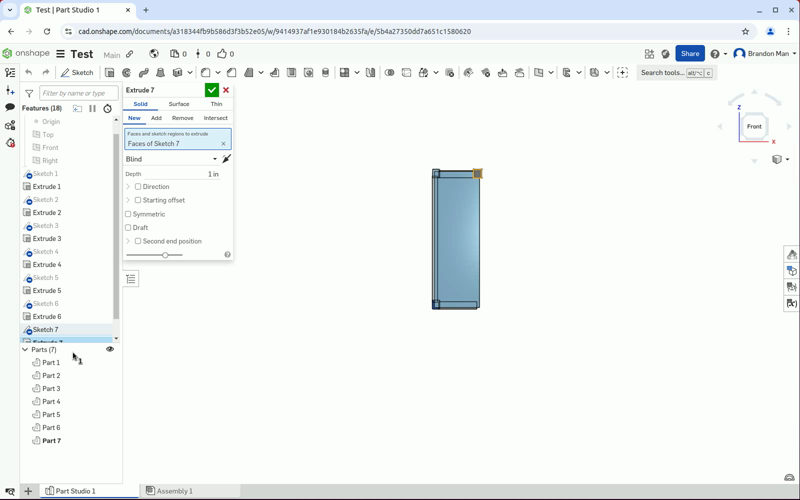
mouse_move(143, 106)
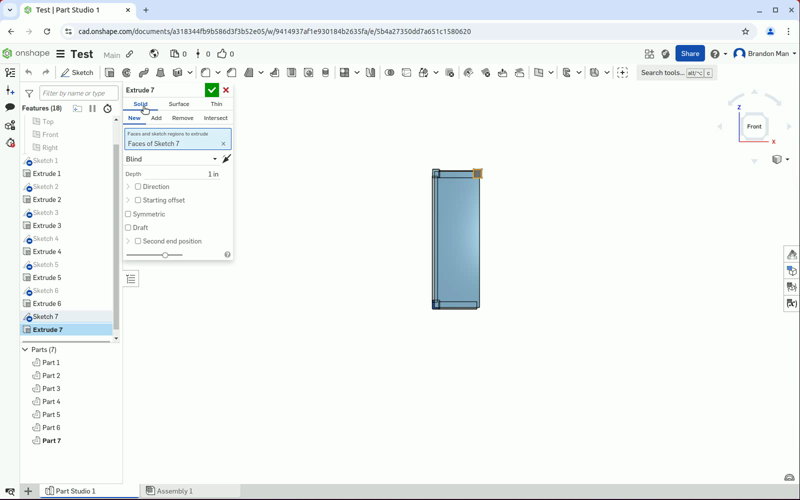
click(143, 106)
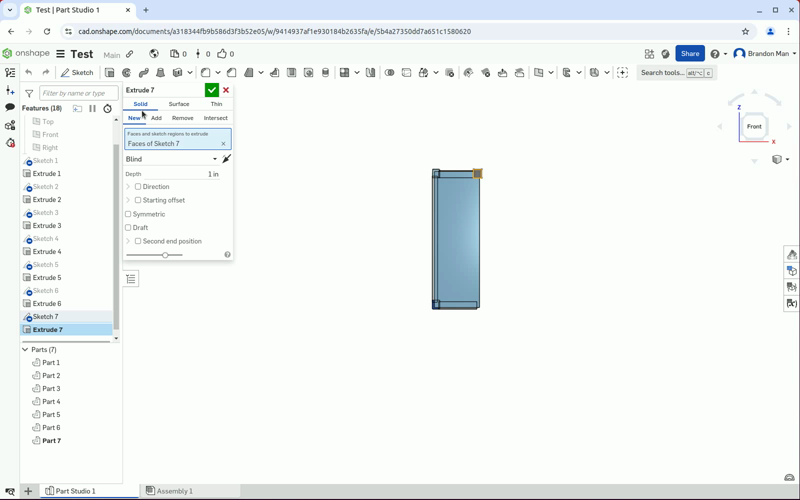
mouse_move(137, 120)
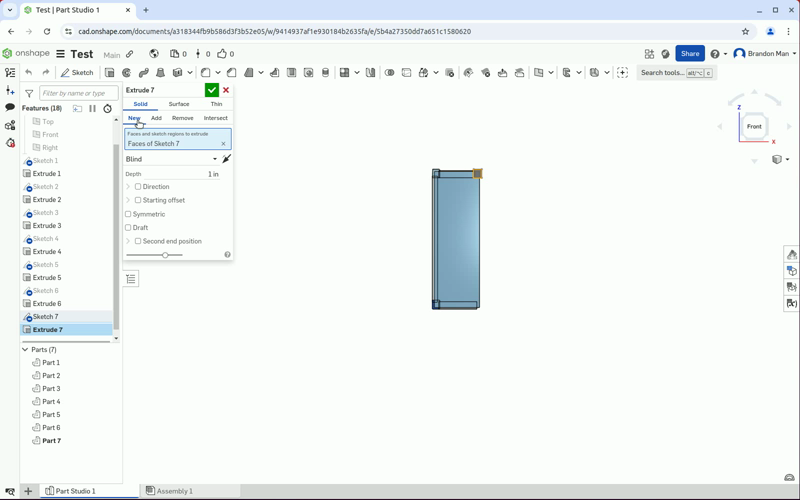
click(137, 120)
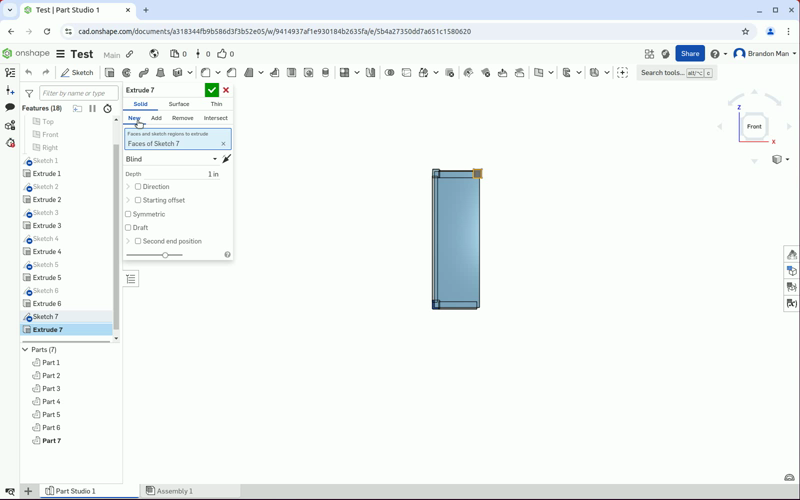
key(tab, 4)
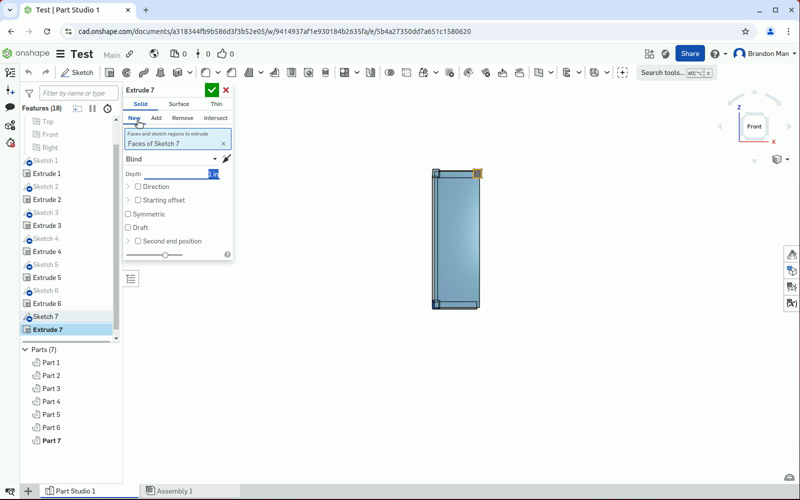
text(0.241)
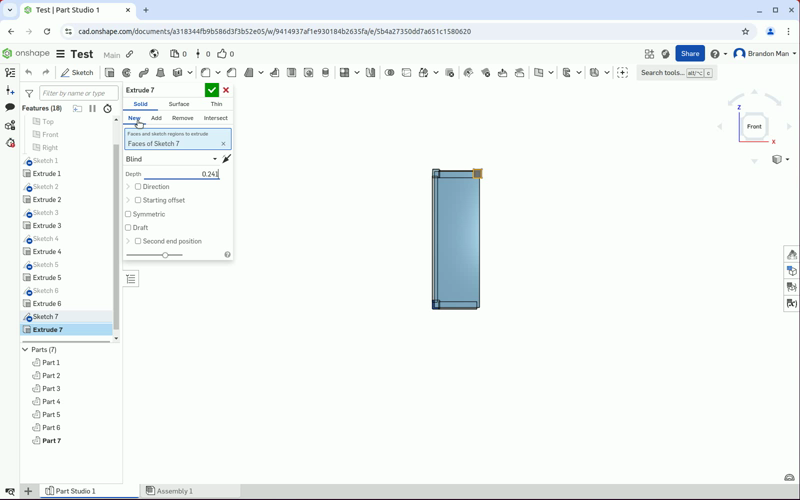
key(enter)
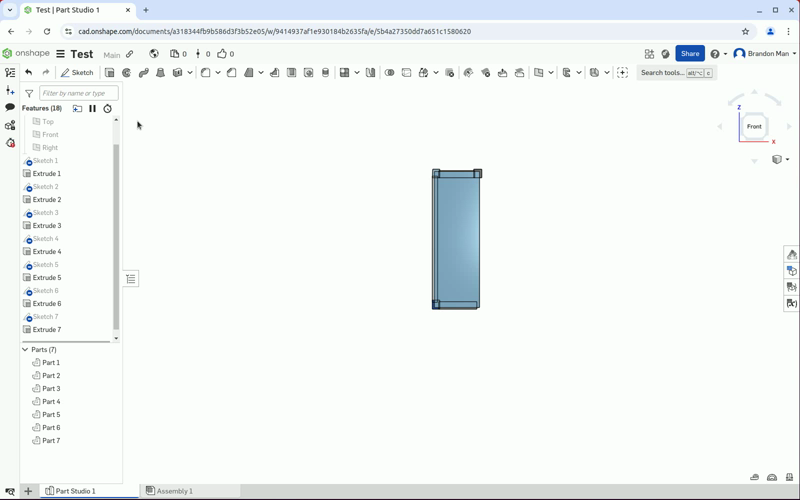
key(shift+h)
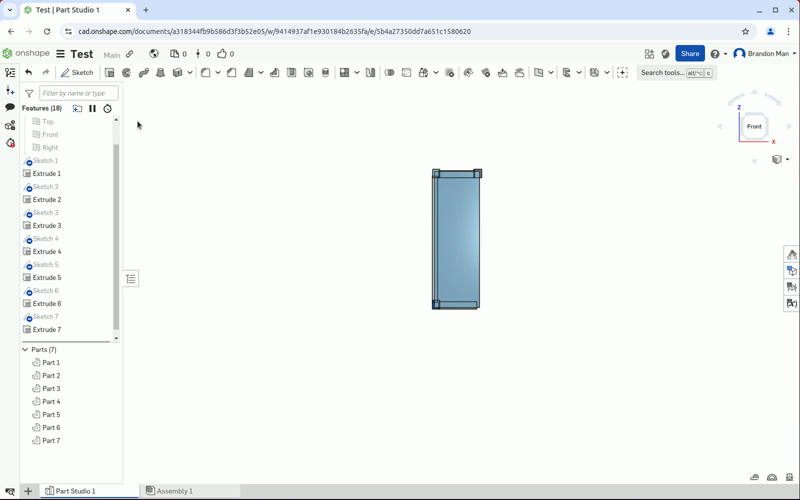
key(shift+h)
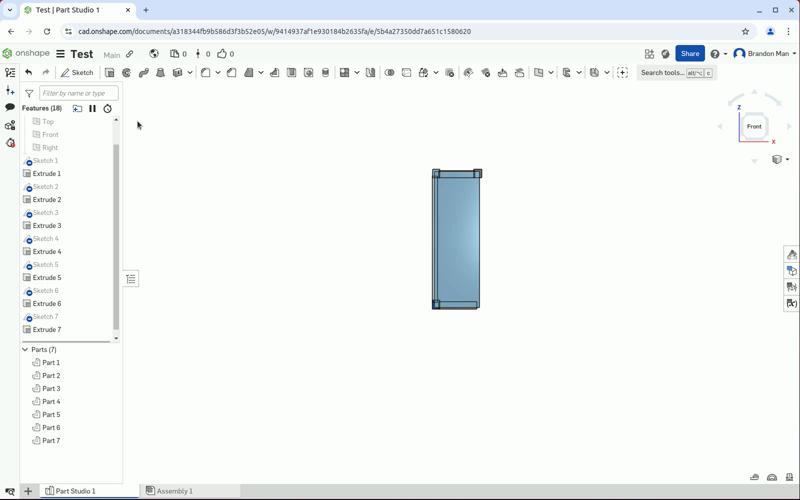
mouse_move(69, 163)
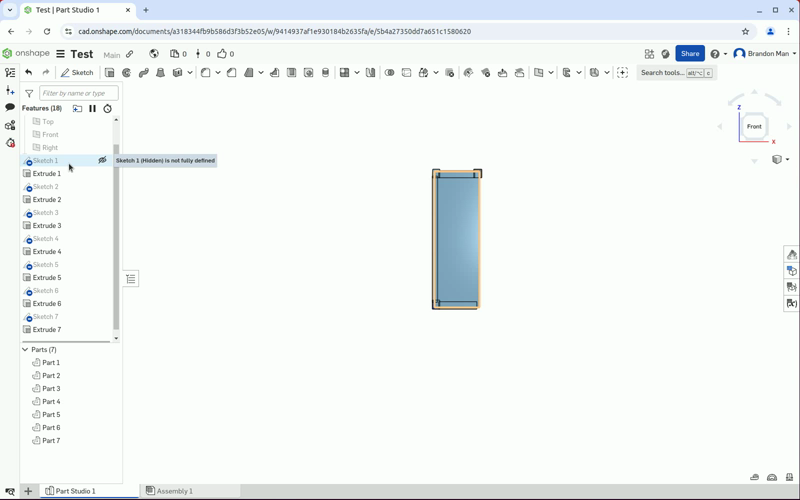
click(69, 163)
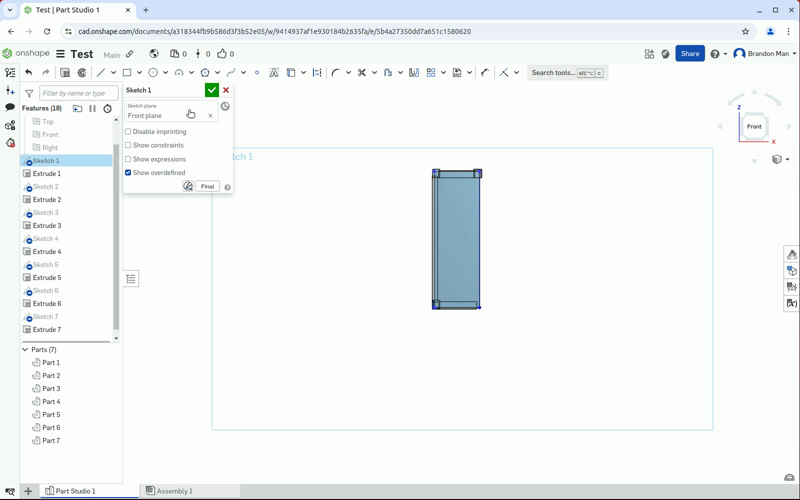
mouse_move(229, 92)
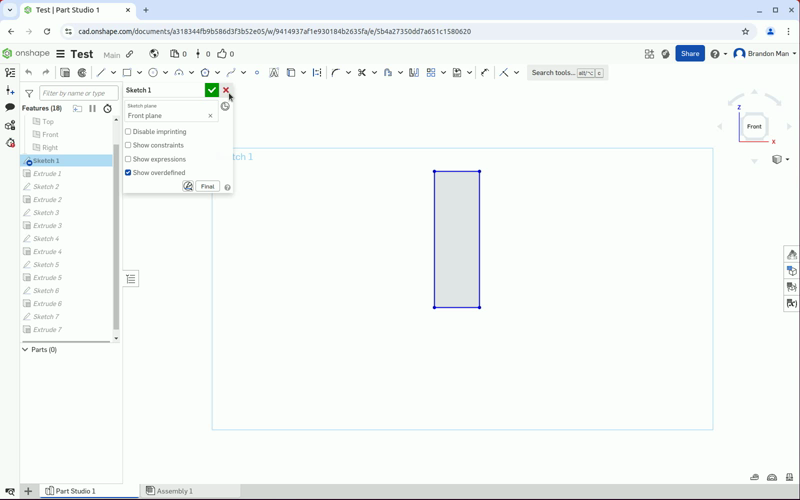
click(229, 92)
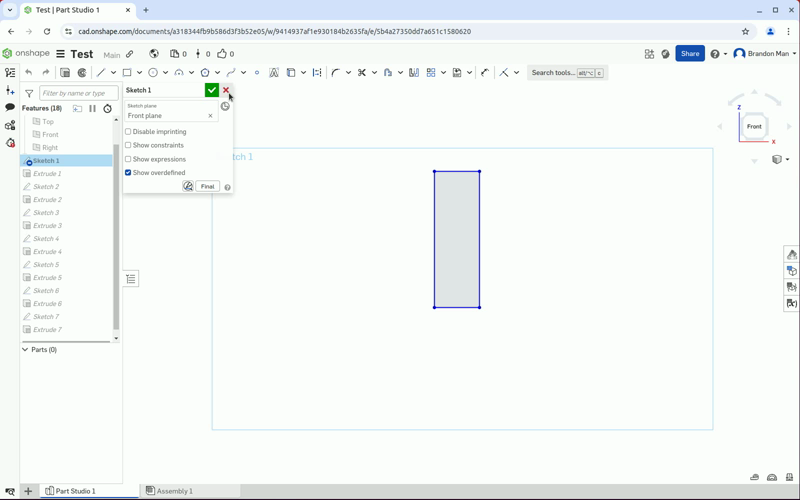
key(shift+s)
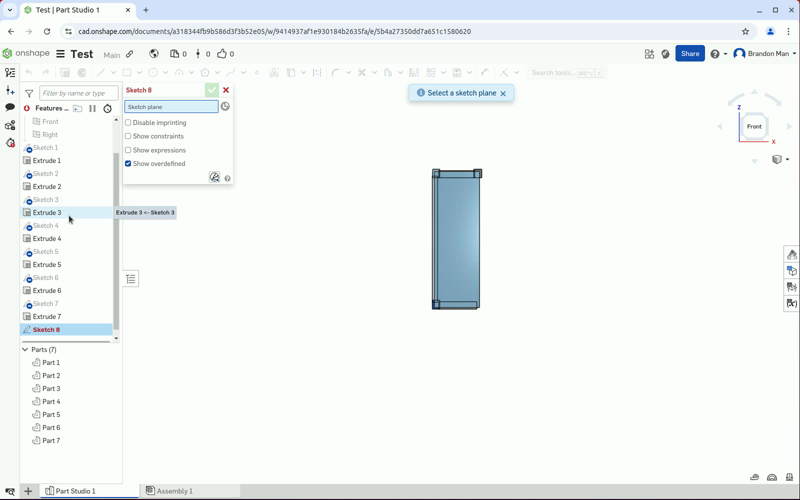
scroll(3)
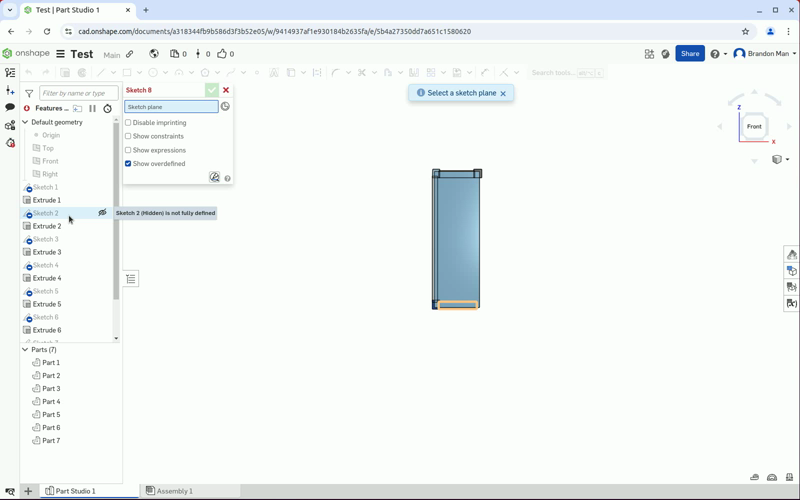
mouse_move(69, 163)
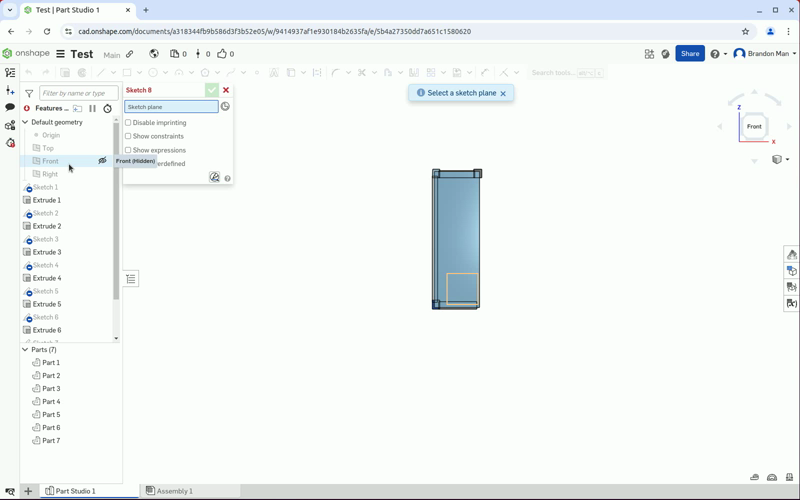
click(69, 163)
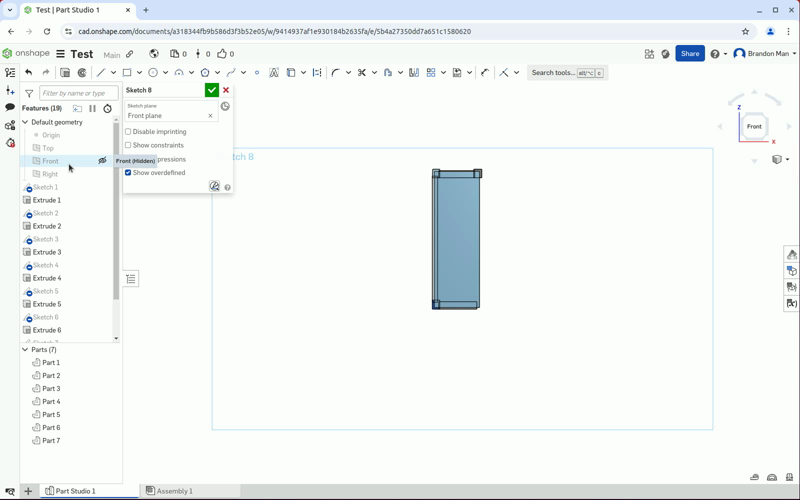
mouse_move(73, 352)
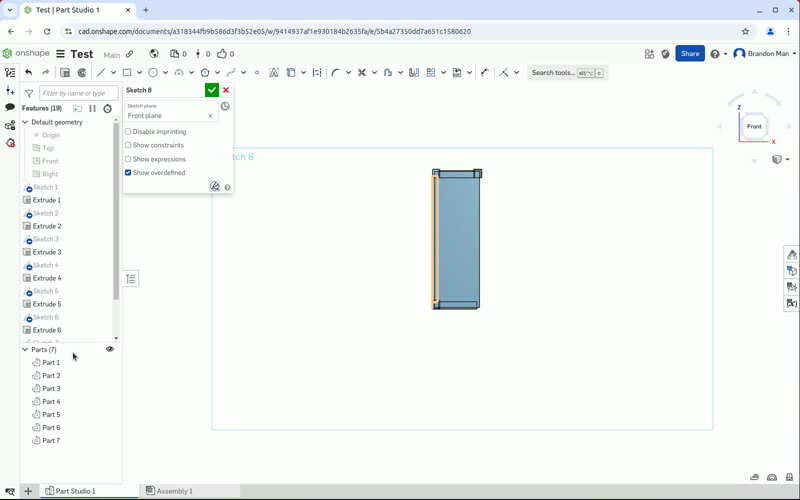
key(y)
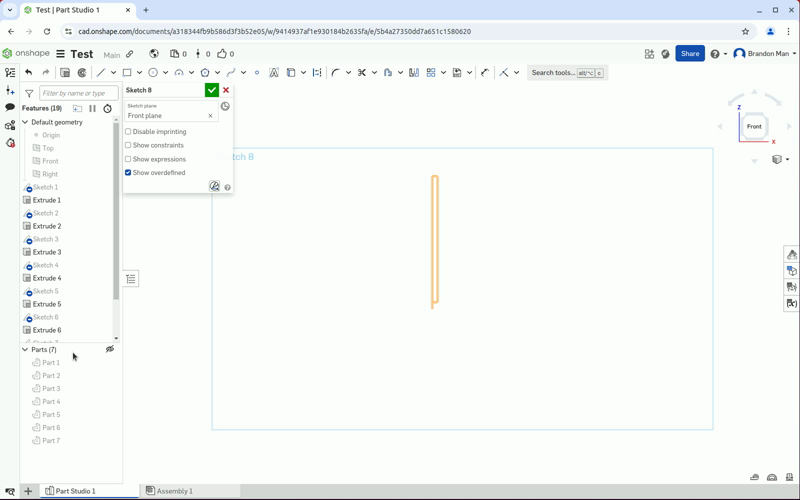
key(l)
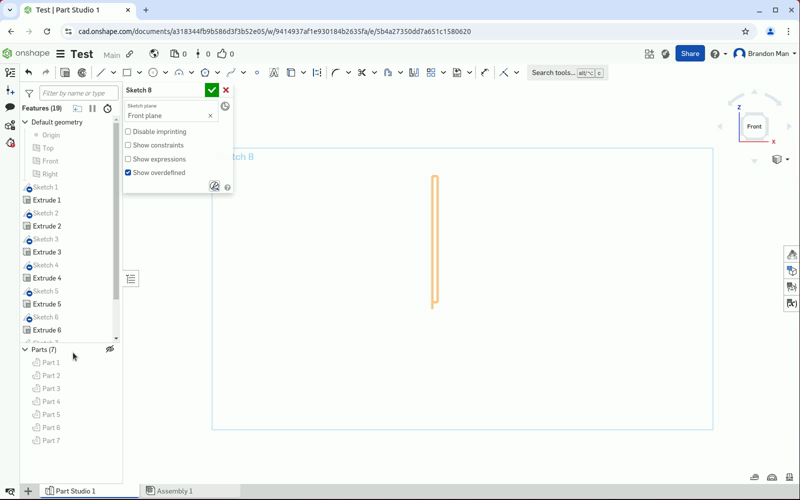
key_down(shift)
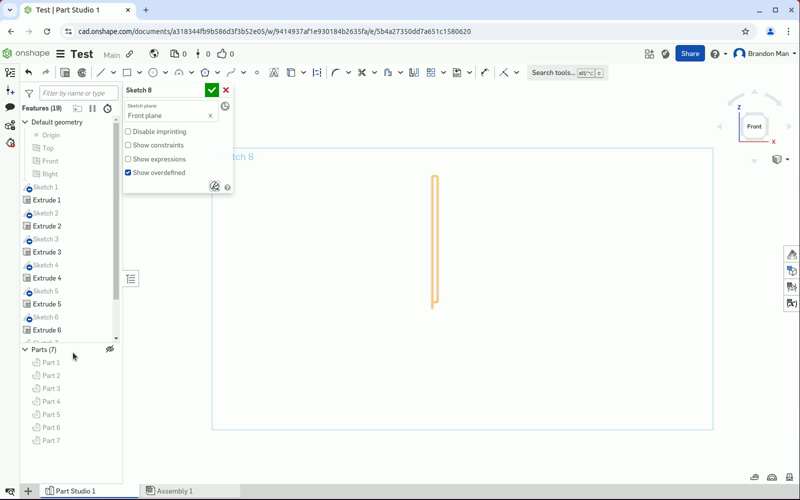
mouse_move(473, 295)
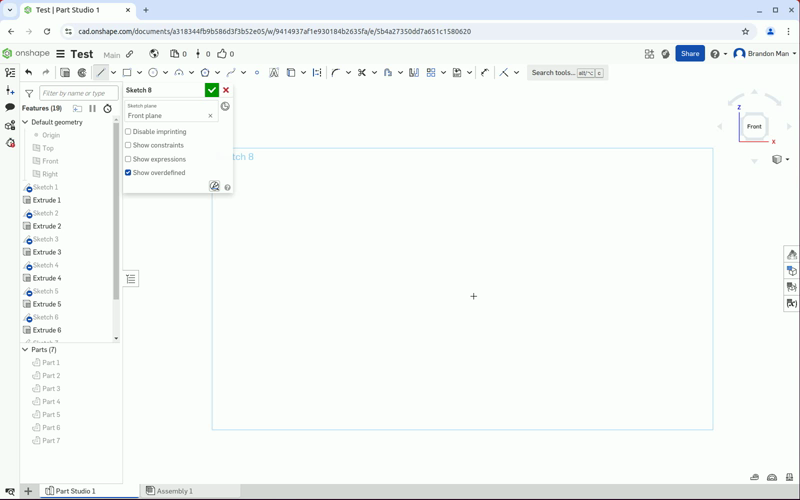
click(473, 295)
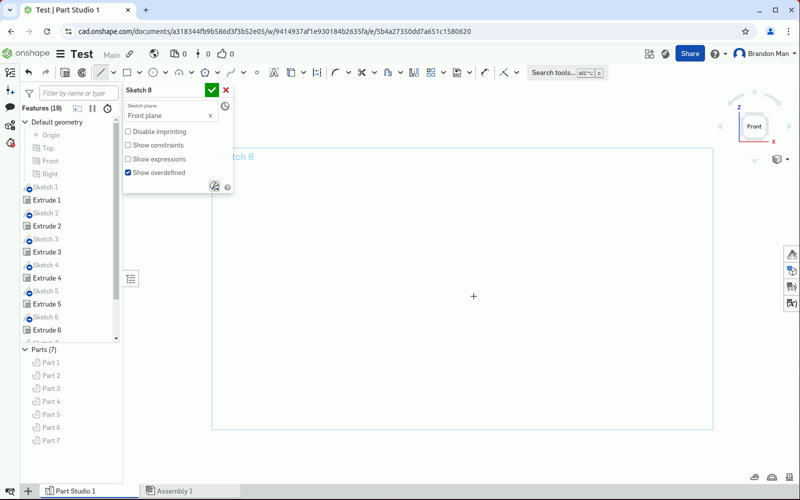
key_up(shift)
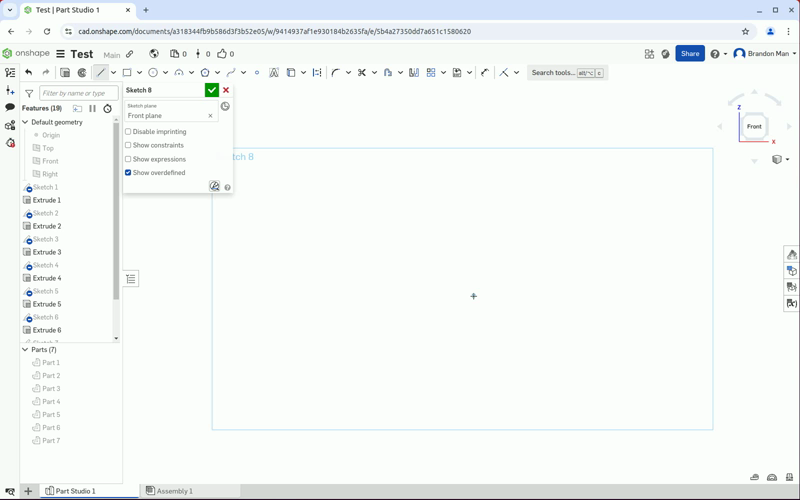
key_down(shift)
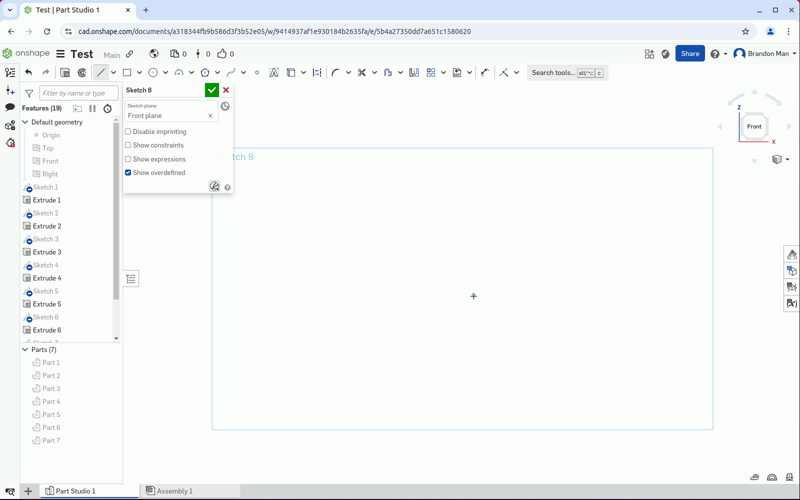
mouse_move(503, 295)
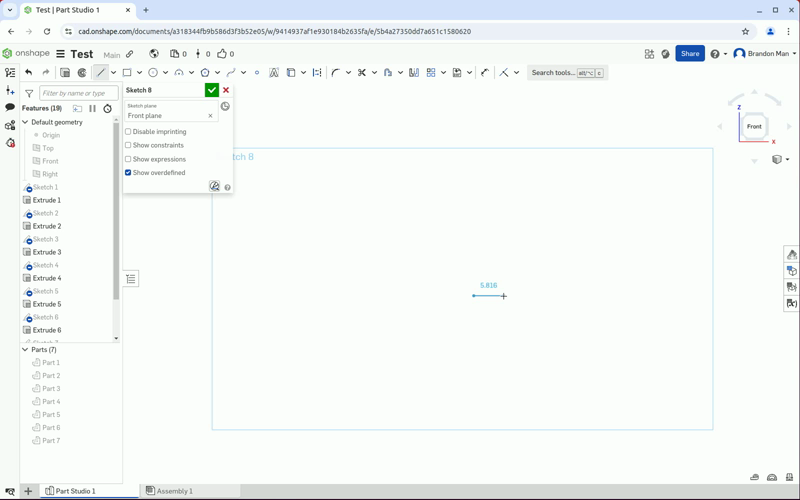
mouse_move(480, 295)
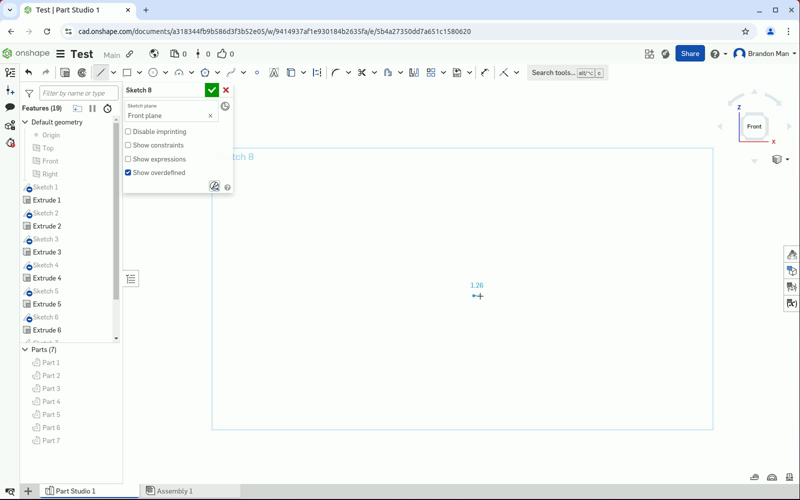
scroll(6)
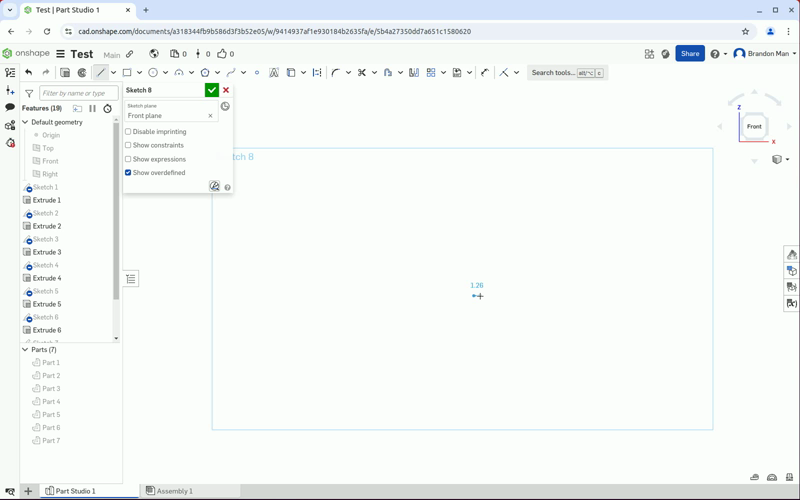
scroll(6)
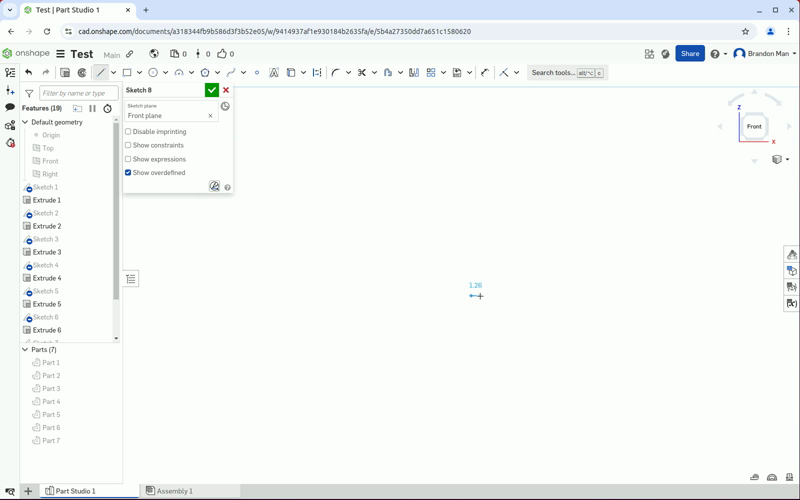
scroll(6)
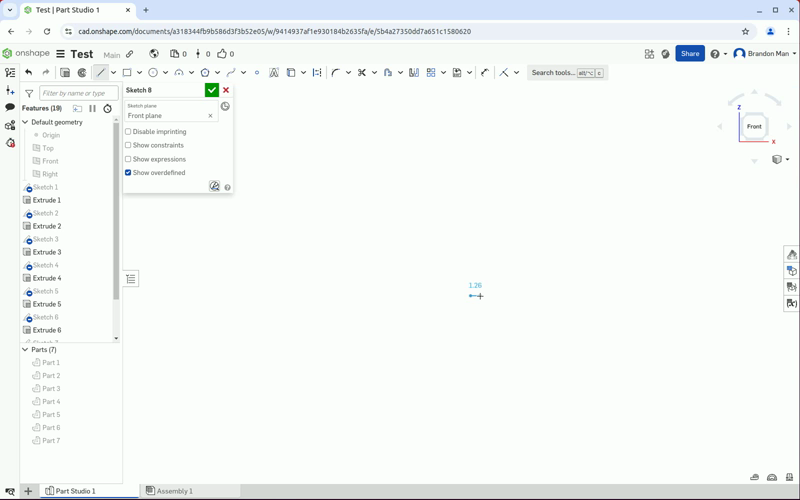
scroll(6)
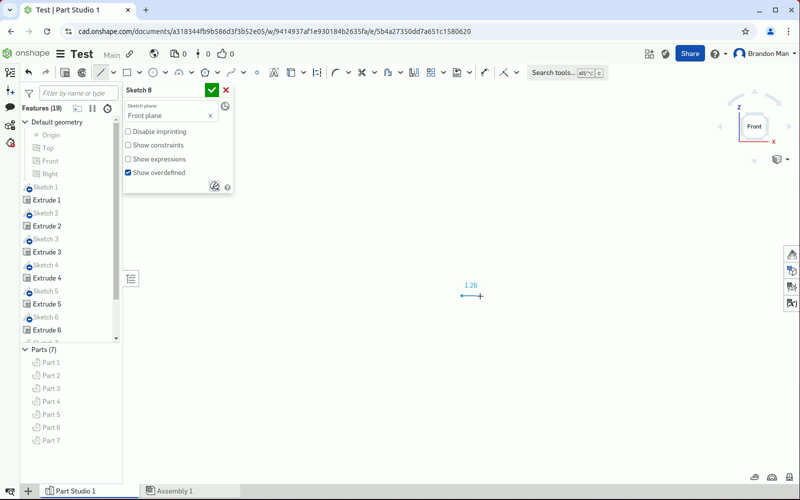
scroll(6)
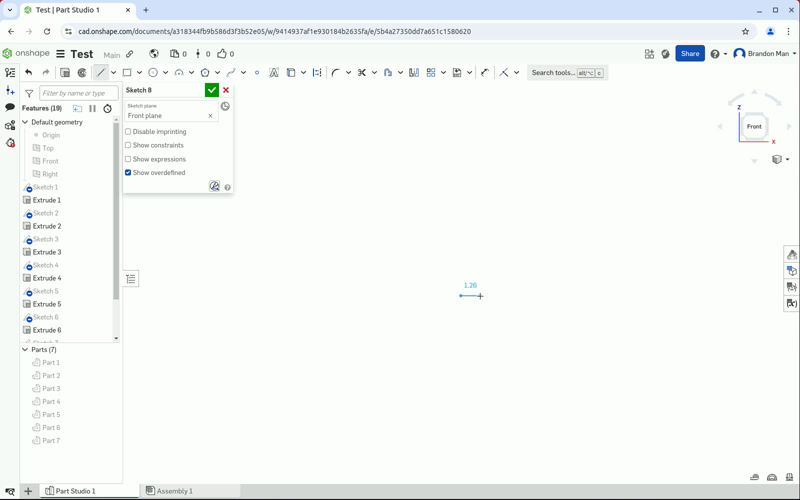
scroll(6)
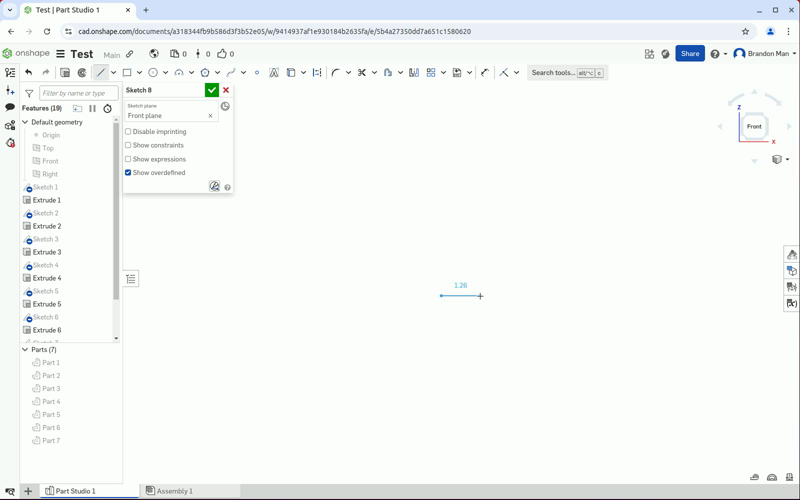
scroll(6)
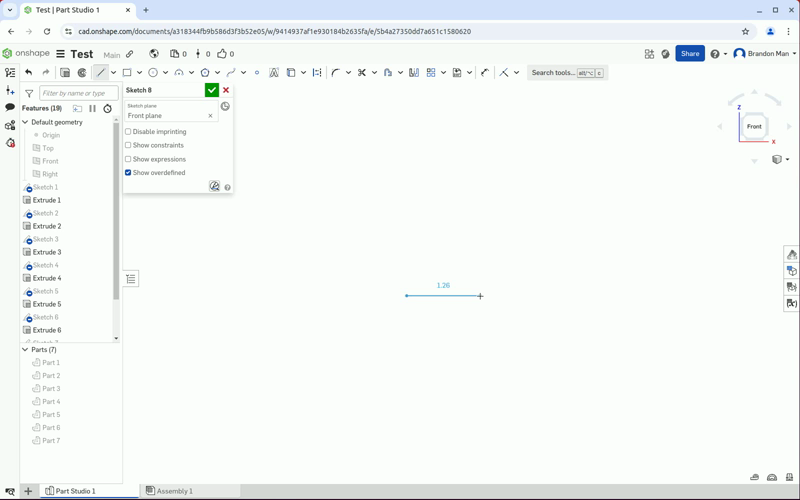
click(480, 295)
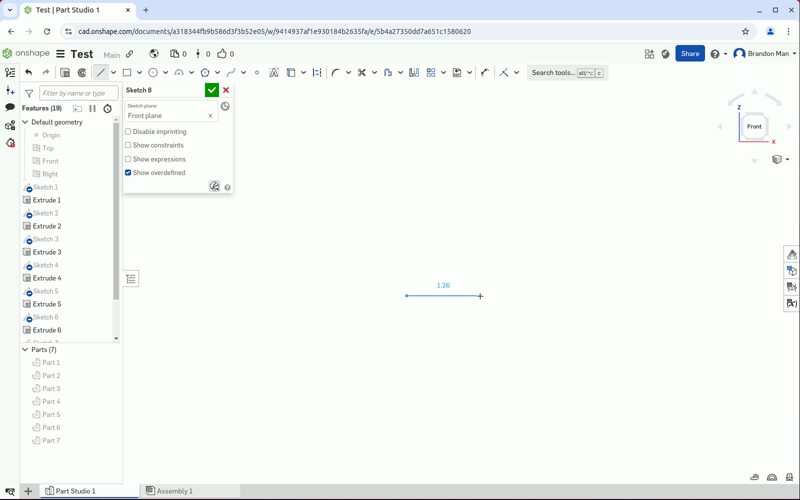
scroll(-6)
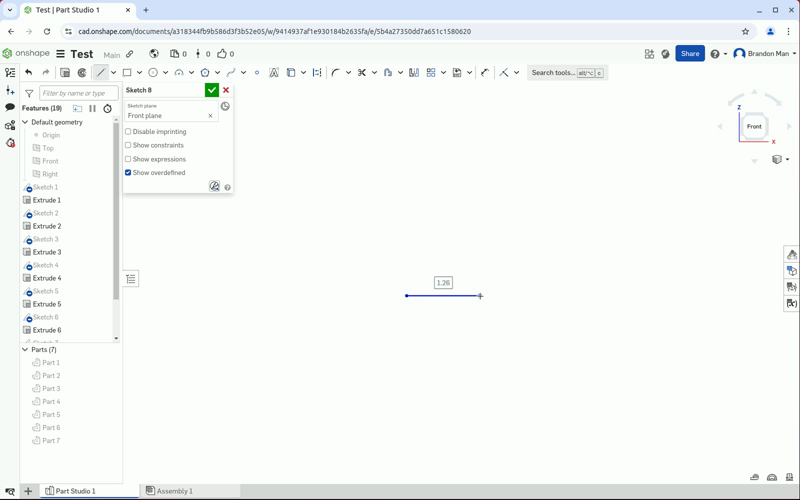
scroll(-6)
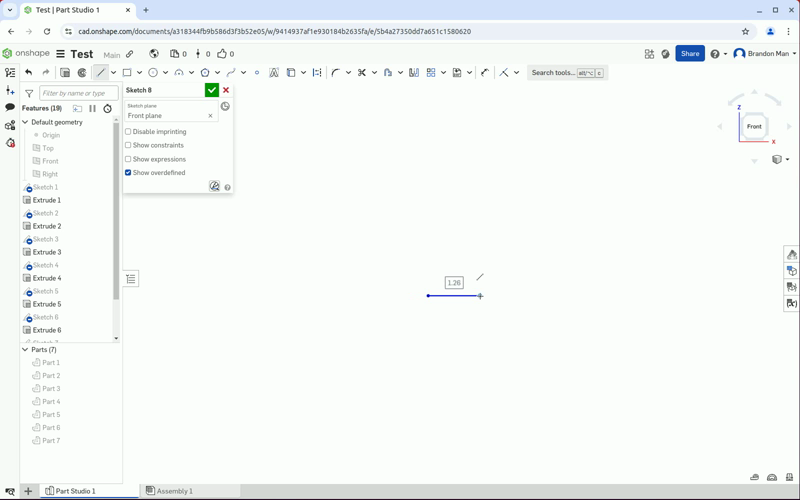
scroll(-6)
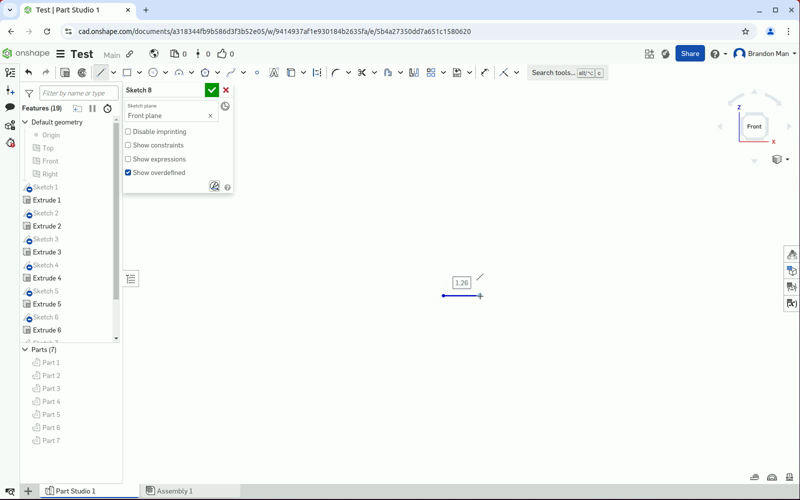
scroll(-6)
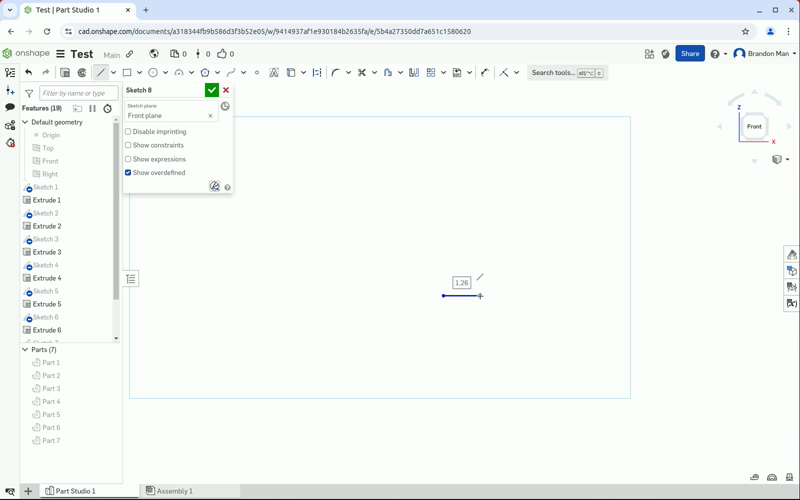
scroll(-6)
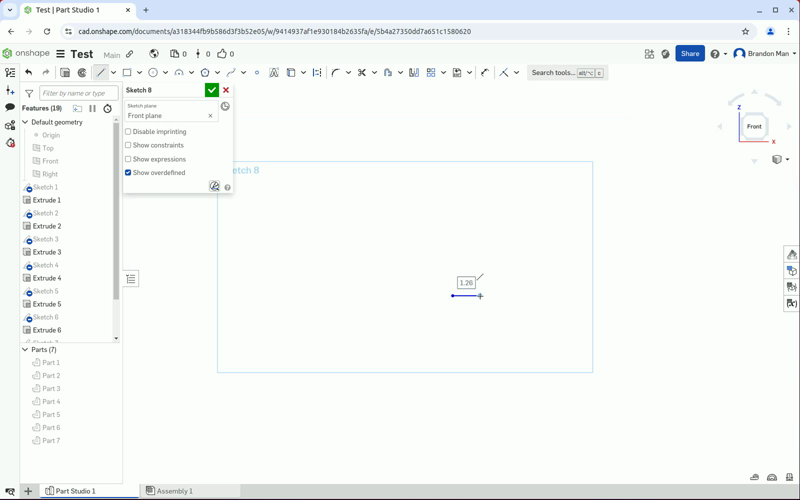
scroll(-6)
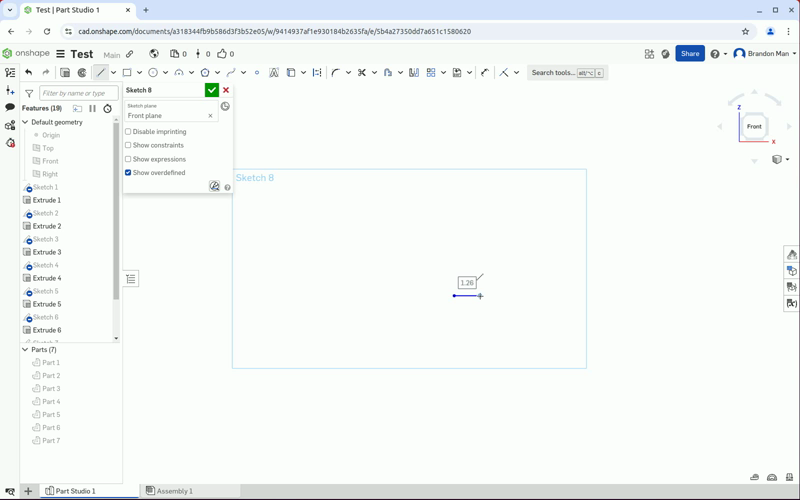
scroll(-6)
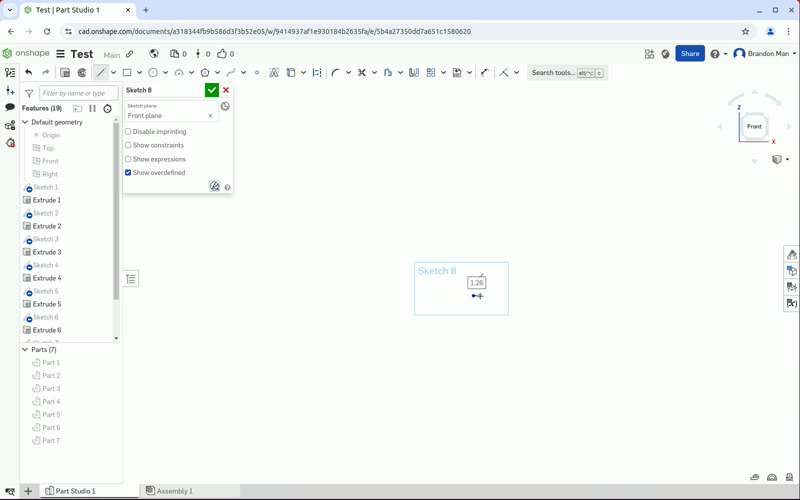
key_up(shift)
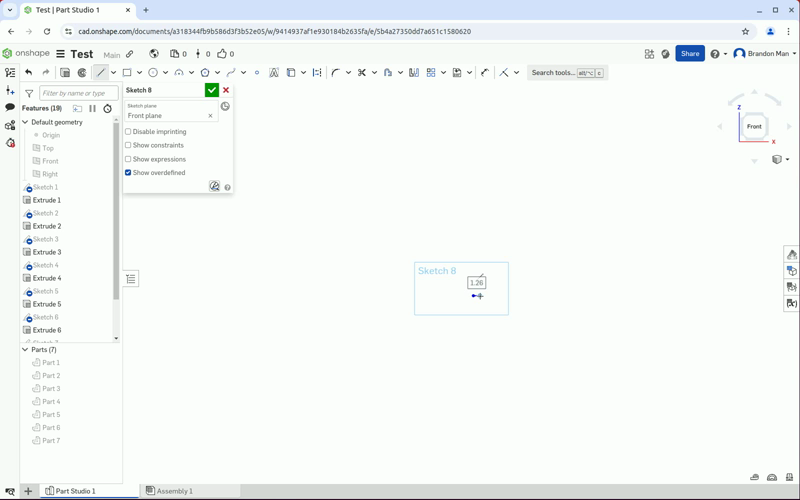
key_down(shift)
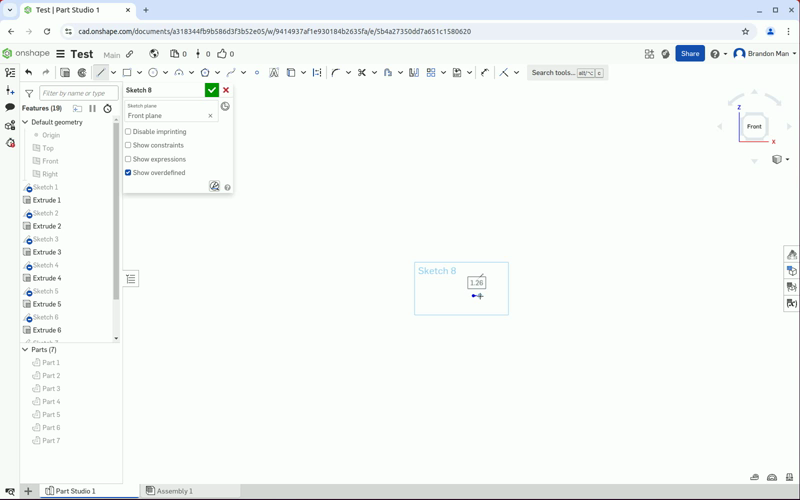
mouse_move(480, 177)
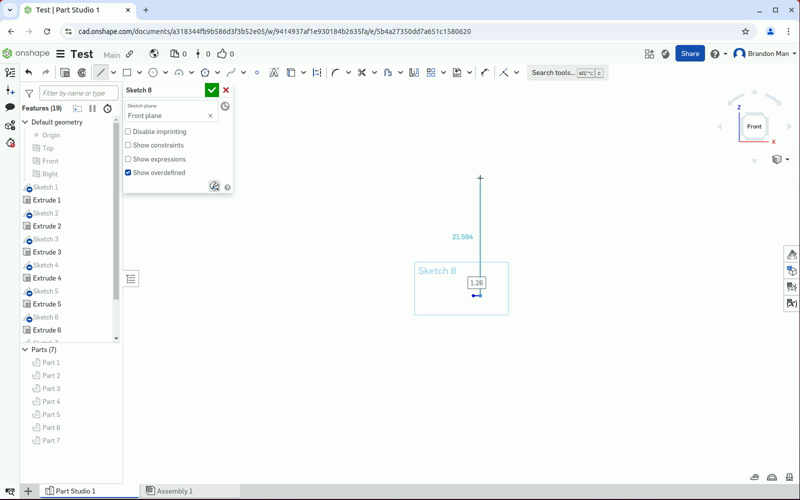
click(480, 177)
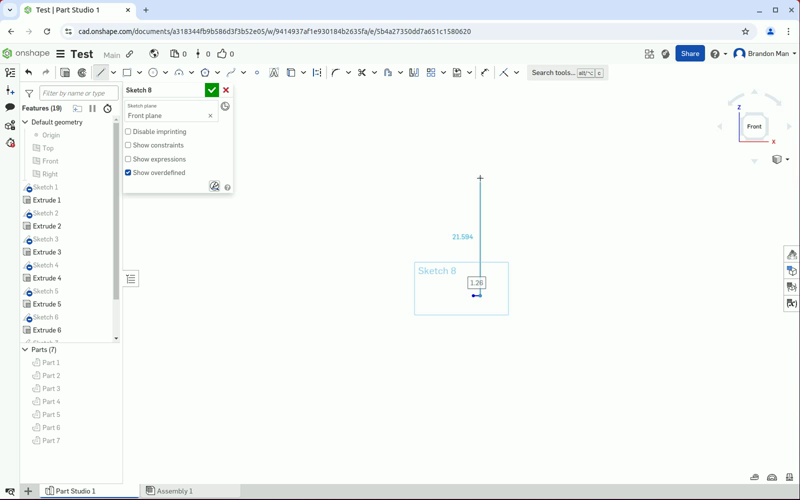
key_up(shift)
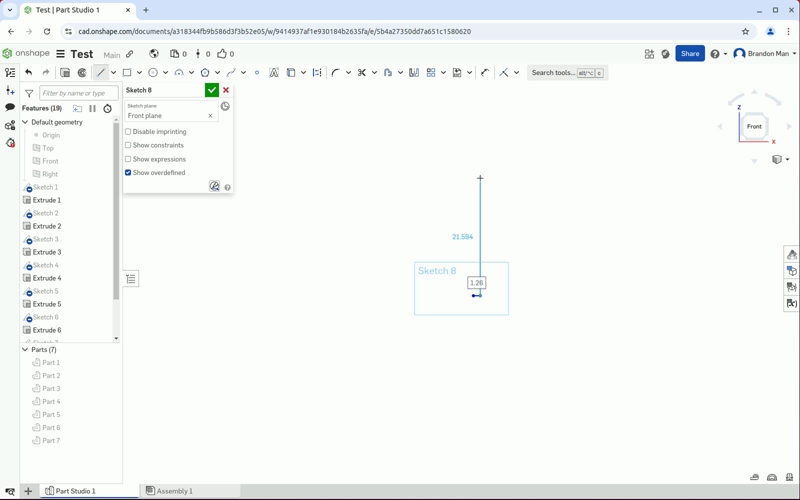
key_down(shift)
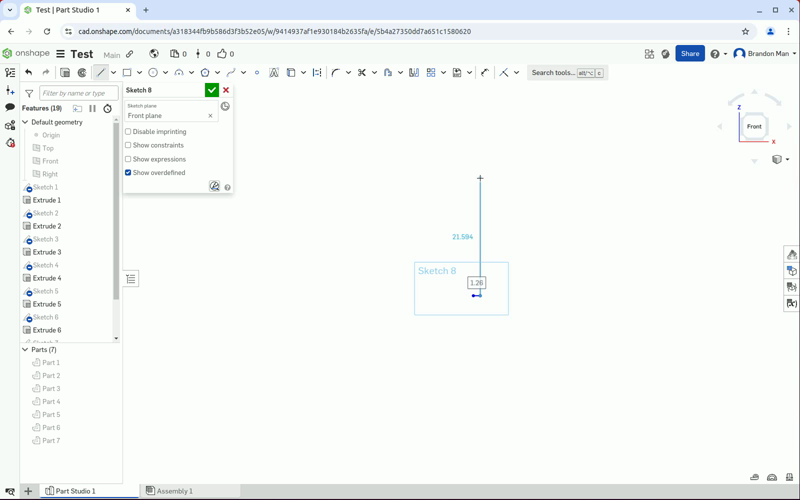
mouse_move(510, 177)
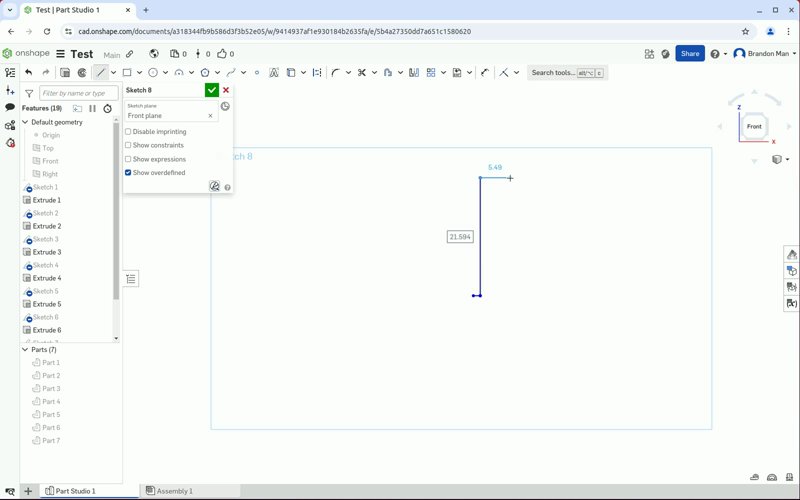
mouse_move(473, 177)
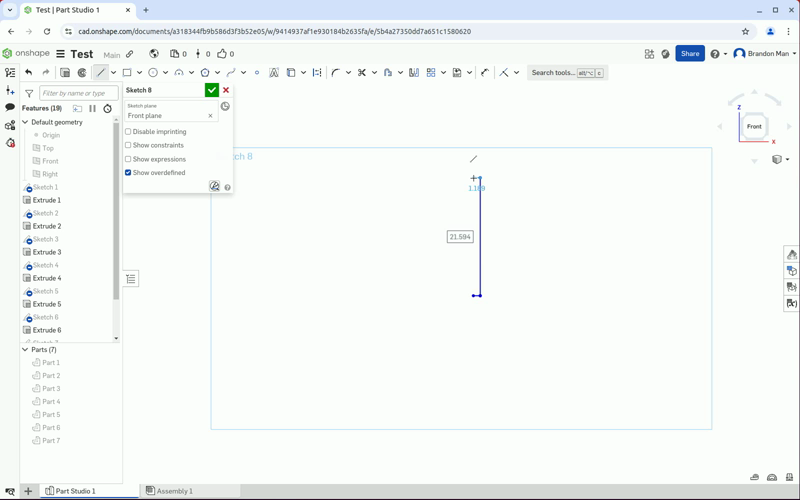
scroll(6)
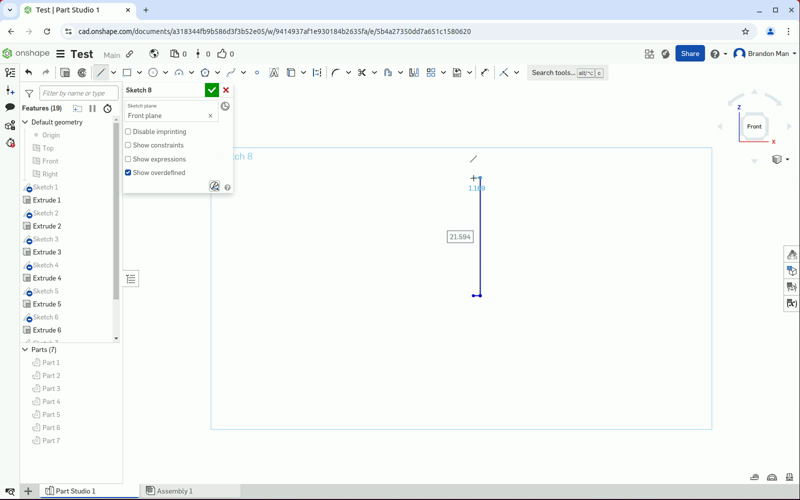
scroll(6)
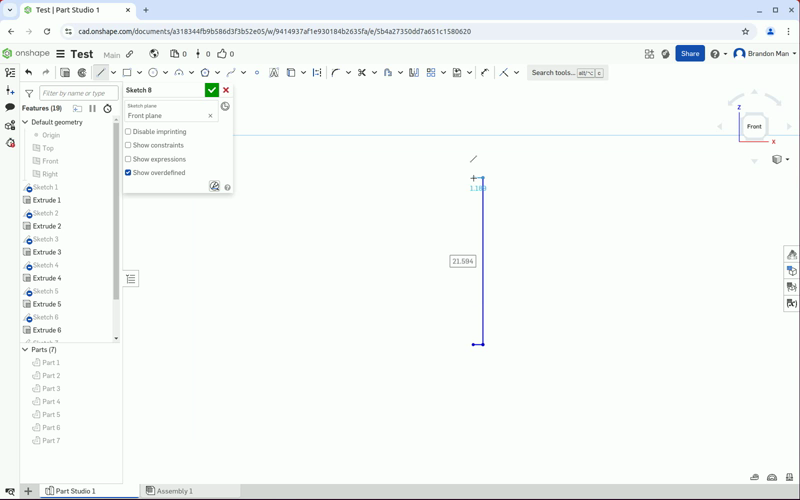
scroll(6)
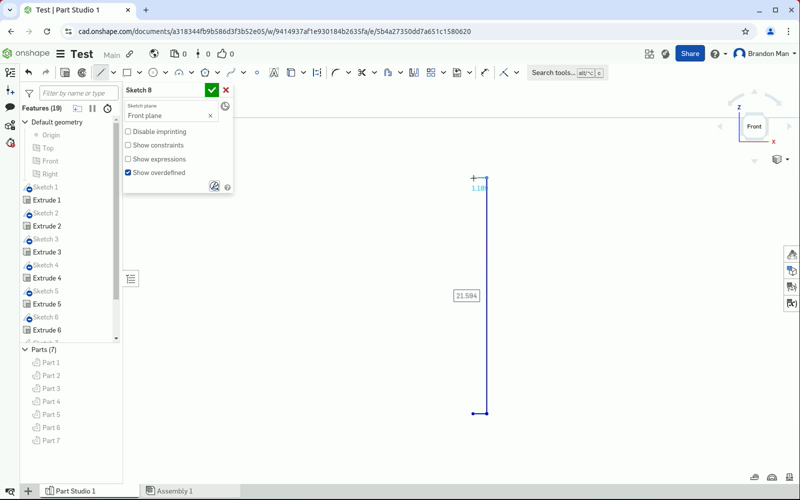
scroll(6)
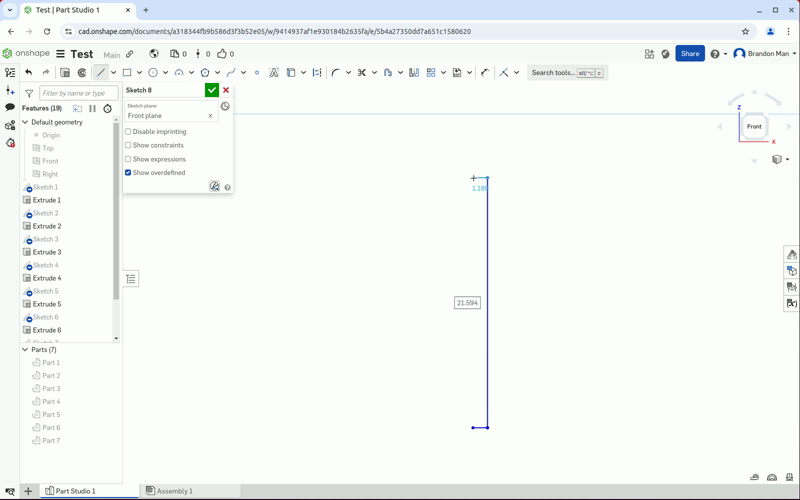
scroll(6)
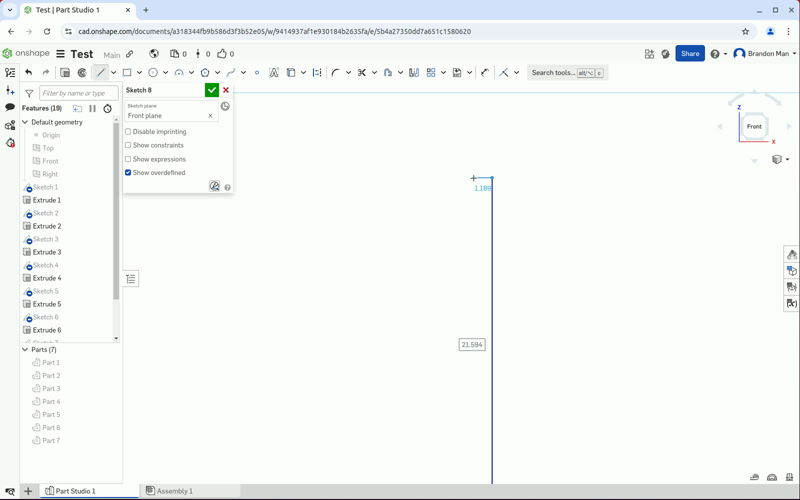
scroll(6)
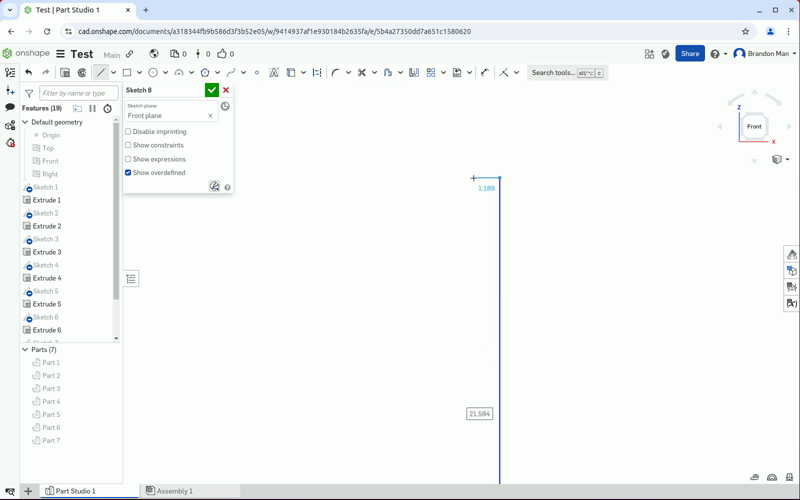
scroll(6)
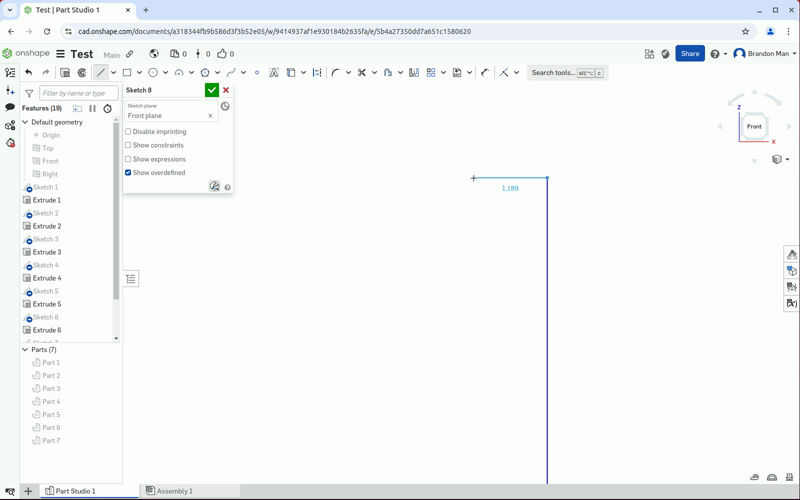
click(473, 177)
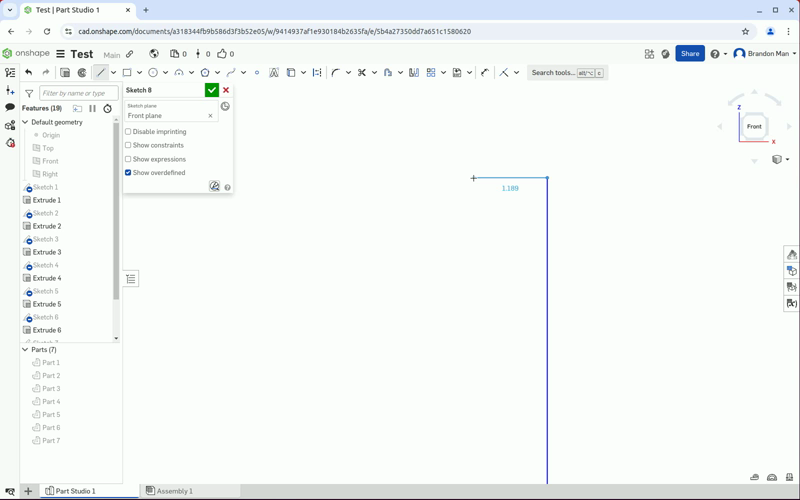
scroll(-6)
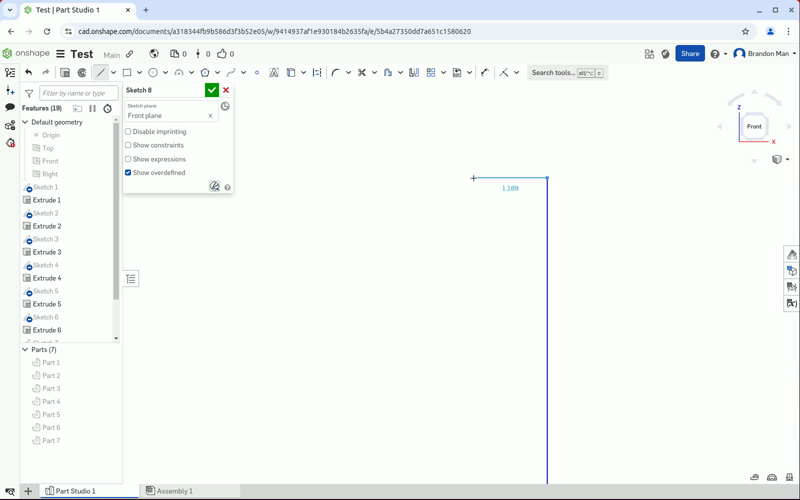
scroll(-6)
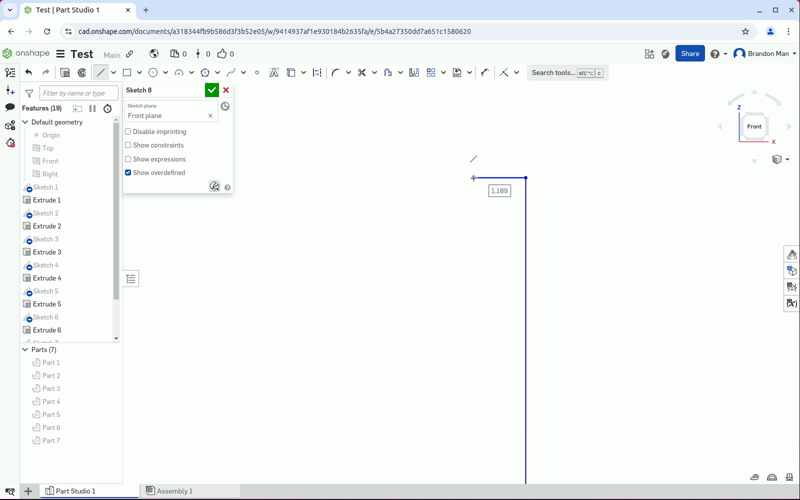
scroll(-6)
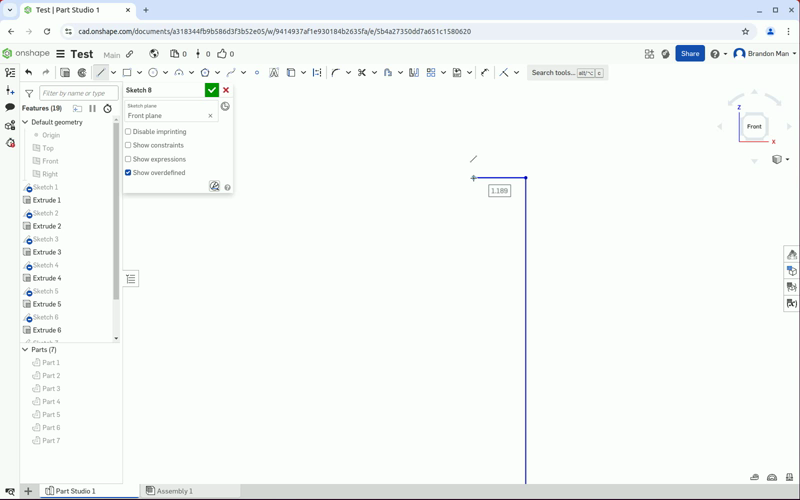
scroll(-6)
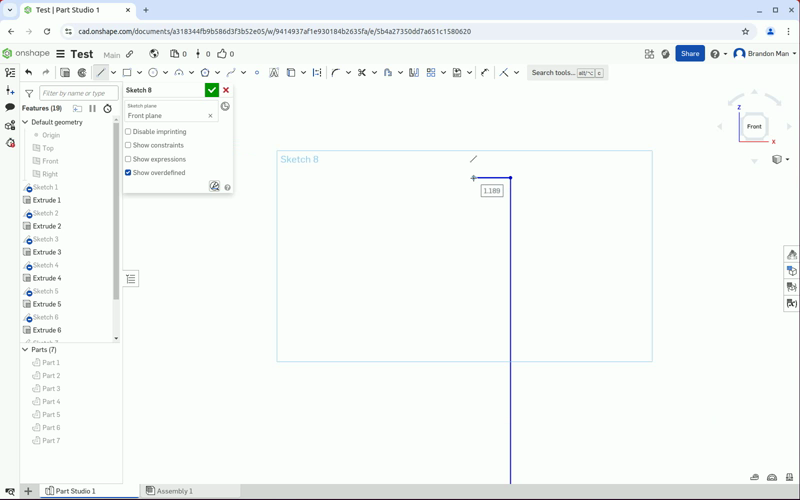
scroll(-6)
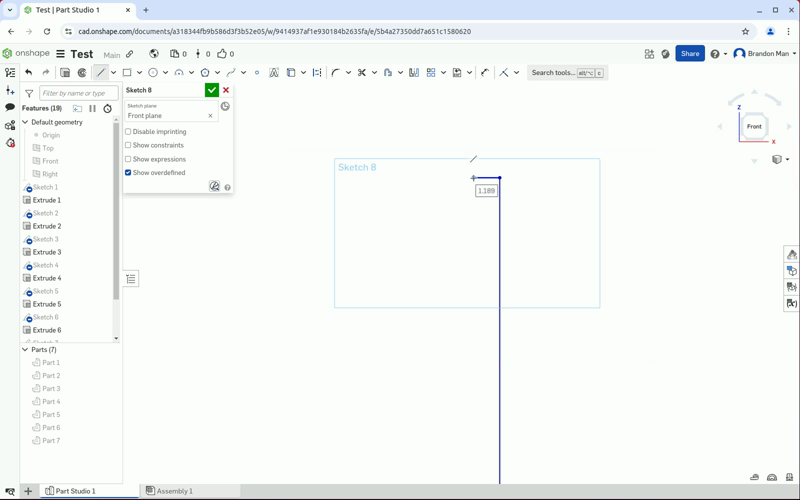
scroll(-6)
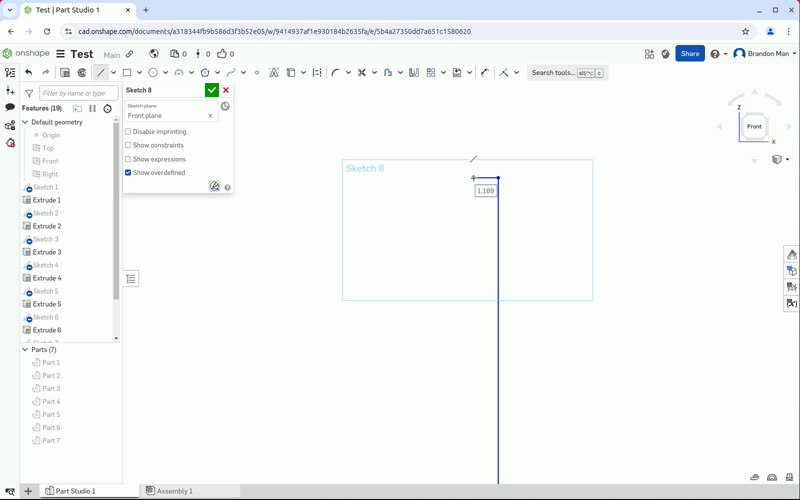
scroll(-6)
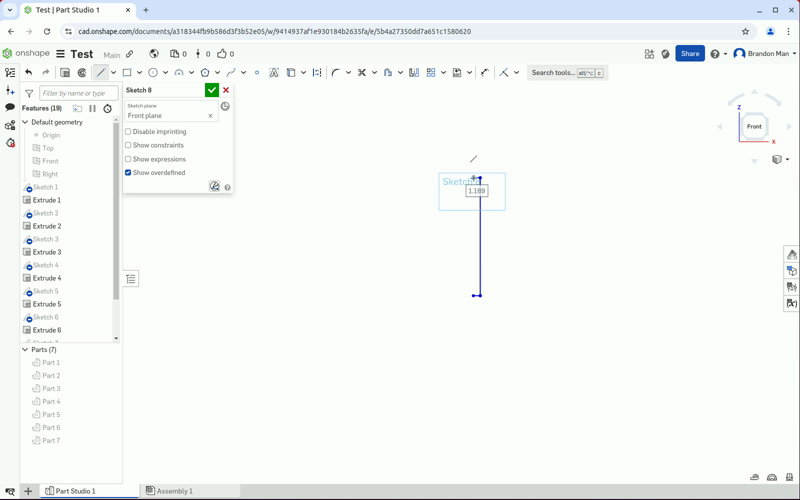
key_up(shift)
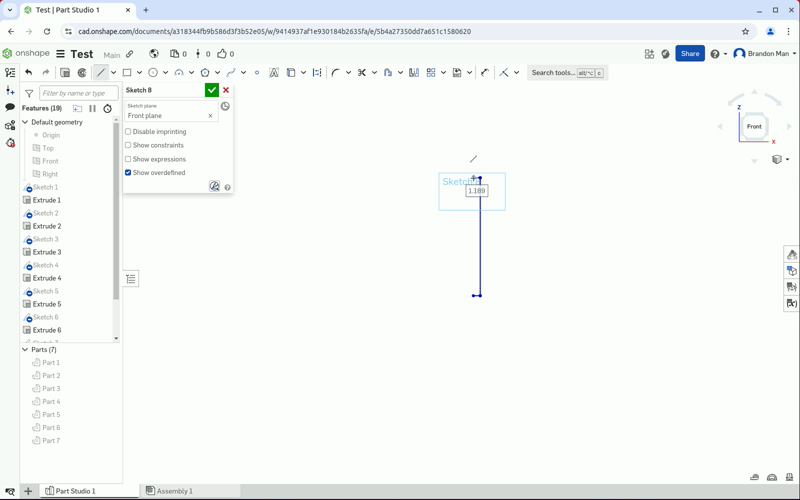
key_down(shift)
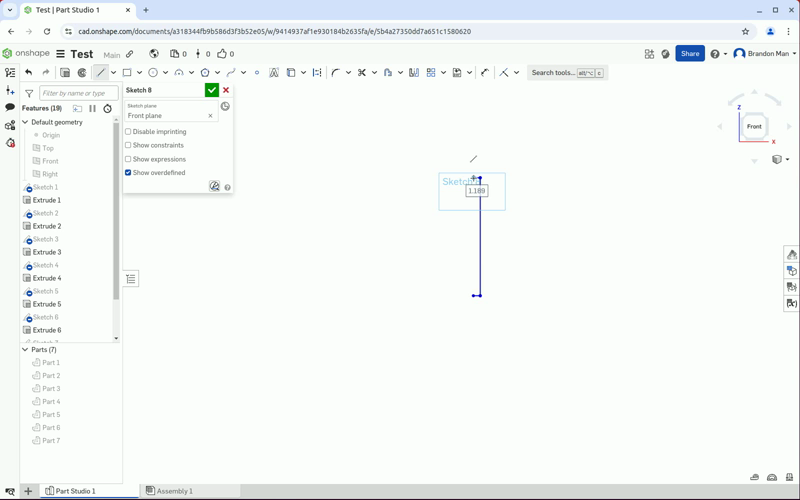
mouse_move(473, 295)
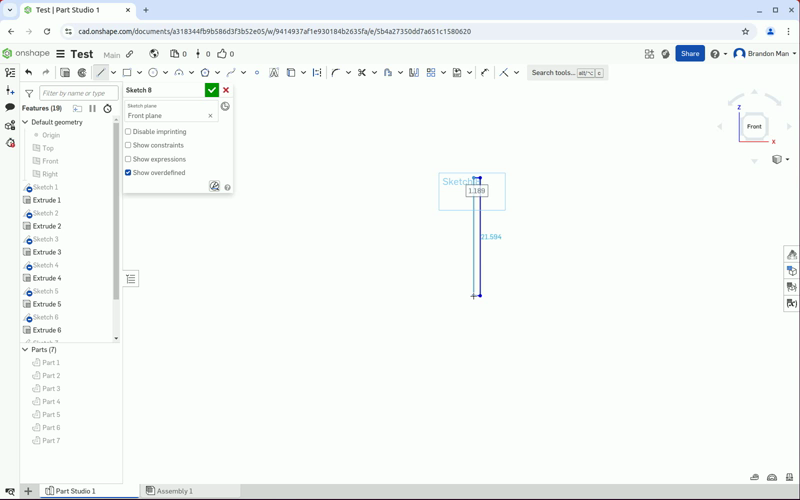
key_up(shift)
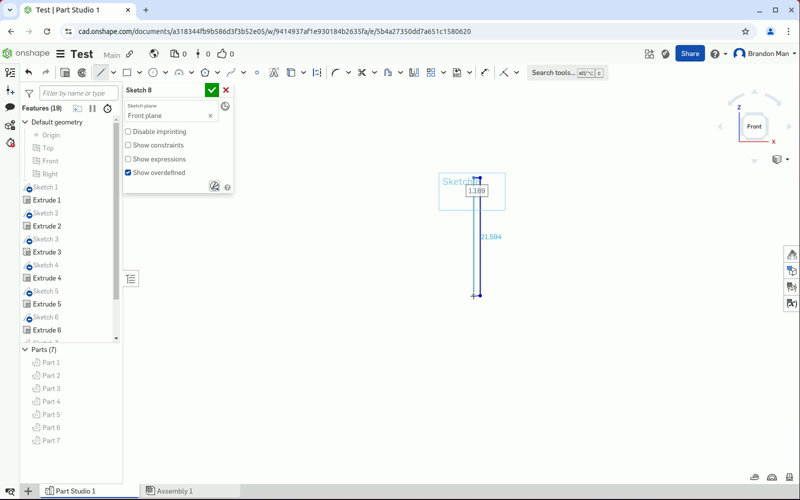
click(473, 295)
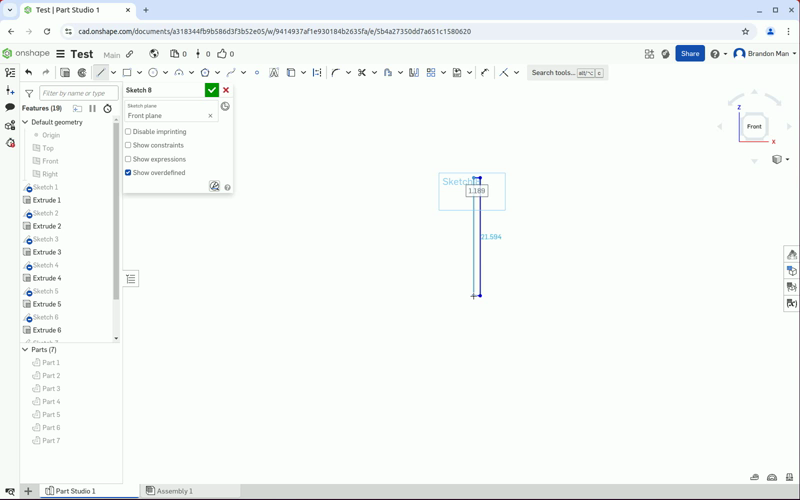
key(esc)
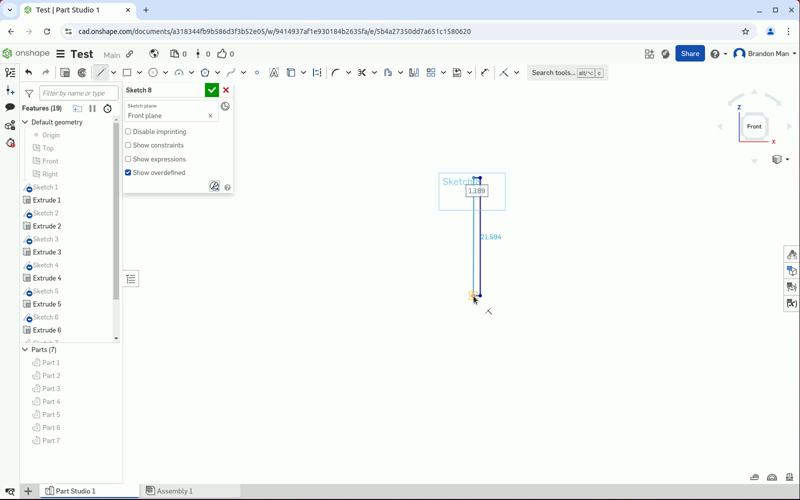
mouse_move(475, 255)
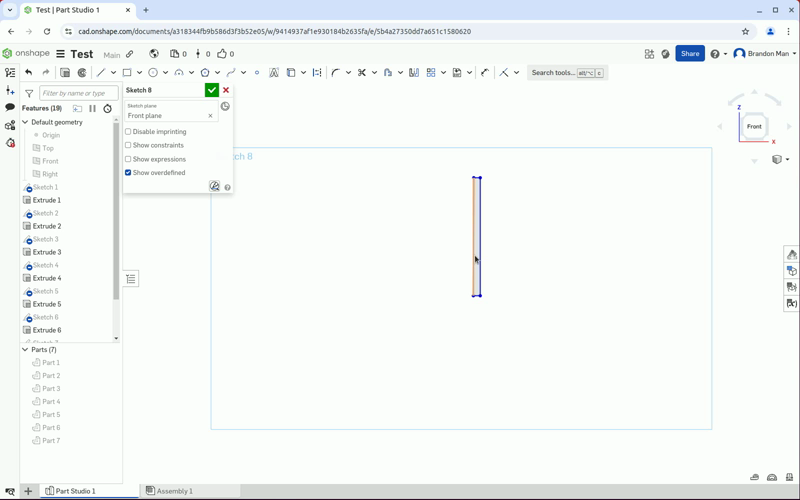
scroll(6)
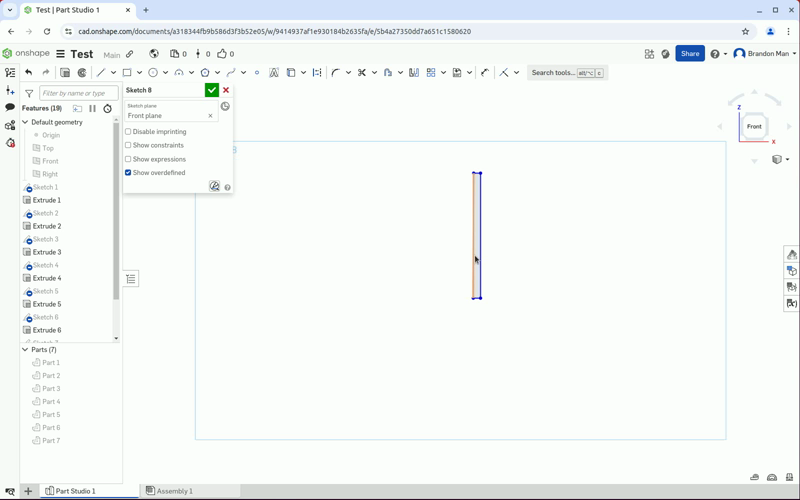
scroll(6)
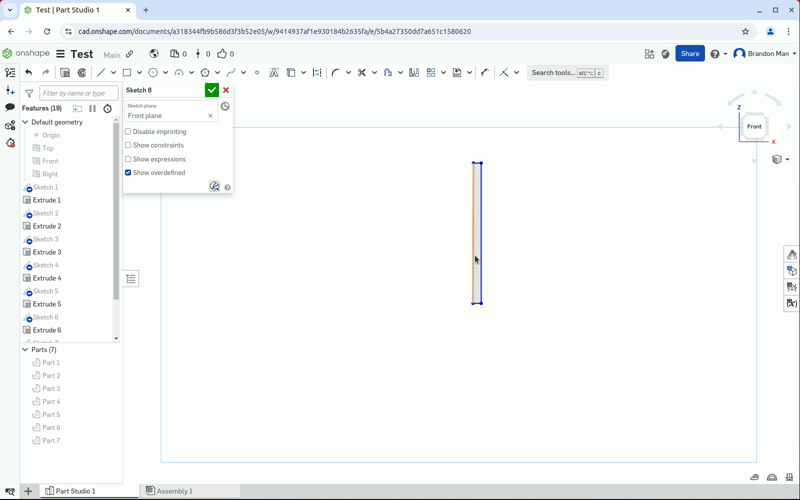
scroll(6)
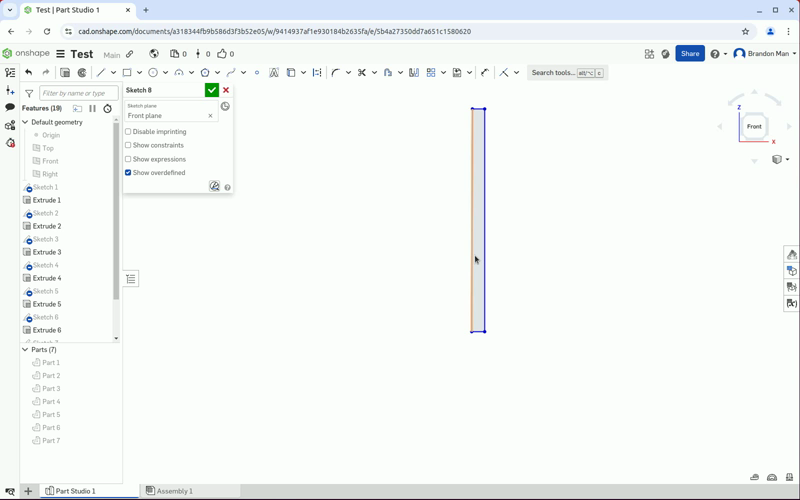
scroll(6)
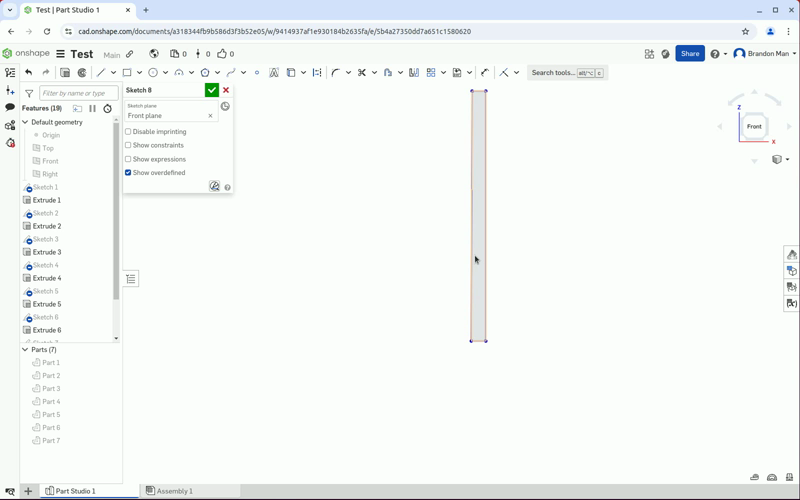
scroll(6)
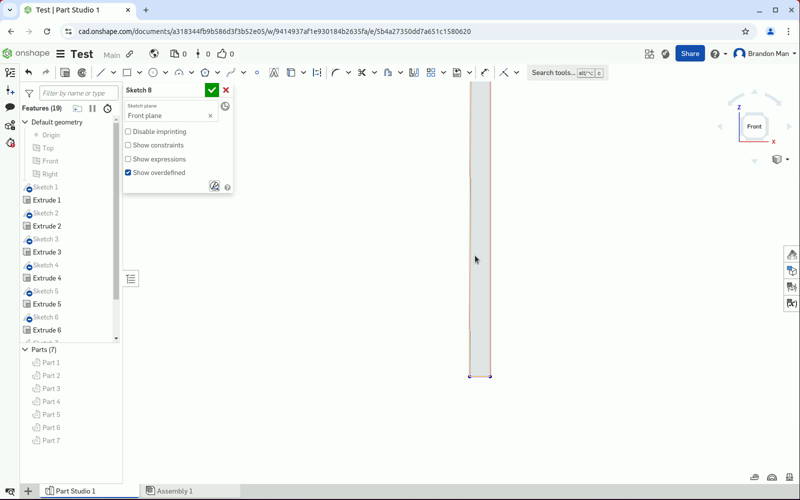
scroll(6)
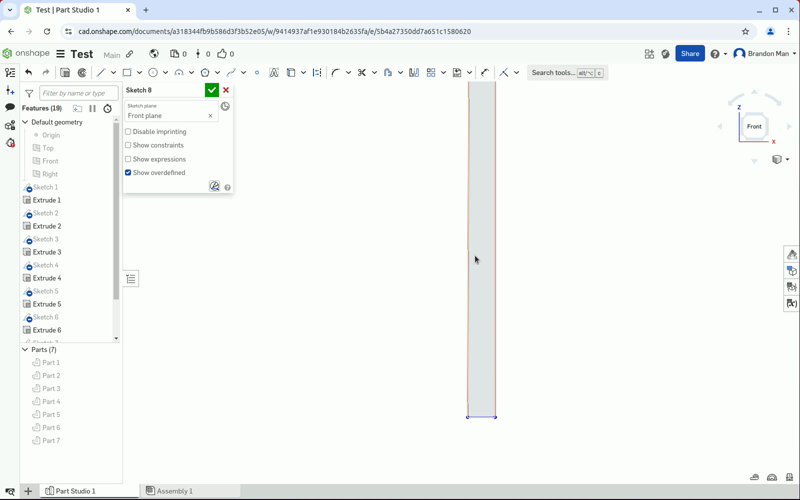
scroll(6)
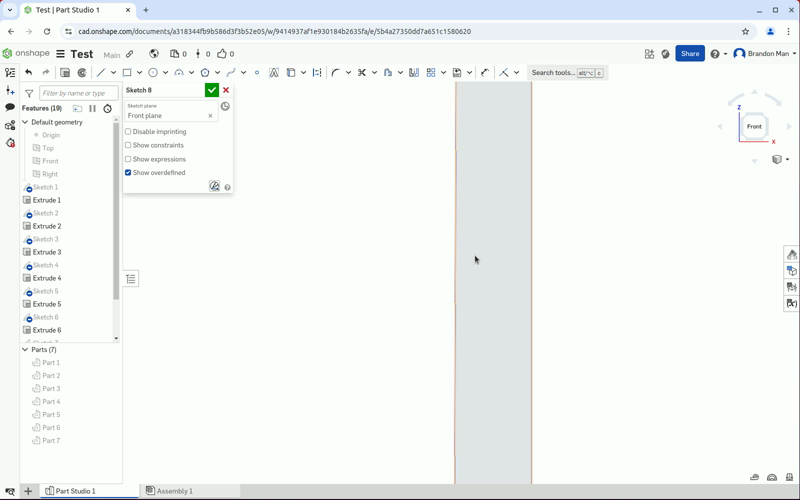
click(475, 255)
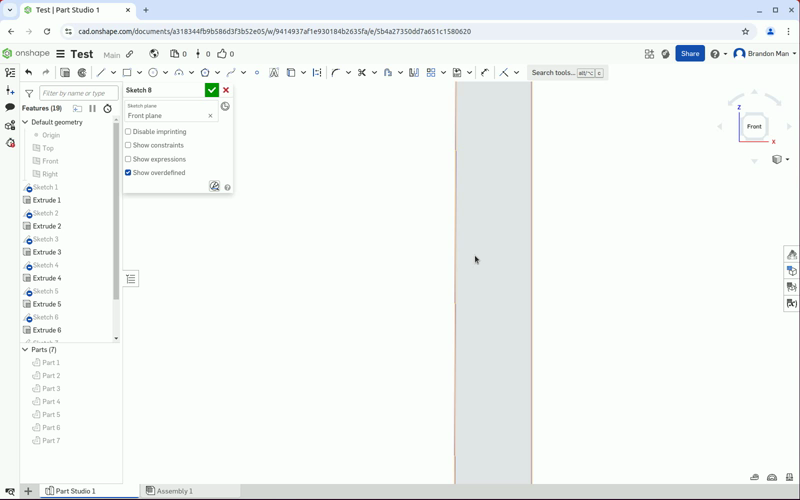
scroll(-6)
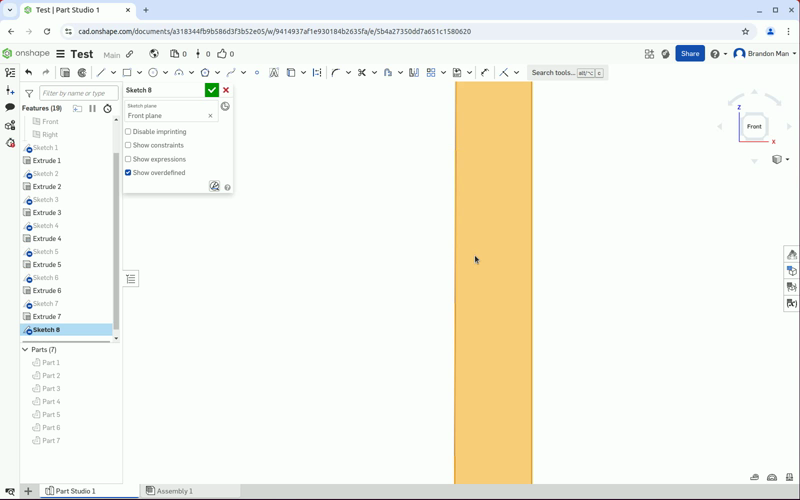
scroll(-6)
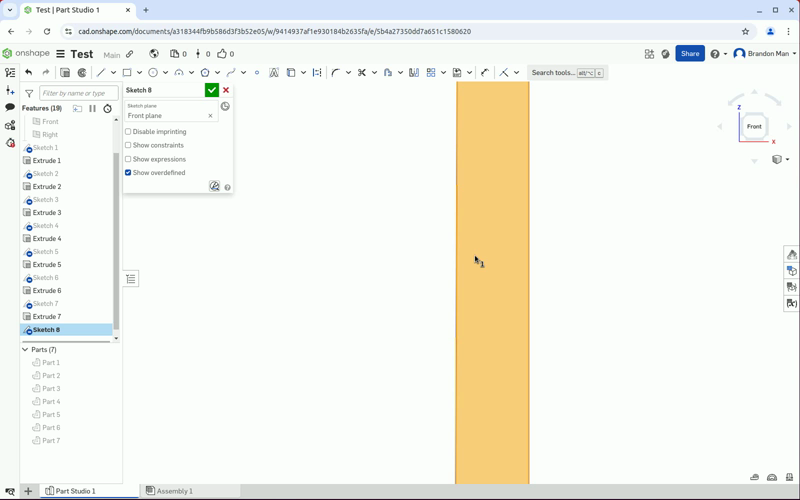
scroll(-6)
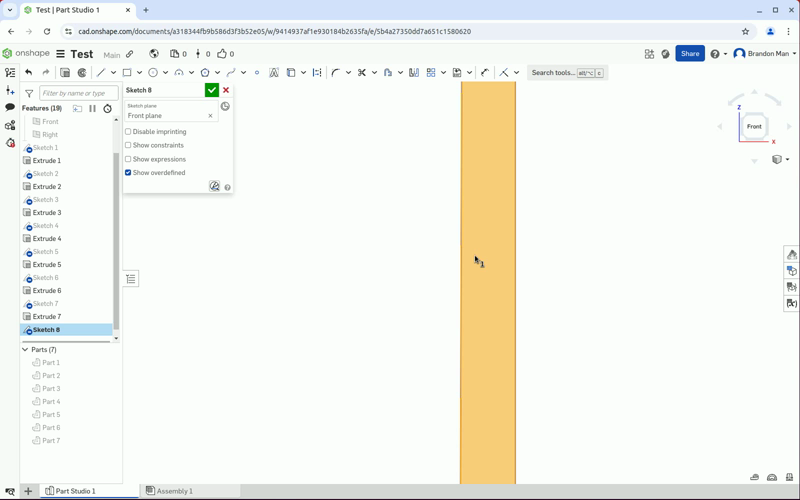
scroll(-6)
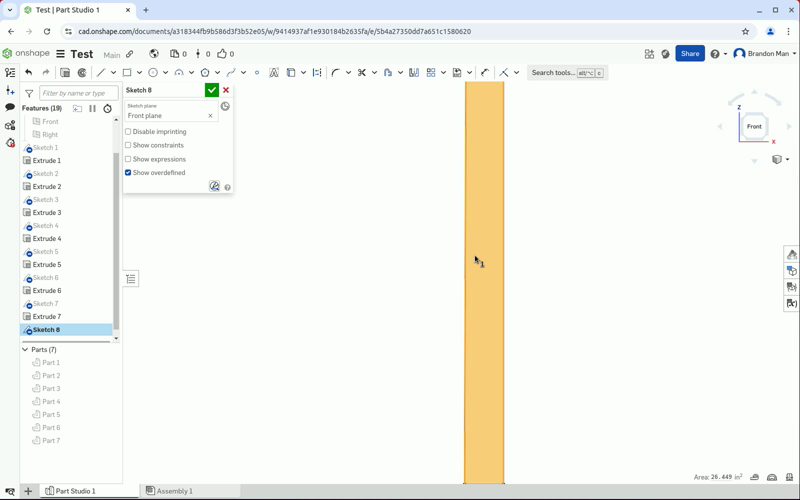
scroll(-6)
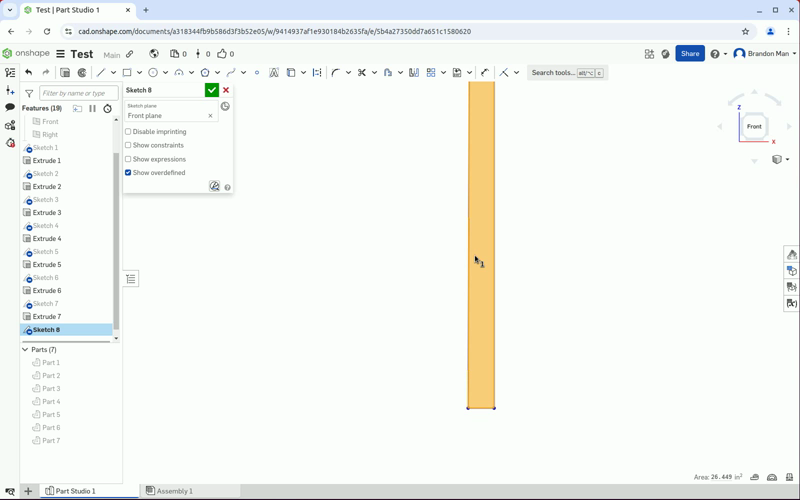
scroll(-6)
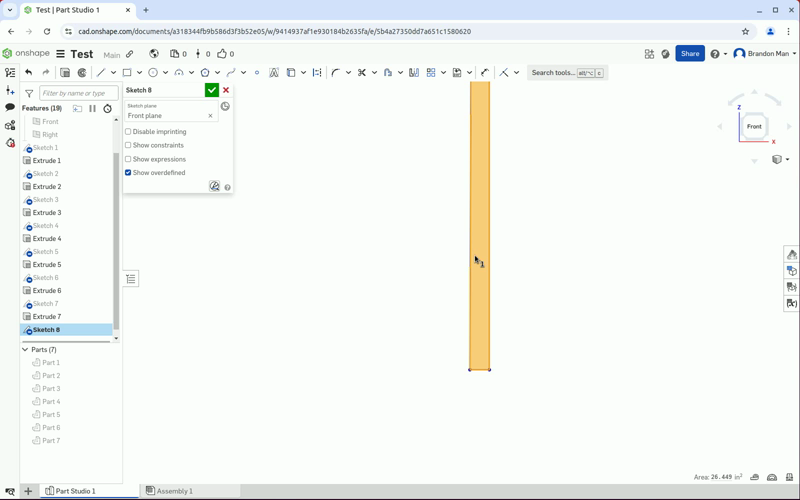
scroll(-6)
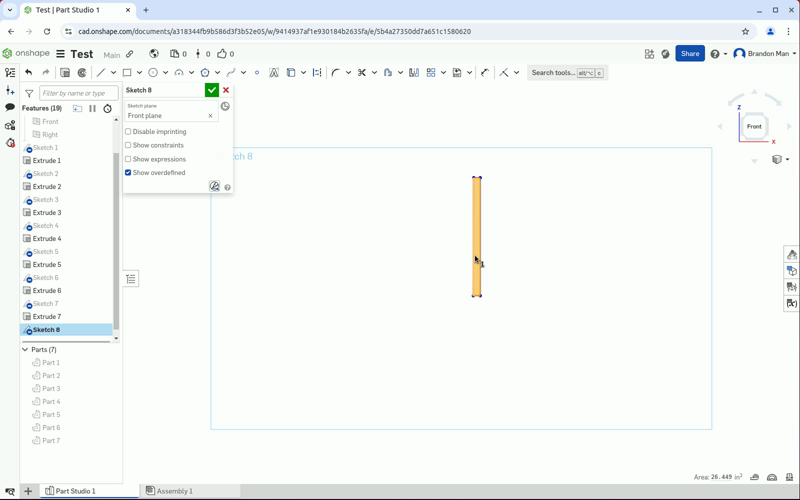
mouse_move(73, 352)
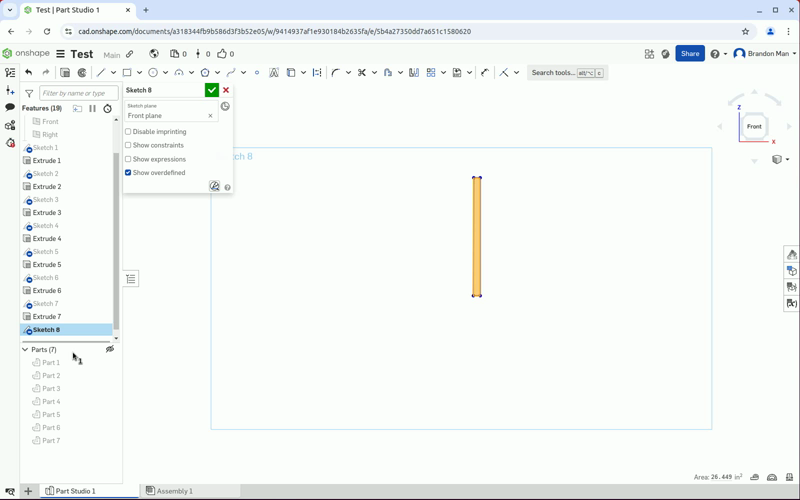
key(shift+y)
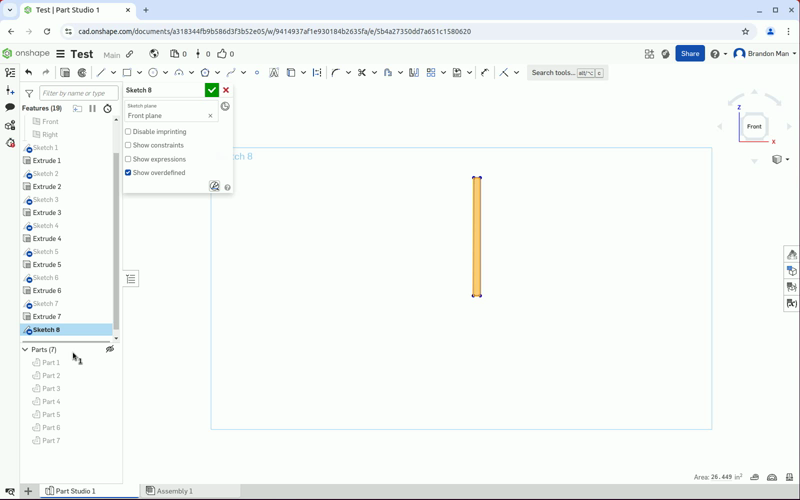
key(shift+e)
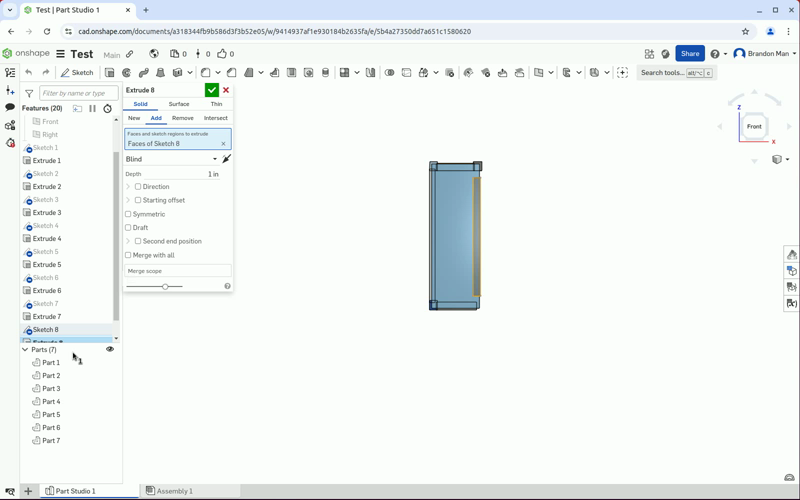
mouse_move(143, 106)
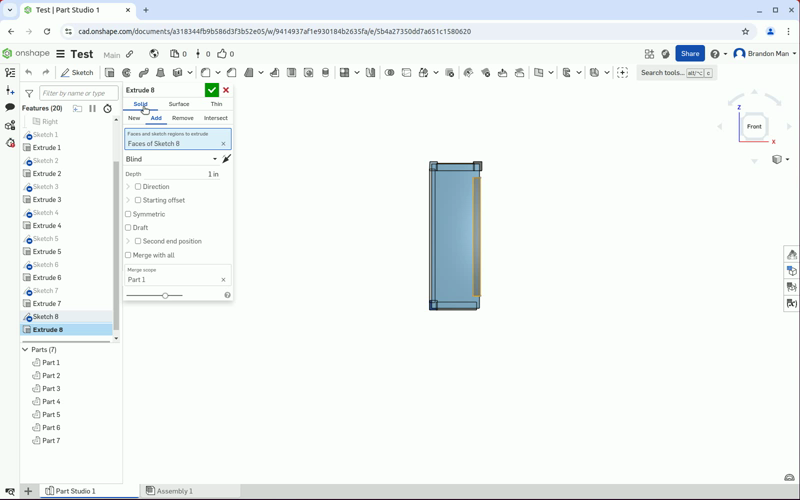
click(143, 106)
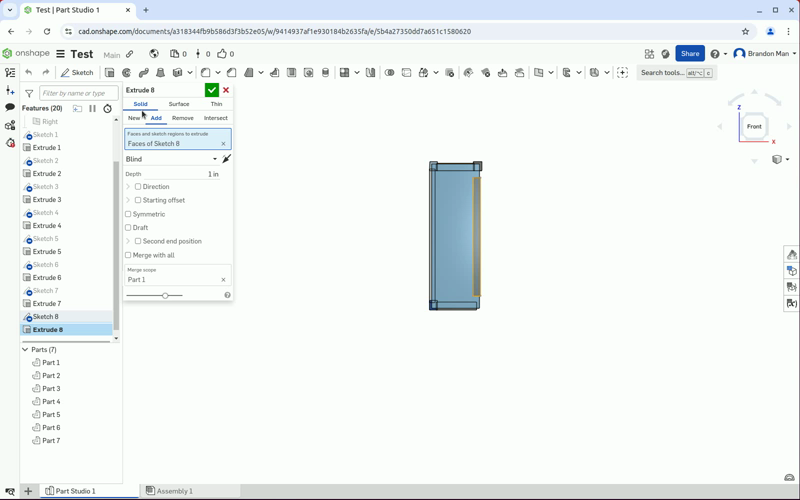
mouse_move(137, 120)
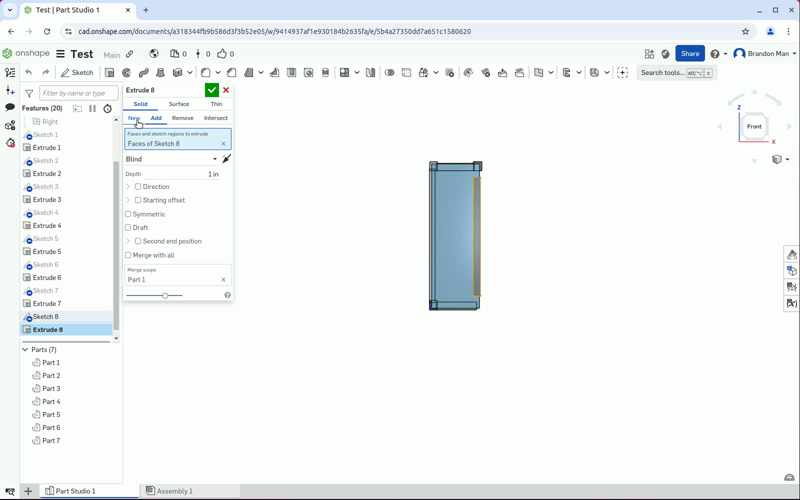
click(137, 120)
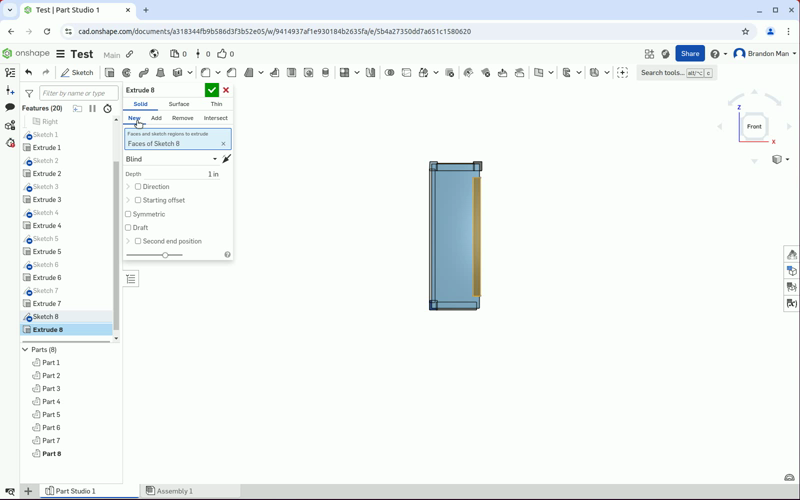
key(tab, 4)
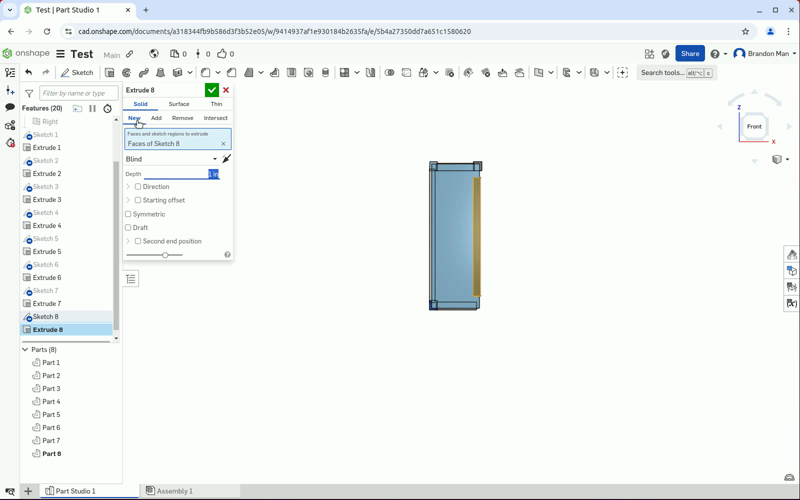
text(0.241)
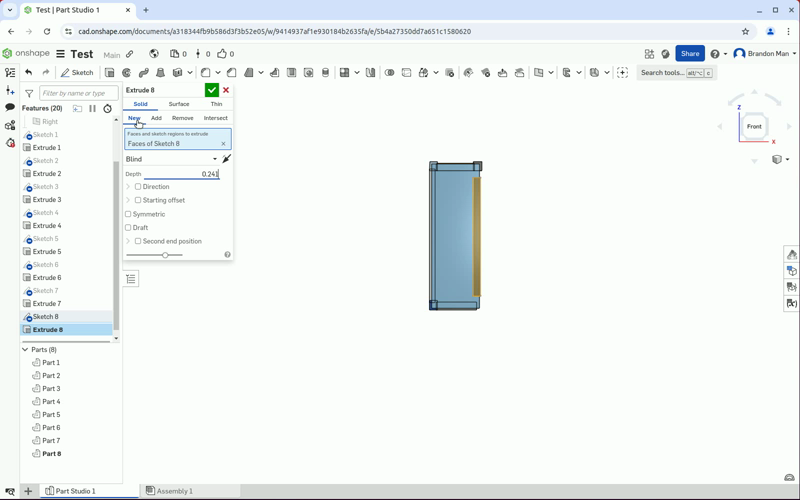
key(enter)
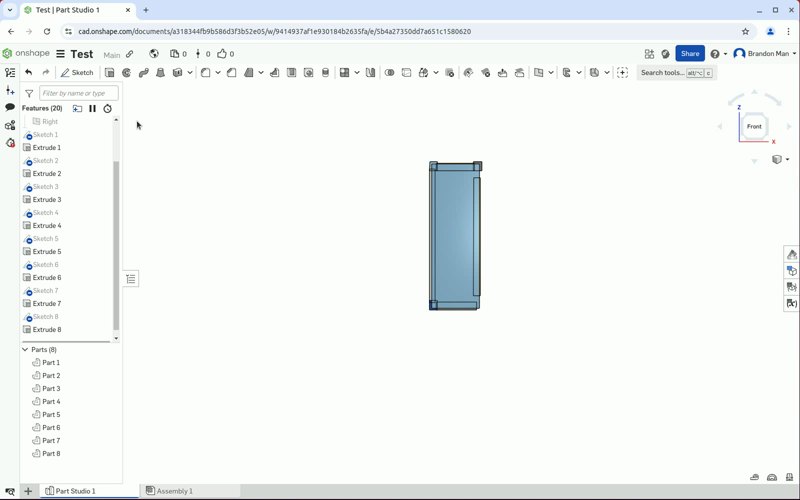
key(shift+h)
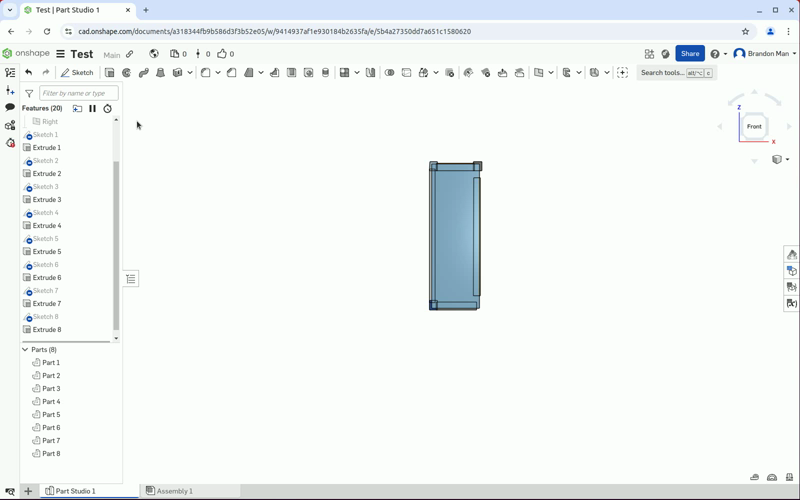
key(shift+h)
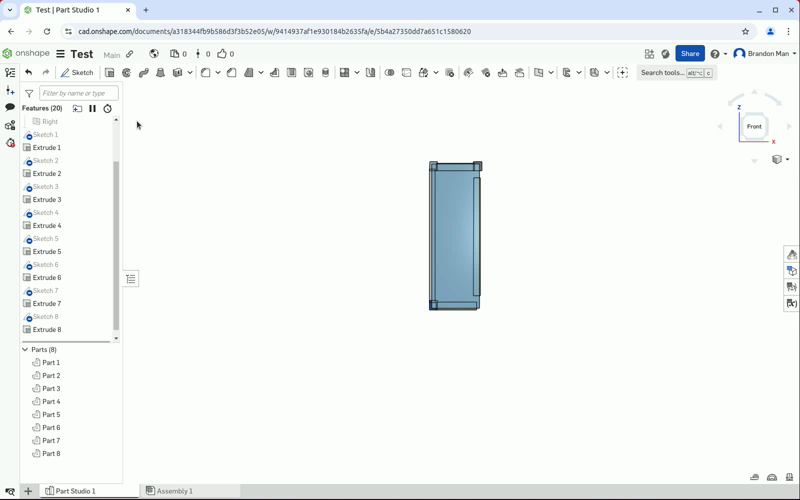
mouse_move(69, 137)
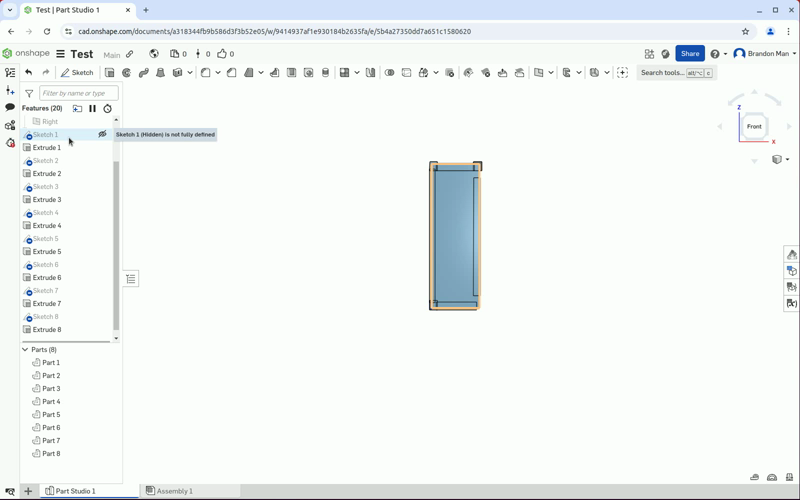
click(69, 137)
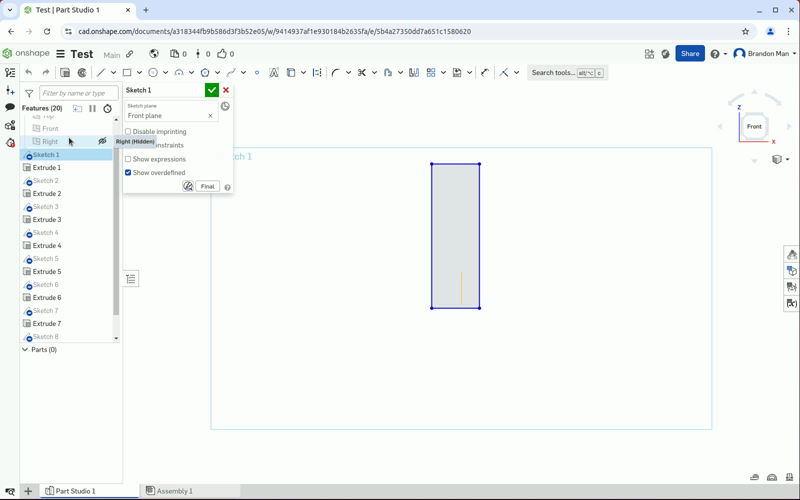
mouse_move(229, 92)
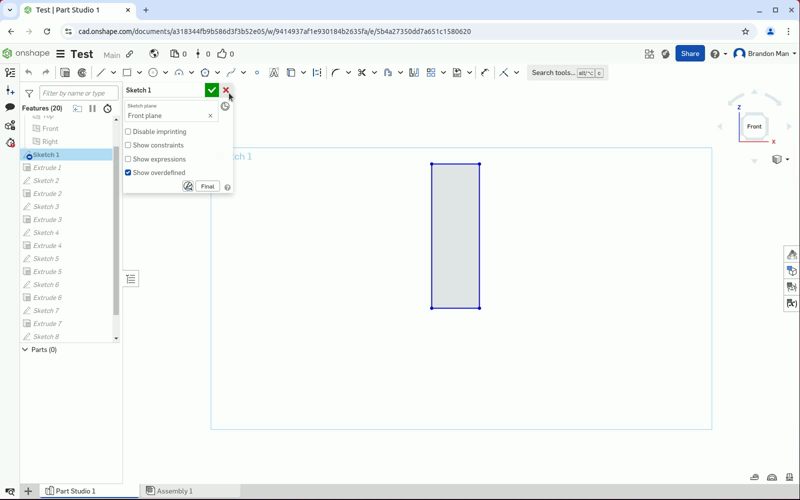
click(229, 92)
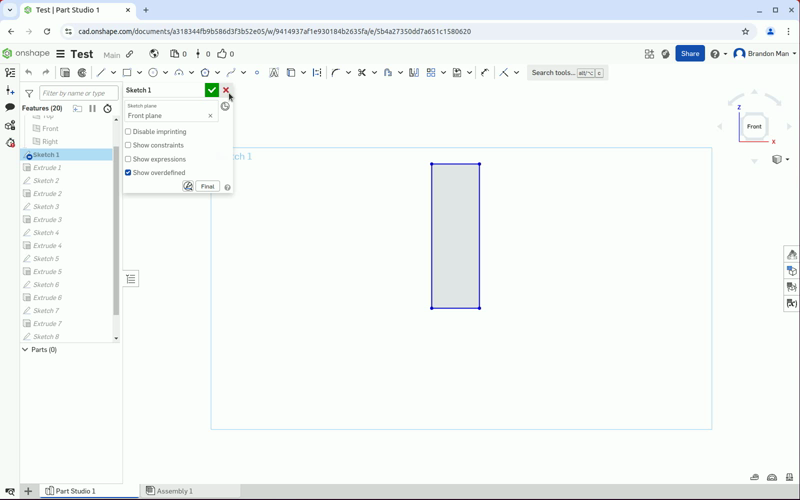
key(shift+s)
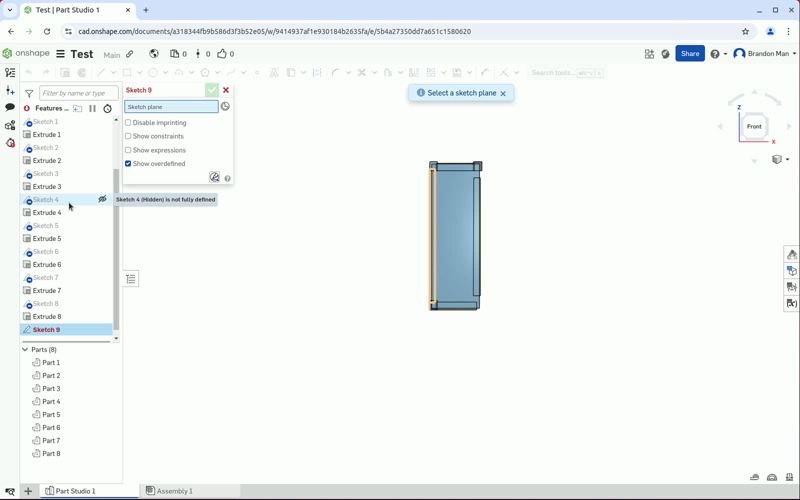
scroll(3)
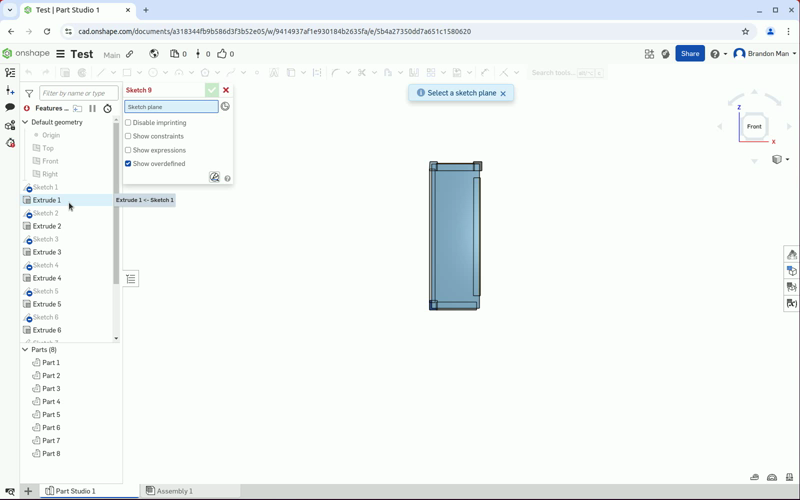
mouse_move(69, 163)
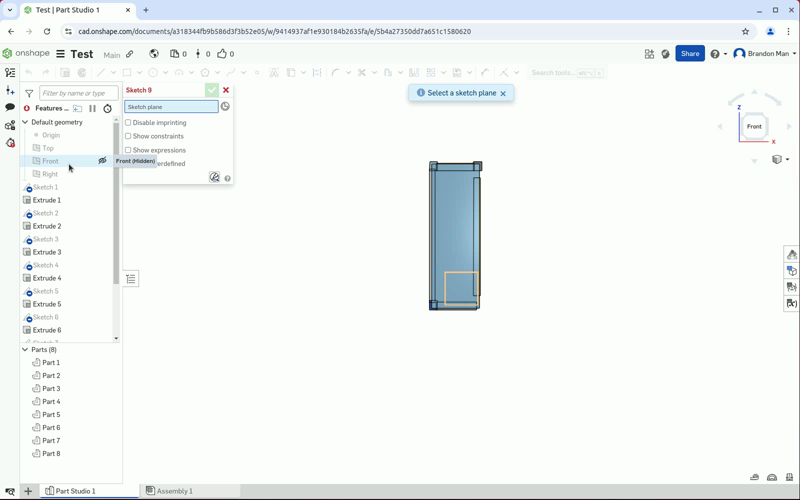
click(69, 163)
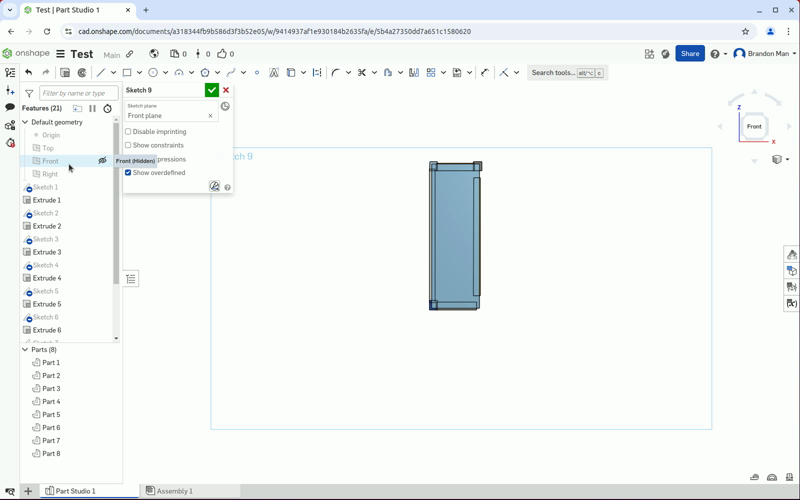
mouse_move(73, 352)
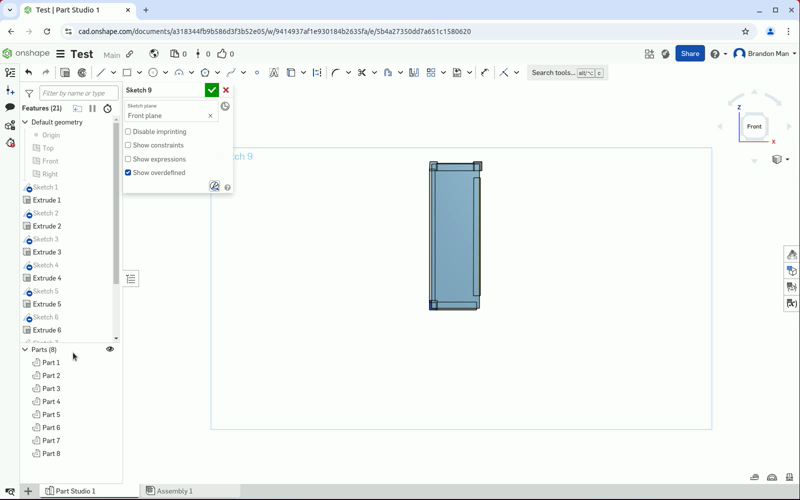
key(y)
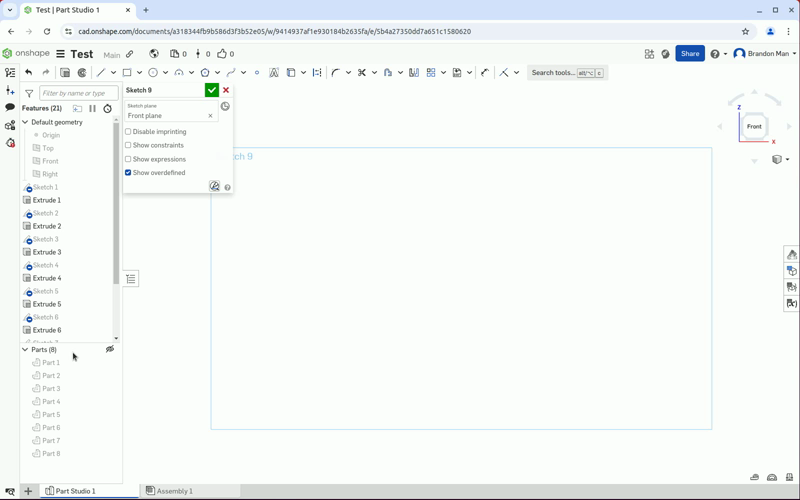
key(l)
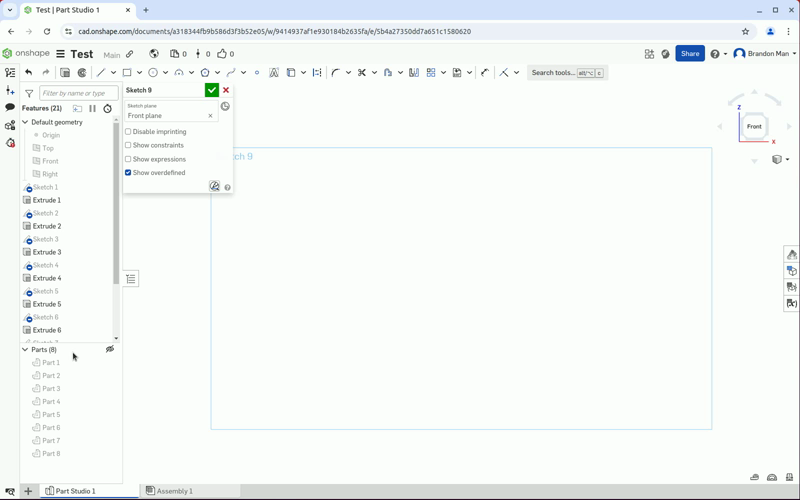
key_down(shift)
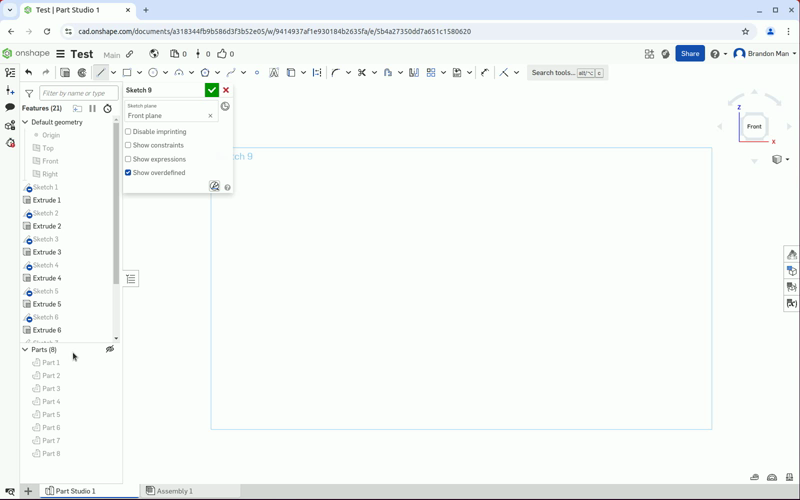
mouse_move(473, 301)
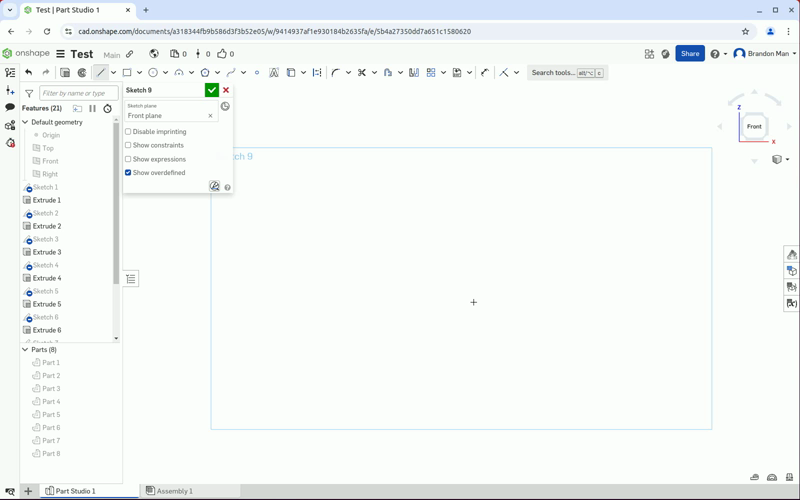
click(473, 301)
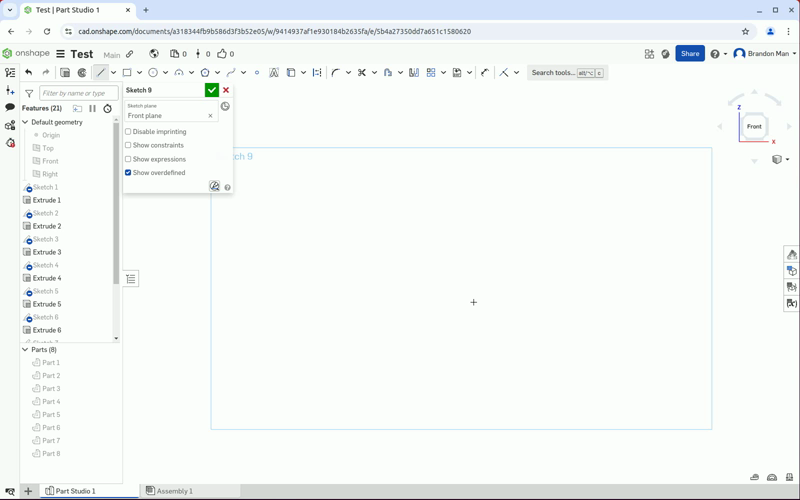
key_up(shift)
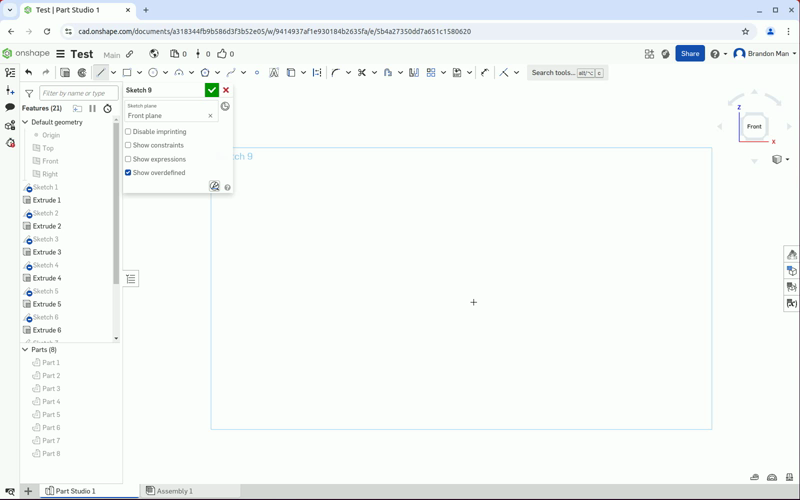
key_down(shift)
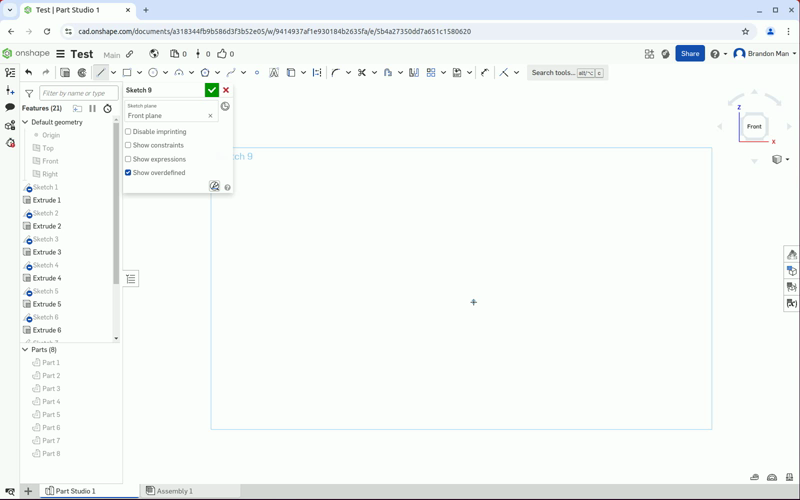
mouse_move(503, 301)
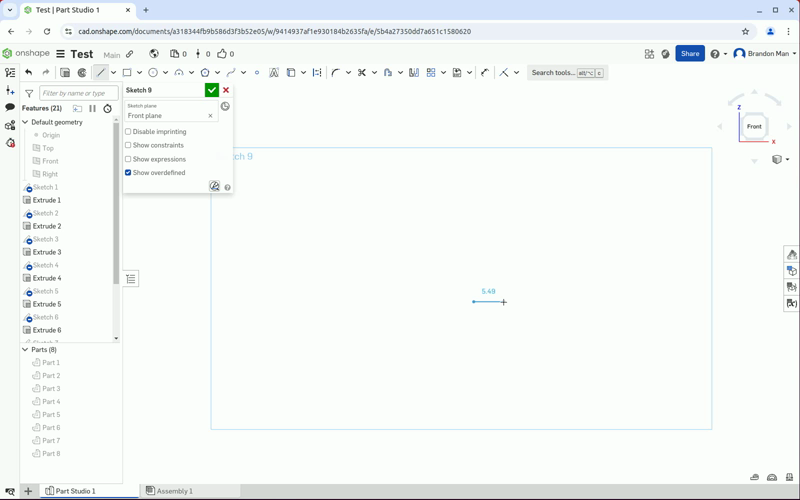
mouse_move(481, 301)
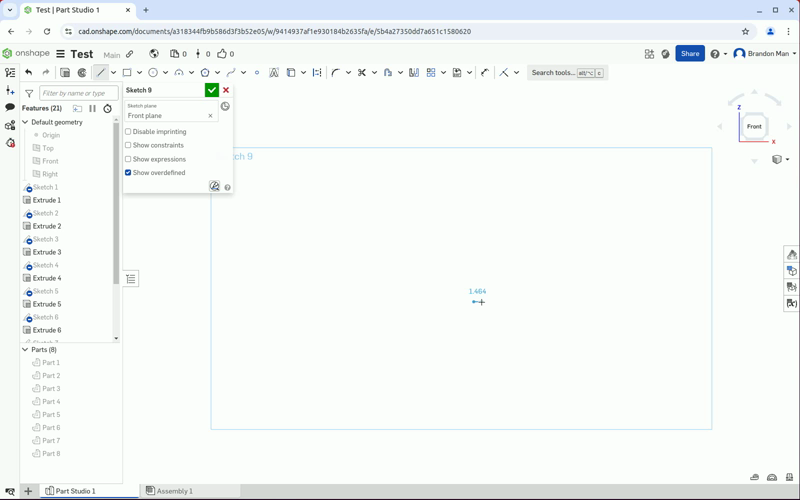
click(481, 301)
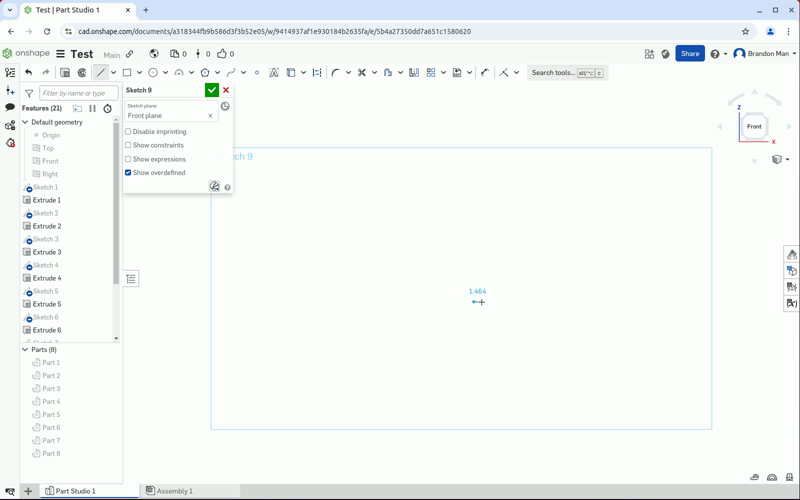
key_up(shift)
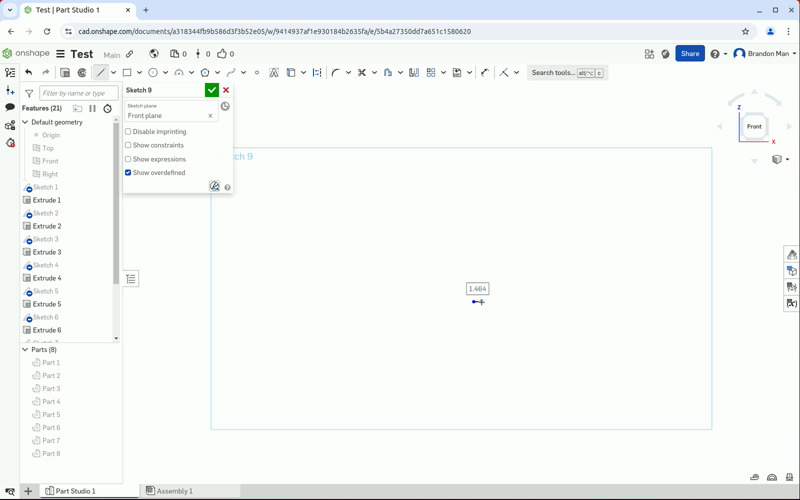
key_down(shift)
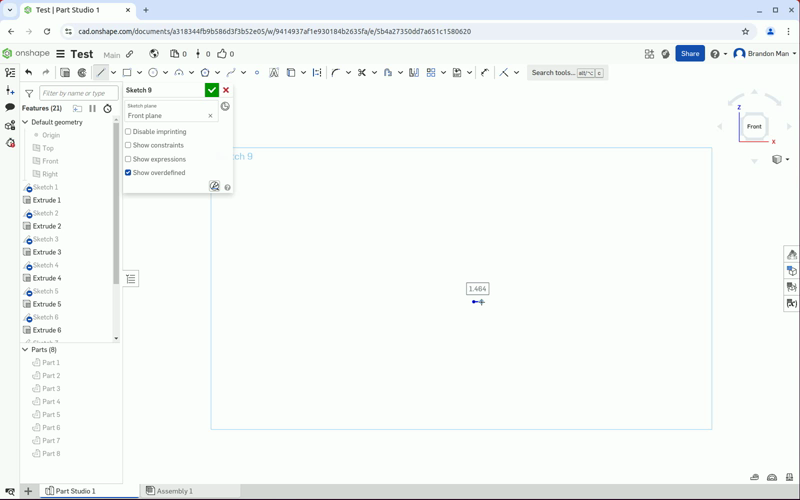
mouse_move(511, 301)
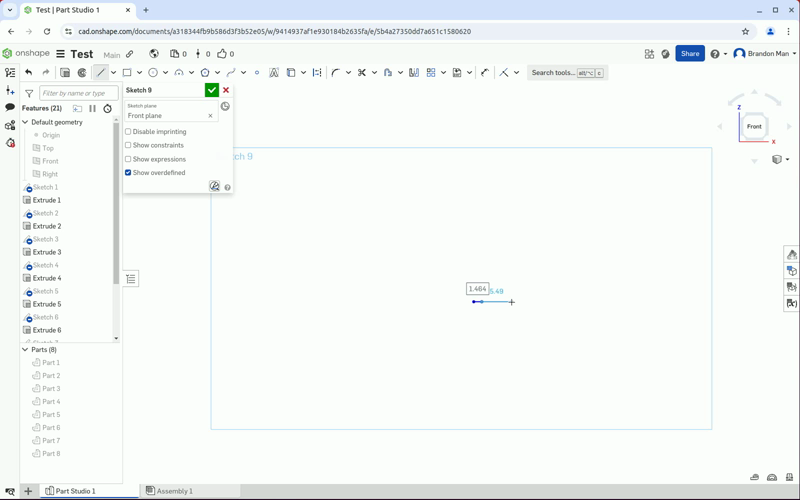
mouse_move(481, 293)
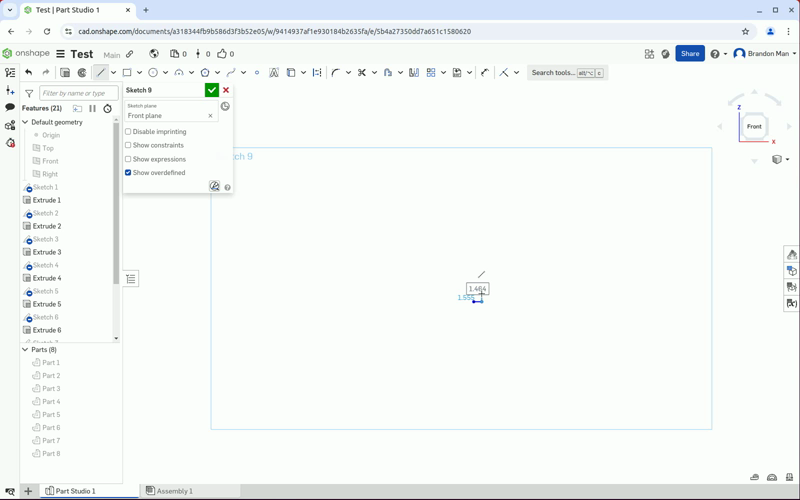
click(481, 293)
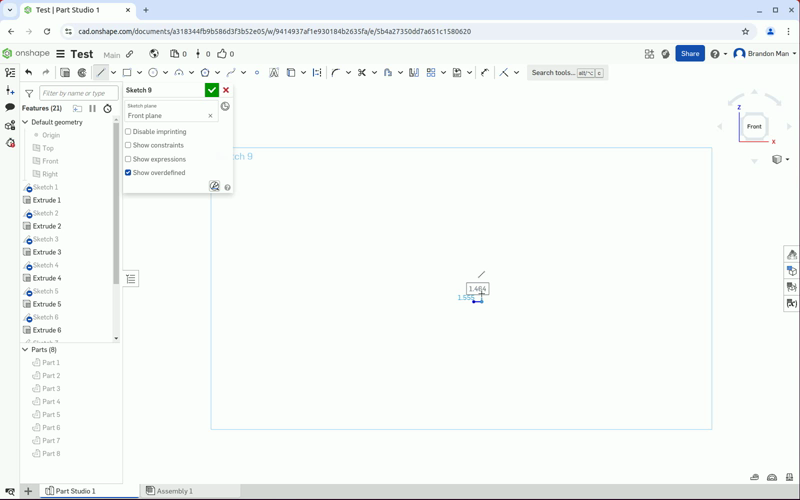
key_up(shift)
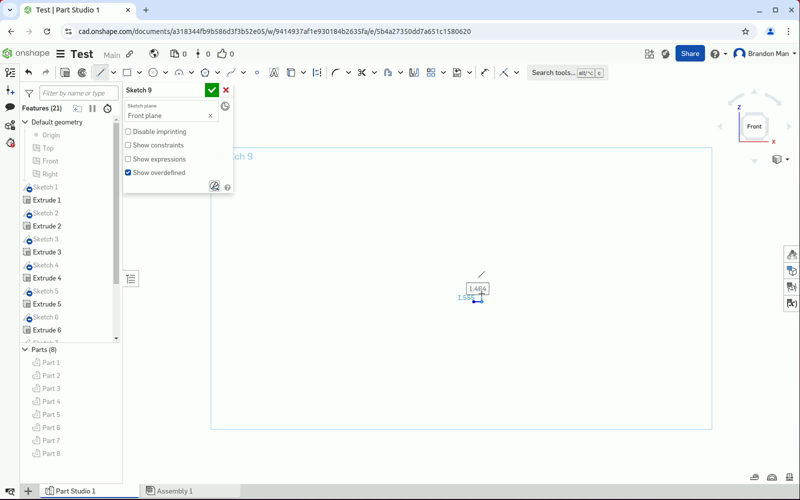
key_down(shift)
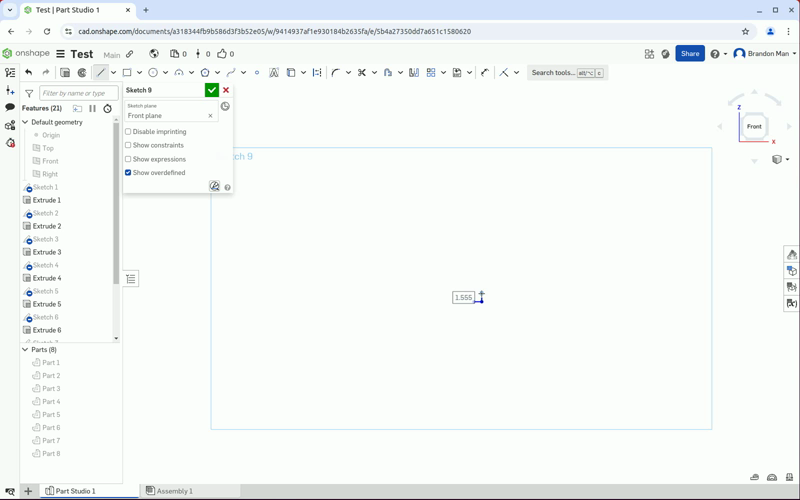
mouse_move(511, 293)
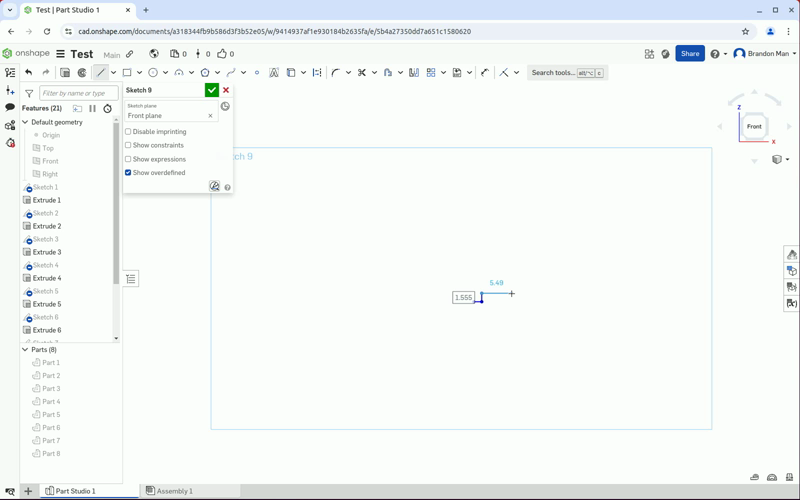
mouse_move(473, 293)
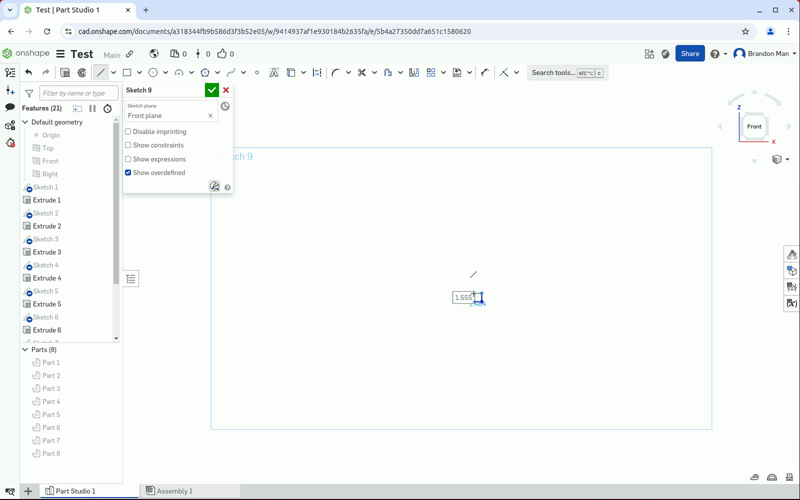
click(473, 293)
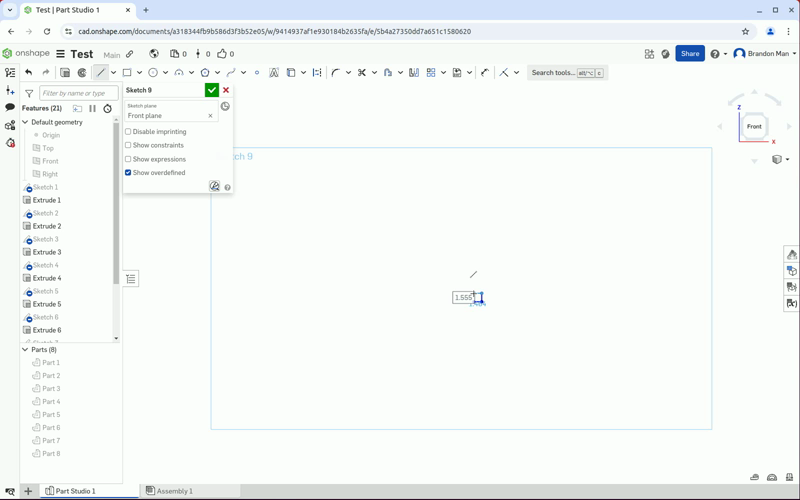
key_up(shift)
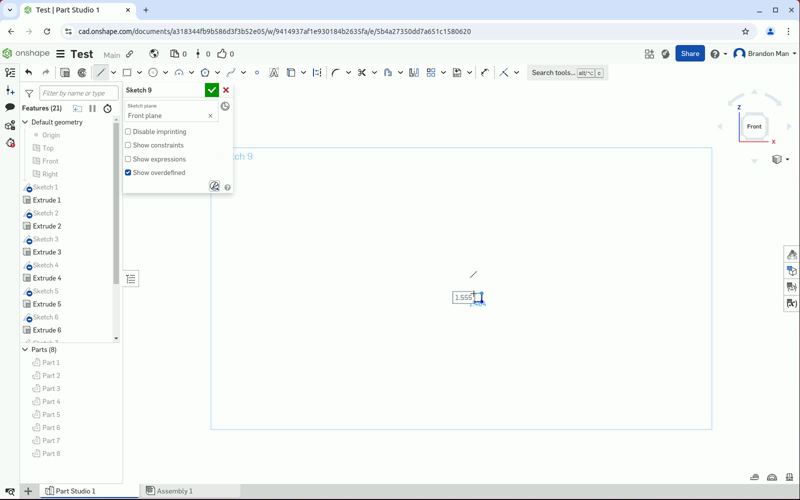
mouse_move(503, 293)
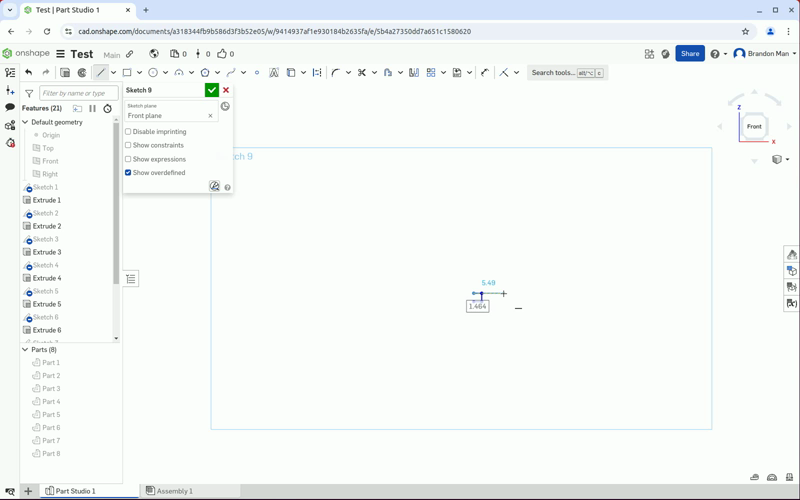
key_down(shift)
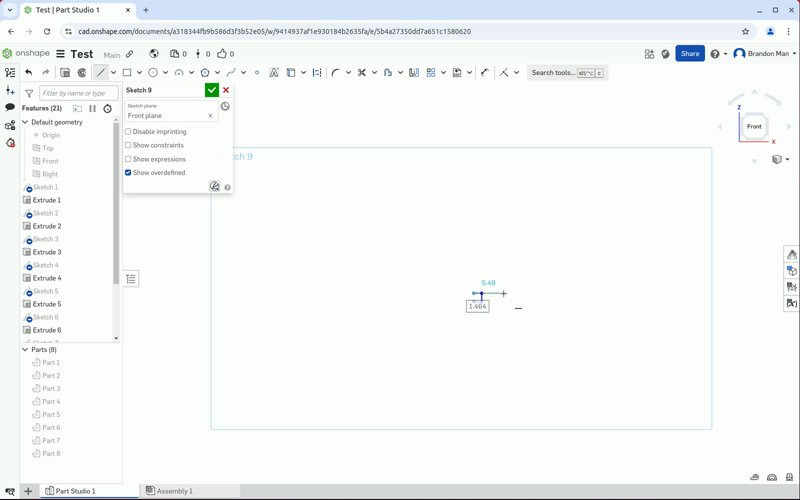
mouse_move(473, 301)
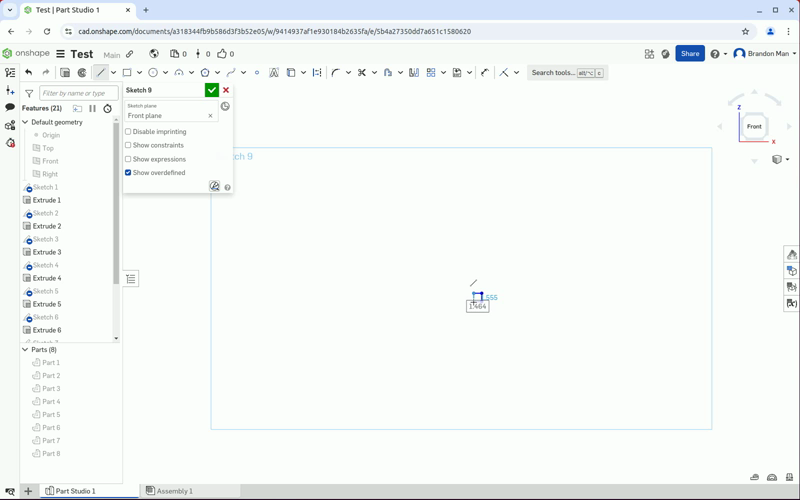
key_up(shift)
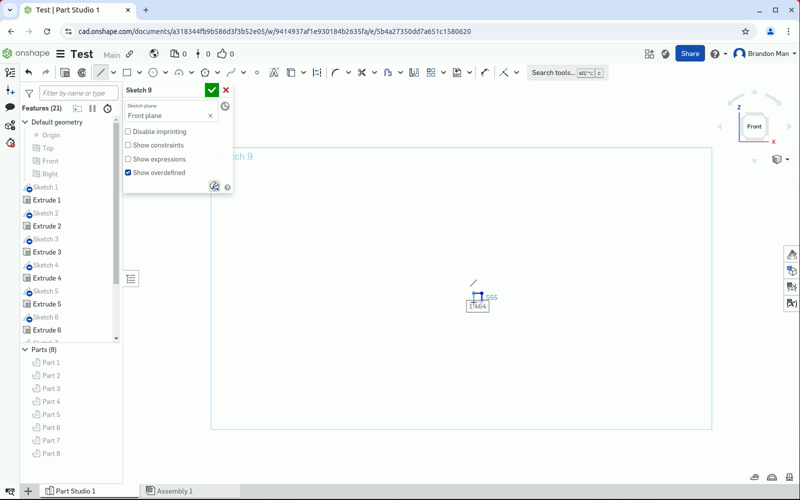
click(473, 301)
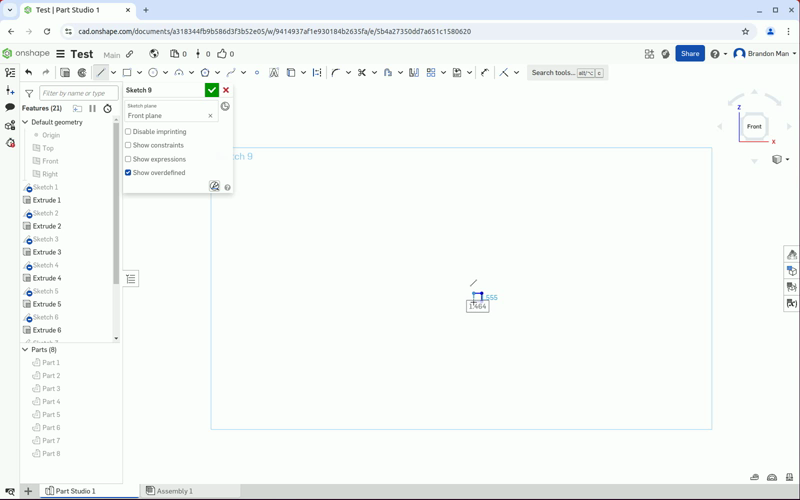
key(esc)
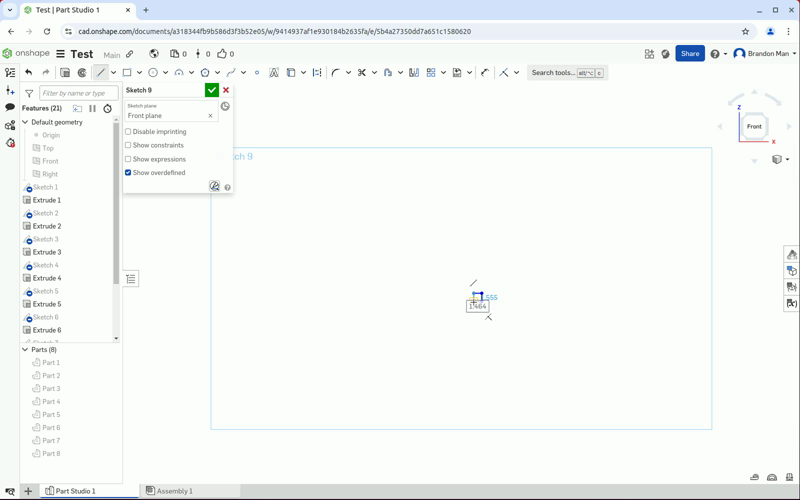
mouse_move(476, 300)
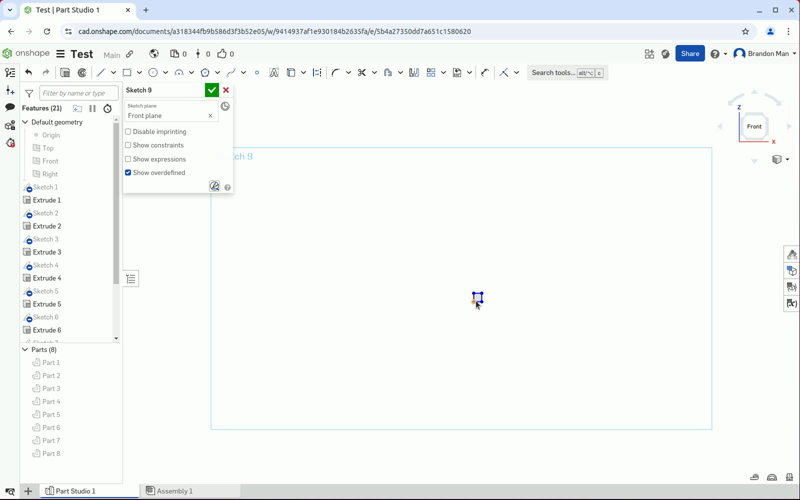
scroll(6)
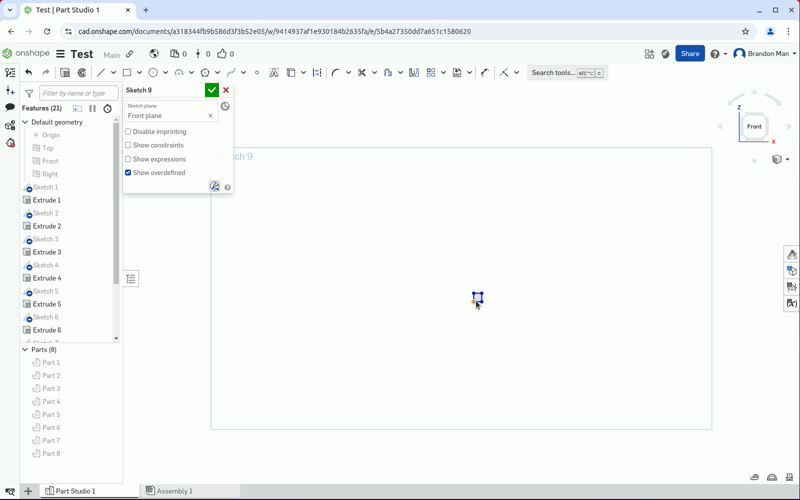
scroll(6)
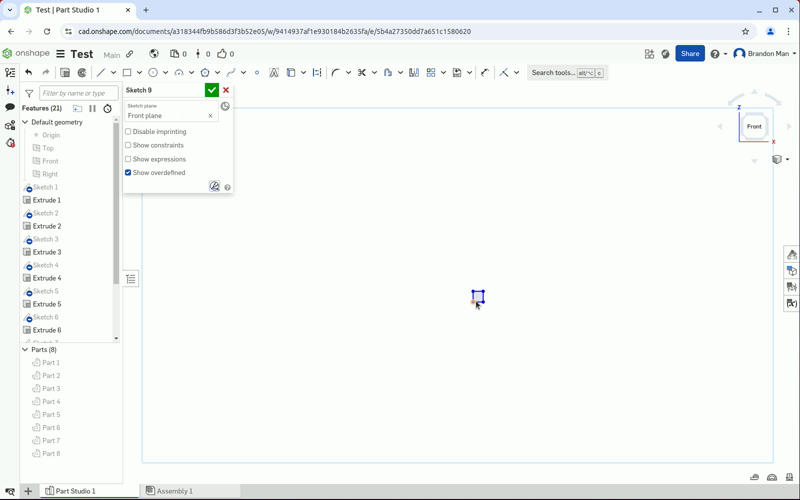
scroll(6)
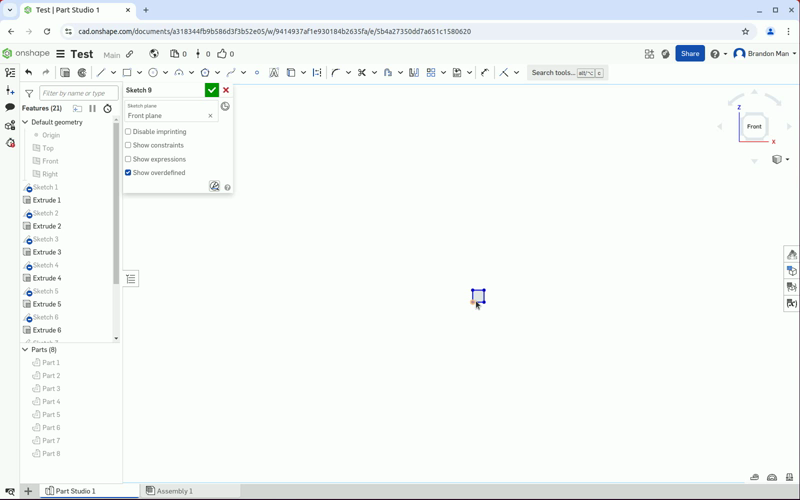
scroll(6)
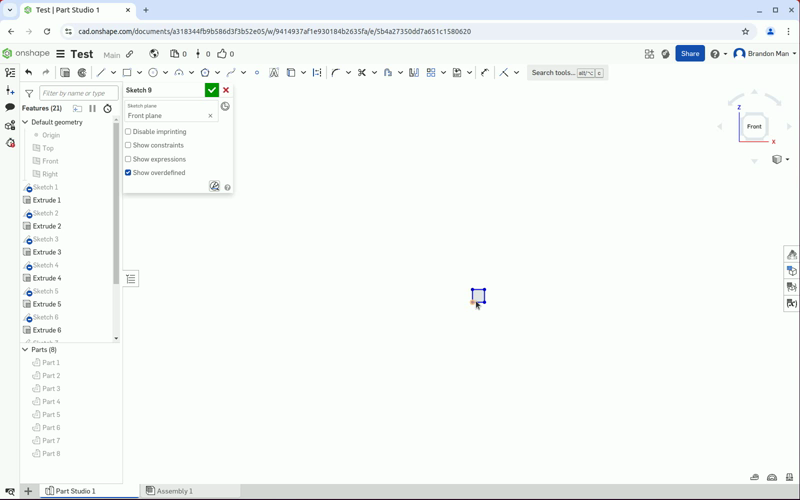
scroll(6)
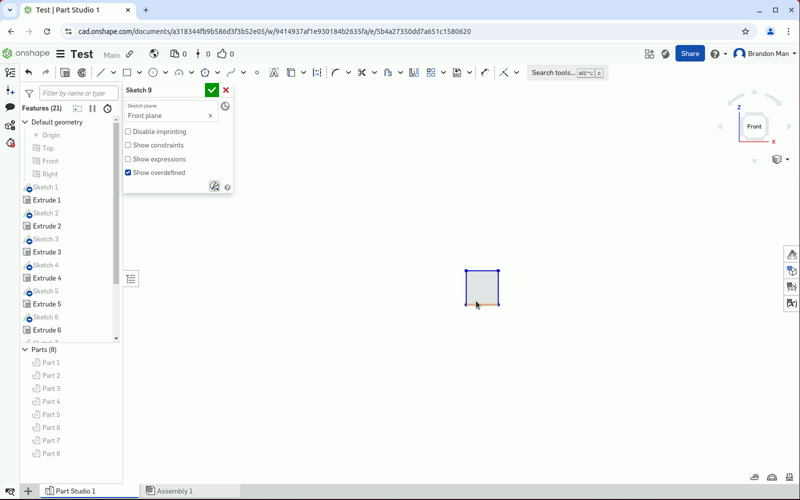
scroll(6)
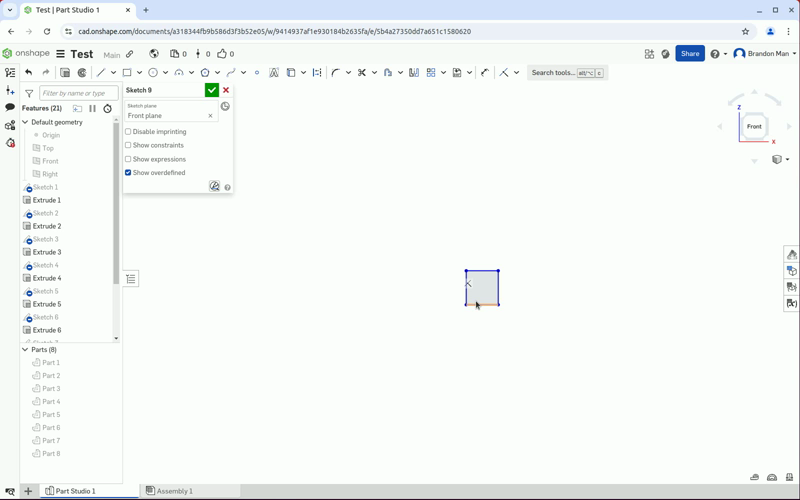
scroll(6)
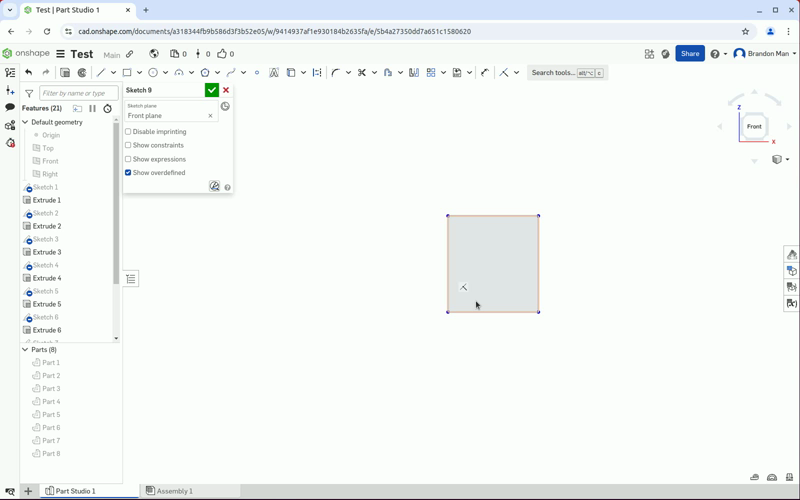
click(476, 300)
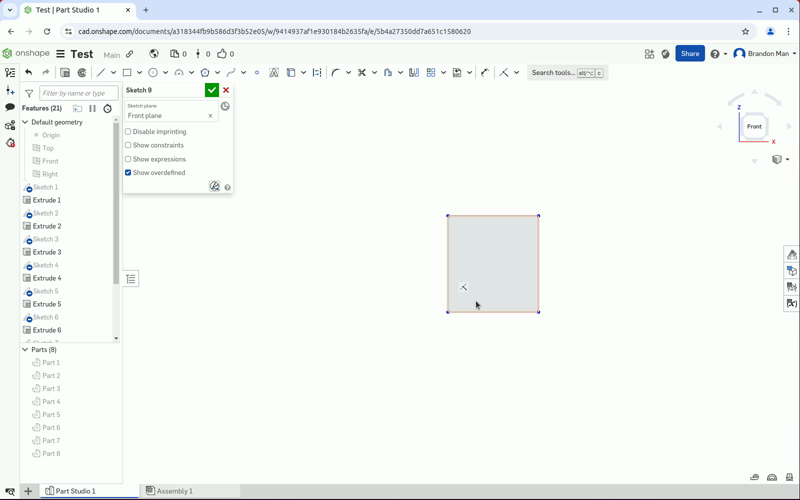
scroll(-6)
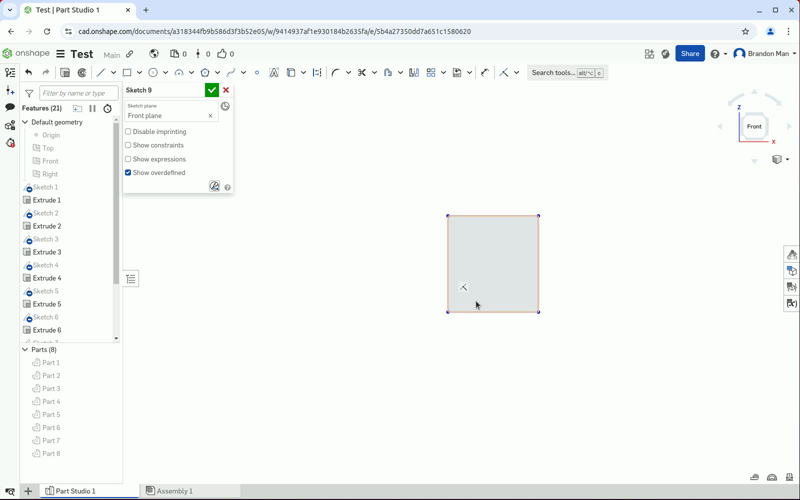
scroll(-6)
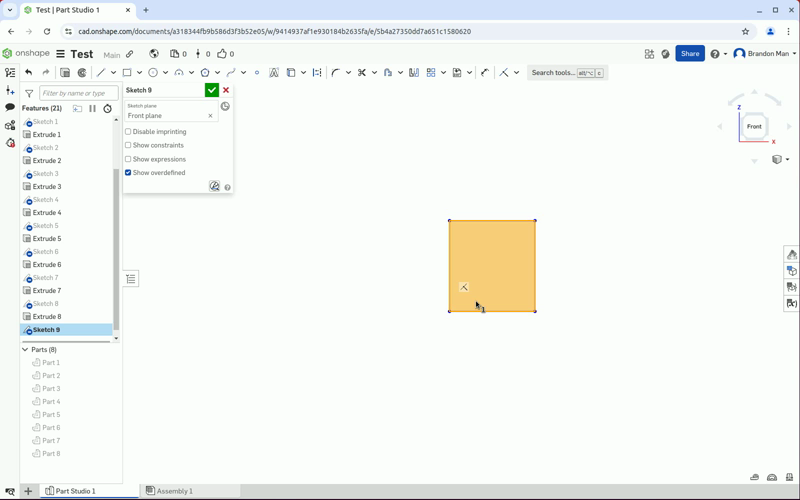
scroll(-6)
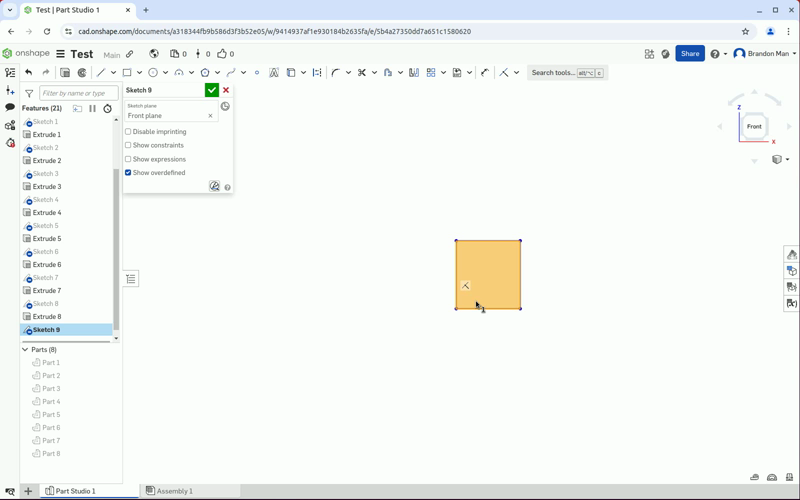
scroll(-6)
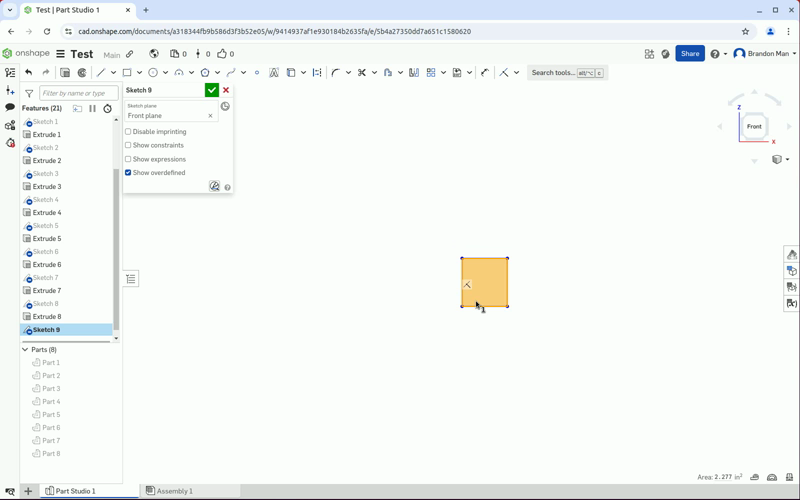
scroll(-6)
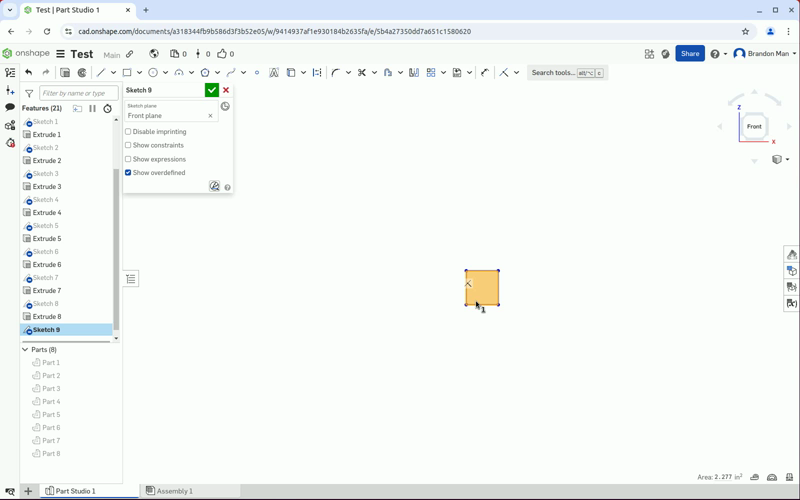
scroll(-6)
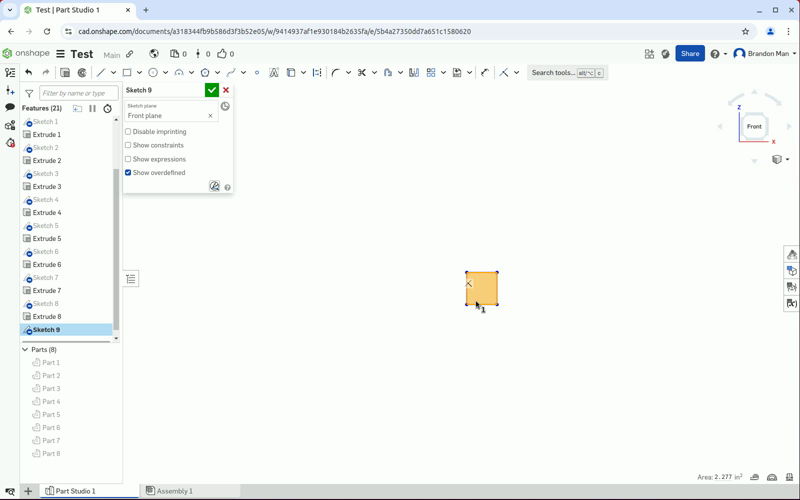
scroll(-6)
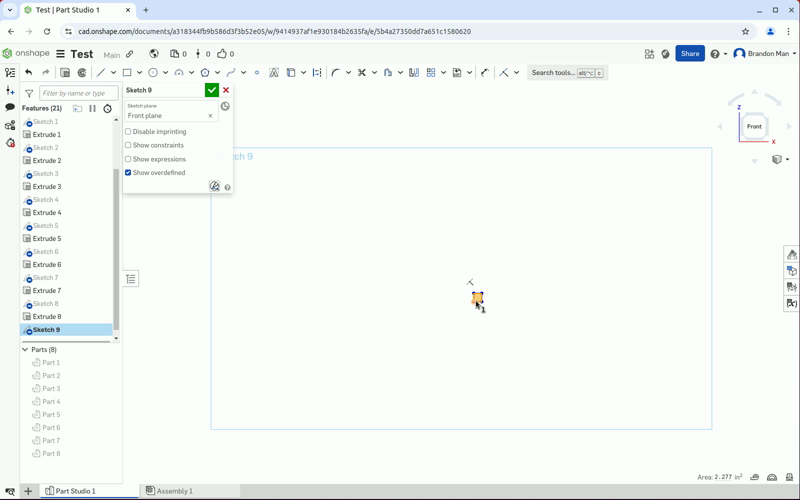
mouse_move(73, 352)
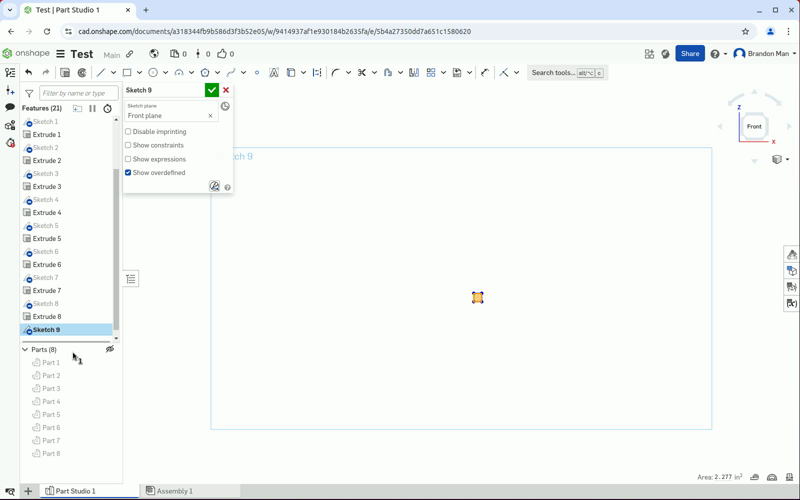
key(shift+y)
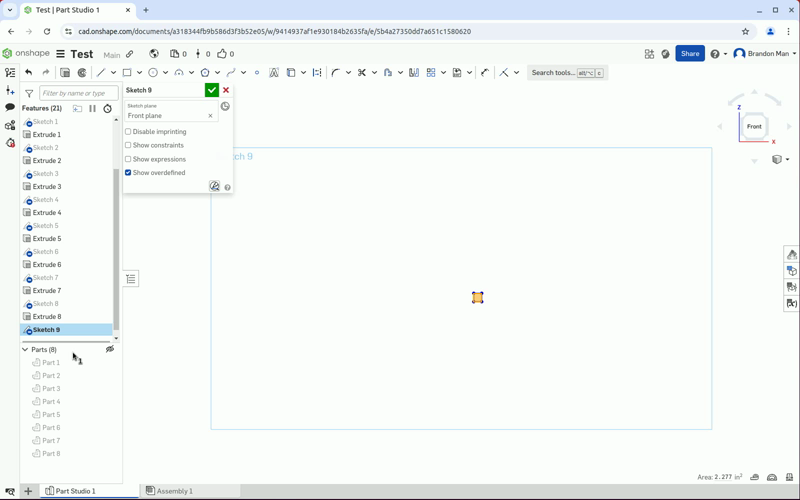
key(shift+e)
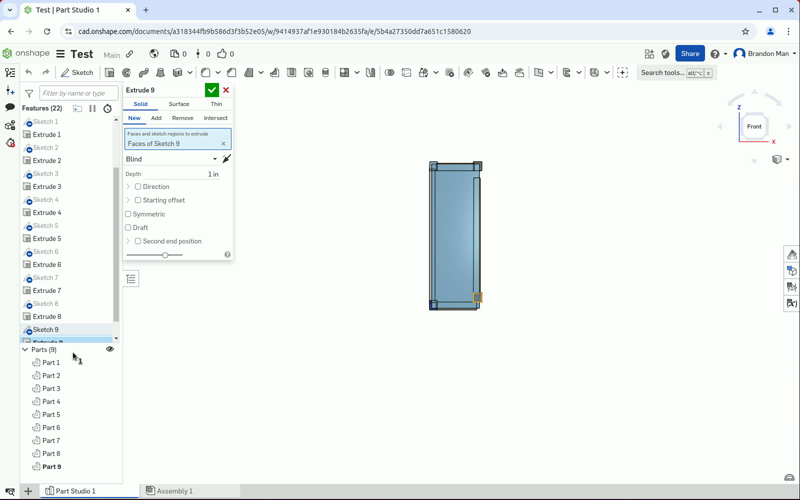
mouse_move(143, 106)
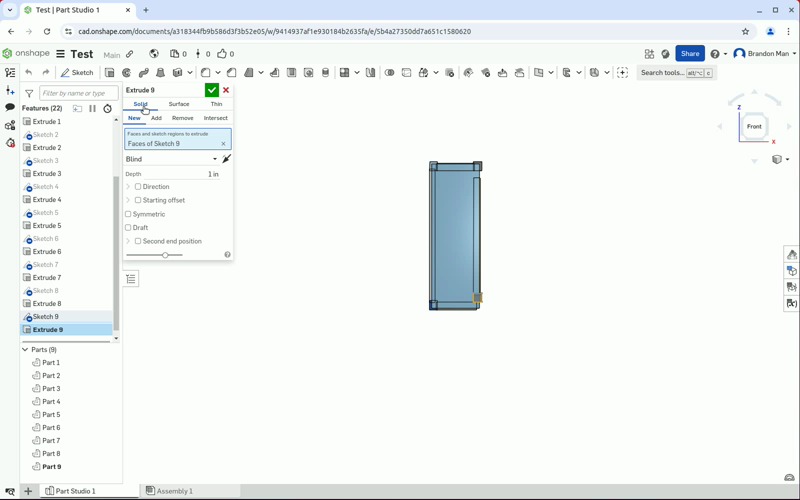
click(143, 106)
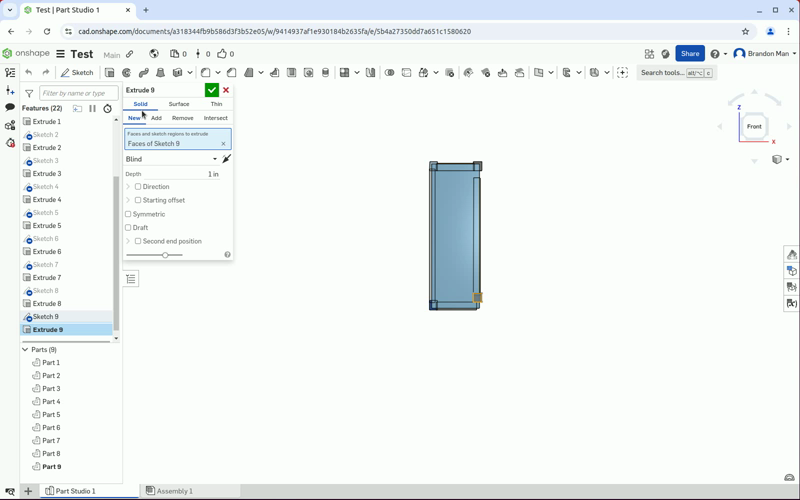
mouse_move(137, 120)
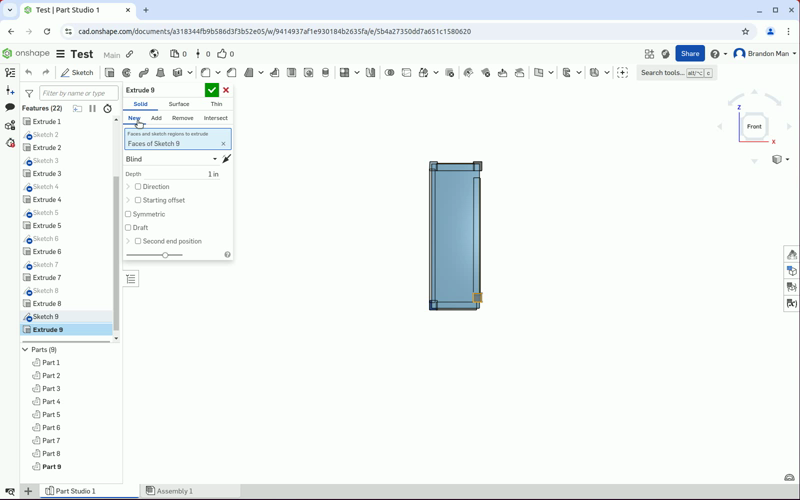
click(137, 120)
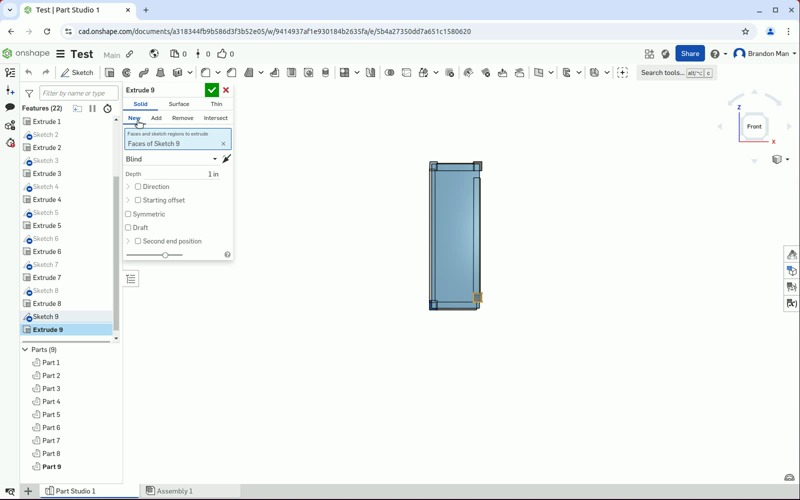
key(tab, 4)
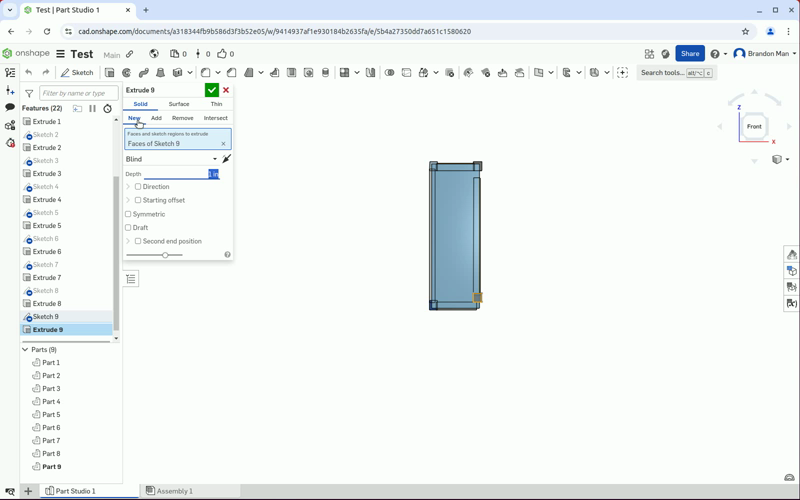
text(0.241)
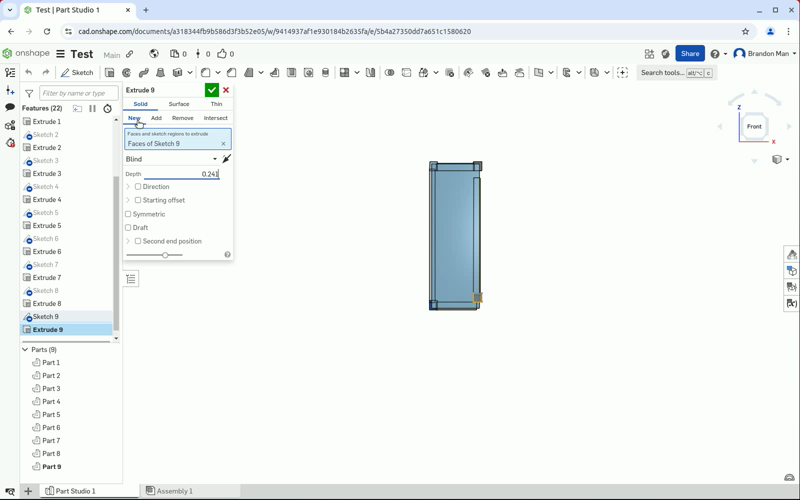
key(enter)
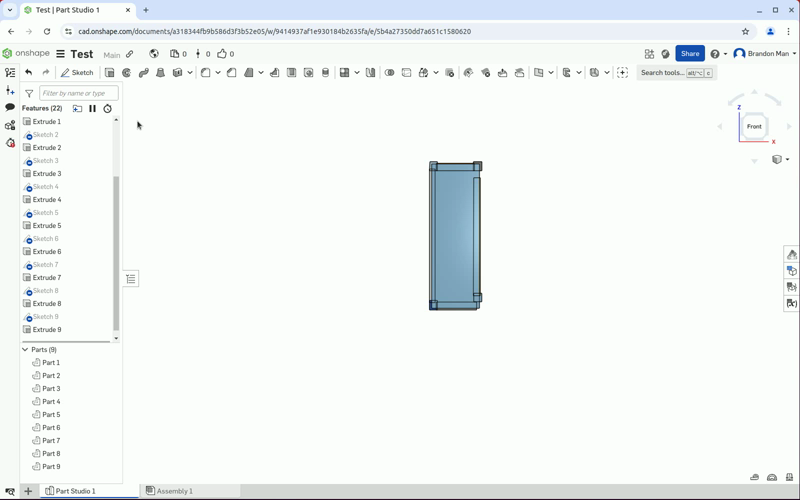
key(shift+h)
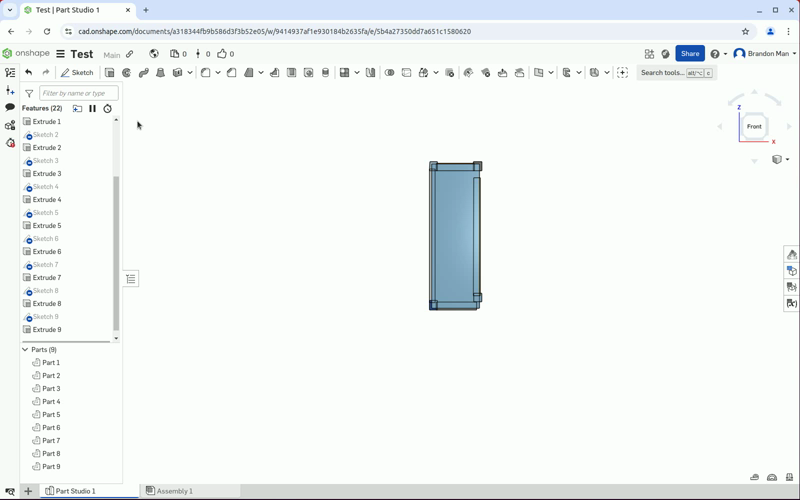
key(shift+h)
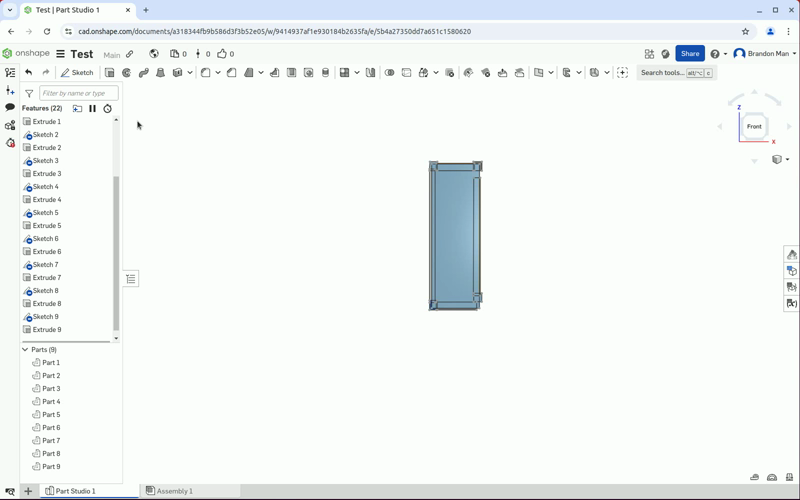
key(shift+7)
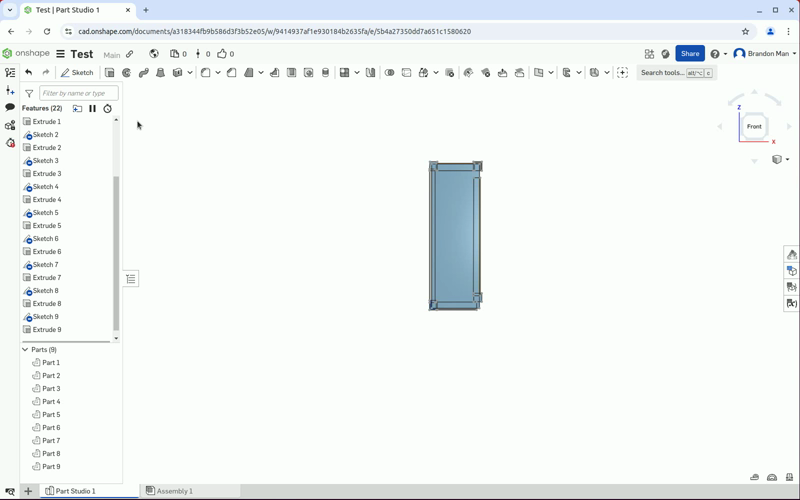
key(left, 2)
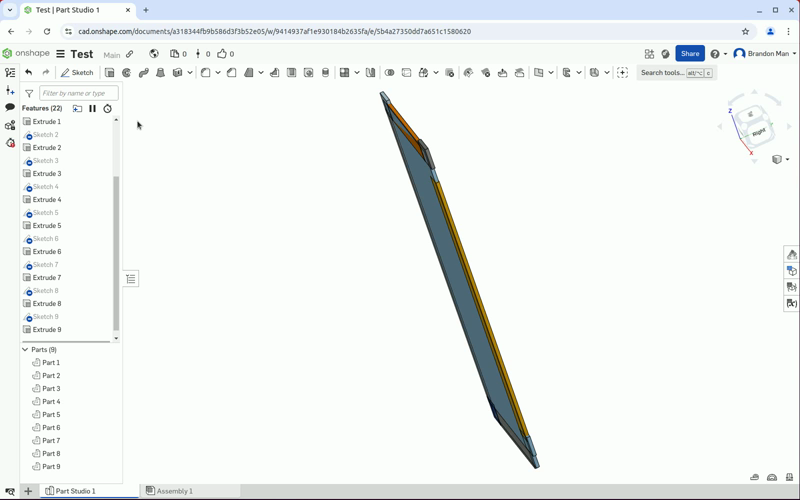
key(down, 2)
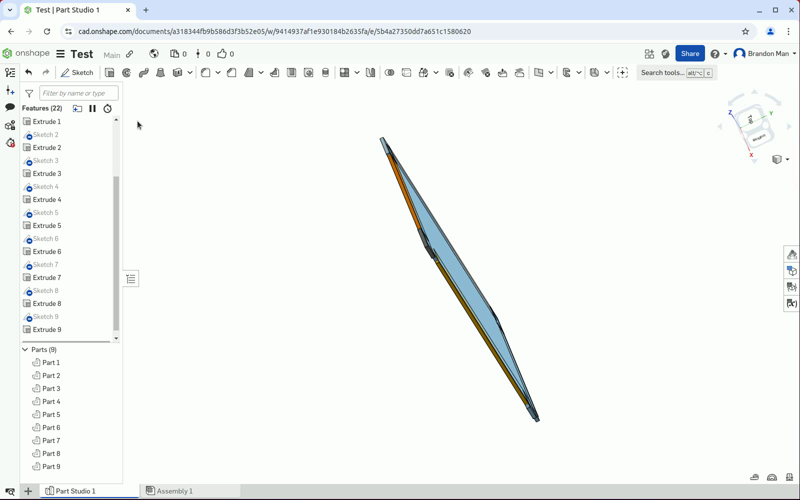
key(up, 2)
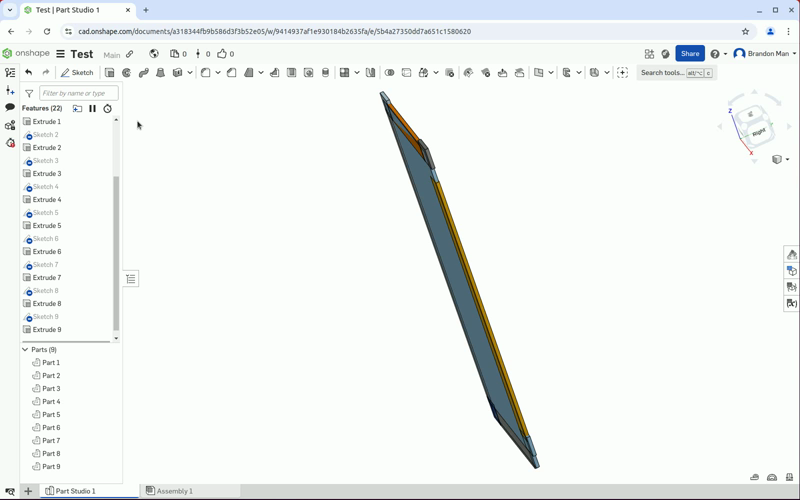
key(right, 2)
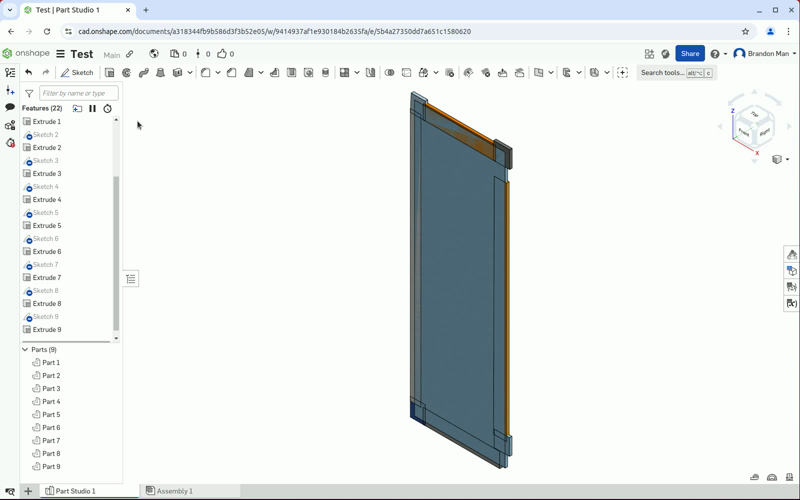
mouse_move(69, 111)
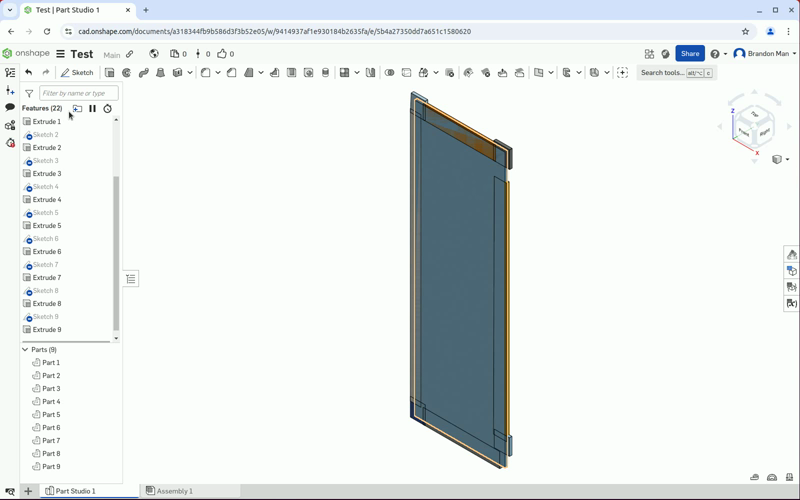
click(69, 111)